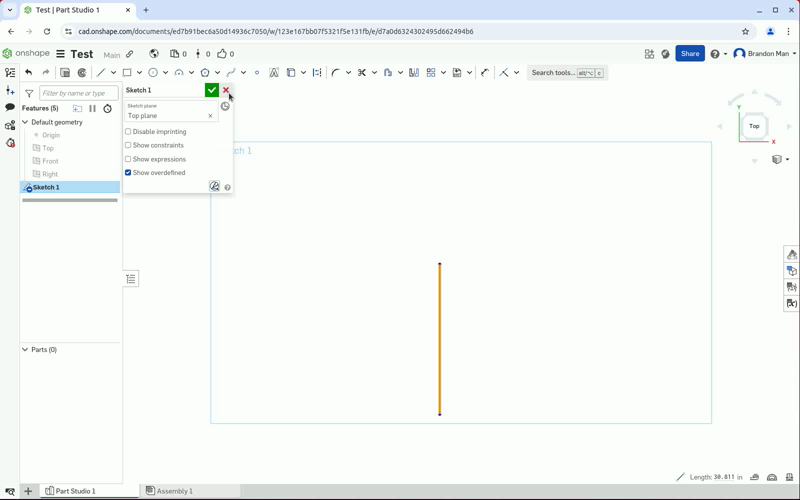
key(shift+h)
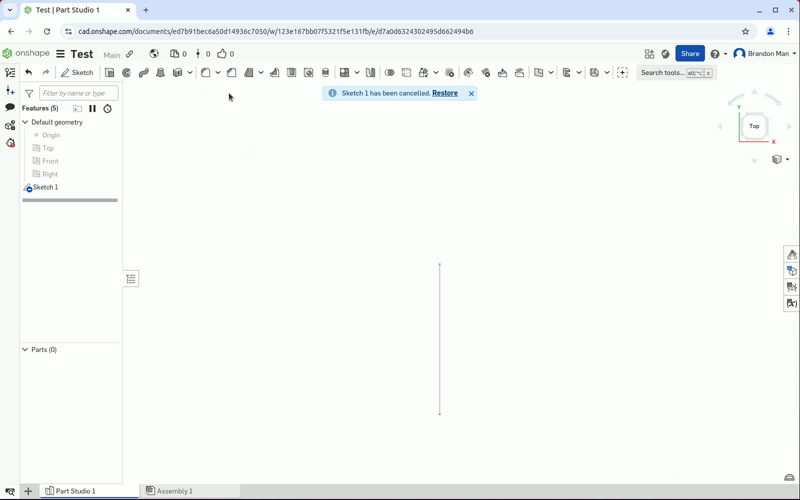
key(shift+s)
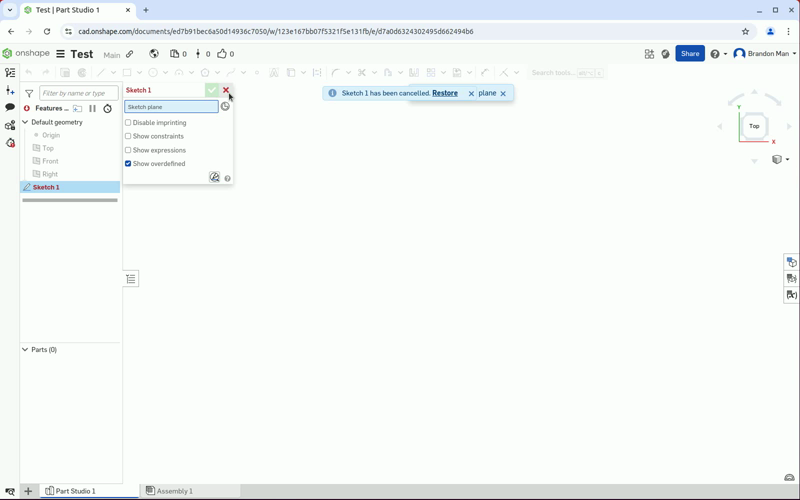
mouse_move(73, 150)
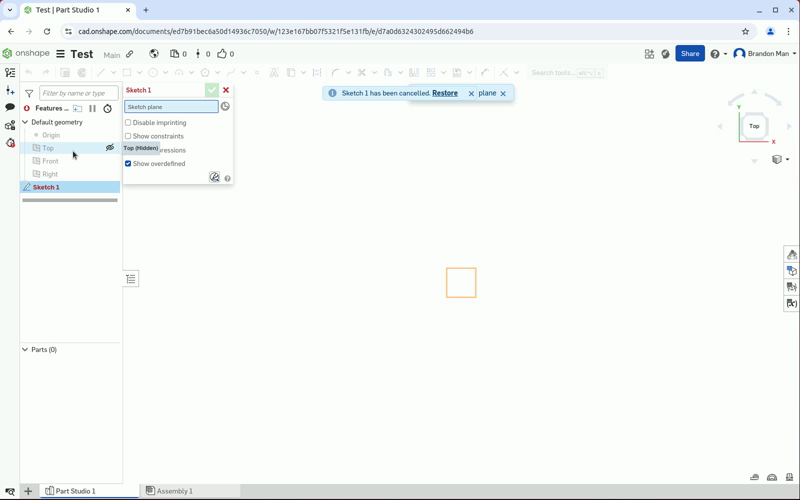
click(73, 150)
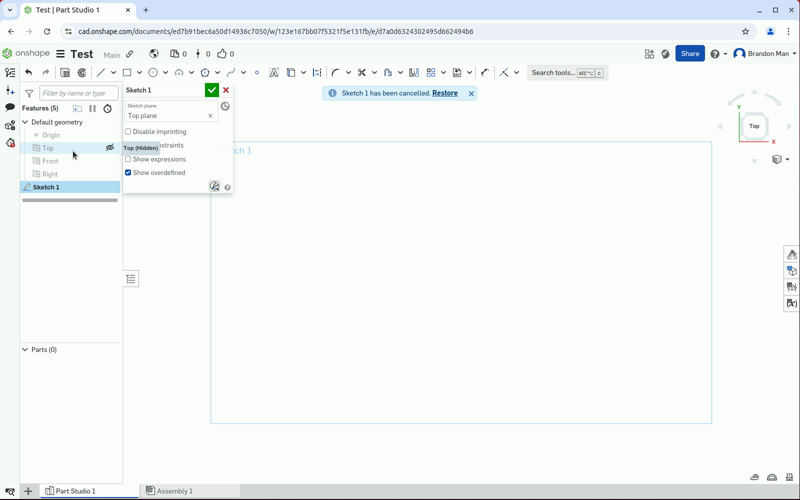
mouse_move(73, 352)
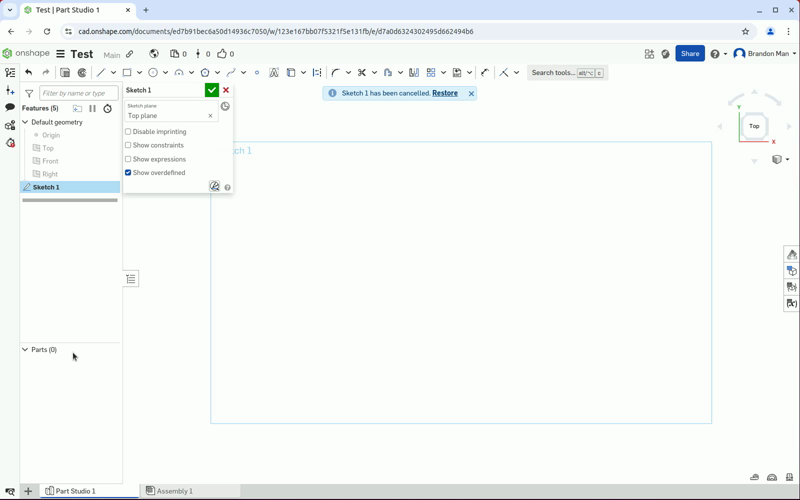
key(y)
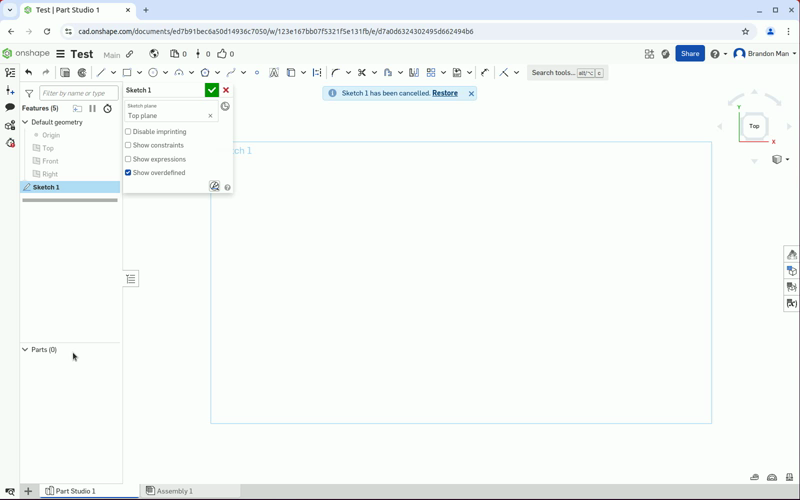
key(l)
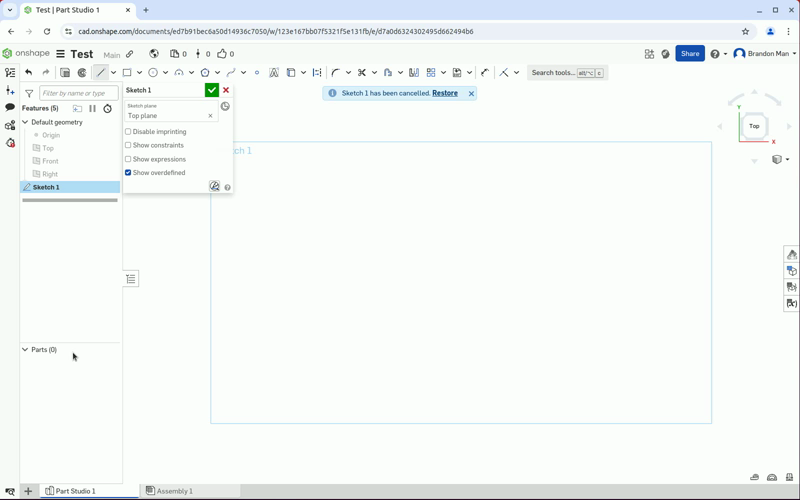
key_down(shift)
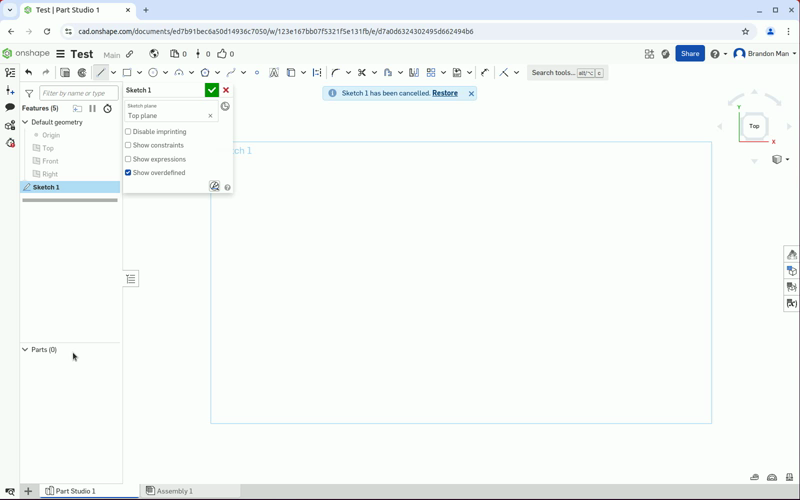
mouse_move(474, 395)
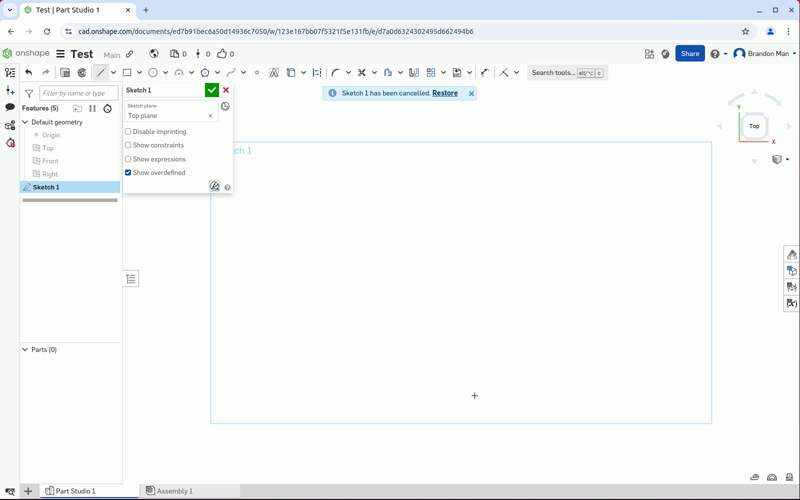
click(474, 395)
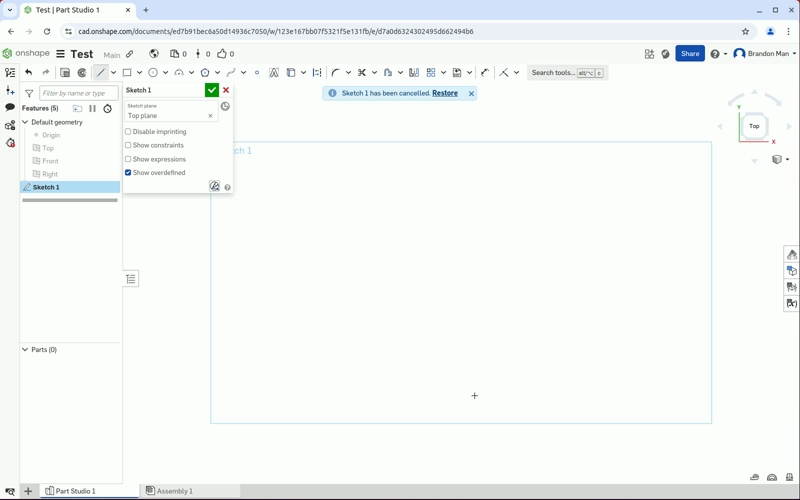
key_up(shift)
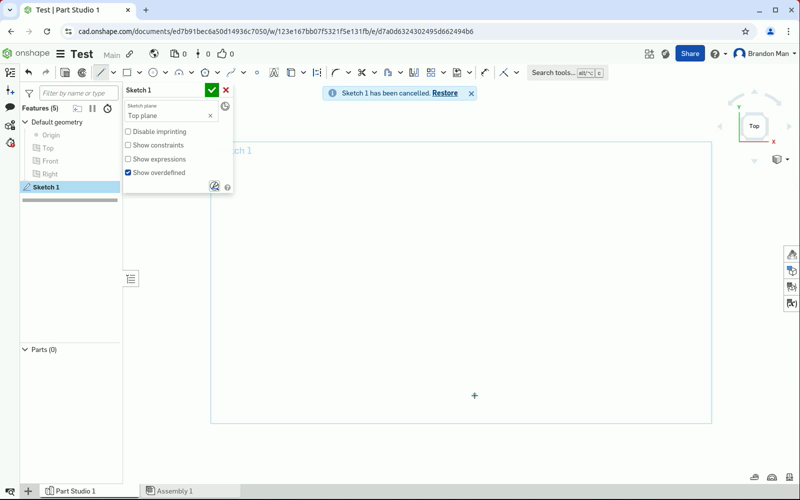
key_down(shift)
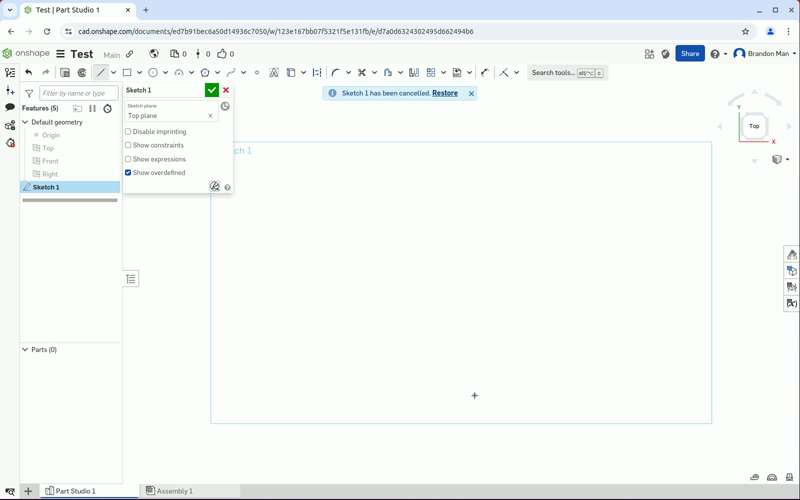
mouse_move(504, 395)
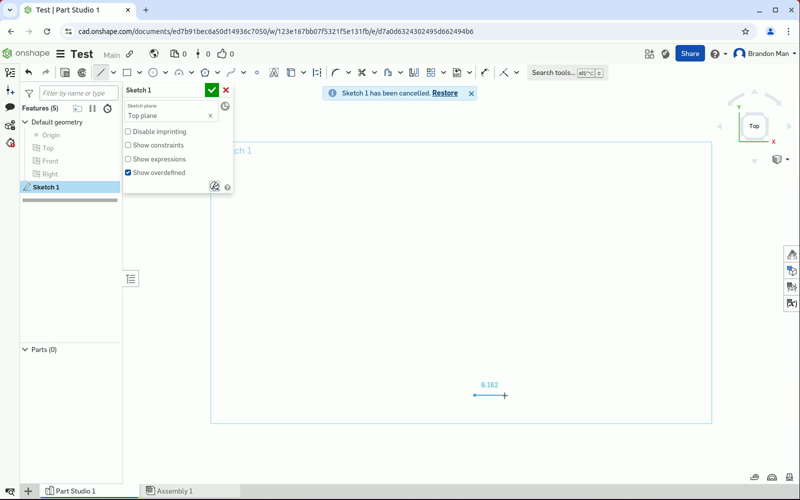
mouse_move(500, 395)
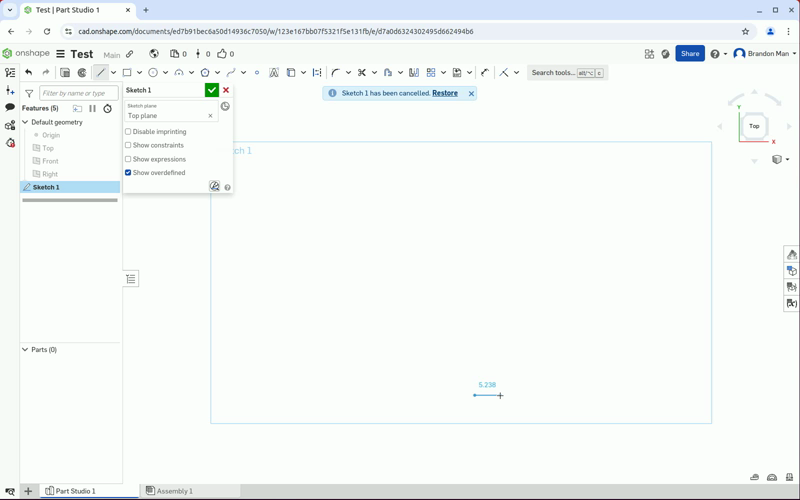
click(500, 395)
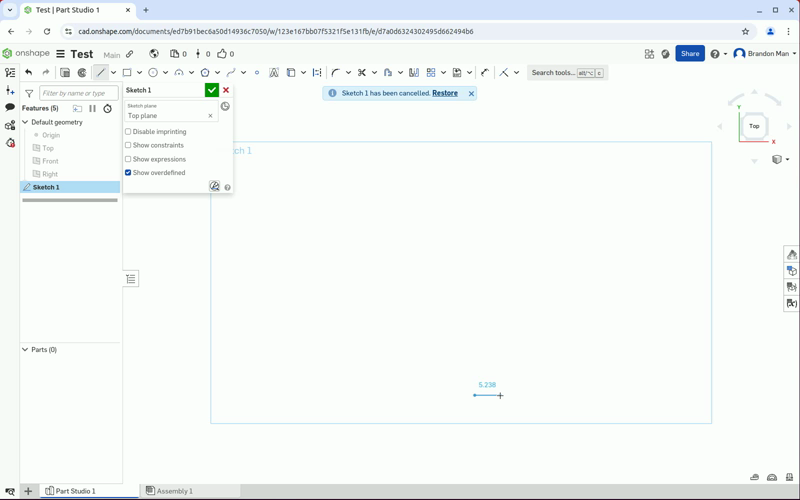
key_up(shift)
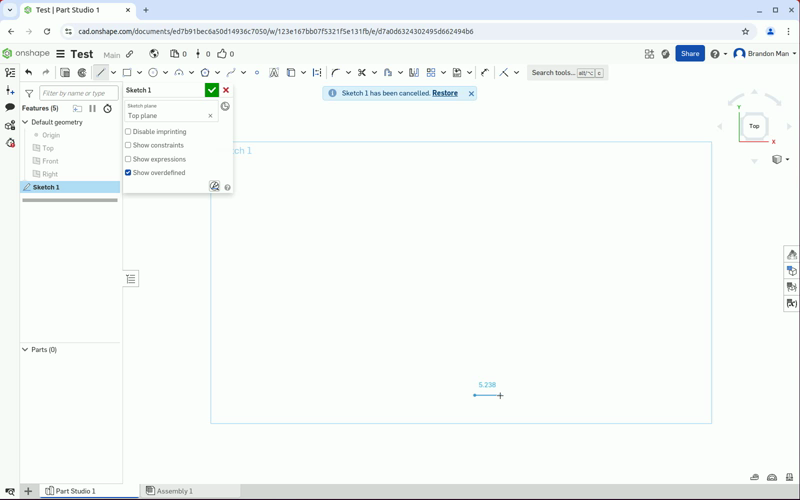
key(esc)
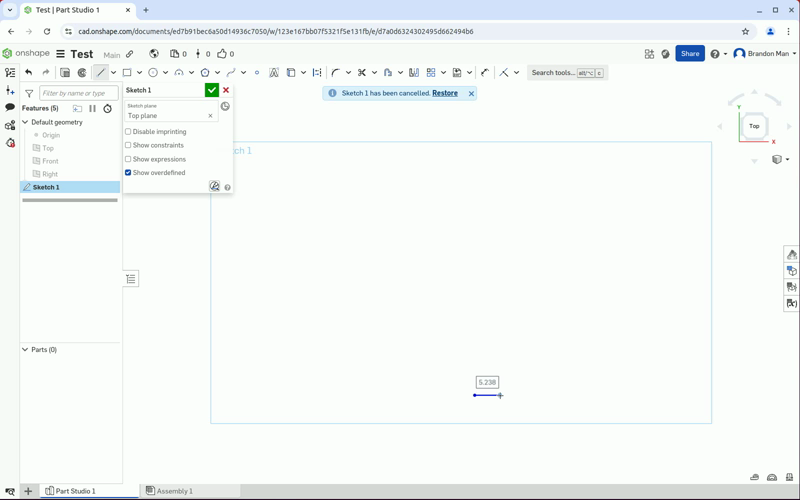
key(a)
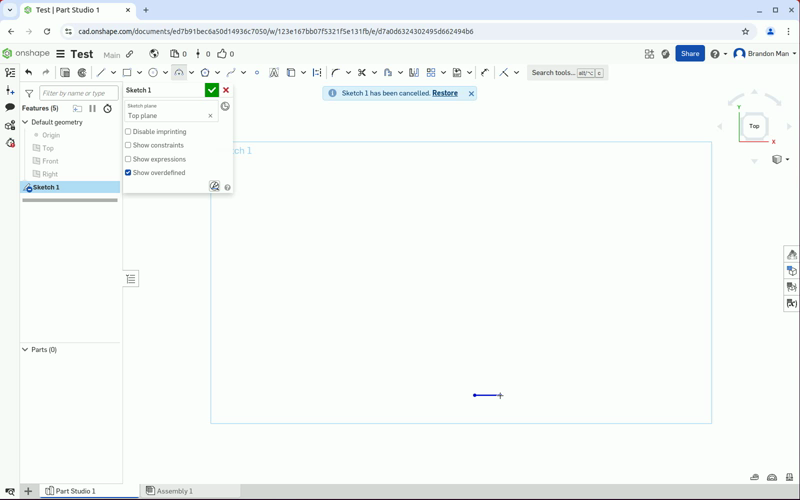
mouse_move(500, 395)
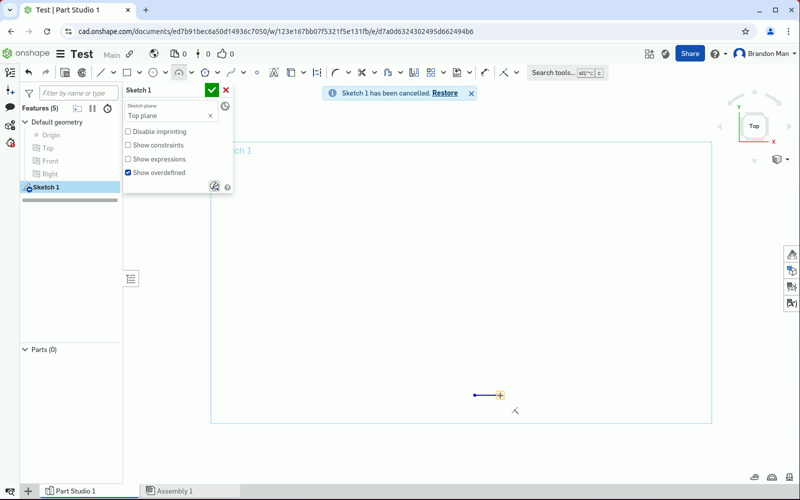
click(500, 395)
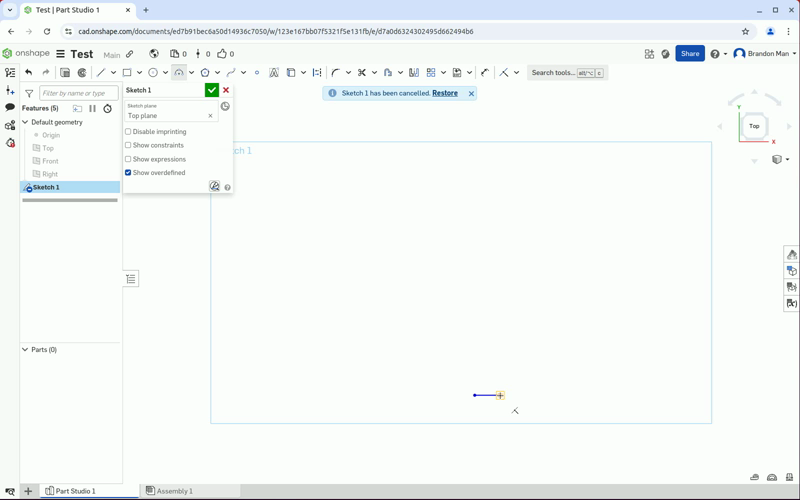
key_down(shift)
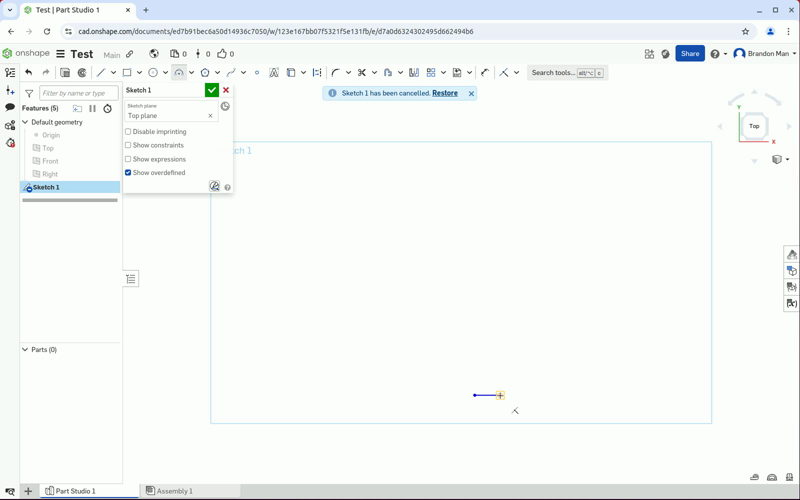
mouse_move(524, 375)
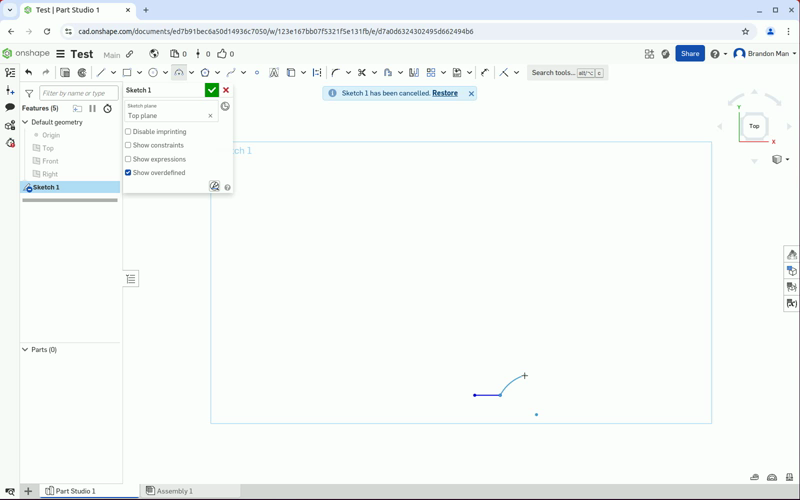
click(524, 375)
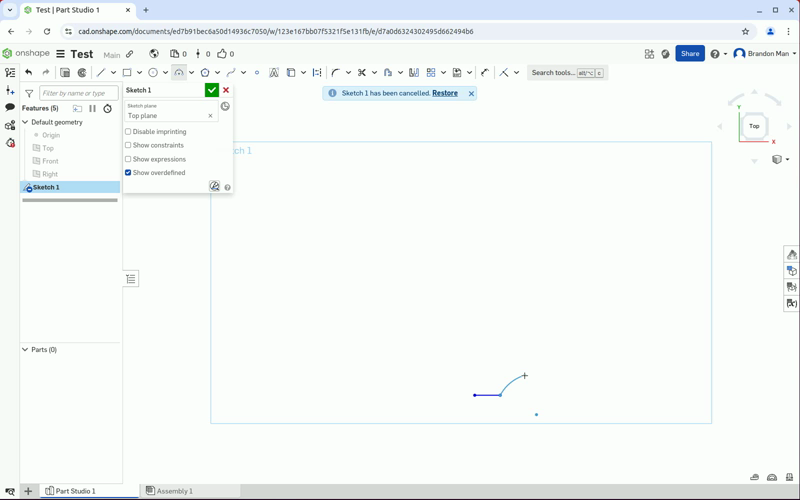
mouse_move(516, 389)
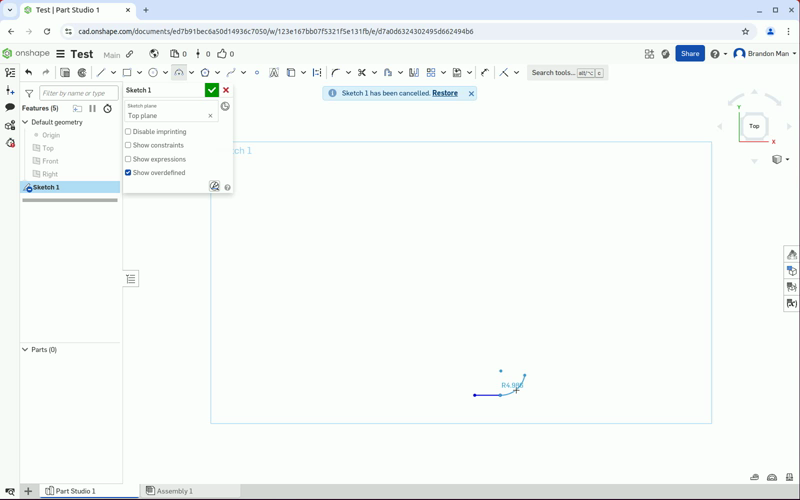
click(516, 389)
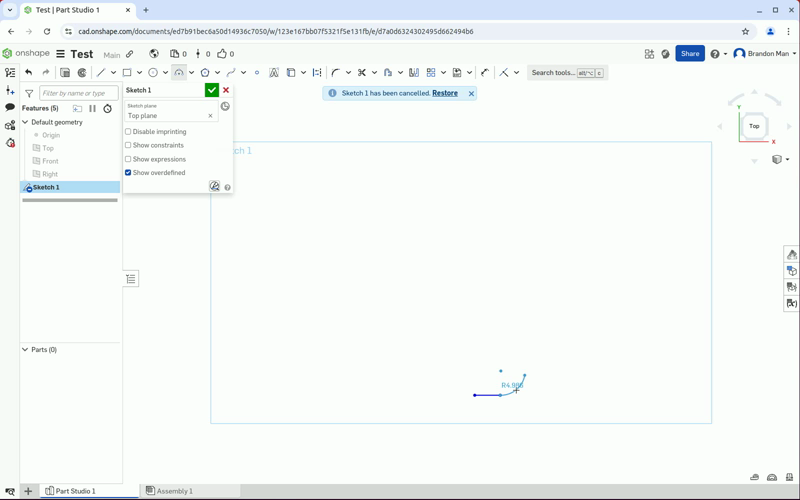
key_up(shift)
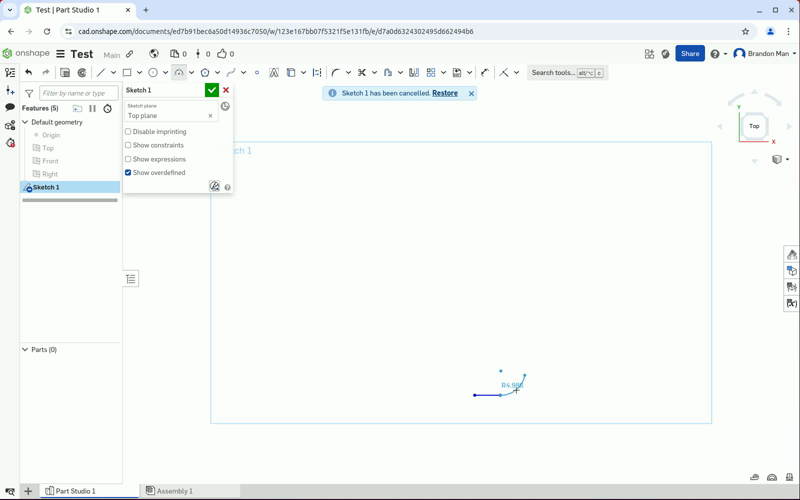
mouse_move(524, 375)
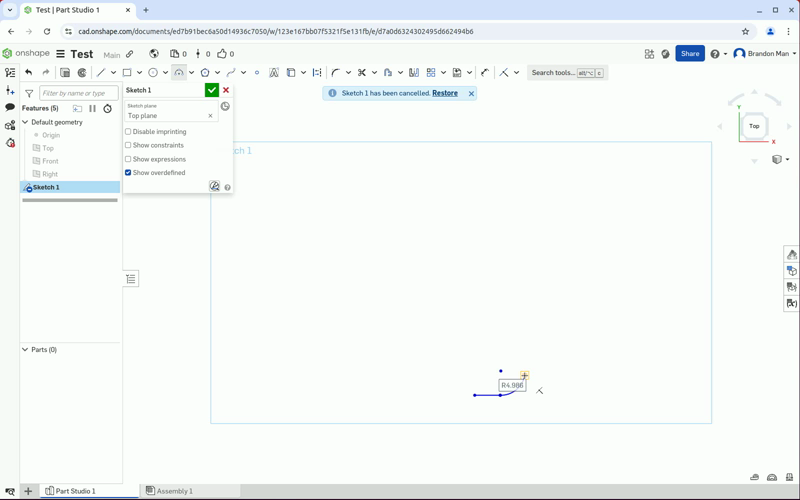
click(524, 375)
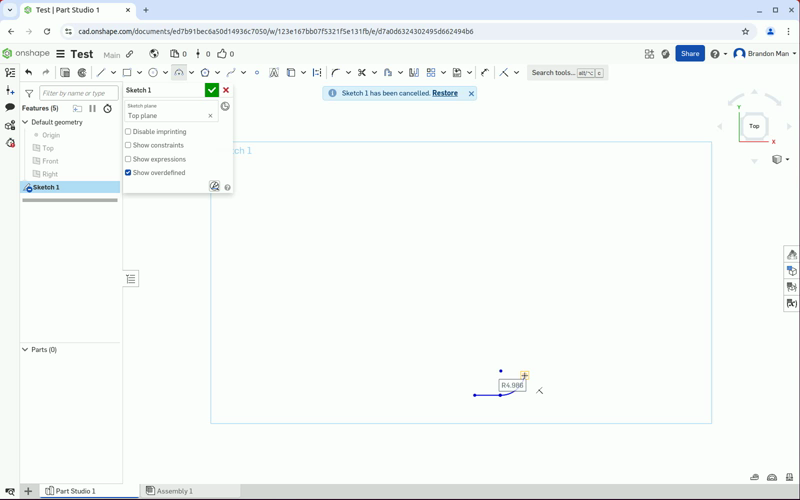
key_down(shift)
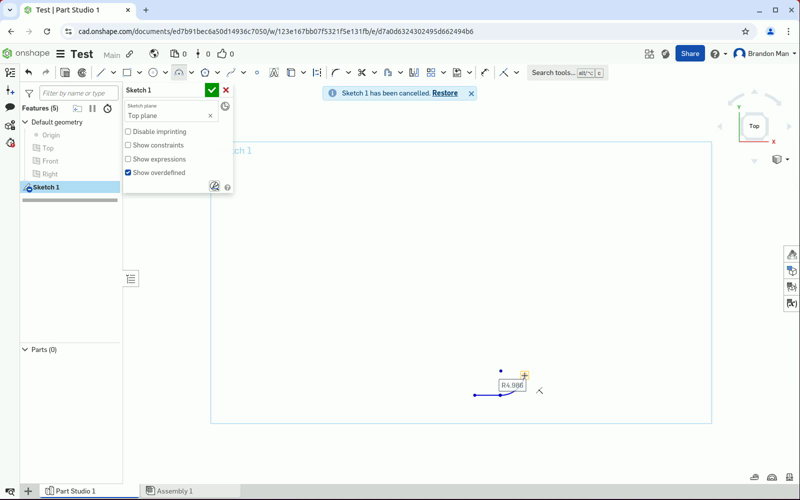
mouse_move(505, 383)
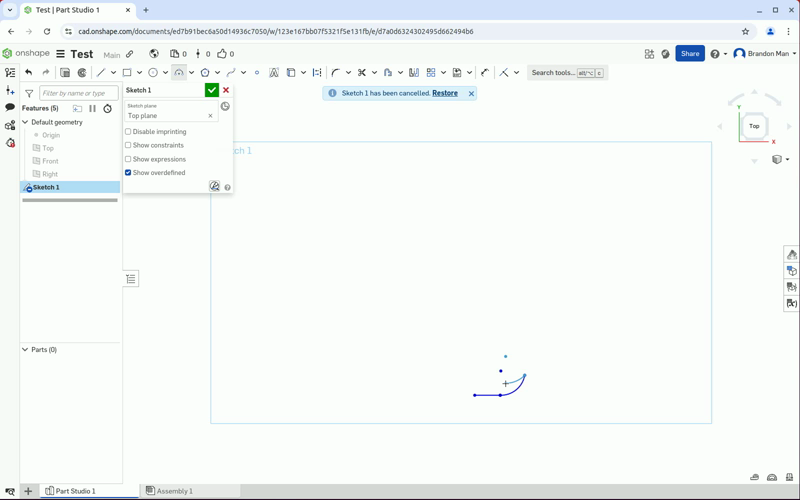
click(505, 383)
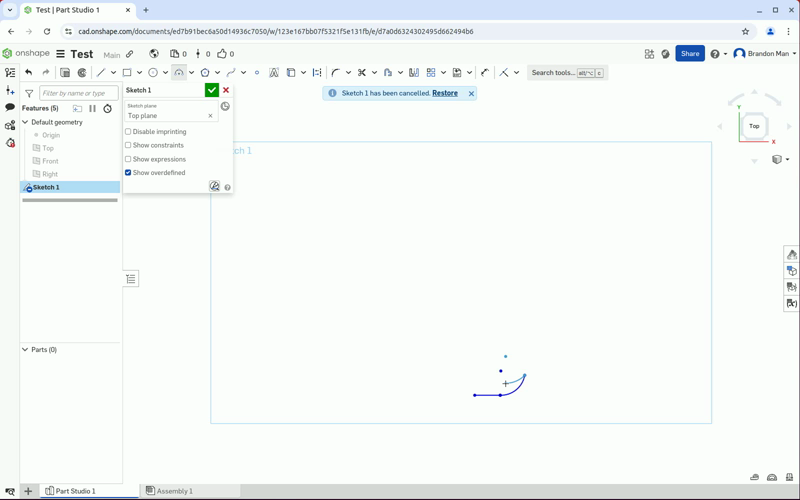
mouse_move(516, 381)
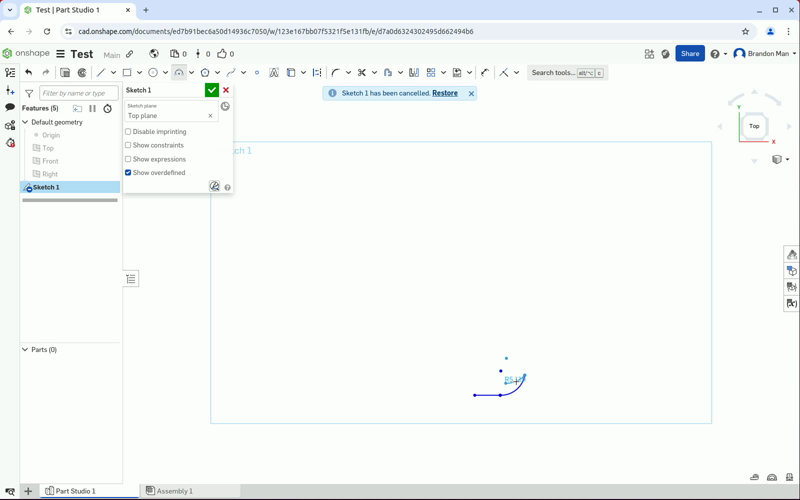
click(516, 381)
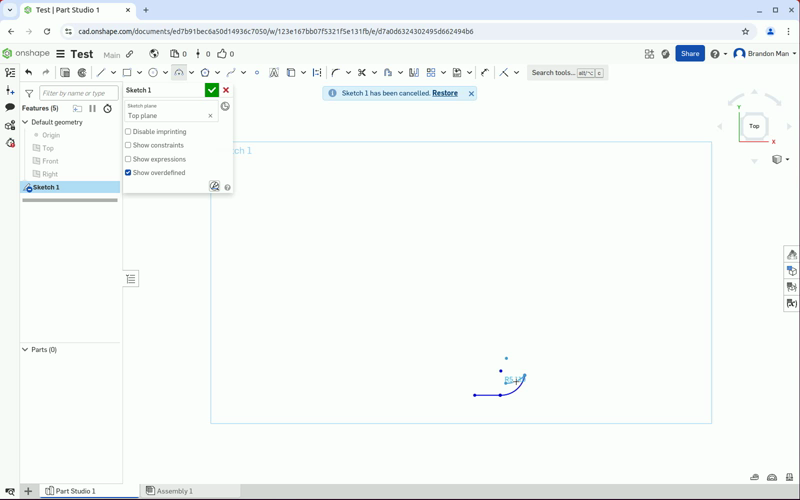
key_up(shift)
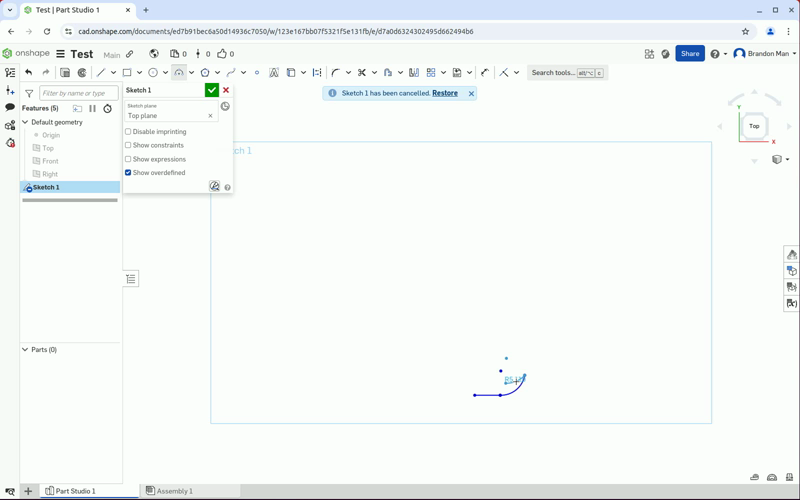
key(esc)
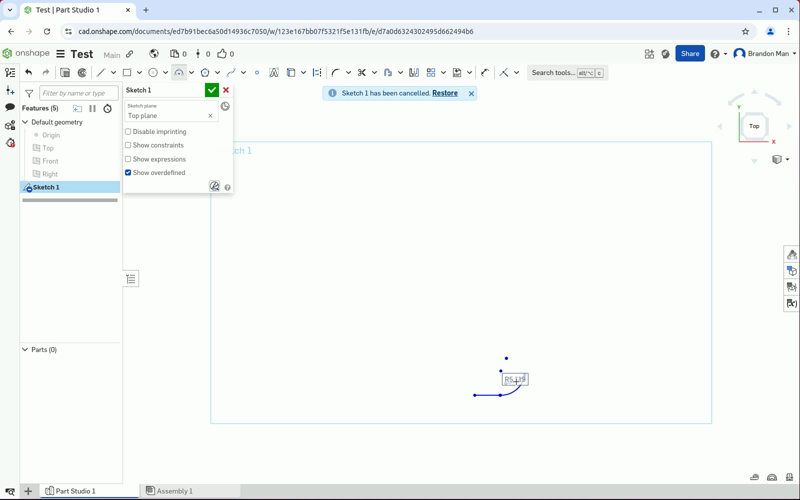
key(l)
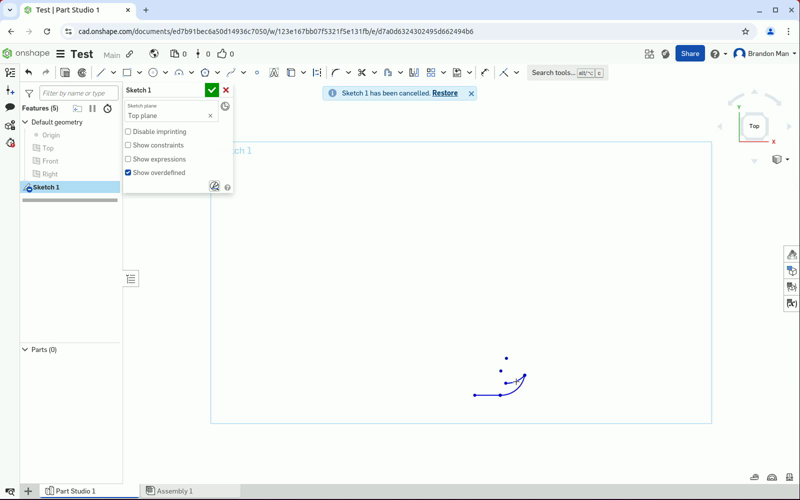
mouse_move(505, 383)
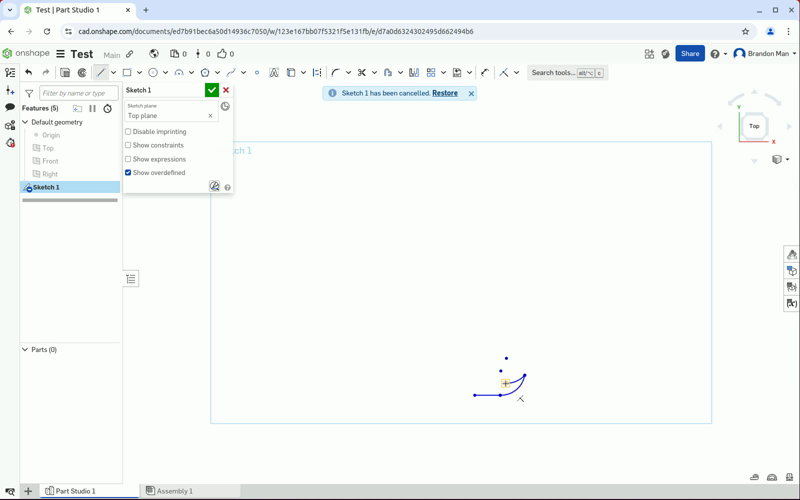
click(505, 383)
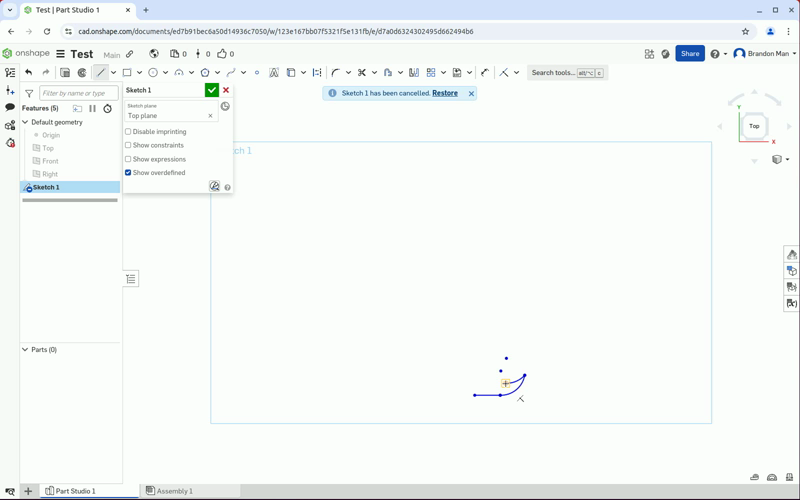
key_down(shift)
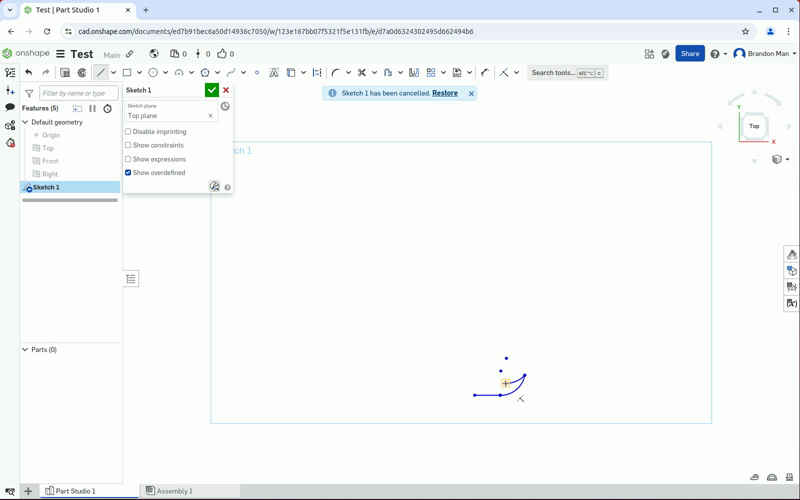
mouse_move(535, 383)
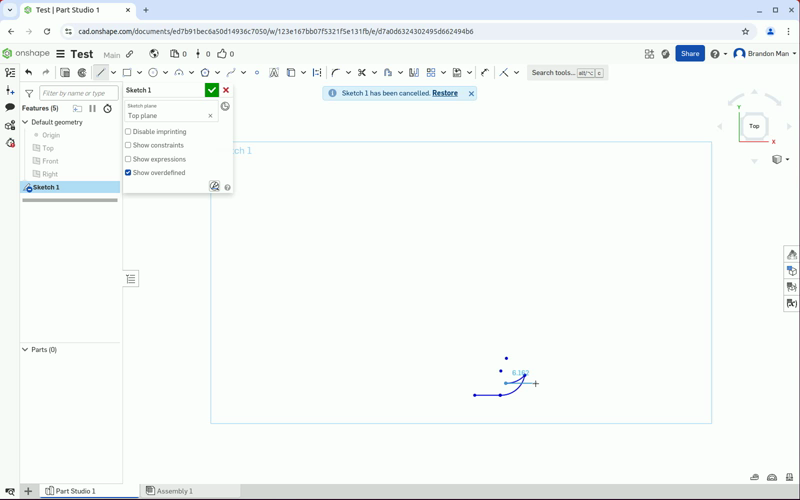
mouse_move(497, 383)
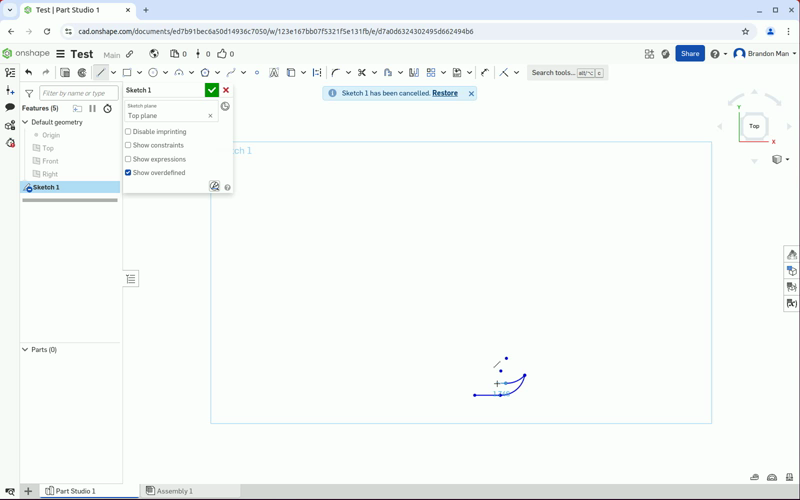
click(497, 383)
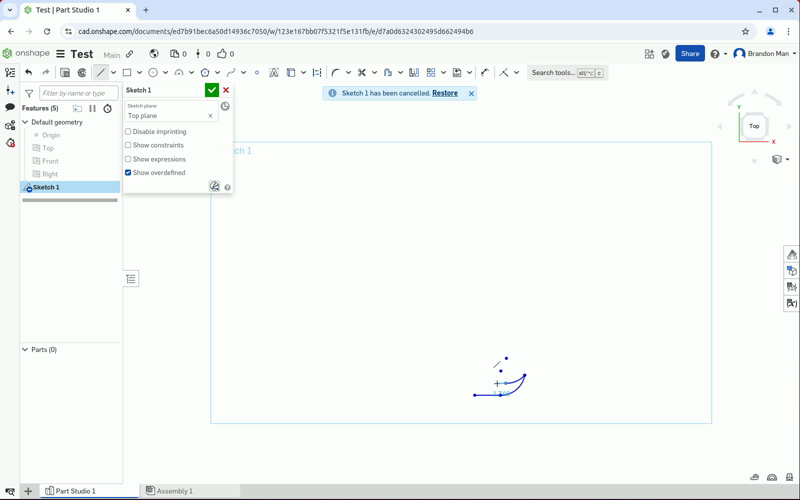
key_up(shift)
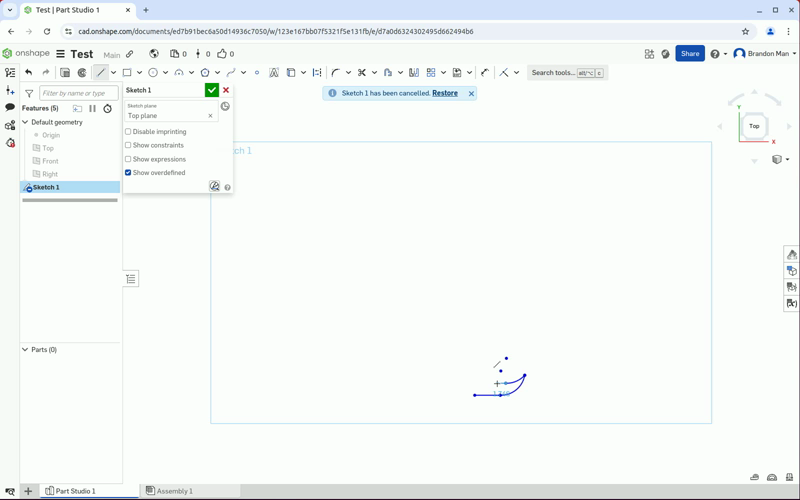
key_down(shift)
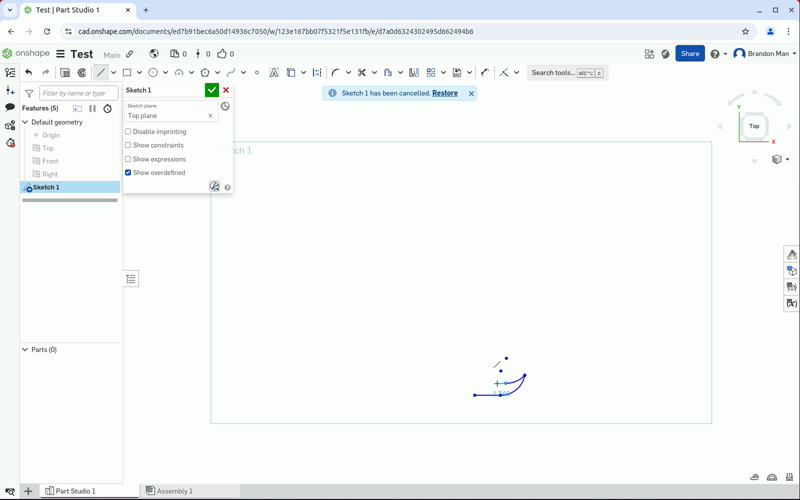
mouse_move(527, 383)
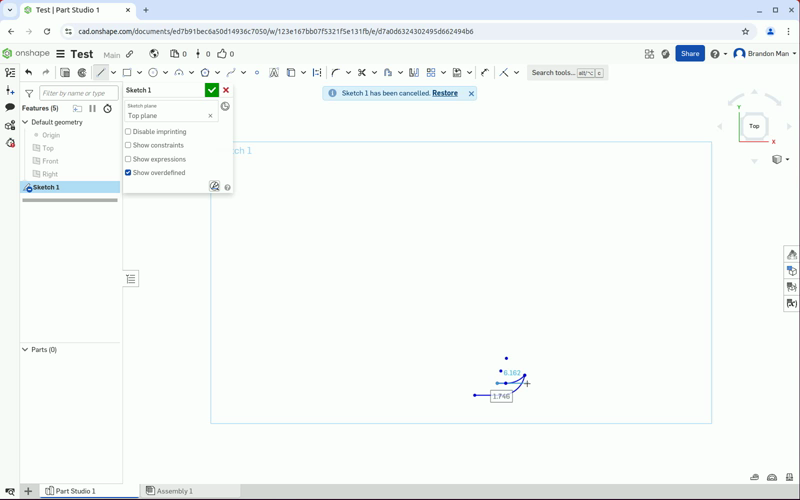
mouse_move(497, 361)
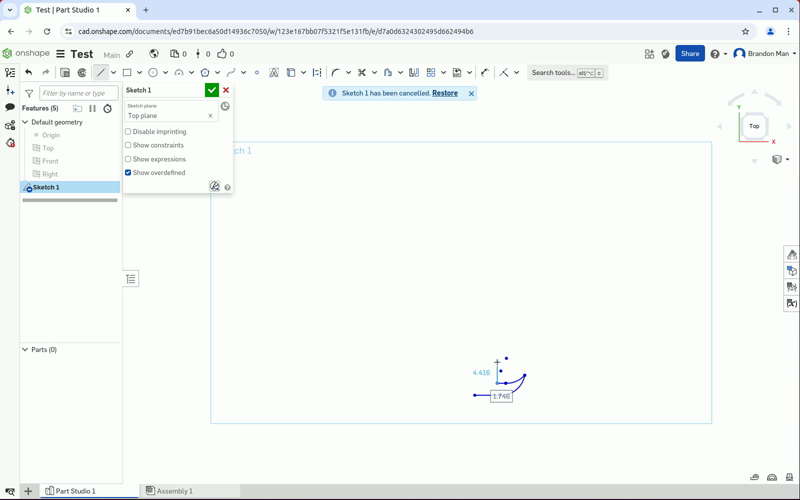
click(497, 361)
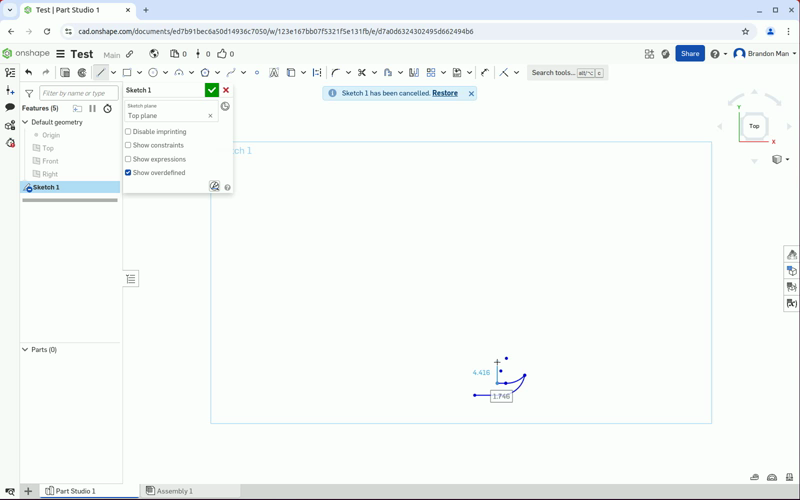
key_up(shift)
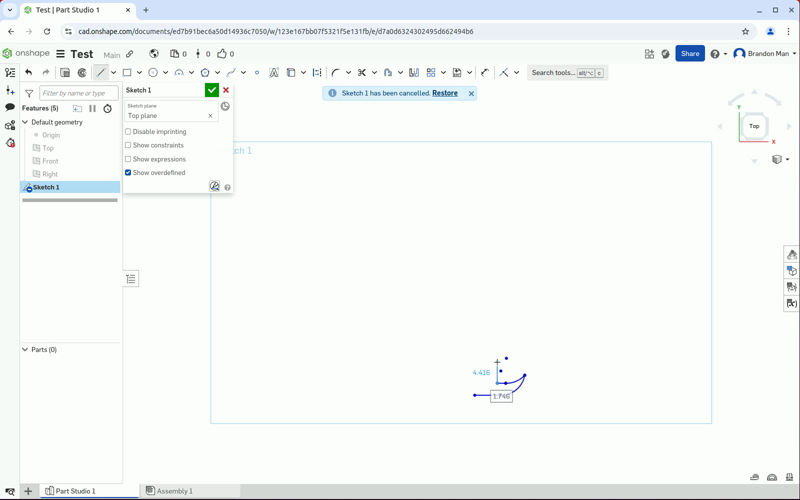
key_down(shift)
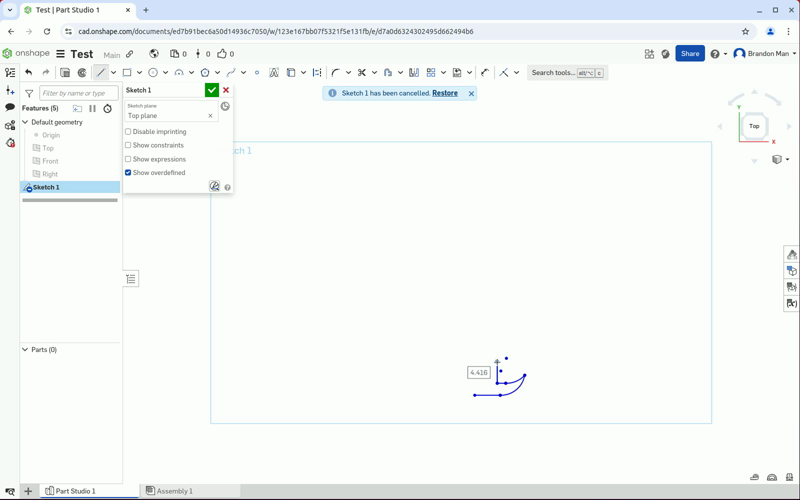
mouse_move(527, 361)
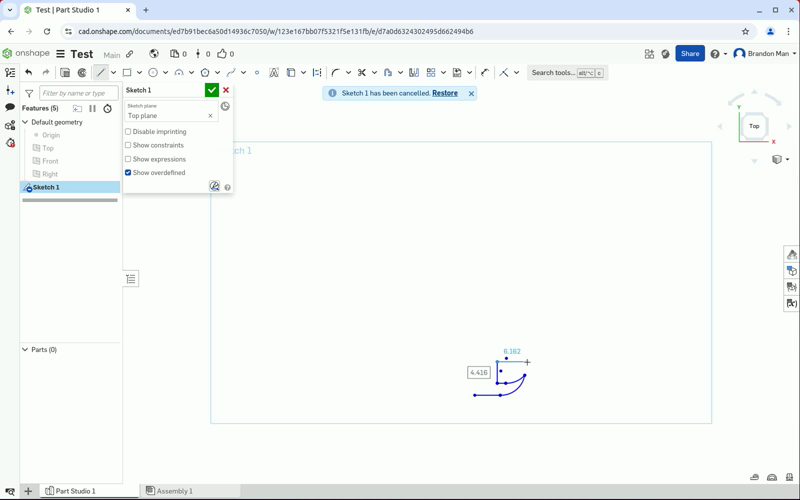
mouse_move(474, 361)
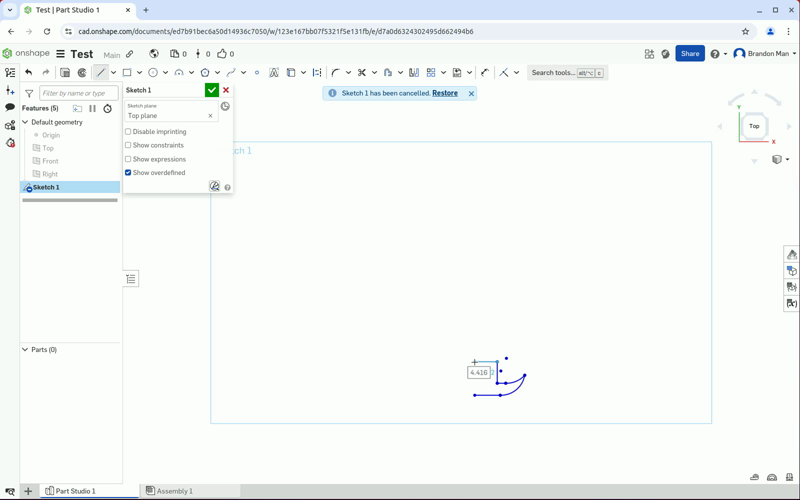
click(474, 361)
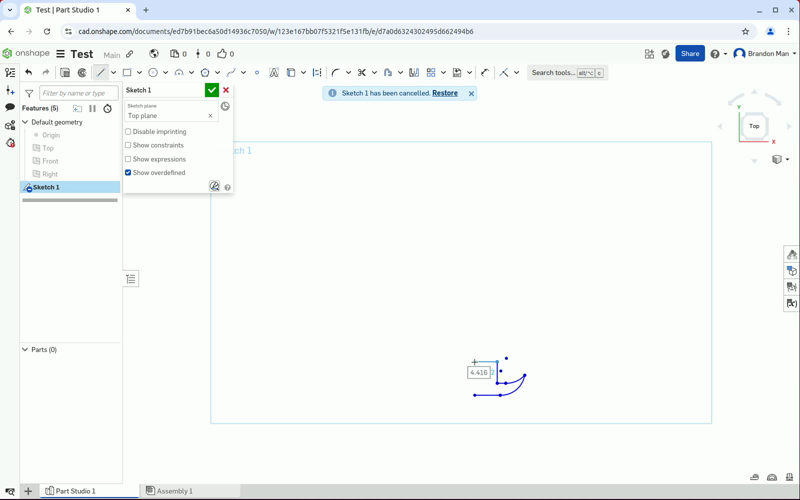
key_up(shift)
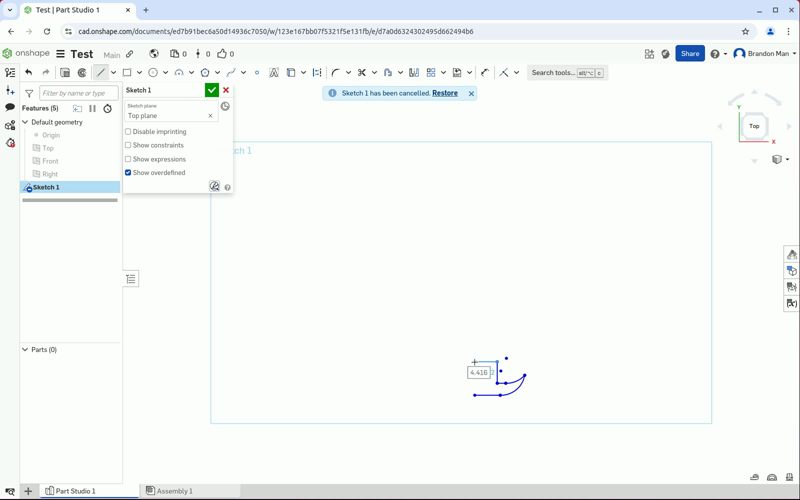
mouse_move(504, 361)
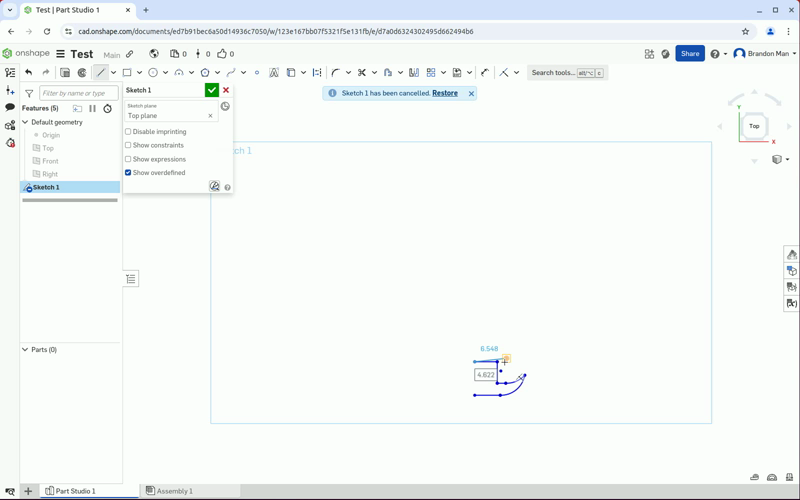
key_down(shift)
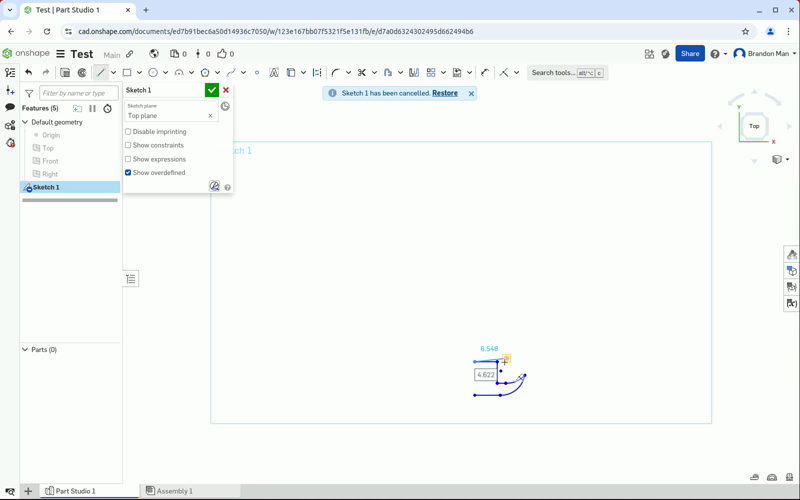
mouse_move(474, 395)
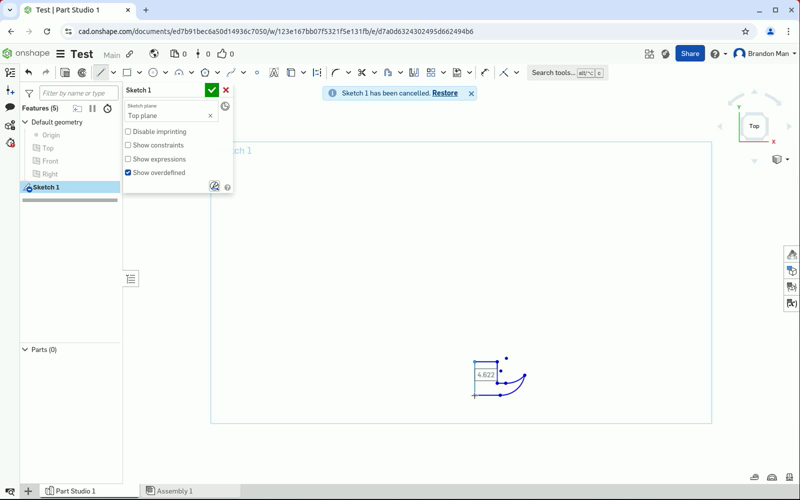
key_up(shift)
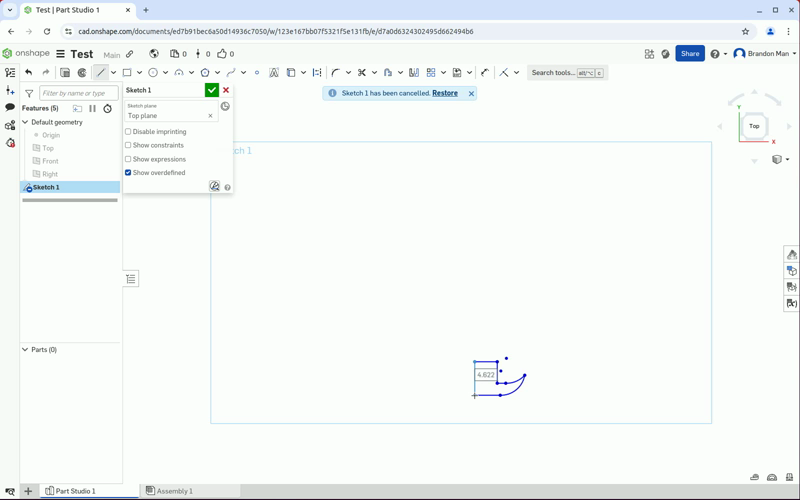
click(474, 395)
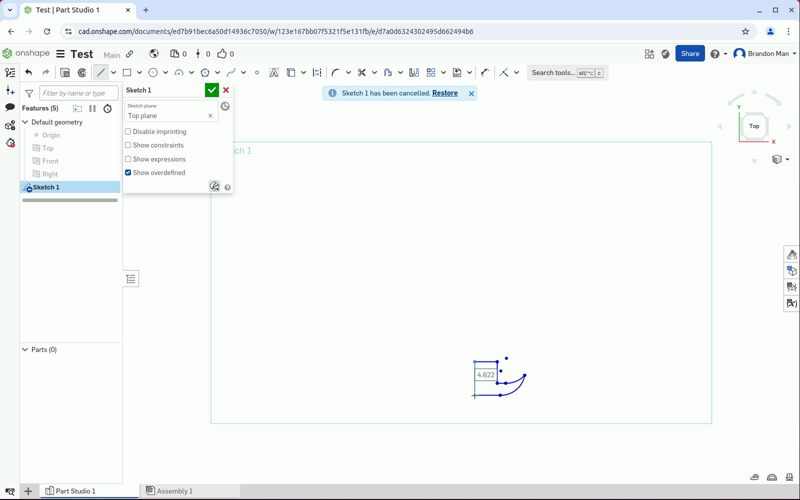
key(esc)
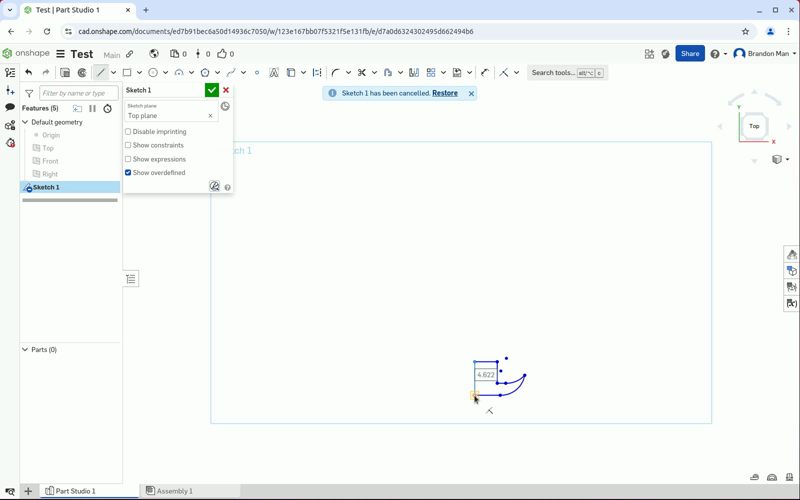
mouse_move(504, 387)
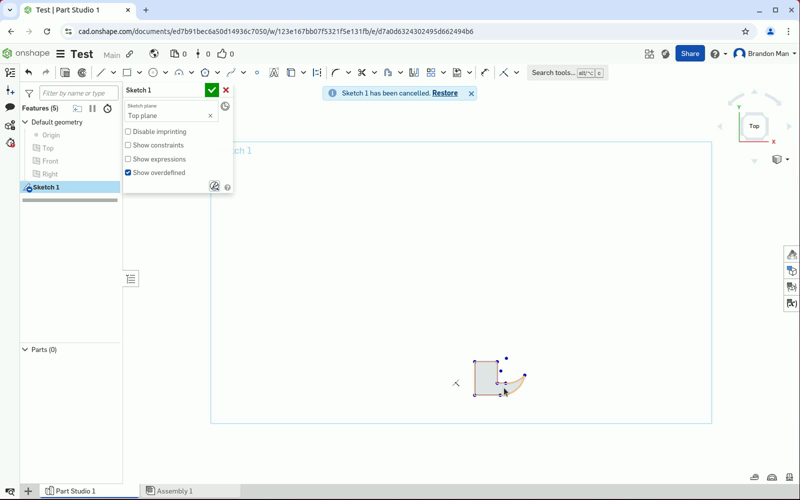
scroll(6)
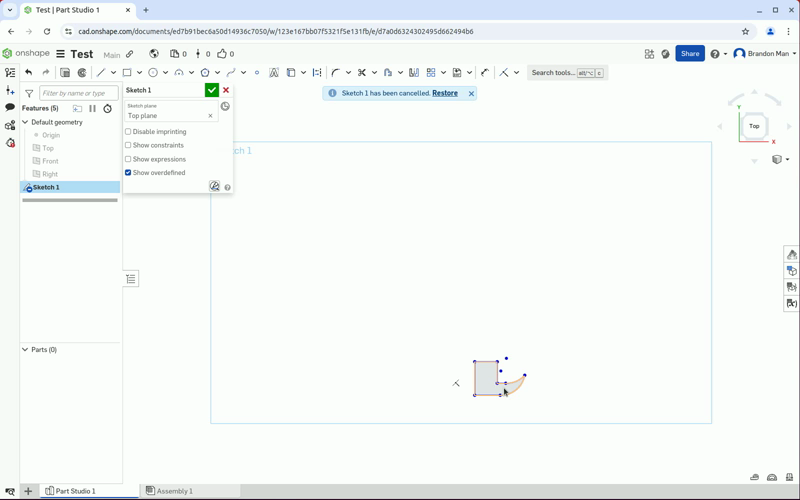
scroll(6)
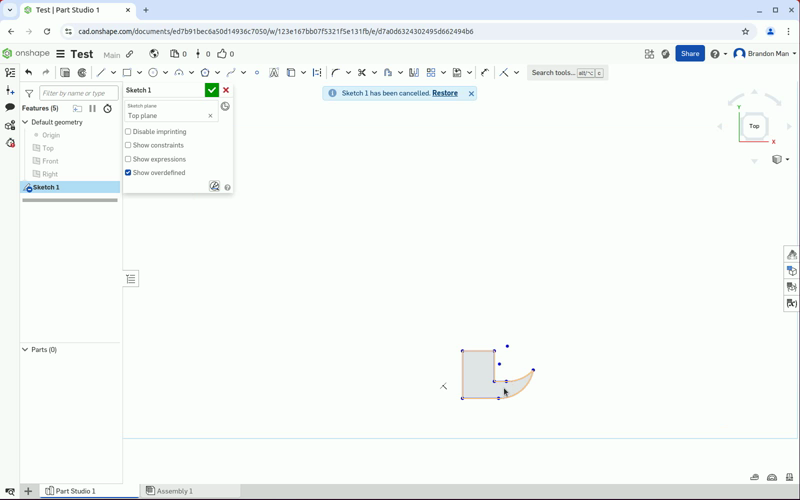
scroll(6)
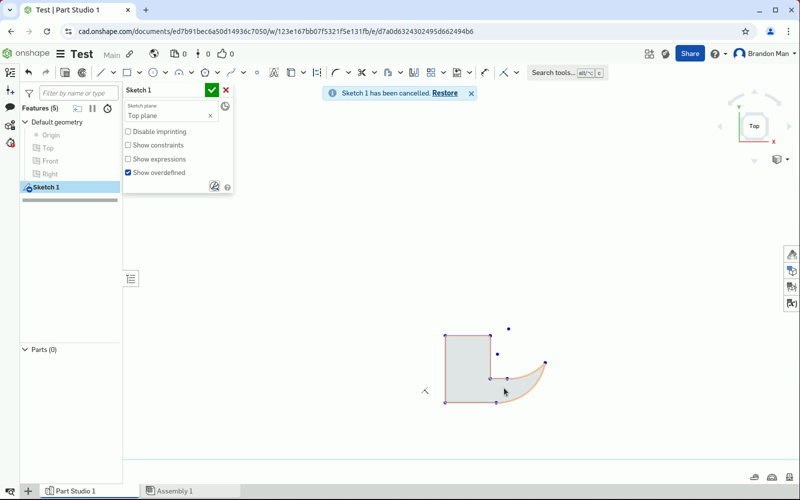
scroll(6)
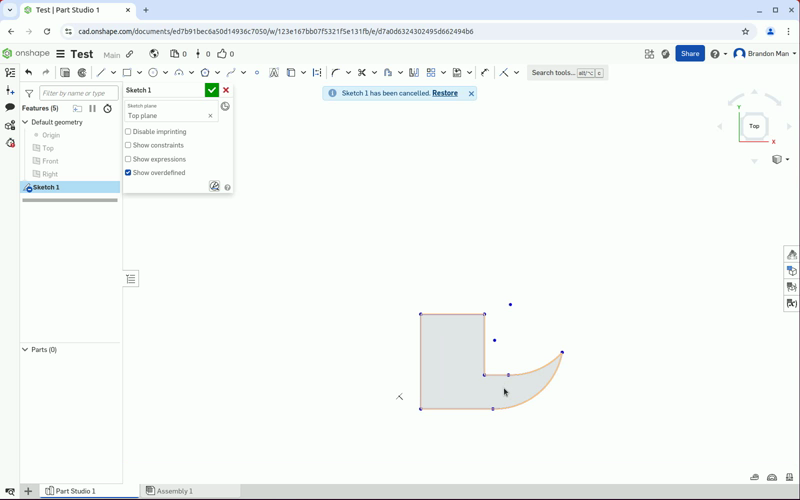
scroll(6)
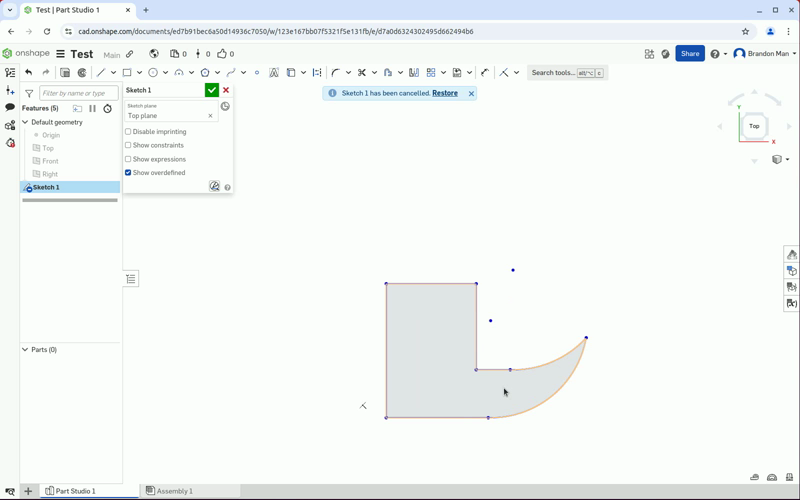
scroll(6)
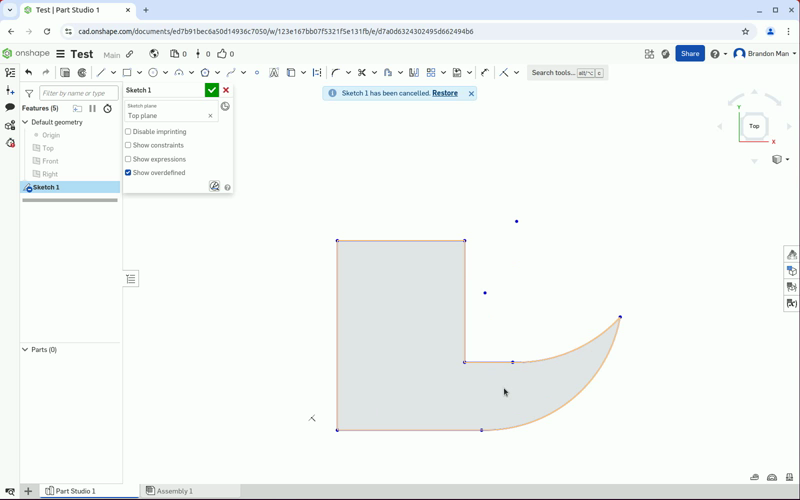
scroll(6)
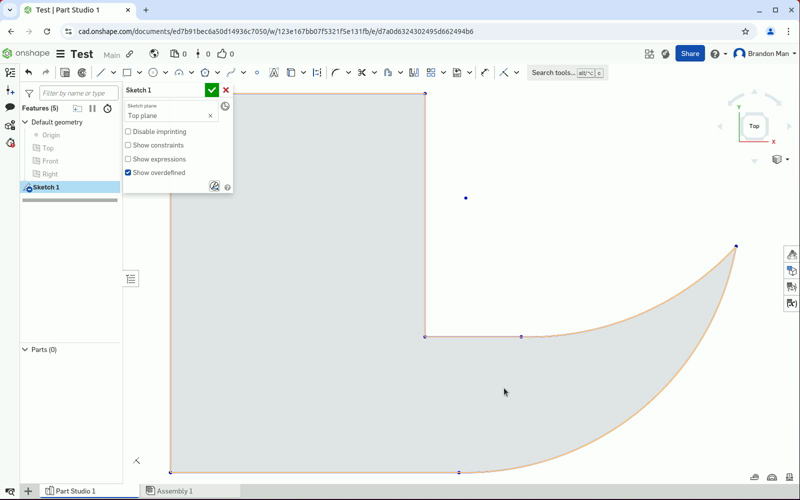
click(504, 387)
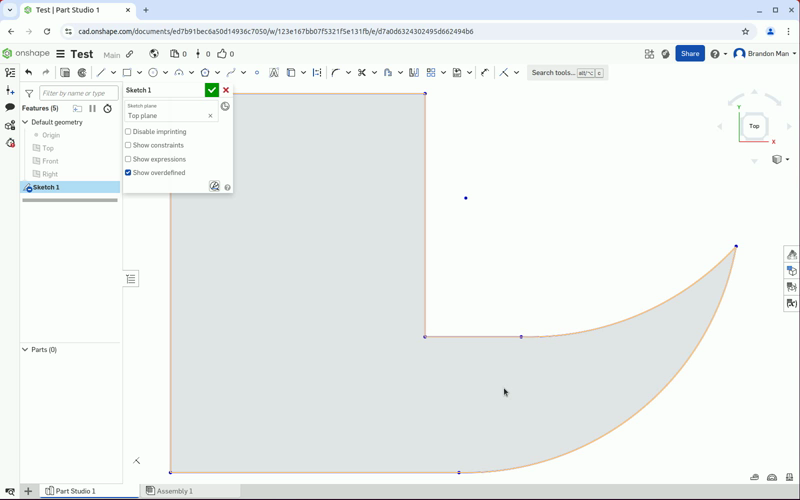
scroll(-6)
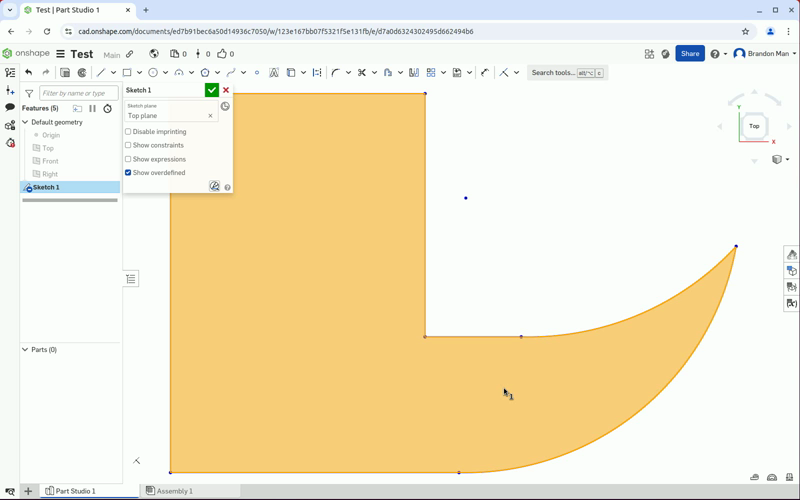
scroll(-6)
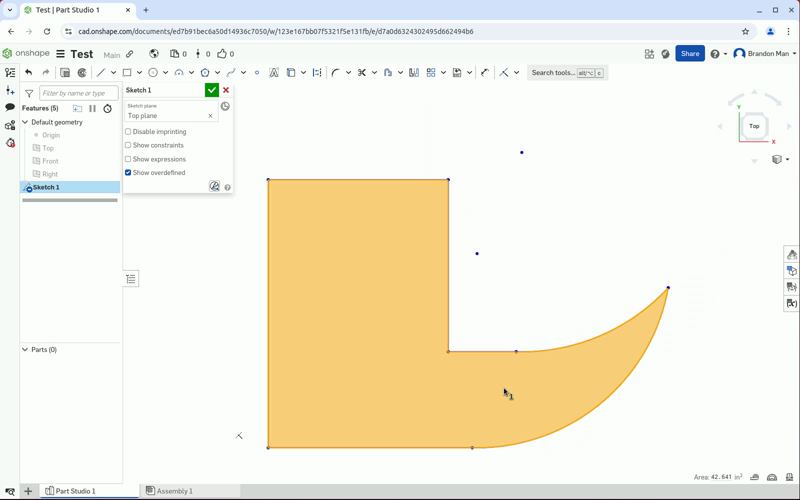
scroll(-6)
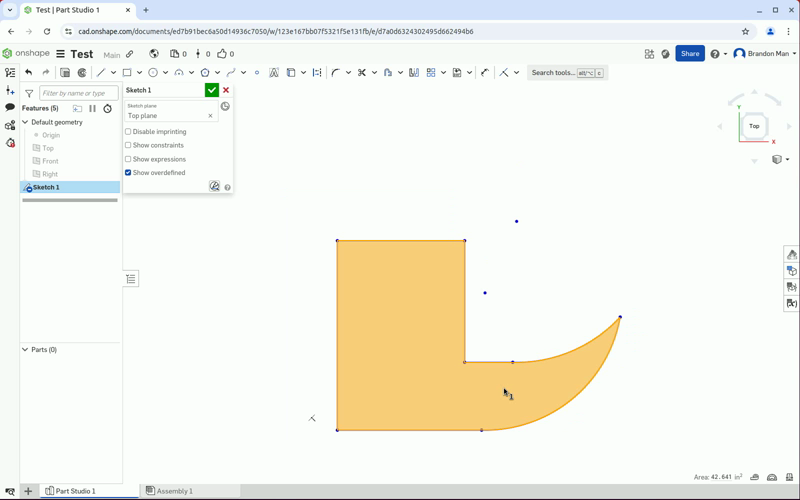
scroll(-6)
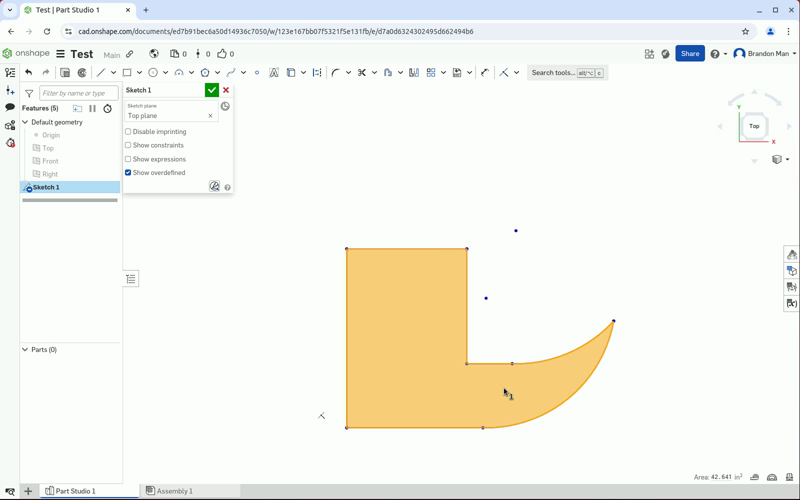
scroll(-6)
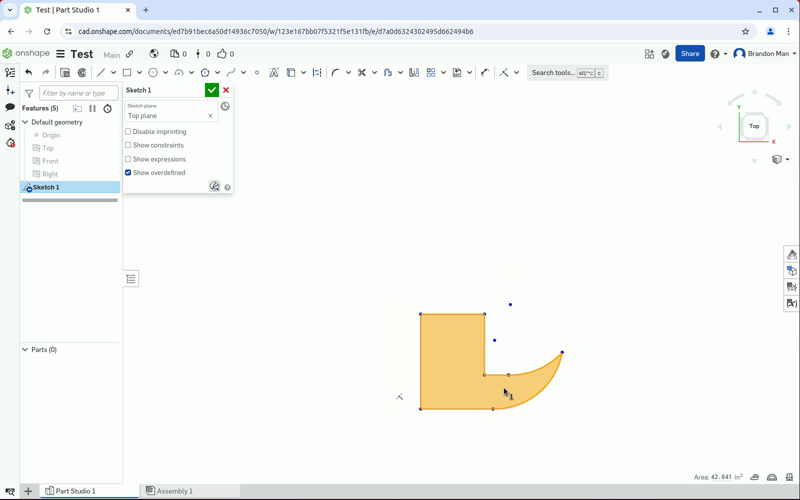
scroll(-6)
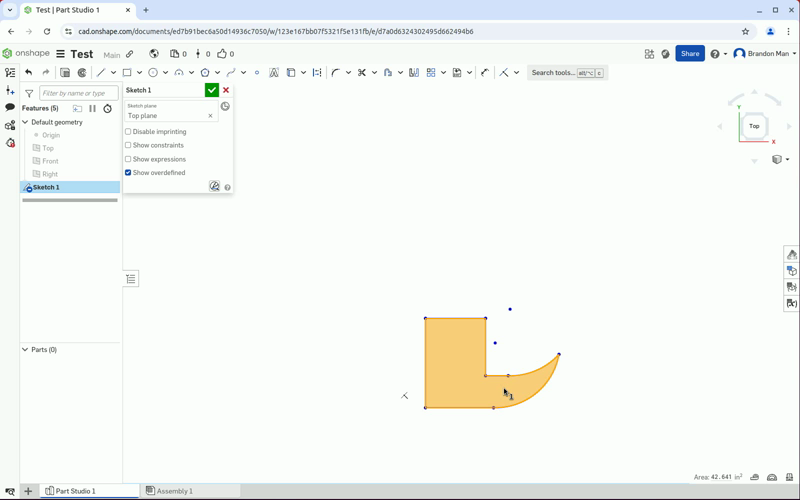
scroll(-6)
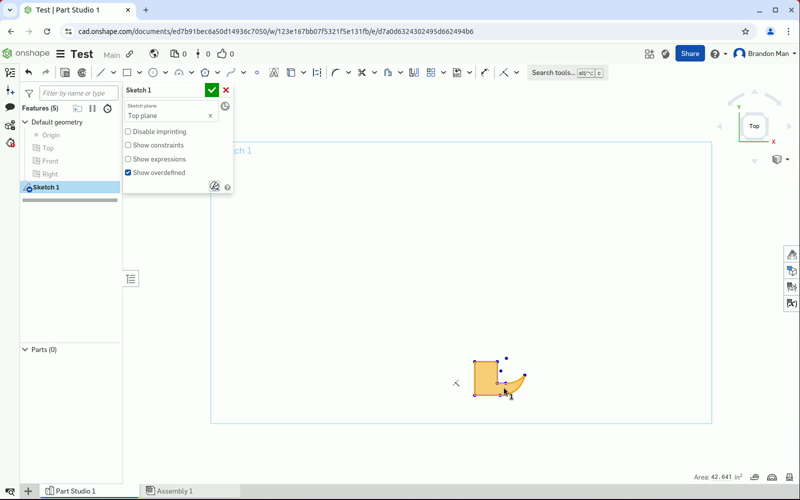
mouse_move(73, 352)
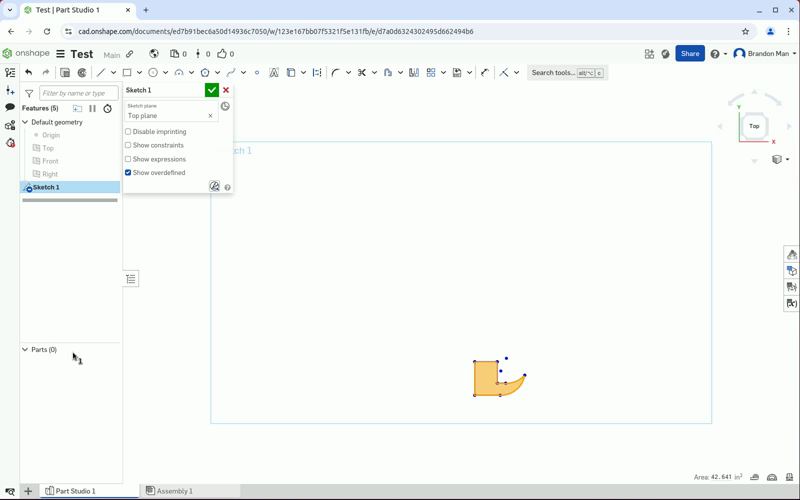
key(shift+y)
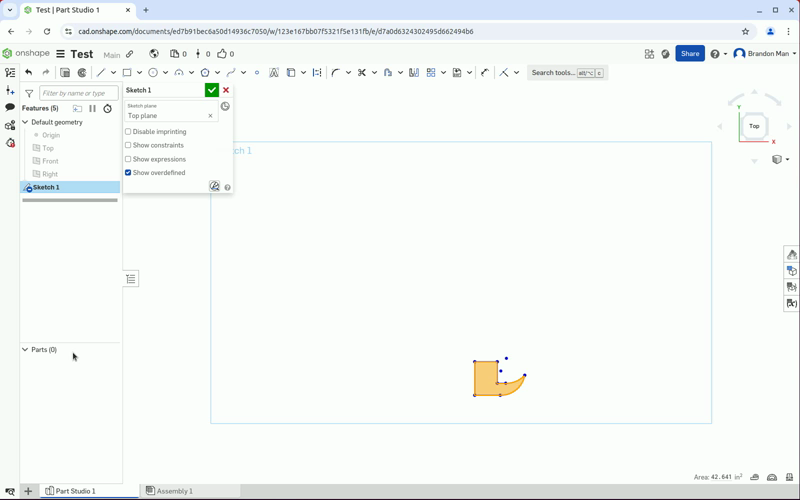
key(shift+e)
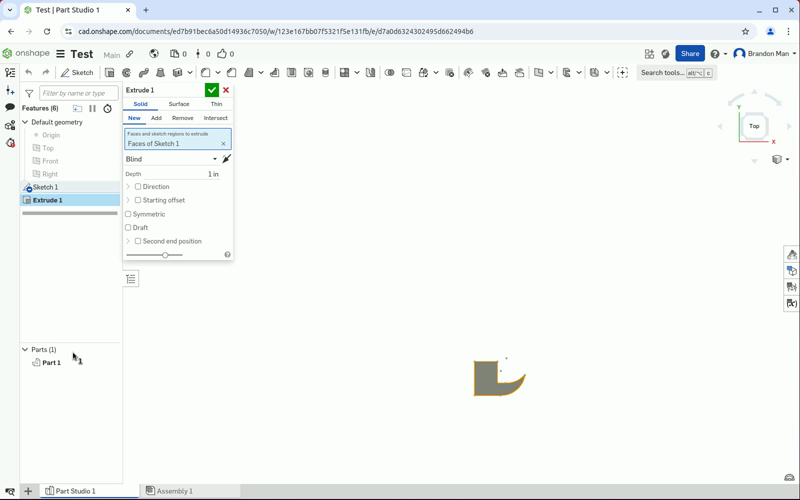
mouse_move(143, 106)
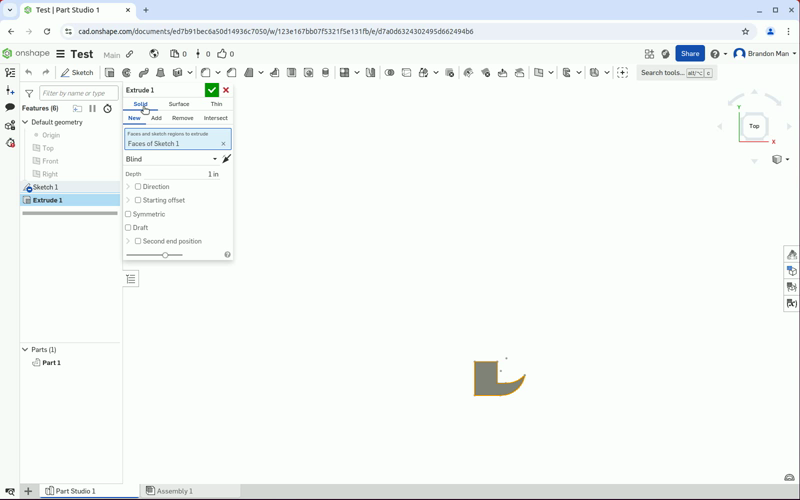
click(143, 106)
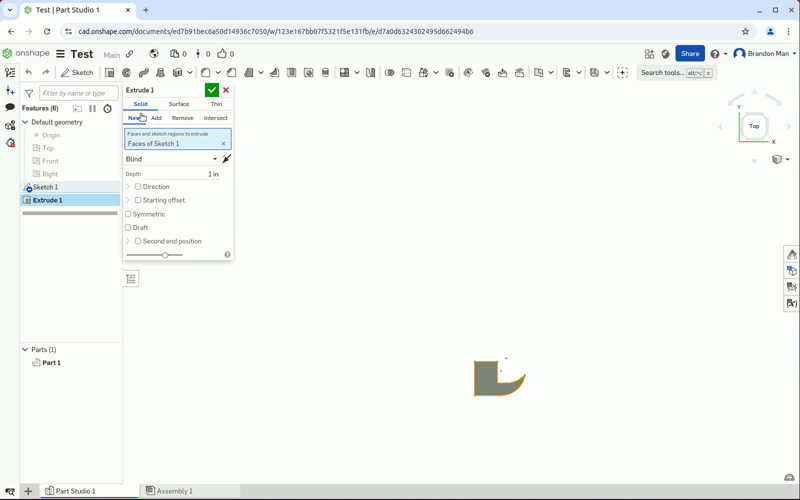
mouse_move(137, 120)
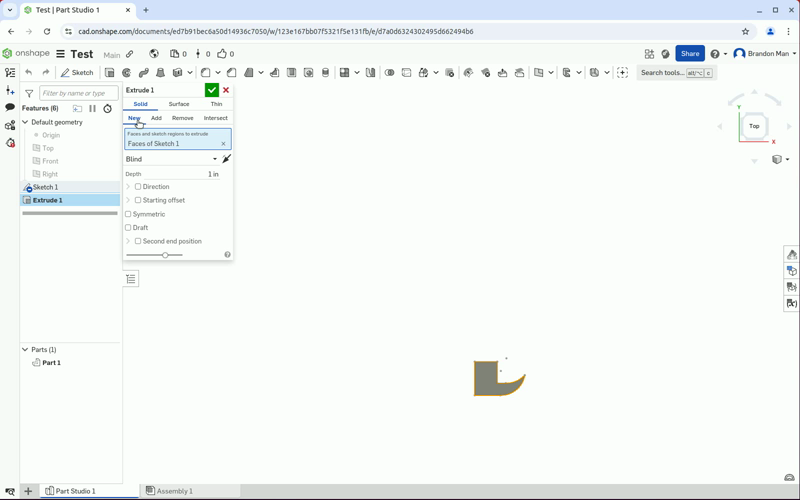
click(137, 120)
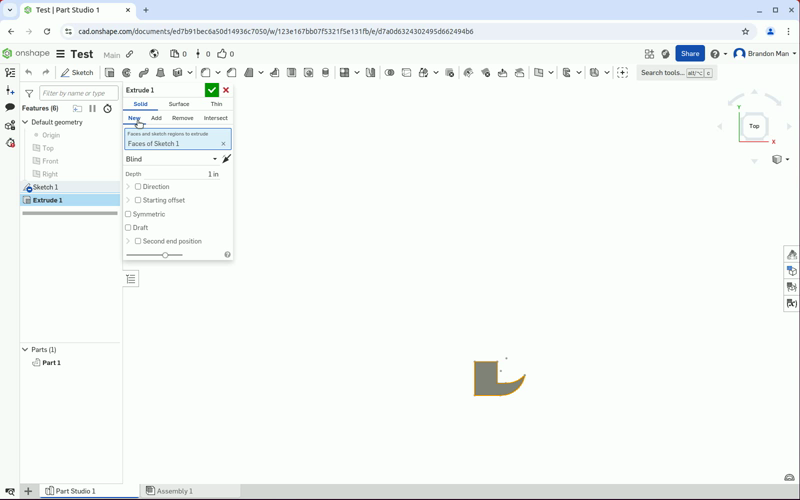
key(tab, 4)
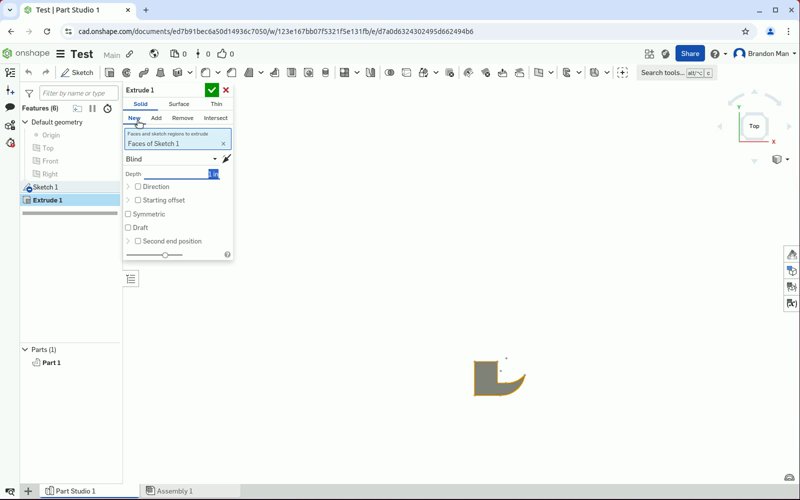
text(4.332)
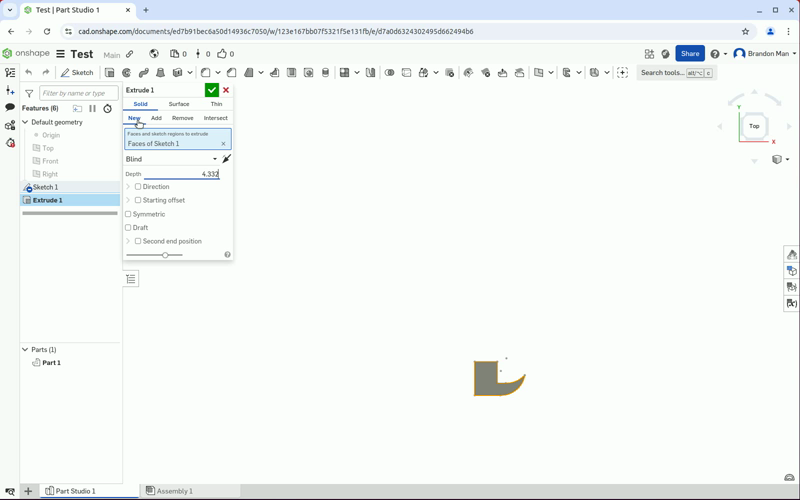
key(tab, 3)
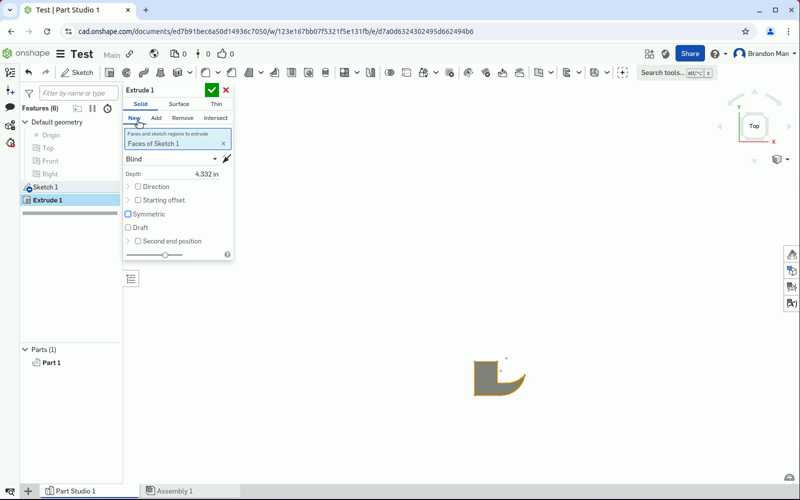
key(space)
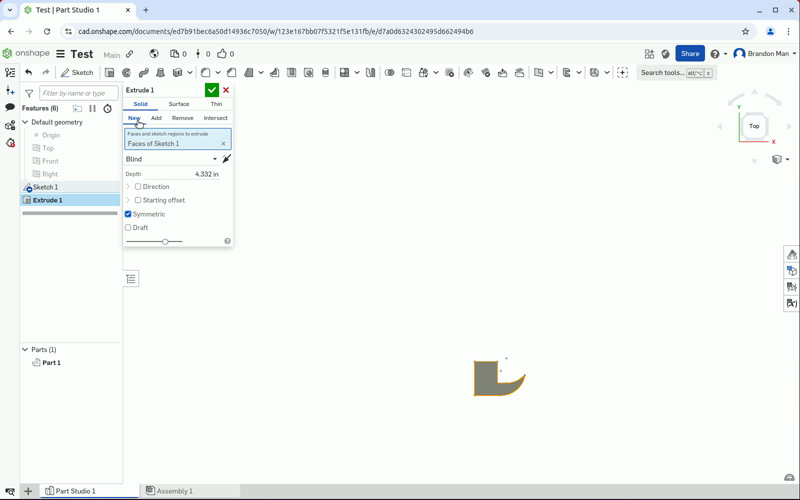
key(enter)
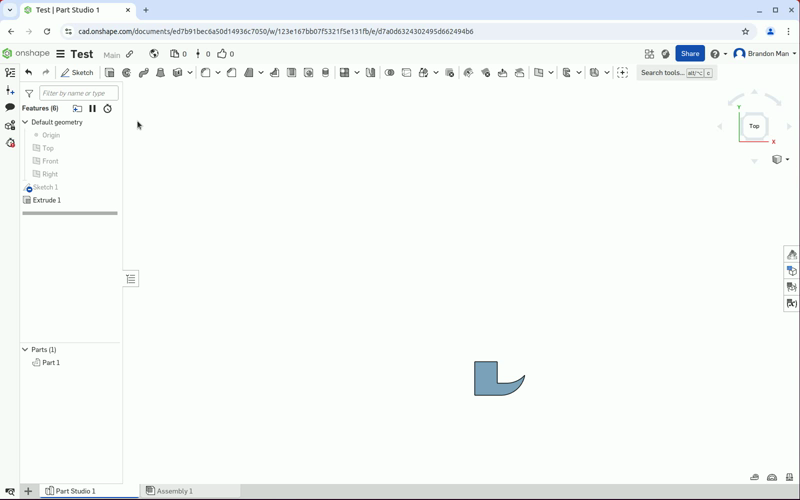
key(shift+h)
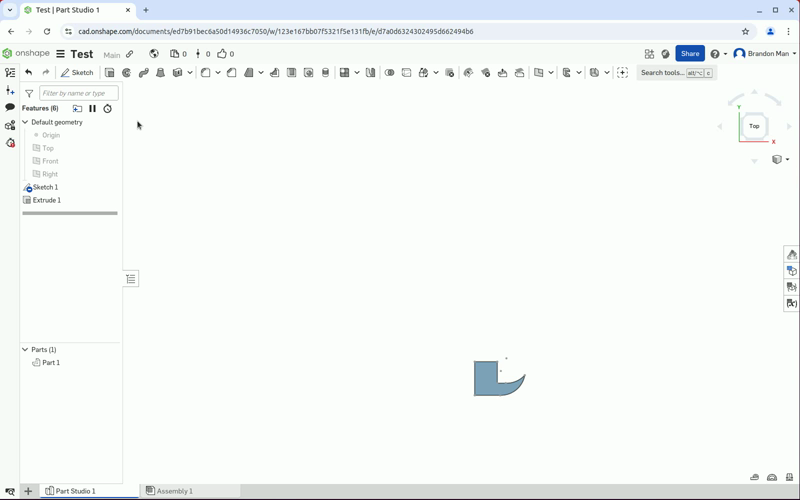
key(shift+h)
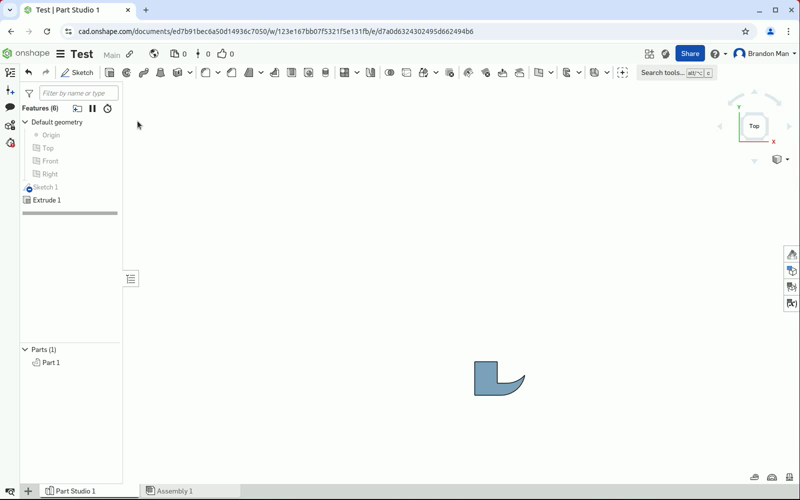
mouse_move(73, 189)
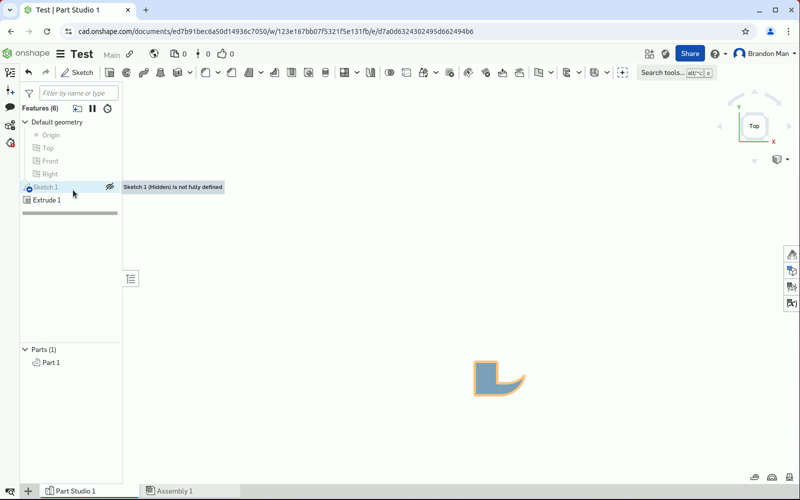
click(73, 189)
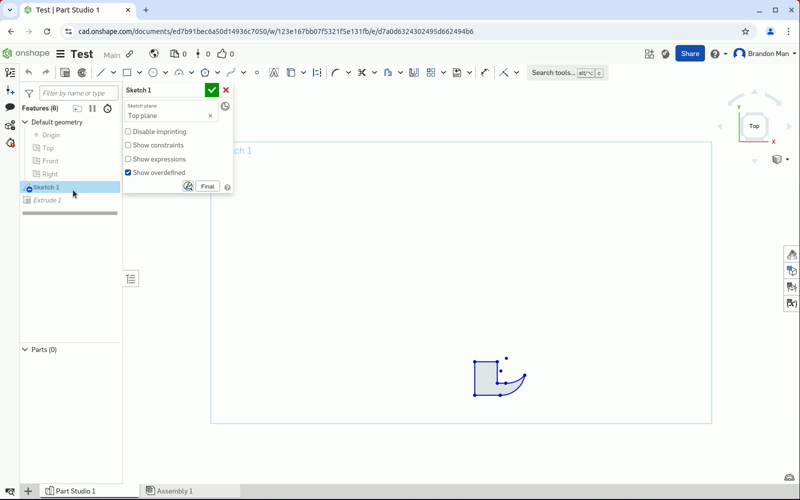
mouse_move(229, 92)
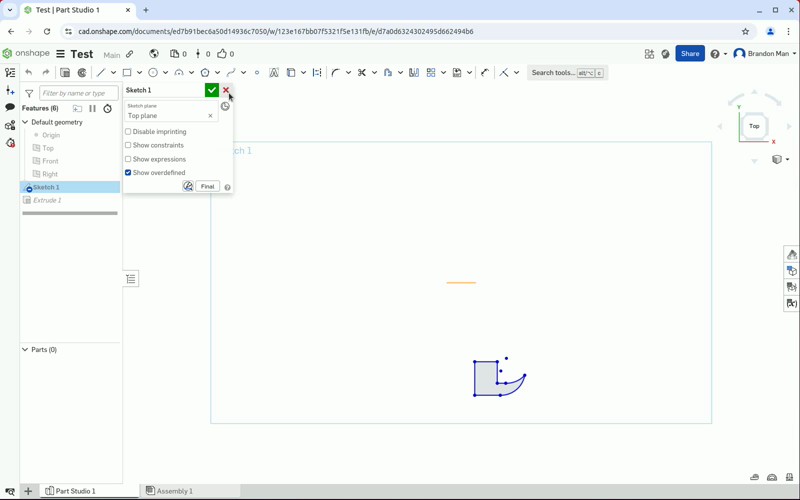
click(229, 92)
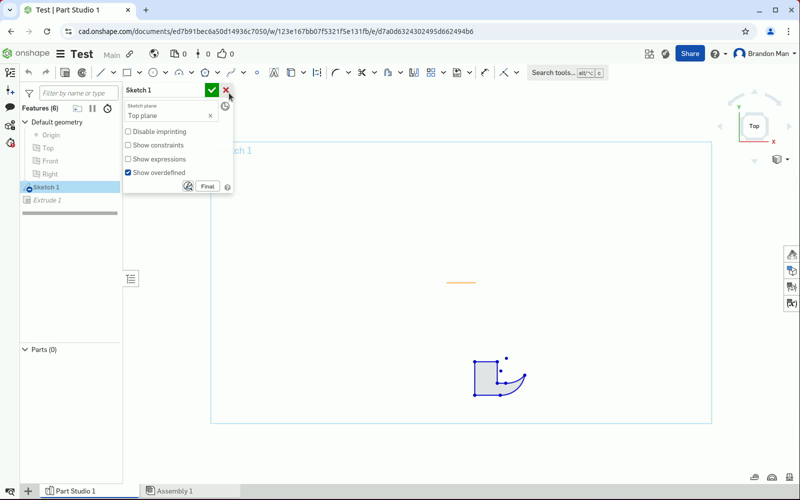
key(shift+s)
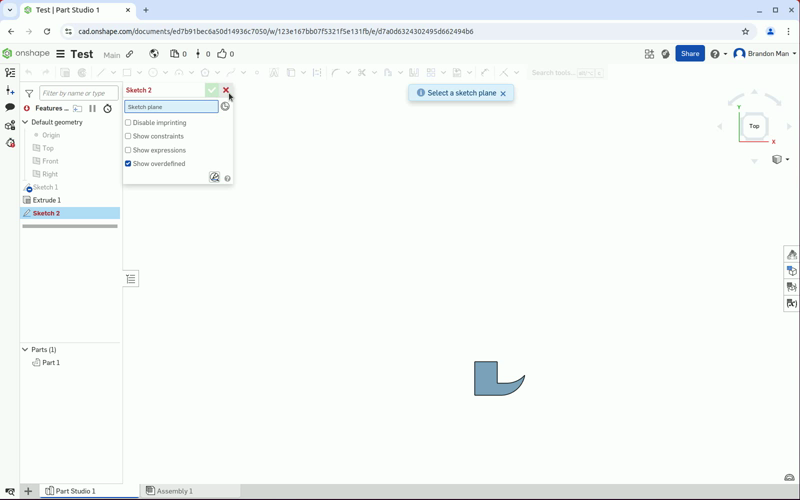
mouse_move(73, 150)
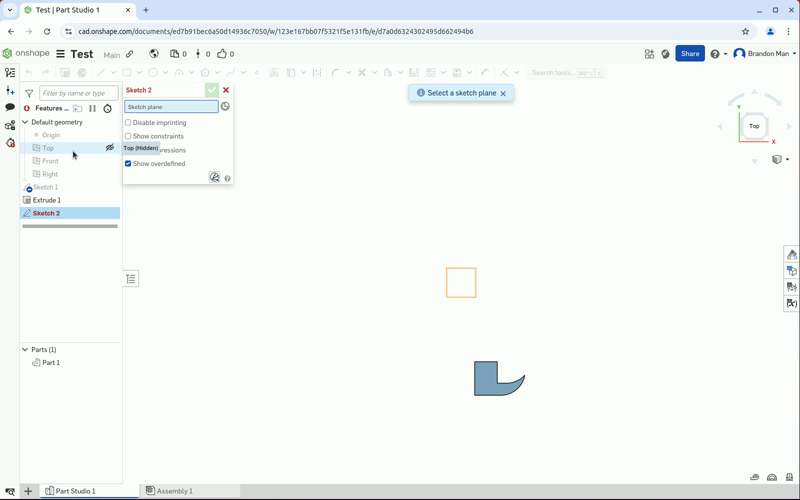
click(73, 150)
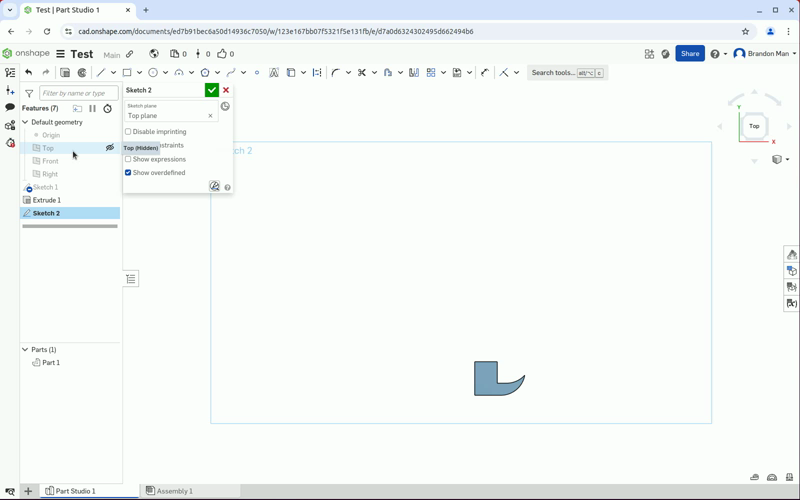
mouse_move(73, 352)
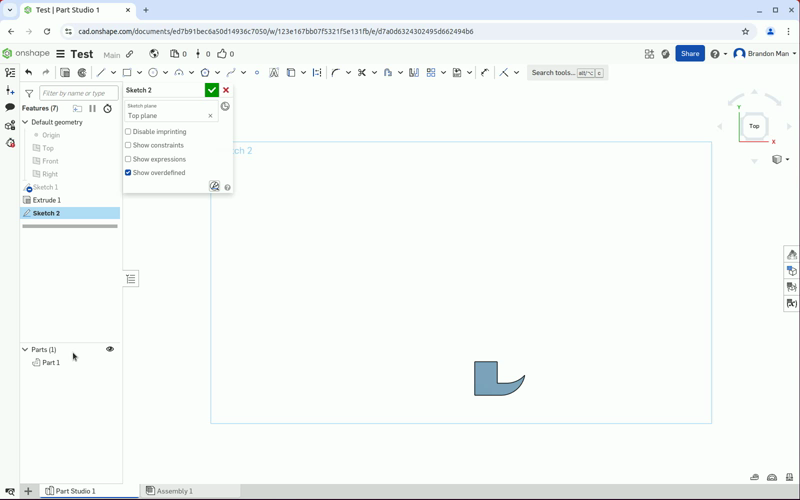
key(y)
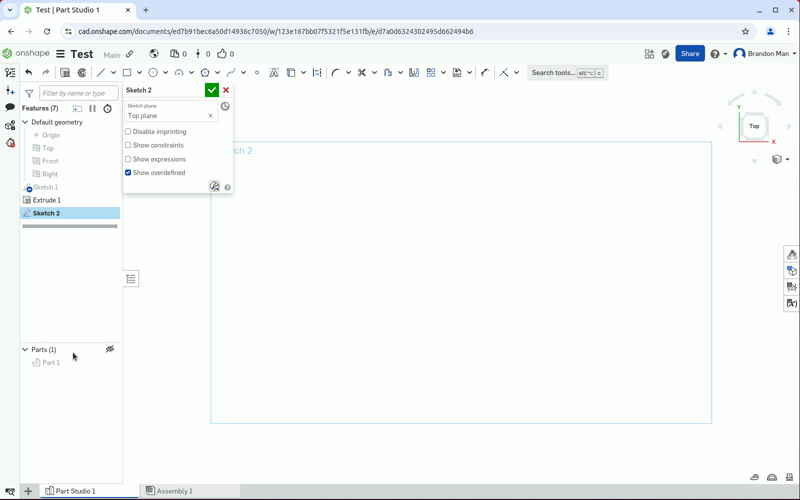
key(l)
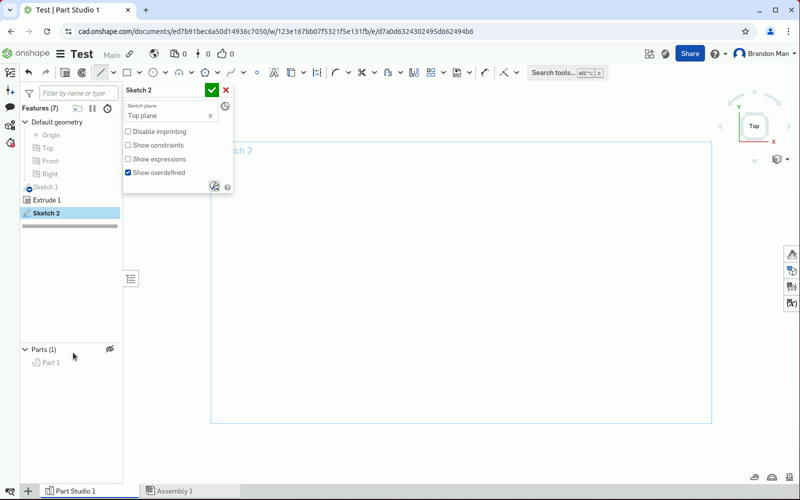
key_down(shift)
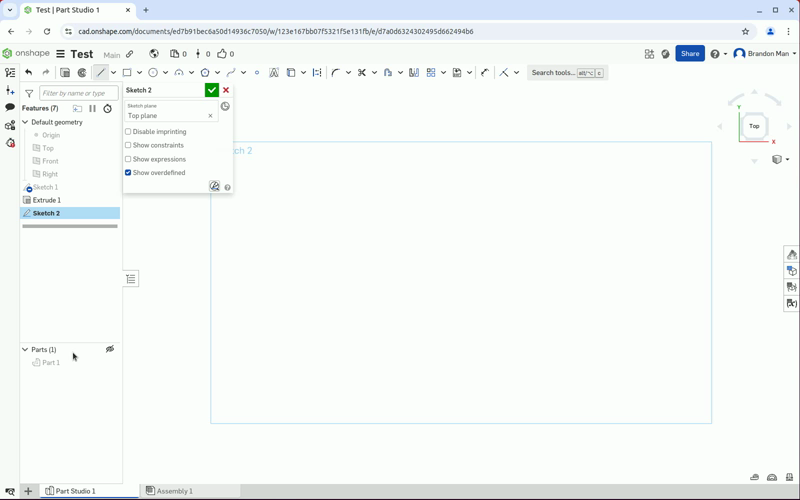
mouse_move(416, 307)
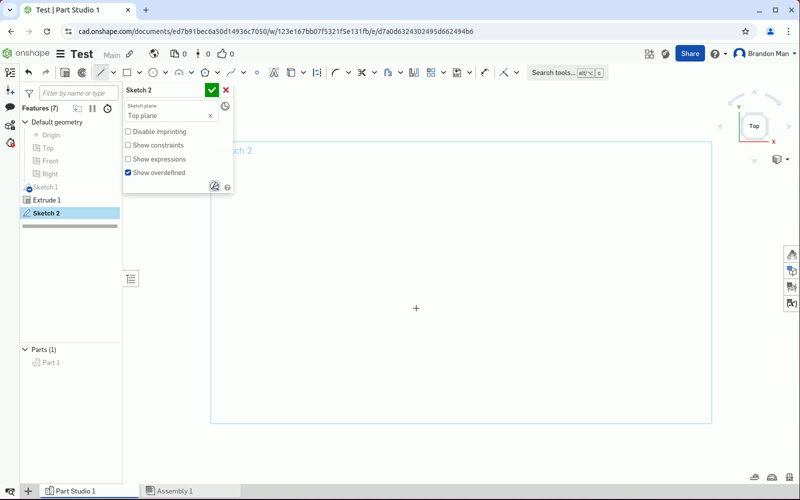
click(416, 307)
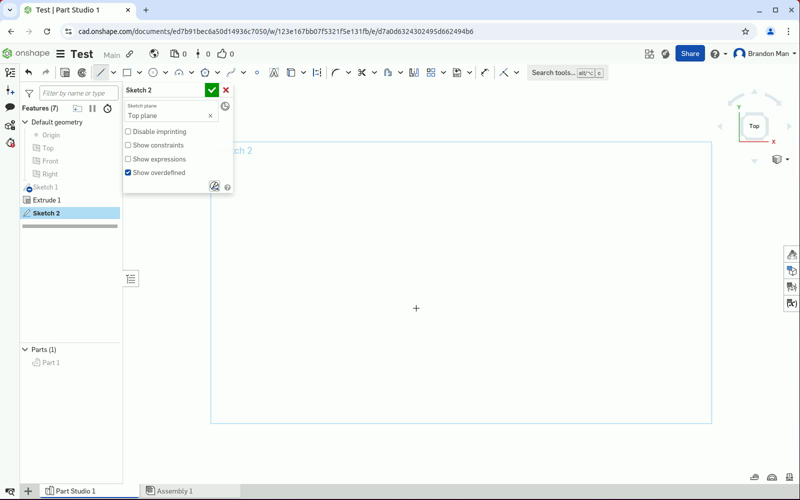
key_up(shift)
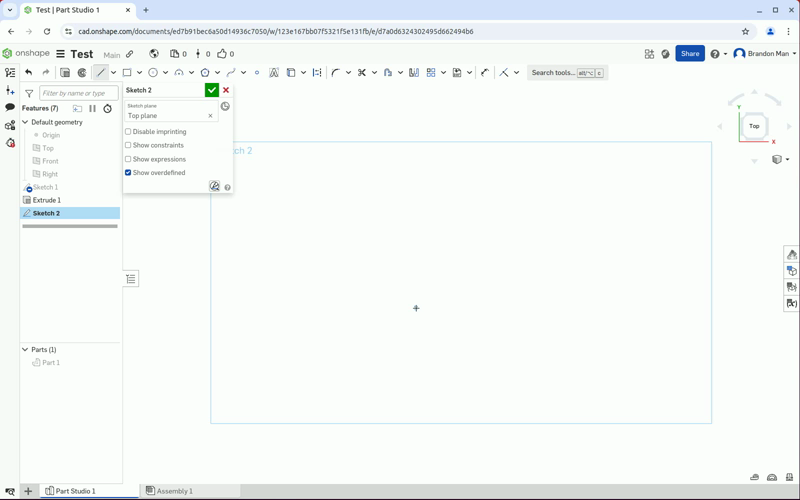
key_down(shift)
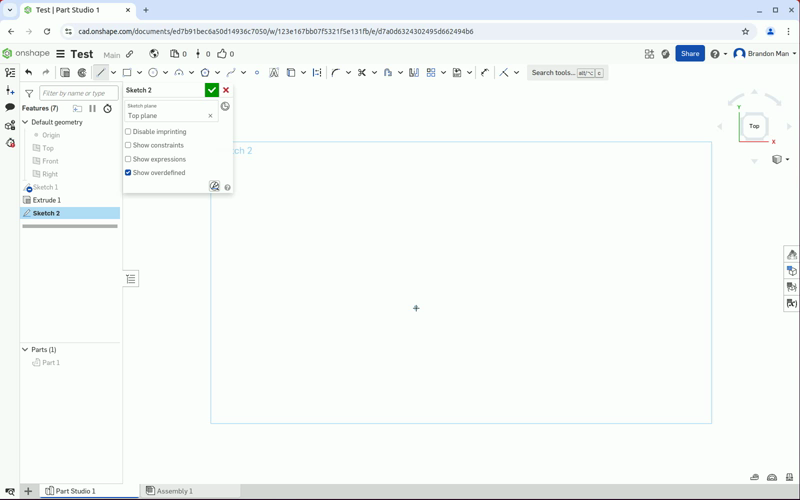
mouse_move(489, 307)
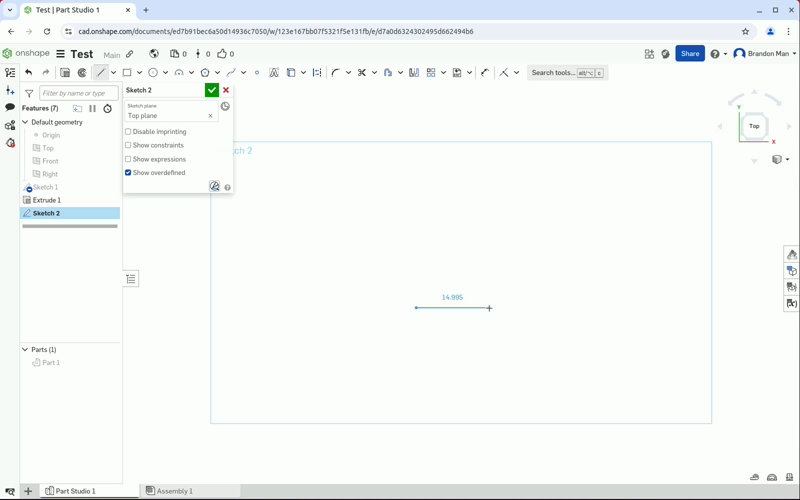
click(489, 307)
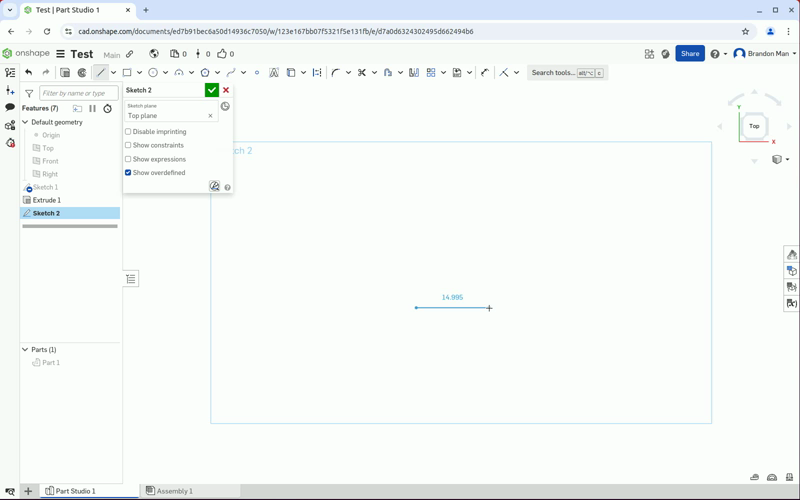
key_up(shift)
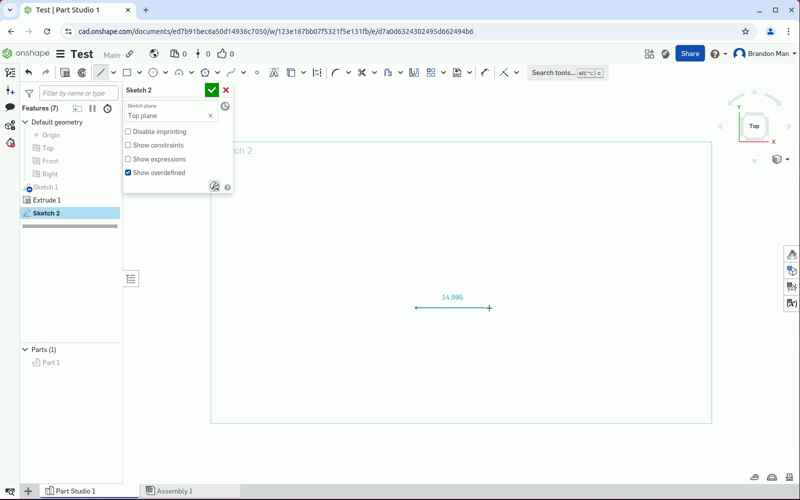
key(esc)
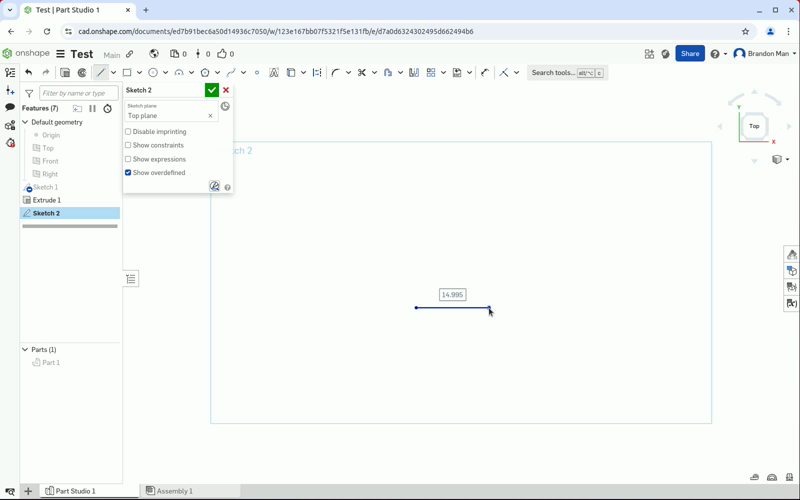
key(a)
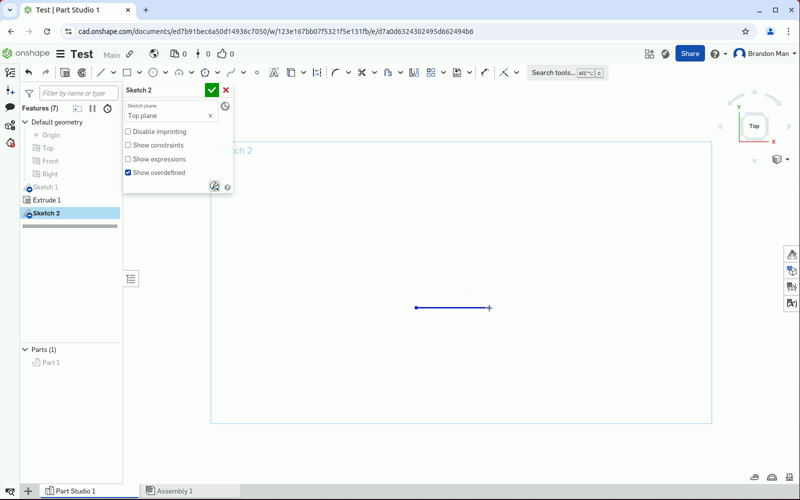
mouse_move(489, 307)
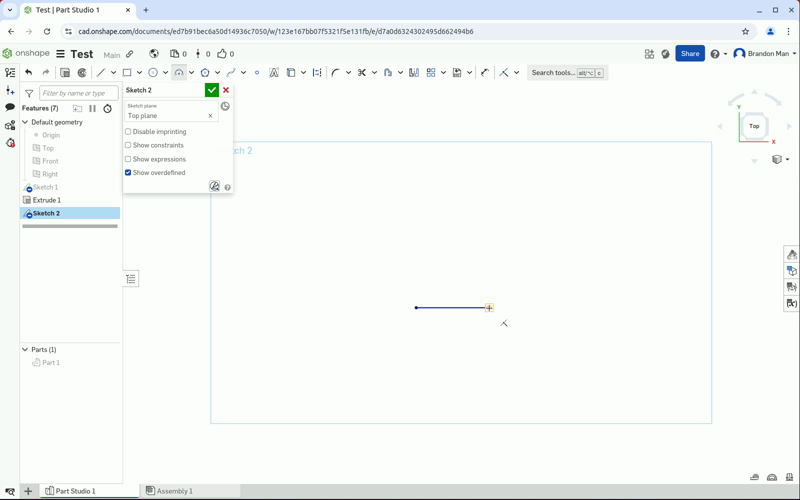
click(489, 307)
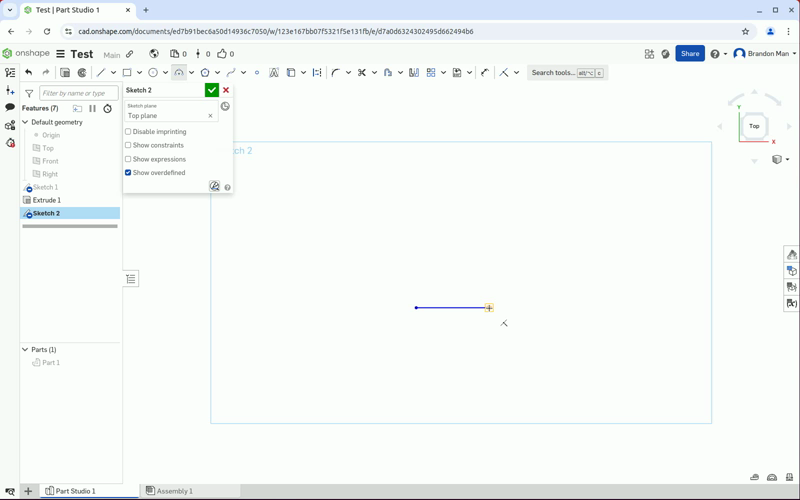
key_down(shift)
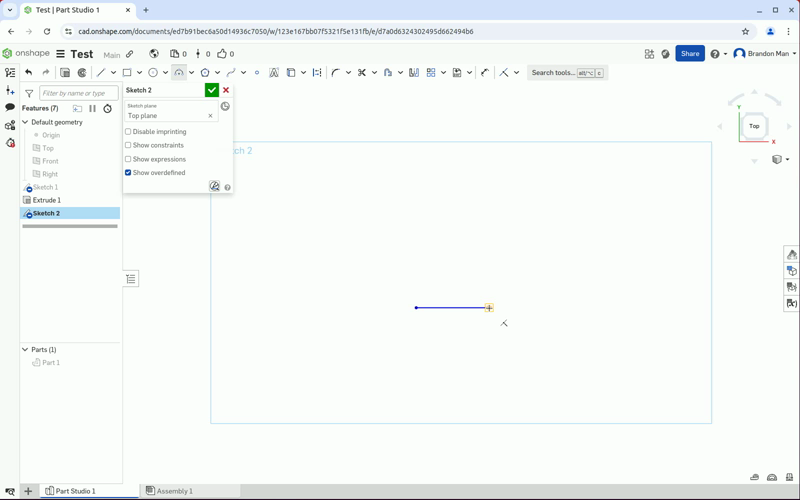
mouse_move(498, 299)
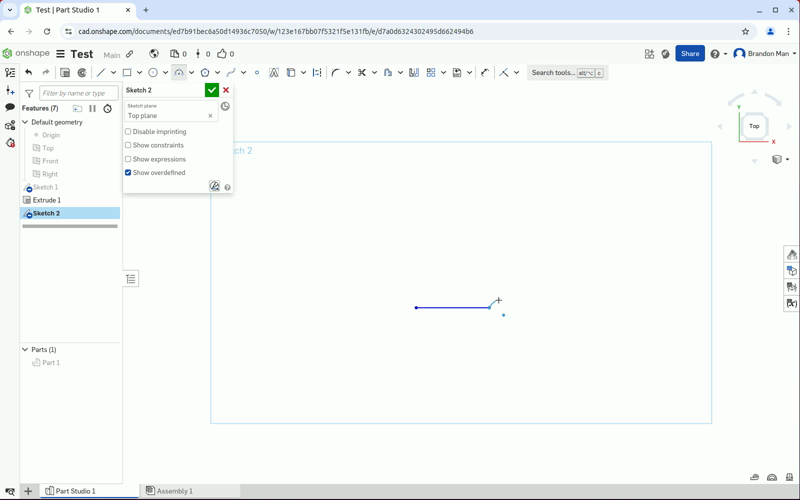
click(498, 299)
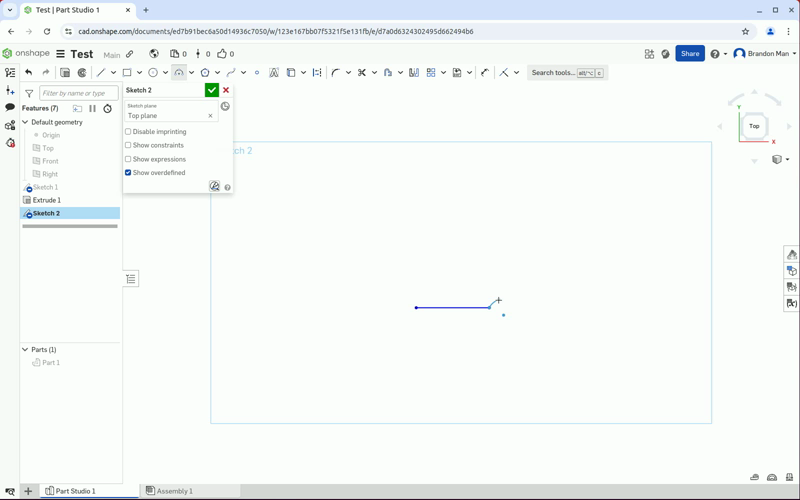
mouse_move(492, 301)
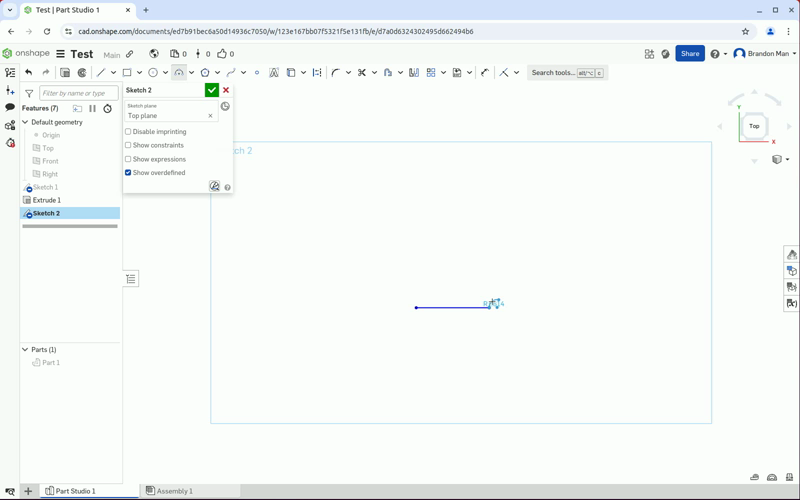
click(492, 301)
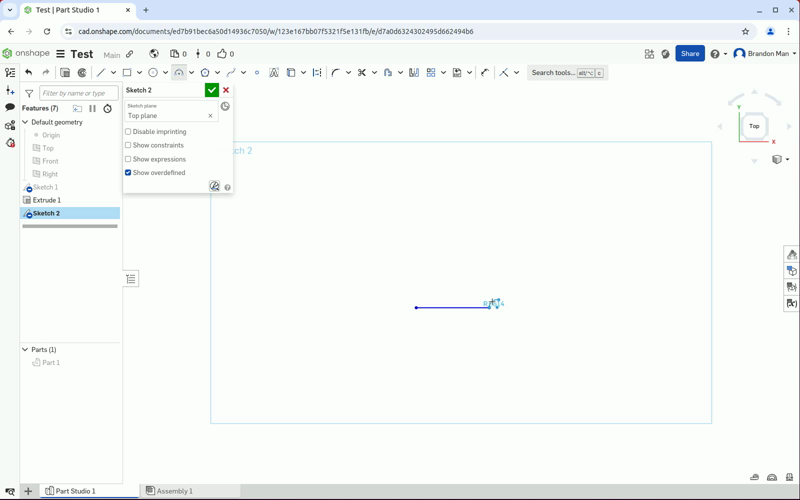
key_up(shift)
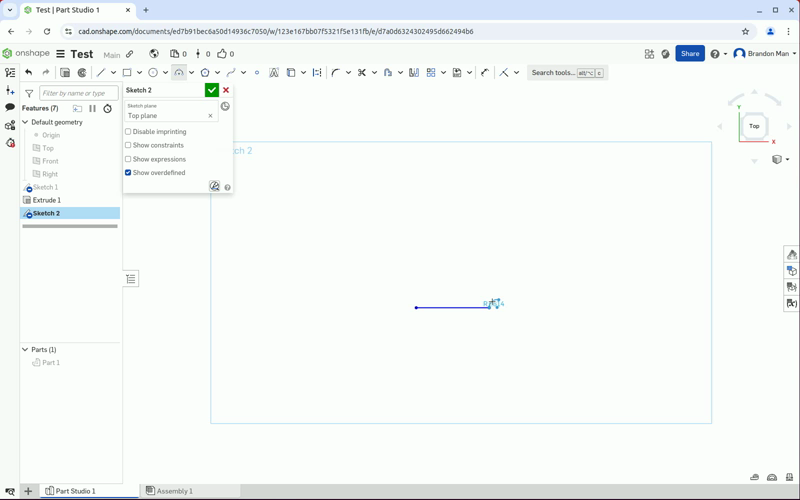
key(esc)
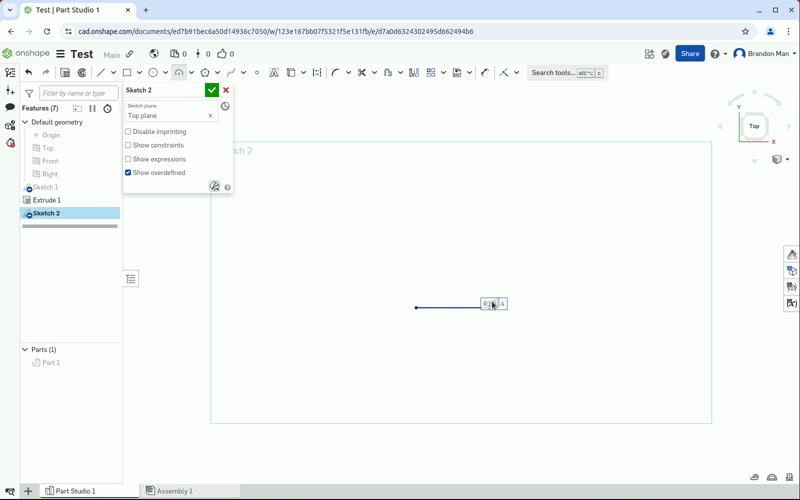
key(l)
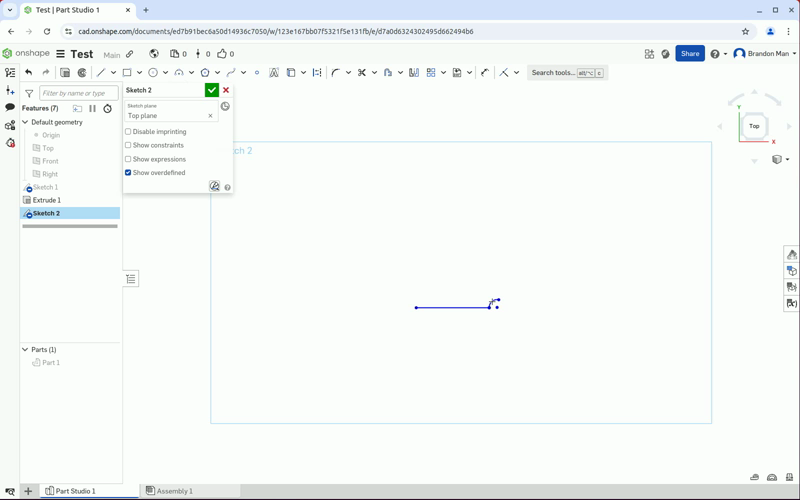
mouse_move(498, 299)
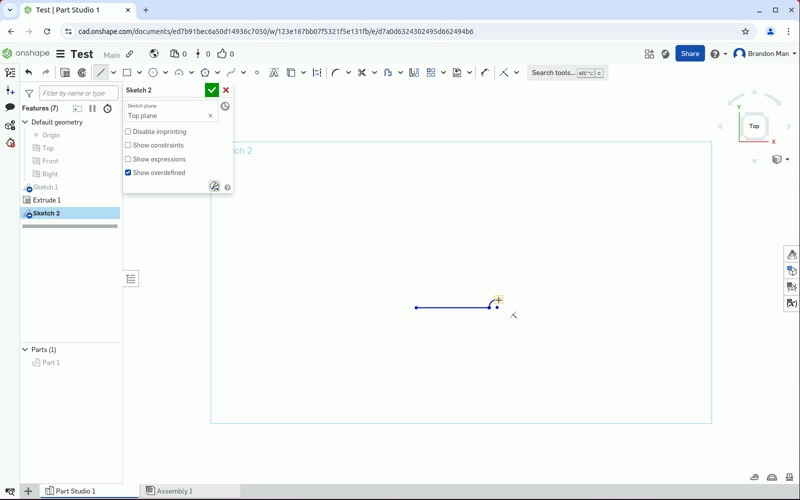
click(498, 299)
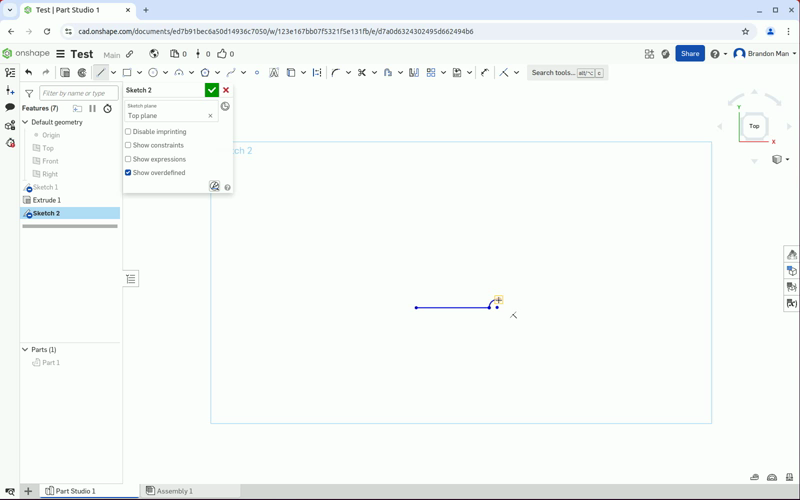
key_down(shift)
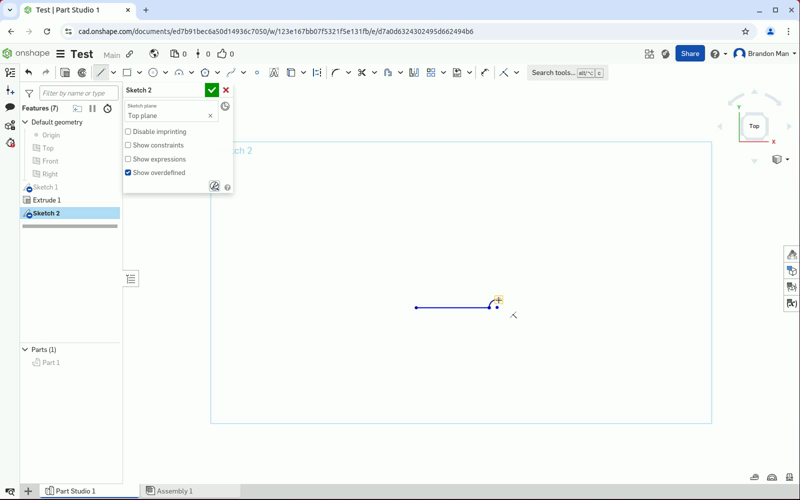
mouse_move(528, 299)
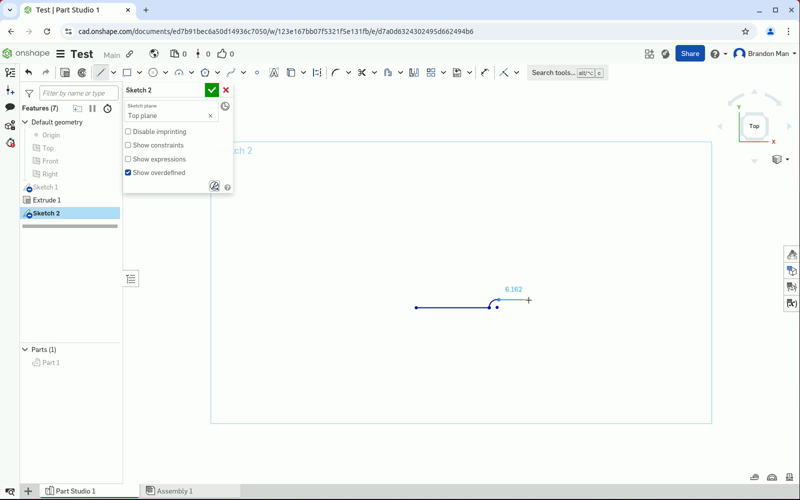
mouse_move(498, 257)
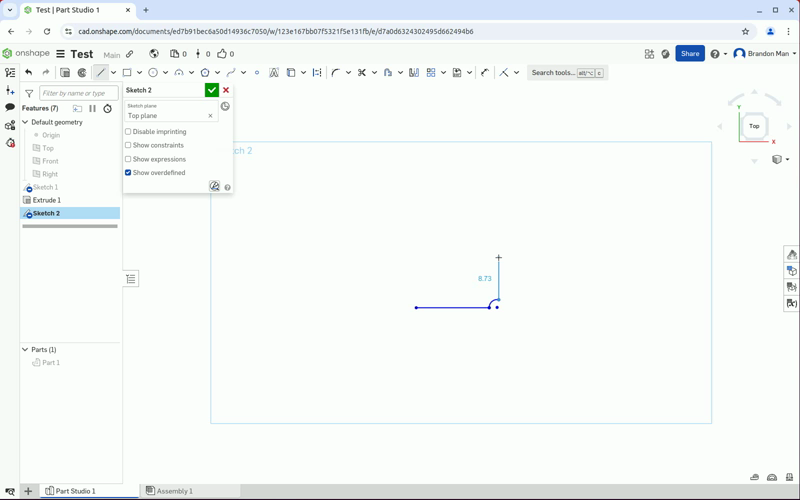
click(498, 257)
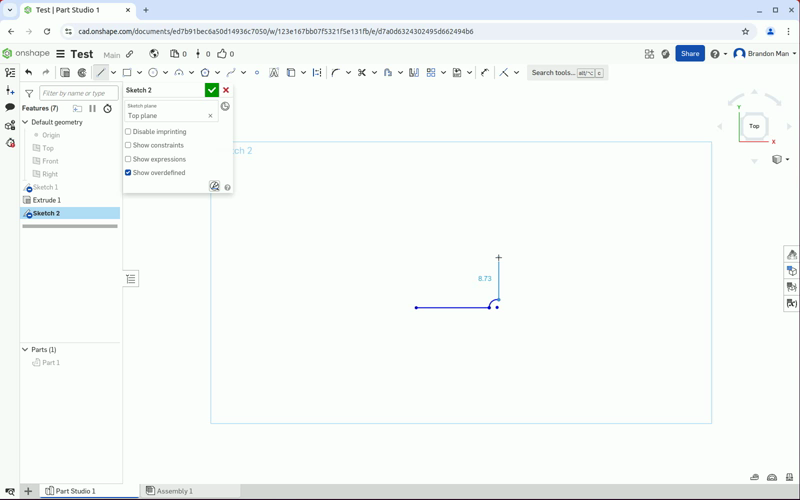
key_up(shift)
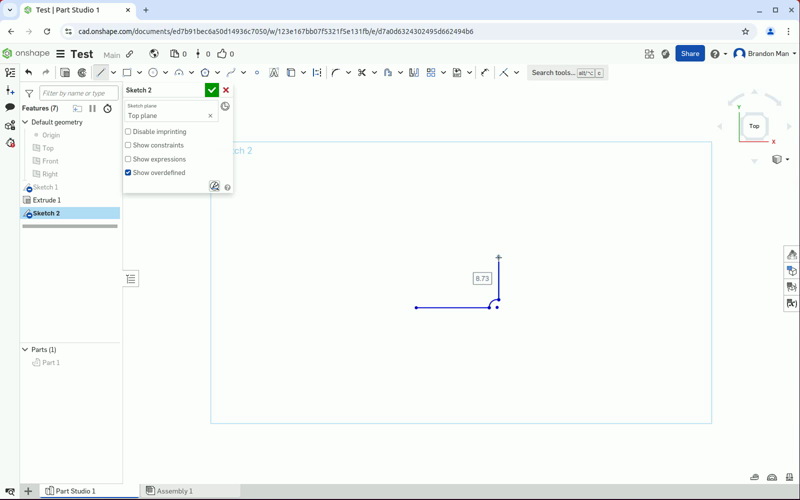
key_down(shift)
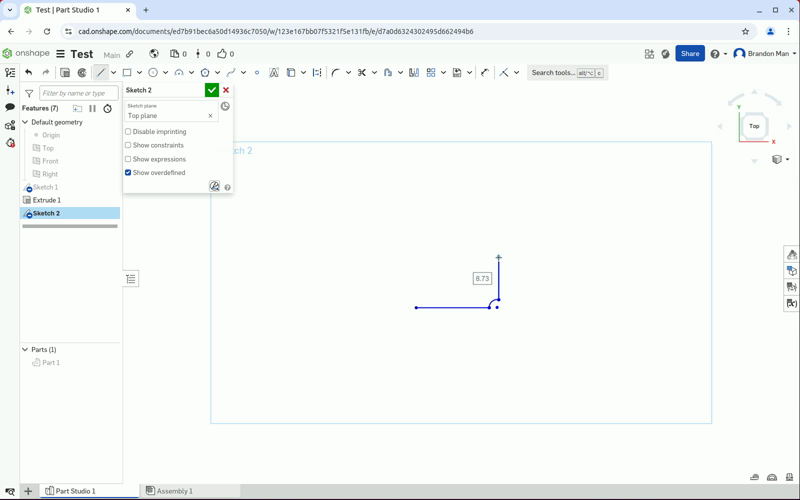
mouse_move(416, 257)
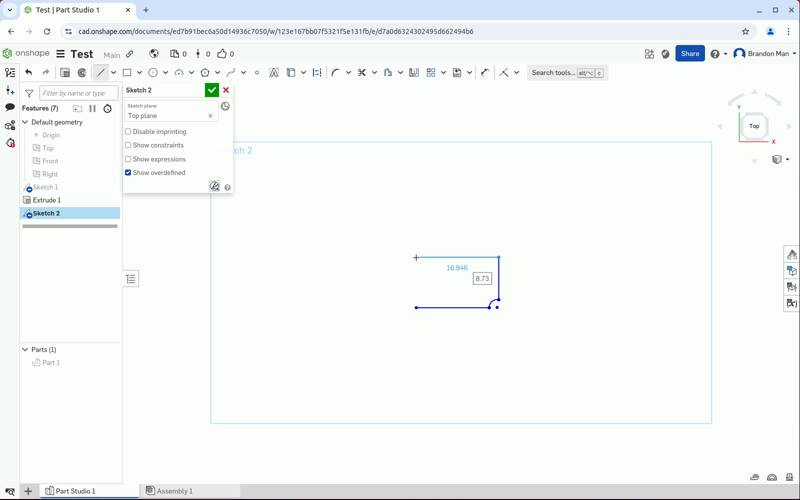
click(416, 257)
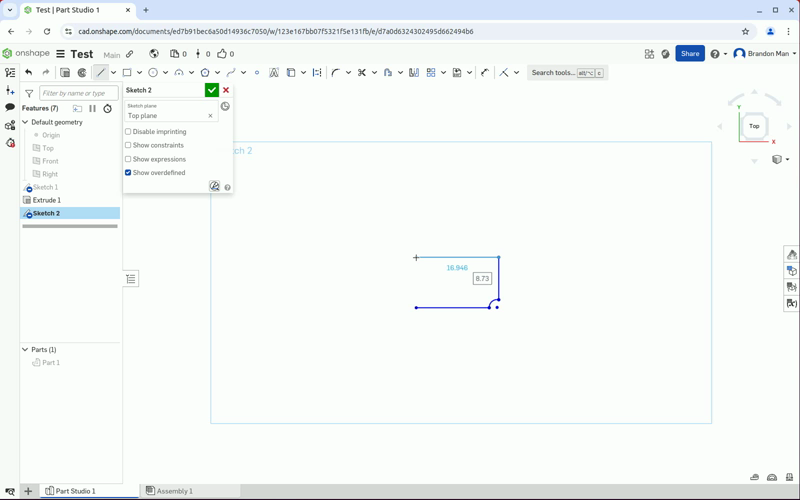
key_up(shift)
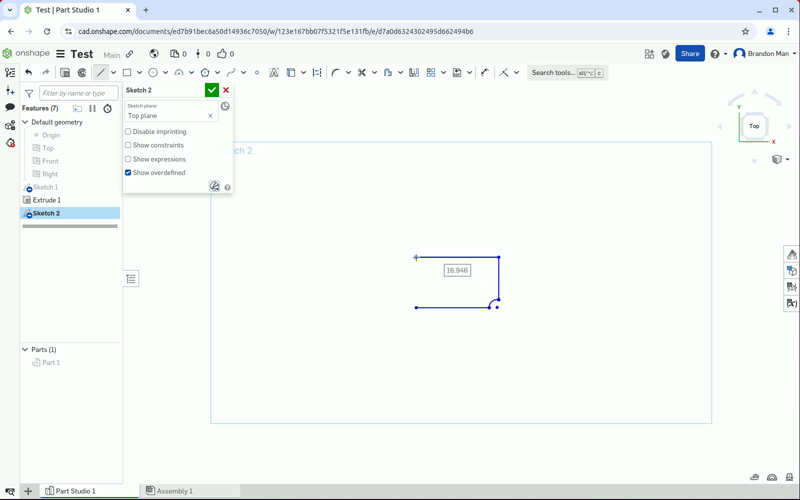
key(esc)
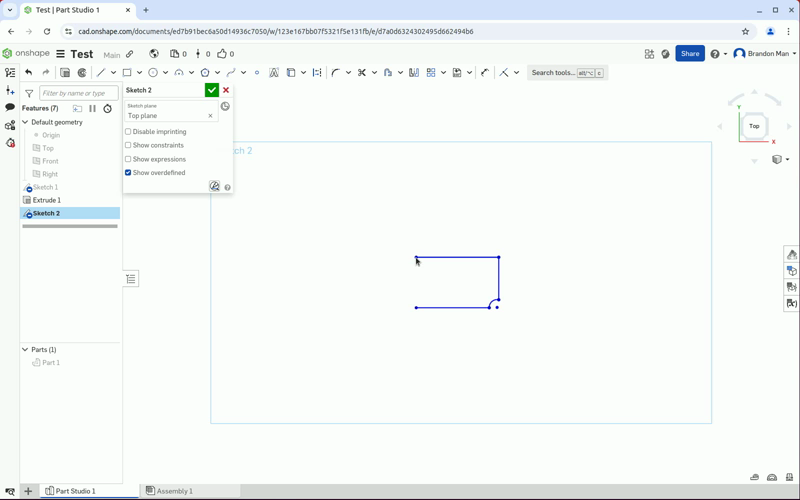
key(a)
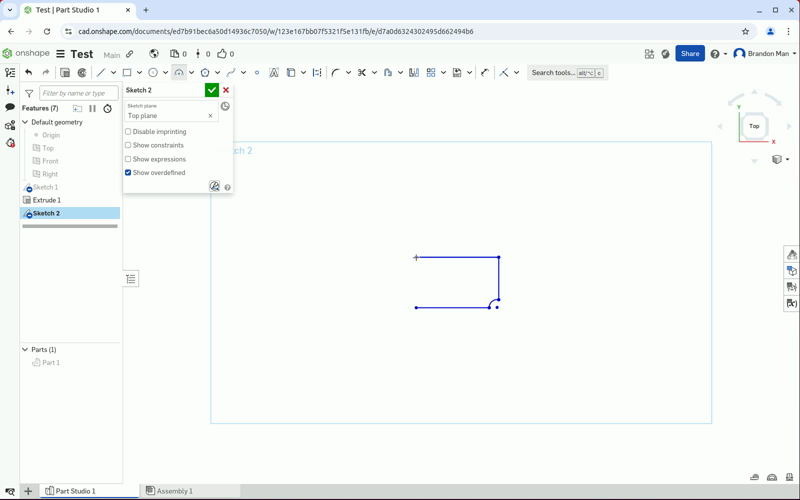
mouse_move(416, 257)
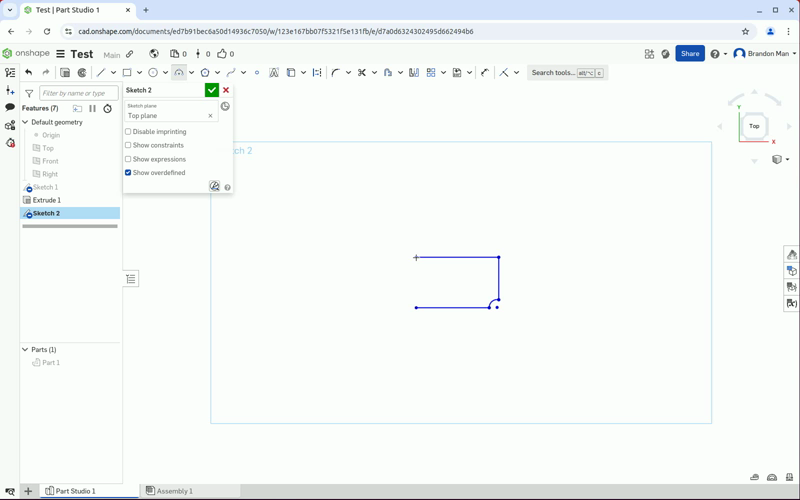
click(416, 257)
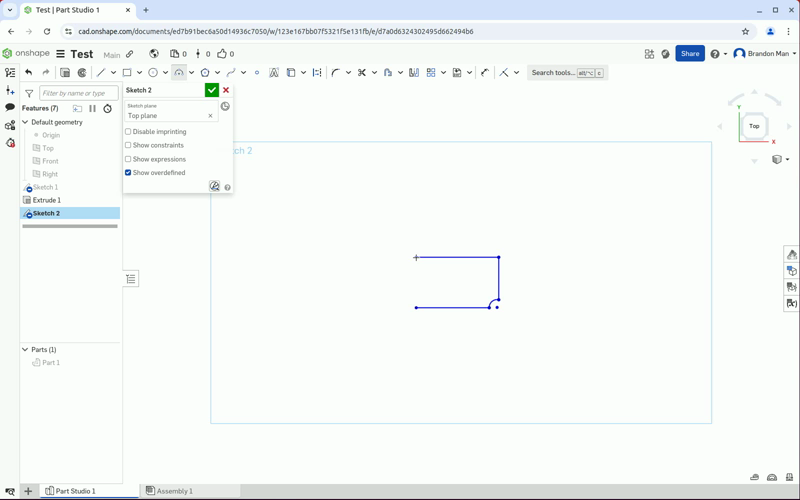
mouse_move(416, 307)
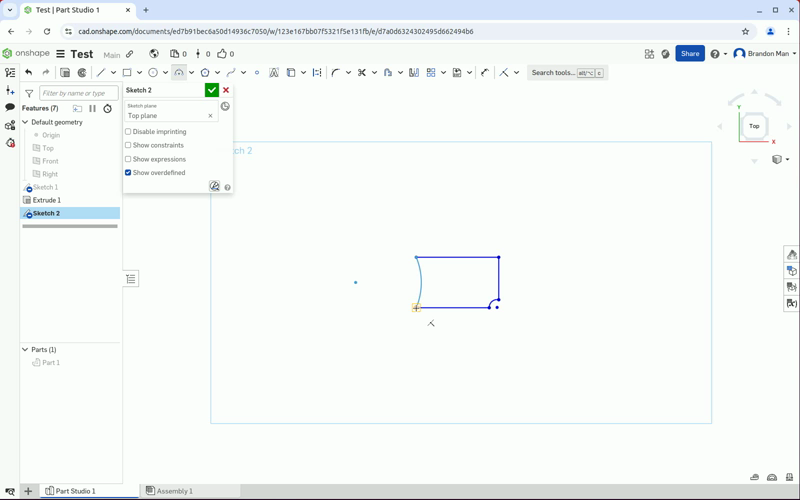
click(416, 307)
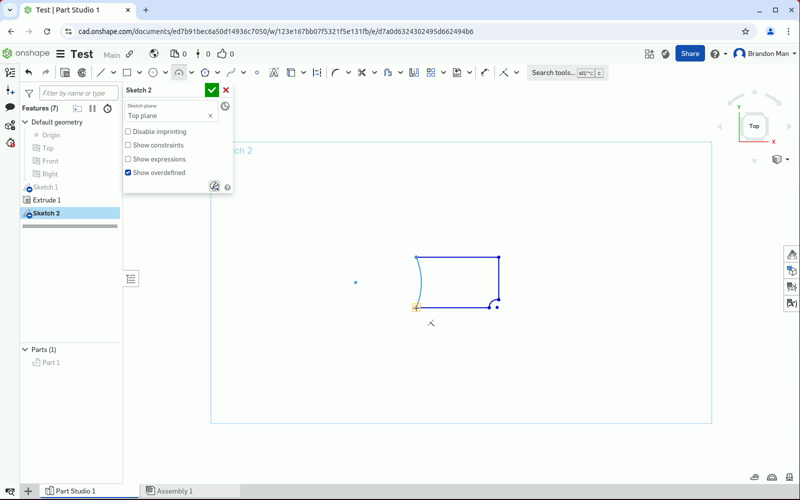
key_down(shift)
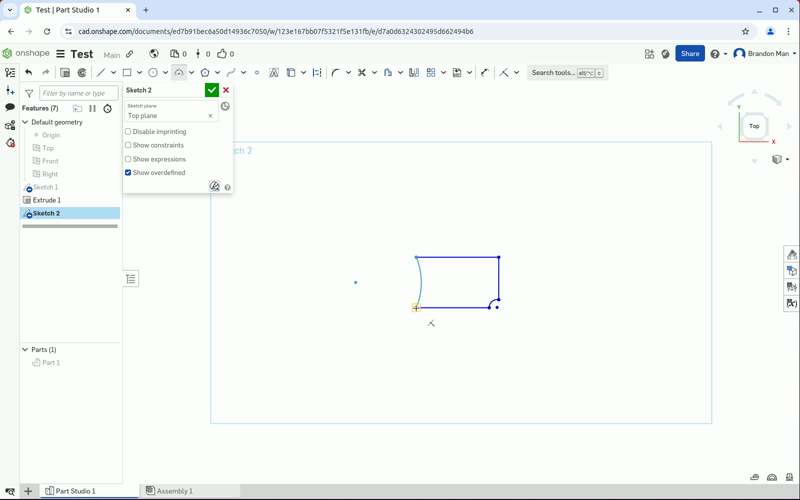
mouse_move(391, 282)
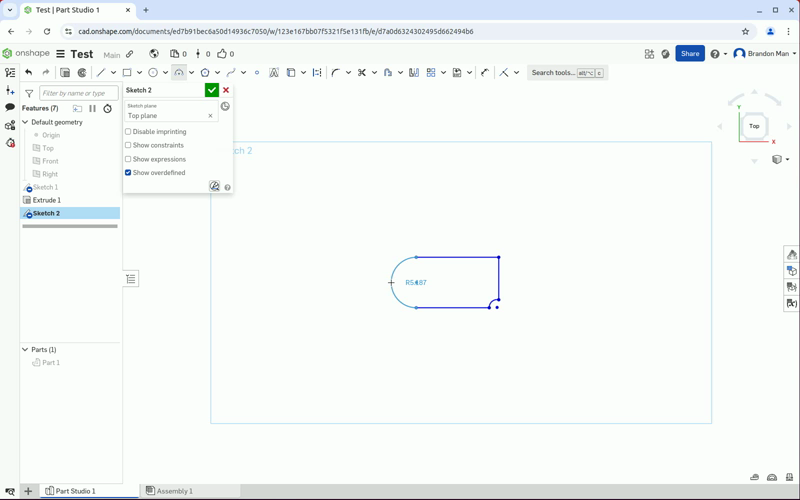
click(391, 282)
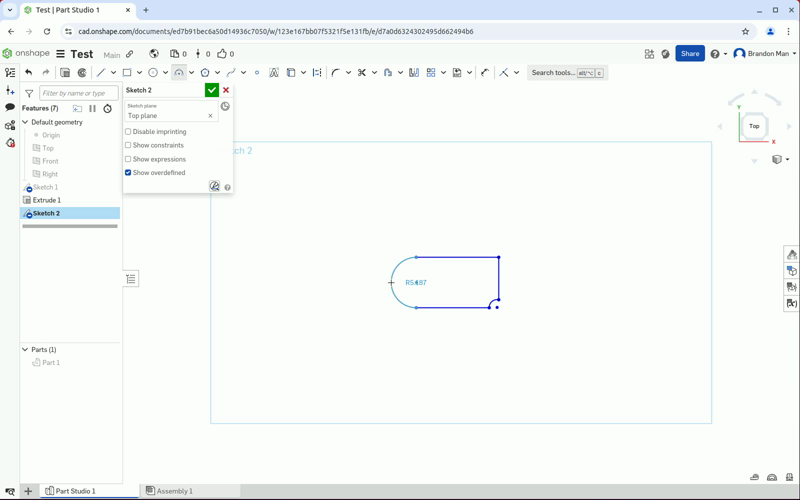
key_up(shift)
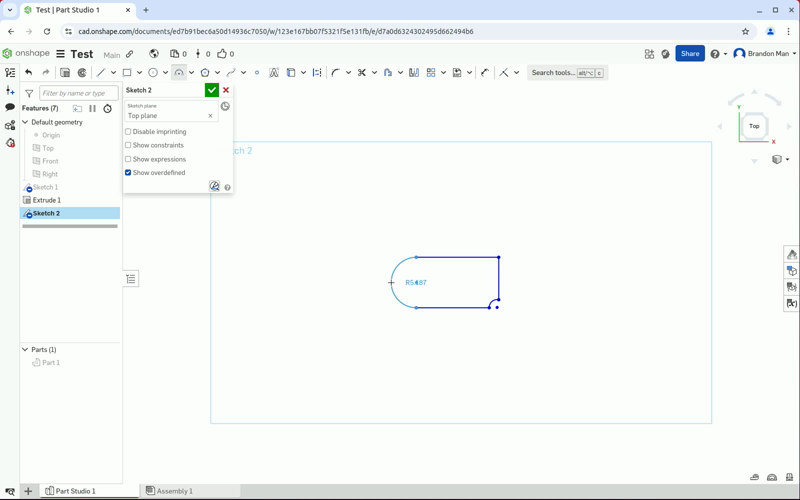
key(esc)
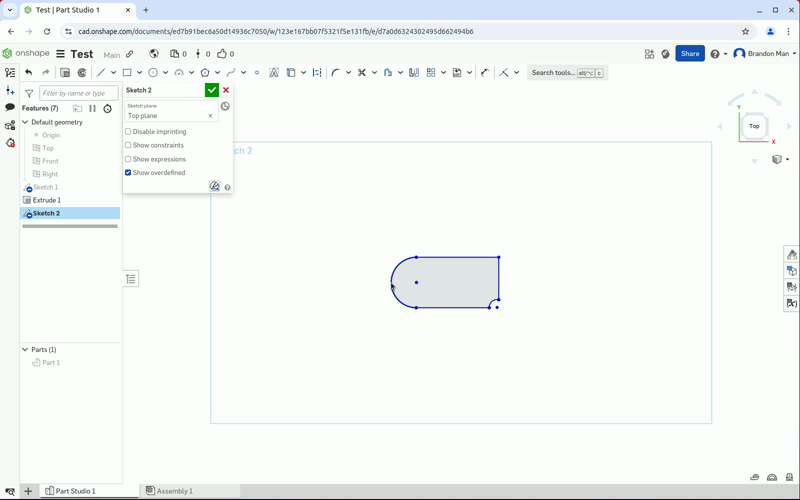
mouse_move(441, 273)
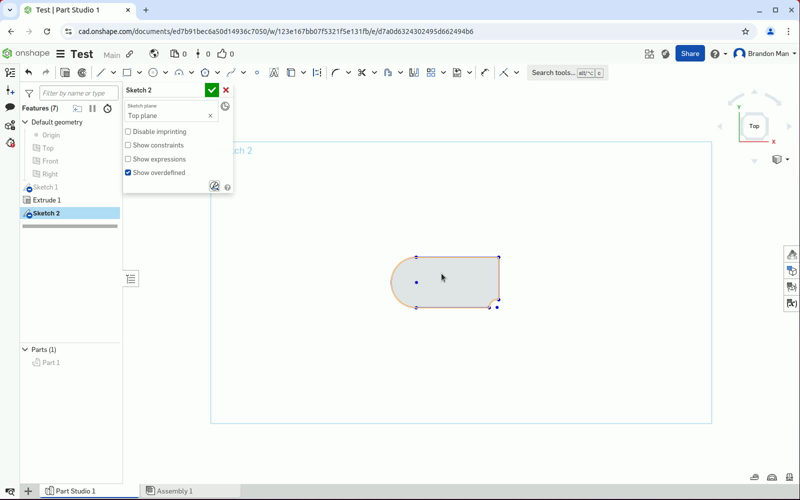
click(441, 273)
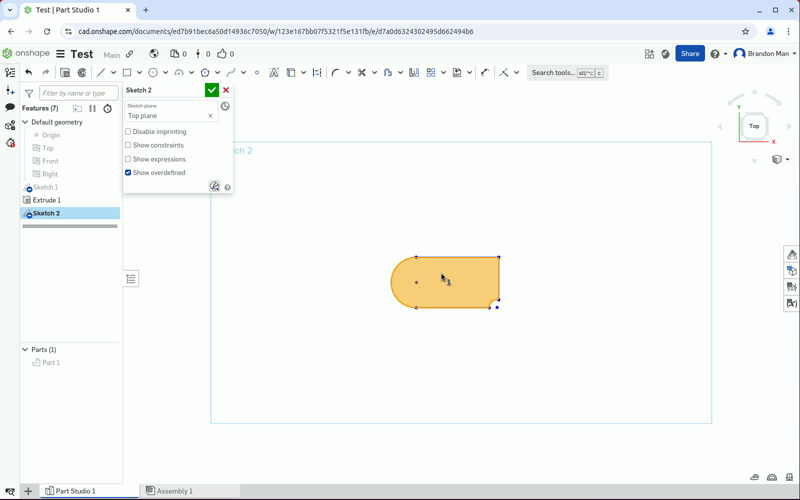
mouse_move(73, 352)
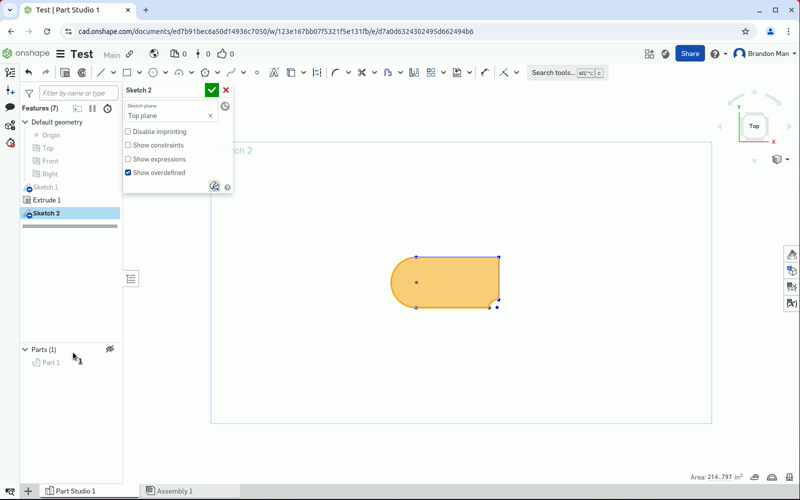
key(shift+y)
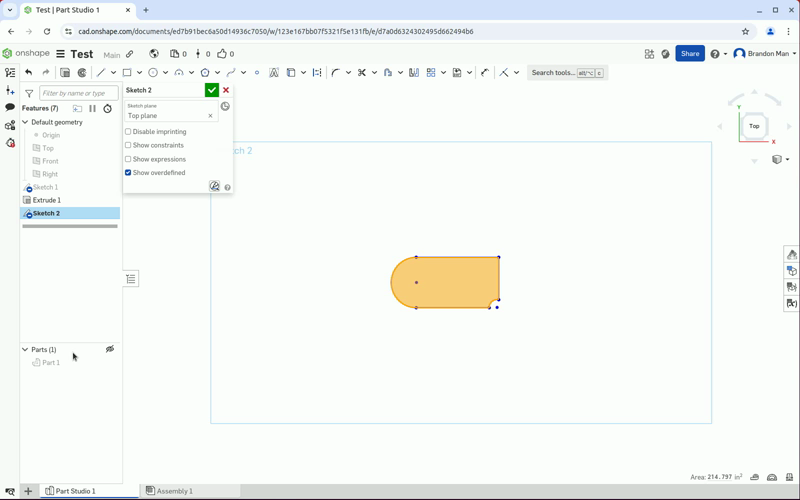
key(shift+e)
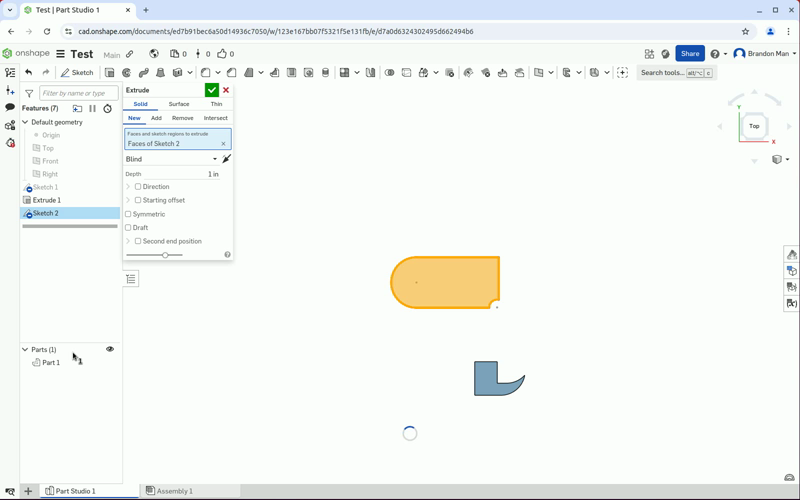
mouse_move(143, 106)
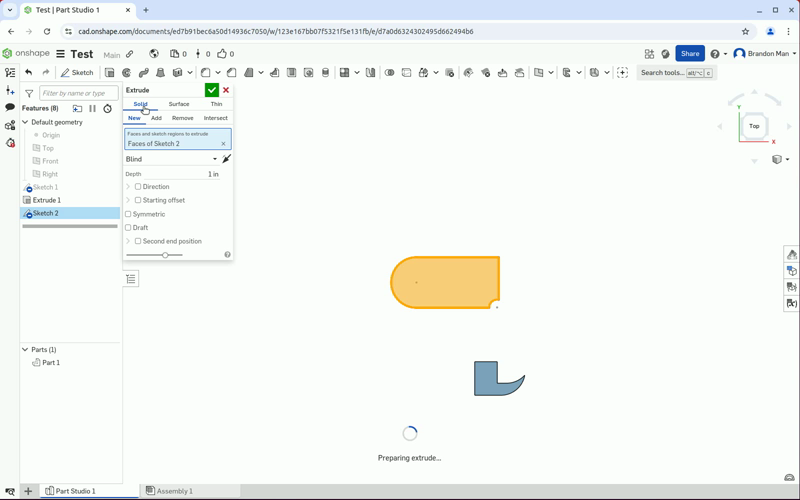
click(143, 106)
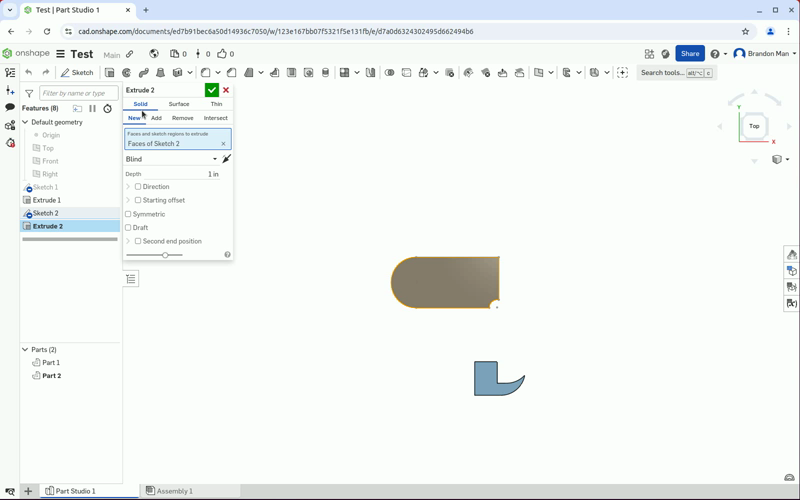
mouse_move(137, 120)
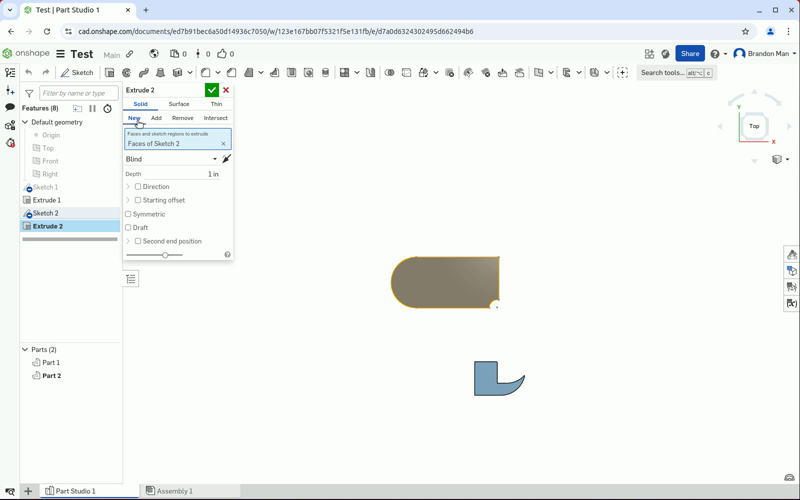
click(137, 120)
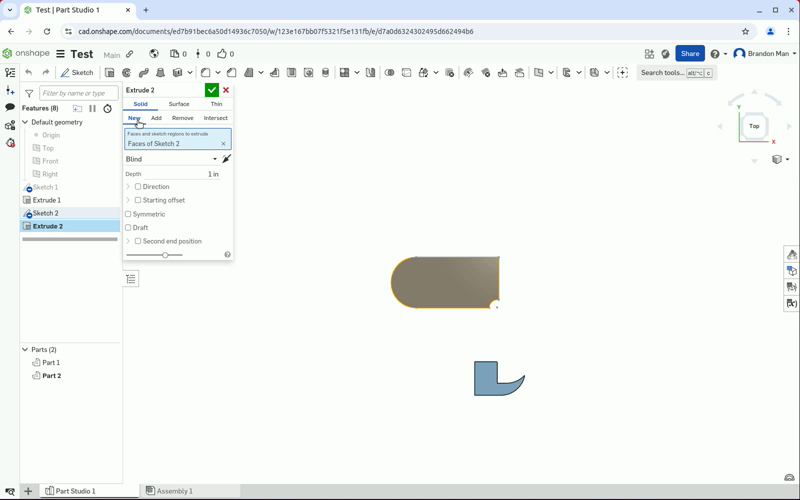
key(tab, 4)
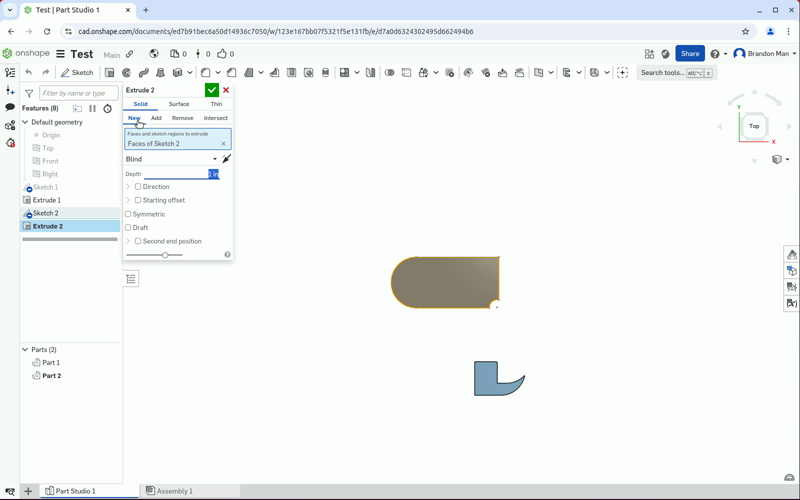
text(4.332)
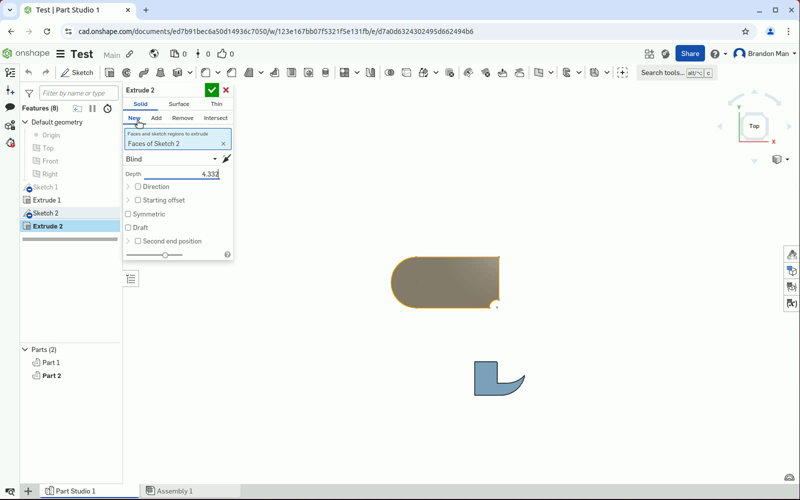
key(tab, 3)
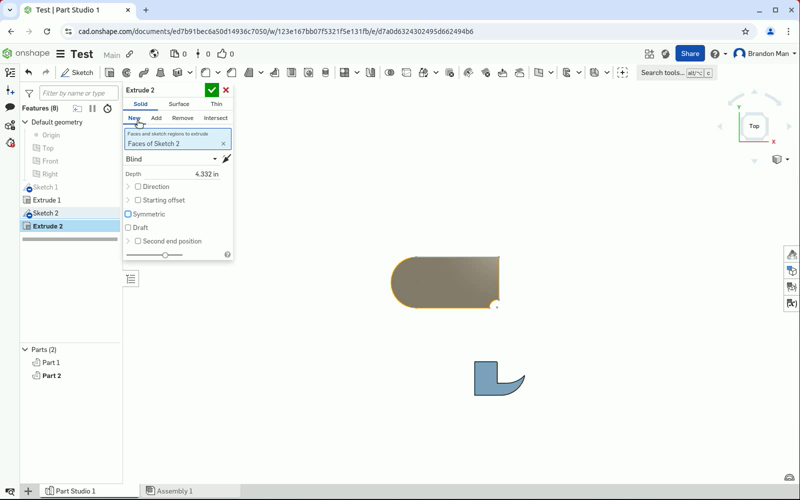
key(space)
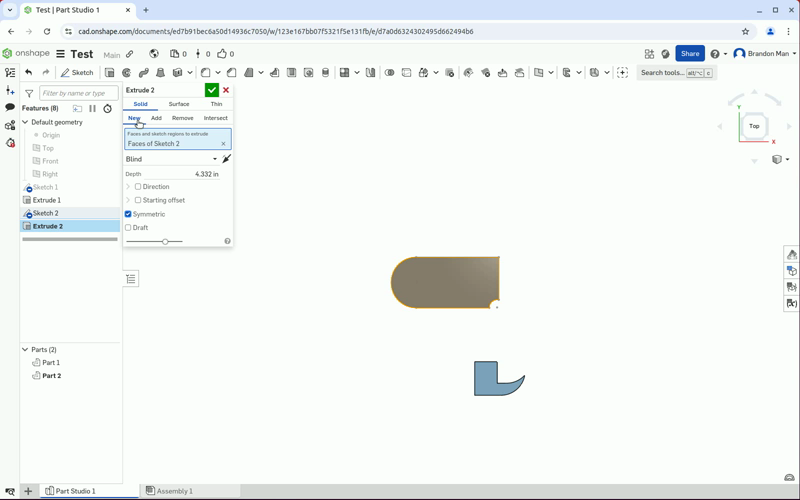
key(enter)
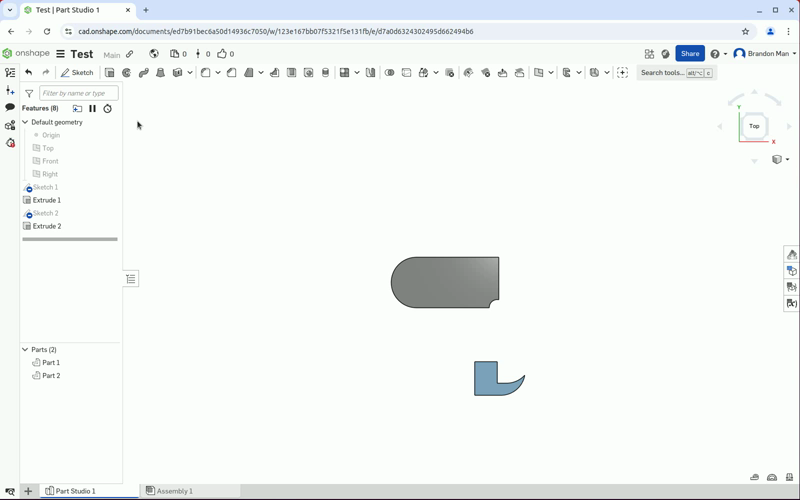
key(shift+h)
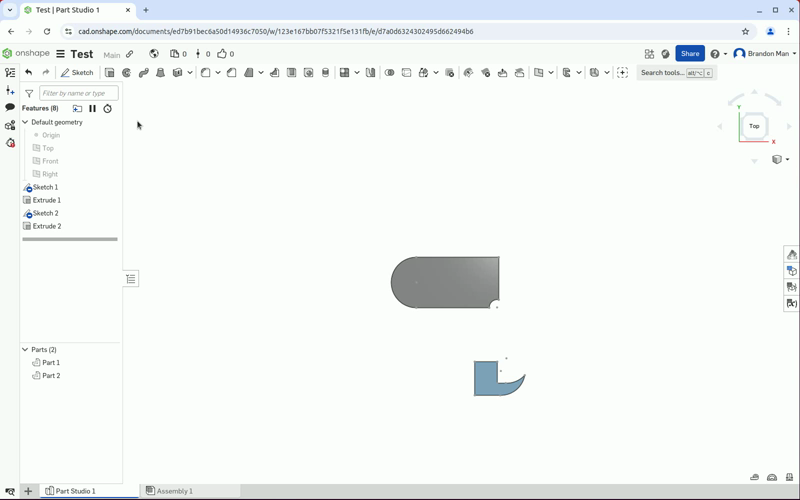
key(shift+h)
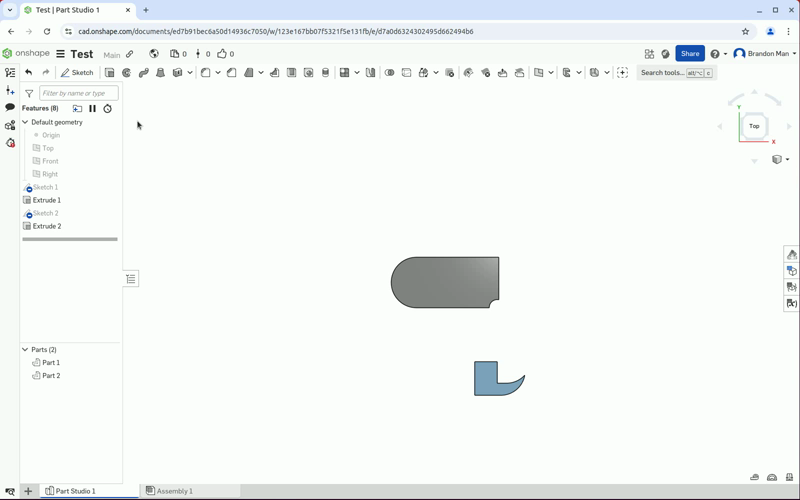
mouse_move(73, 189)
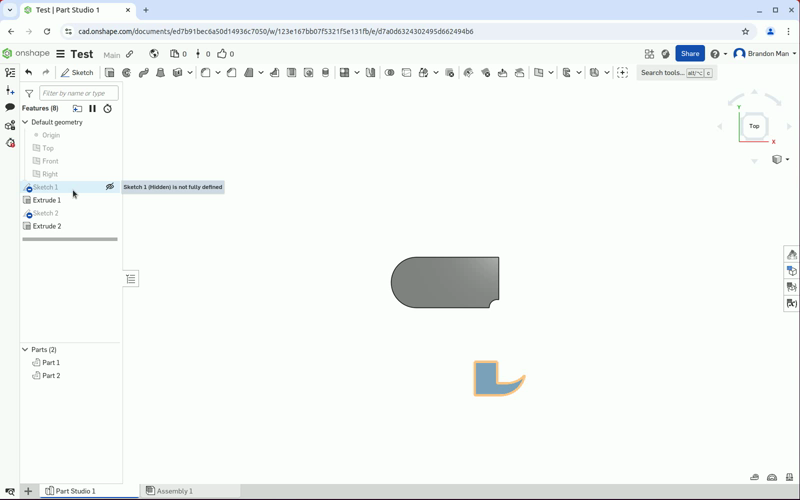
click(73, 189)
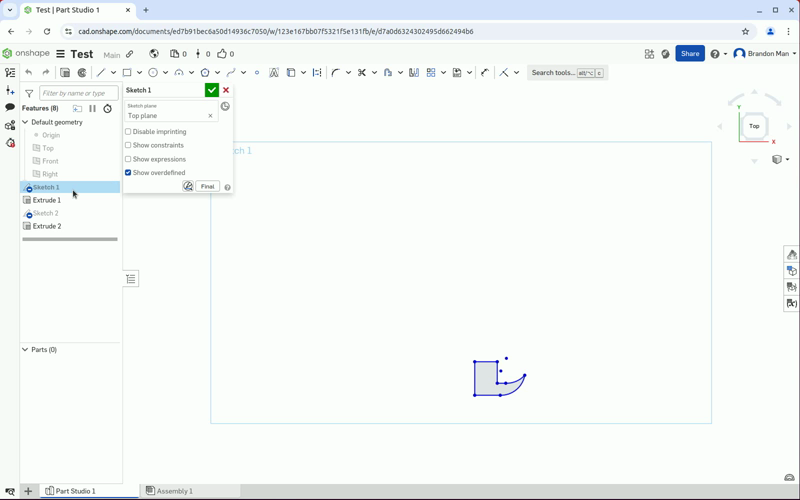
mouse_move(229, 92)
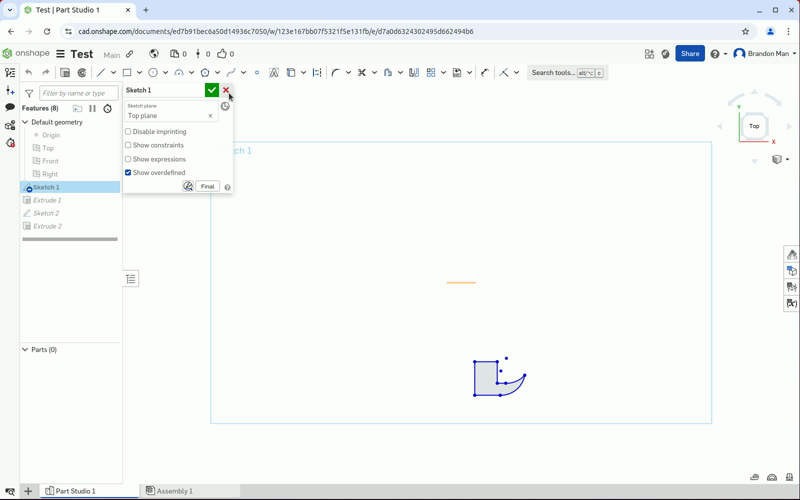
click(229, 92)
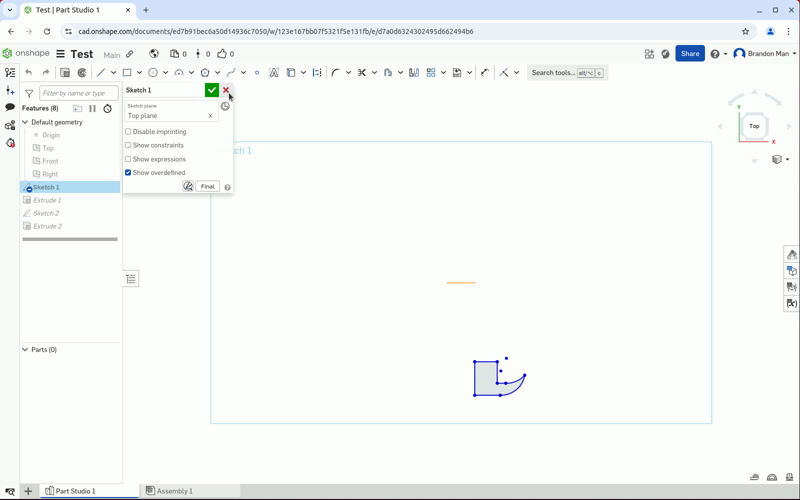
key(shift+s)
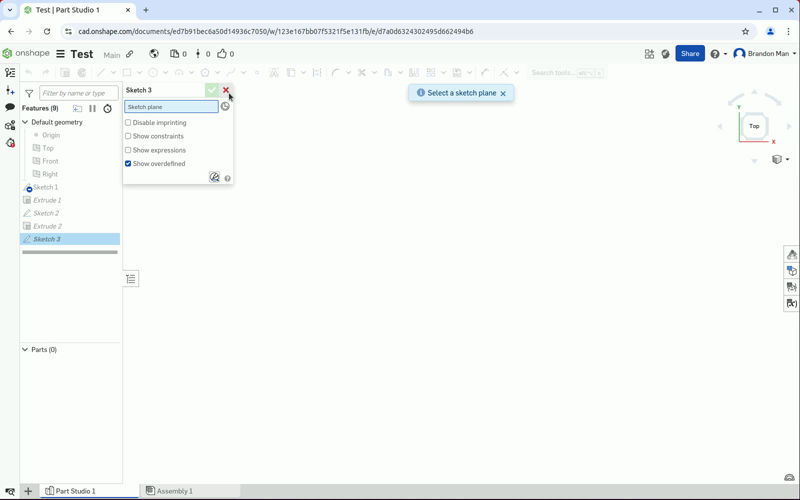
mouse_move(73, 150)
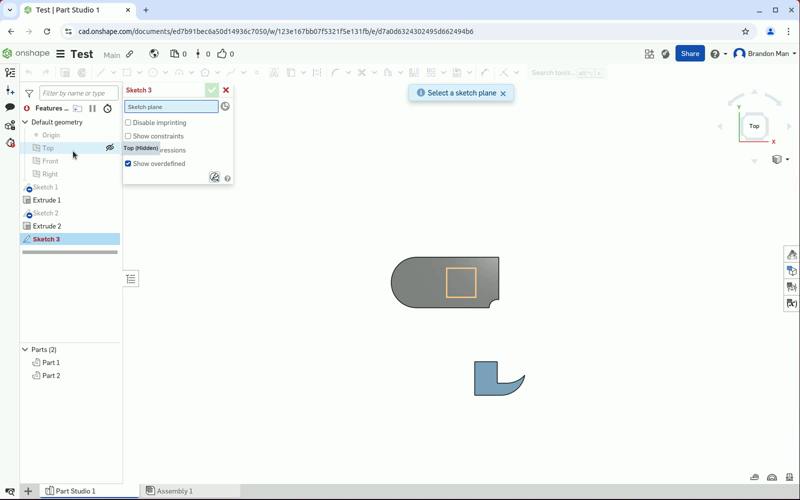
click(73, 150)
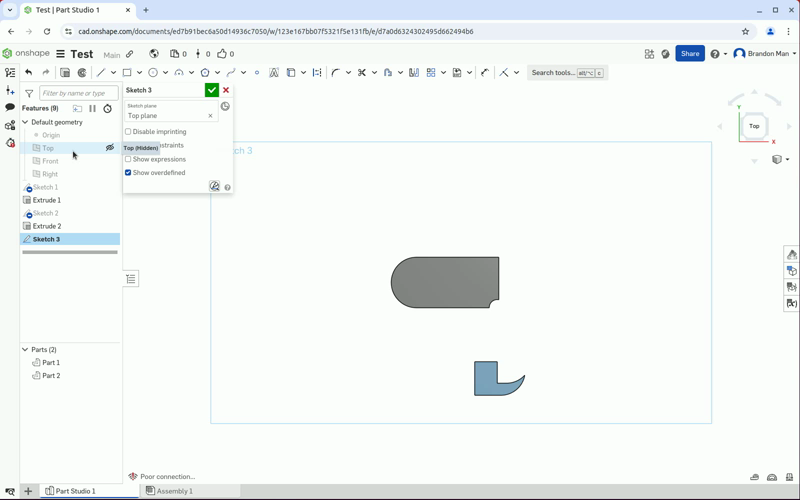
mouse_move(73, 352)
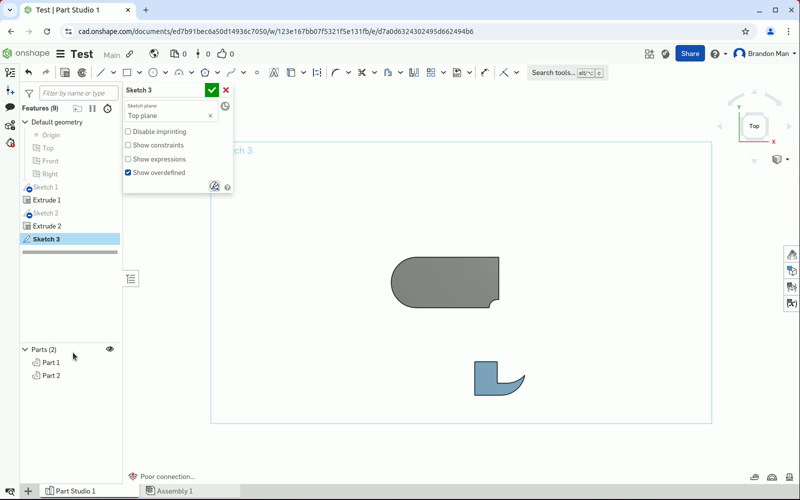
key(y)
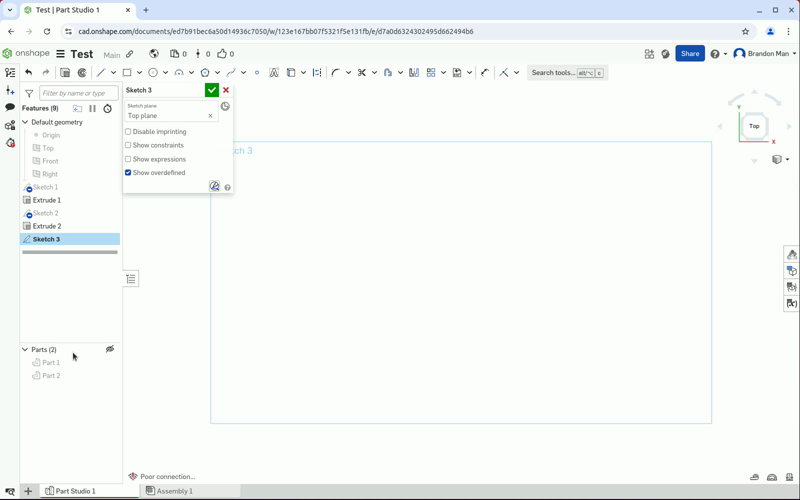
key(a)
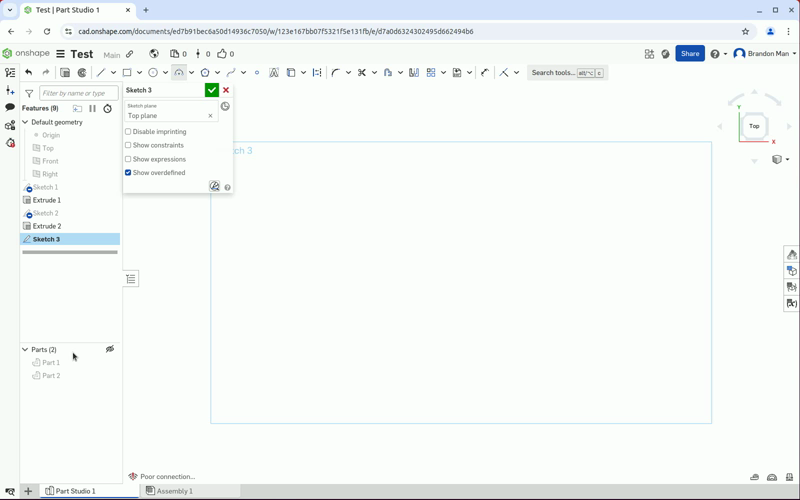
key_down(shift)
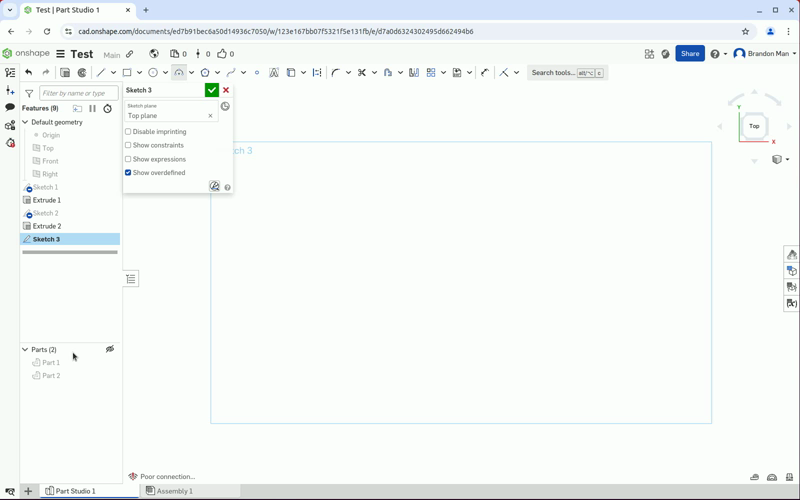
mouse_move(487, 307)
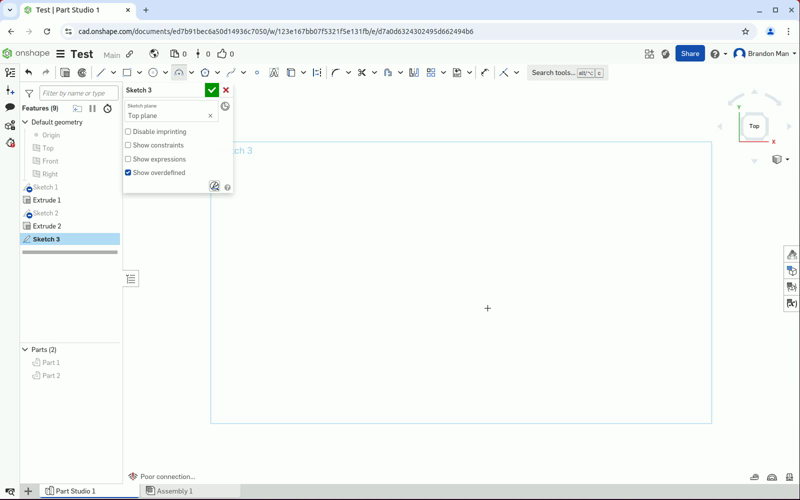
click(487, 307)
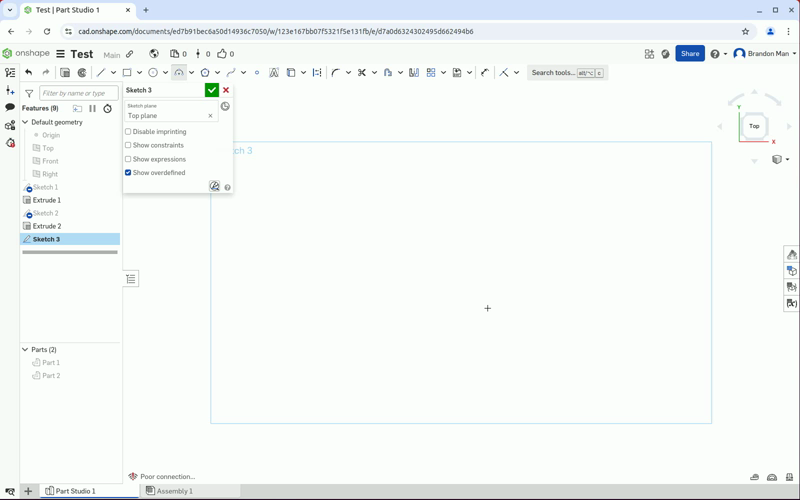
key_up(shift)
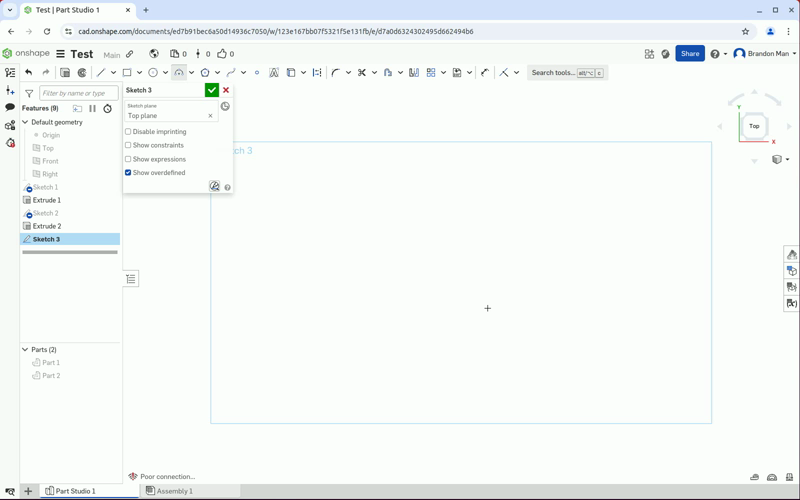
key_down(shift)
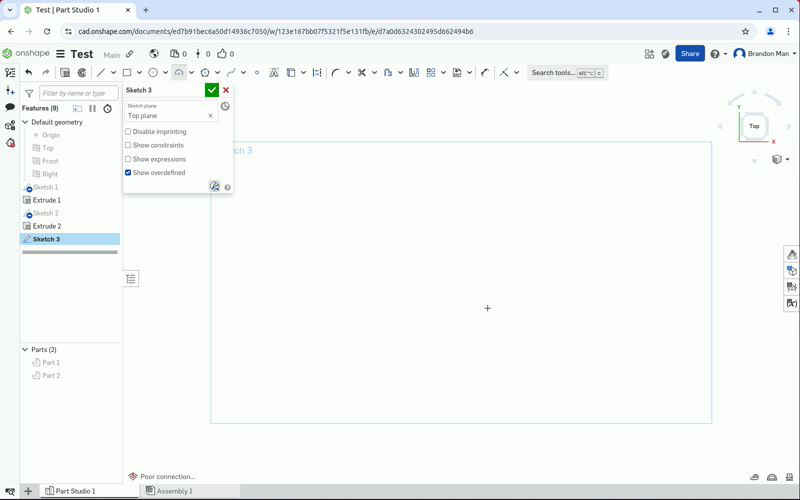
mouse_move(498, 315)
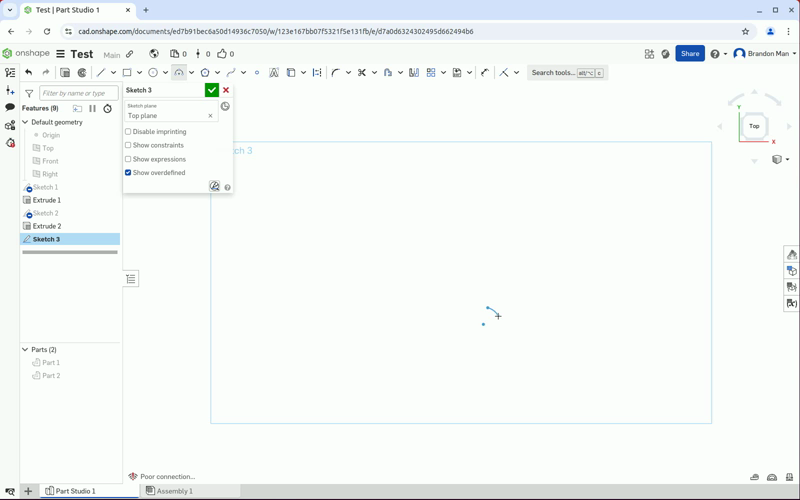
click(498, 315)
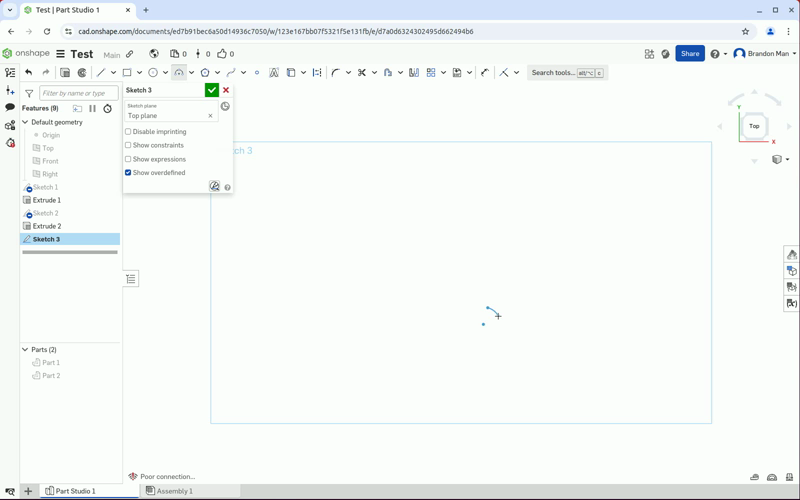
mouse_move(491, 314)
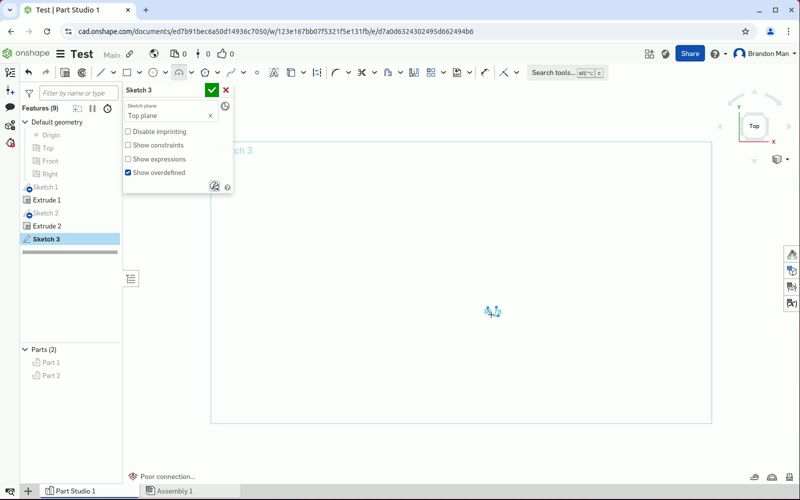
click(491, 314)
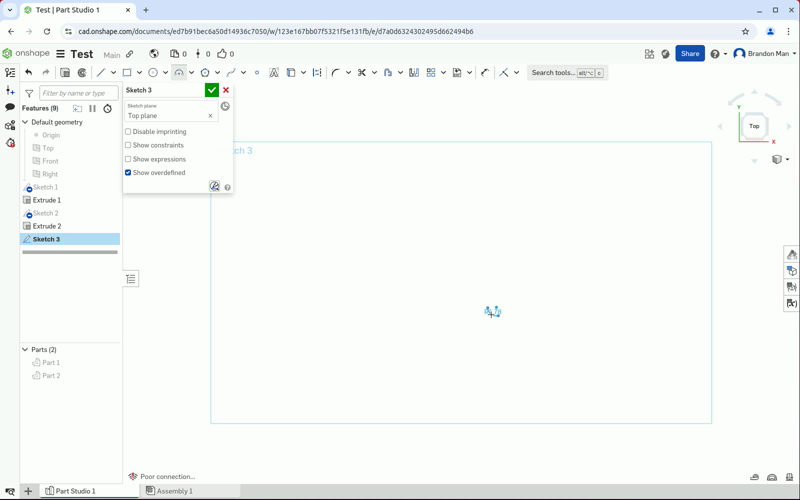
key_up(shift)
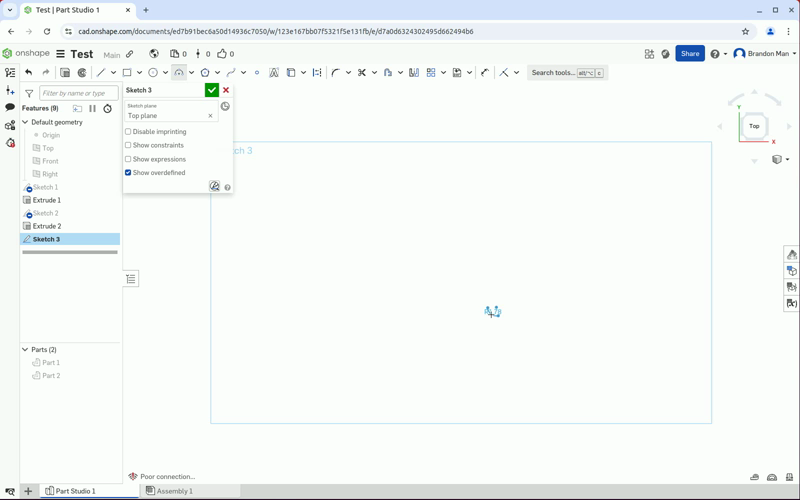
key(esc)
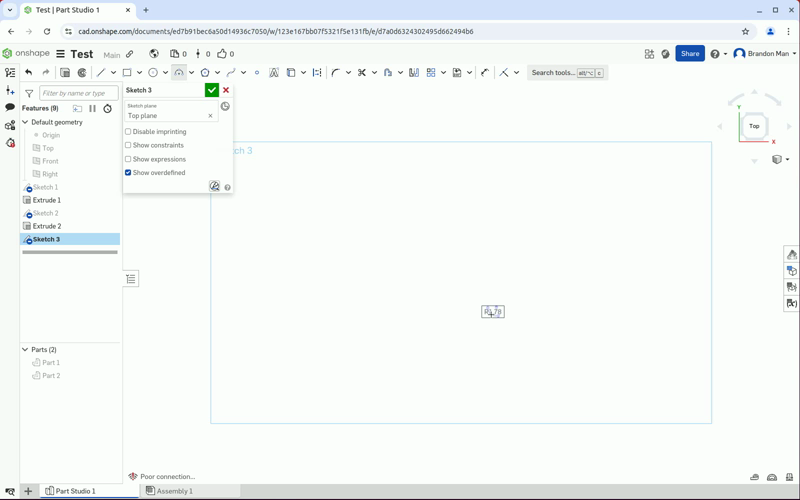
key(l)
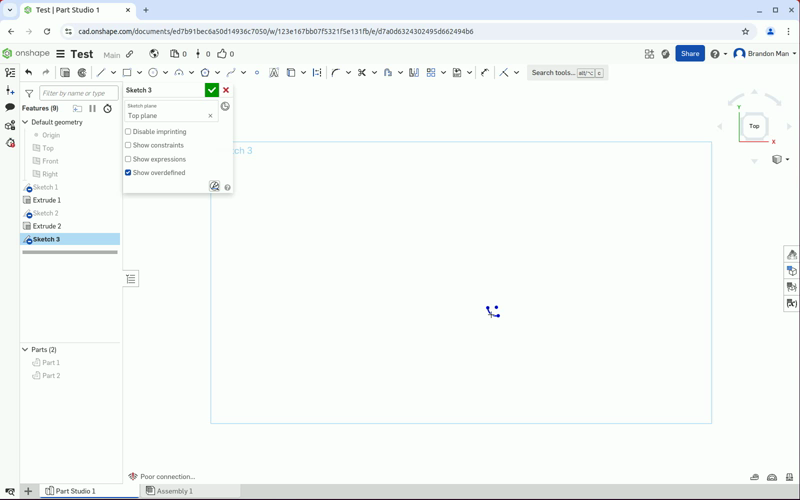
mouse_move(498, 315)
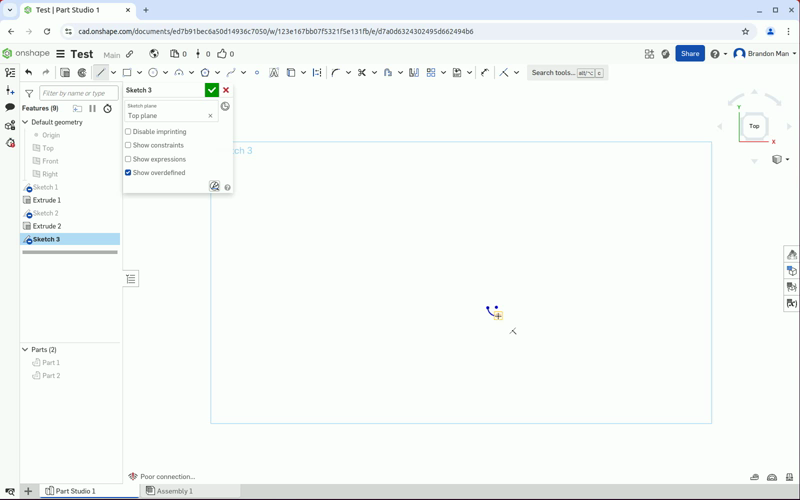
click(498, 315)
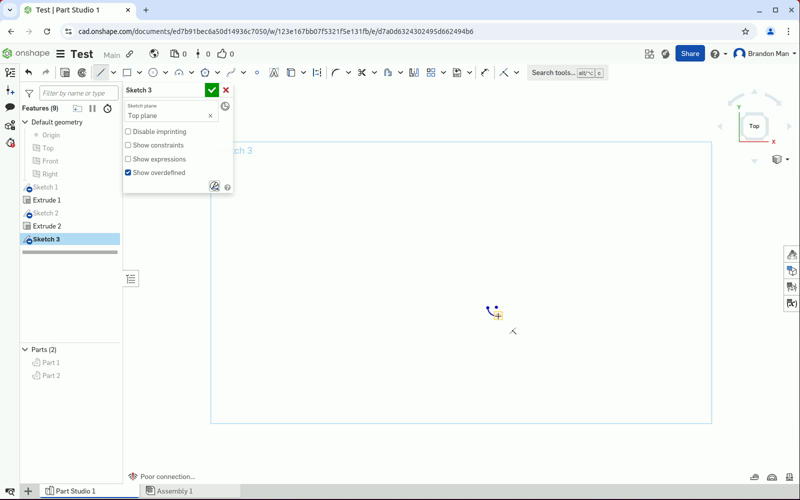
key_down(shift)
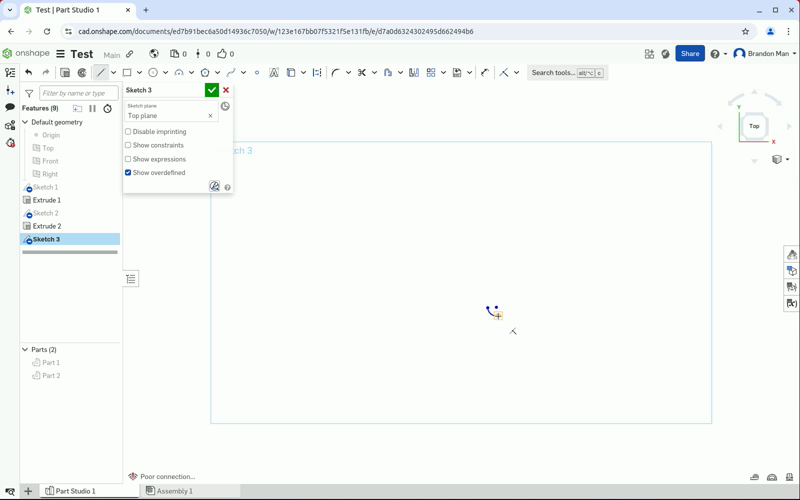
mouse_move(528, 315)
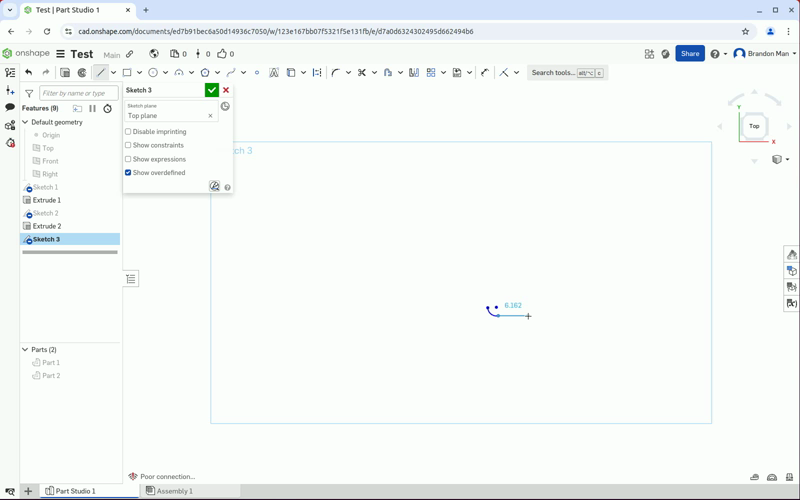
mouse_move(498, 307)
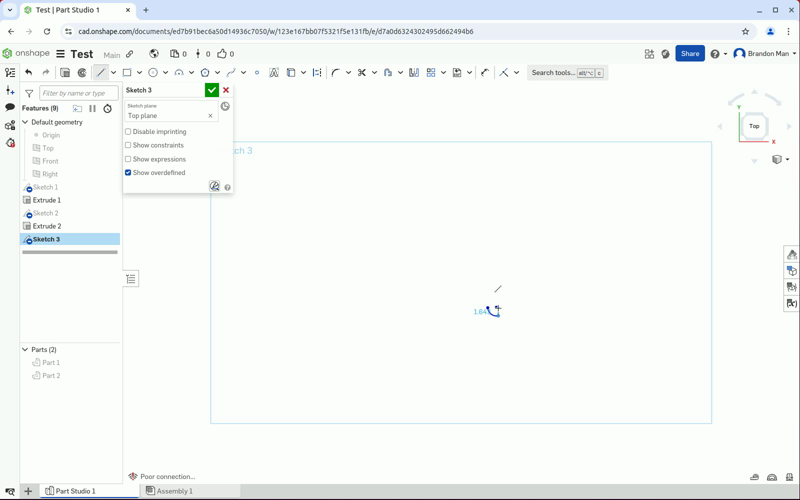
scroll(6)
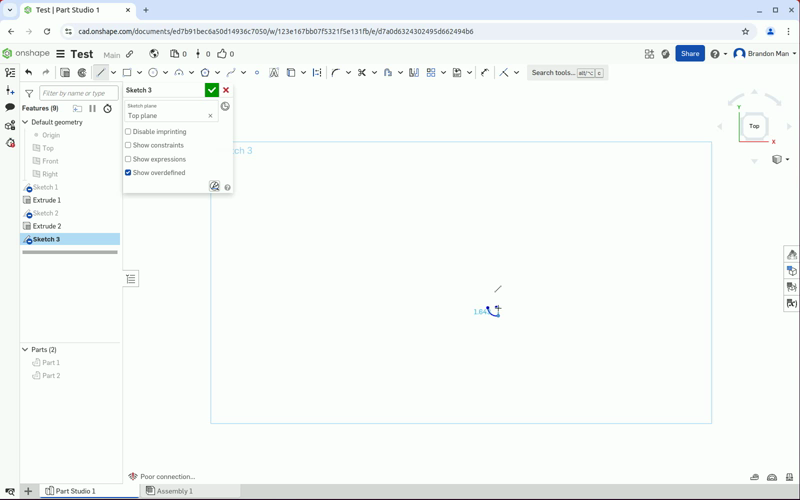
scroll(6)
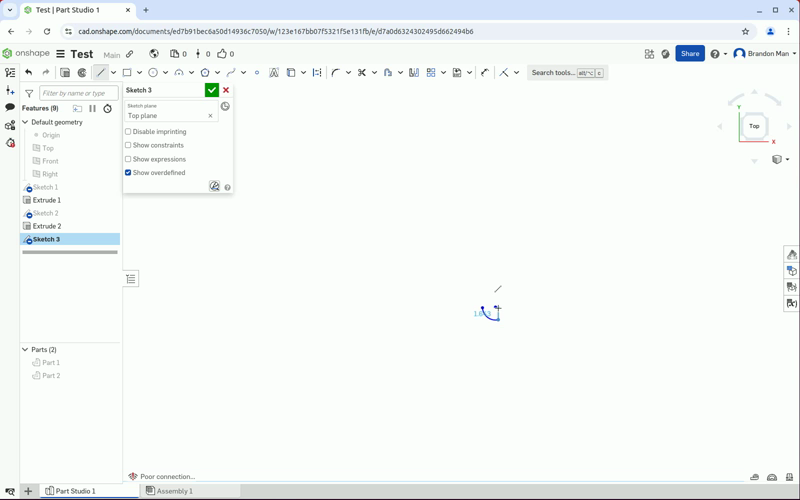
scroll(6)
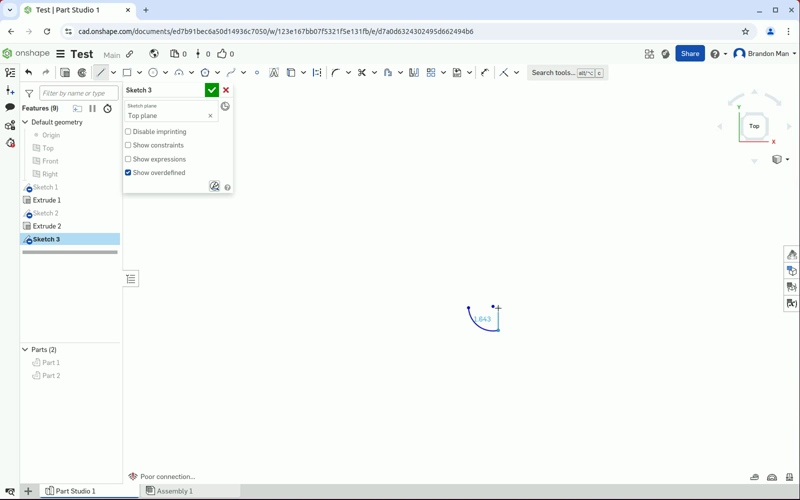
scroll(6)
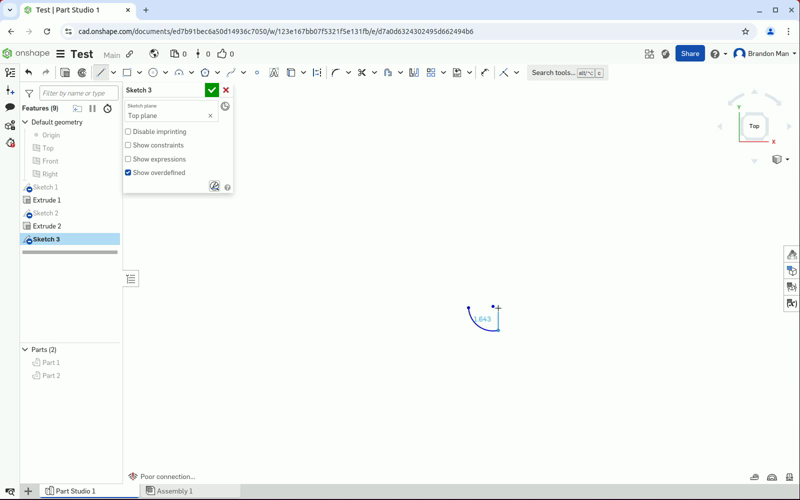
scroll(6)
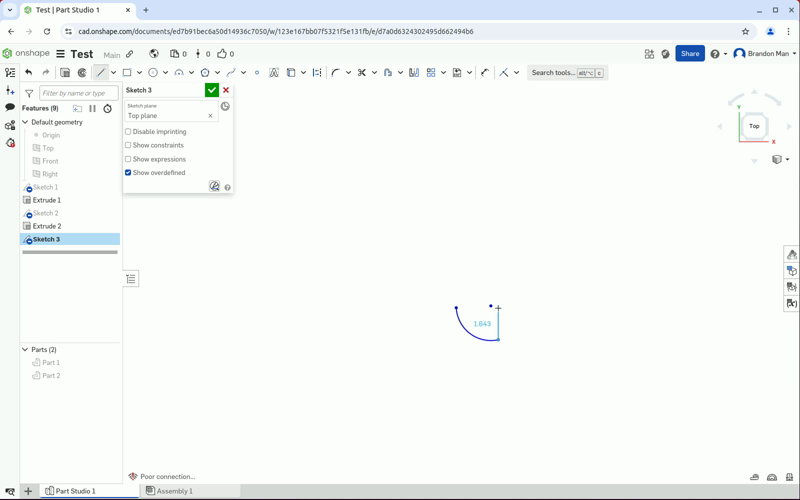
scroll(6)
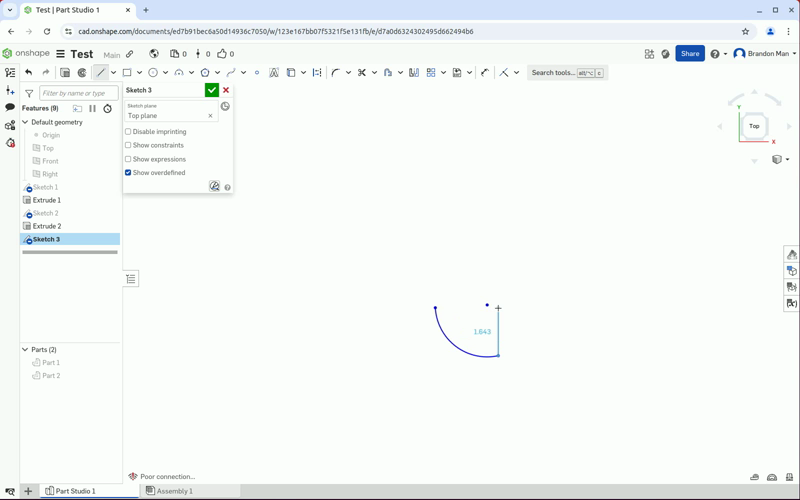
scroll(6)
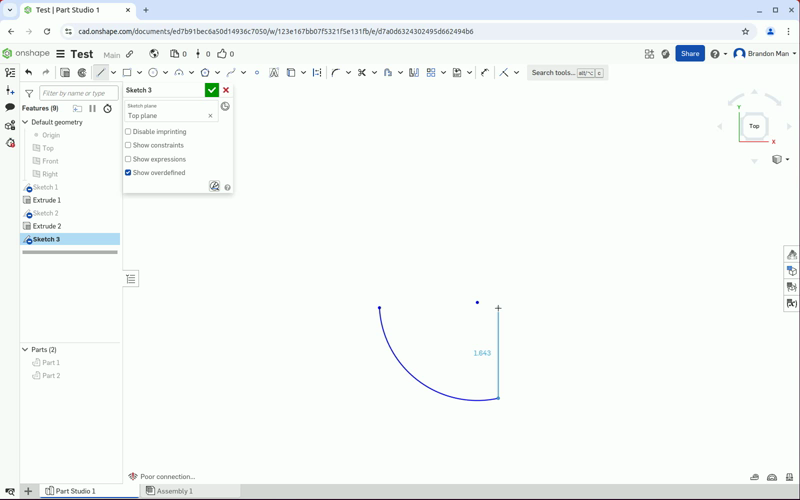
click(498, 307)
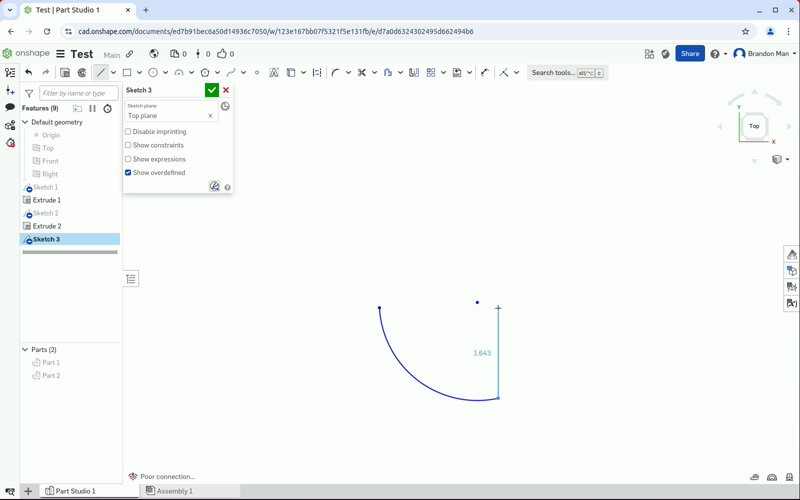
scroll(-6)
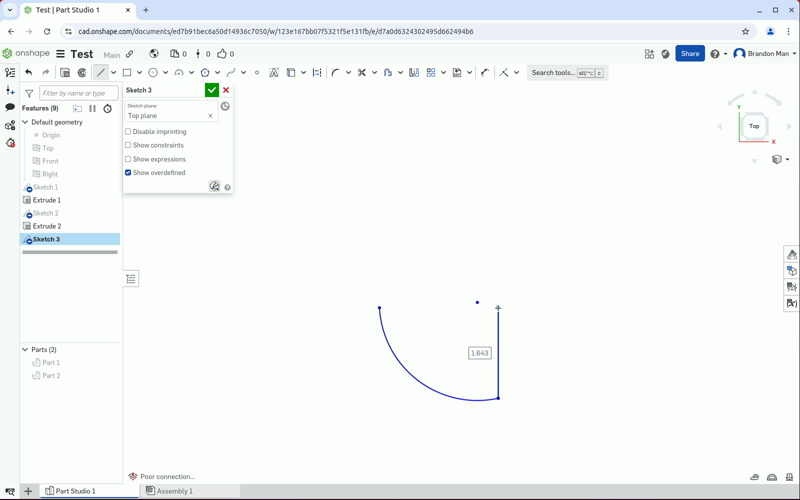
scroll(-6)
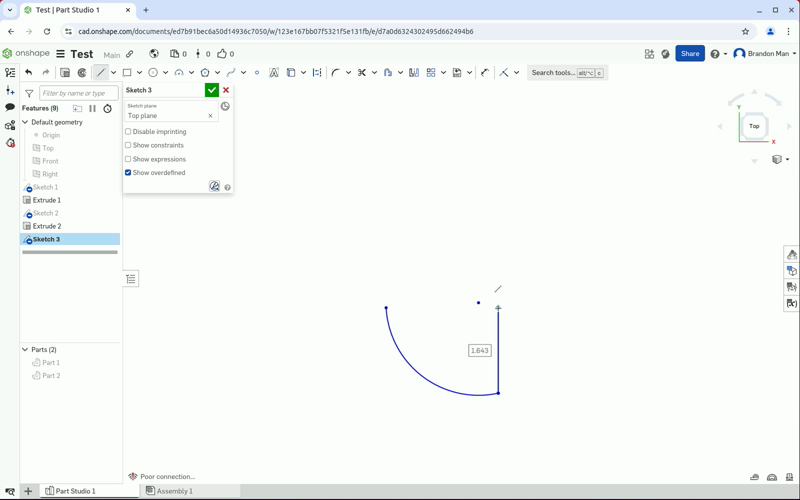
scroll(-6)
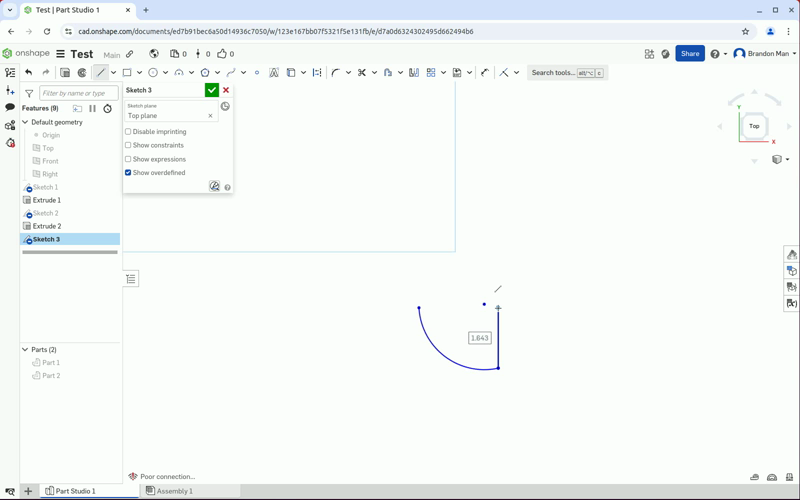
scroll(-6)
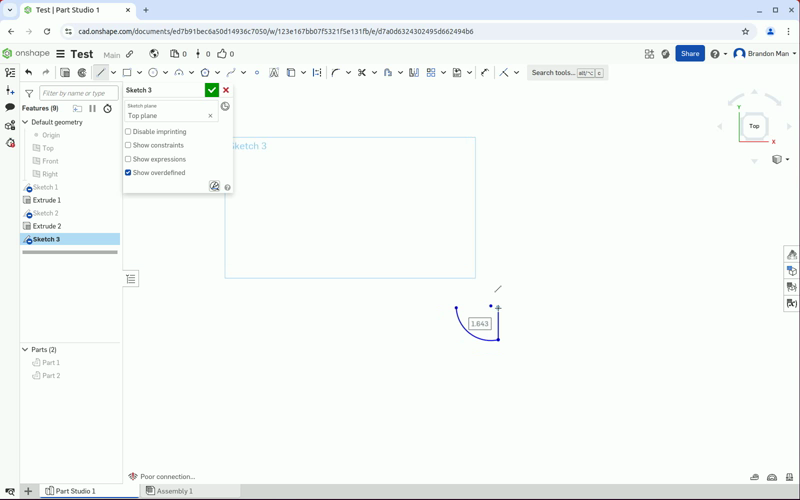
scroll(-6)
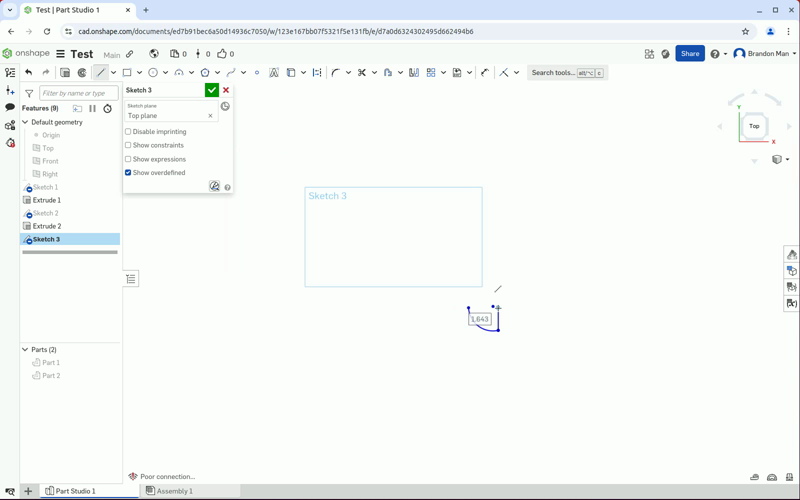
scroll(-6)
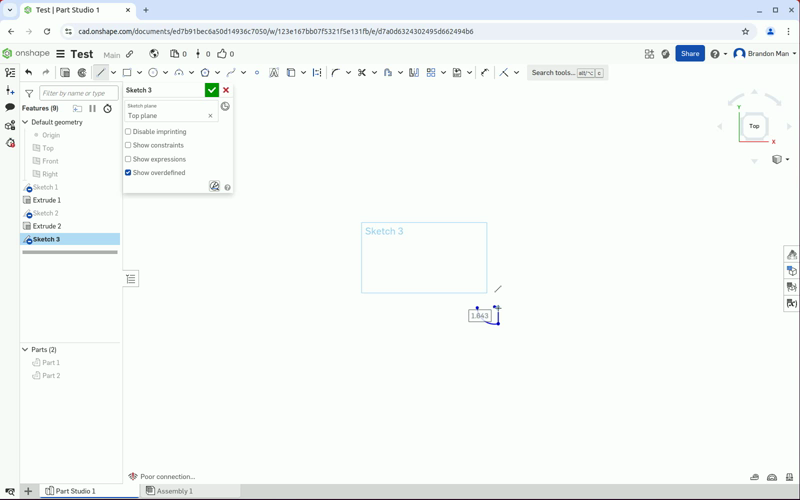
scroll(-6)
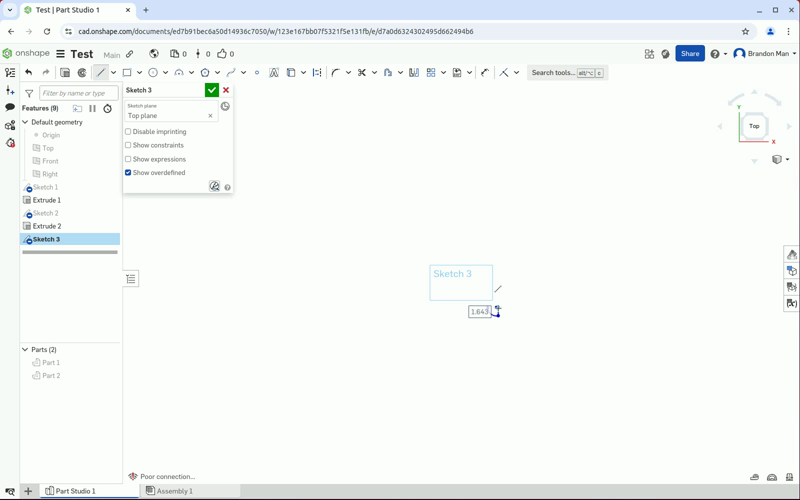
key_up(shift)
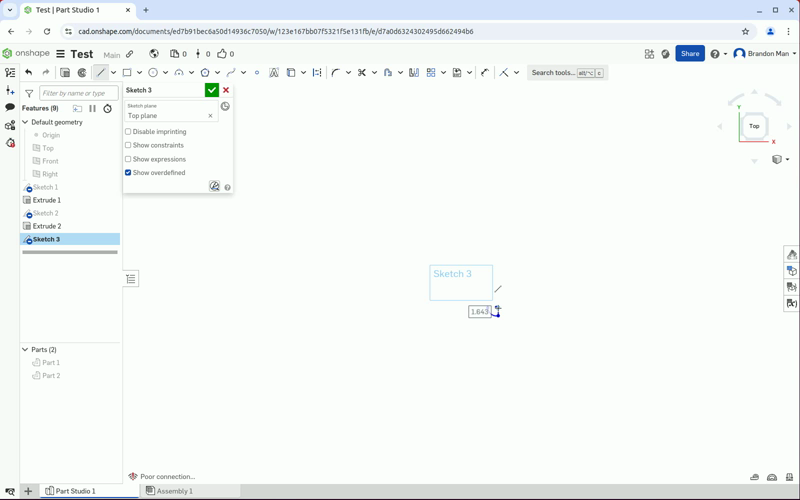
mouse_move(528, 307)
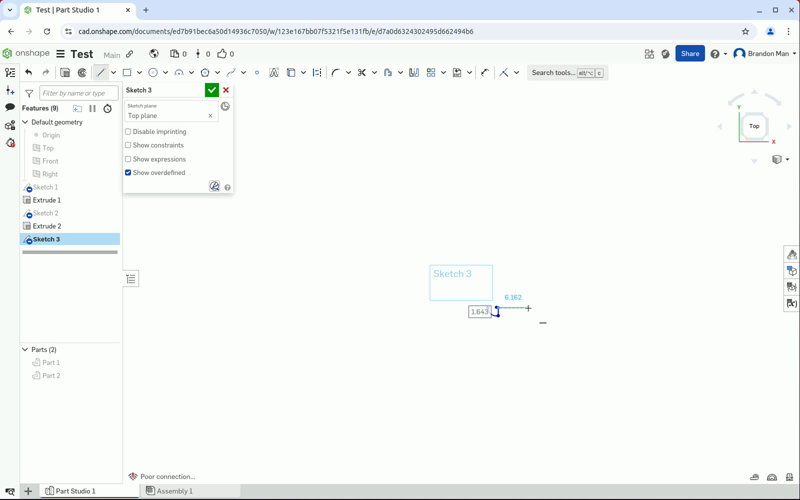
key_down(shift)
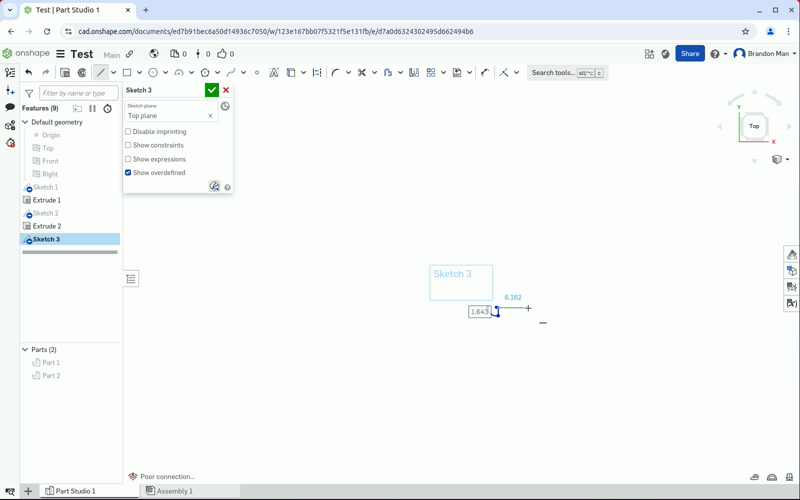
mouse_move(487, 307)
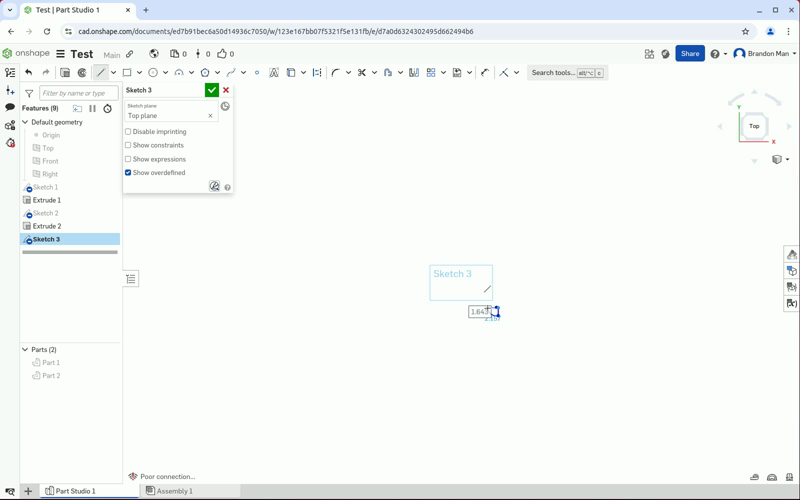
key_up(shift)
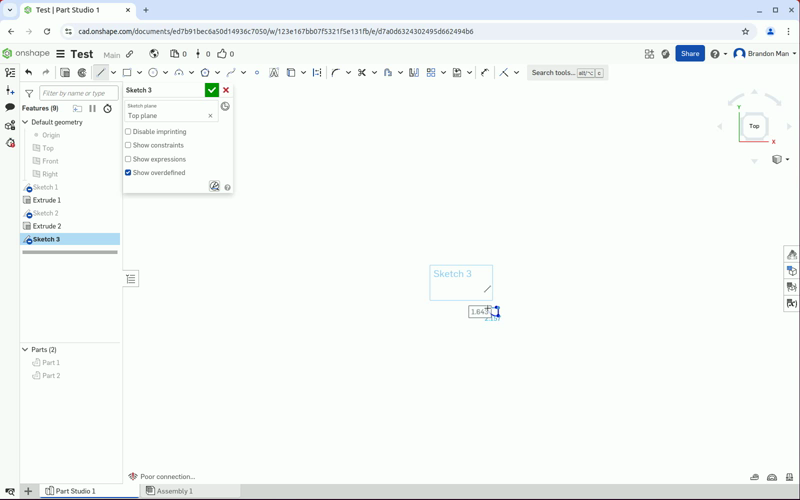
click(487, 307)
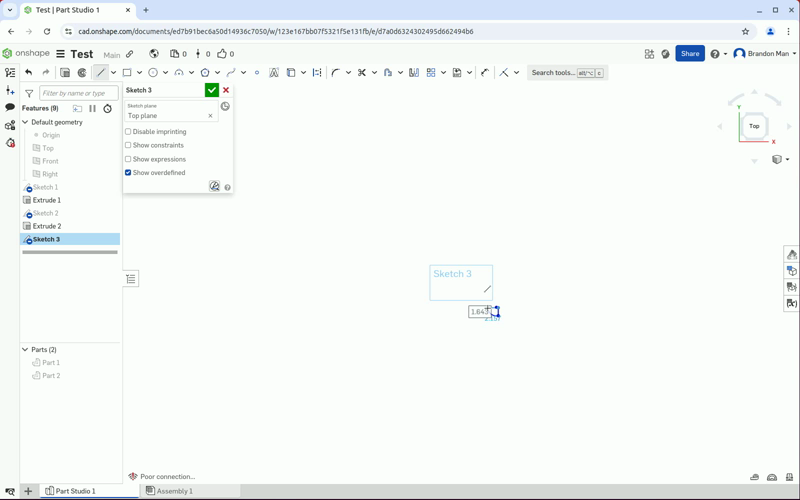
key(esc)
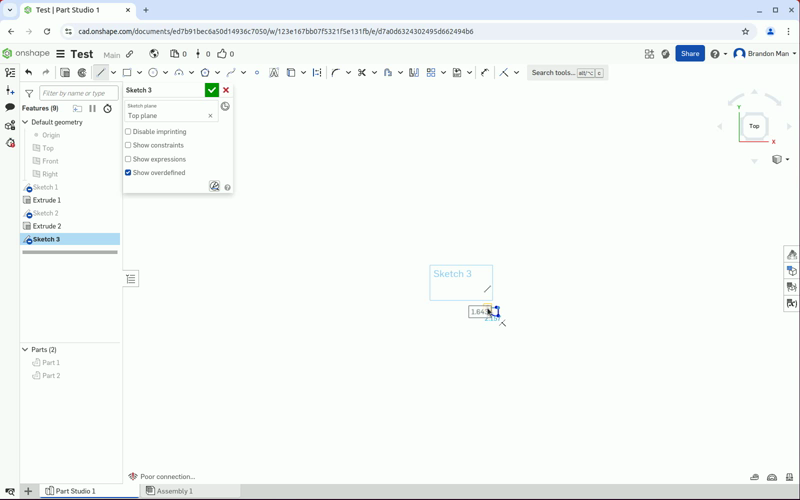
mouse_move(487, 307)
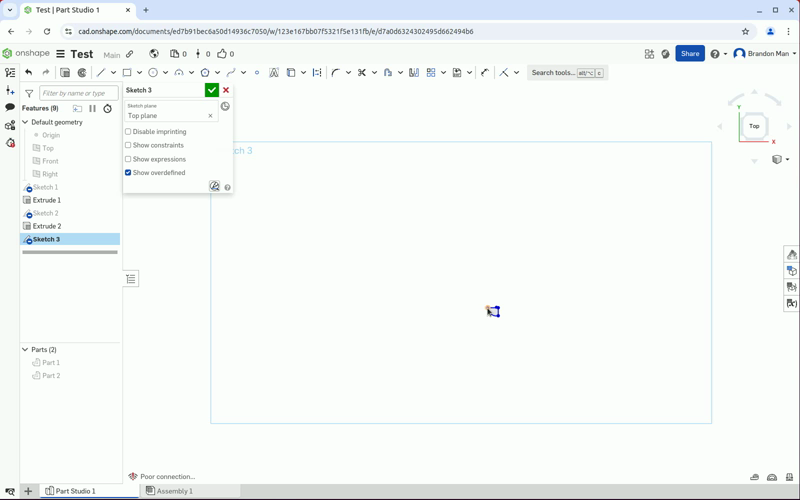
scroll(6)
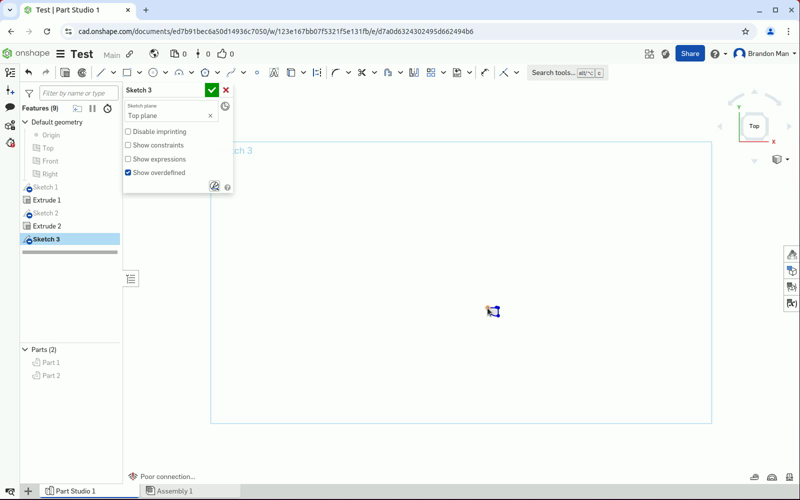
scroll(6)
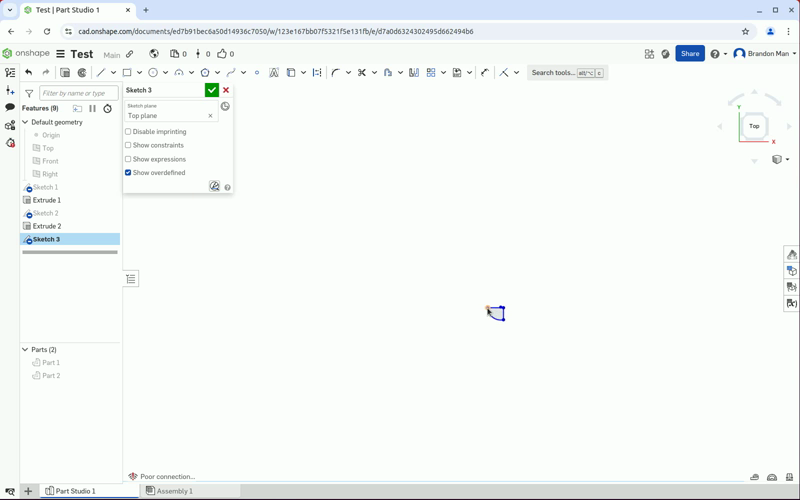
scroll(6)
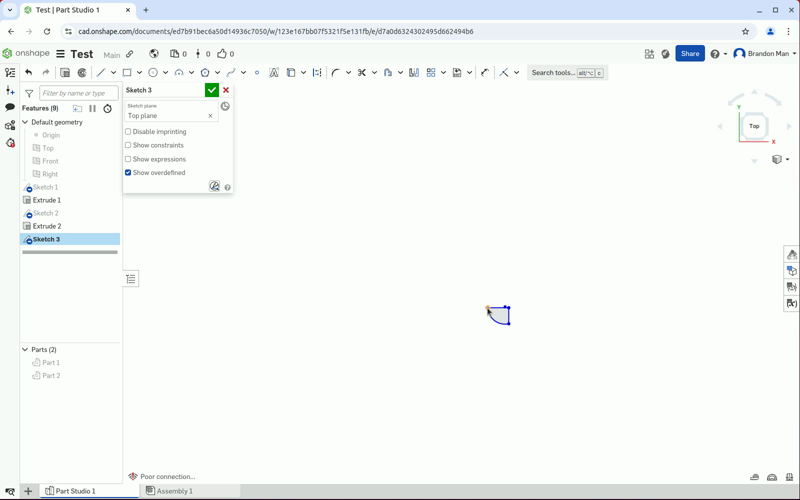
scroll(6)
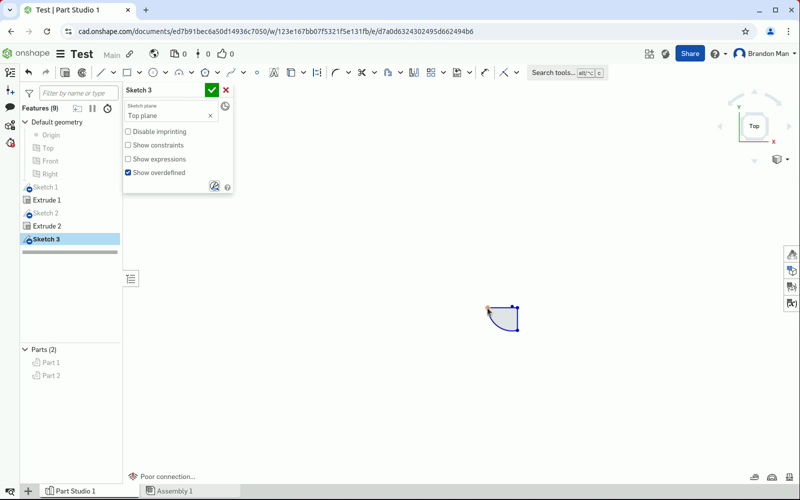
scroll(6)
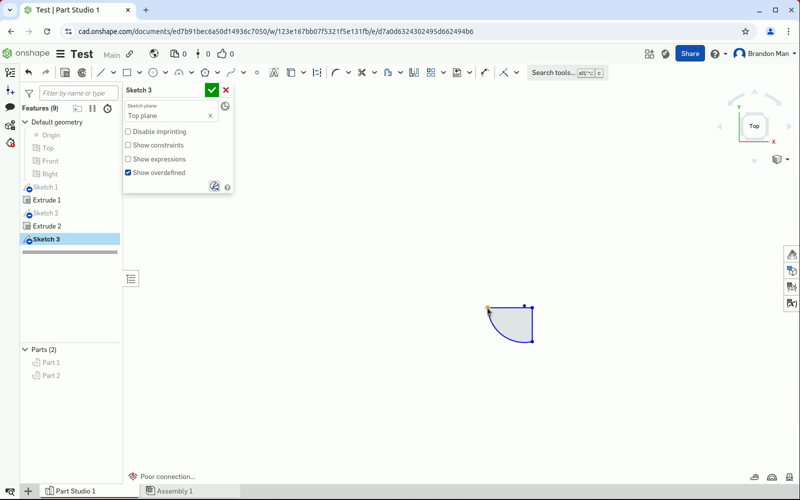
scroll(6)
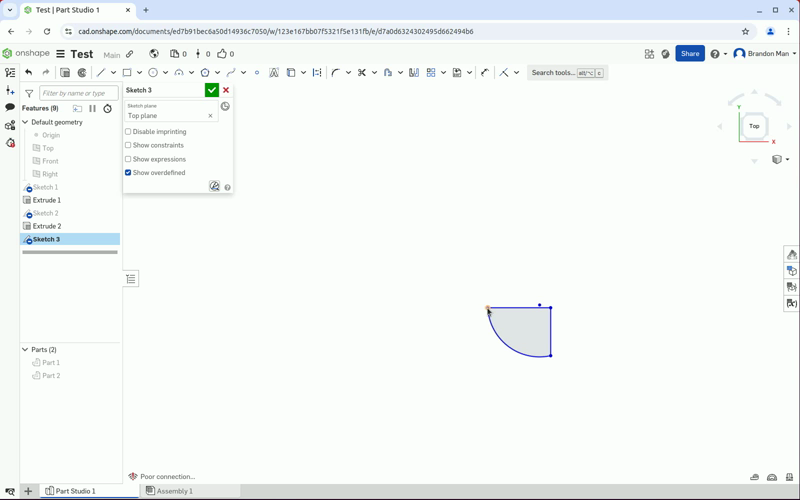
scroll(6)
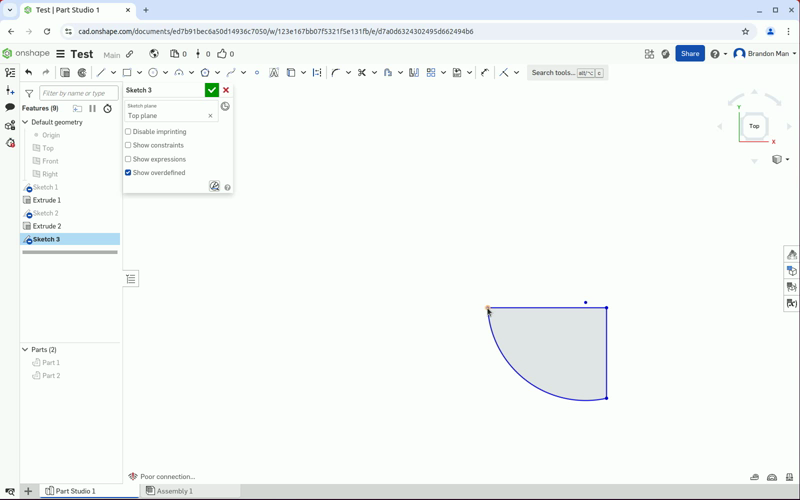
click(487, 307)
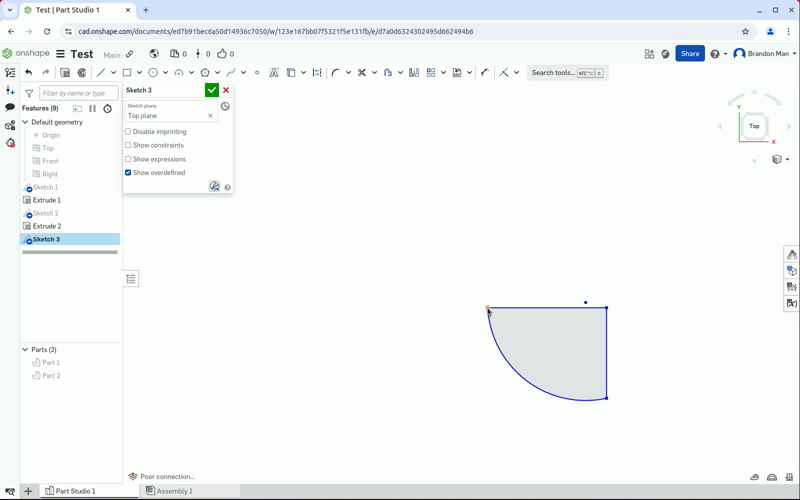
scroll(-6)
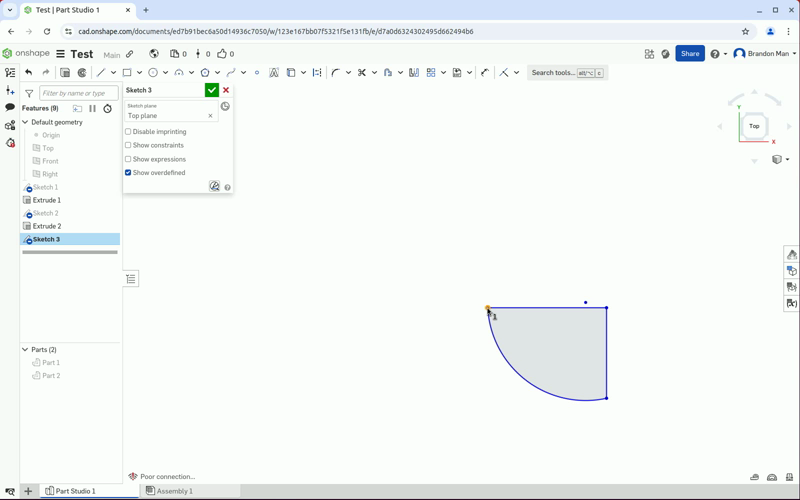
scroll(-6)
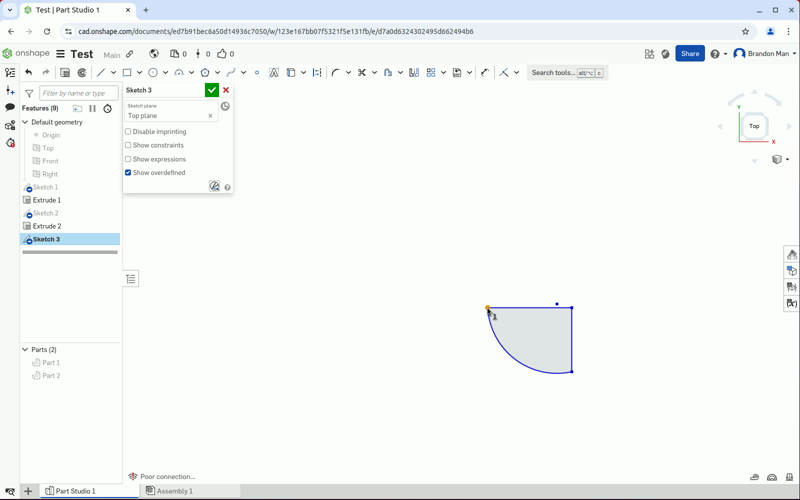
scroll(-6)
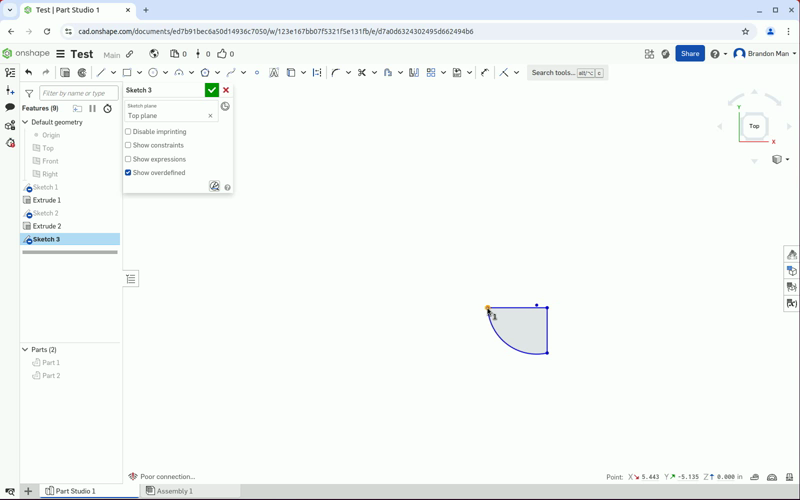
scroll(-6)
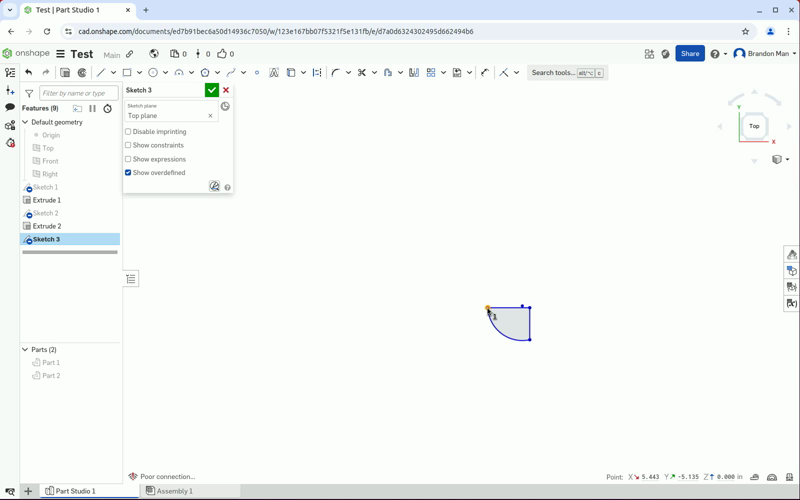
scroll(-6)
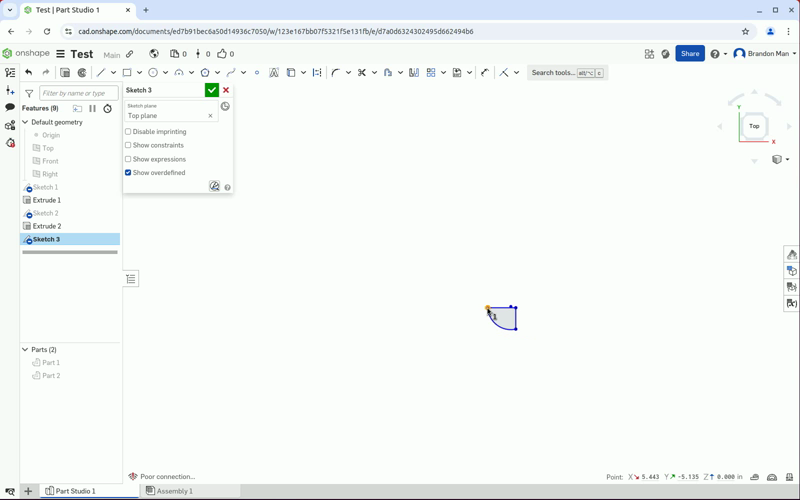
scroll(-6)
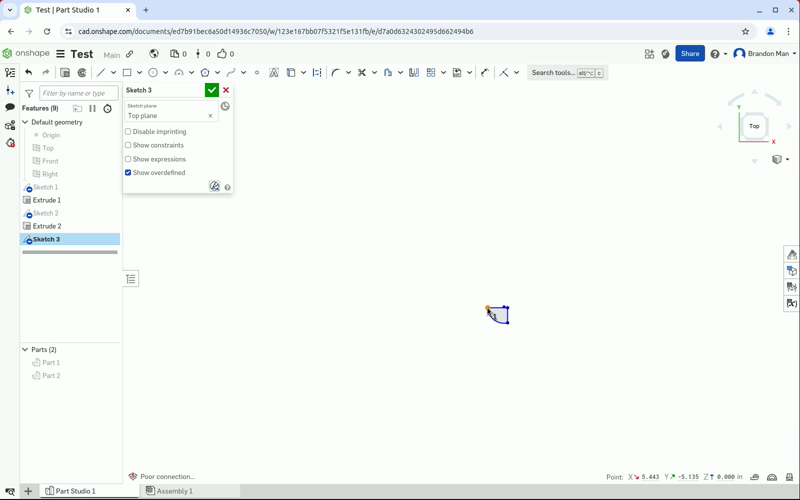
scroll(-6)
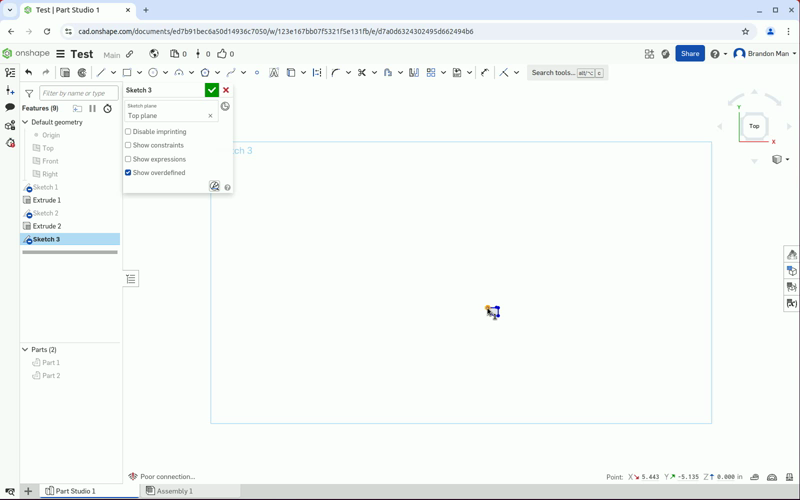
mouse_move(73, 352)
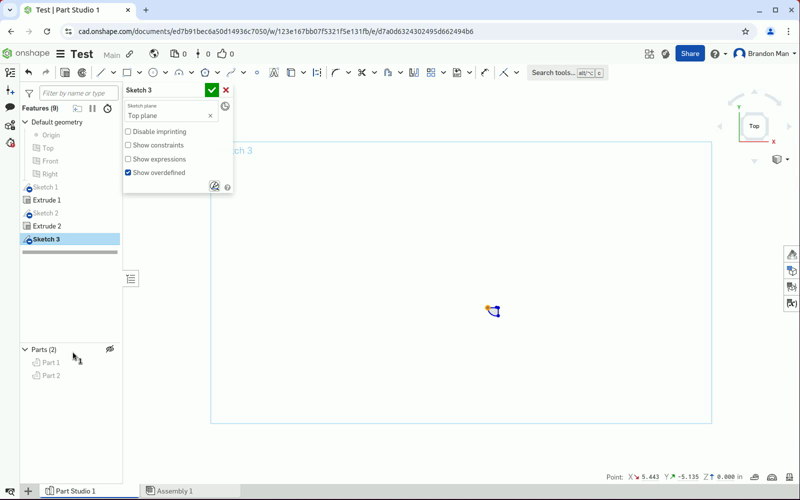
key(shift+y)
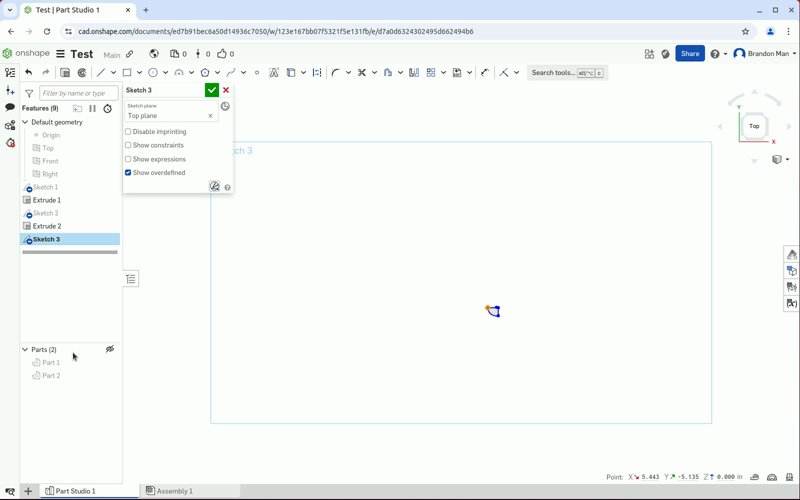
key(shift+e)
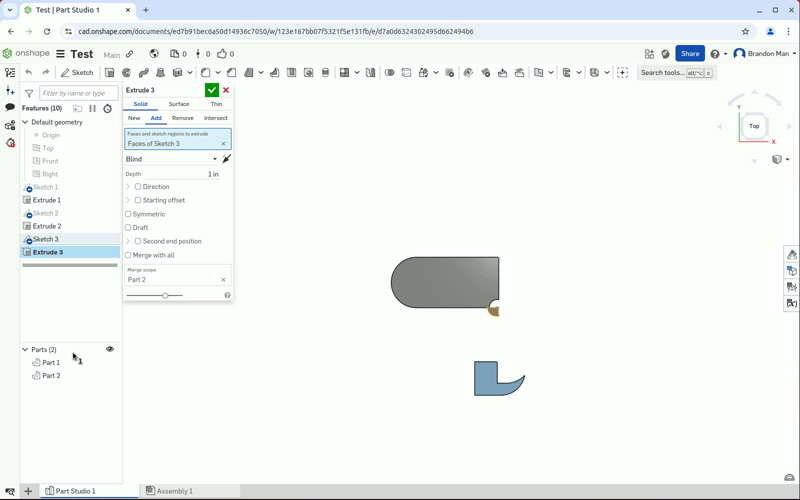
mouse_move(143, 106)
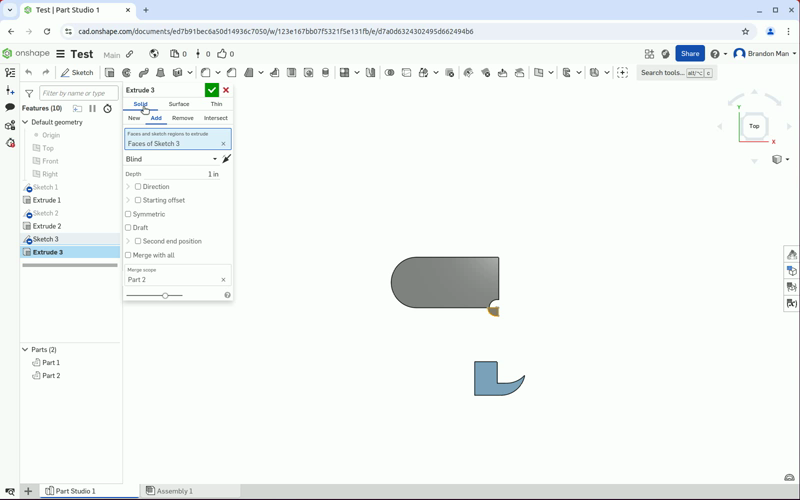
click(143, 106)
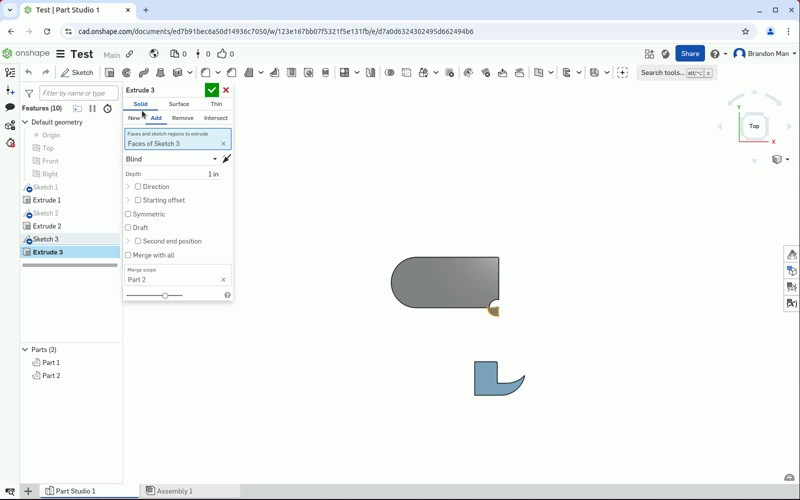
mouse_move(137, 120)
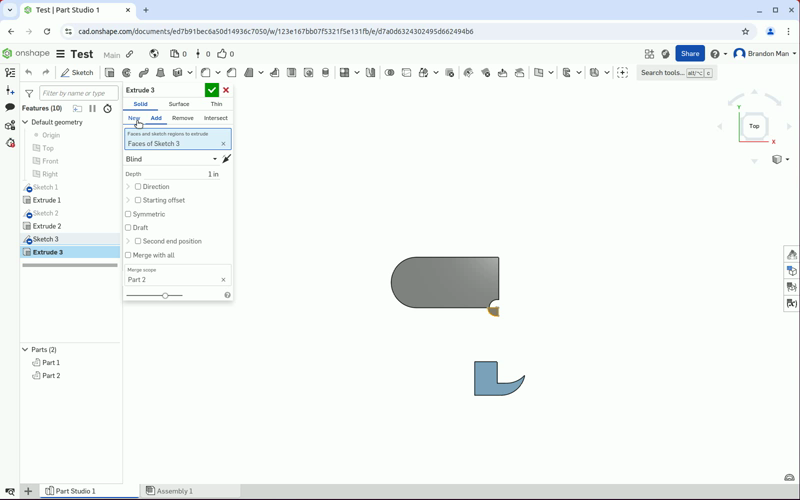
click(137, 120)
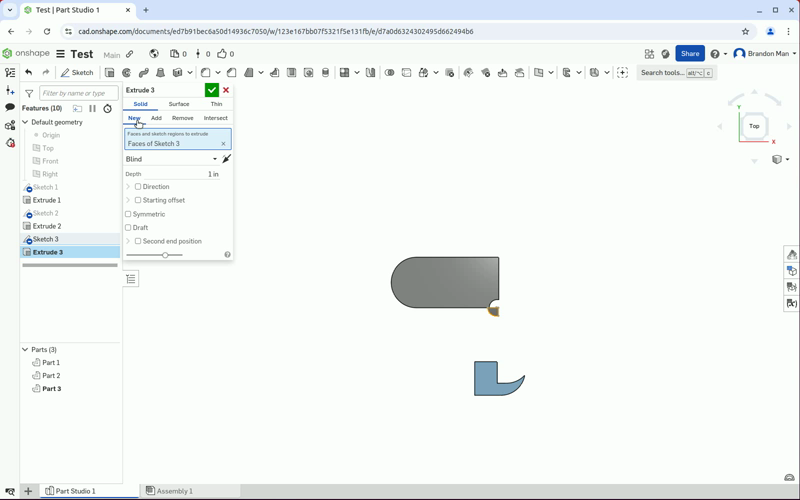
key(tab, 4)
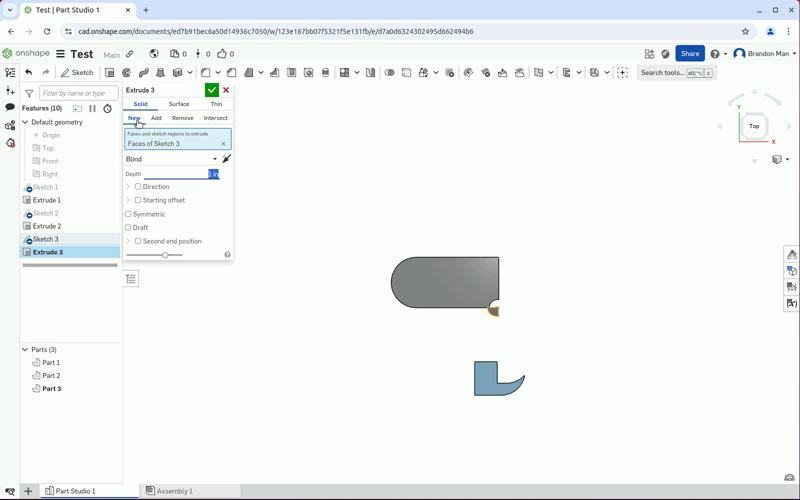
text(4.332)
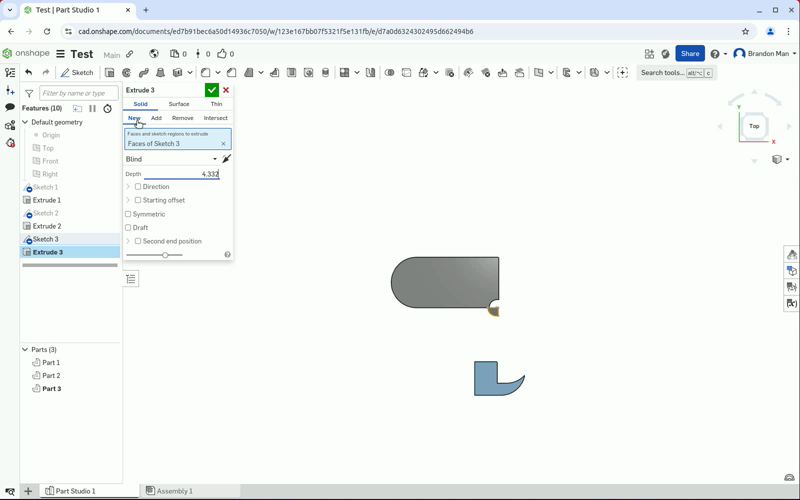
key(tab, 3)
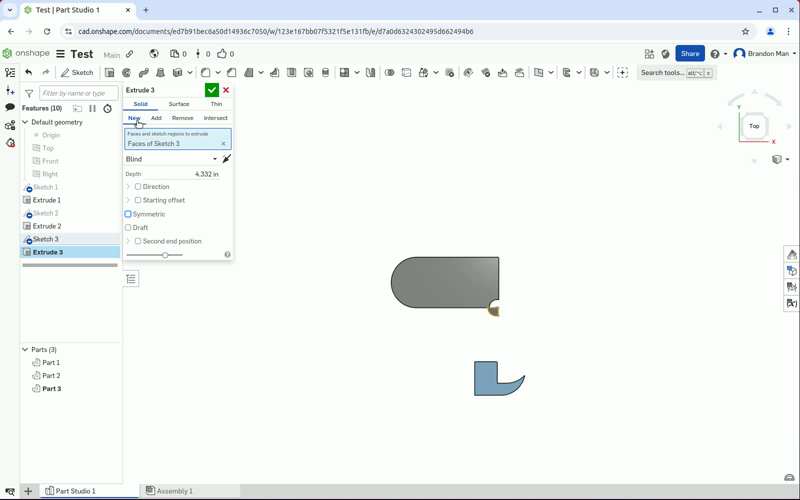
key(space)
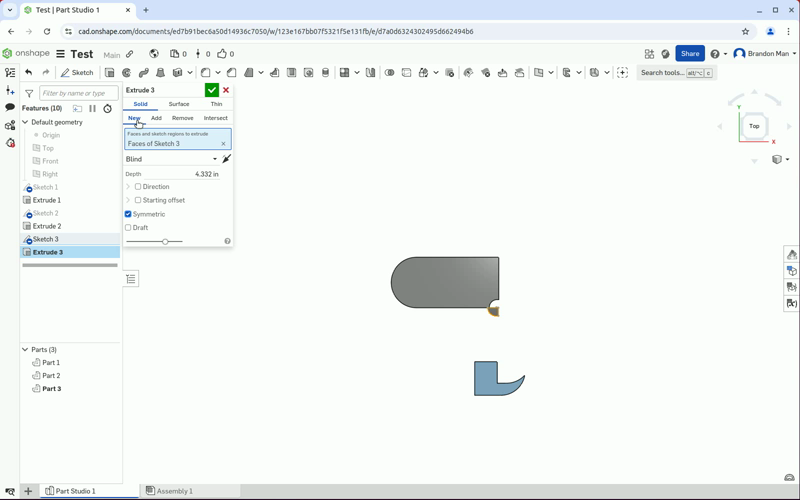
key(enter)
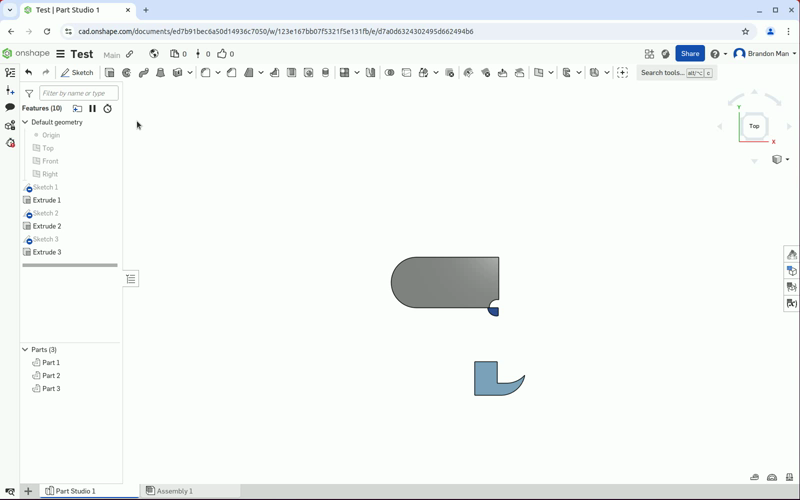
key(shift+h)
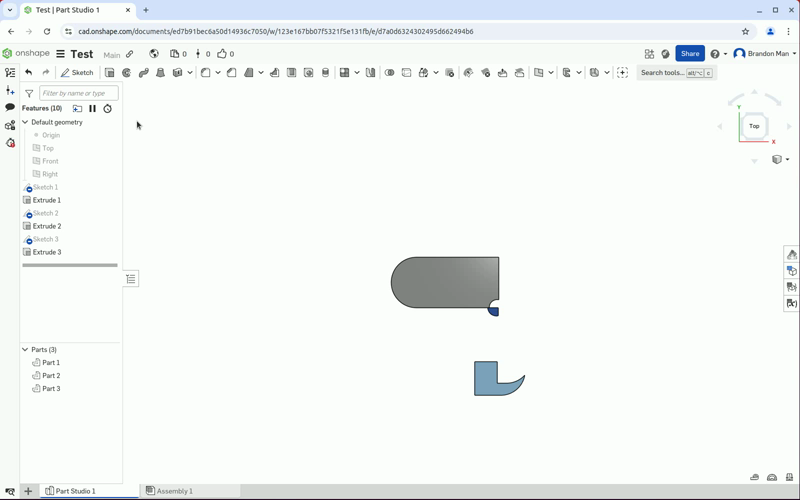
key(shift+h)
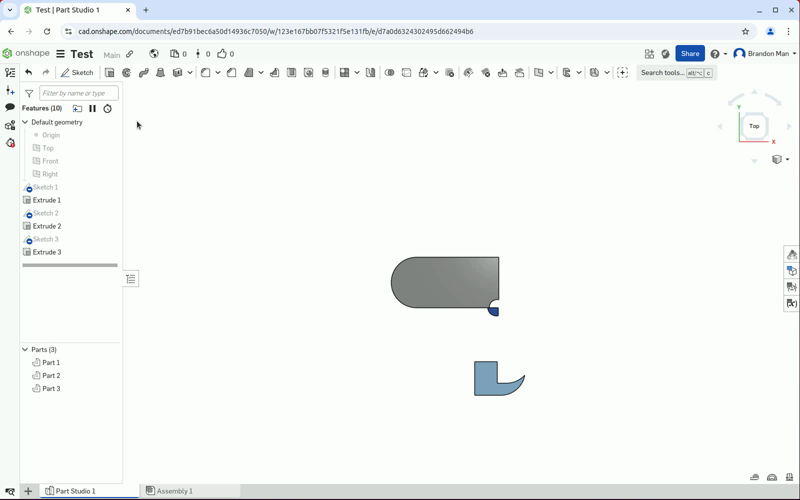
mouse_move(73, 189)
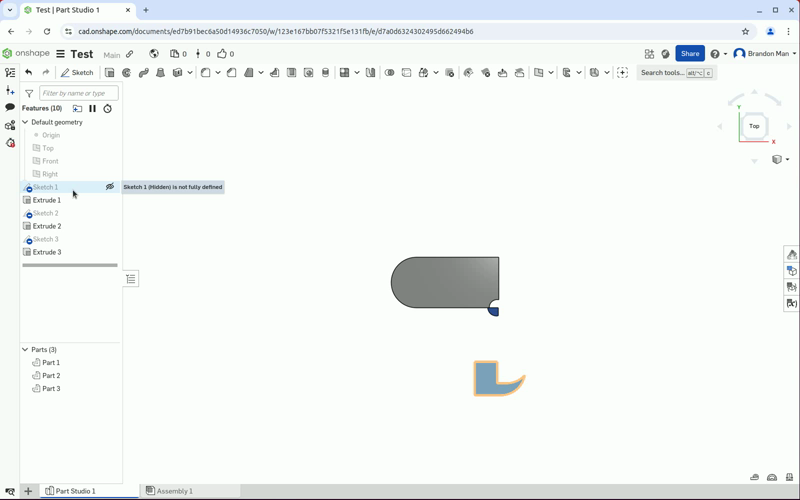
click(73, 189)
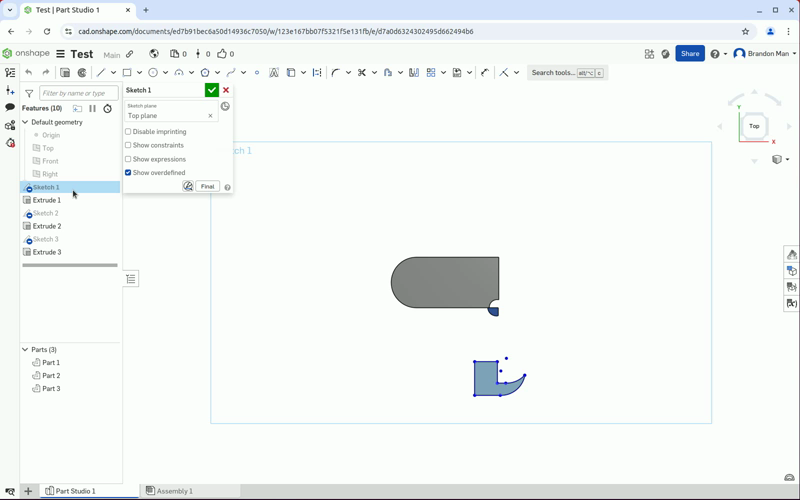
mouse_move(229, 92)
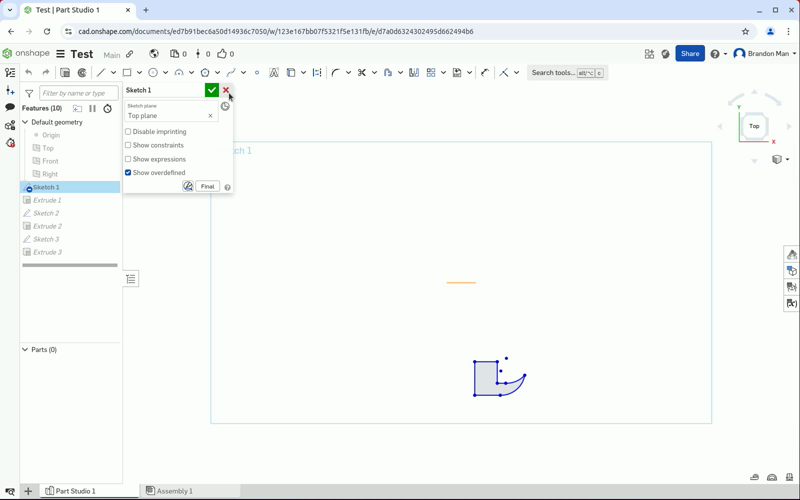
click(229, 92)
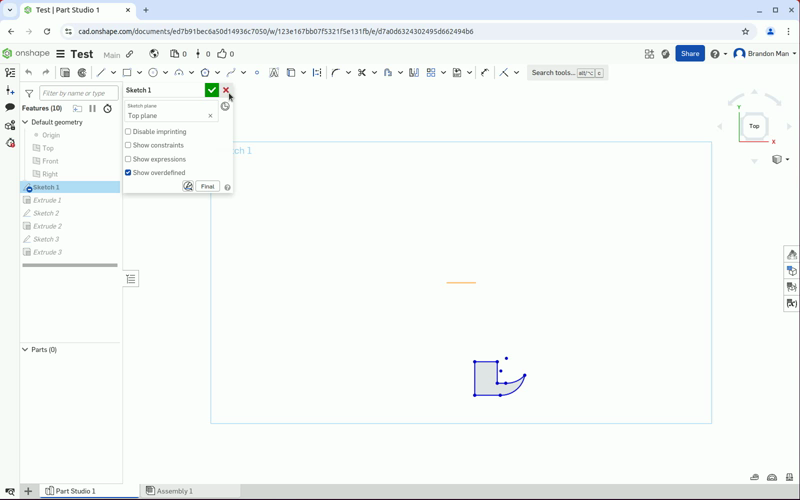
key(shift+s)
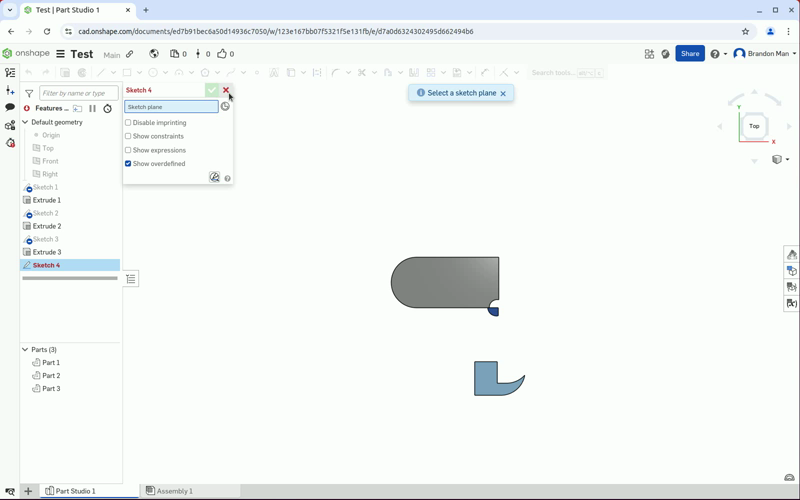
mouse_move(73, 150)
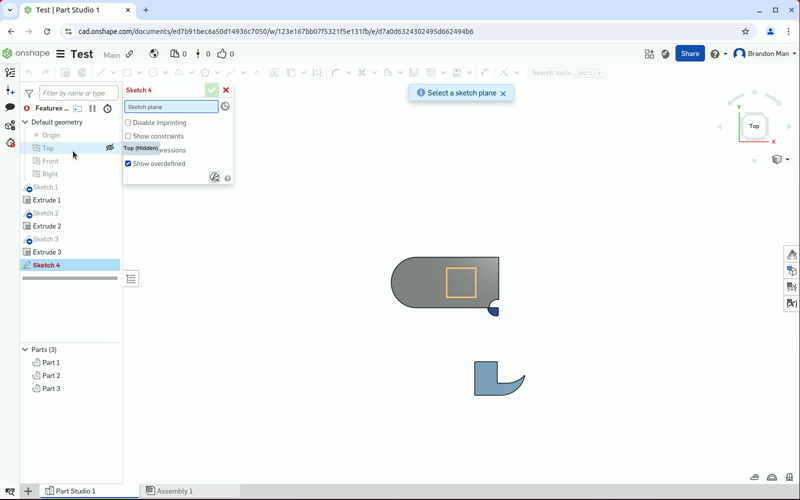
click(73, 150)
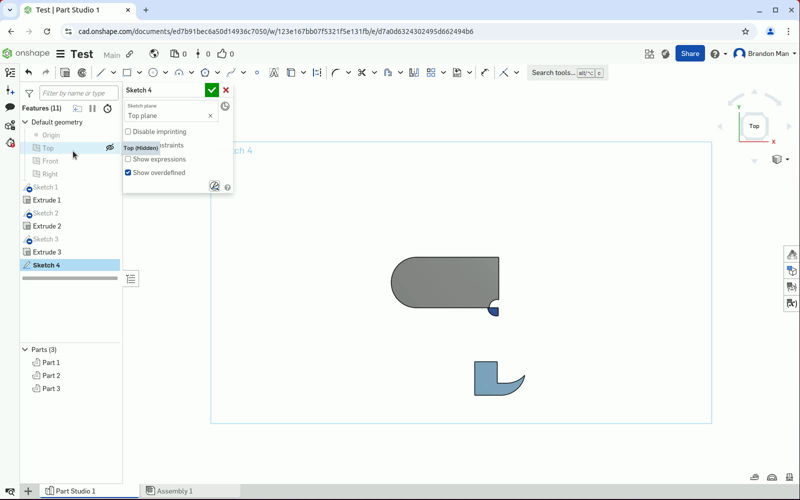
mouse_move(73, 352)
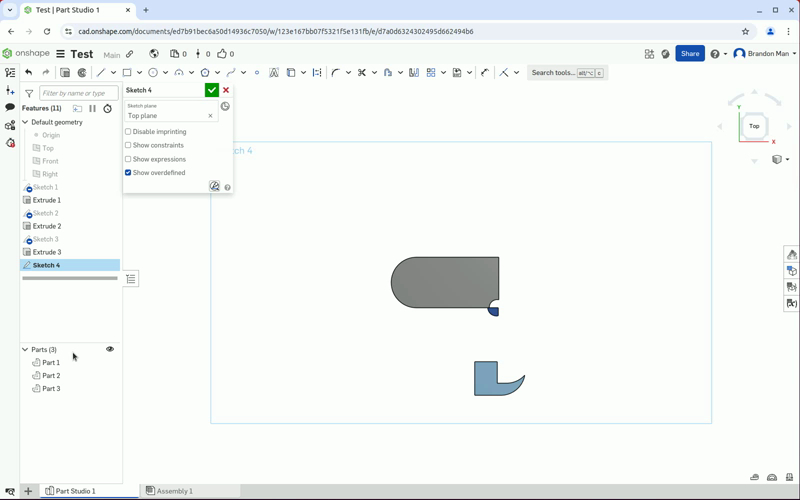
key(y)
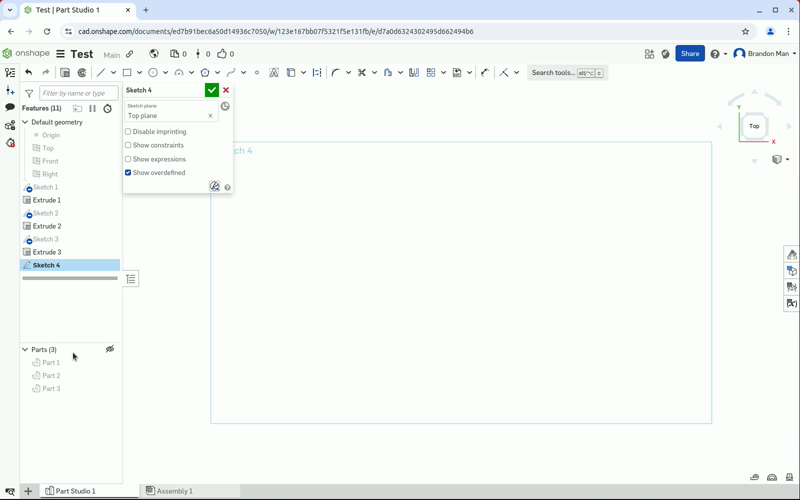
key(l)
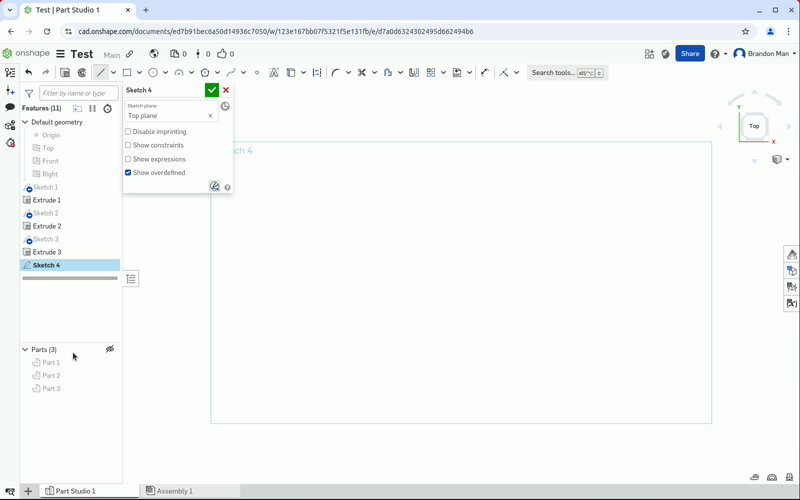
key_down(shift)
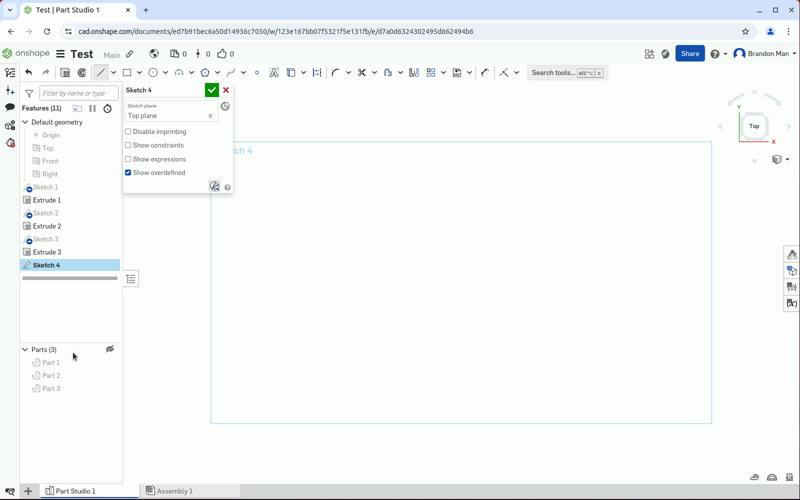
mouse_move(497, 383)
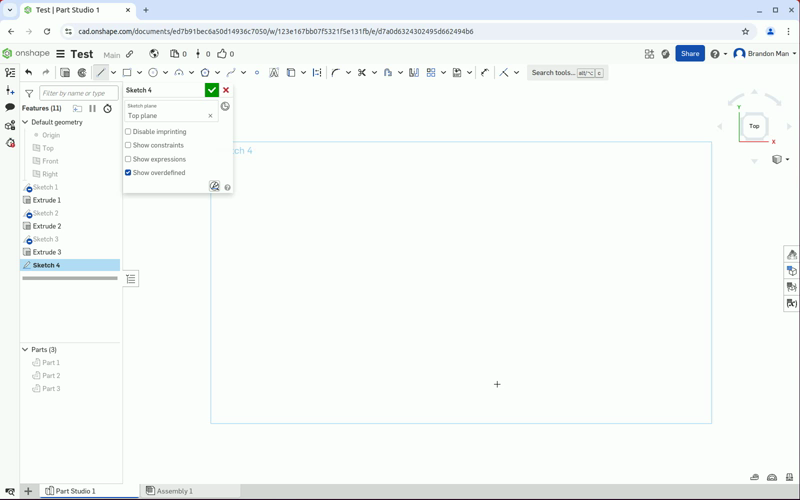
click(497, 383)
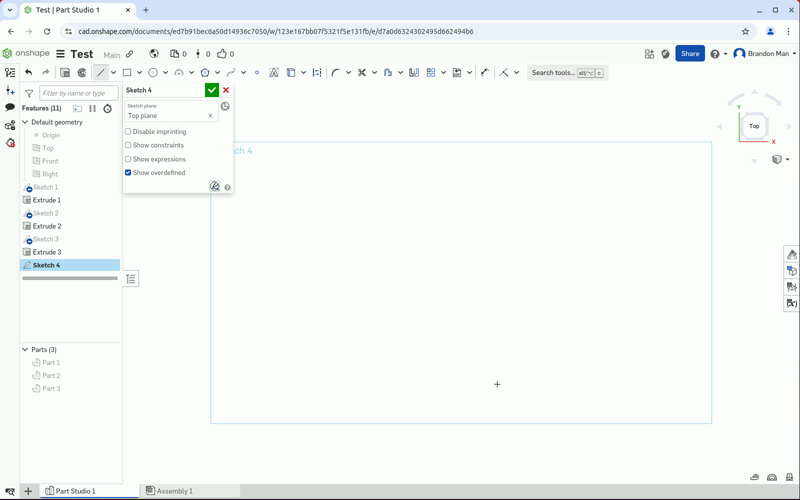
key_up(shift)
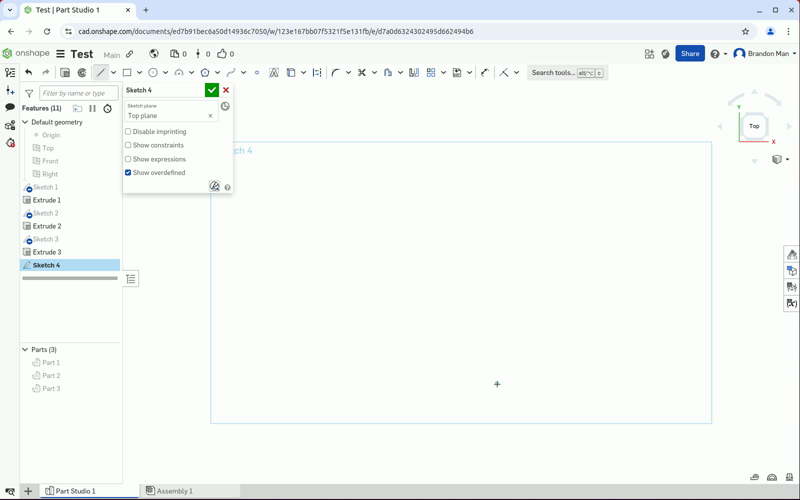
key_down(shift)
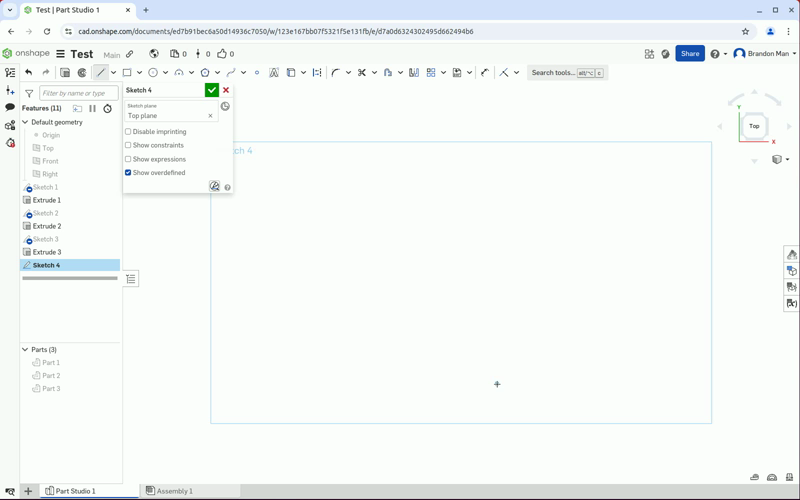
mouse_move(527, 383)
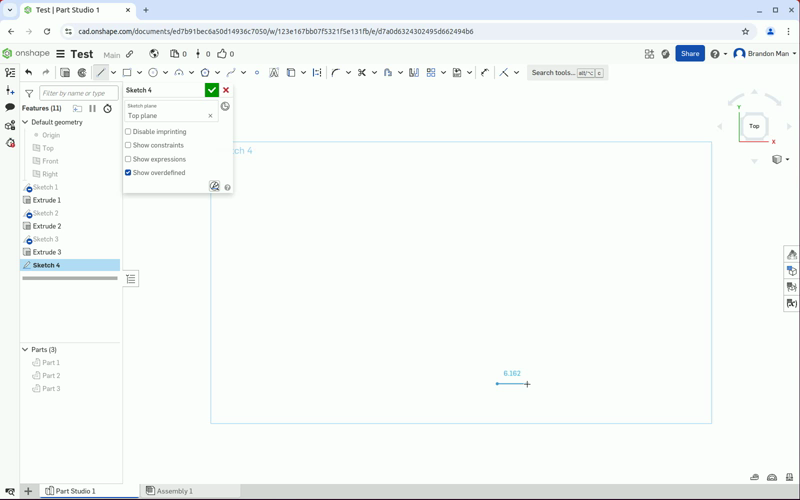
mouse_move(505, 383)
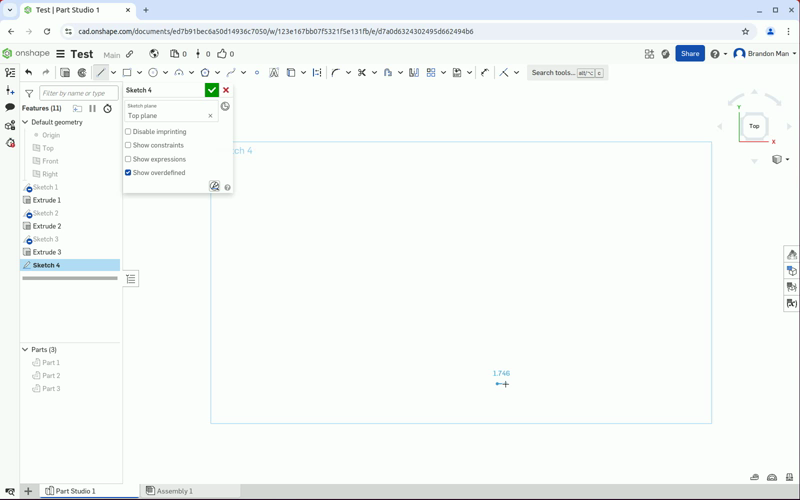
click(505, 383)
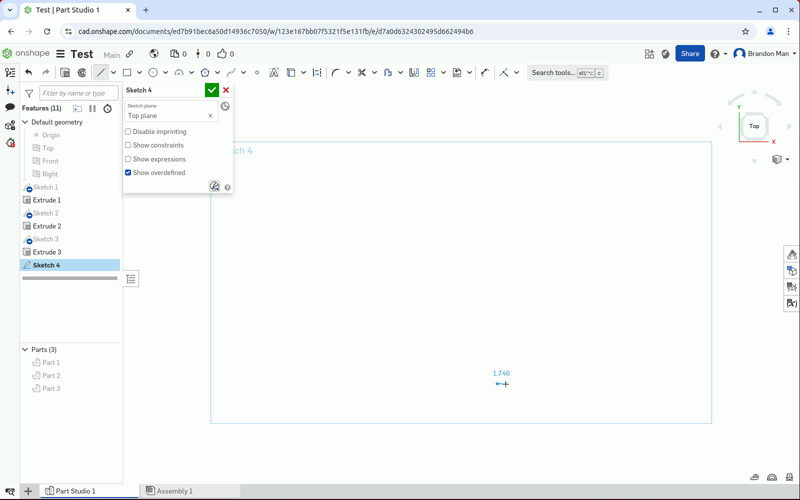
key_up(shift)
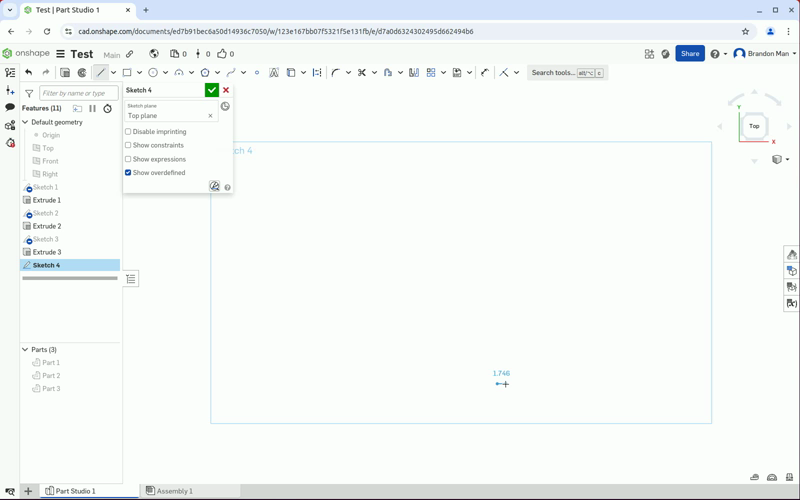
key(esc)
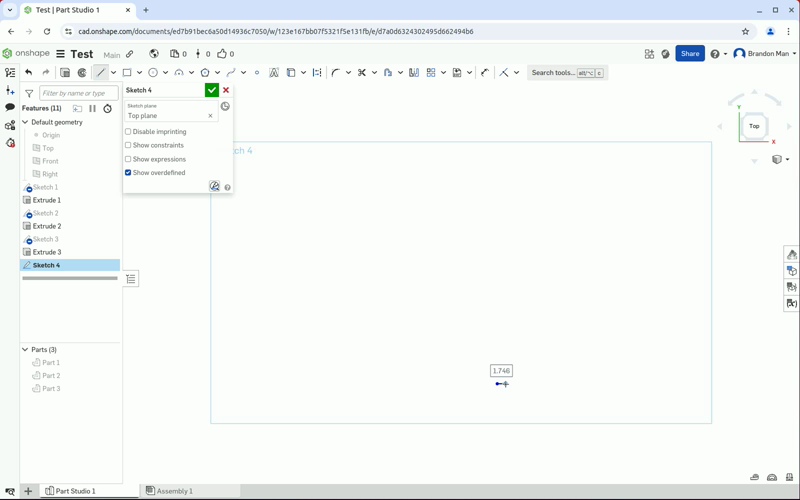
key(a)
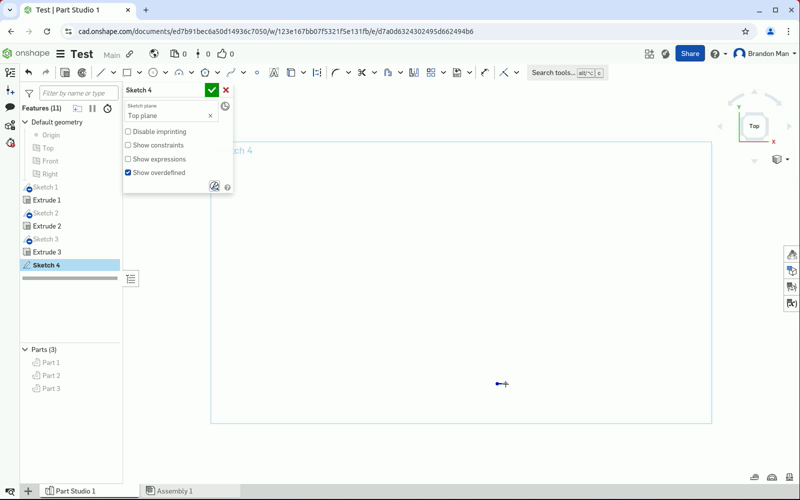
mouse_move(505, 383)
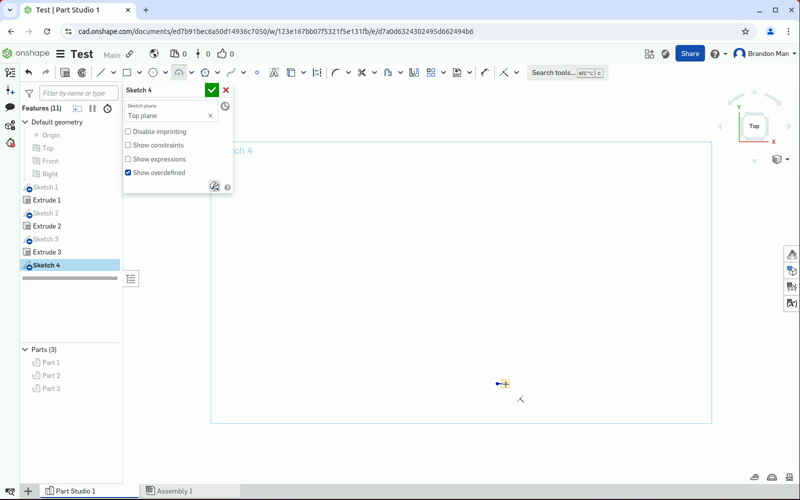
click(505, 383)
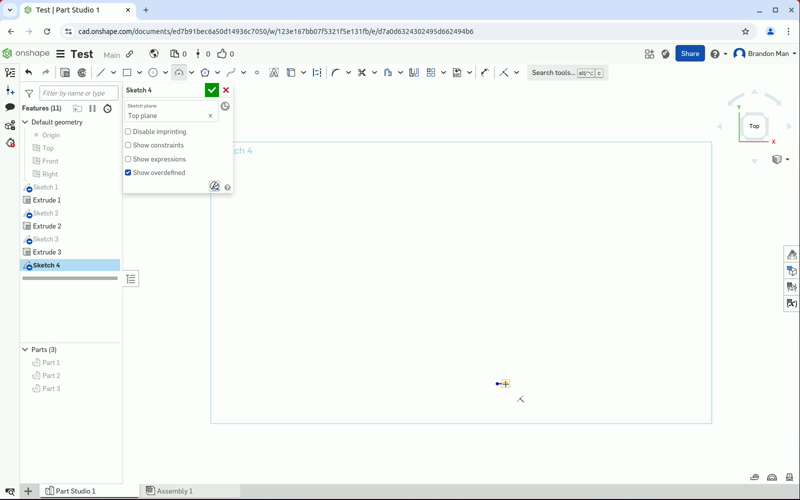
key_down(shift)
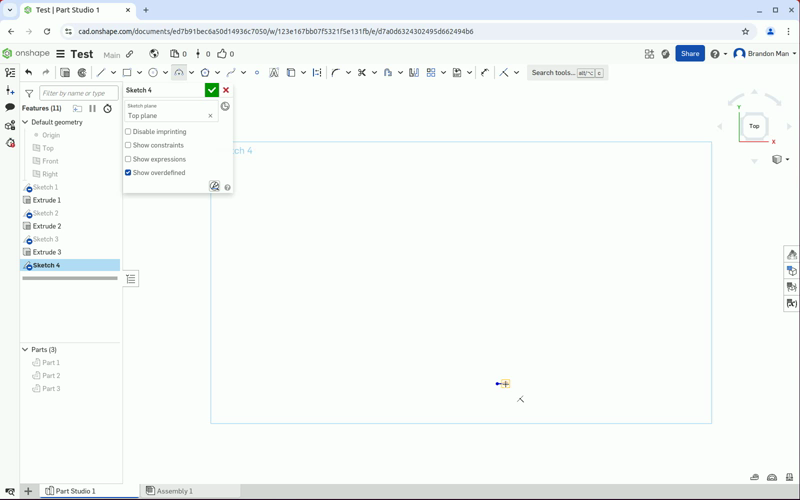
mouse_move(524, 375)
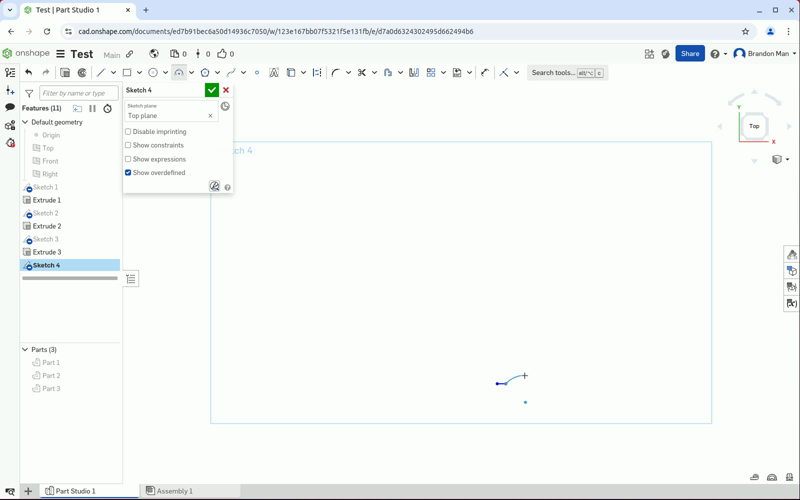
click(524, 375)
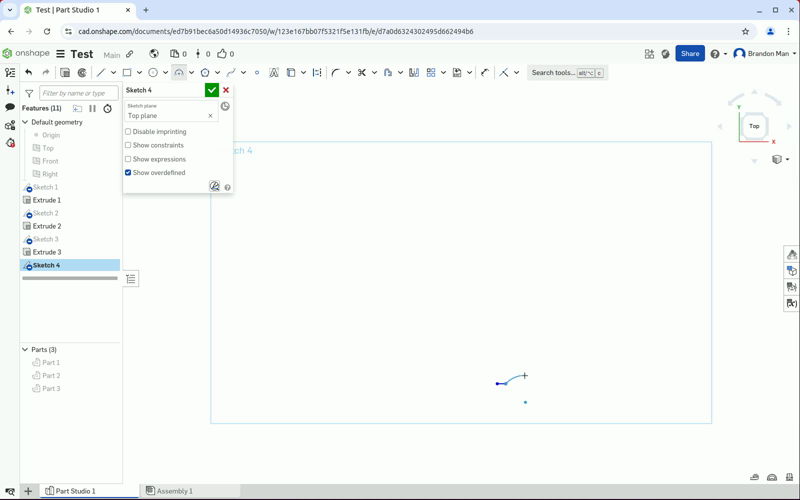
mouse_move(516, 381)
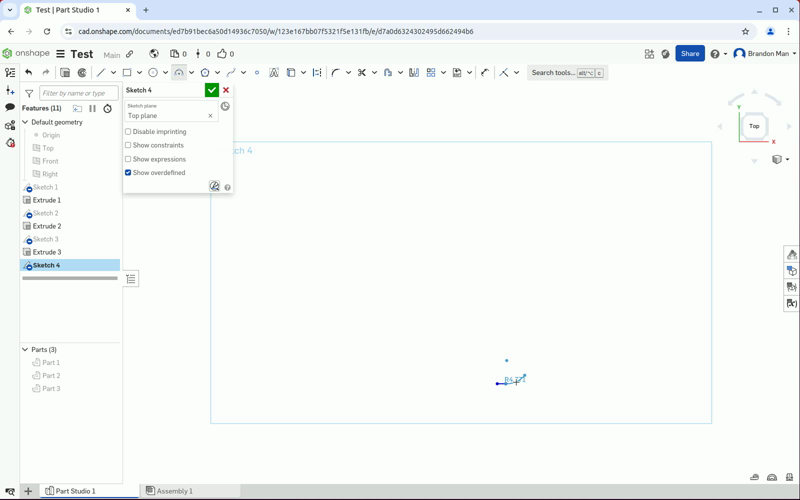
click(516, 381)
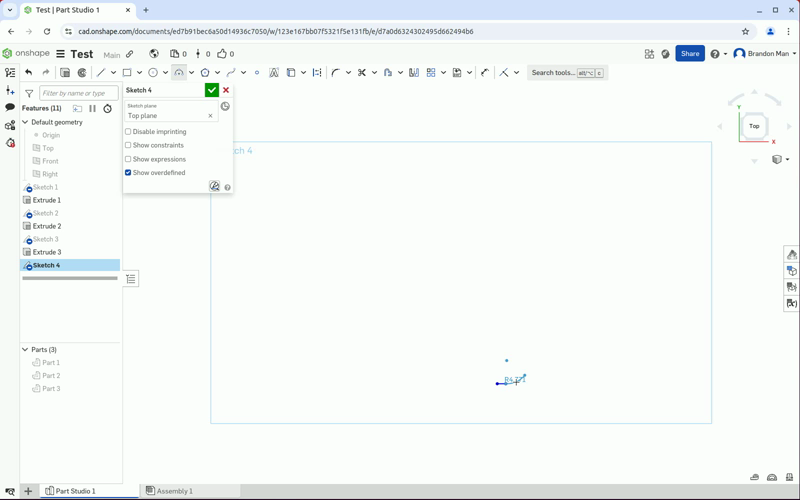
key_up(shift)
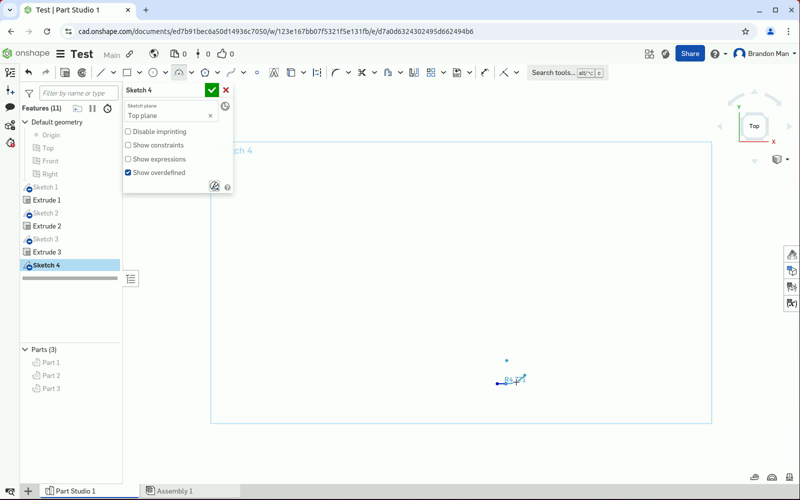
mouse_move(524, 375)
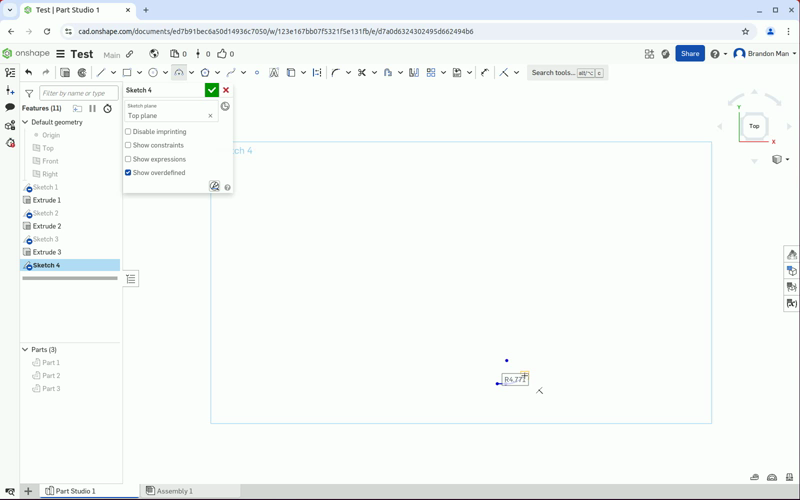
click(524, 375)
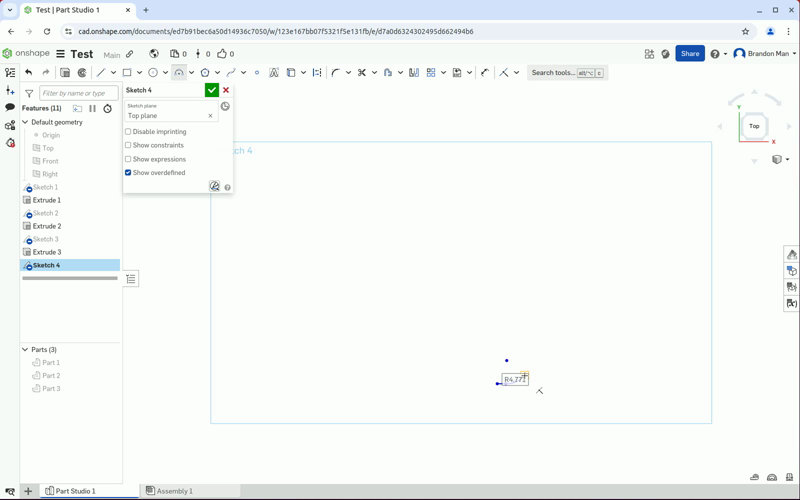
key_down(shift)
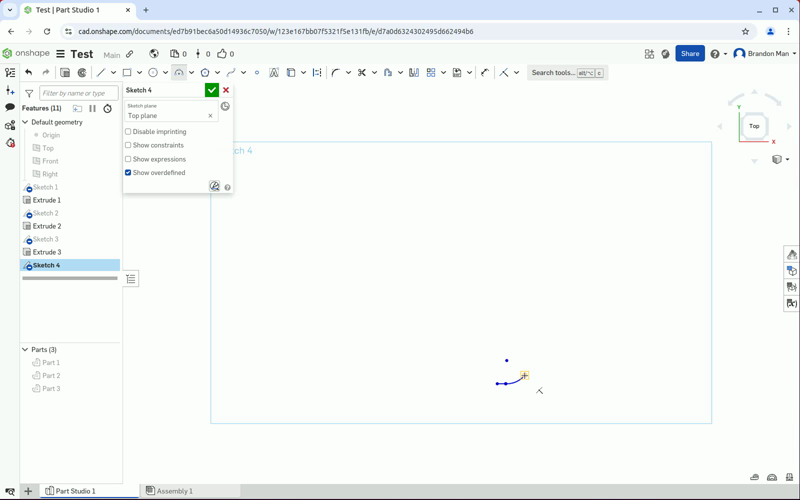
mouse_move(525, 370)
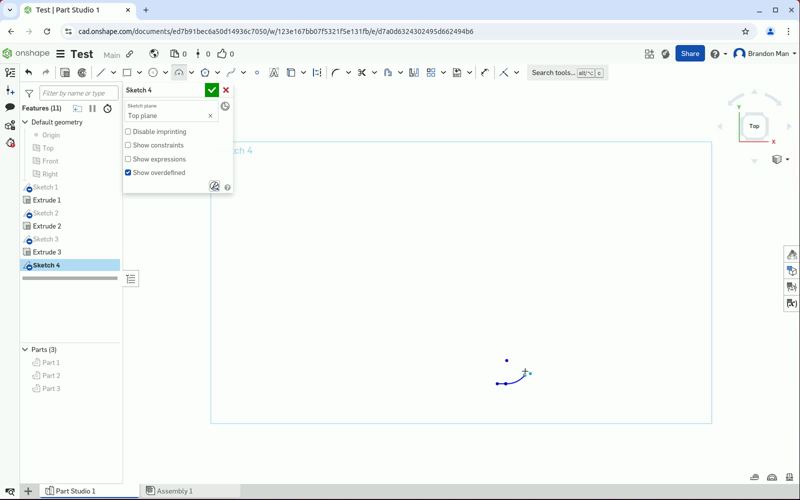
scroll(6)
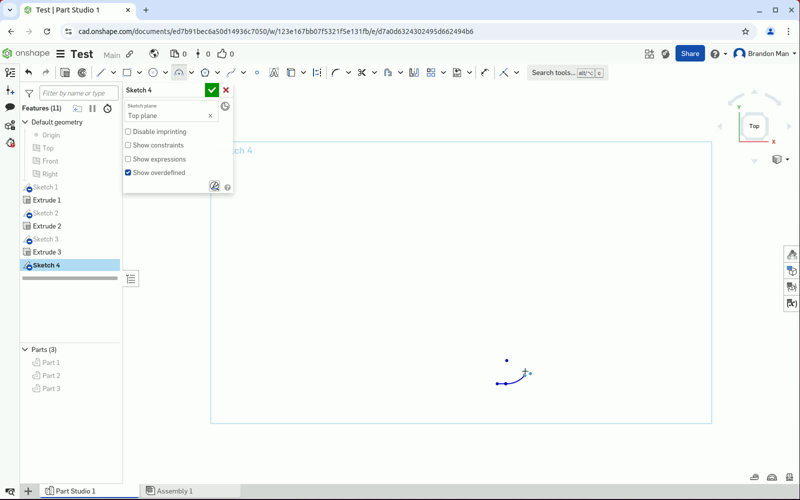
scroll(6)
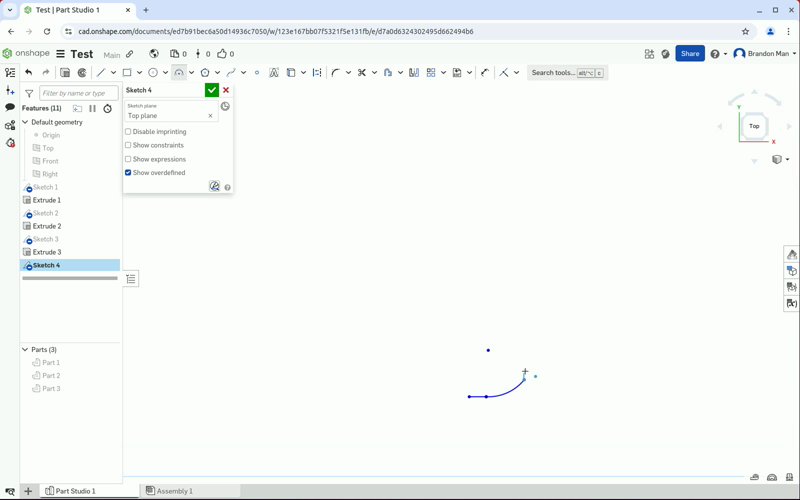
scroll(6)
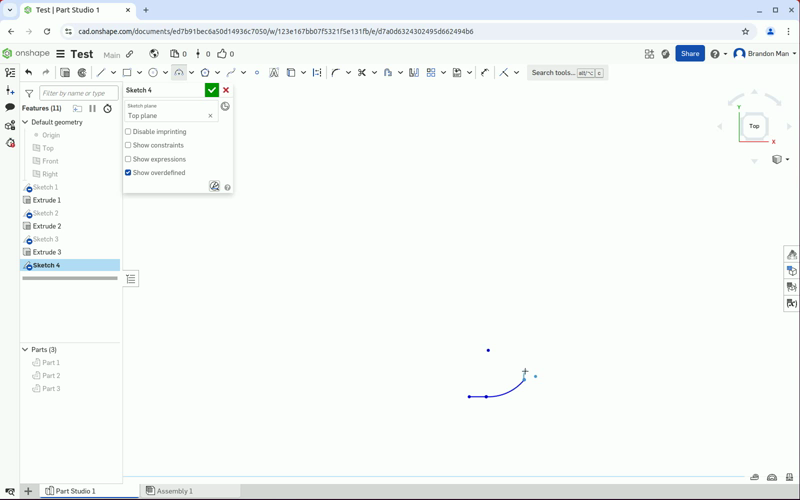
scroll(6)
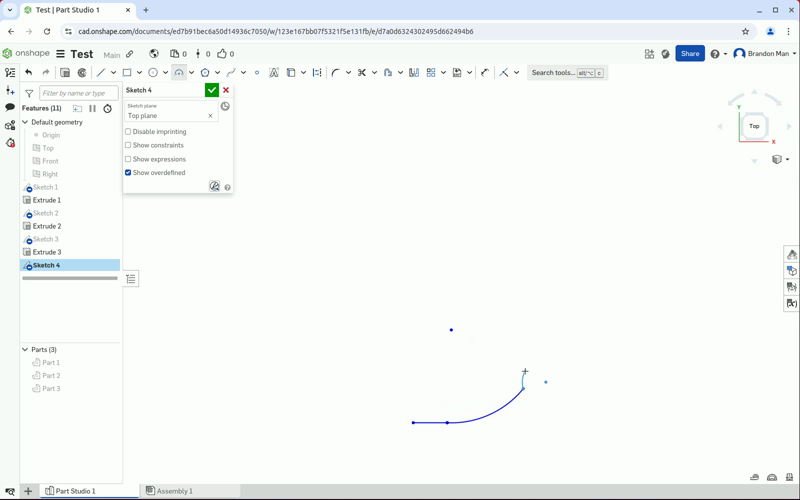
scroll(6)
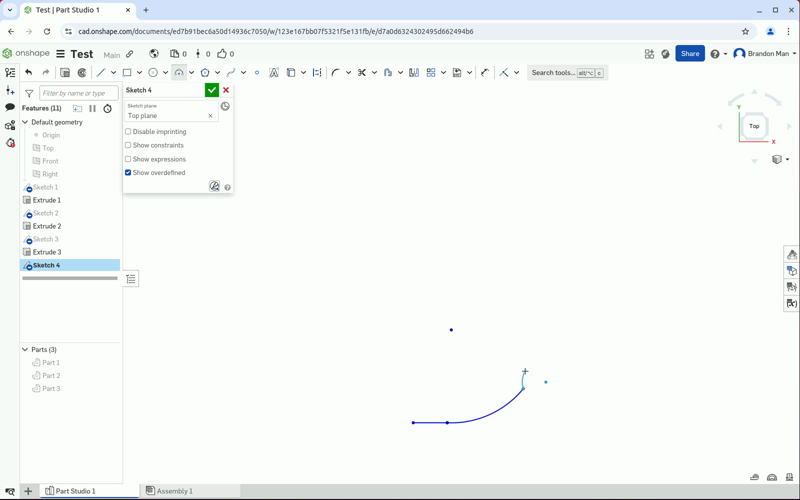
scroll(6)
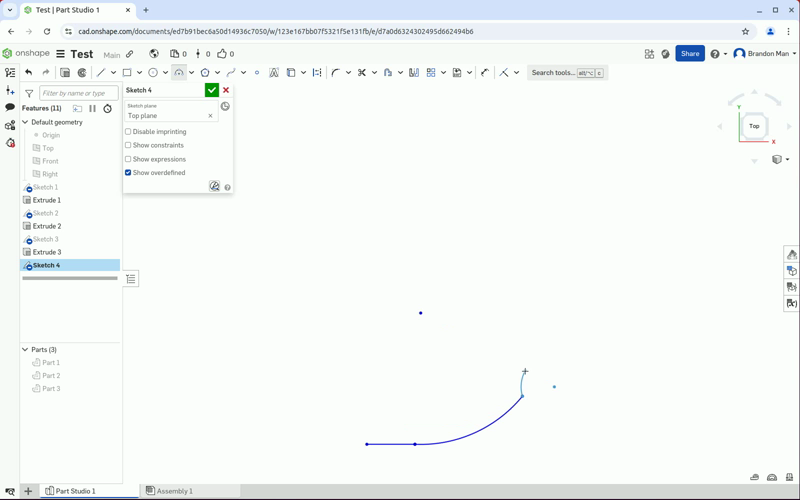
scroll(6)
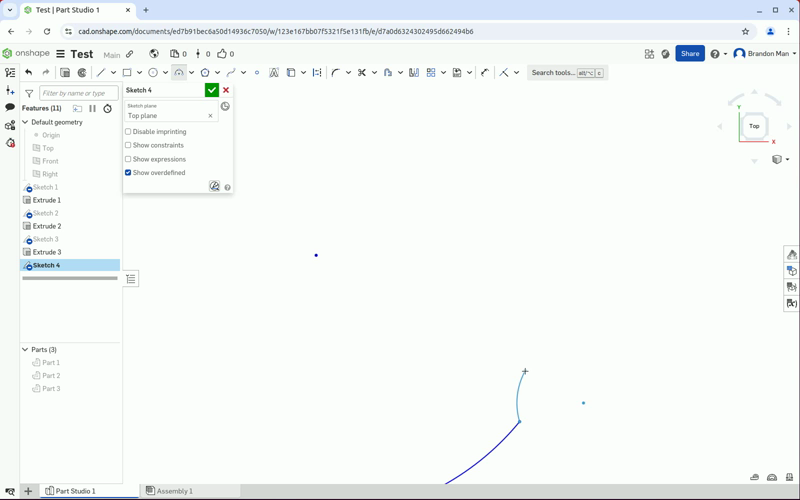
click(525, 370)
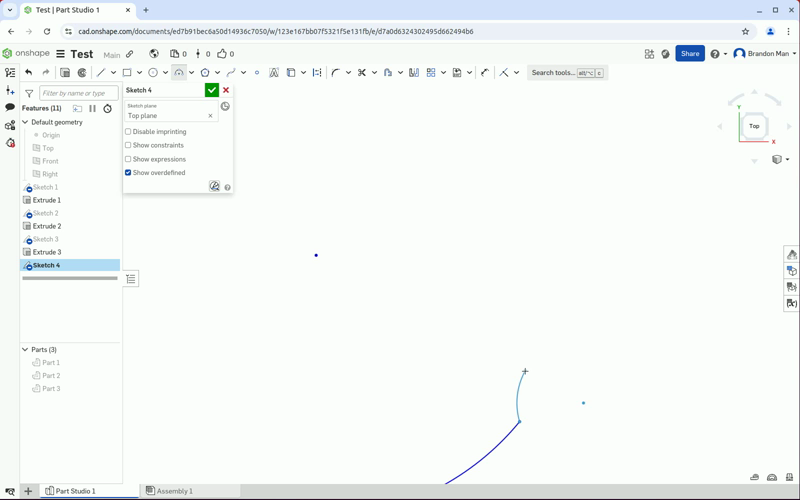
scroll(-6)
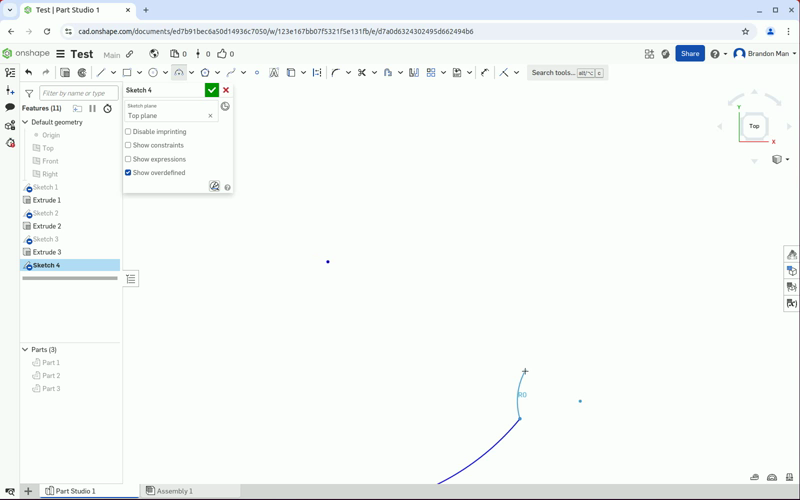
scroll(-6)
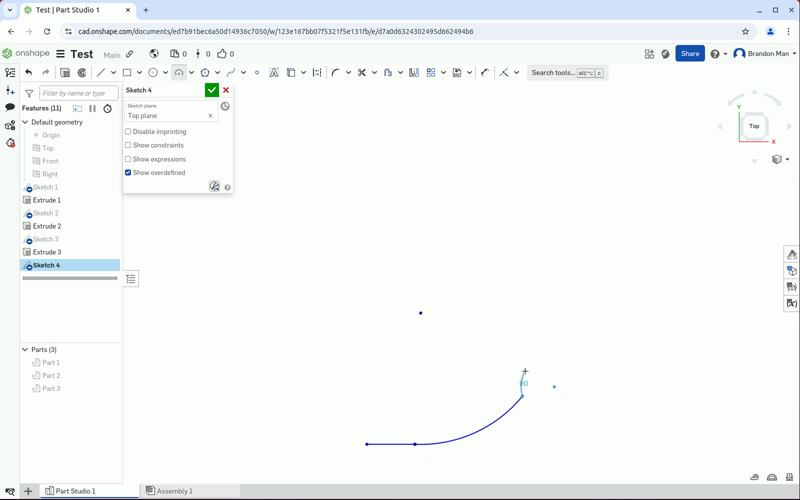
scroll(-6)
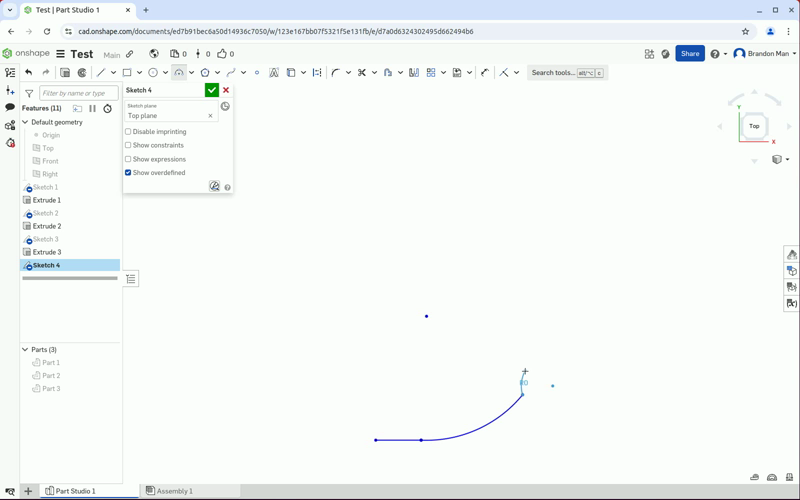
scroll(-6)
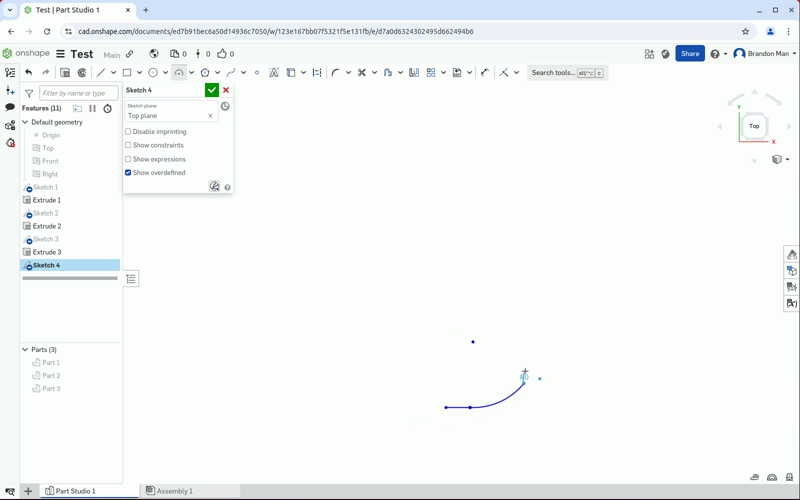
scroll(-6)
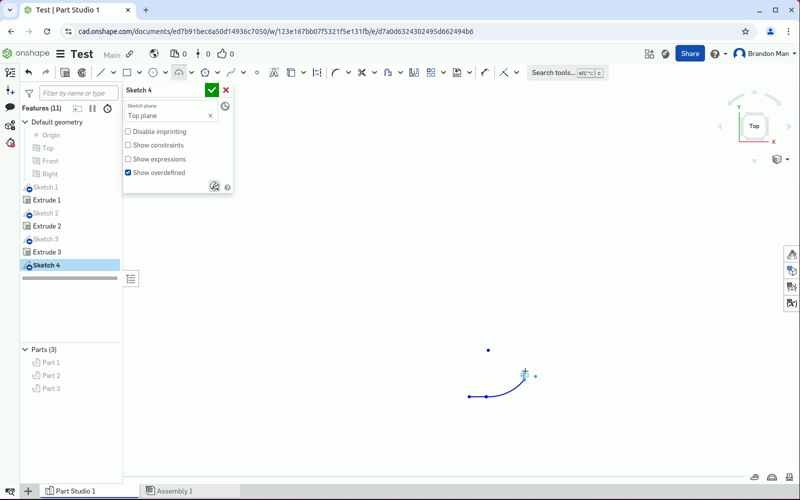
scroll(-6)
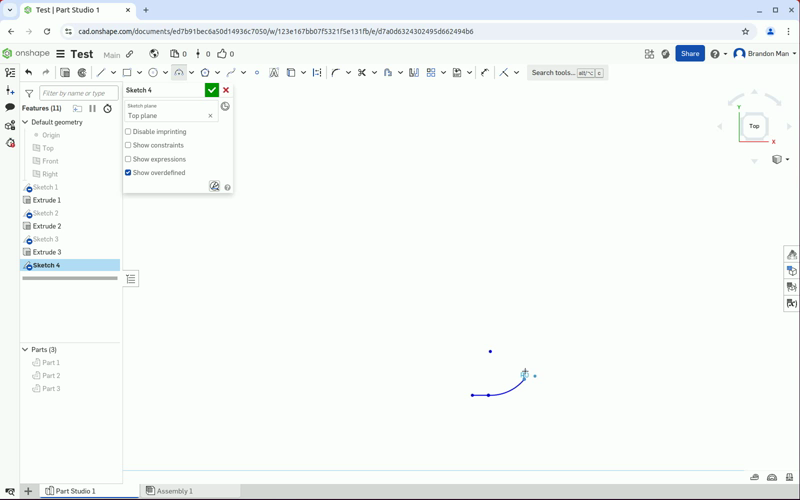
scroll(-6)
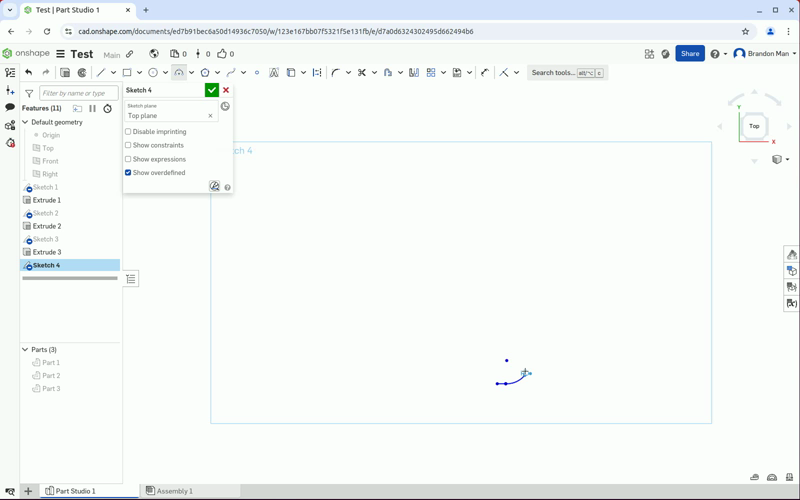
mouse_move(525, 372)
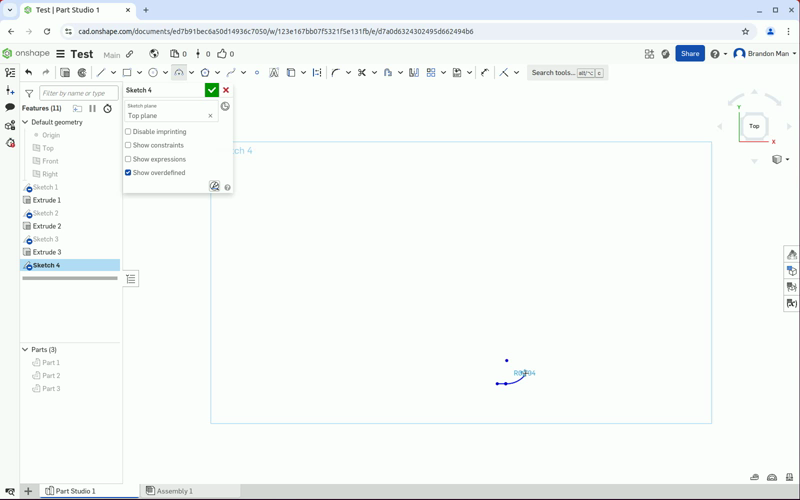
scroll(6)
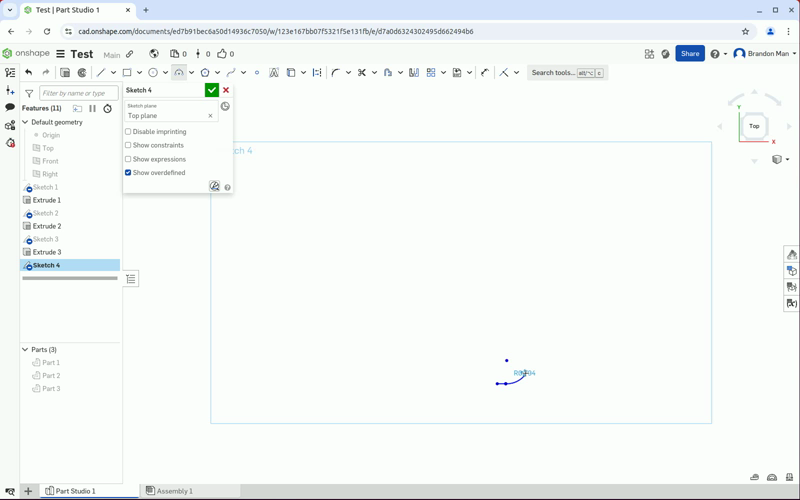
scroll(6)
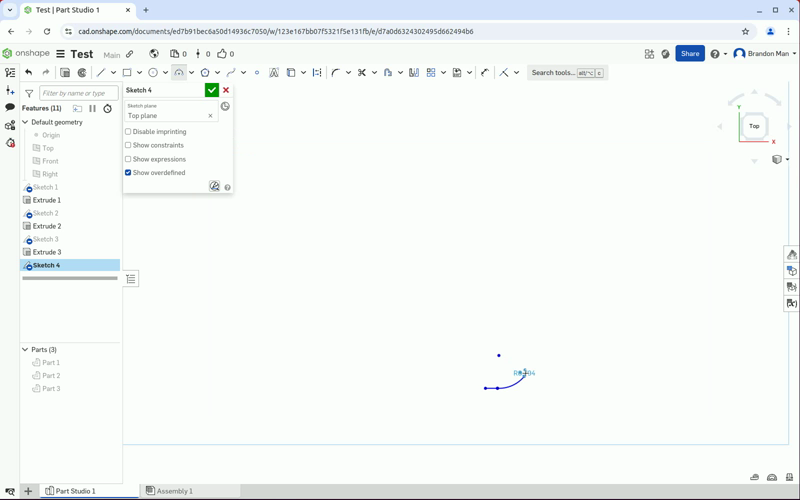
scroll(6)
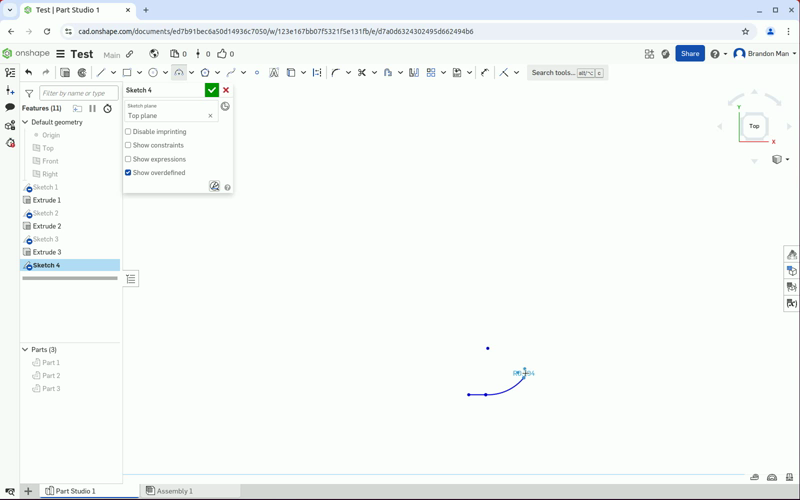
scroll(6)
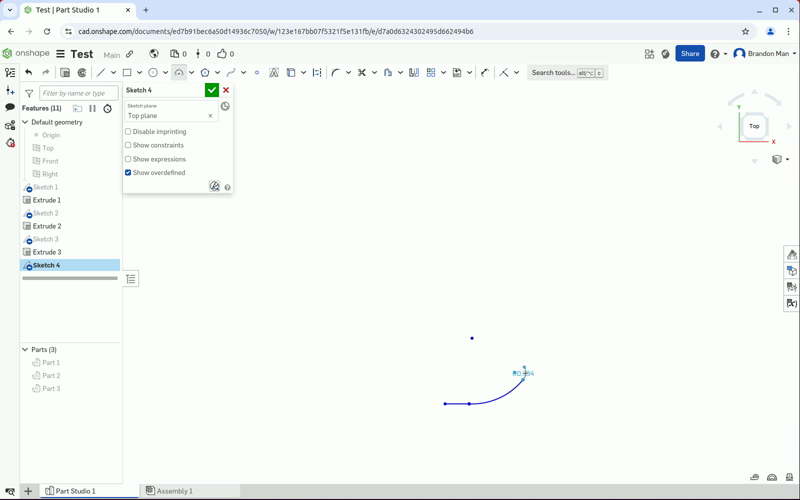
scroll(6)
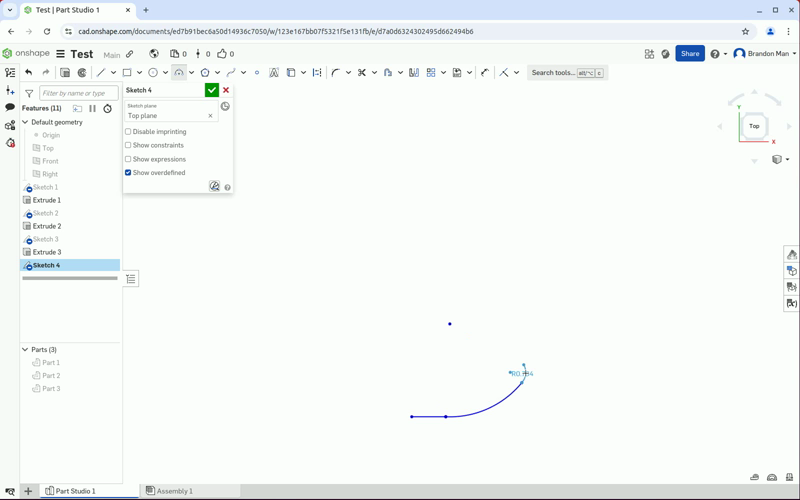
scroll(6)
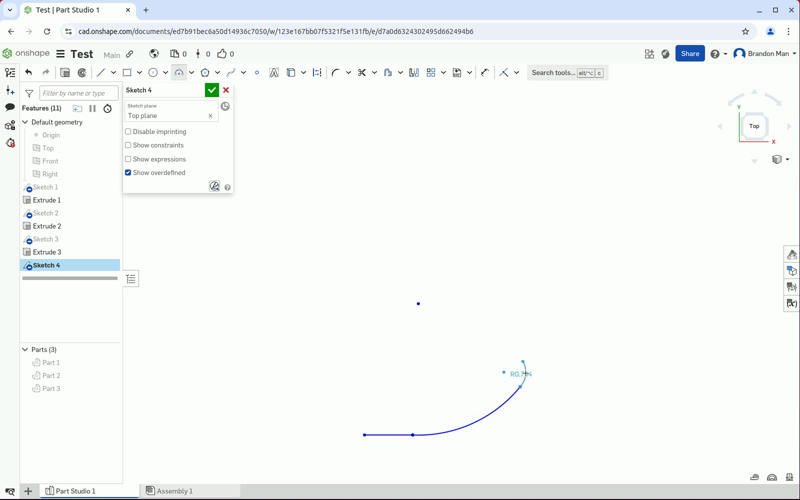
scroll(6)
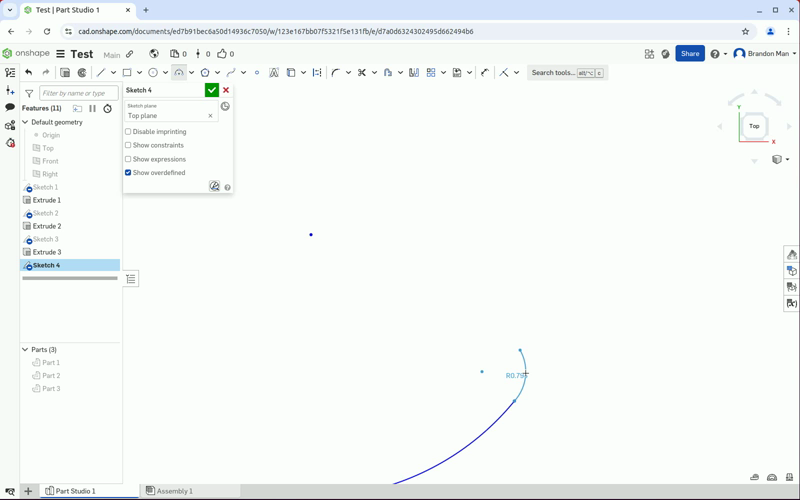
click(525, 372)
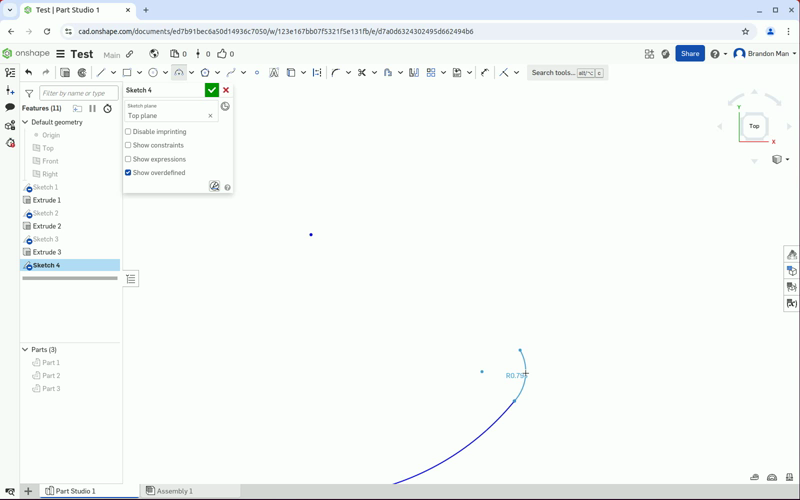
scroll(-6)
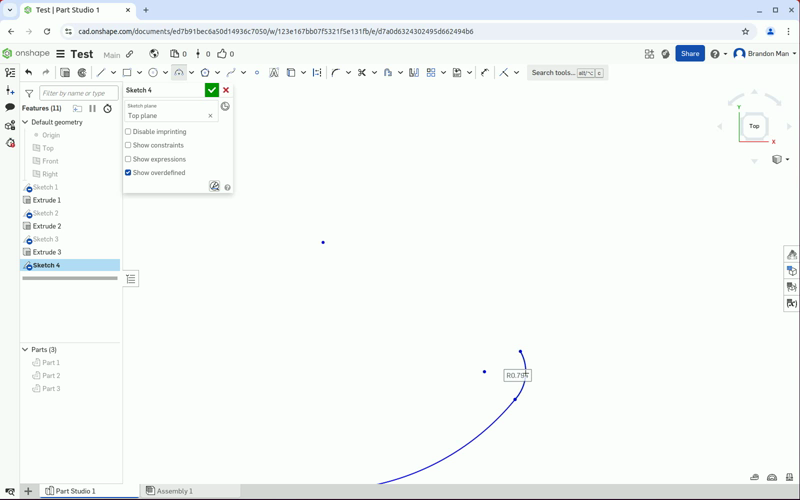
scroll(-6)
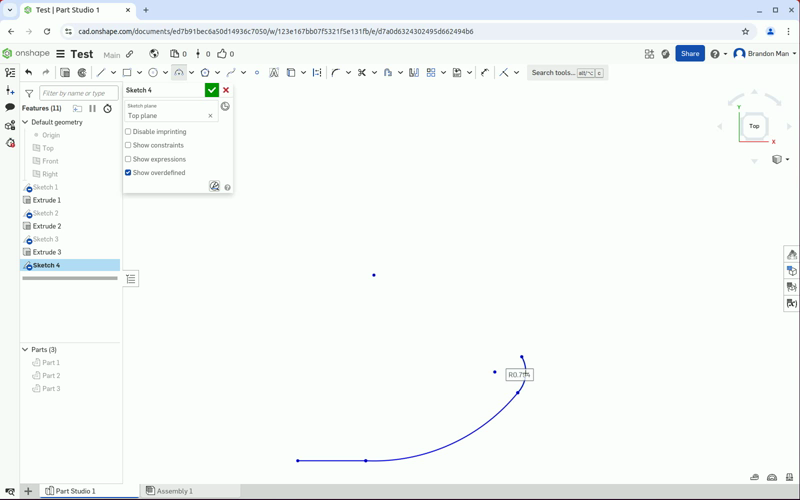
scroll(-6)
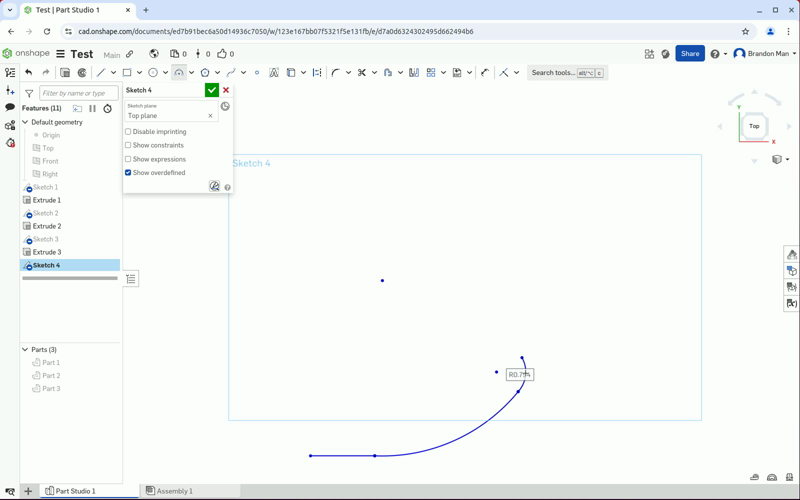
scroll(-6)
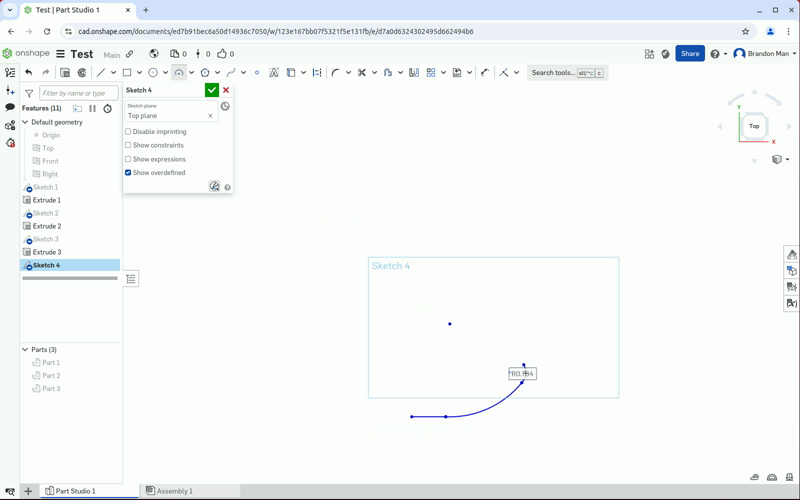
scroll(-6)
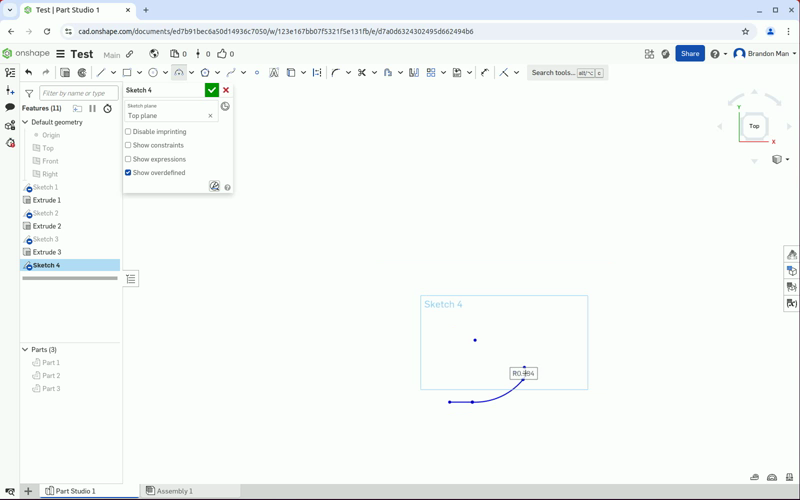
scroll(-6)
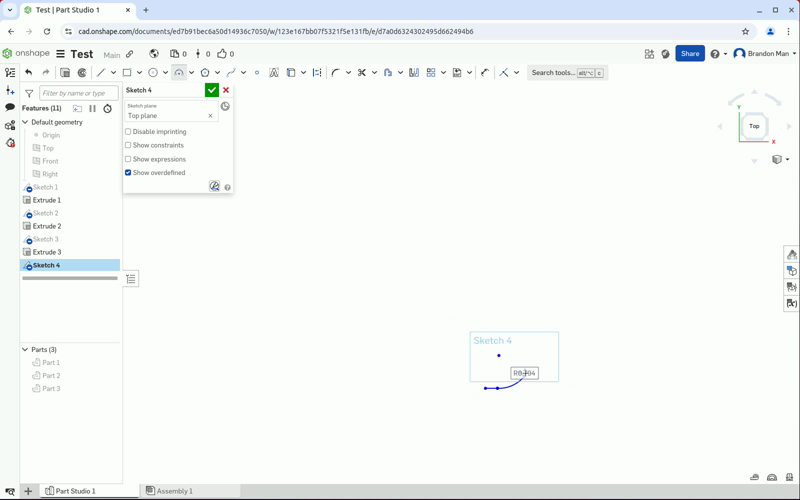
scroll(-6)
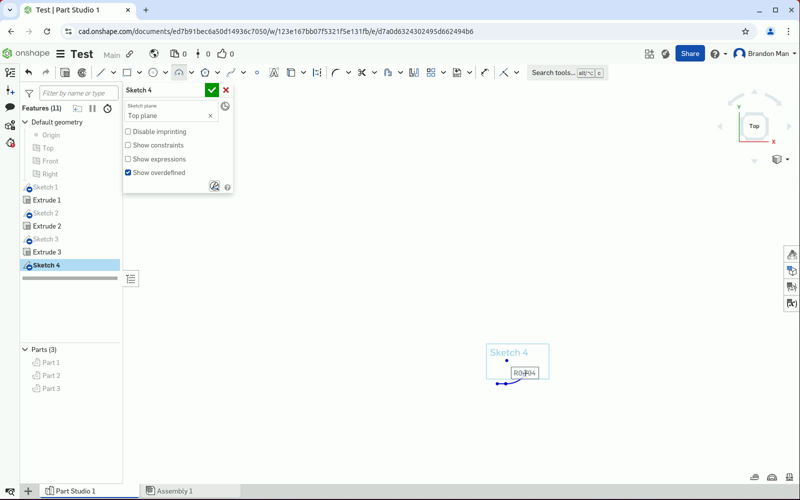
key_up(shift)
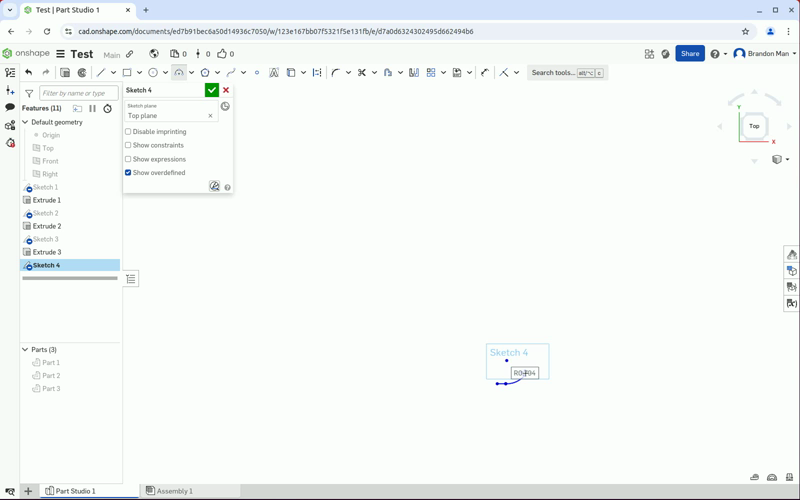
key(esc)
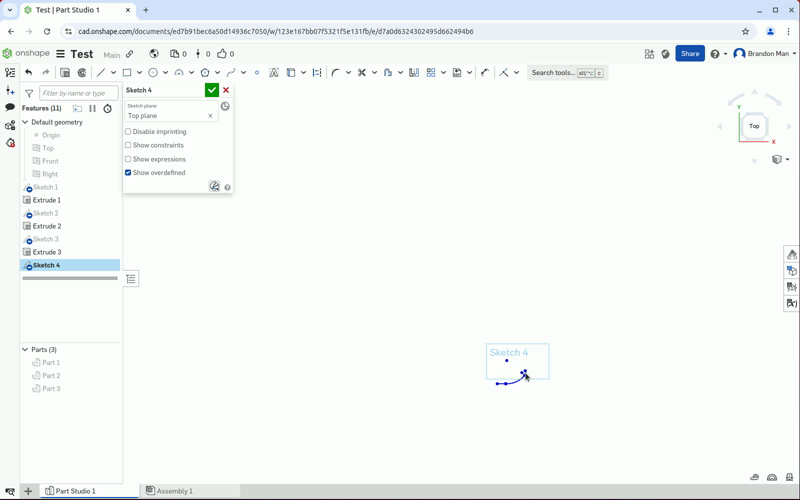
key(l)
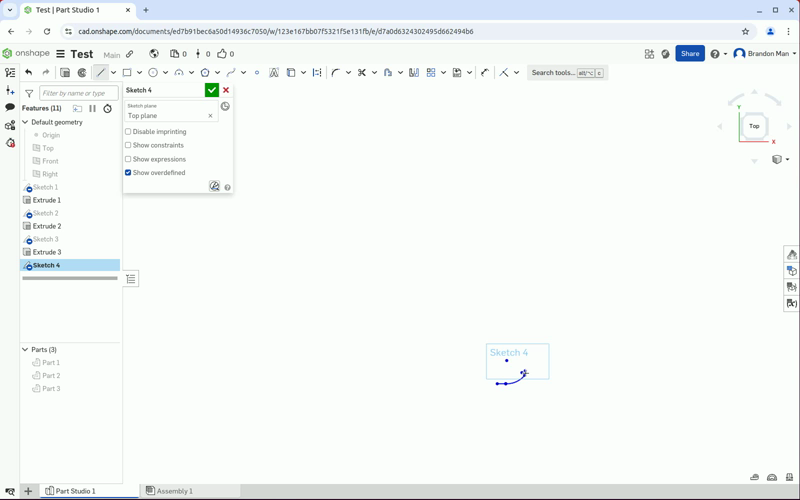
mouse_move(525, 370)
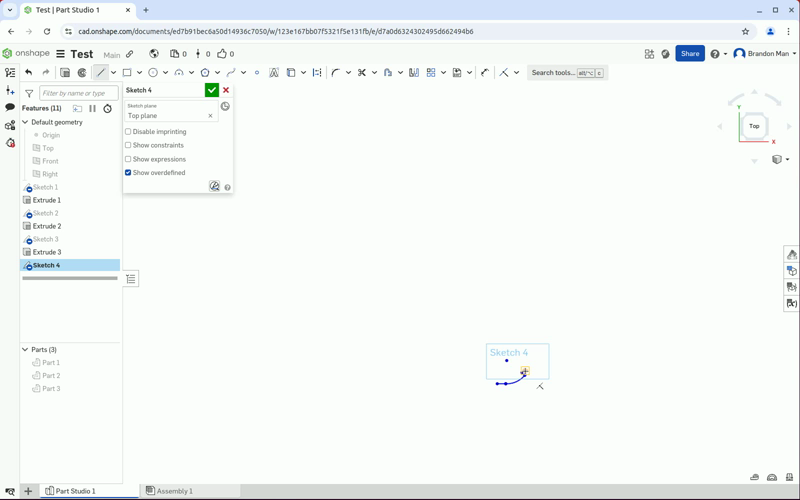
scroll(6)
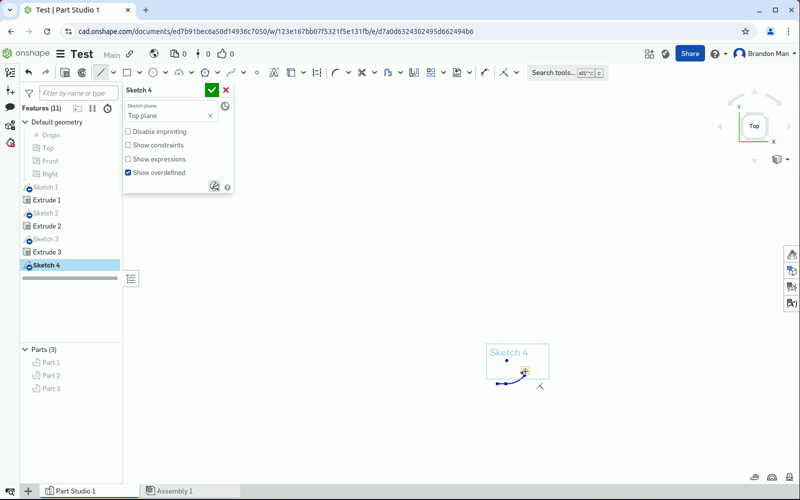
scroll(6)
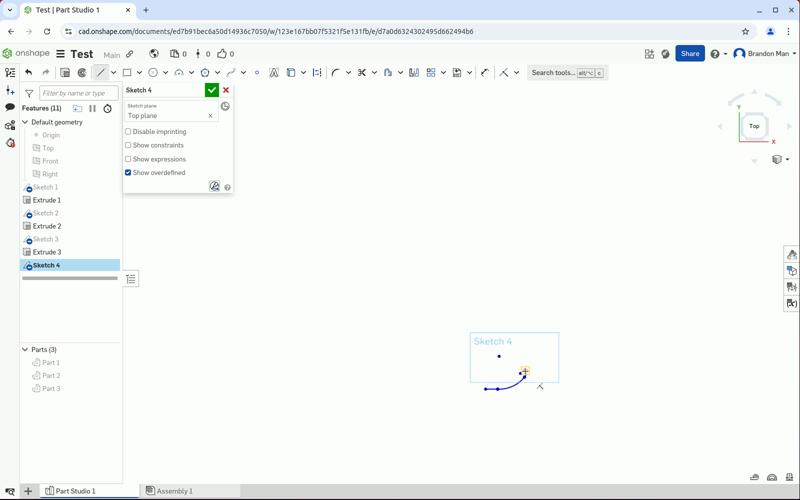
scroll(6)
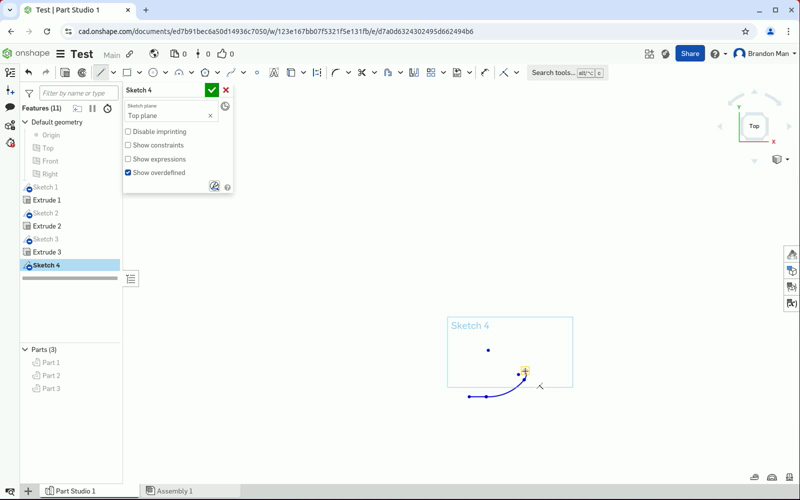
scroll(6)
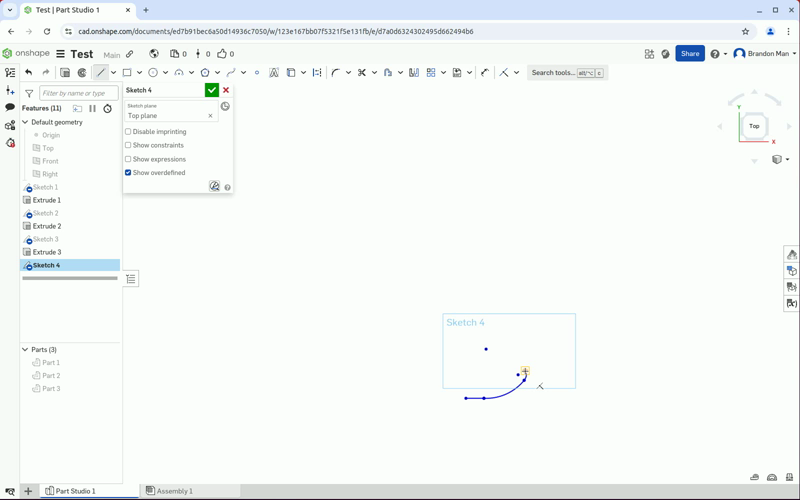
scroll(6)
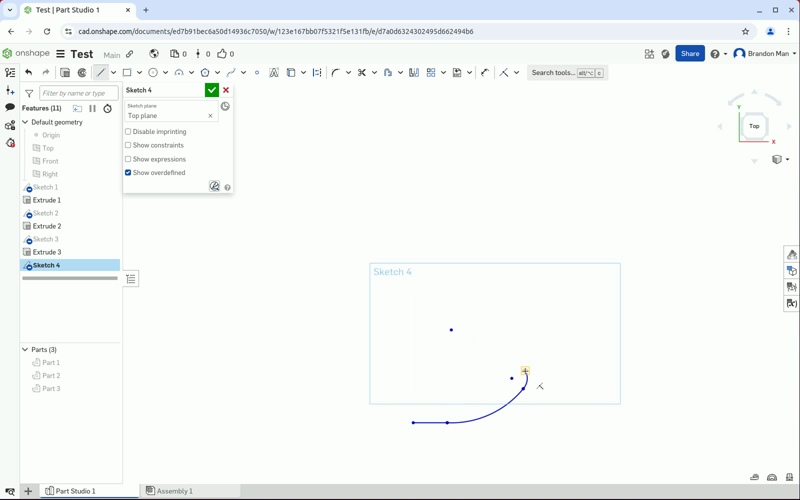
scroll(6)
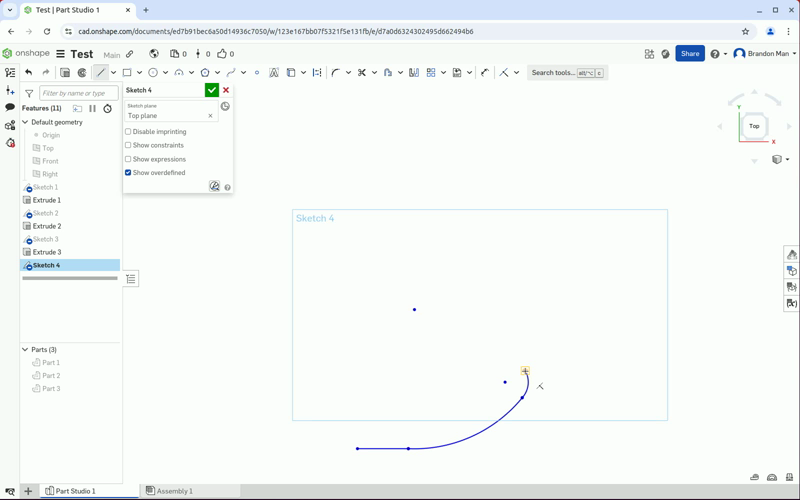
scroll(6)
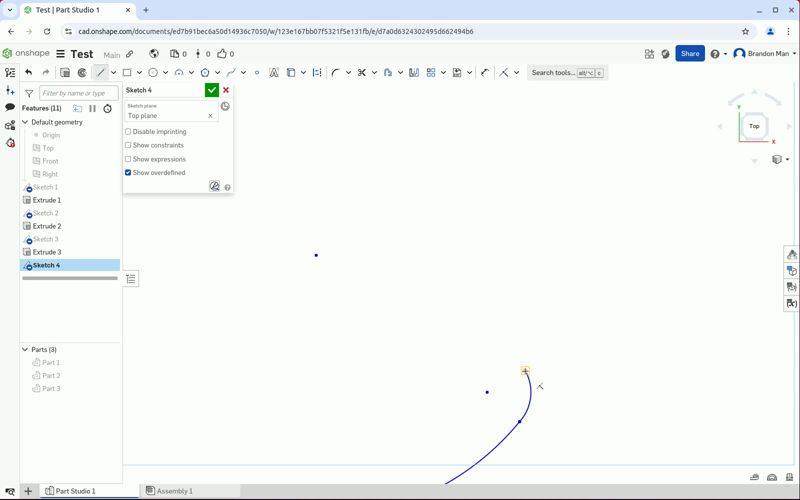
click(525, 370)
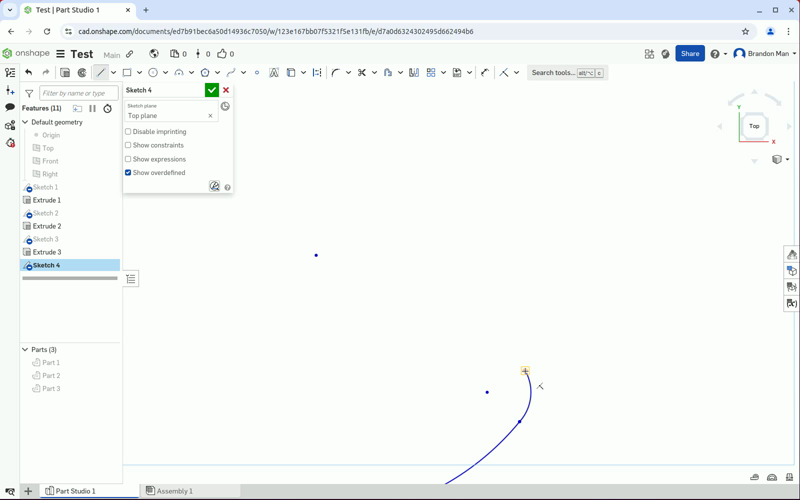
scroll(-6)
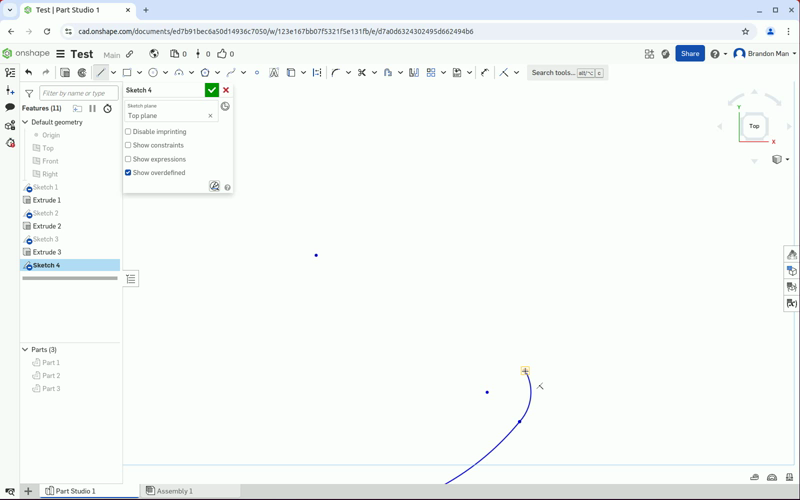
scroll(-6)
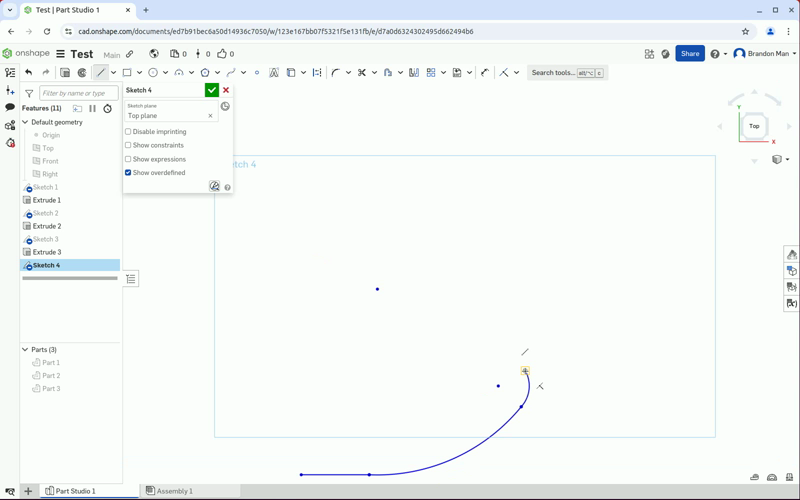
scroll(-6)
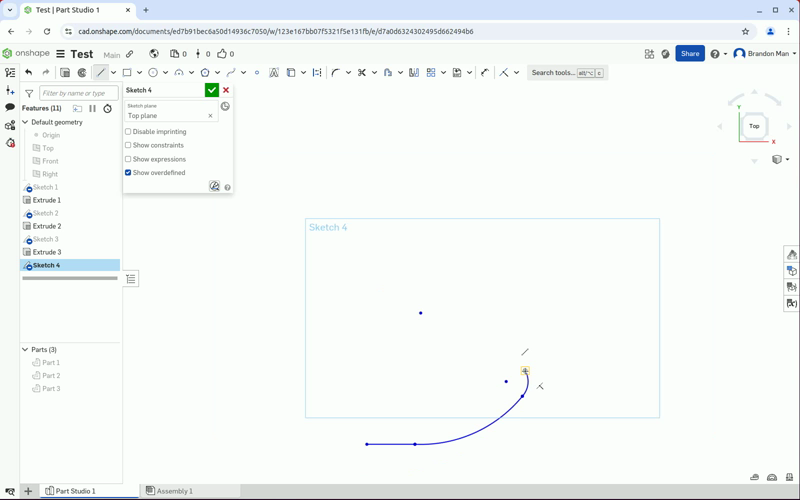
scroll(-6)
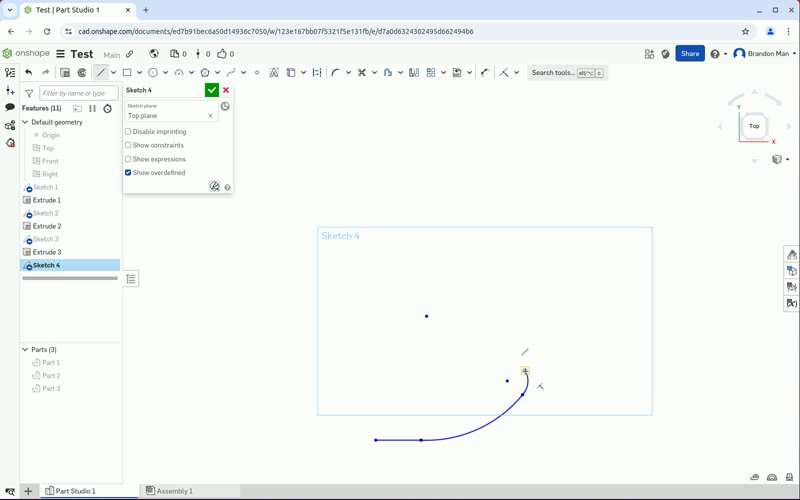
scroll(-6)
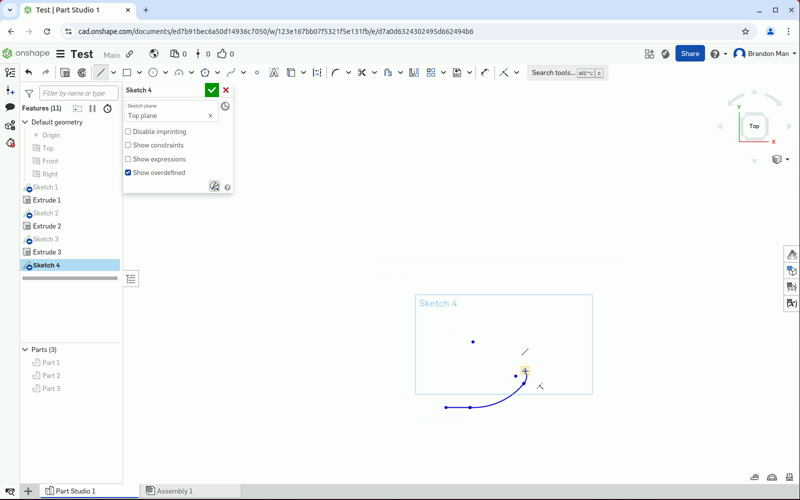
scroll(-6)
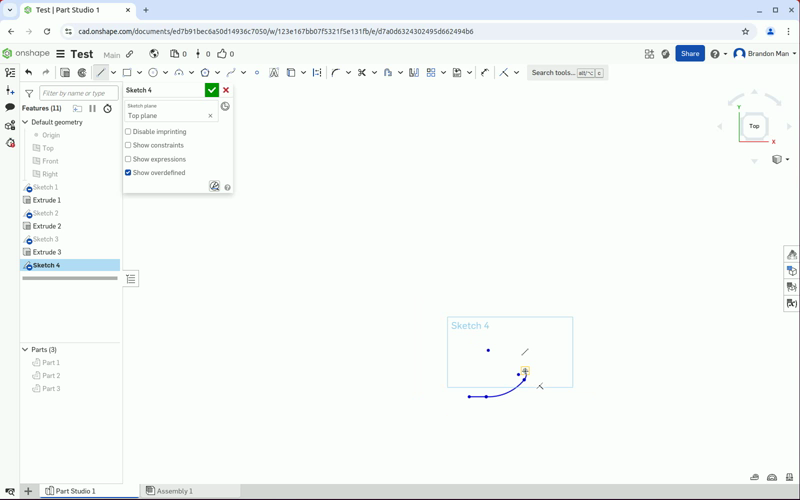
scroll(-6)
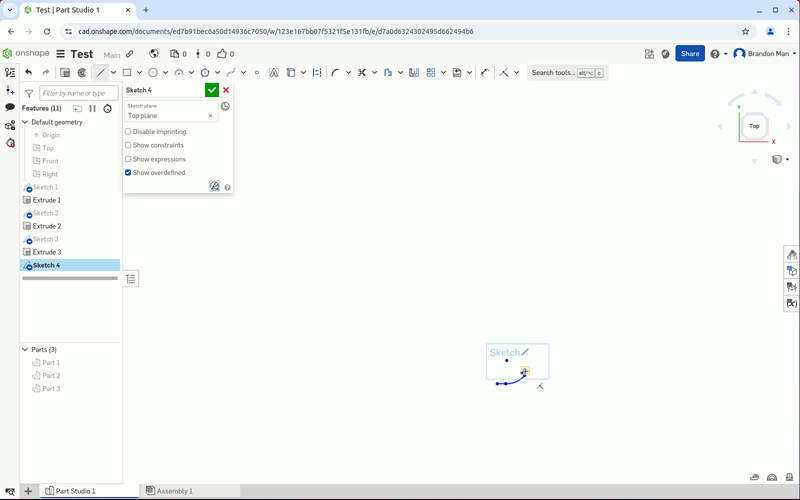
key_down(shift)
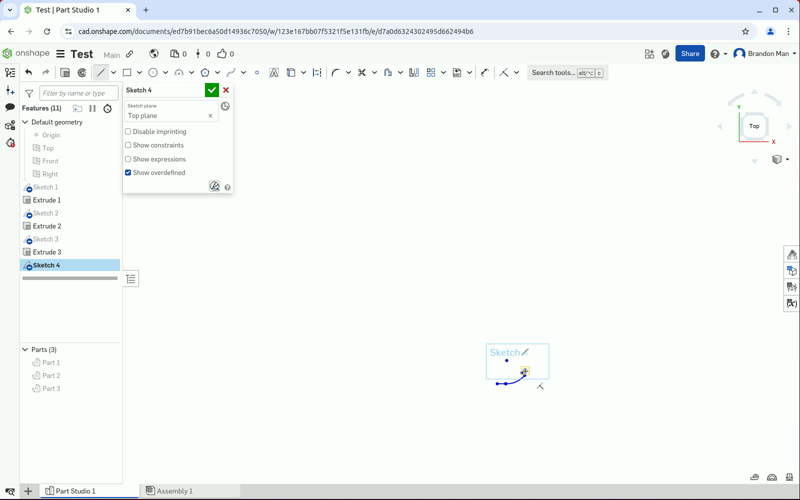
mouse_move(555, 370)
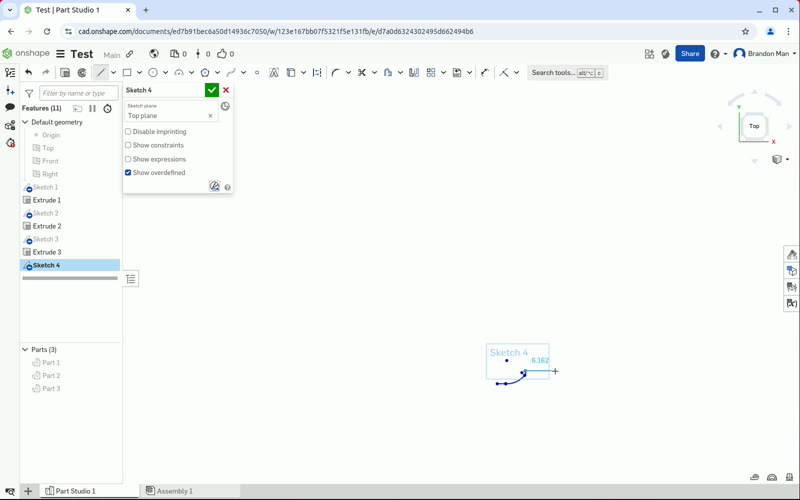
mouse_move(525, 362)
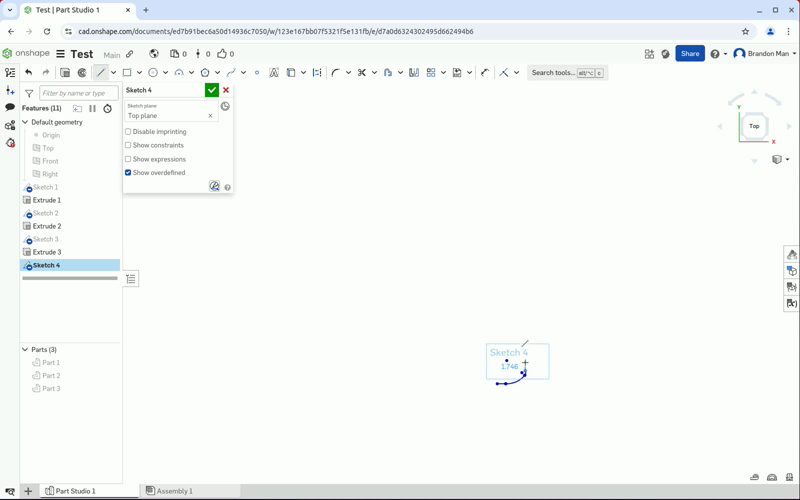
click(525, 362)
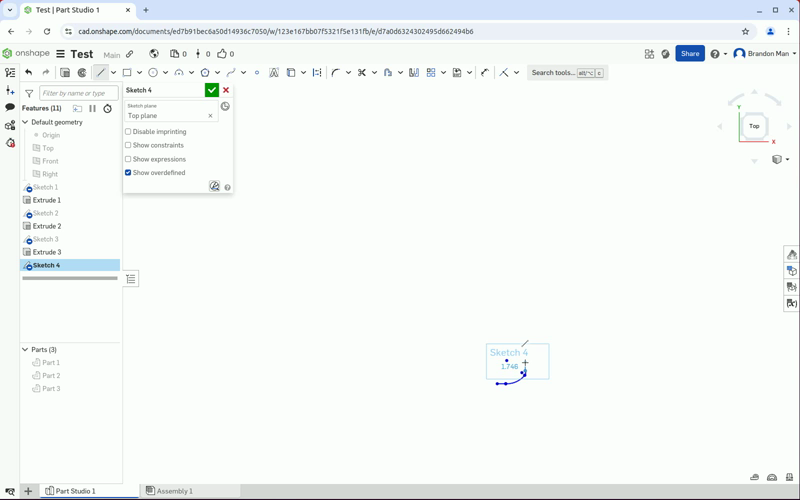
key_up(shift)
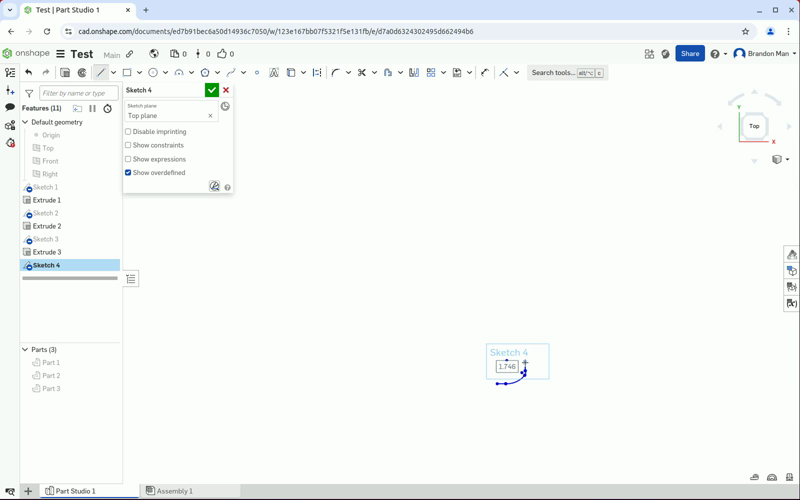
key_down(shift)
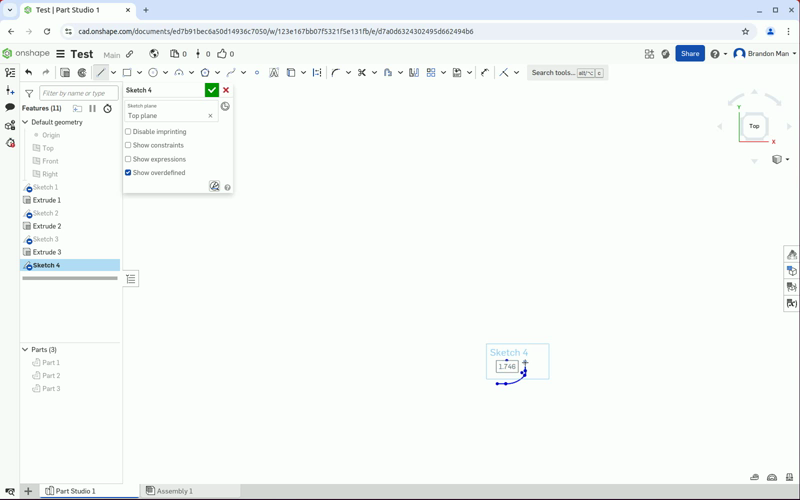
mouse_move(555, 362)
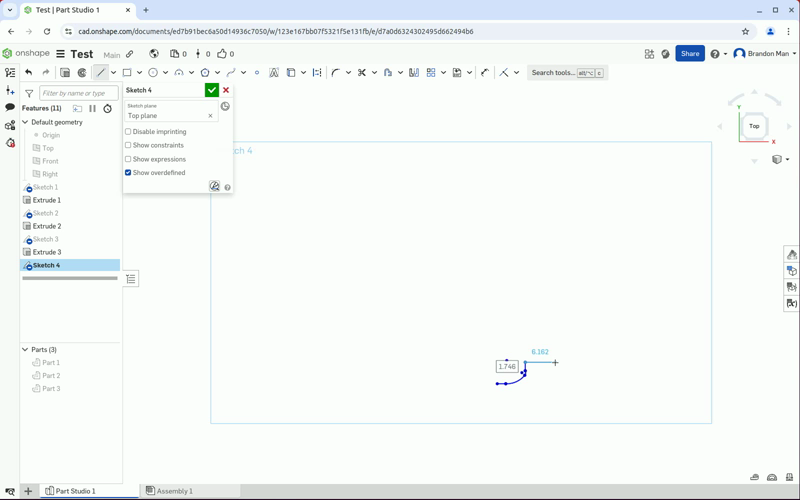
mouse_move(497, 362)
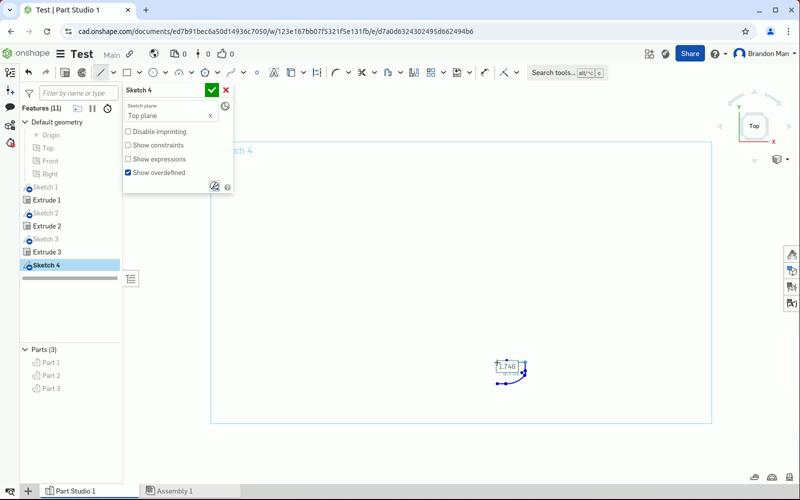
click(497, 362)
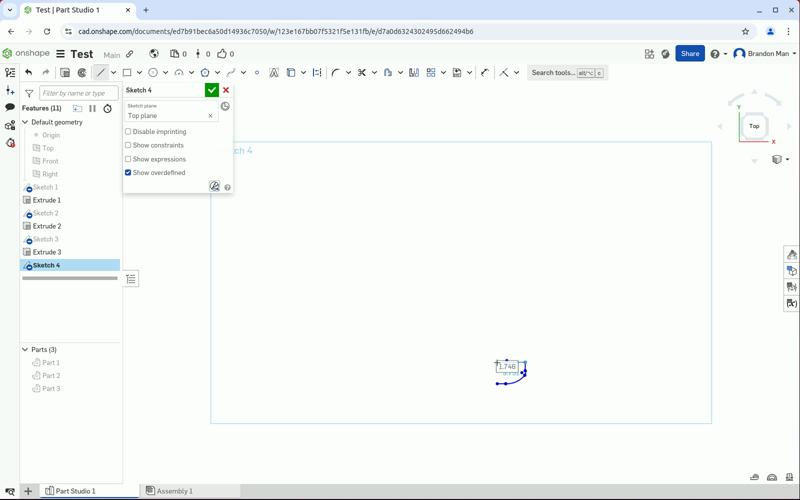
key_up(shift)
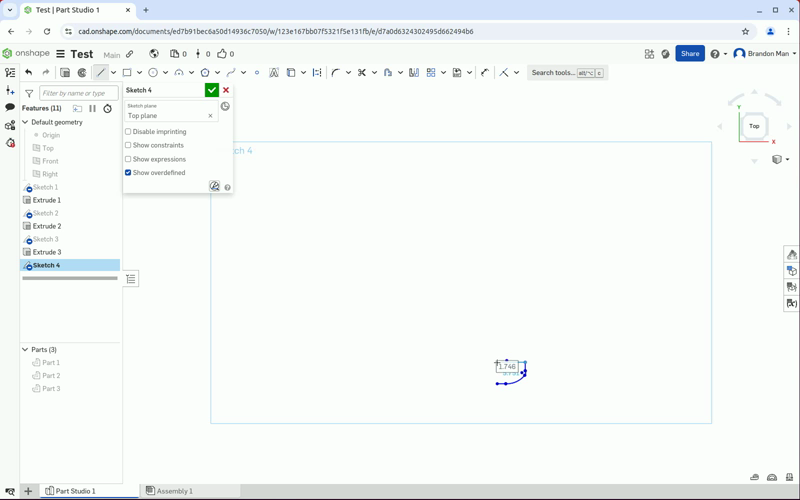
mouse_move(527, 362)
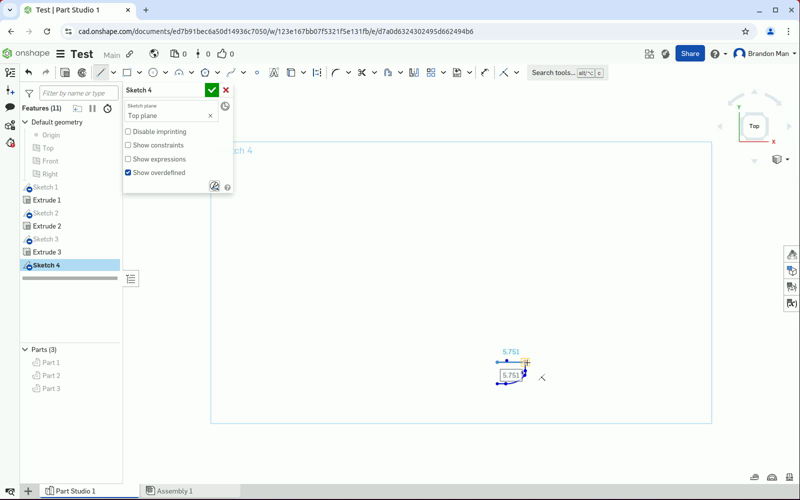
key_down(shift)
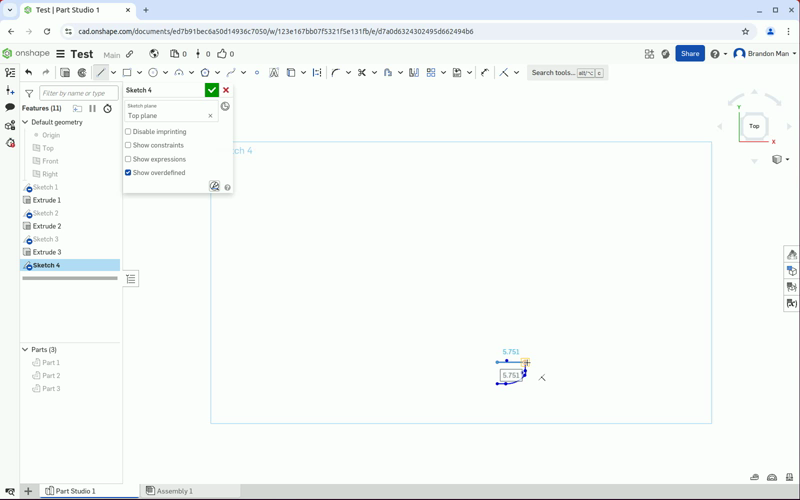
mouse_move(497, 383)
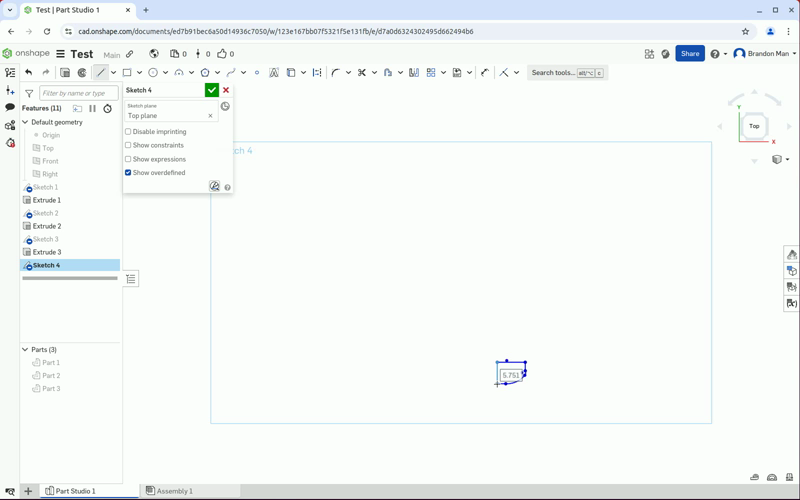
key_up(shift)
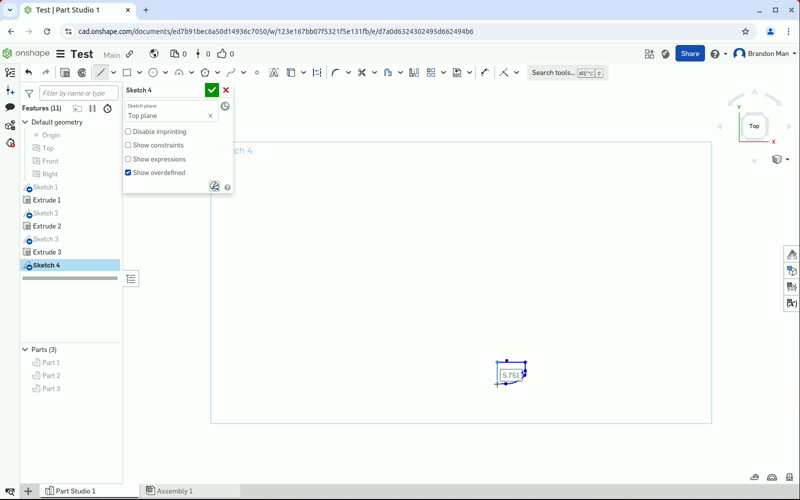
click(497, 383)
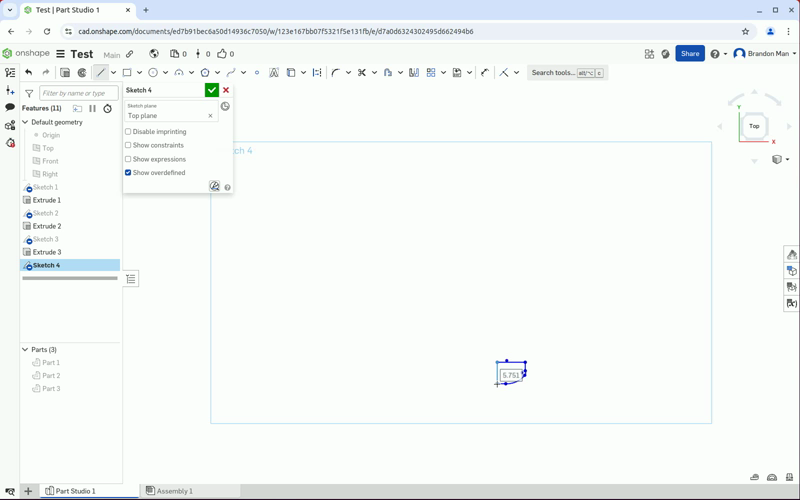
key(esc)
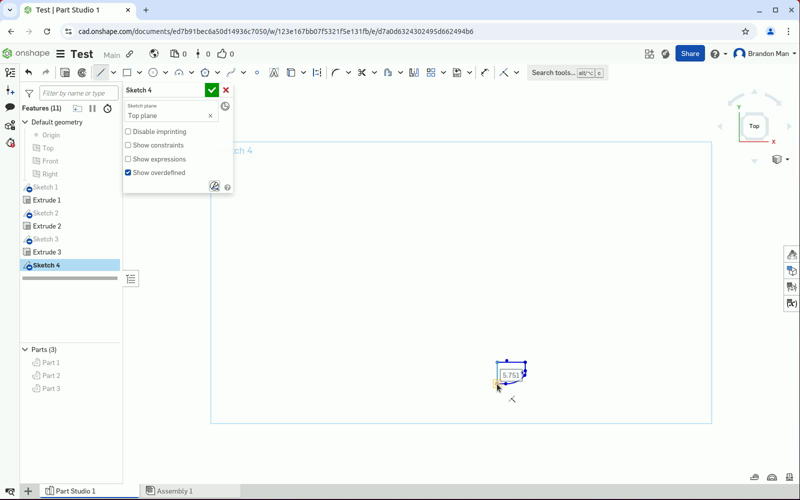
mouse_move(515, 369)
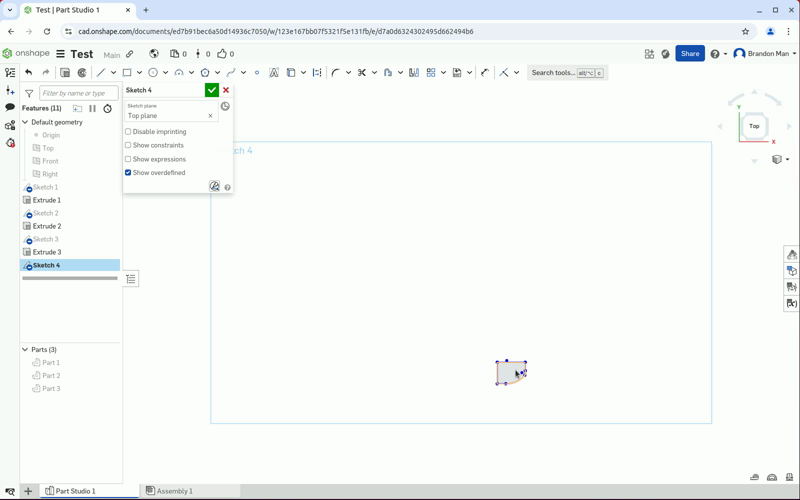
scroll(6)
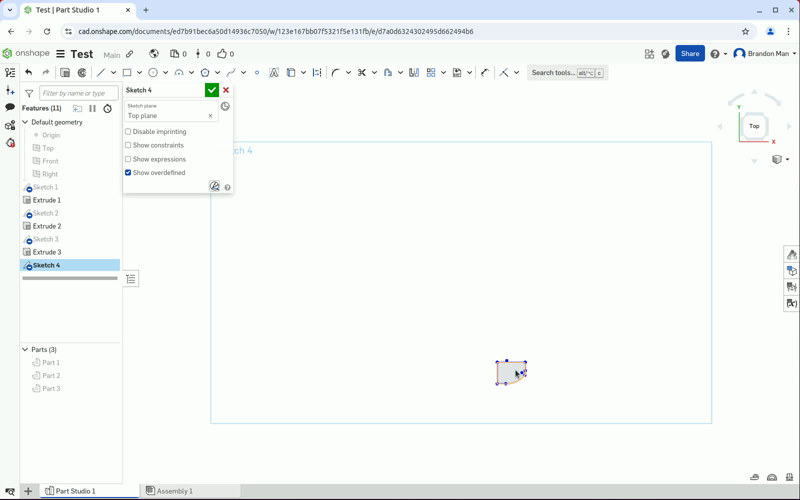
scroll(6)
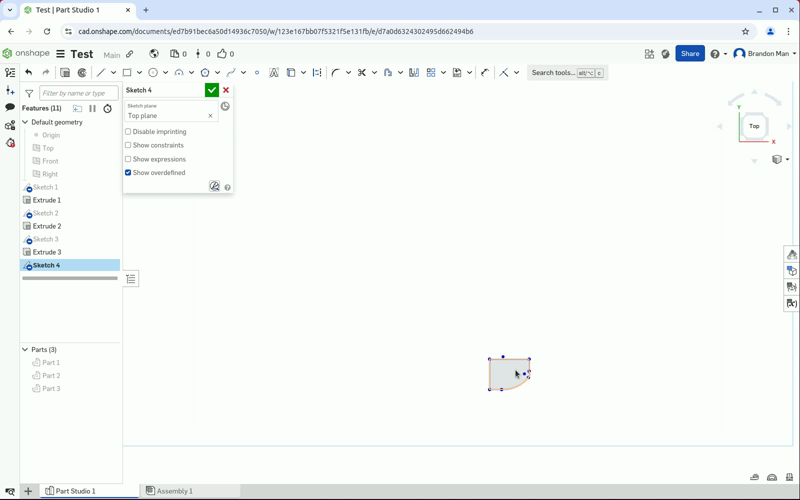
scroll(6)
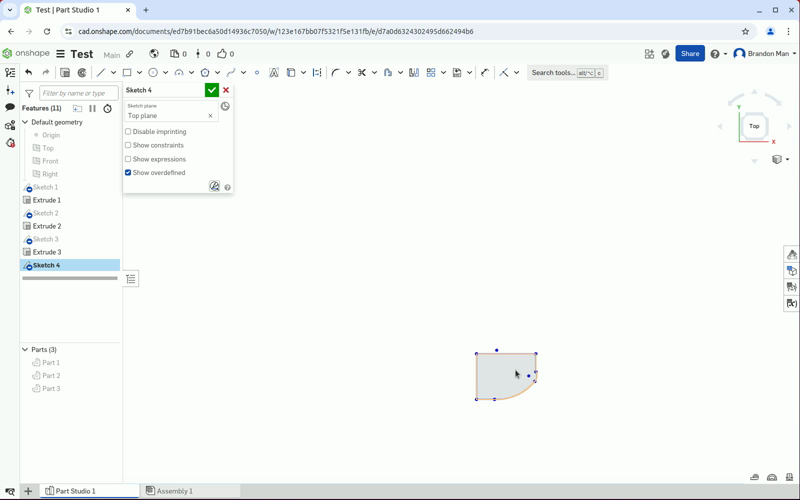
scroll(6)
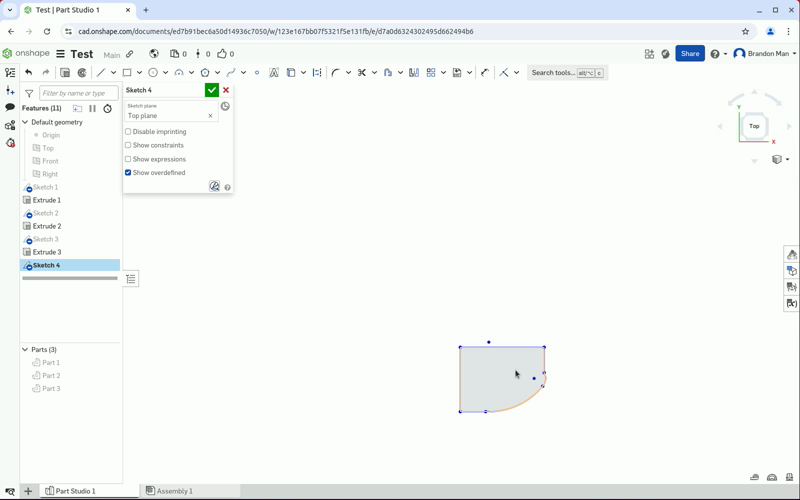
scroll(6)
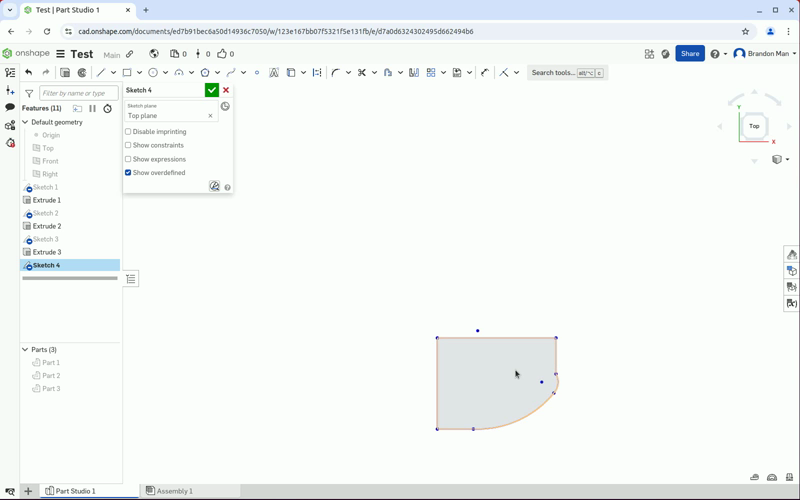
scroll(6)
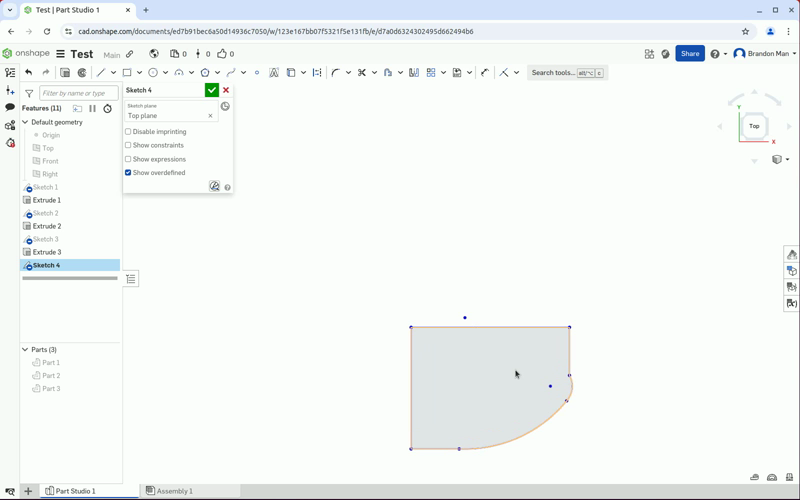
scroll(6)
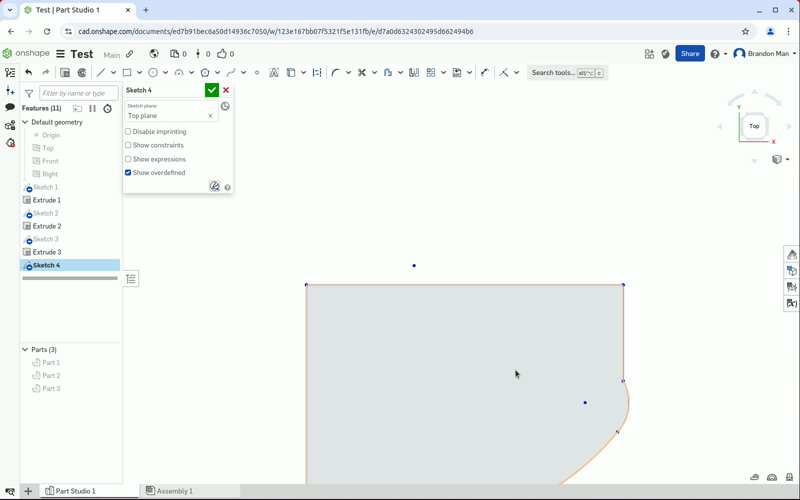
click(515, 369)
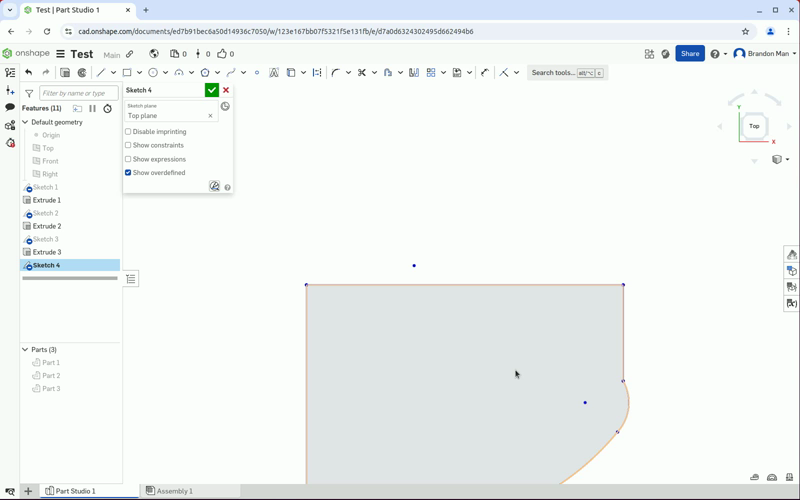
scroll(-6)
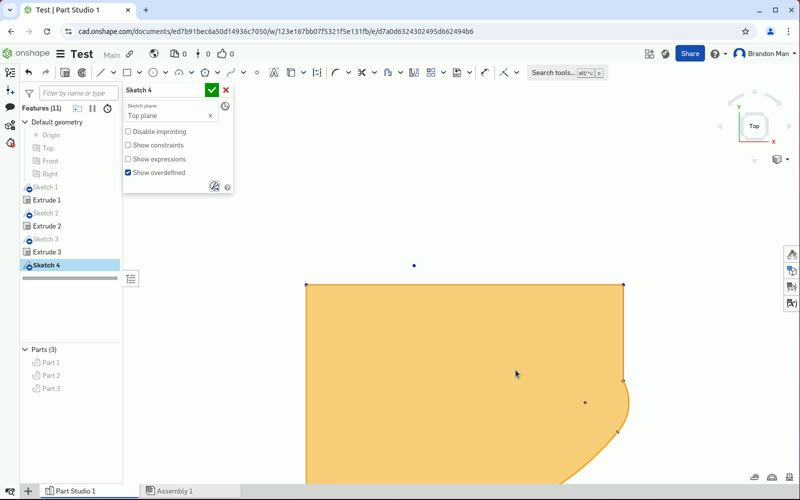
scroll(-6)
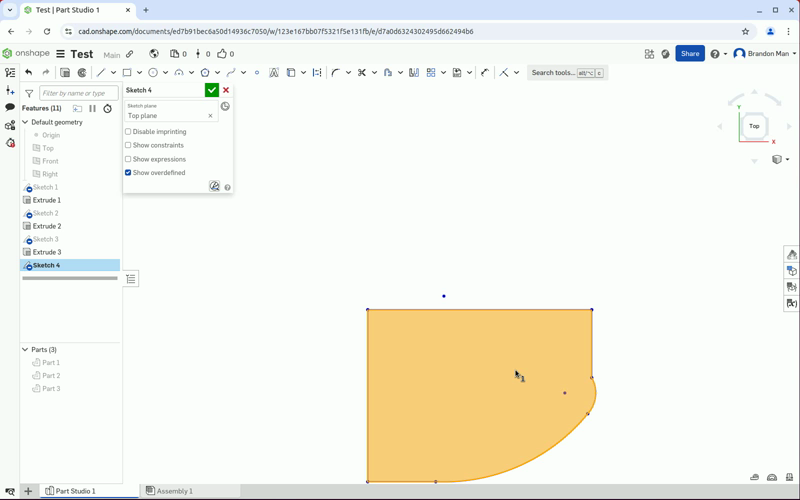
scroll(-6)
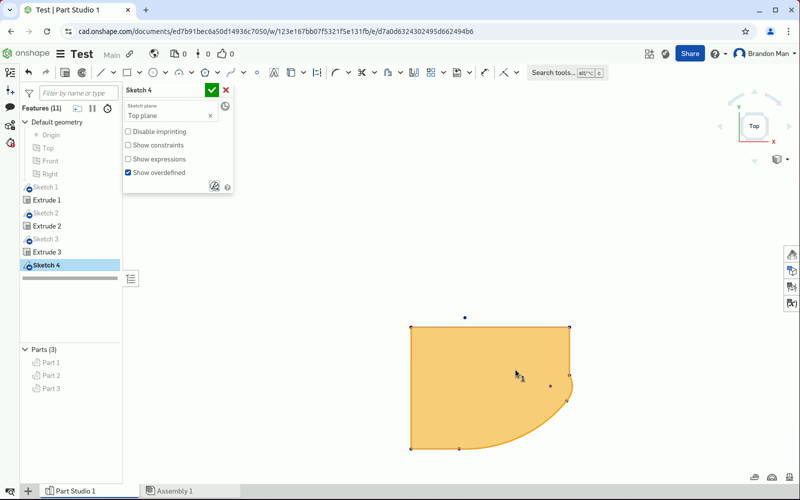
scroll(-6)
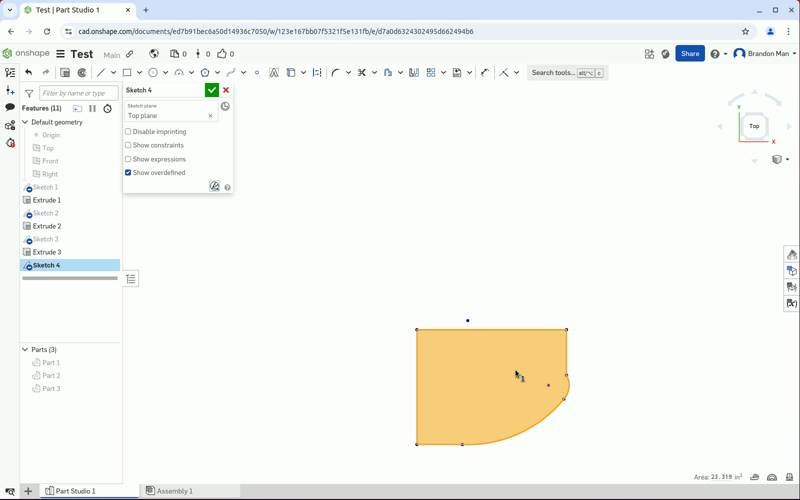
scroll(-6)
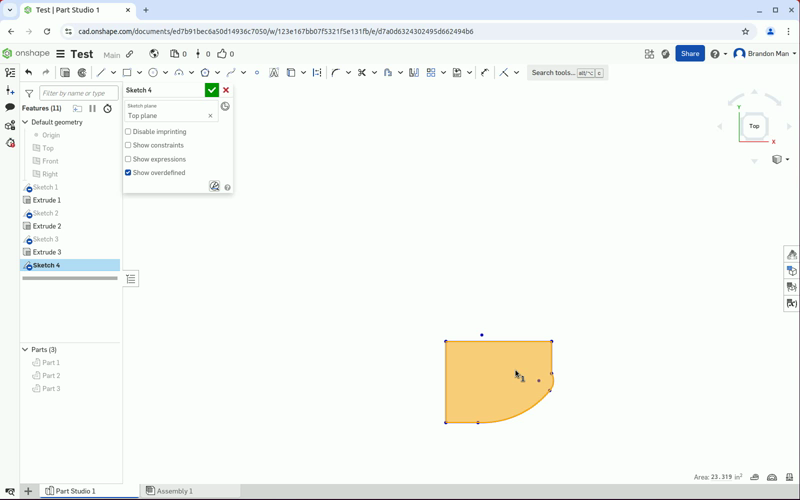
scroll(-6)
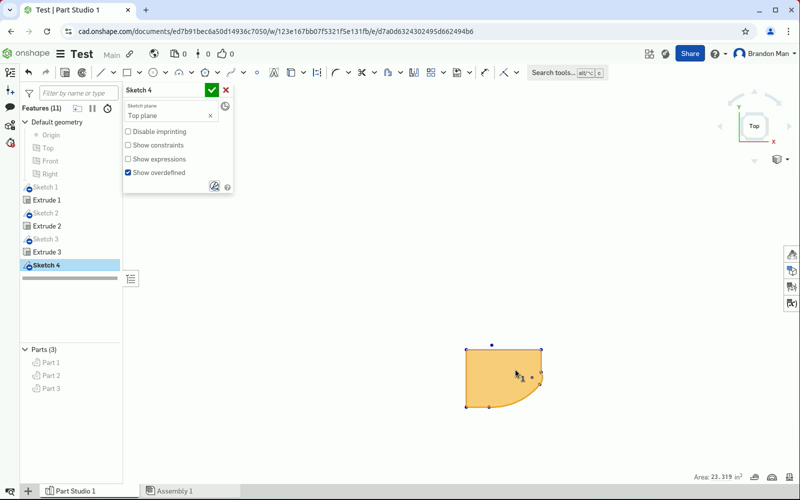
scroll(-6)
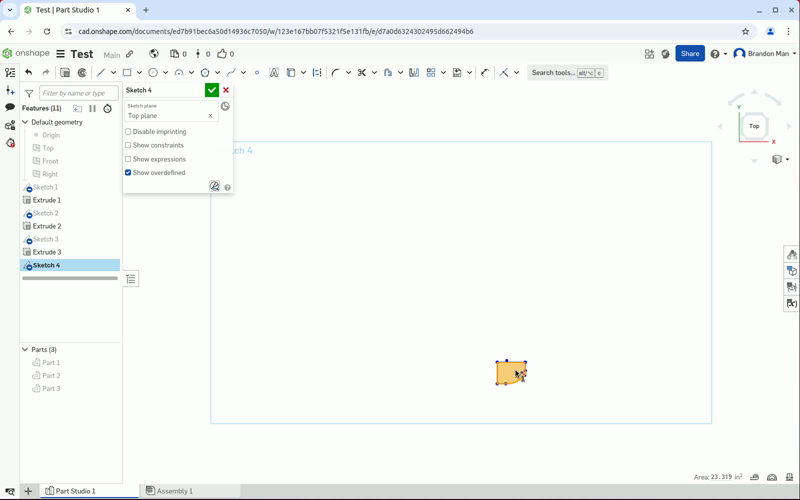
mouse_move(73, 352)
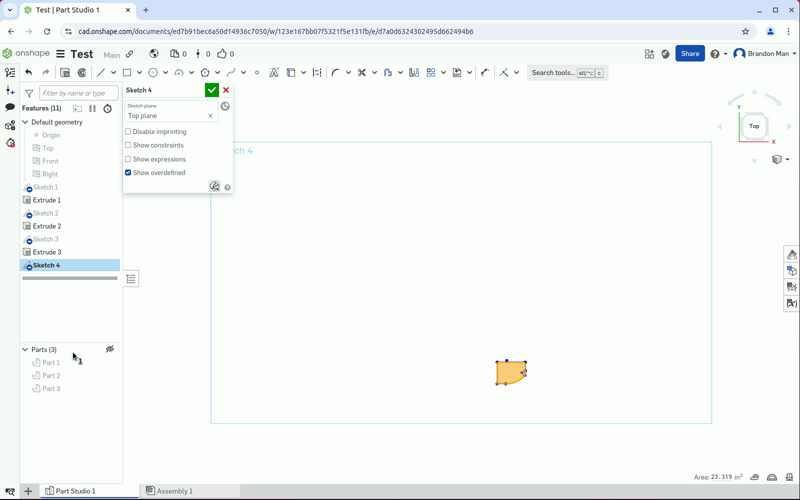
key(shift+y)
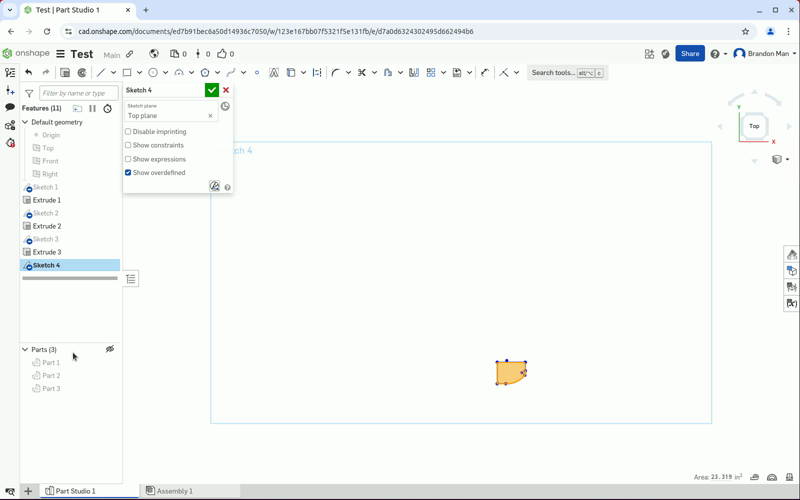
key(shift+e)
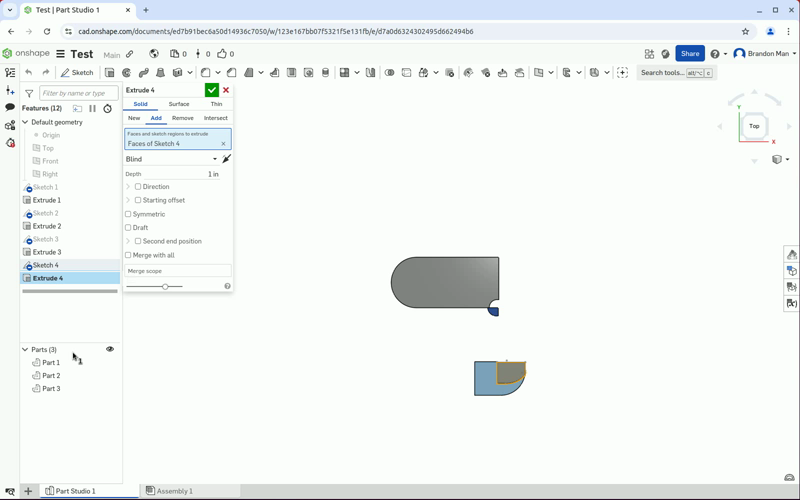
mouse_move(143, 106)
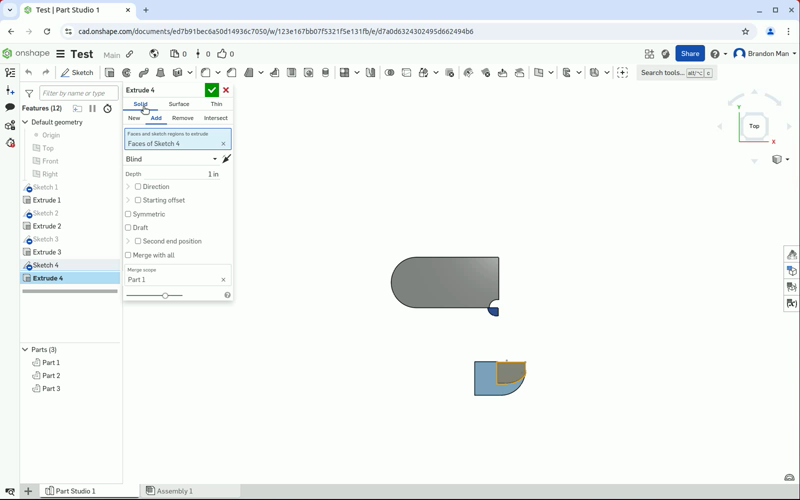
click(143, 106)
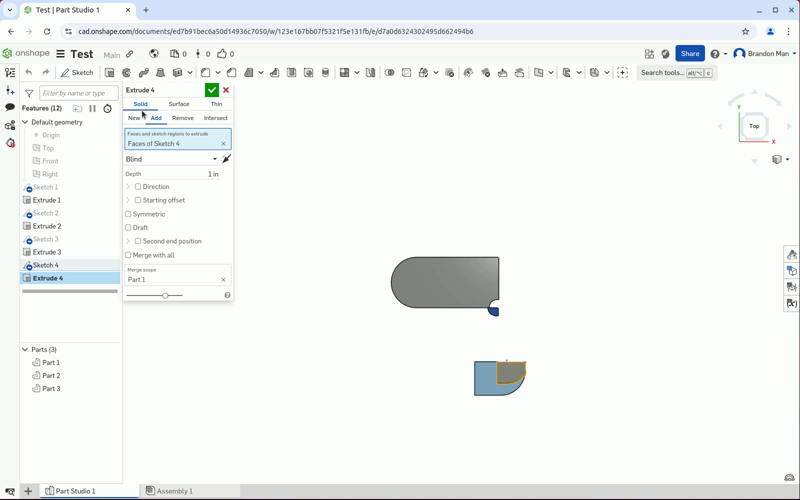
mouse_move(137, 120)
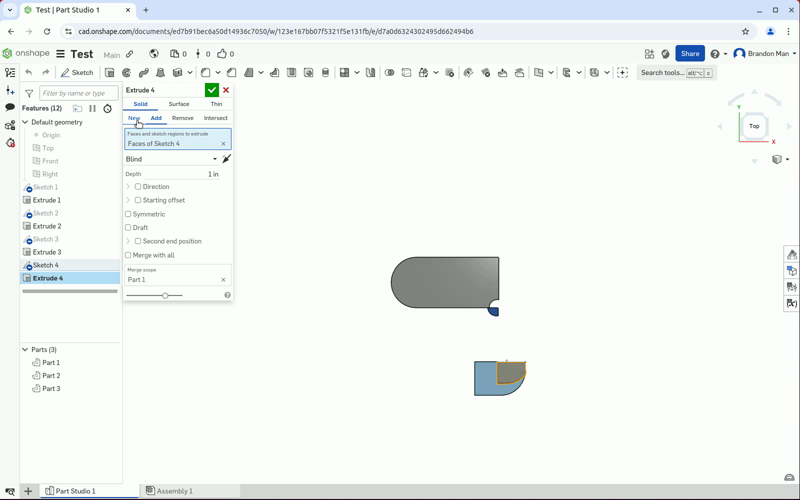
click(137, 120)
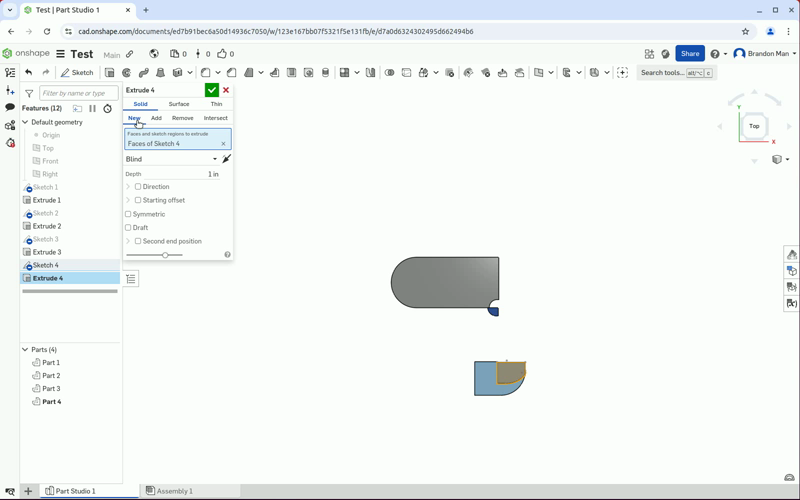
key(tab, 4)
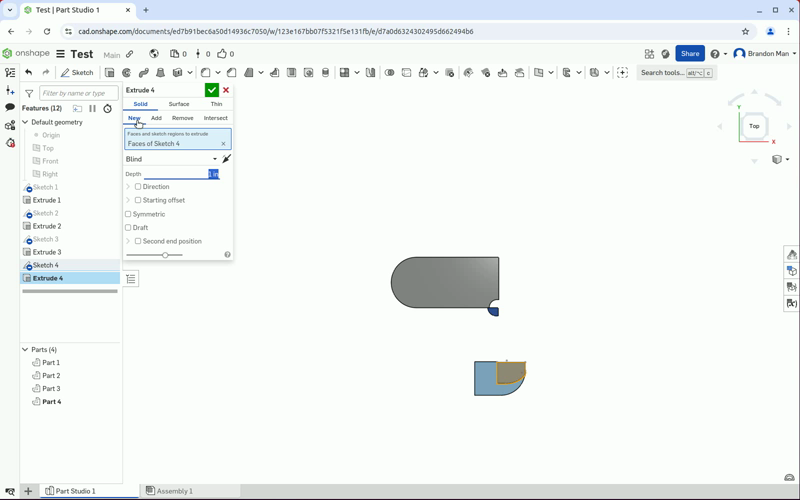
text(4.332)
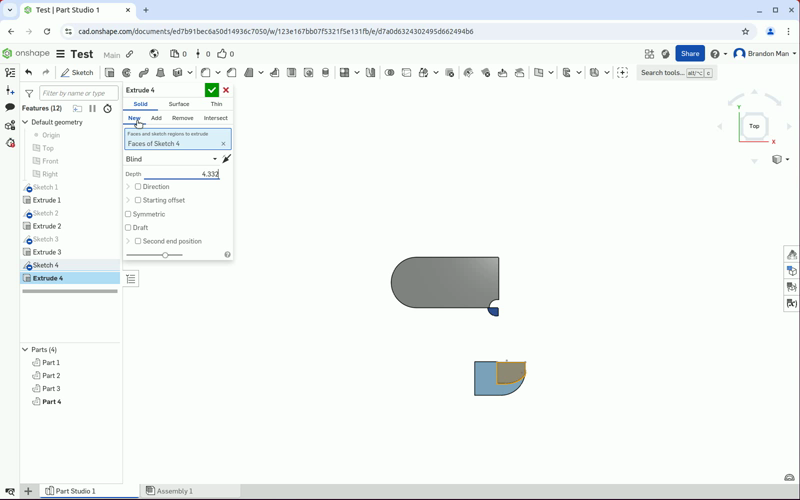
key(tab, 3)
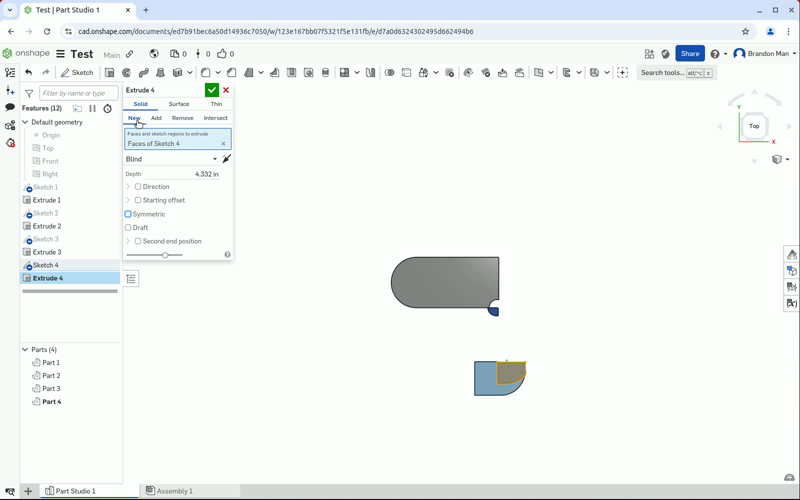
key(space)
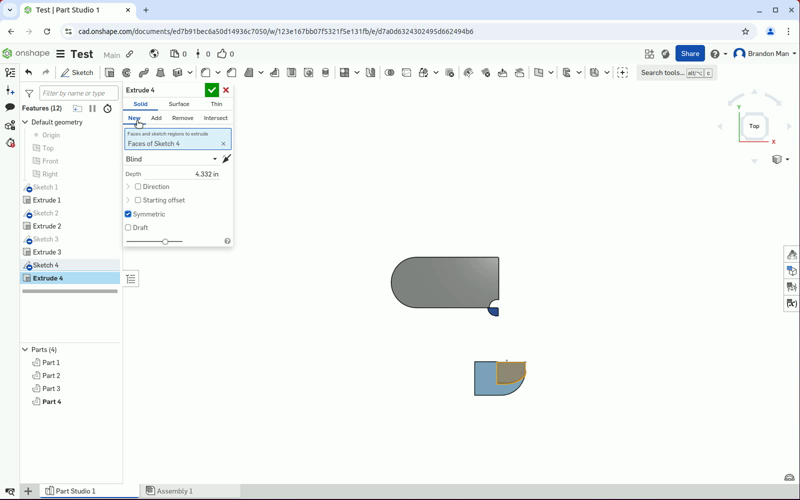
key(enter)
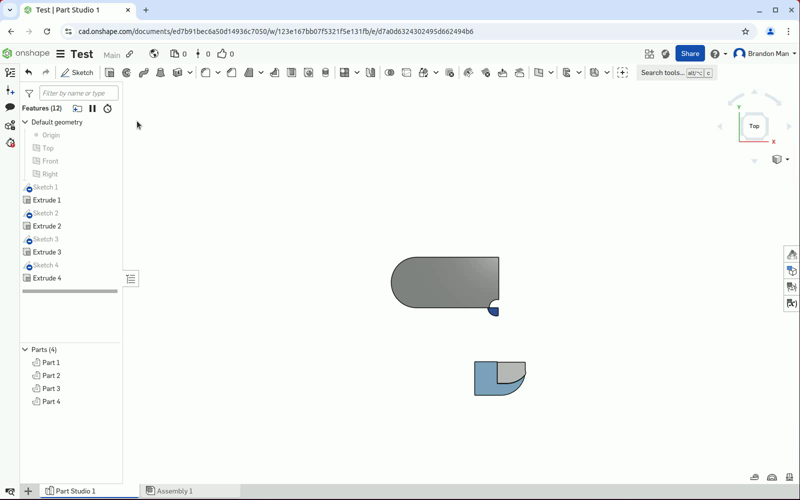
key(shift+h)
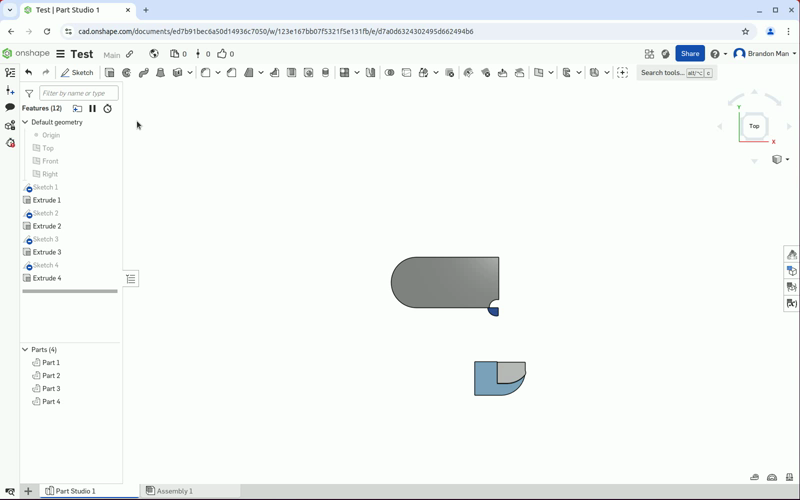
key(shift+h)
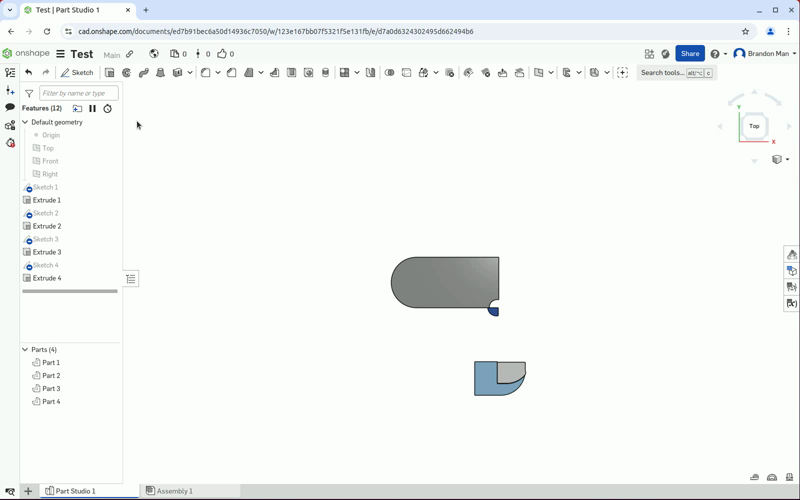
mouse_move(73, 189)
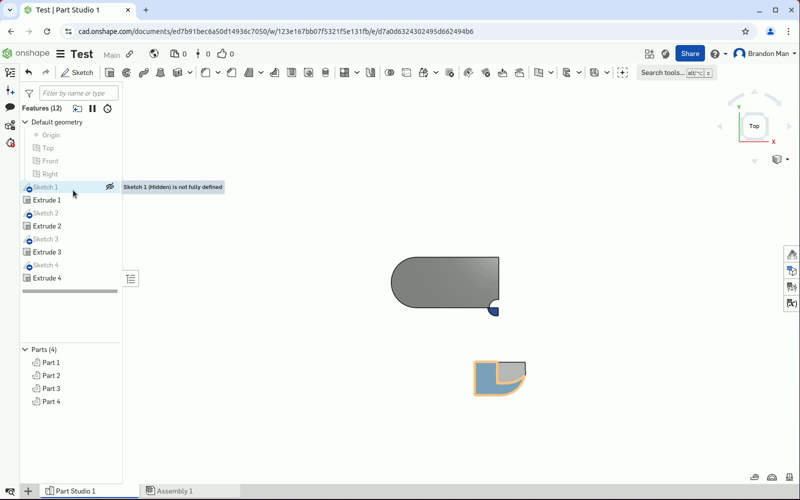
click(73, 189)
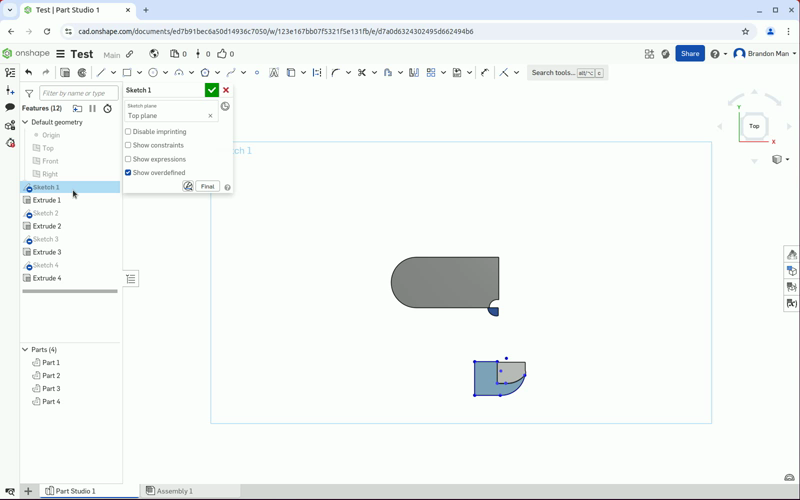
mouse_move(229, 92)
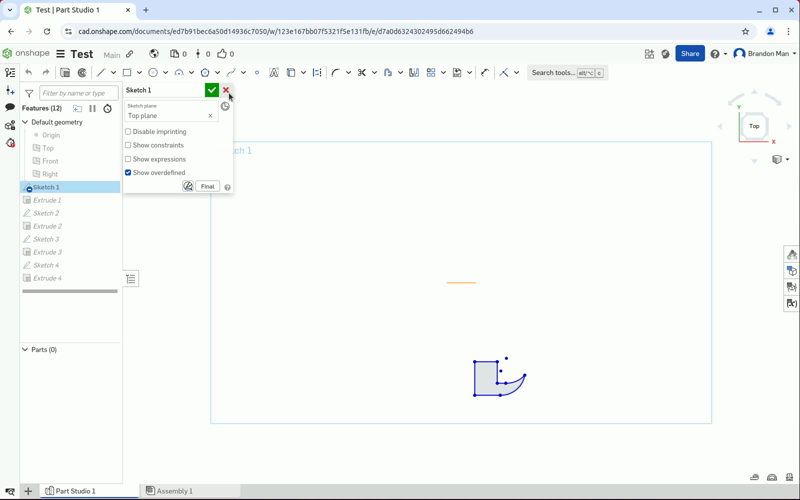
click(229, 92)
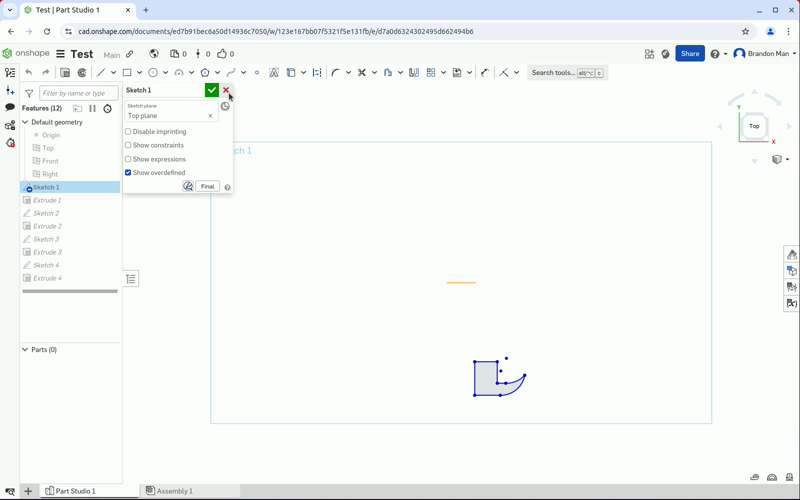
key(shift+s)
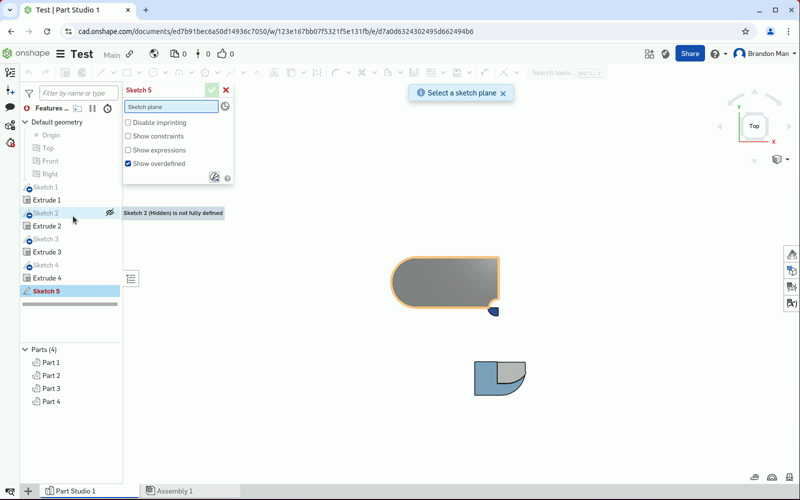
scroll(3)
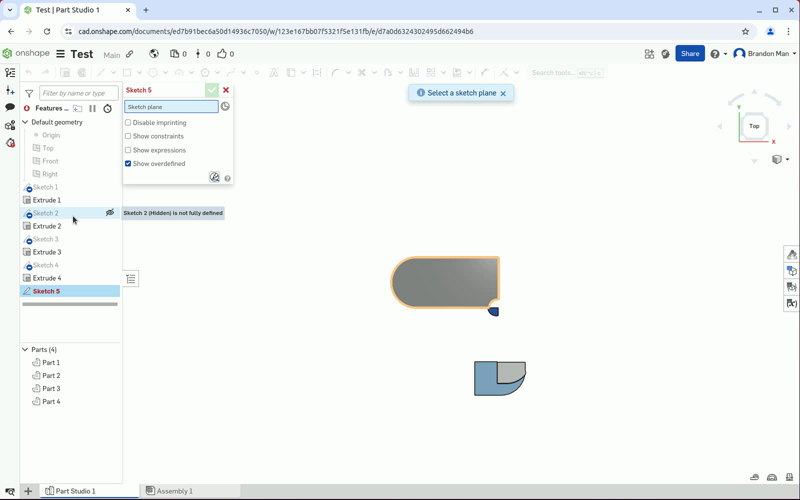
mouse_move(73, 150)
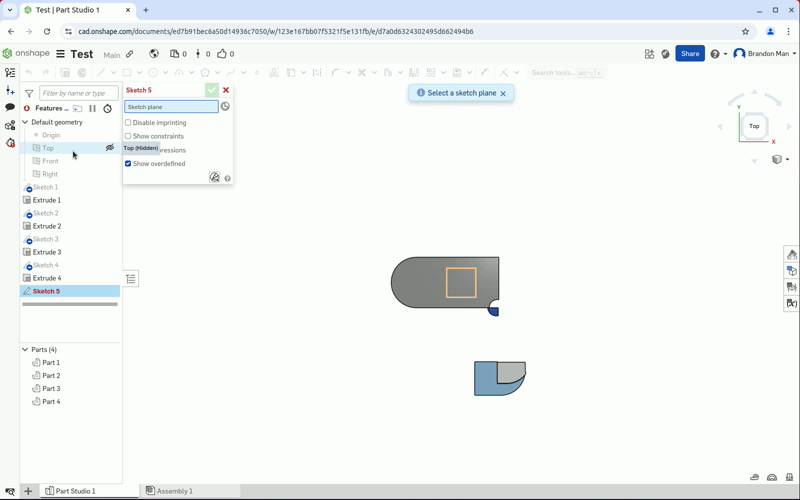
click(73, 150)
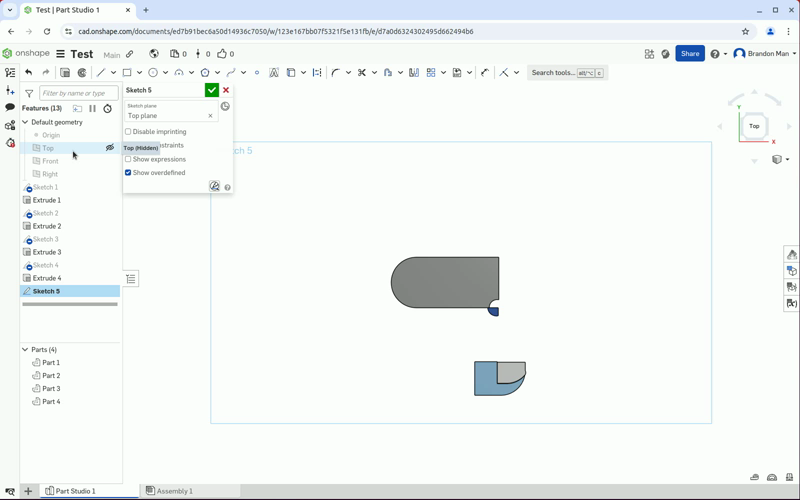
mouse_move(73, 352)
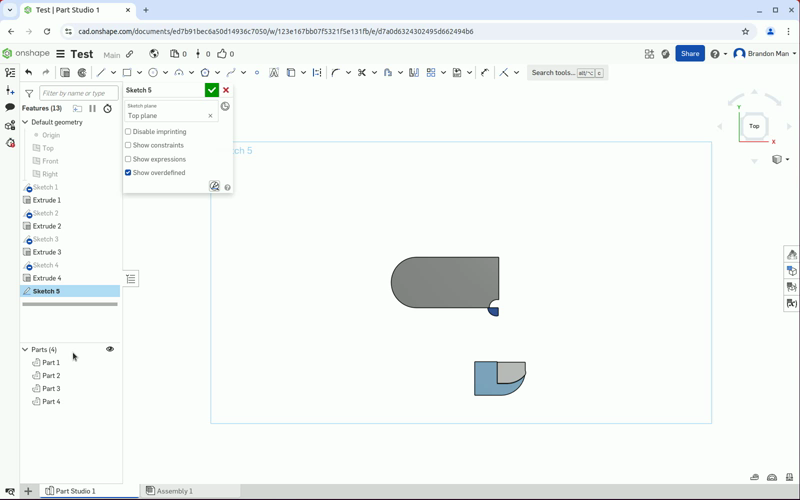
key(y)
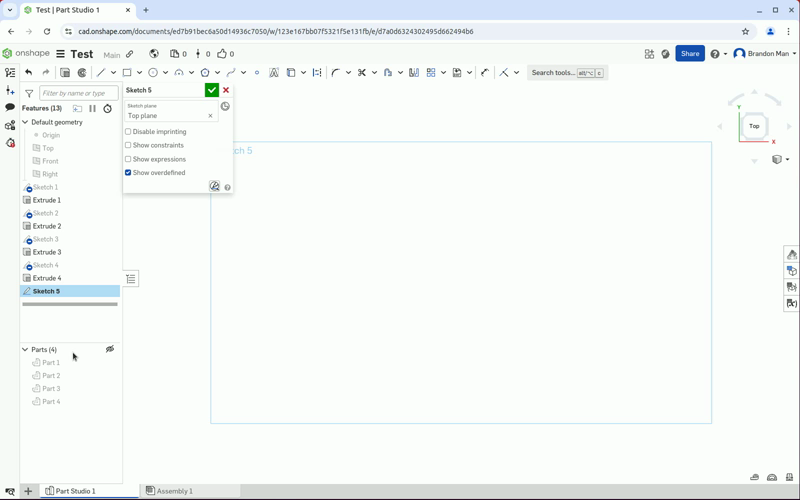
key(a)
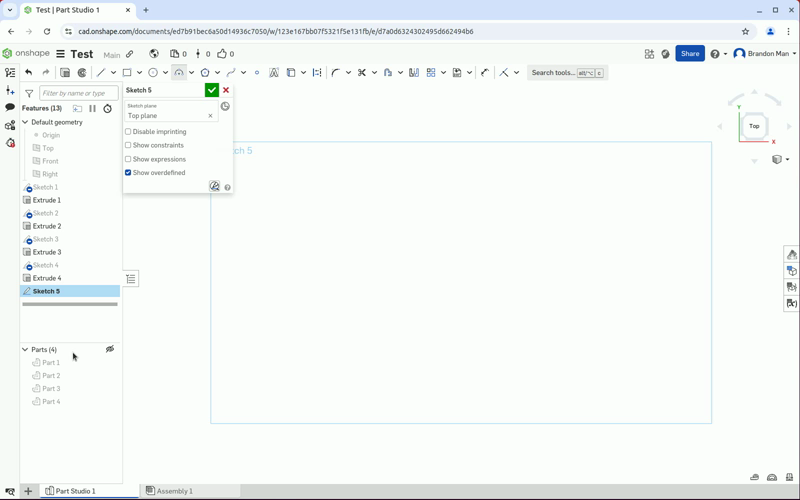
key_down(shift)
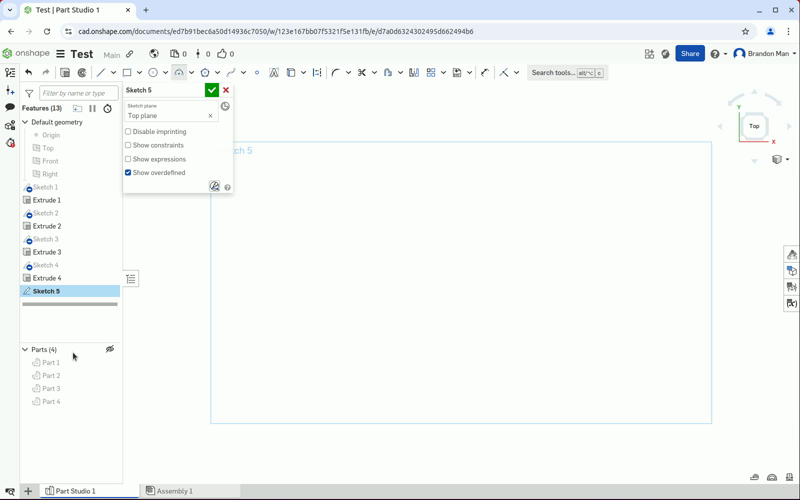
mouse_move(497, 300)
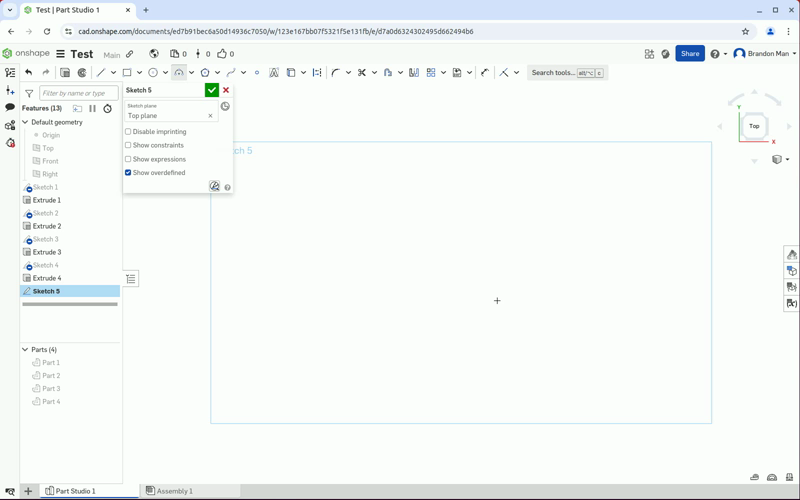
click(497, 300)
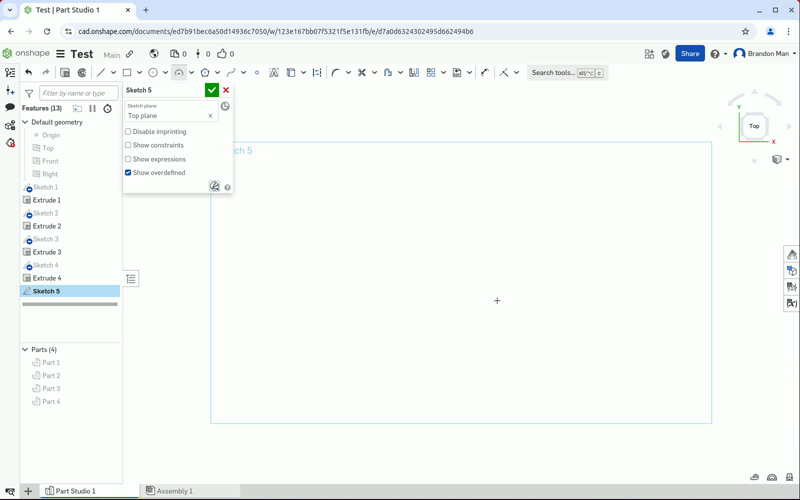
key_up(shift)
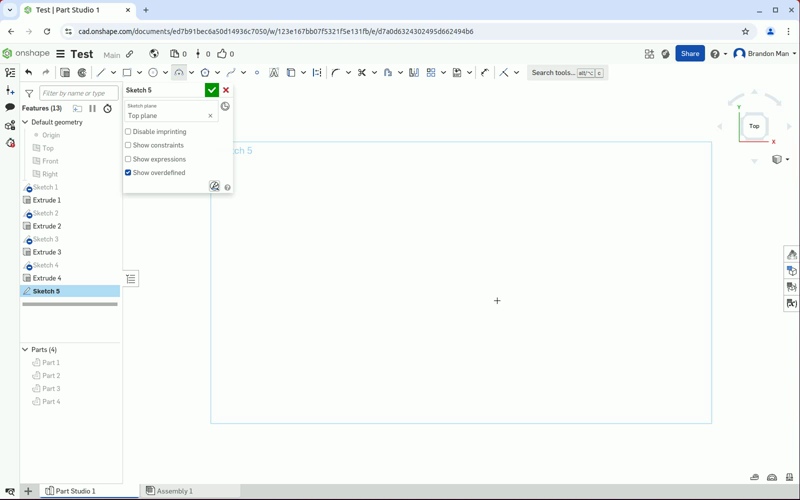
key_down(shift)
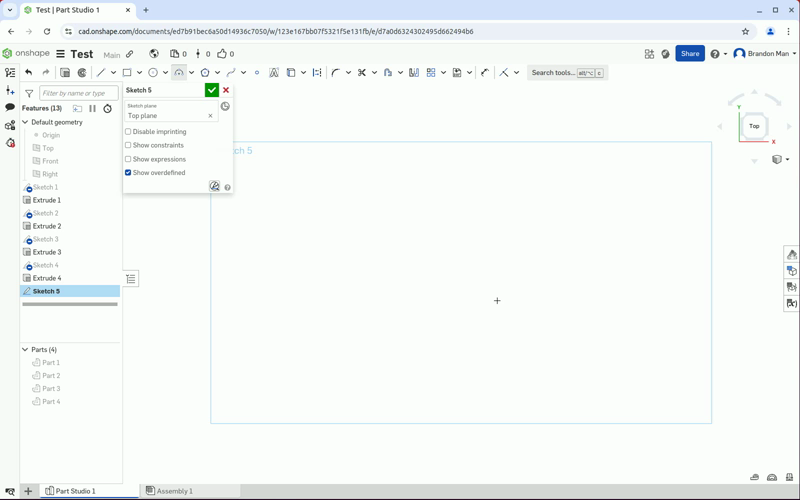
mouse_move(503, 308)
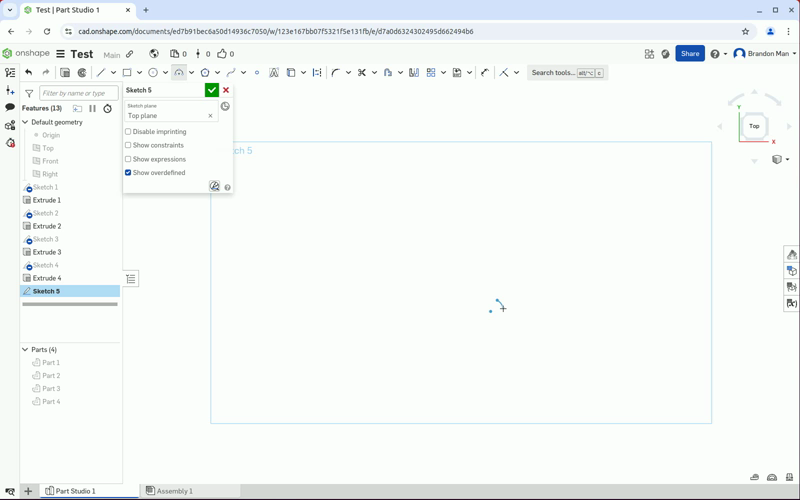
click(503, 308)
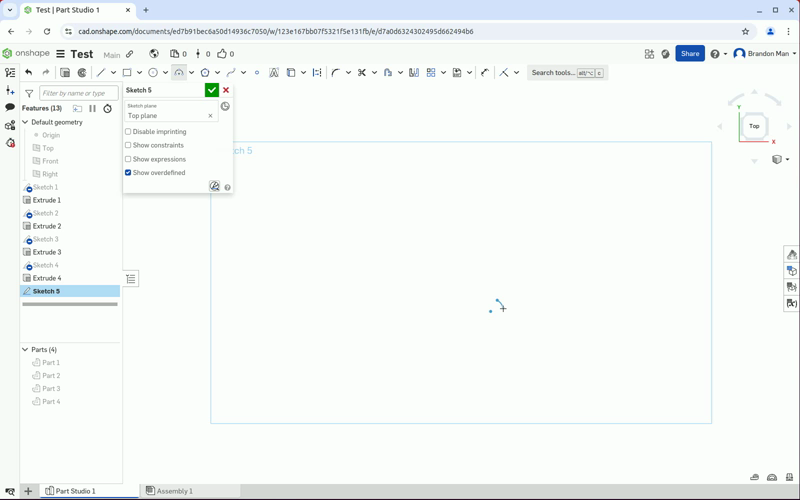
mouse_move(501, 303)
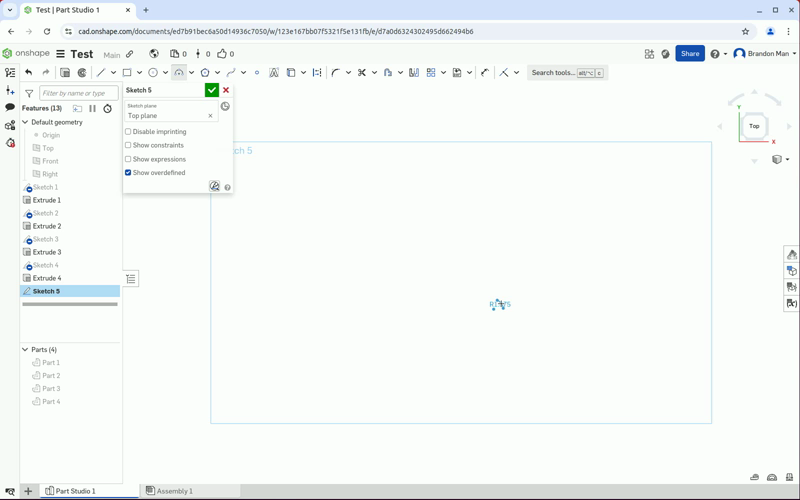
click(501, 303)
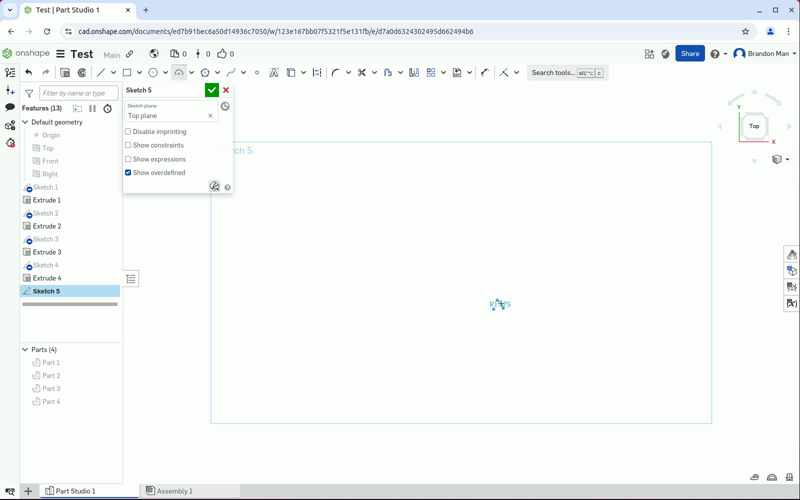
key_up(shift)
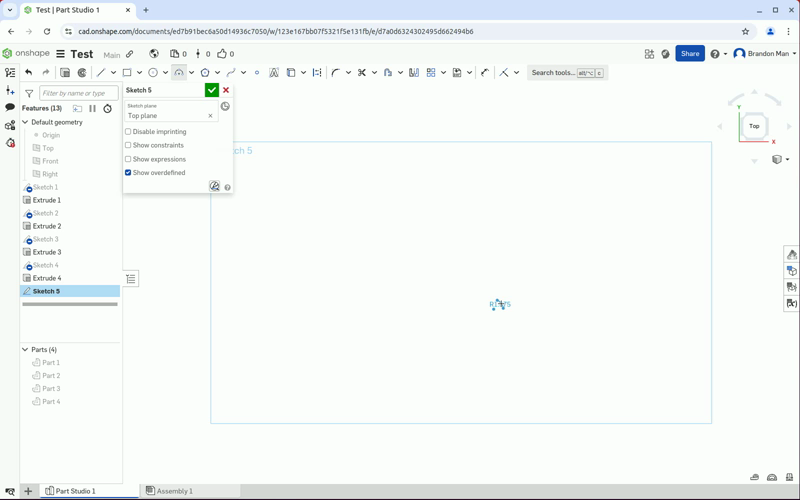
key(esc)
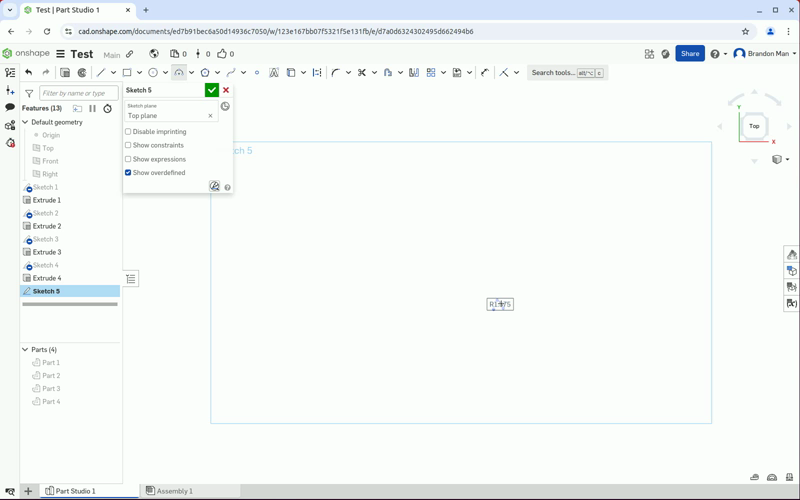
key(l)
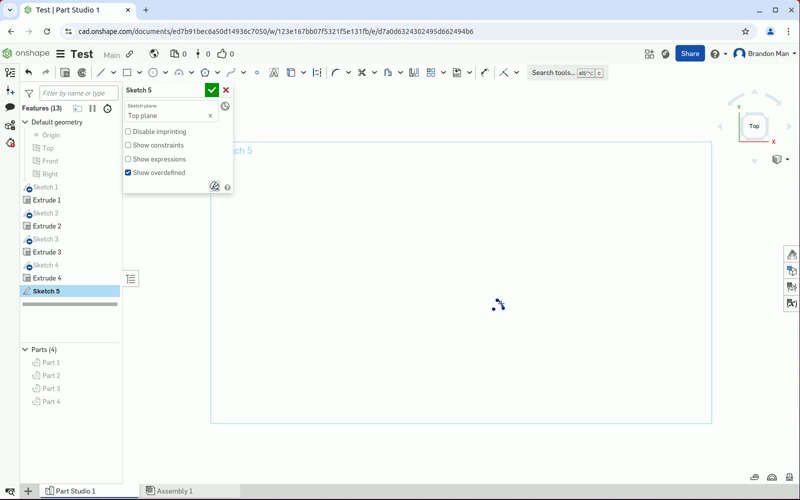
mouse_move(503, 308)
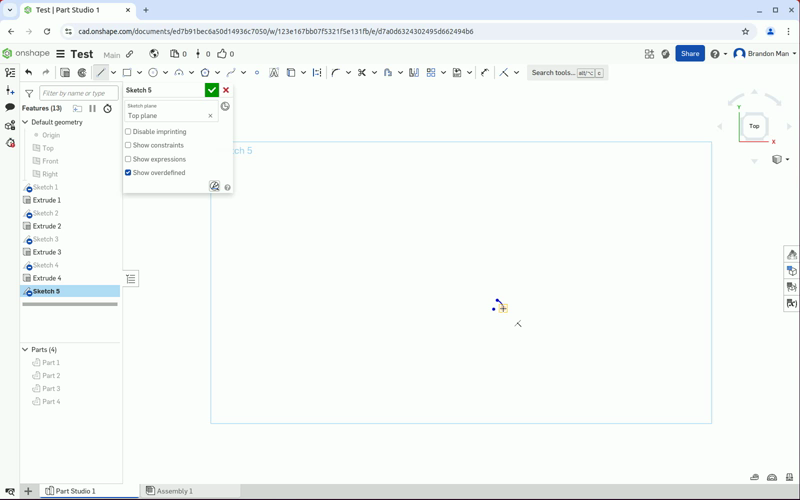
click(503, 308)
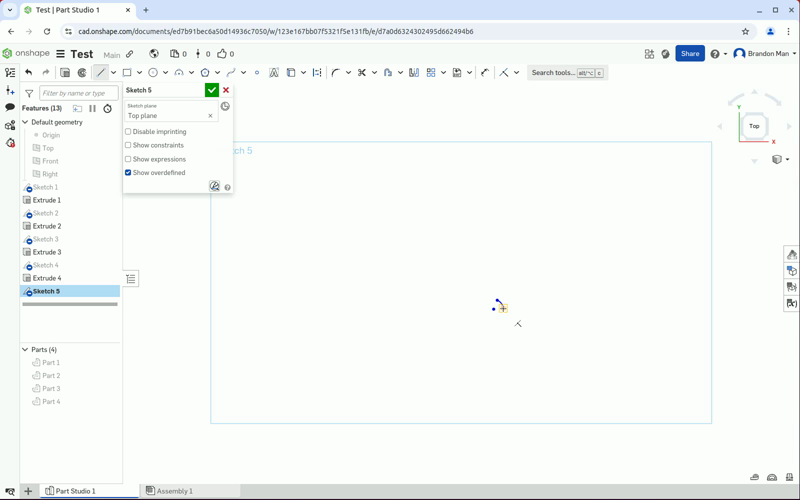
key_down(shift)
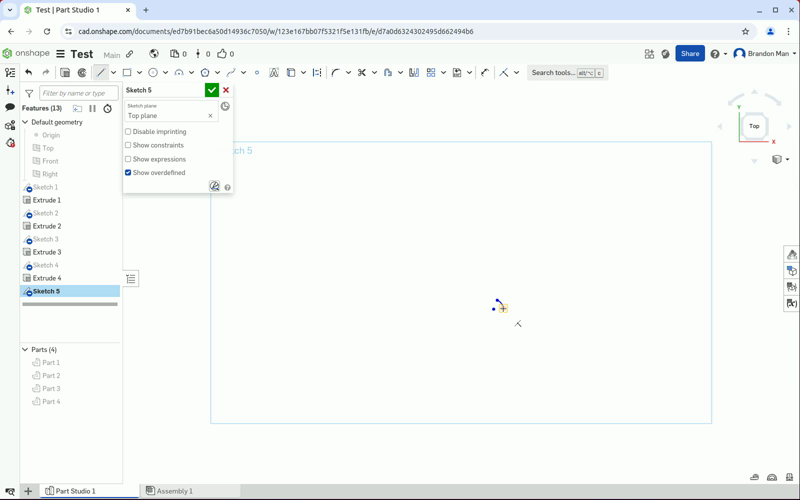
mouse_move(533, 308)
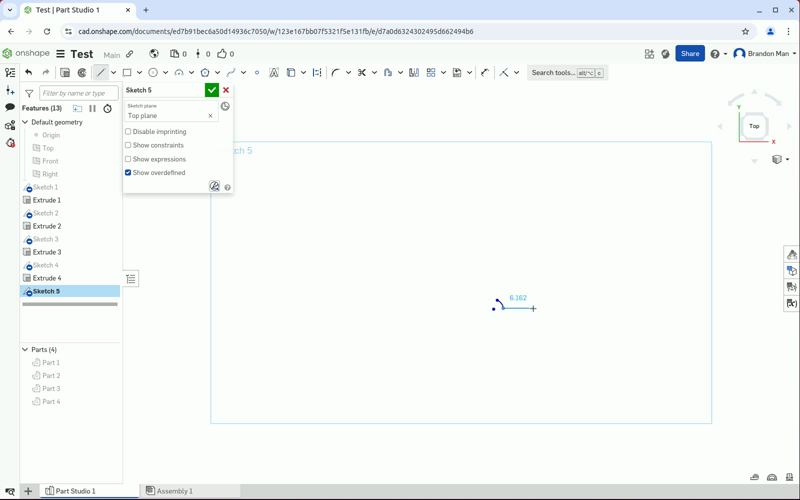
mouse_move(531, 308)
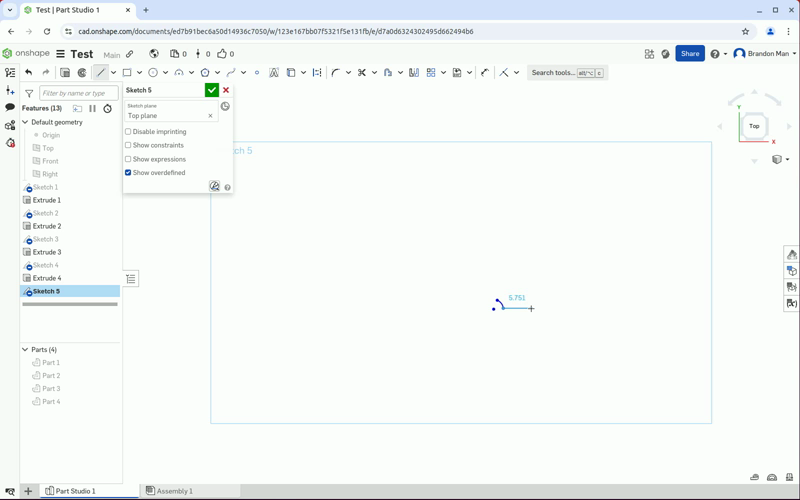
click(531, 308)
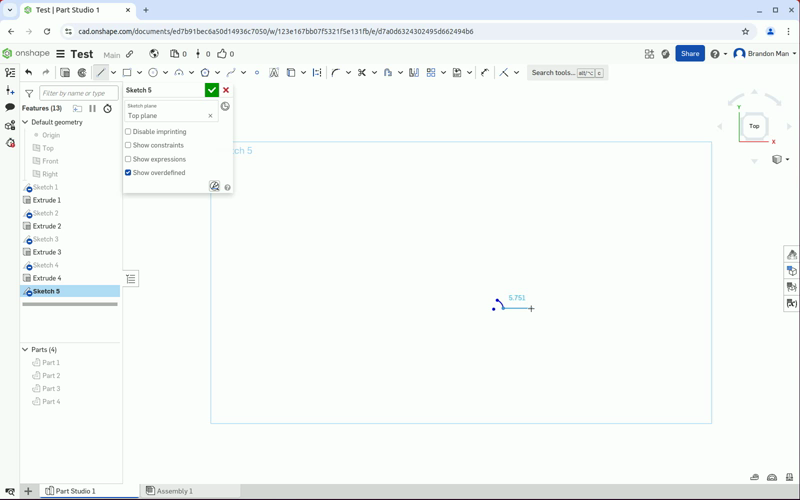
key_up(shift)
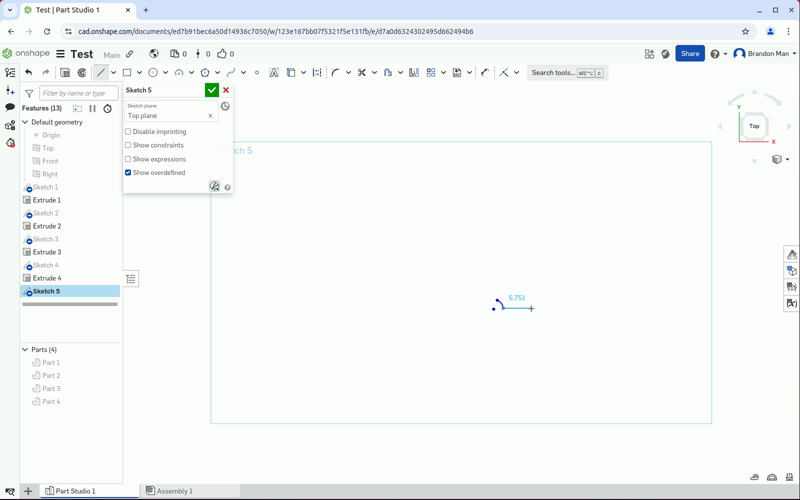
key_down(shift)
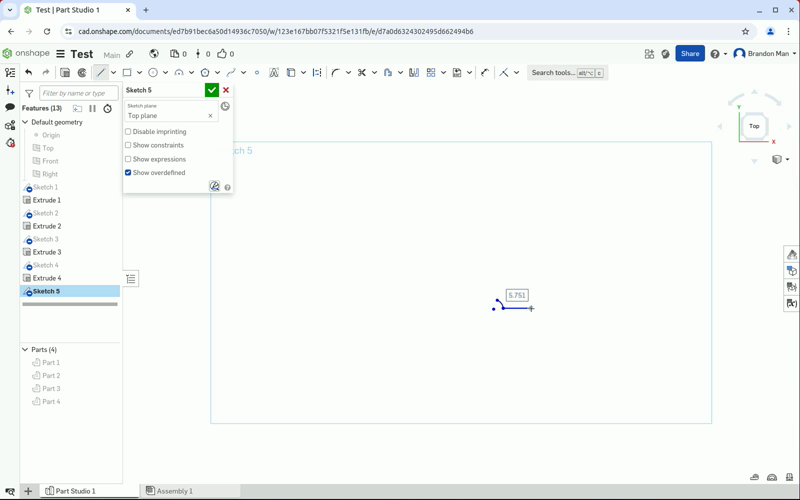
mouse_move(561, 308)
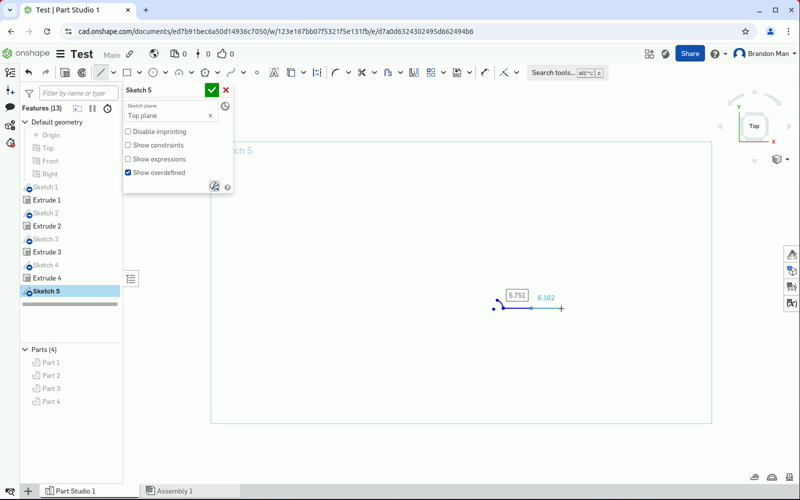
mouse_move(531, 282)
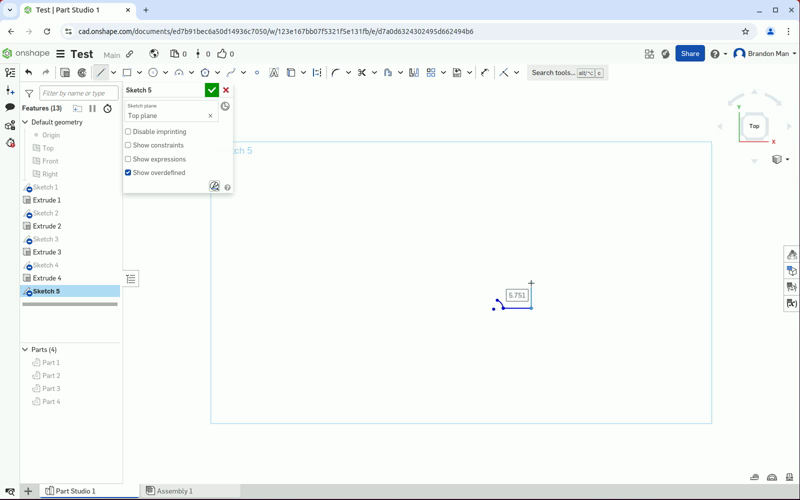
click(531, 282)
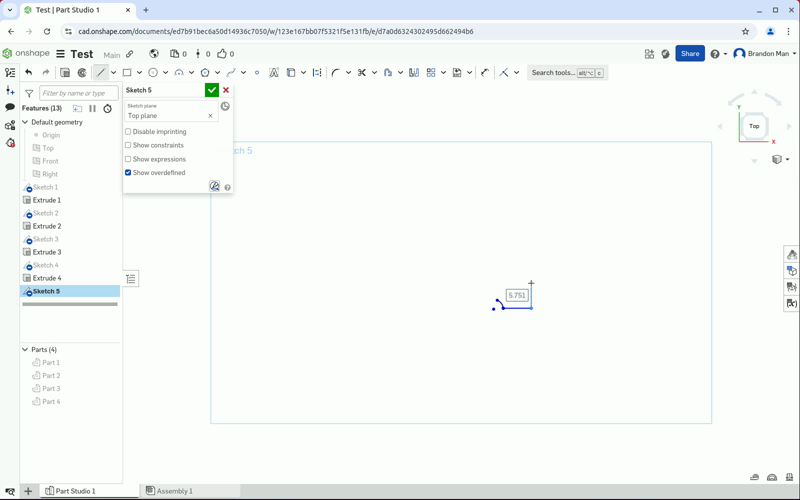
key_up(shift)
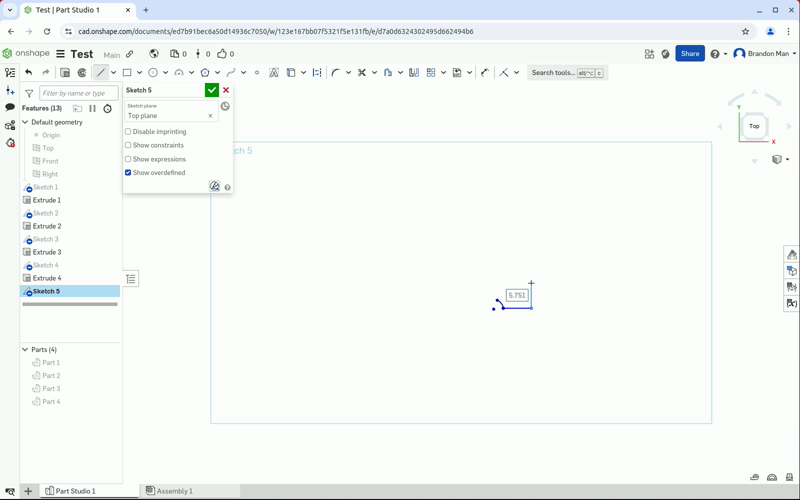
key(esc)
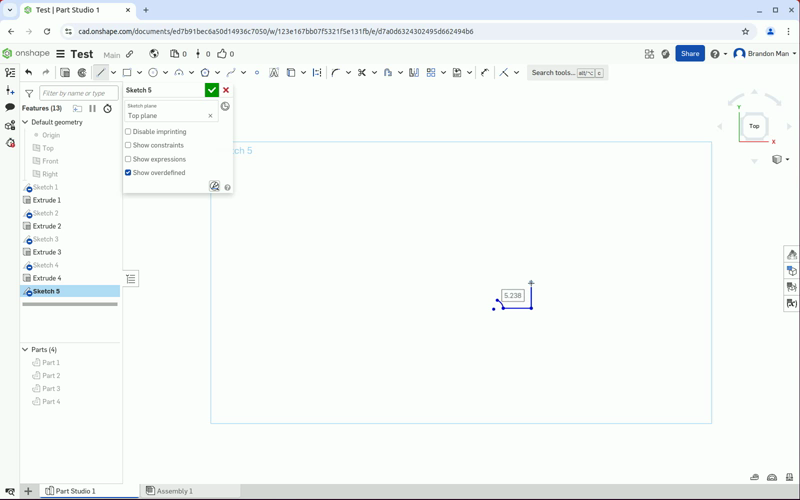
key(a)
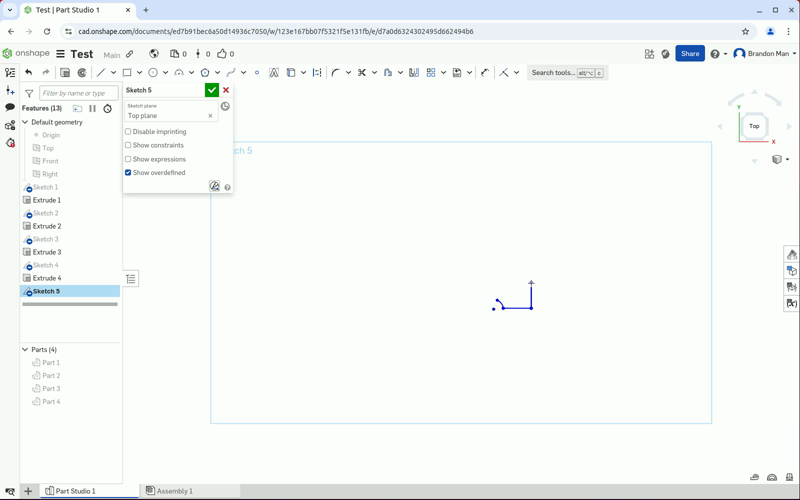
mouse_move(531, 282)
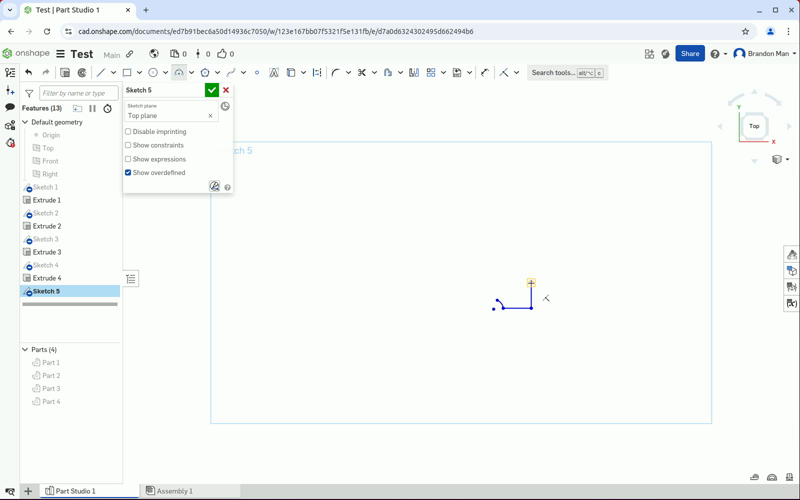
click(531, 282)
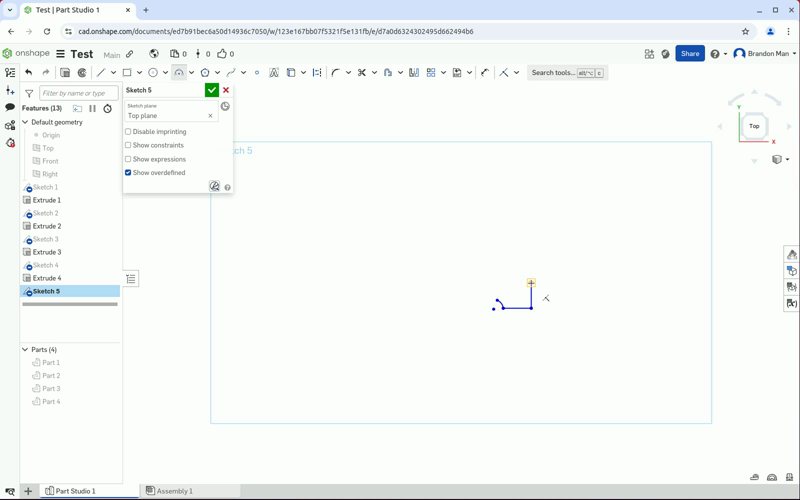
key_down(shift)
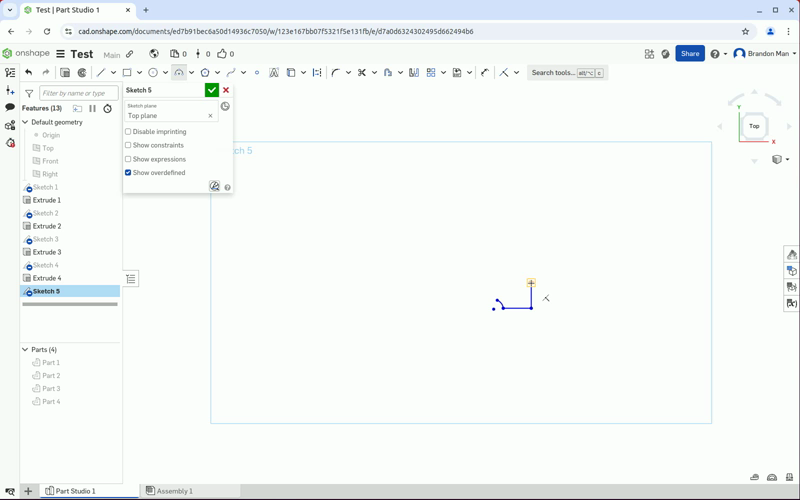
mouse_move(505, 257)
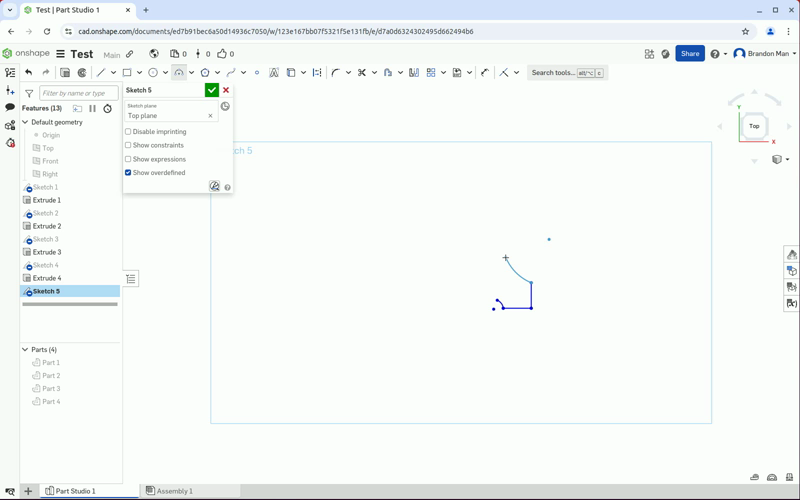
click(505, 257)
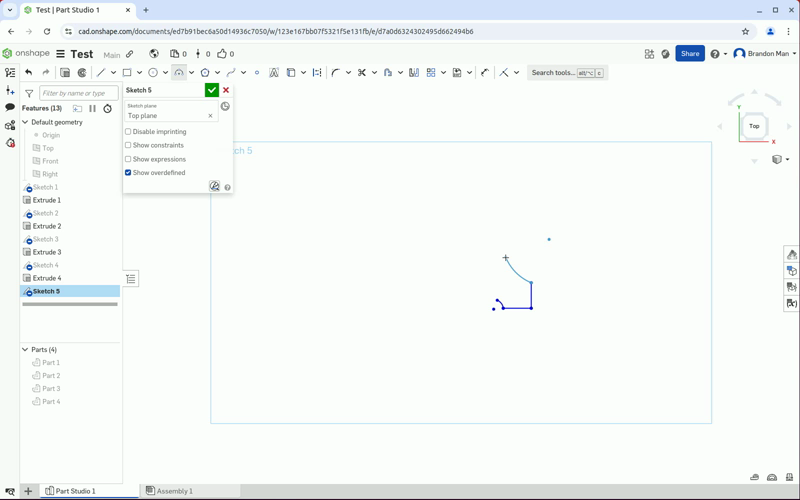
mouse_move(523, 264)
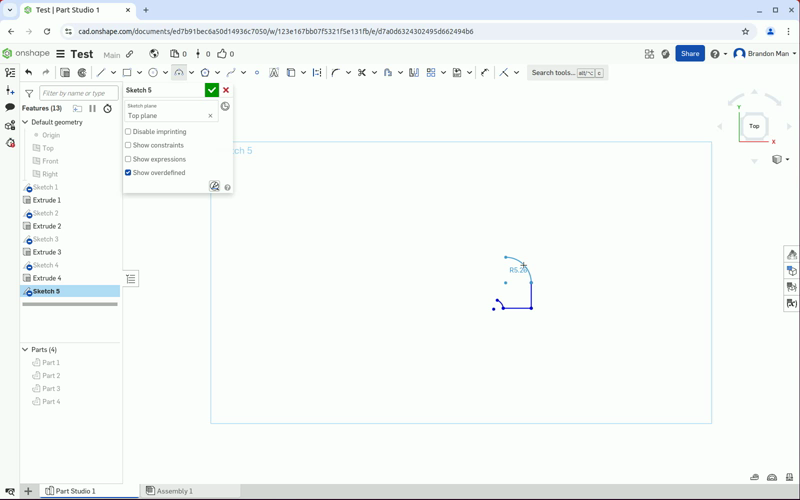
click(523, 264)
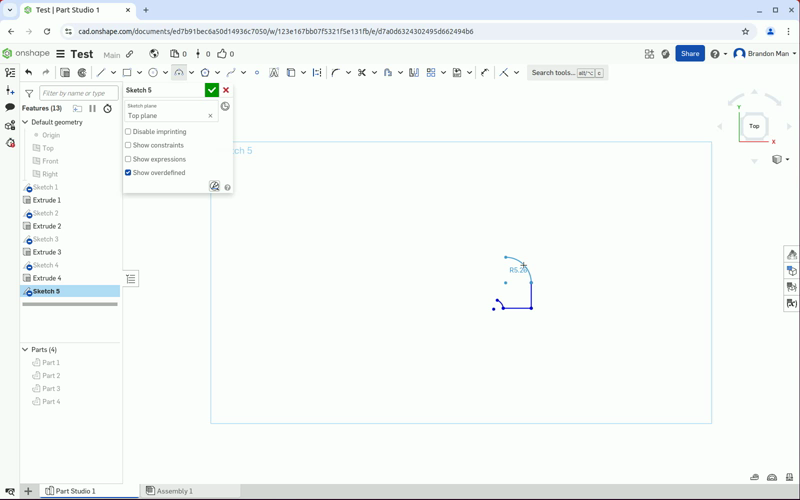
key_up(shift)
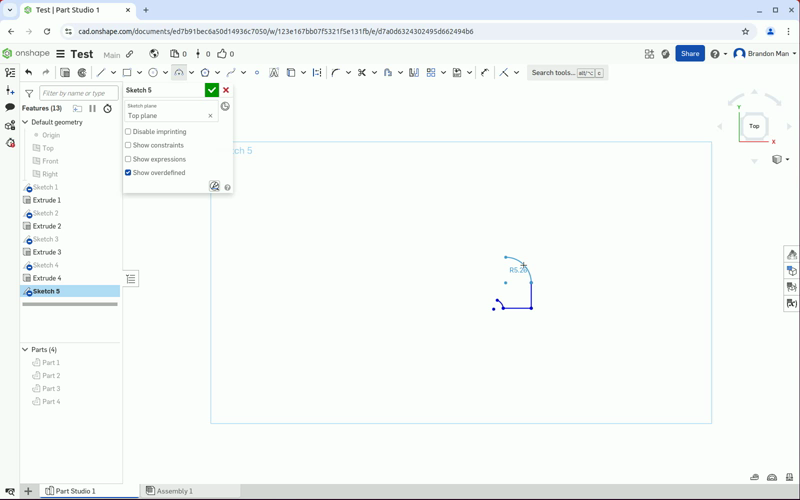
key(esc)
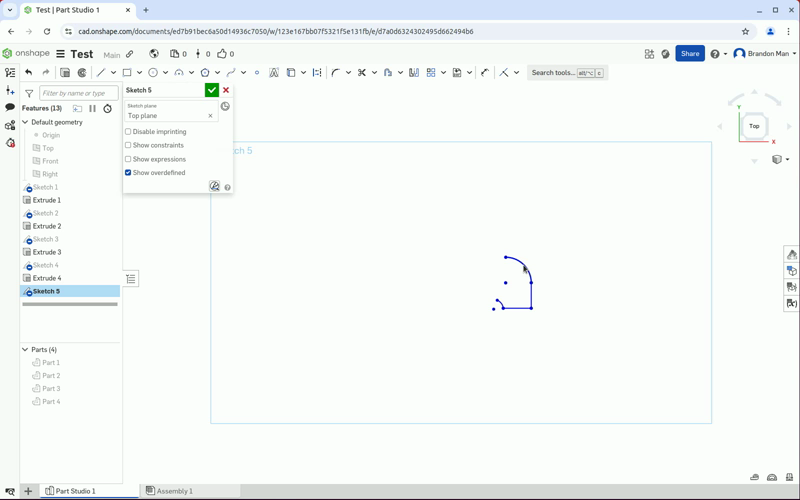
key(l)
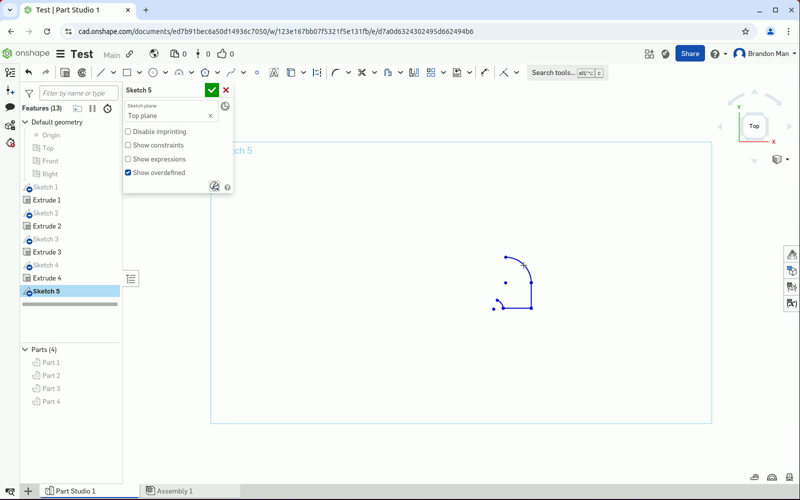
mouse_move(505, 257)
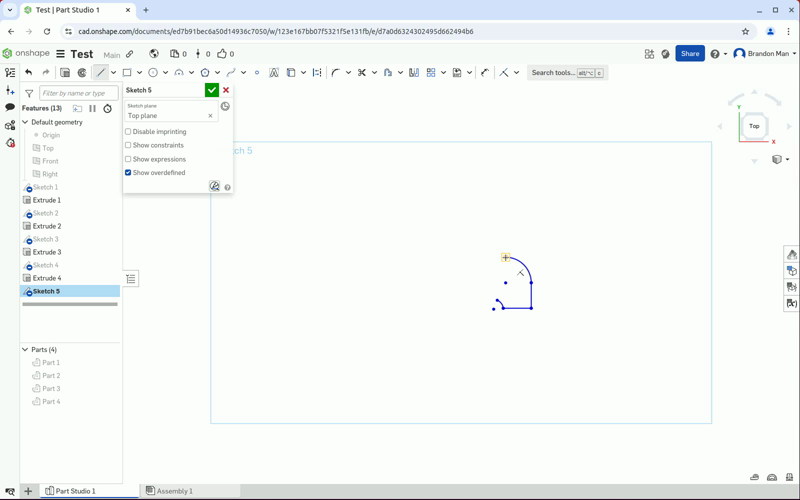
click(505, 257)
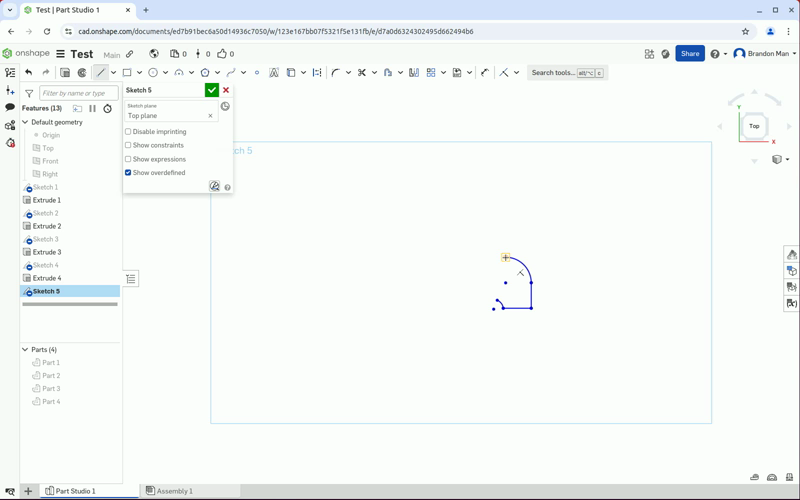
key_down(shift)
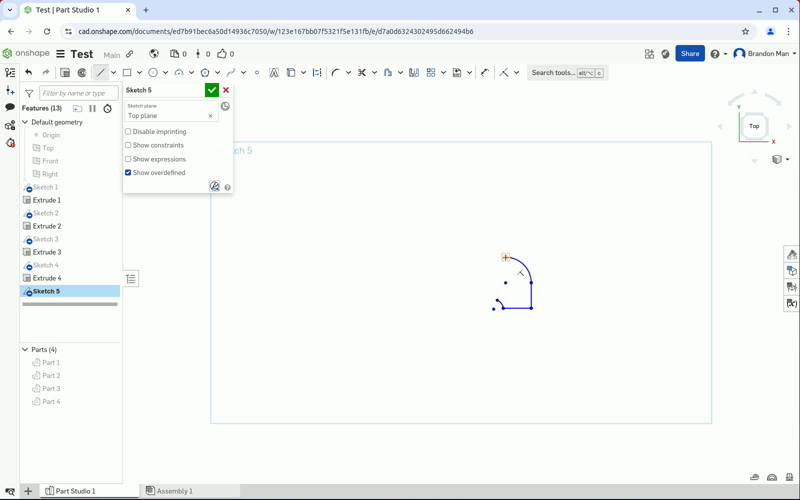
mouse_move(535, 257)
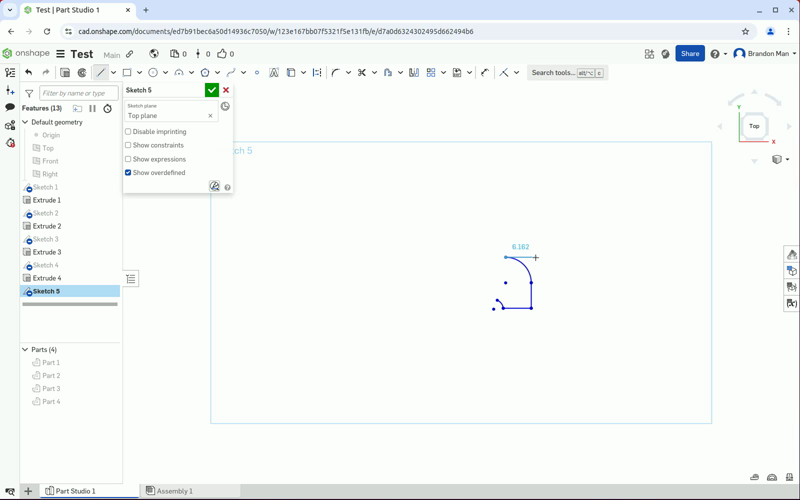
mouse_move(497, 257)
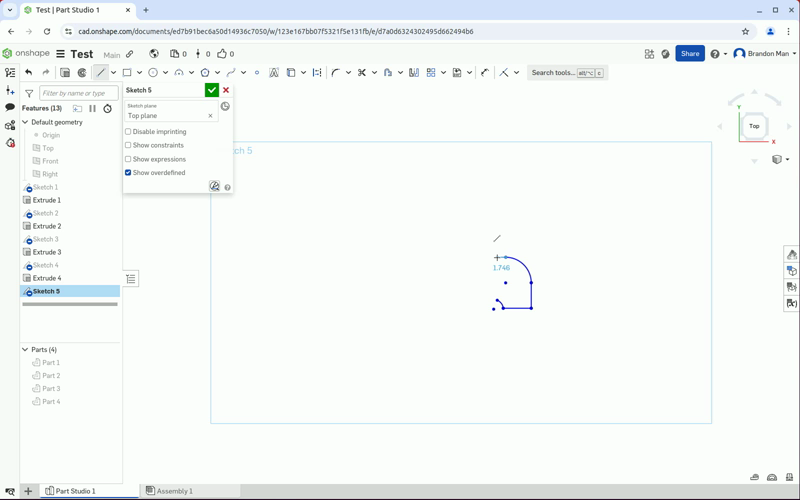
click(497, 257)
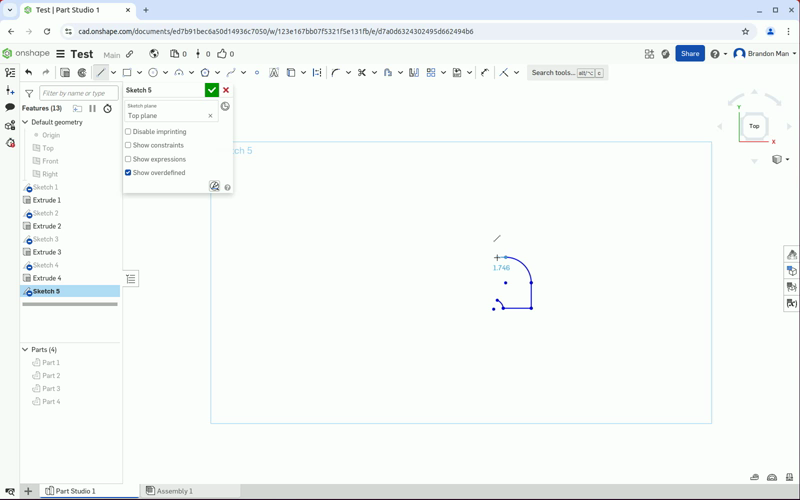
key_up(shift)
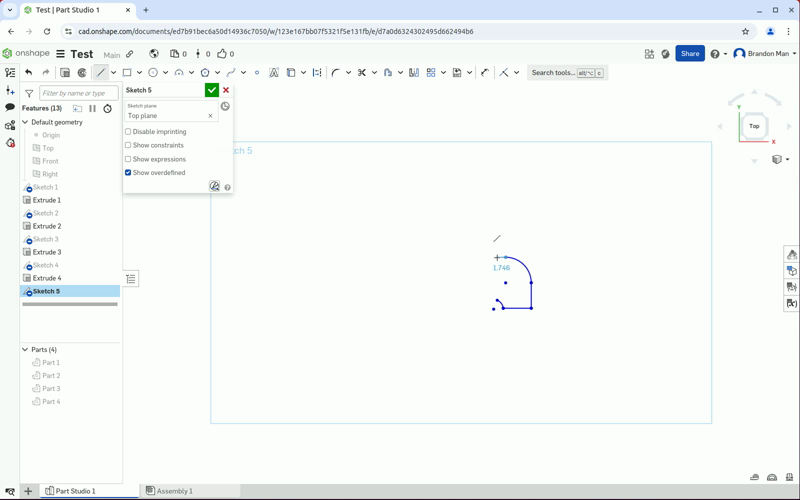
mouse_move(527, 257)
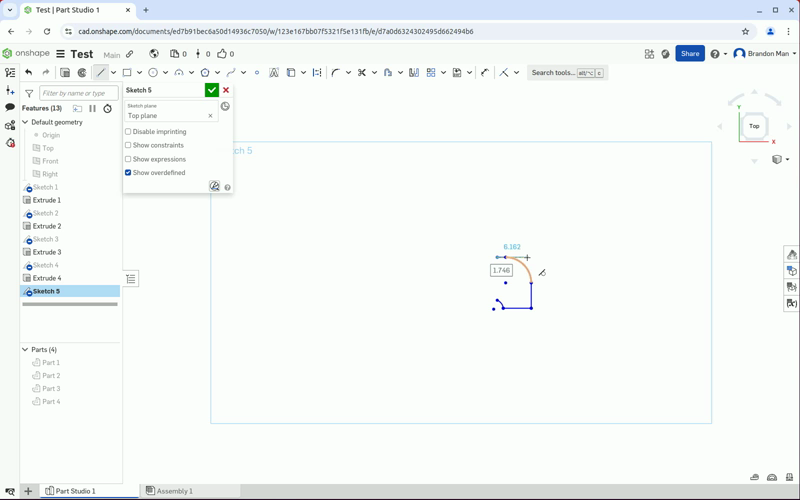
key_down(shift)
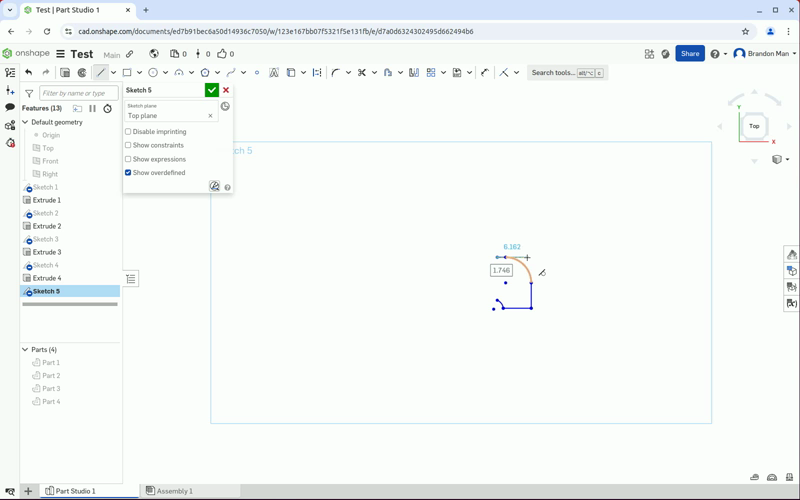
mouse_move(497, 300)
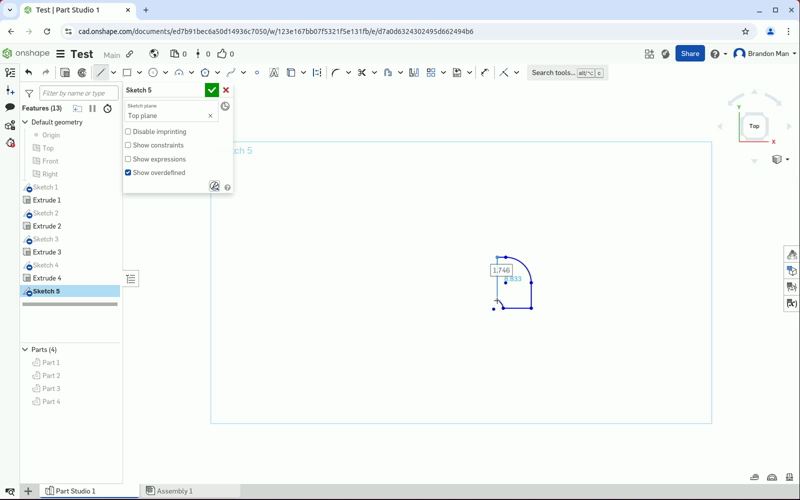
key_up(shift)
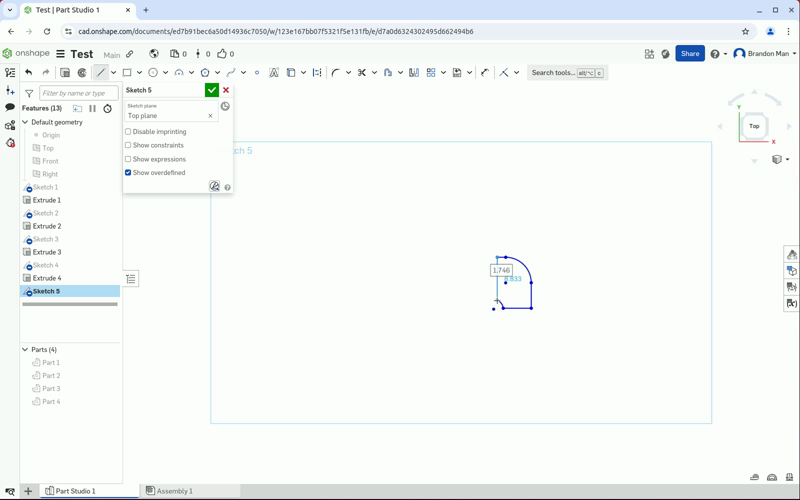
click(497, 300)
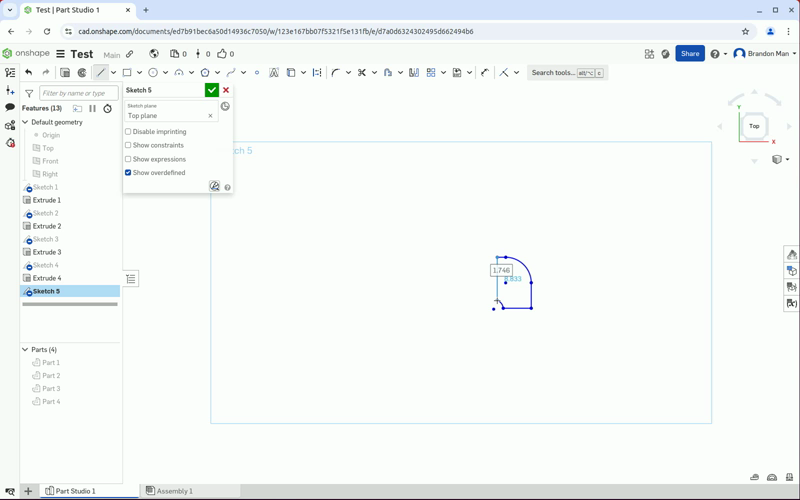
key(esc)
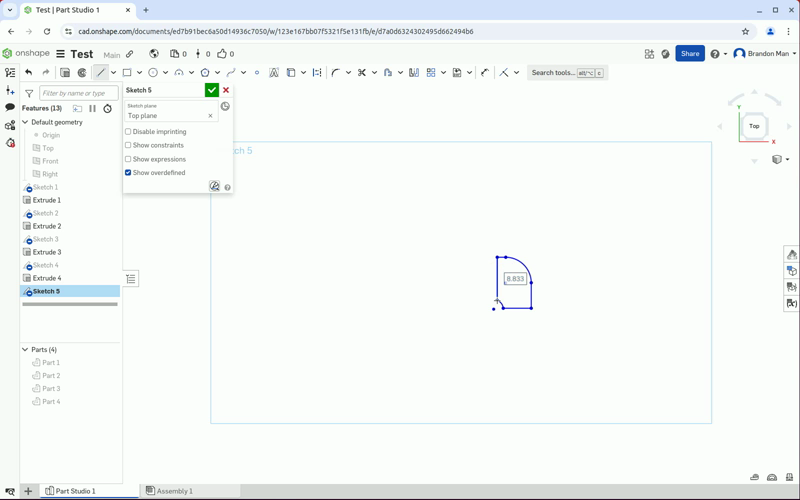
mouse_move(500, 266)
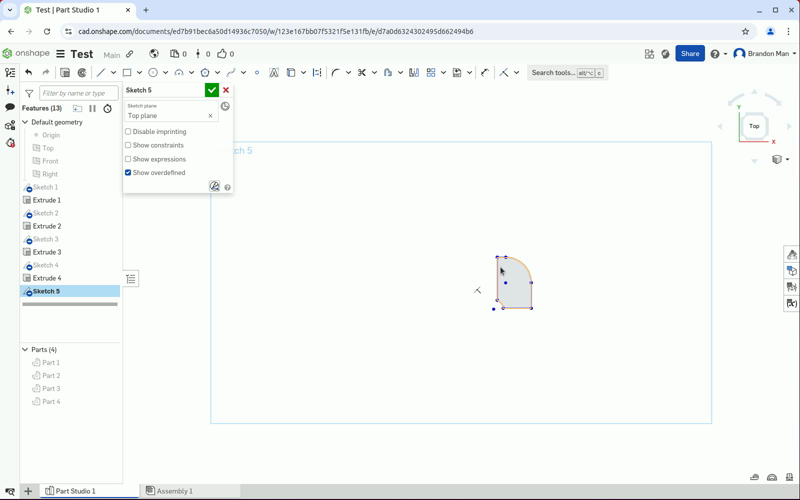
scroll(6)
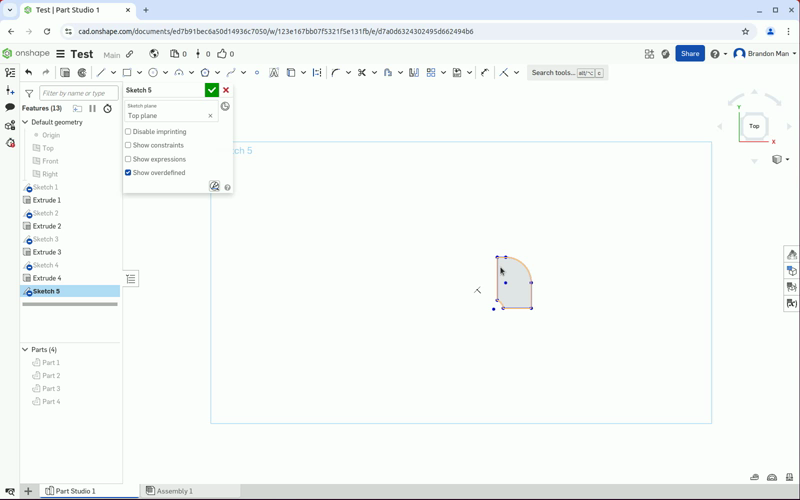
scroll(6)
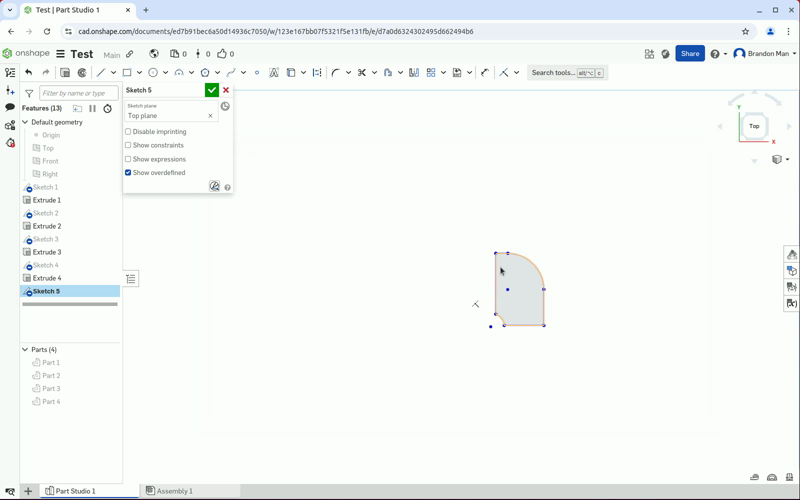
scroll(6)
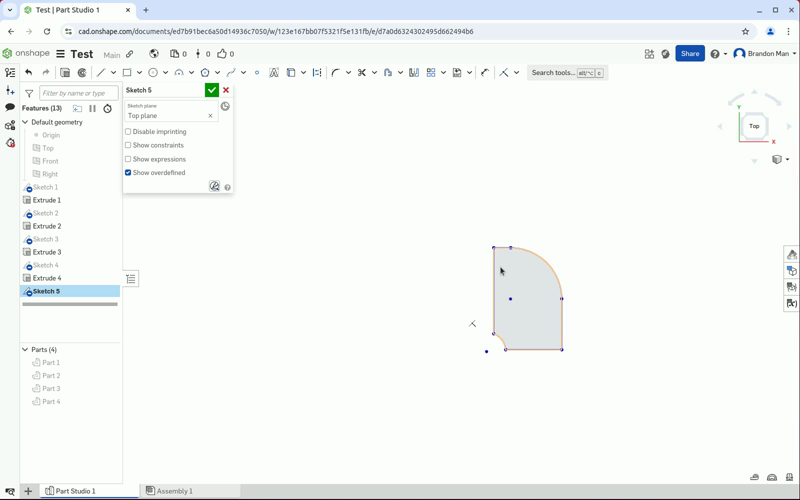
scroll(6)
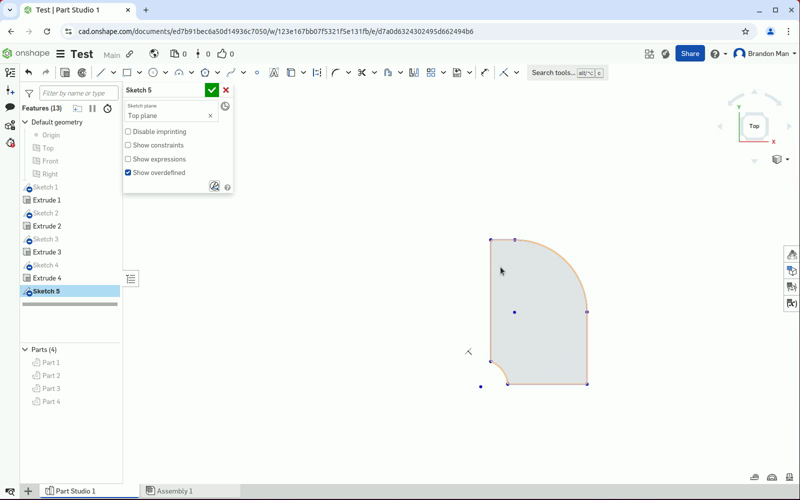
scroll(6)
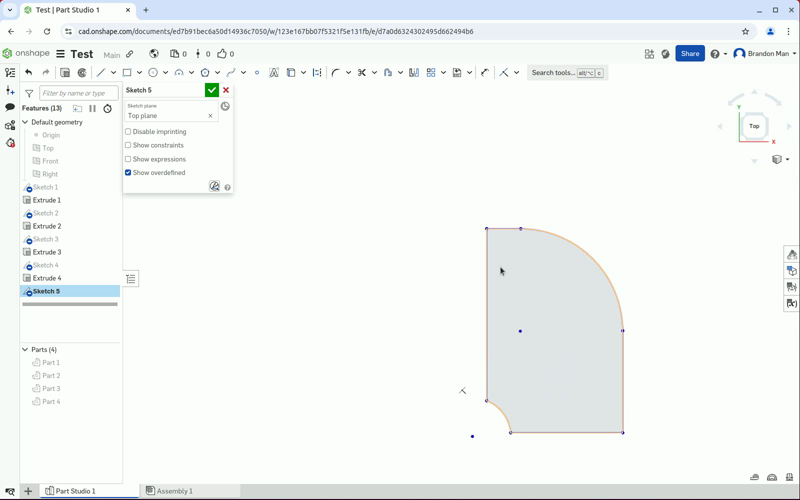
scroll(6)
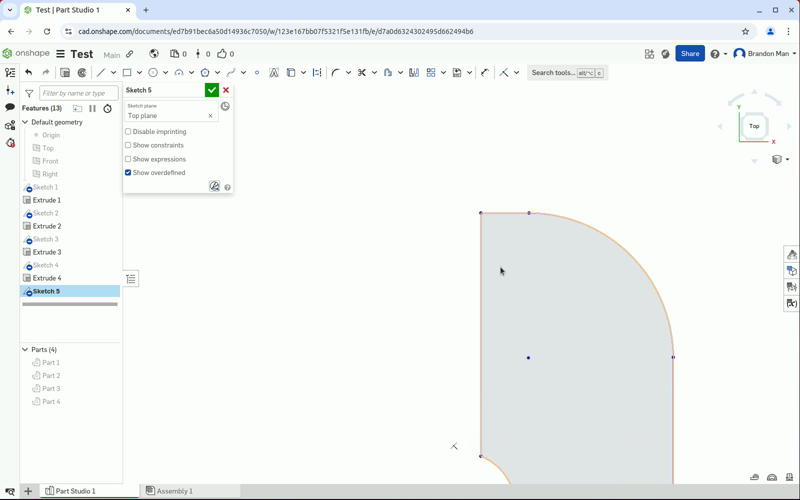
scroll(6)
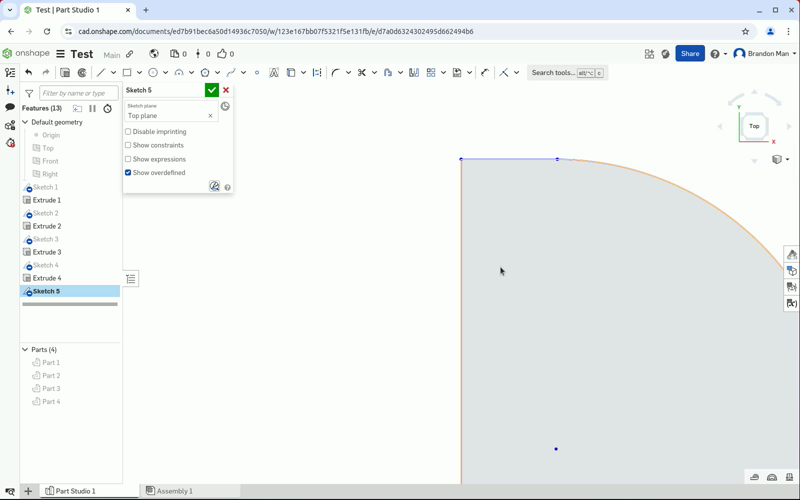
click(500, 266)
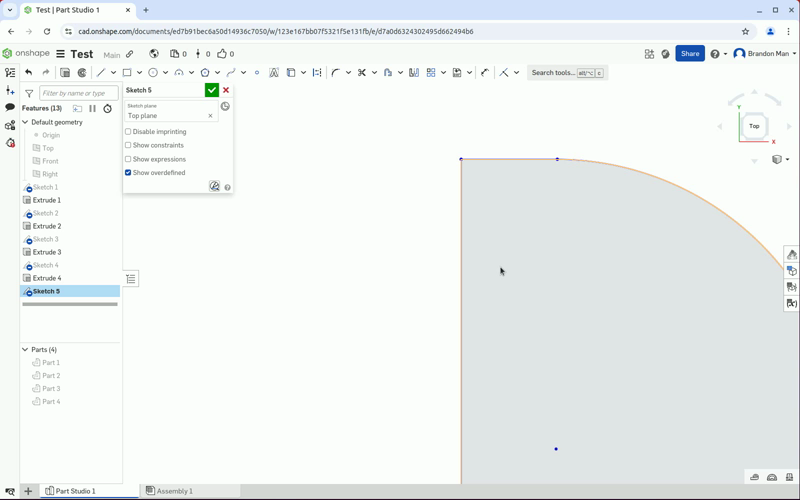
scroll(-6)
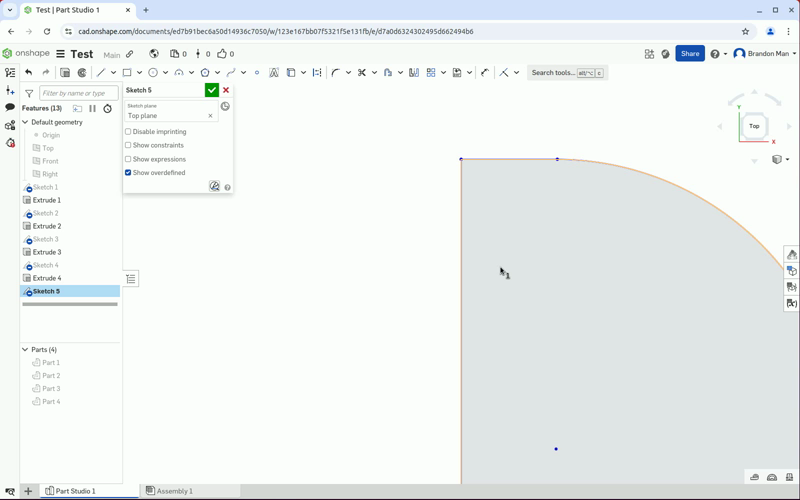
scroll(-6)
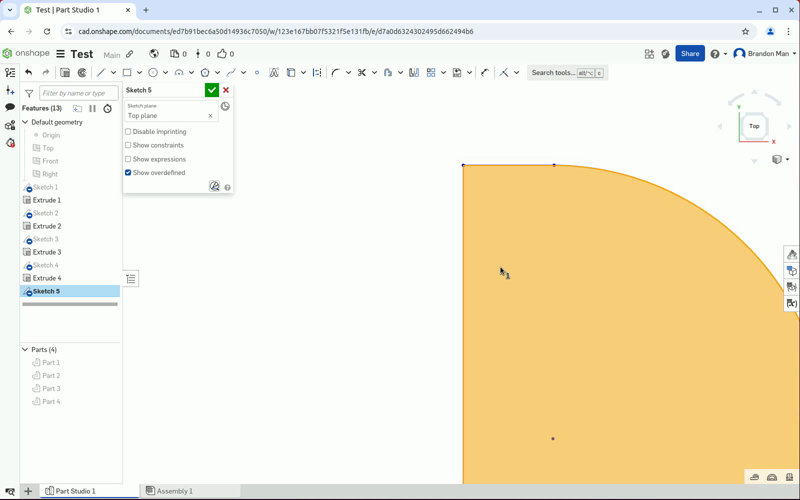
scroll(-6)
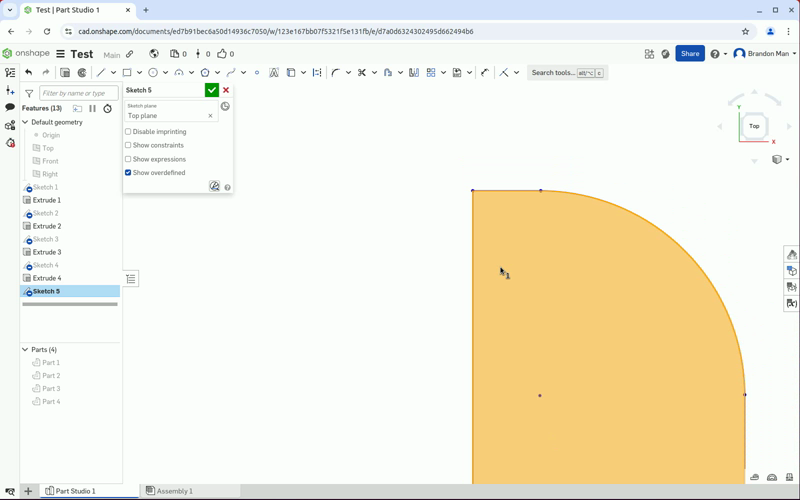
scroll(-6)
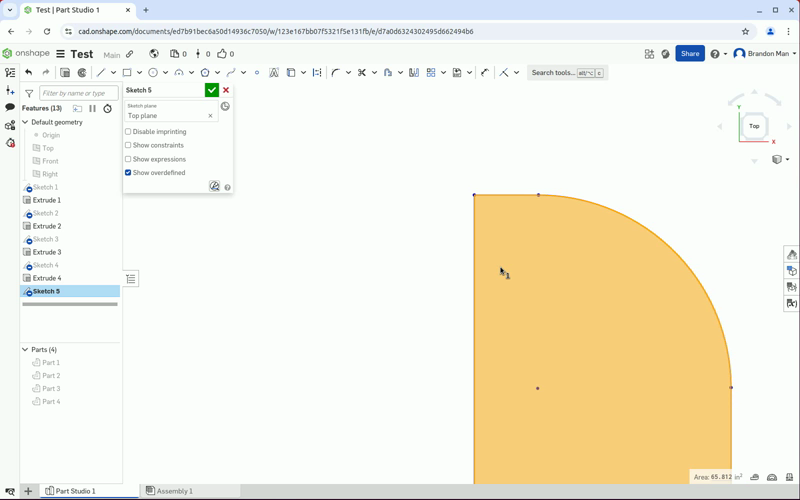
scroll(-6)
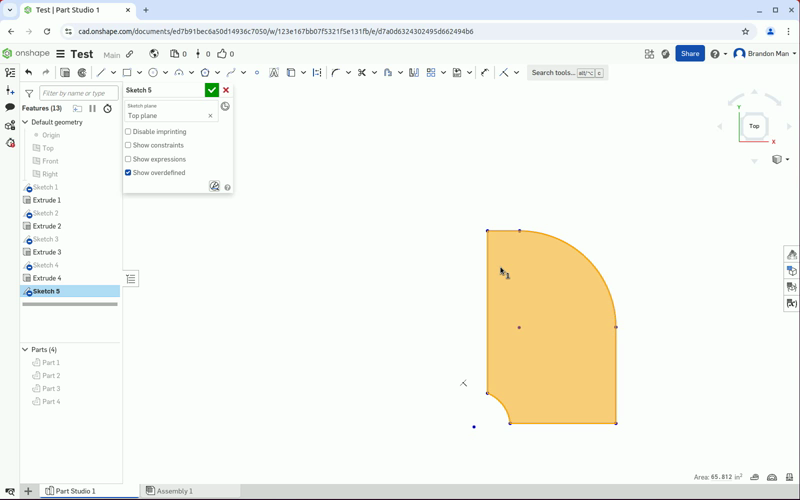
scroll(-6)
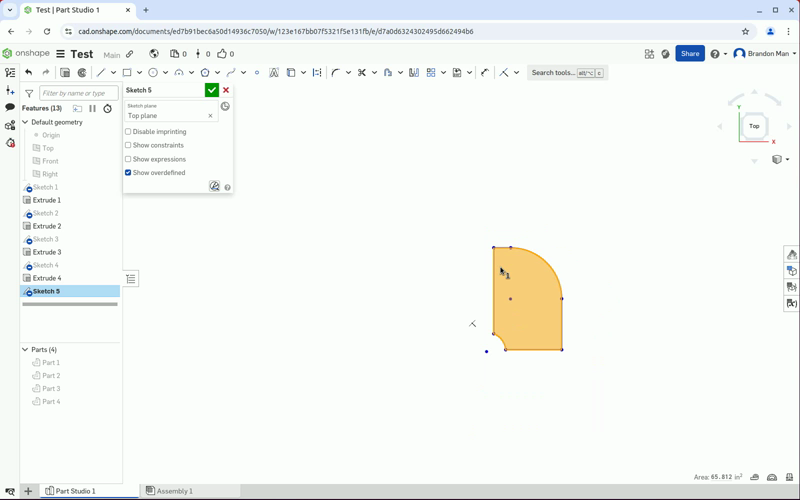
scroll(-6)
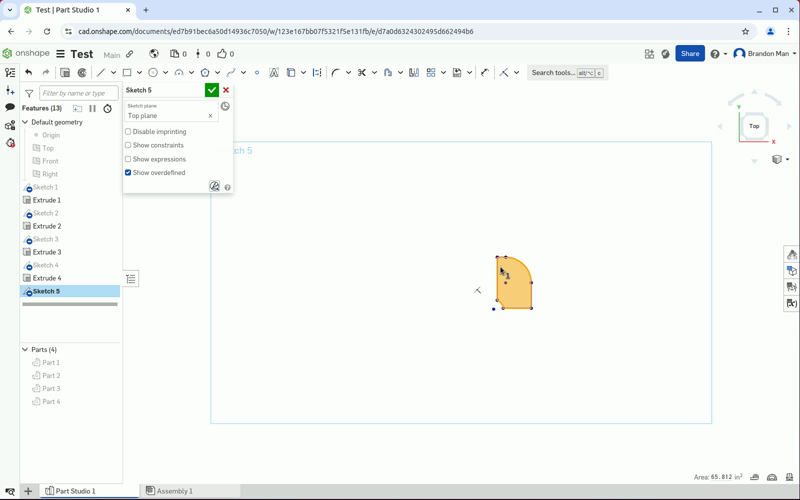
mouse_move(73, 352)
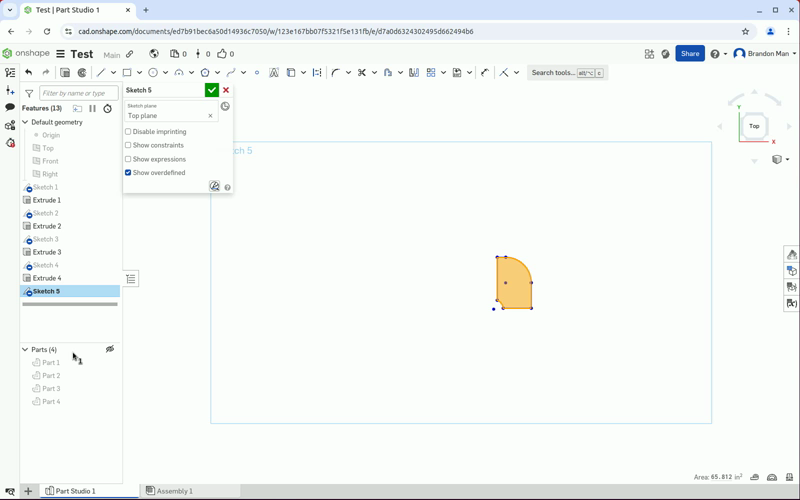
key(shift+y)
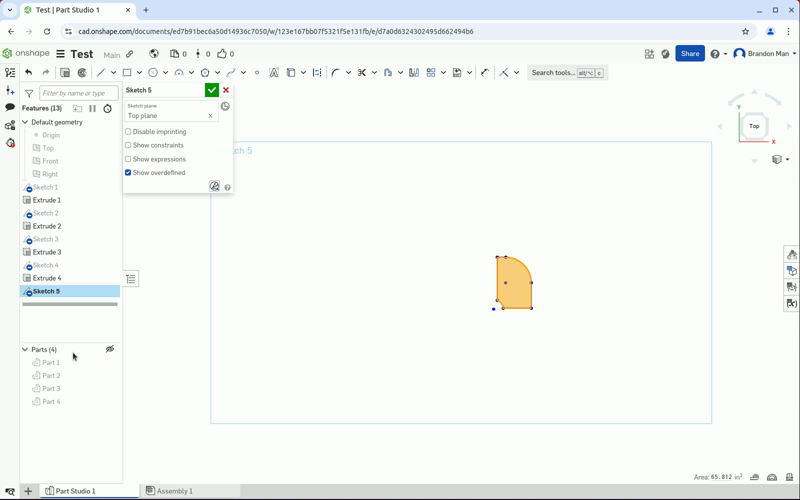
key(shift+e)
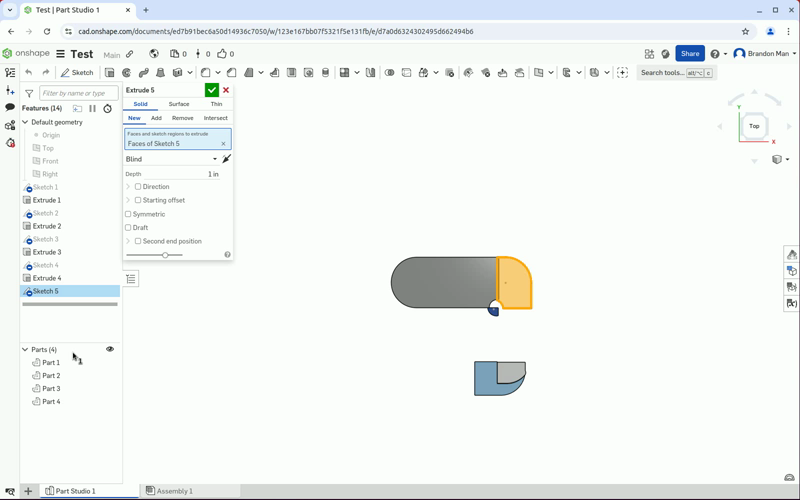
mouse_move(143, 106)
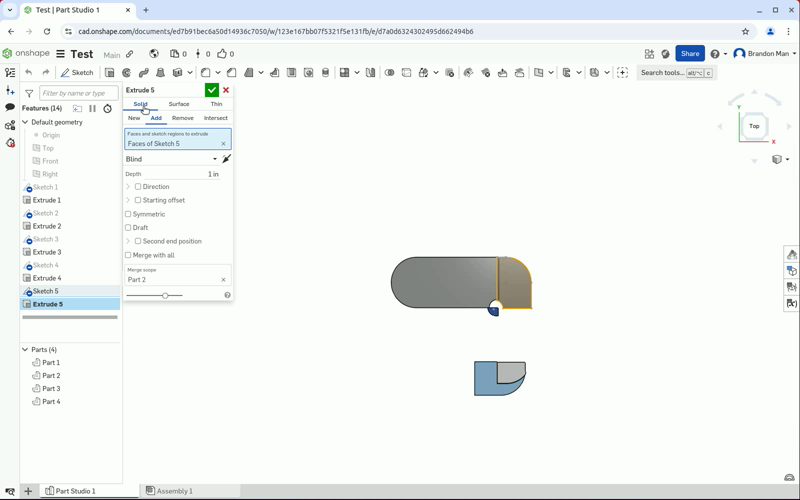
click(143, 106)
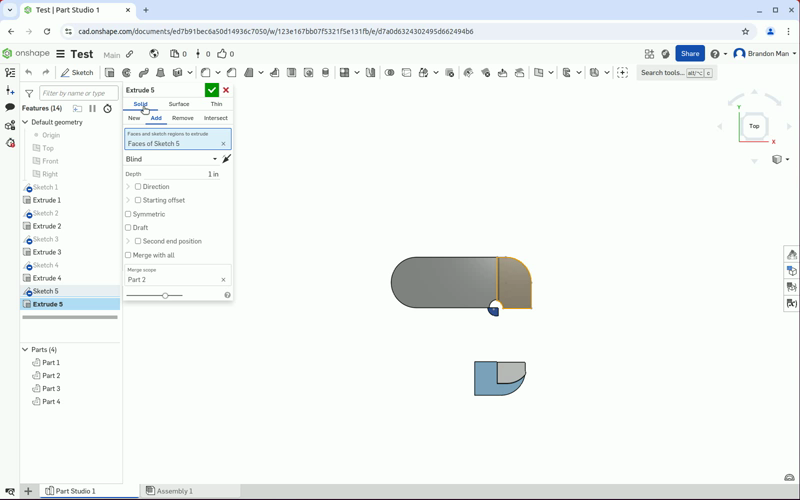
mouse_move(137, 120)
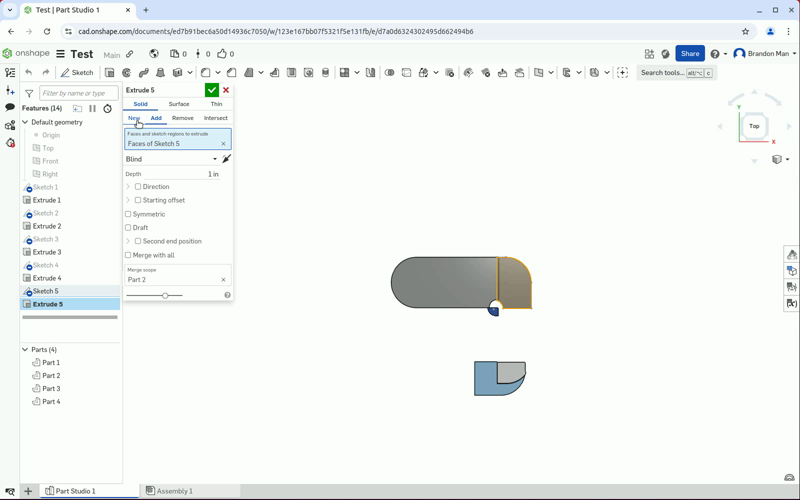
click(137, 120)
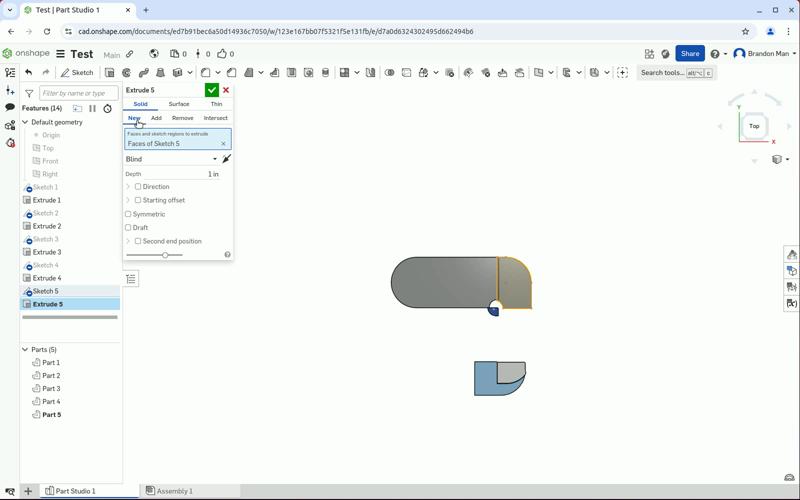
key(tab, 4)
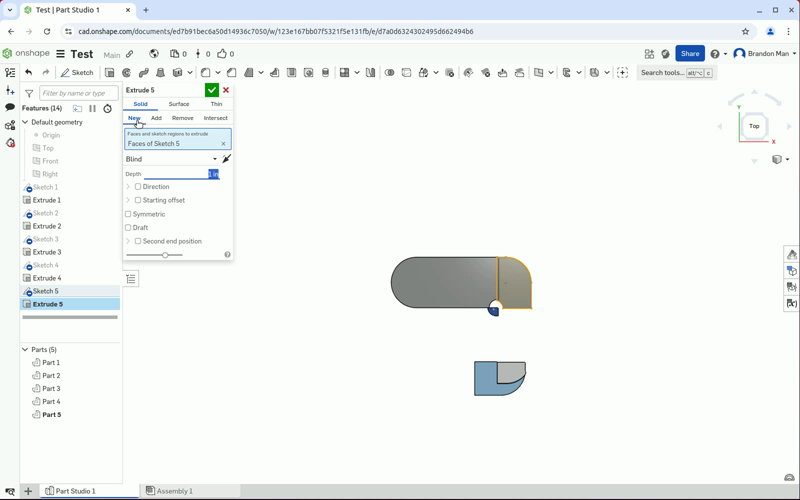
text(4.332)
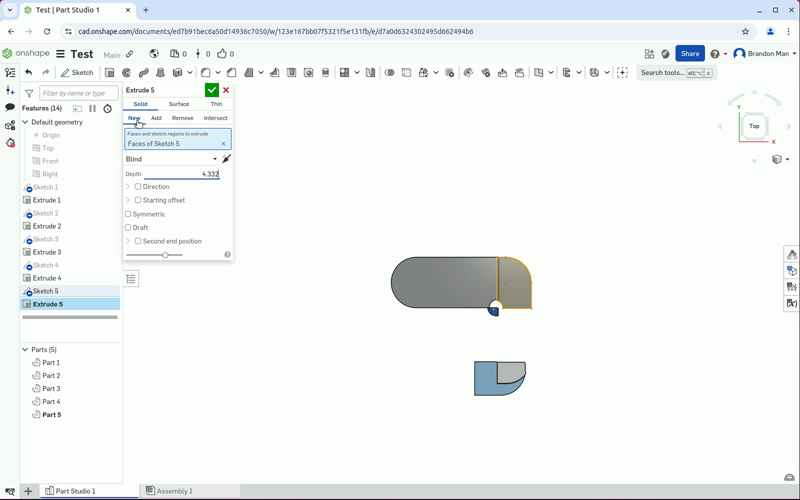
key(tab, 3)
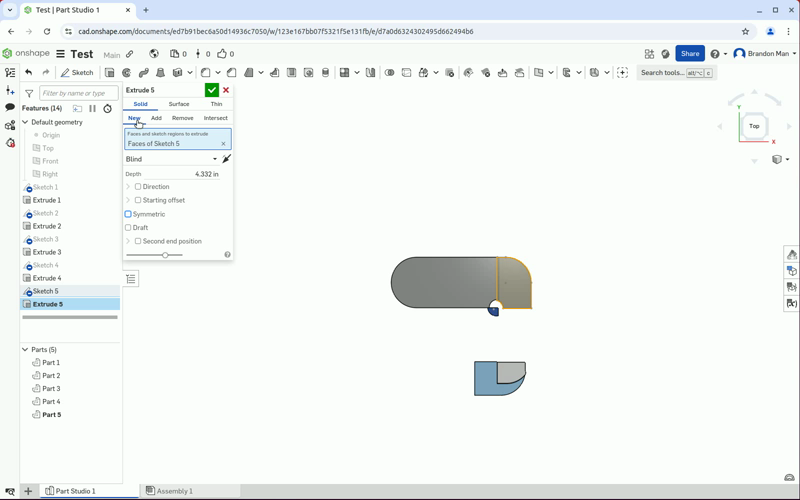
key(space)
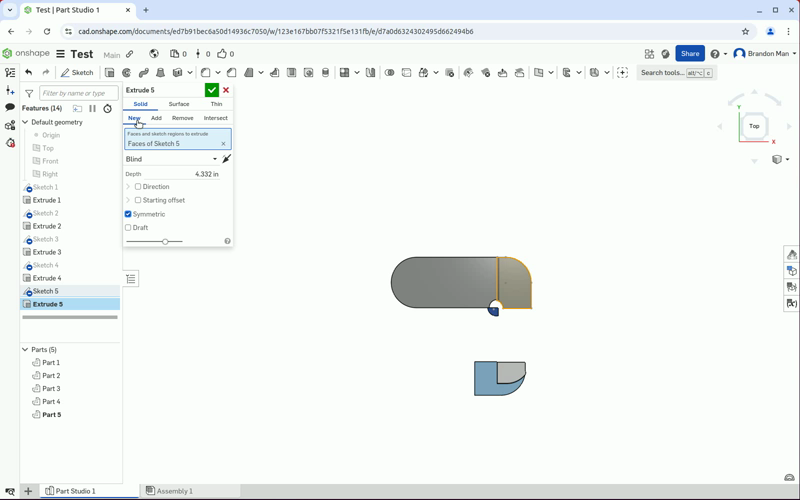
key(enter)
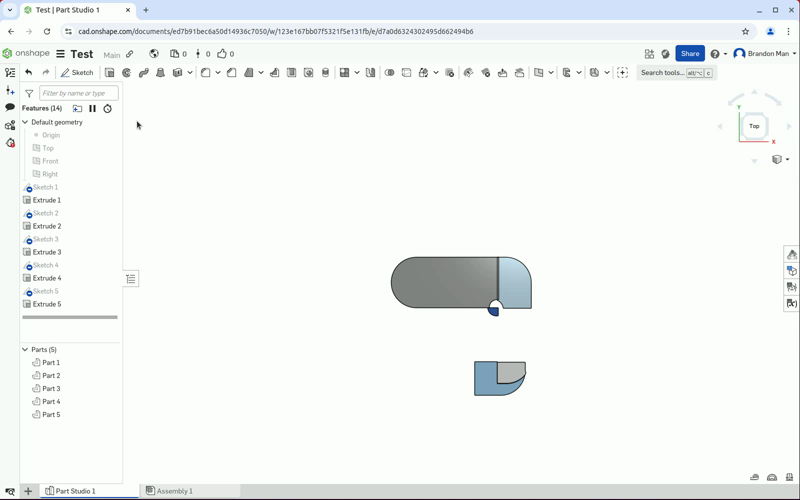
key(shift+h)
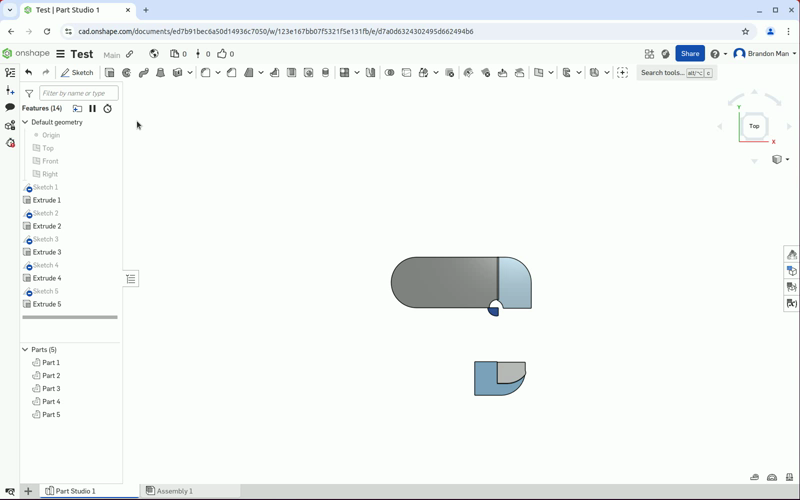
key(shift+h)
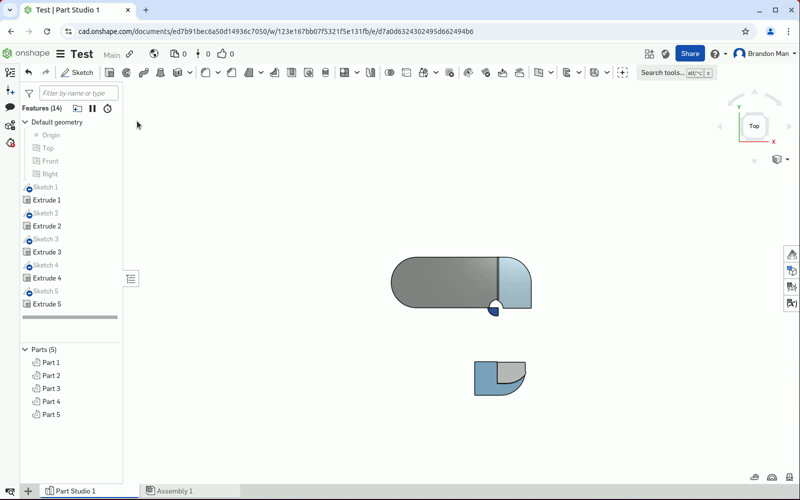
mouse_move(73, 189)
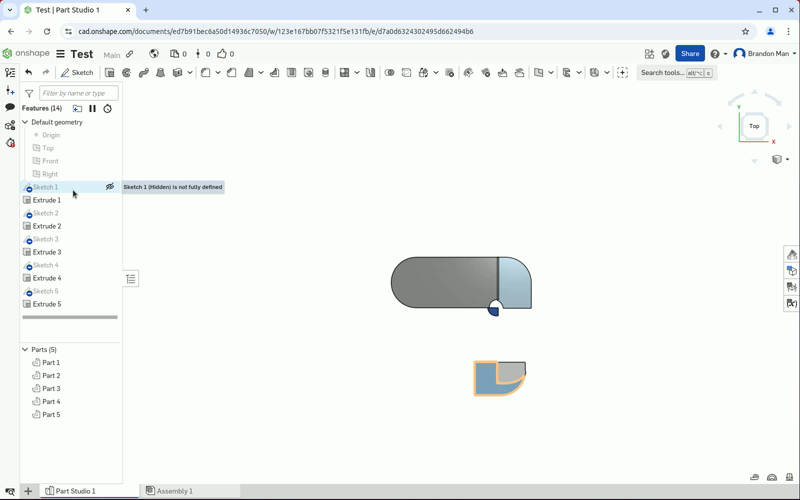
click(73, 189)
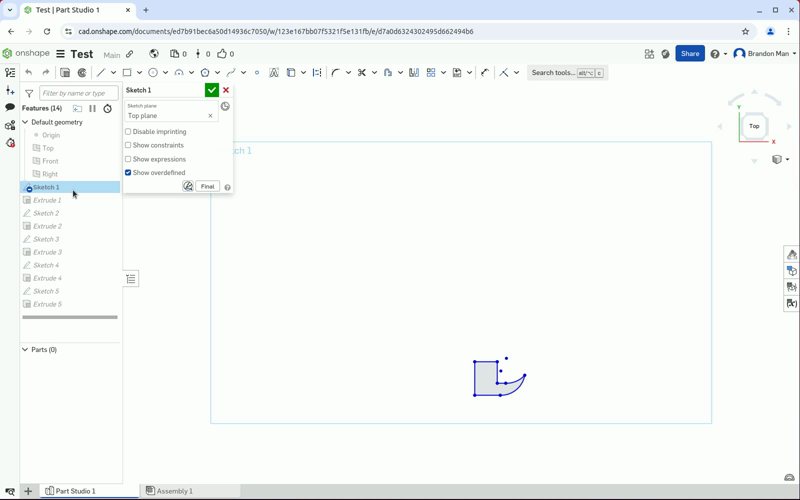
mouse_move(229, 92)
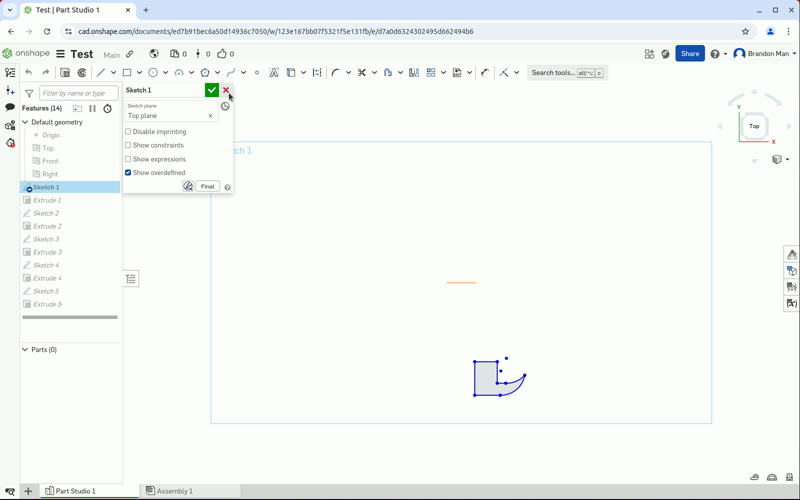
click(229, 92)
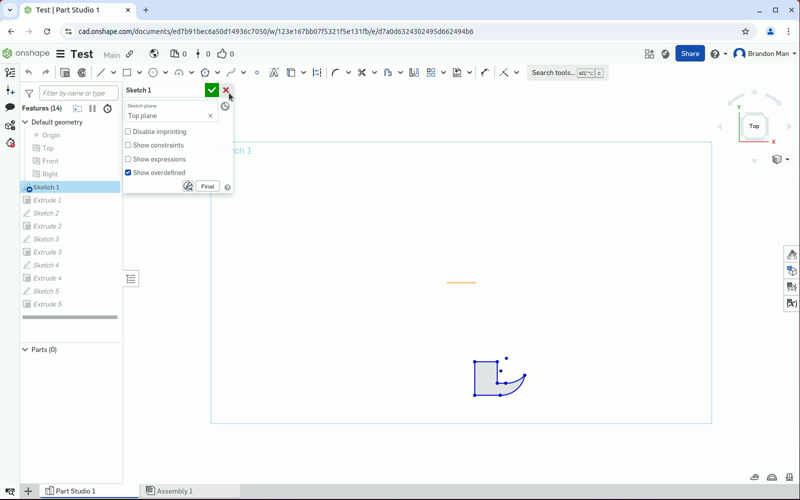
key(shift+s)
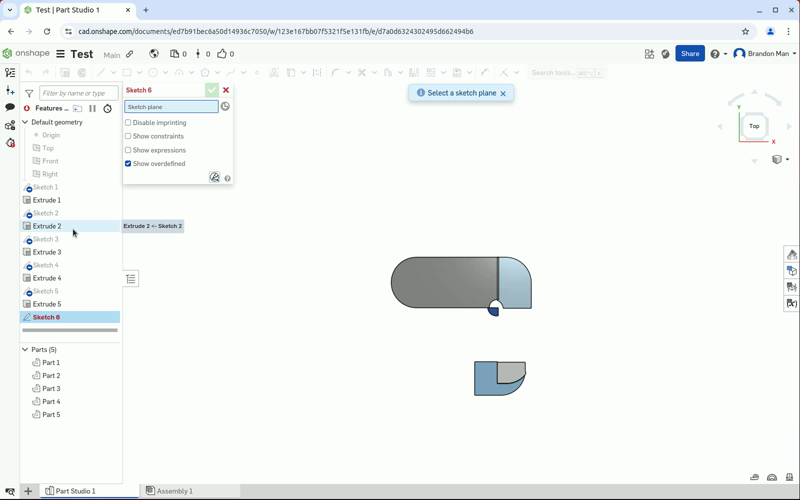
scroll(3)
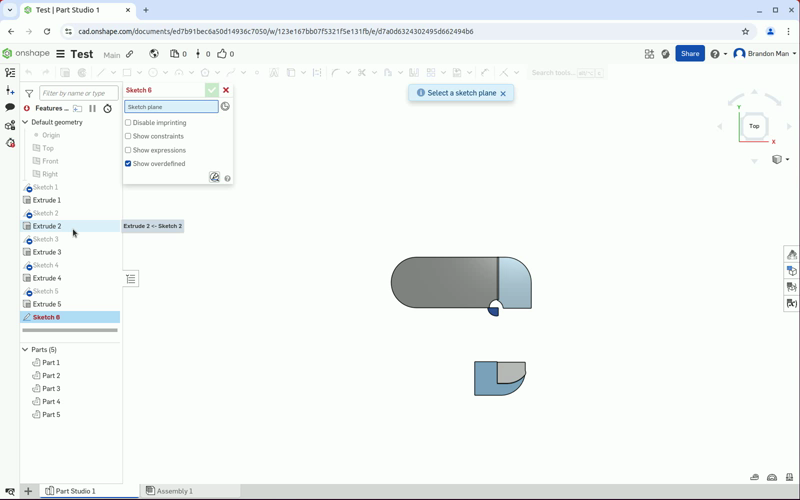
mouse_move(73, 150)
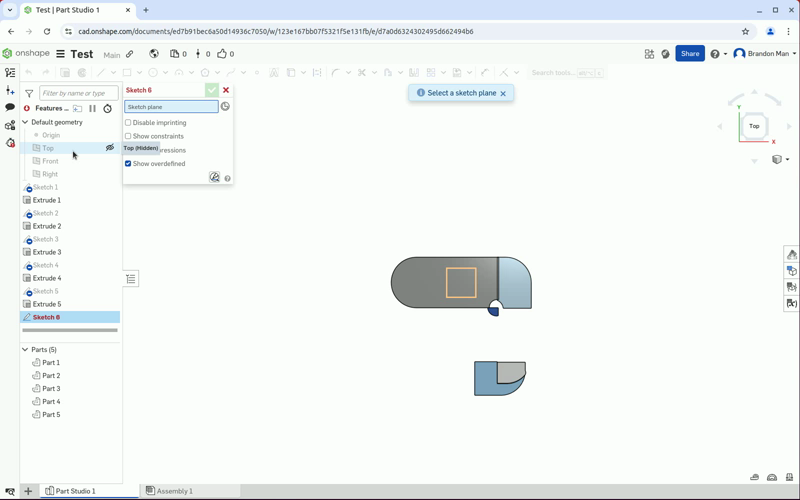
click(73, 150)
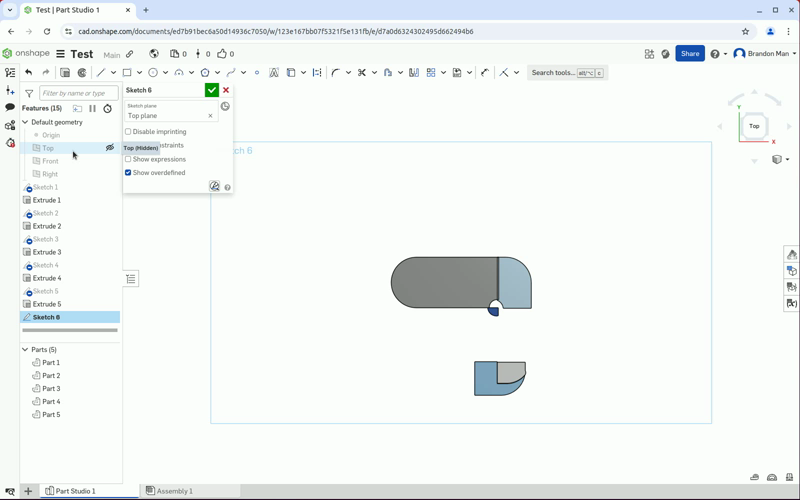
mouse_move(73, 352)
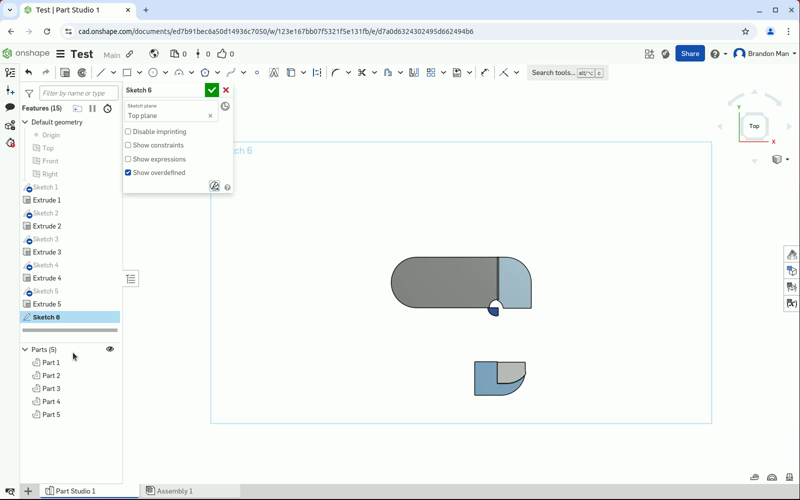
key(y)
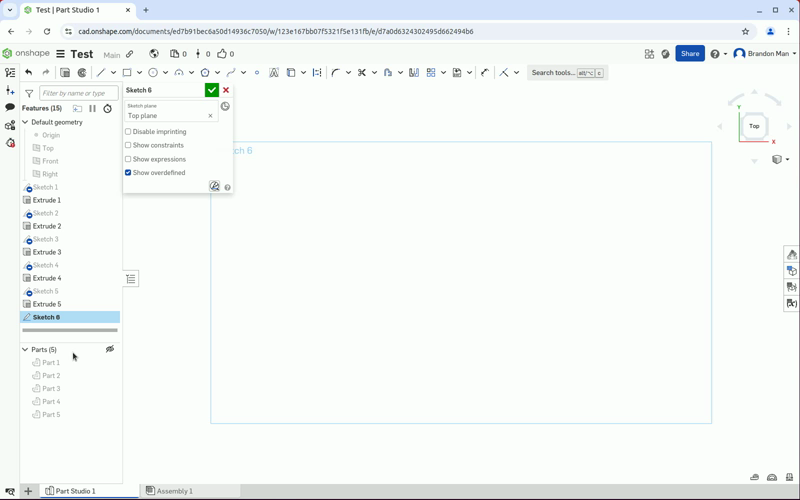
key(l)
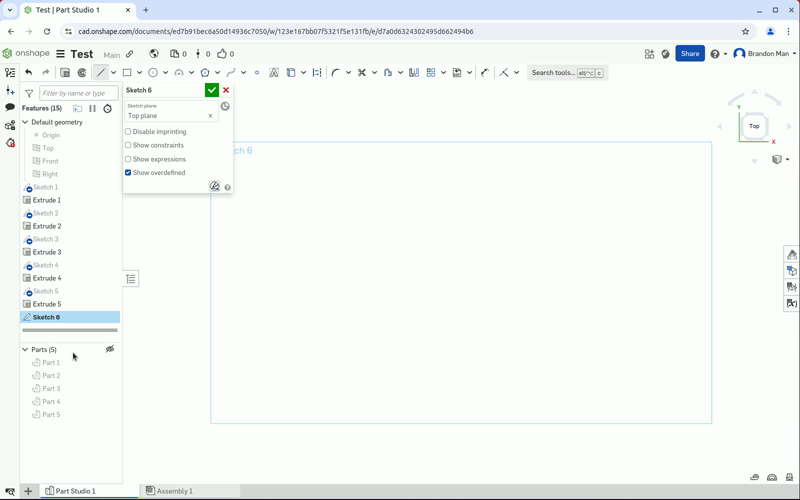
key_down(shift)
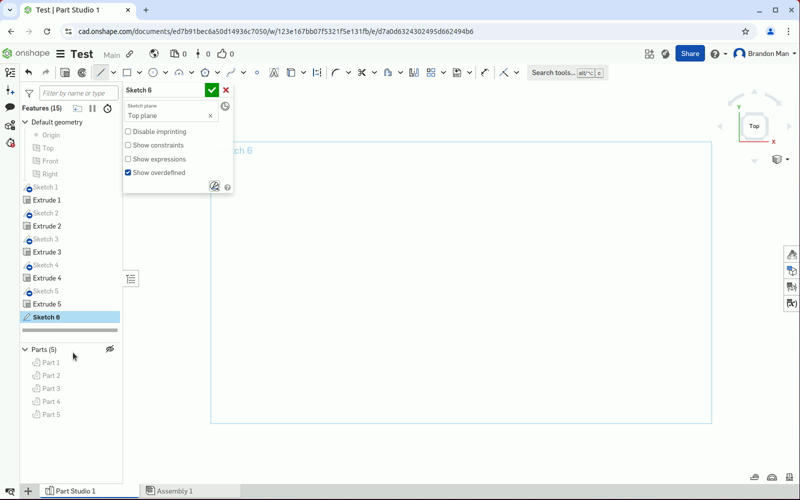
mouse_move(497, 362)
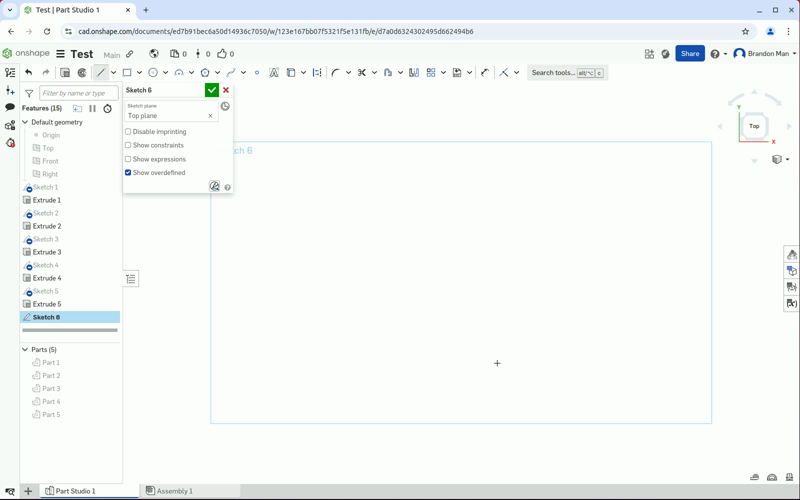
click(497, 362)
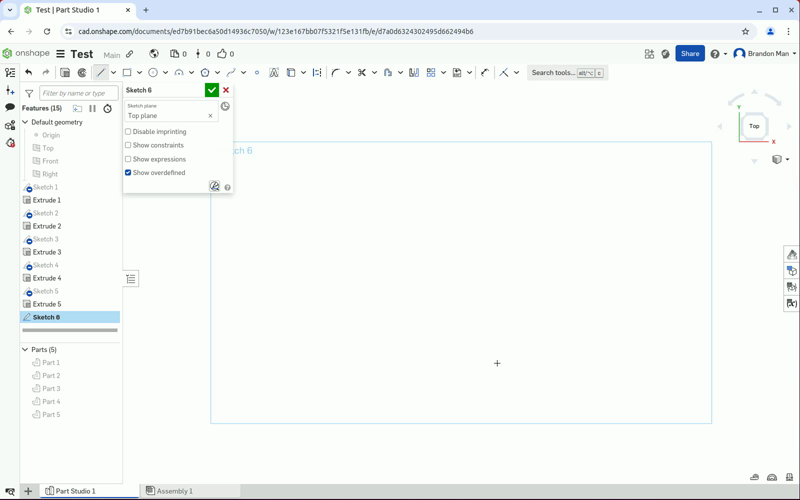
key_up(shift)
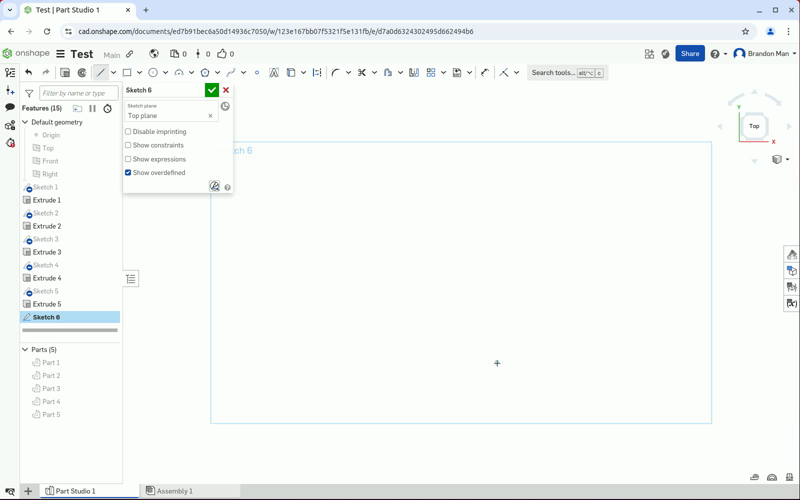
key_down(shift)
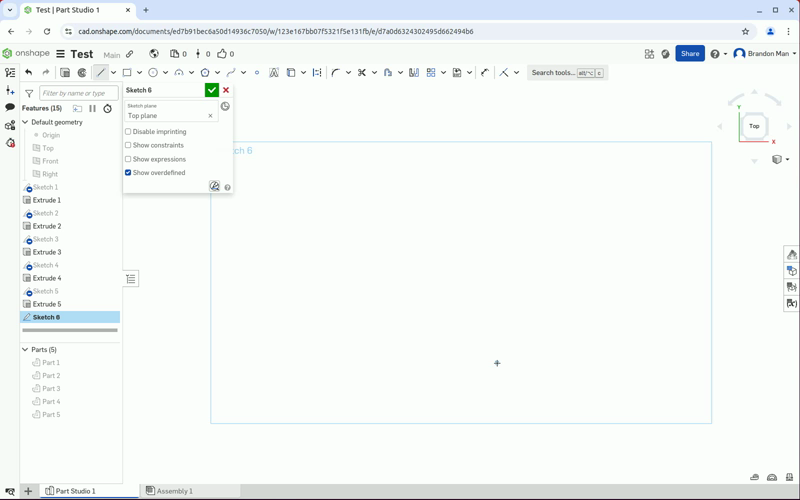
mouse_move(527, 362)
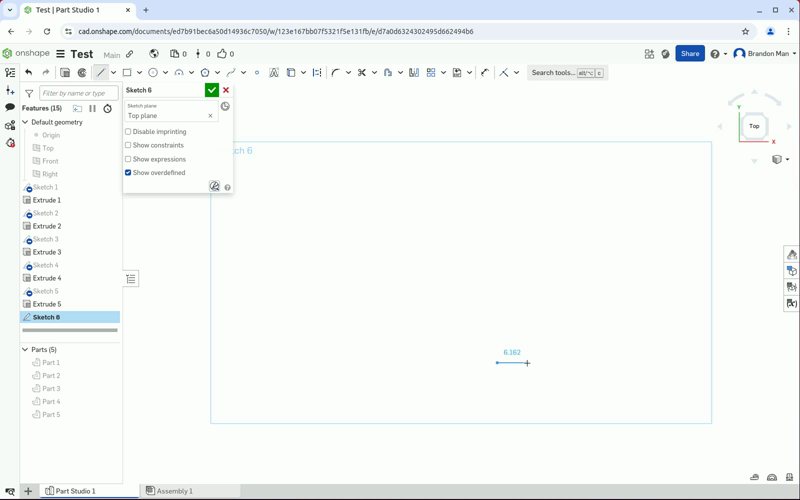
mouse_move(524, 362)
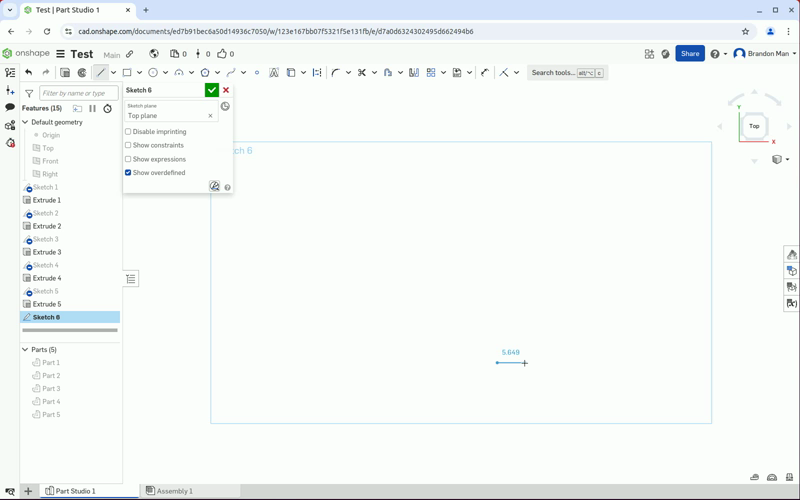
click(524, 362)
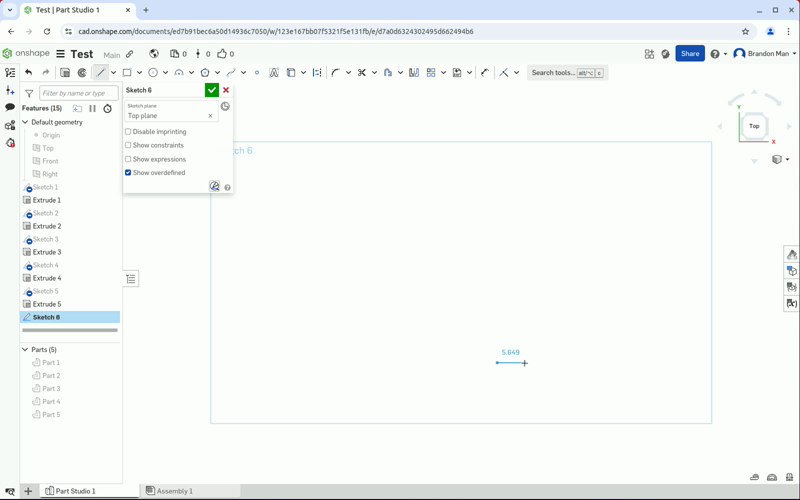
key_up(shift)
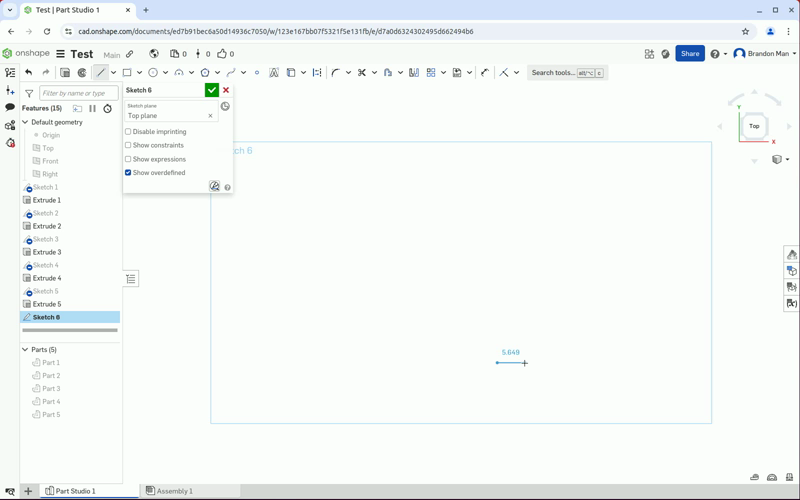
key_down(shift)
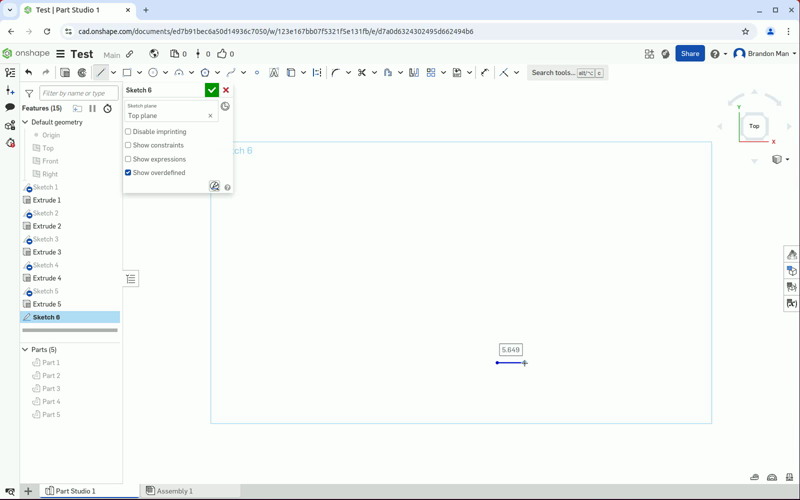
mouse_move(554, 362)
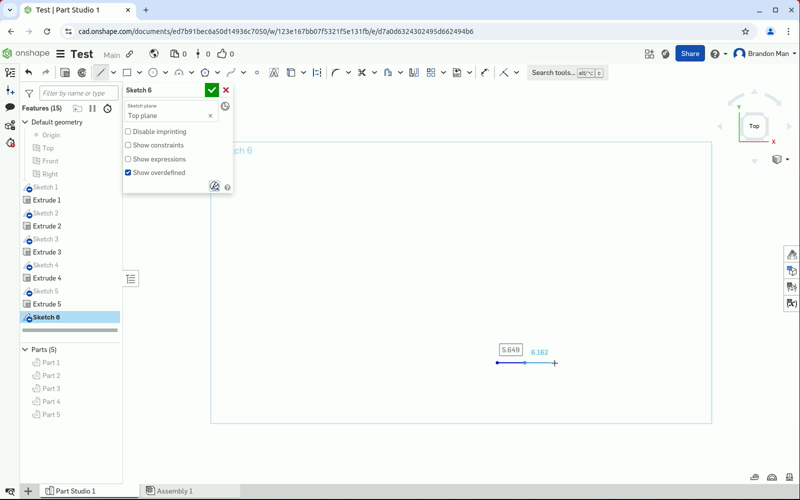
mouse_move(524, 371)
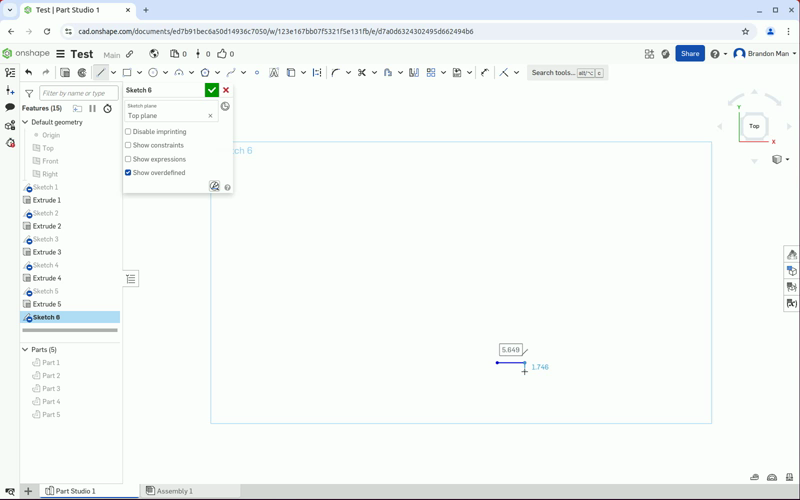
click(524, 371)
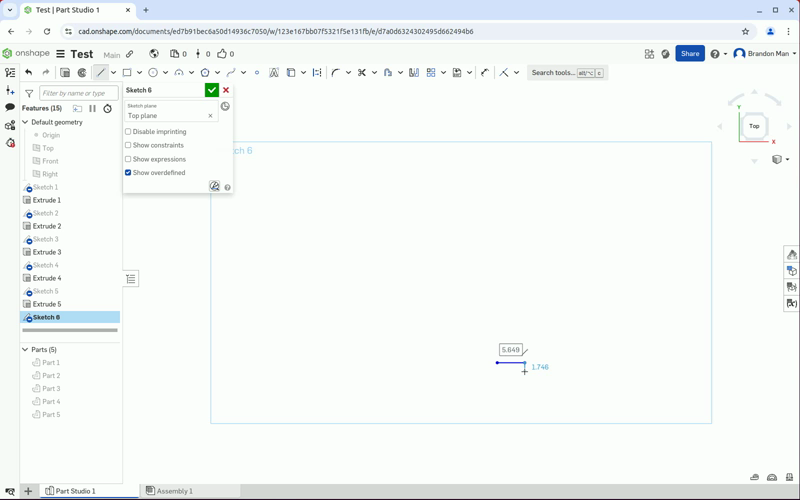
key_up(shift)
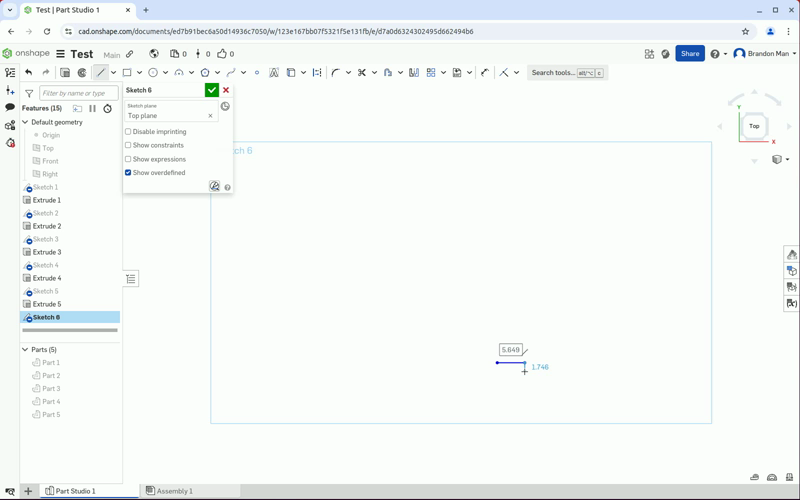
key(esc)
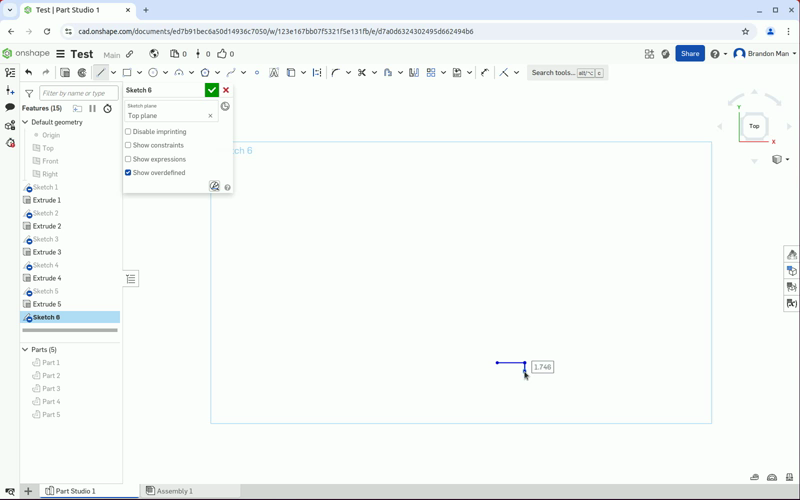
key(a)
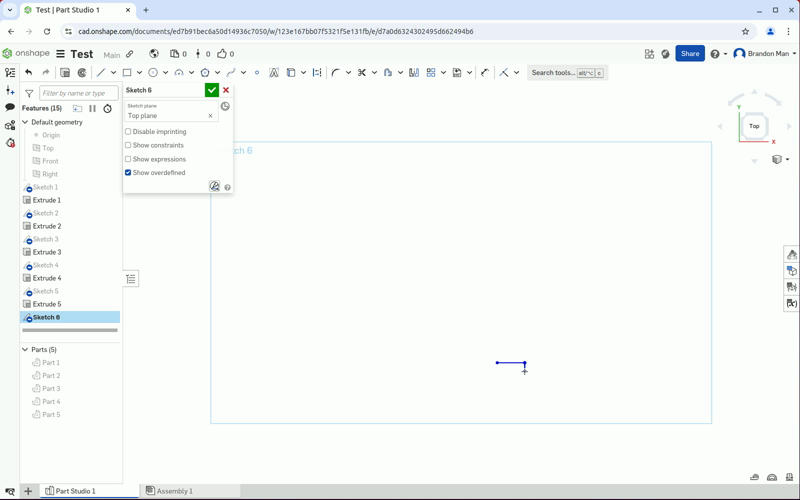
mouse_move(524, 371)
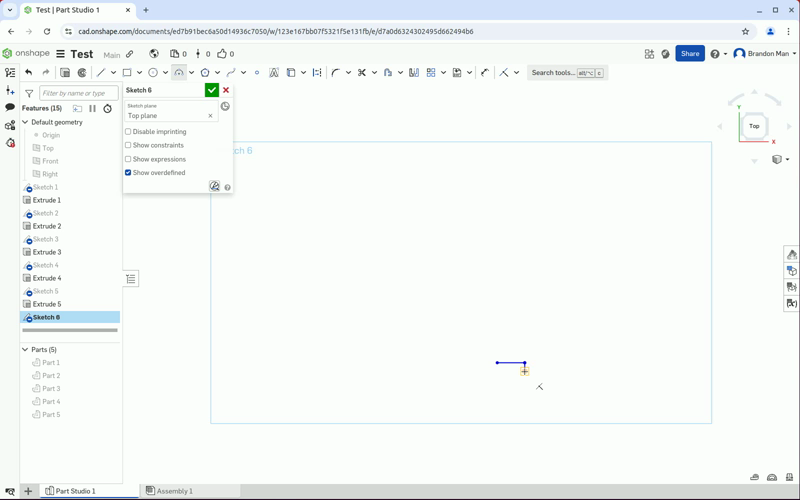
click(524, 371)
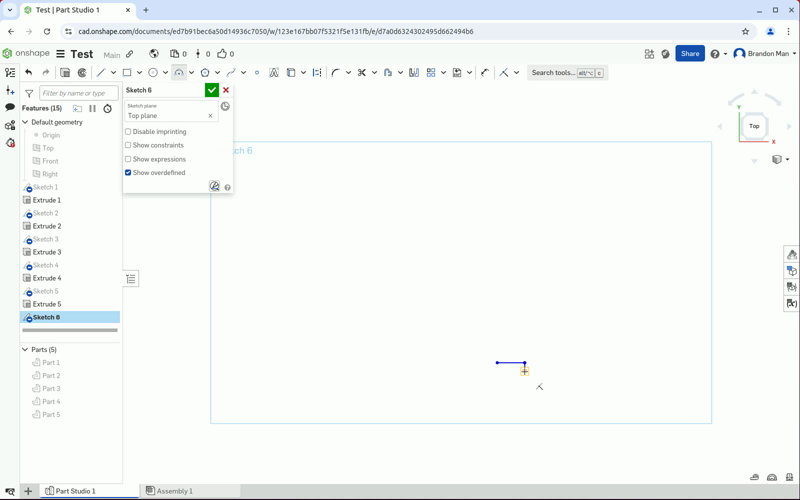
key_down(shift)
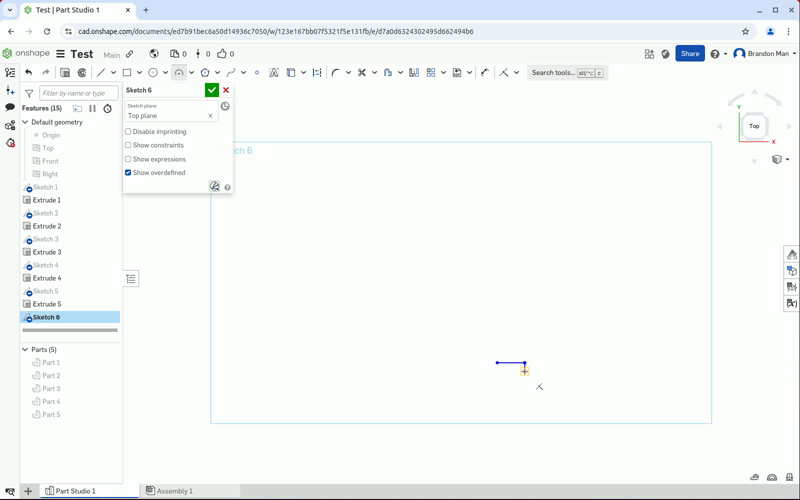
mouse_move(524, 375)
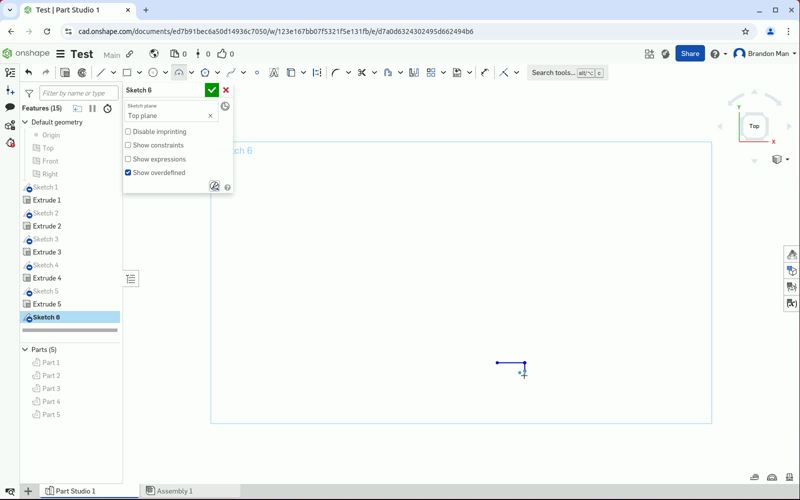
scroll(6)
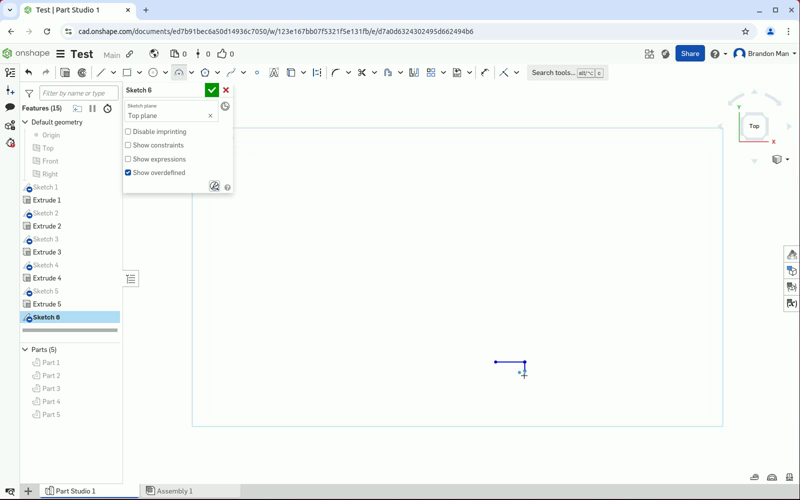
scroll(6)
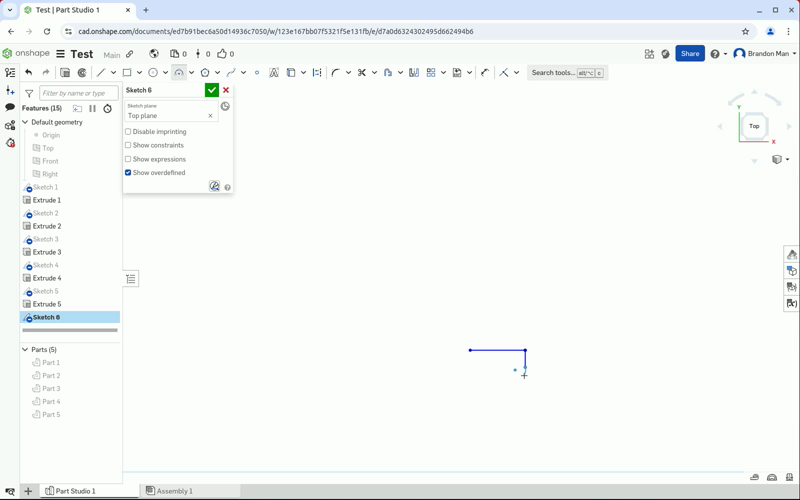
scroll(6)
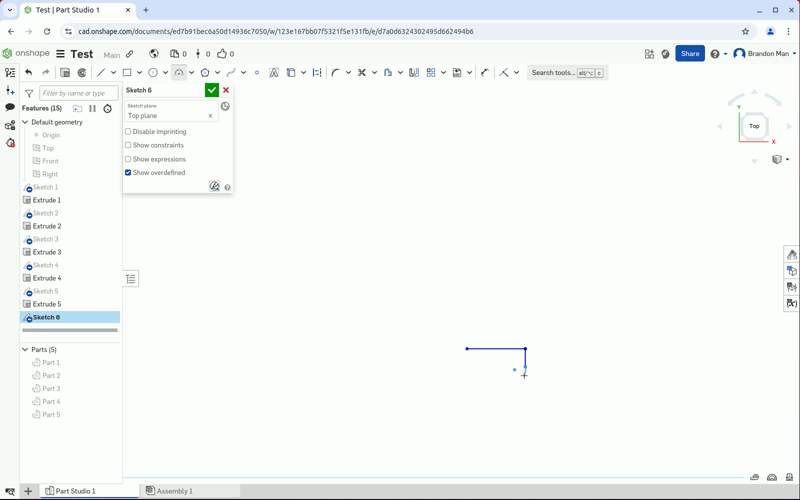
scroll(6)
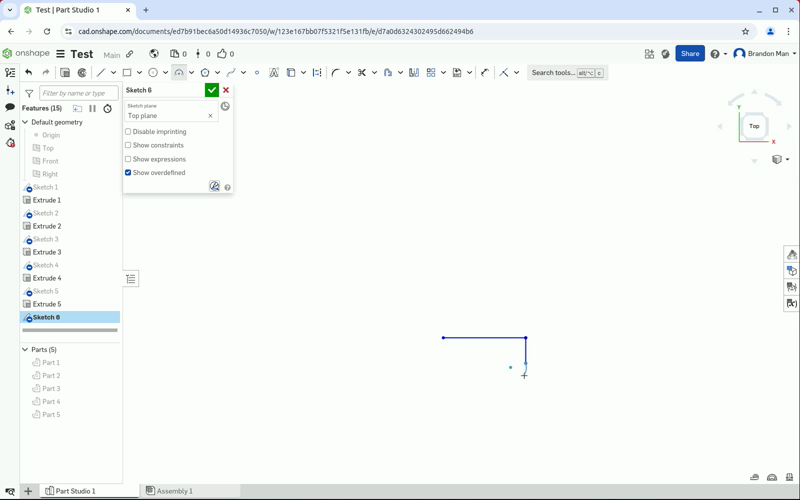
scroll(6)
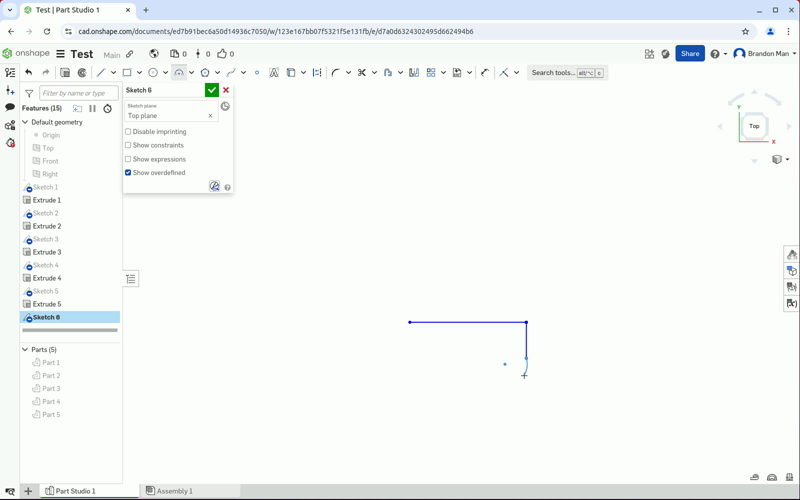
scroll(6)
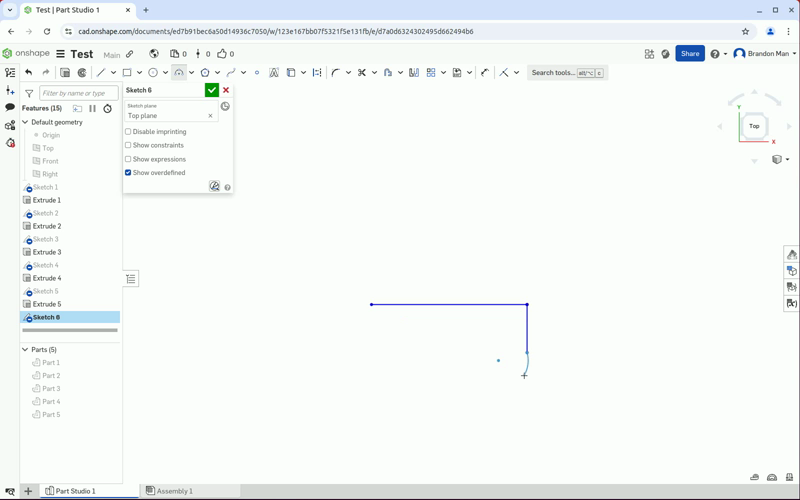
scroll(6)
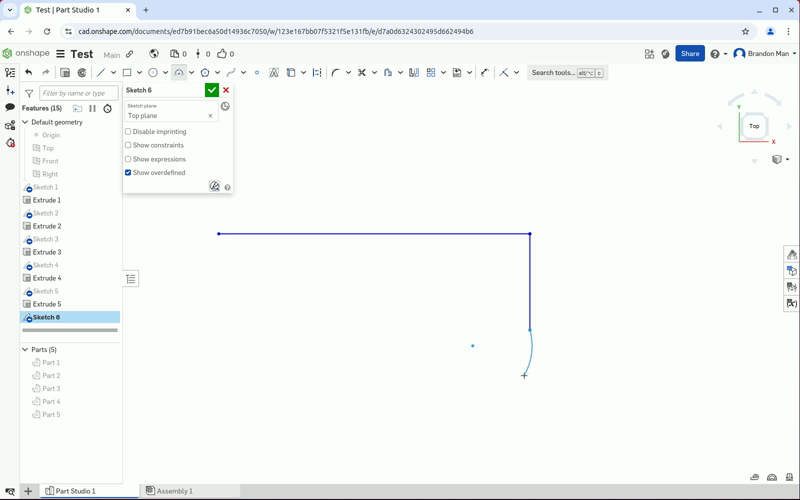
click(524, 375)
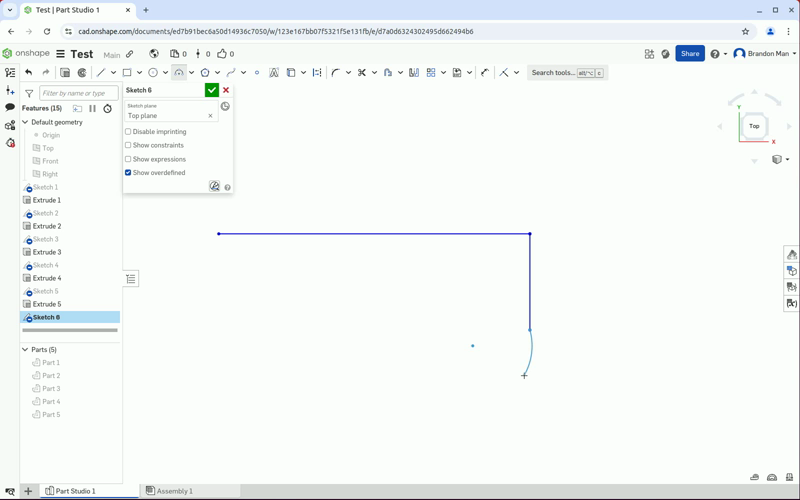
scroll(-6)
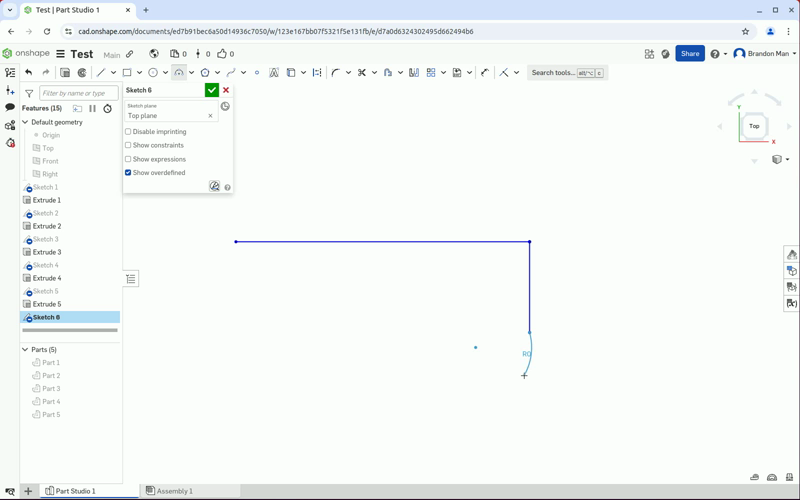
scroll(-6)
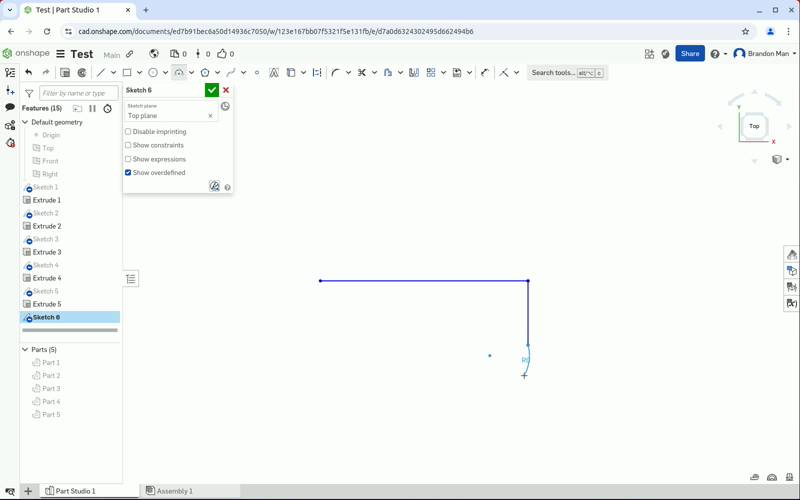
scroll(-6)
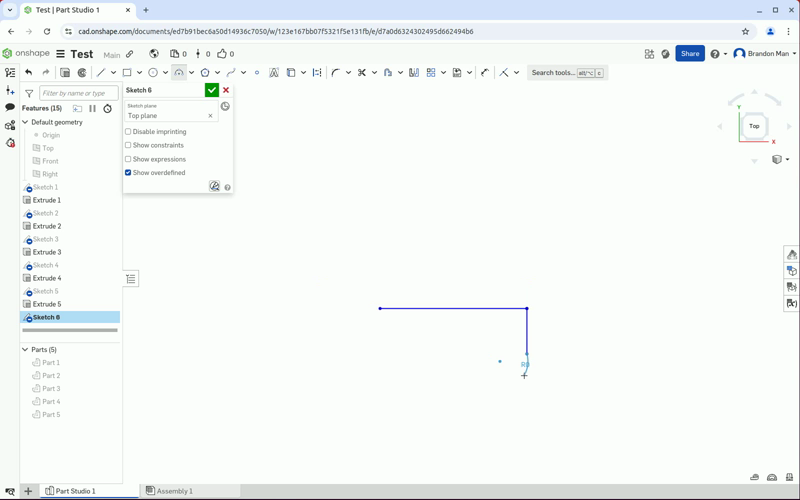
scroll(-6)
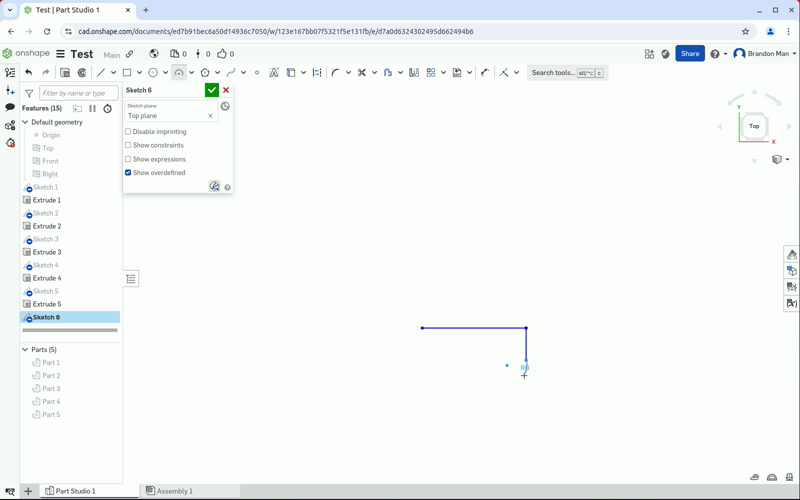
scroll(-6)
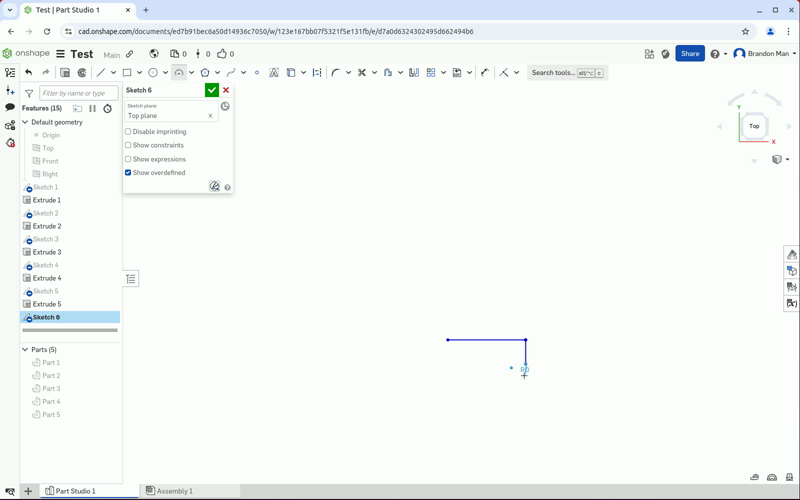
scroll(-6)
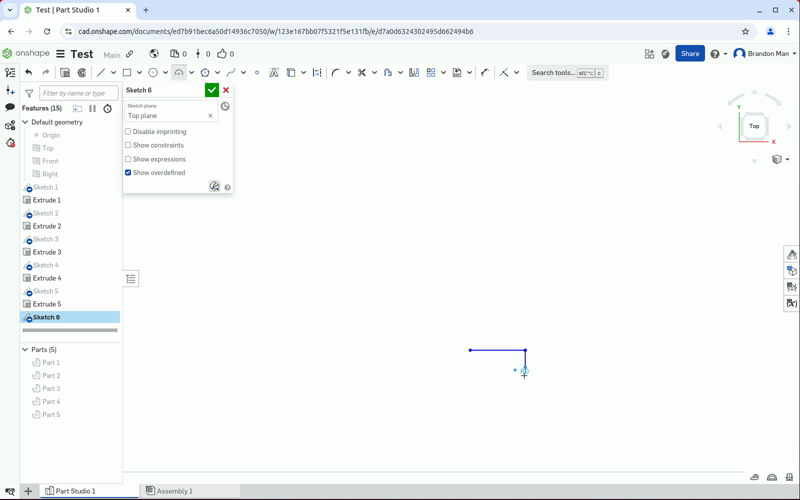
scroll(-6)
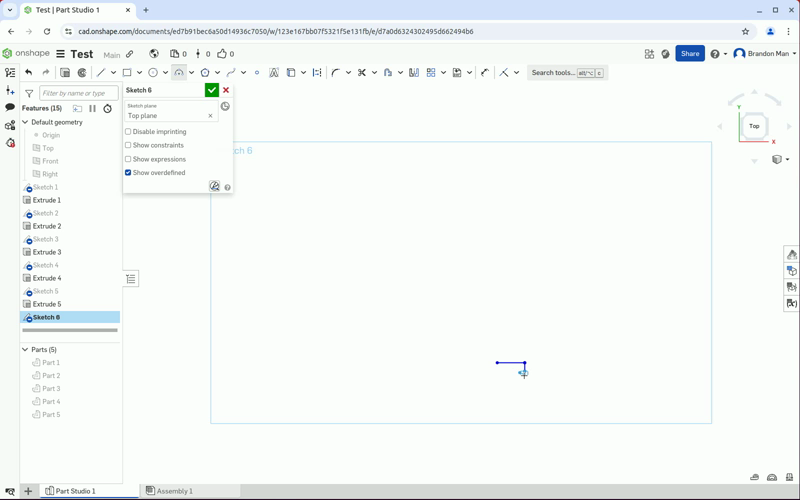
mouse_move(525, 373)
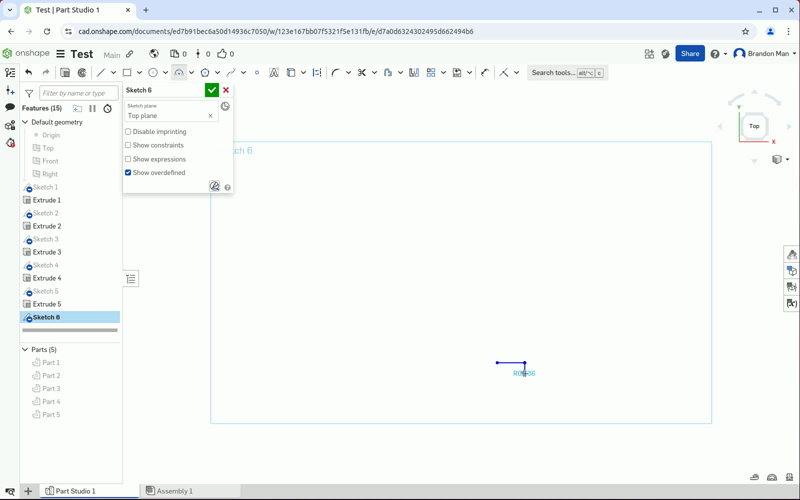
scroll(6)
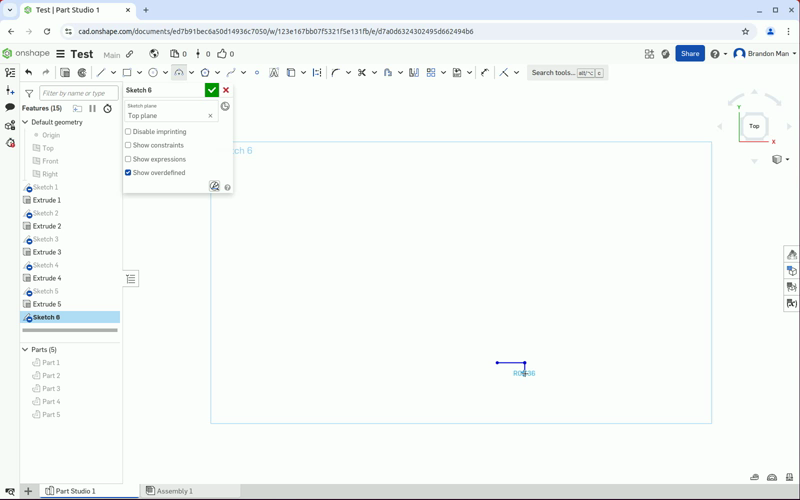
scroll(6)
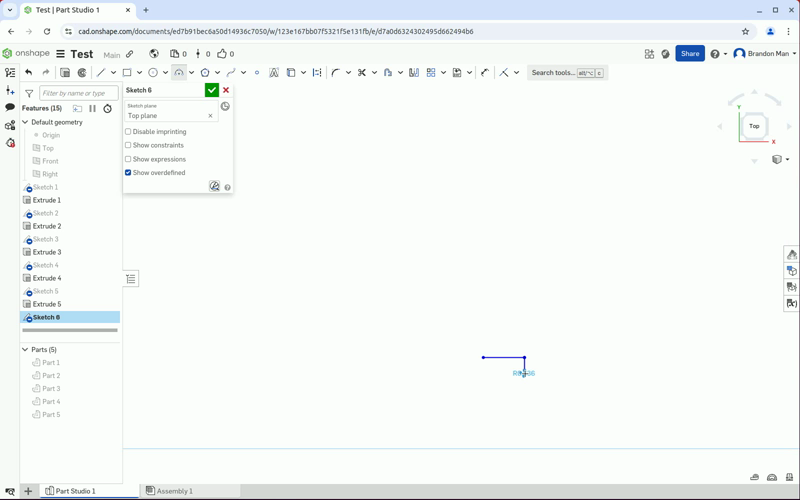
scroll(6)
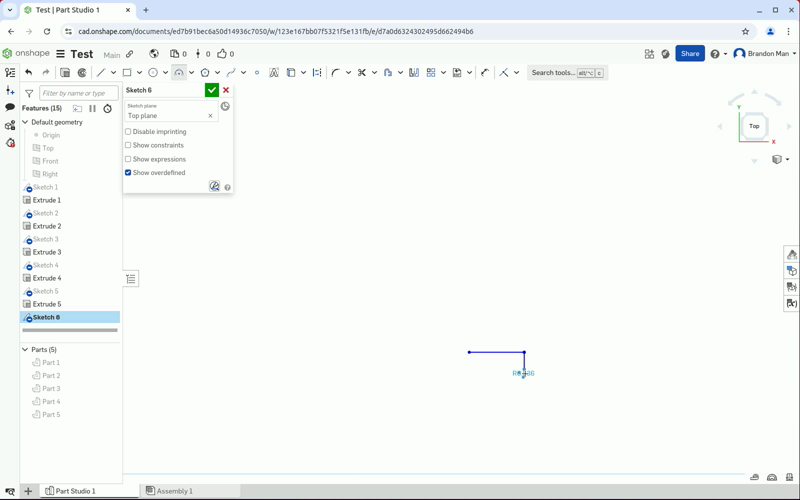
scroll(6)
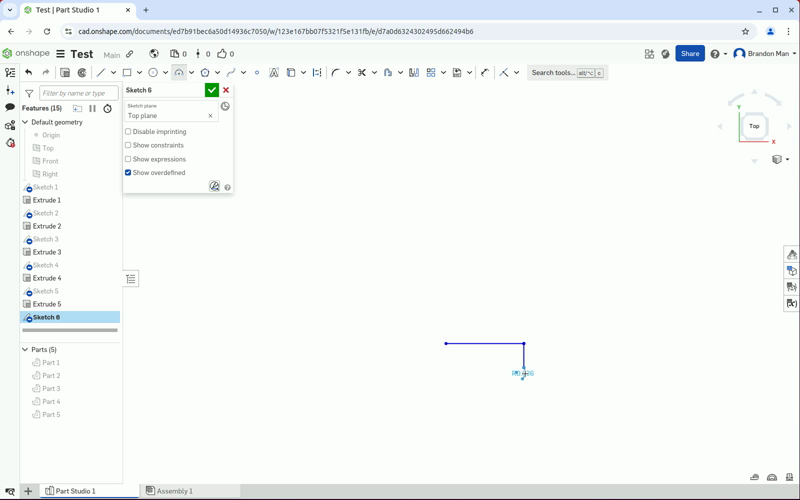
scroll(6)
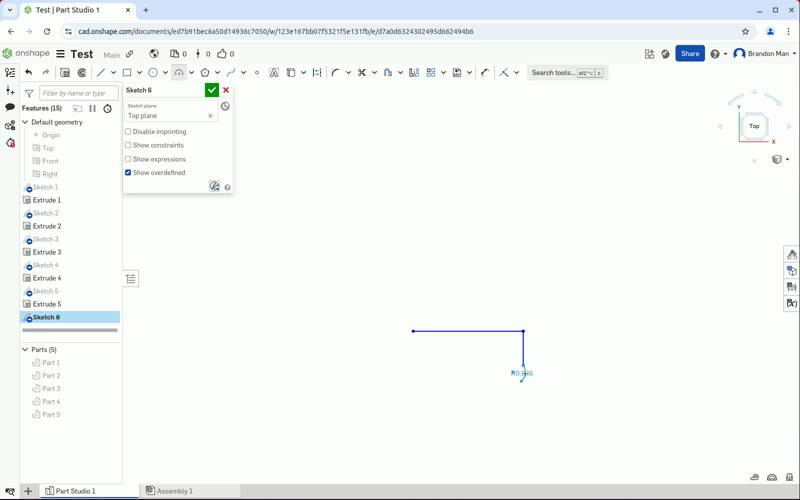
scroll(6)
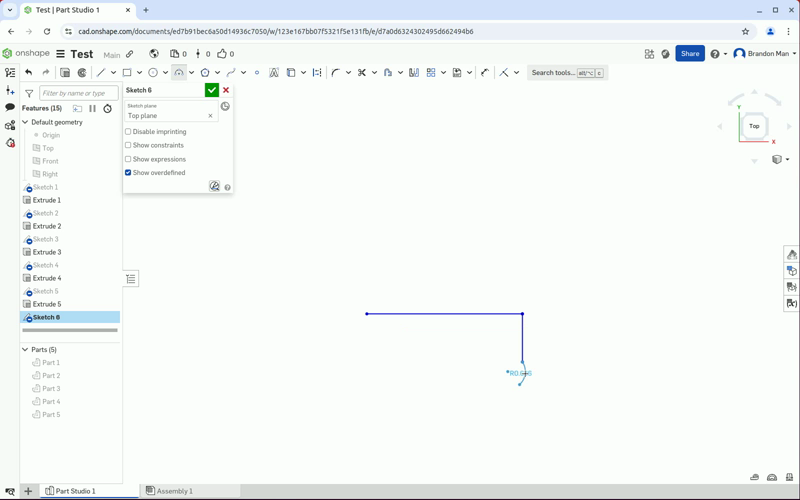
scroll(6)
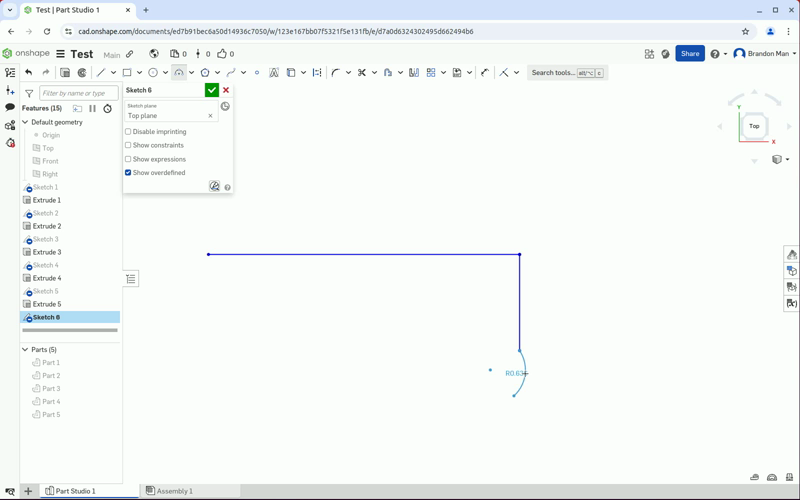
click(525, 373)
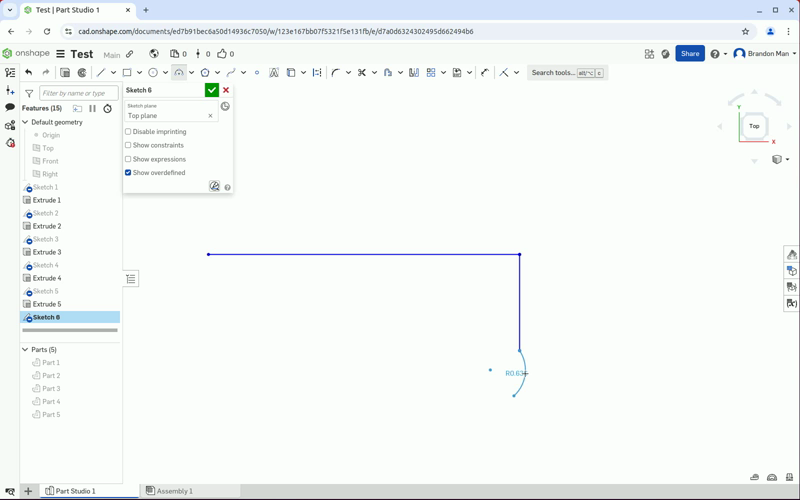
scroll(-6)
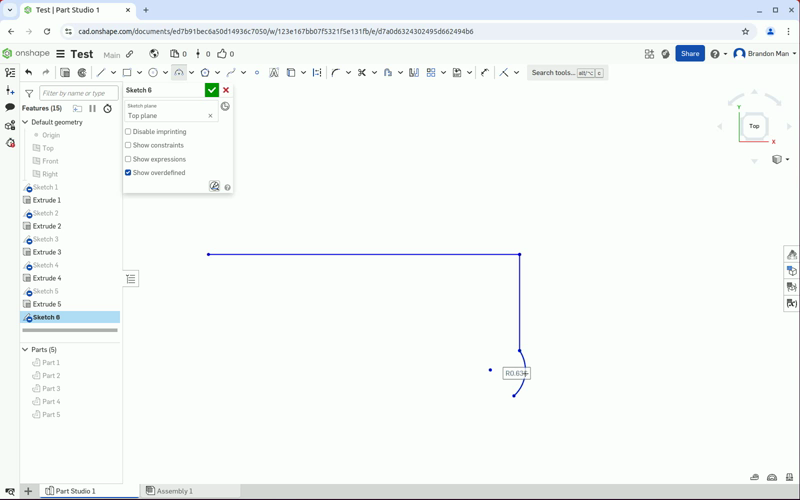
scroll(-6)
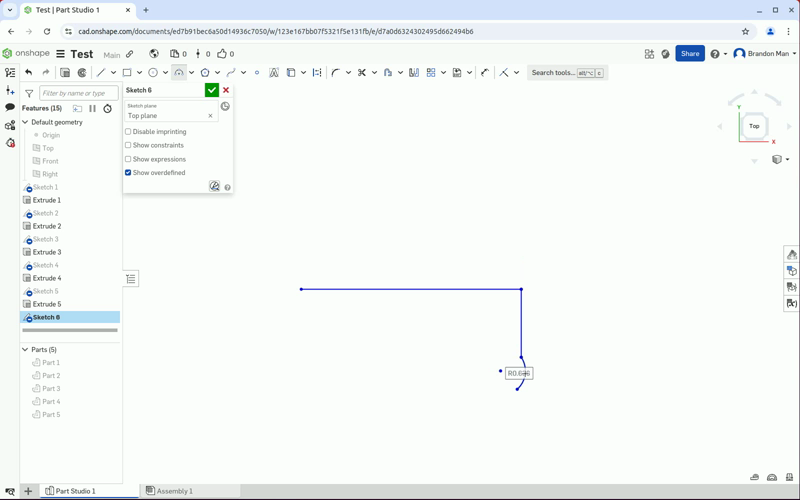
scroll(-6)
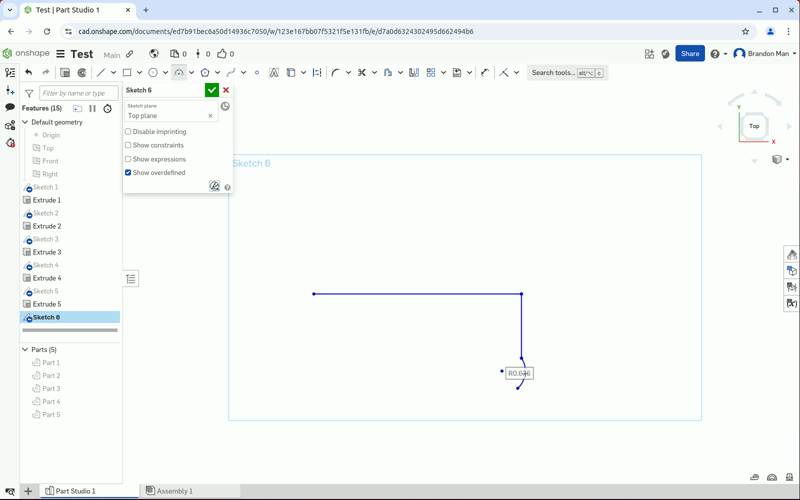
scroll(-6)
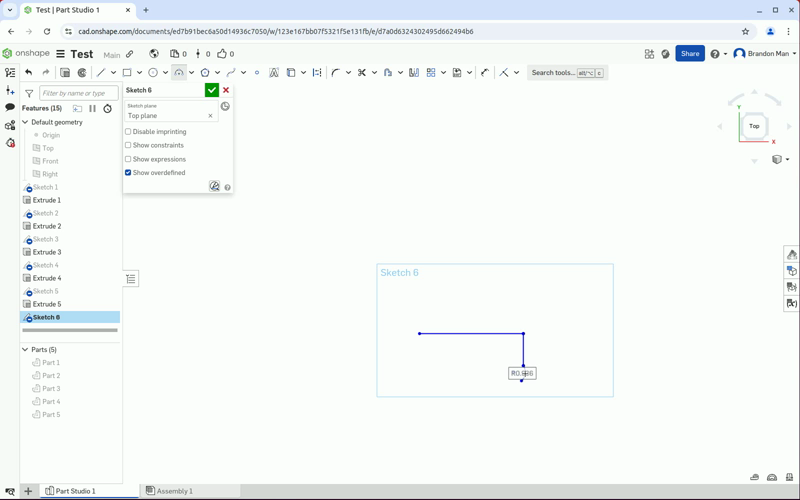
scroll(-6)
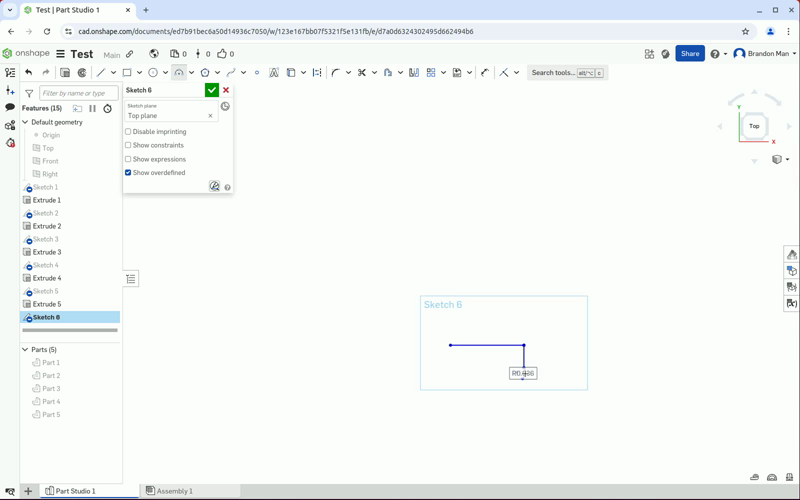
scroll(-6)
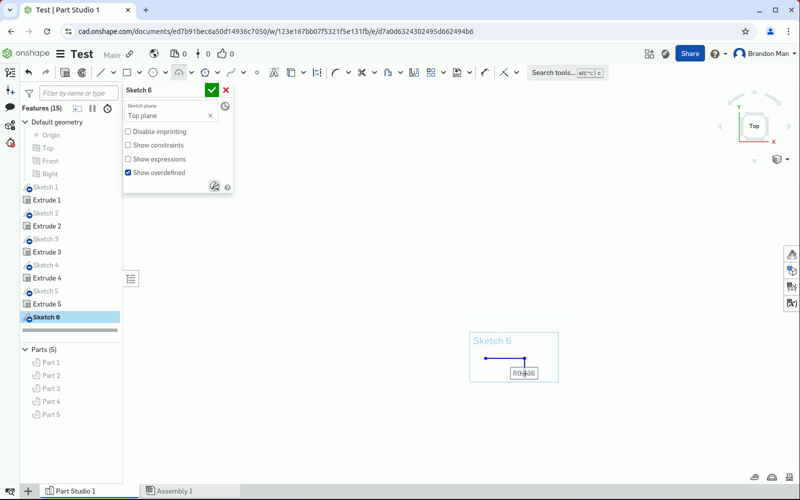
scroll(-6)
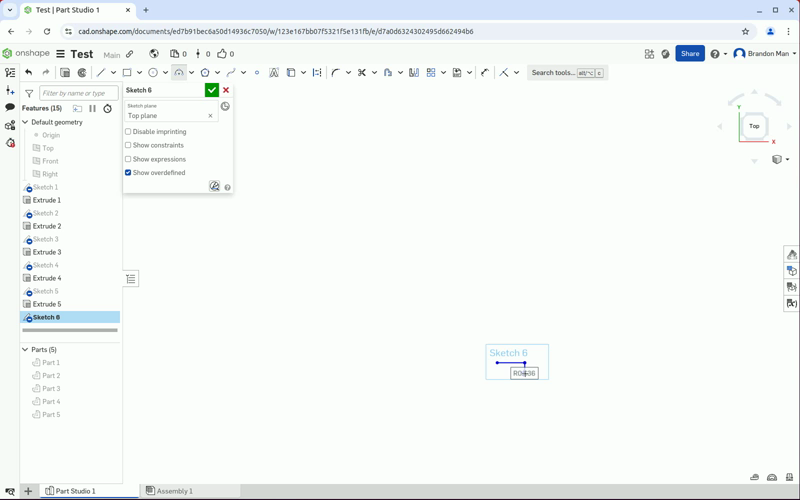
key_up(shift)
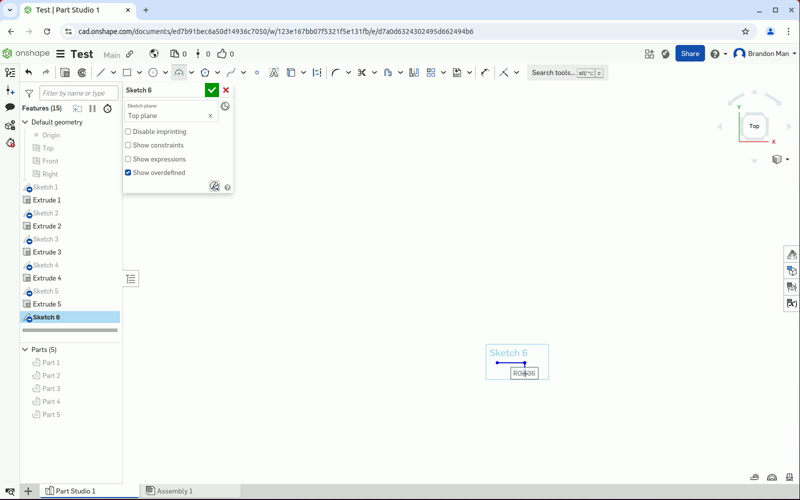
mouse_move(524, 375)
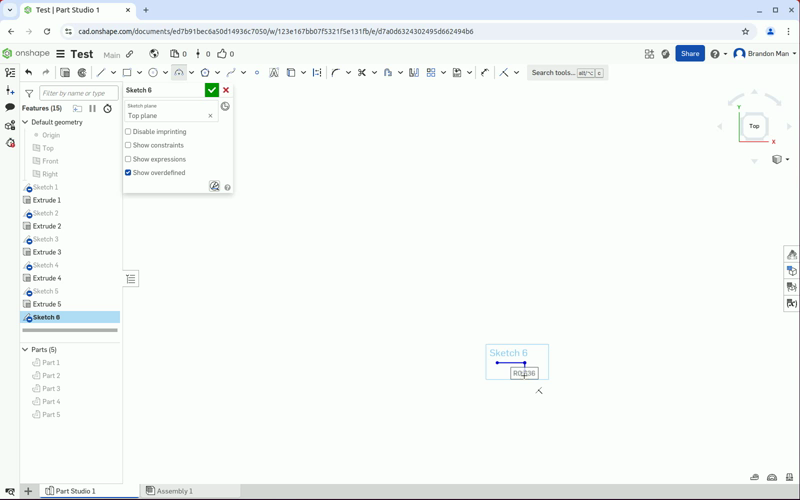
scroll(6)
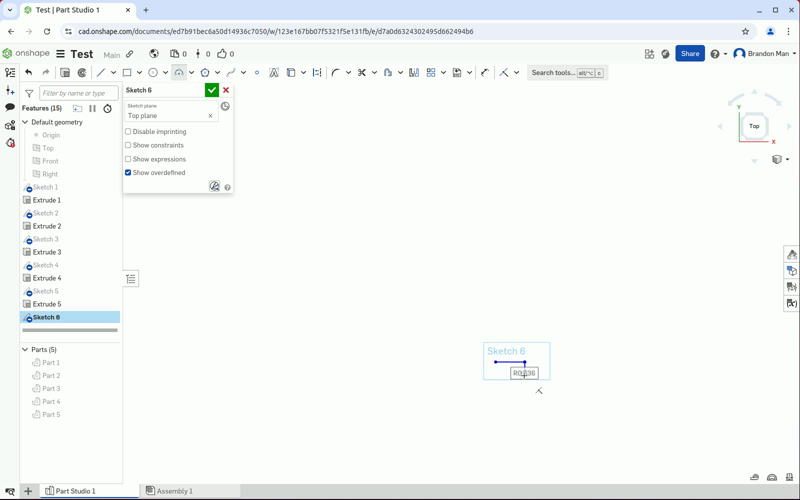
scroll(6)
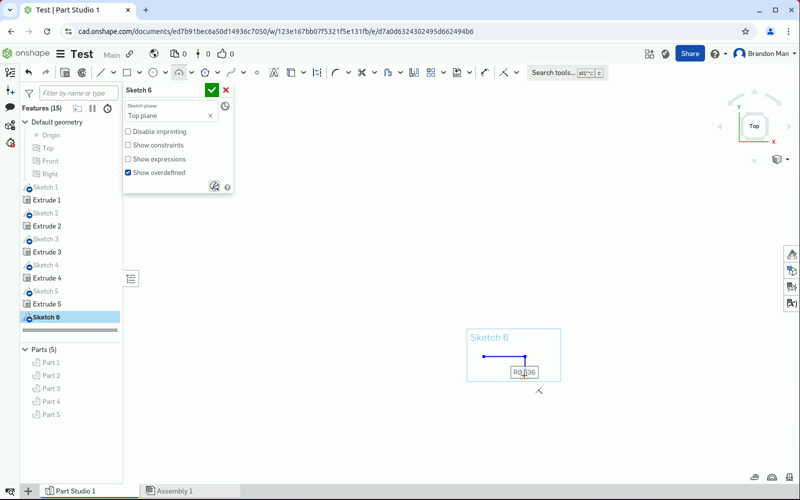
scroll(6)
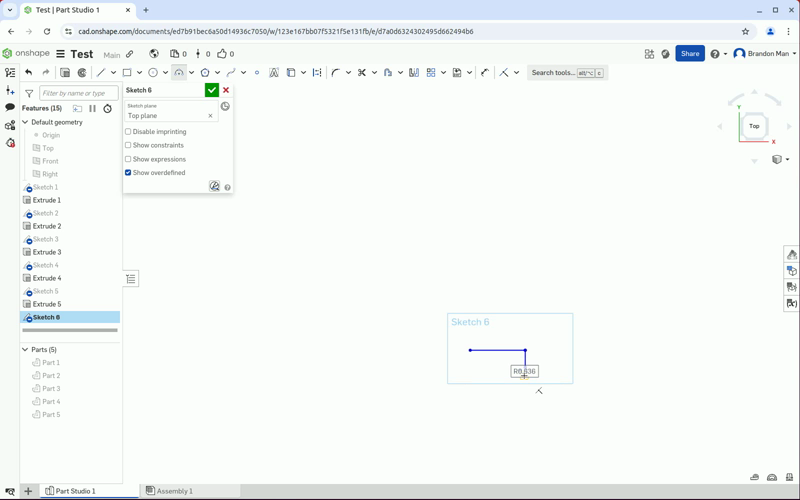
scroll(6)
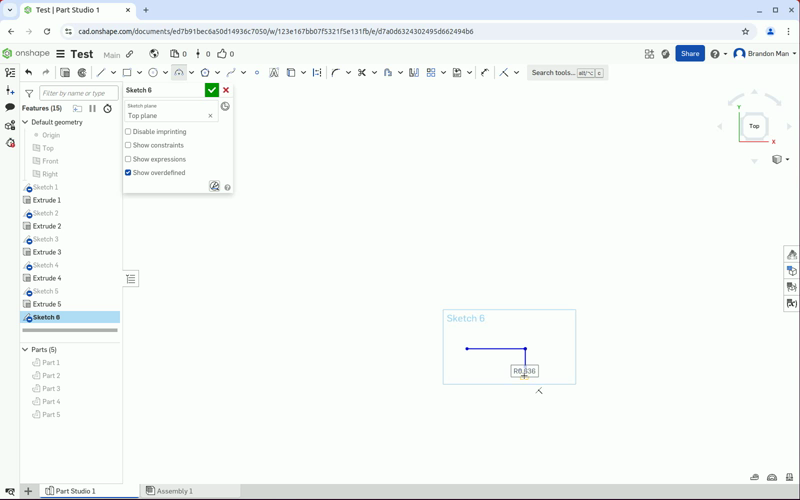
scroll(6)
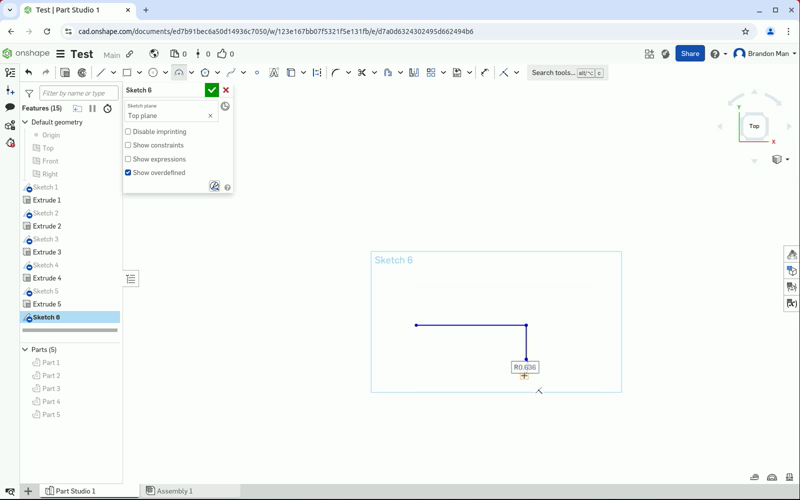
scroll(6)
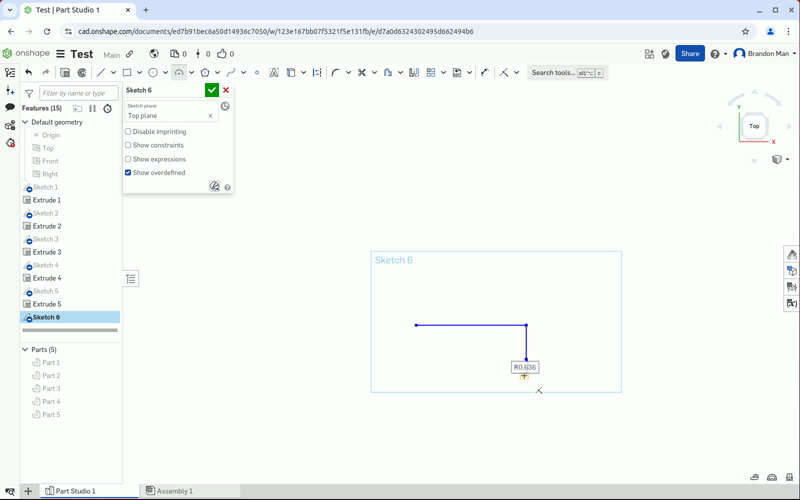
scroll(6)
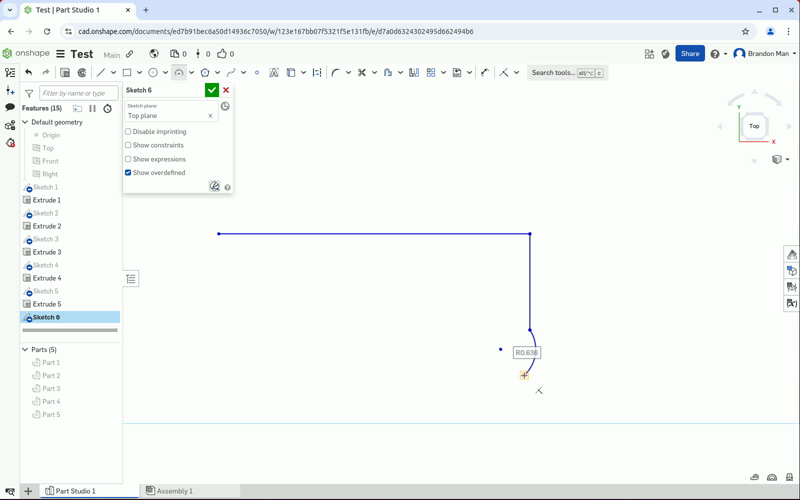
click(524, 375)
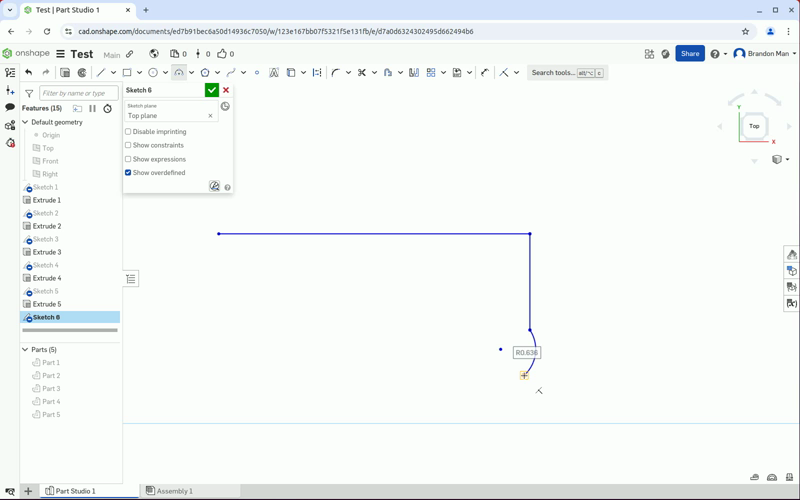
scroll(-6)
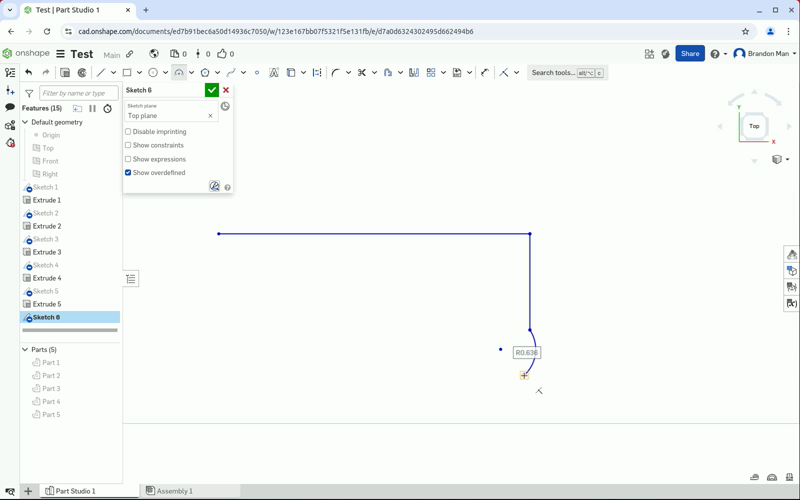
scroll(-6)
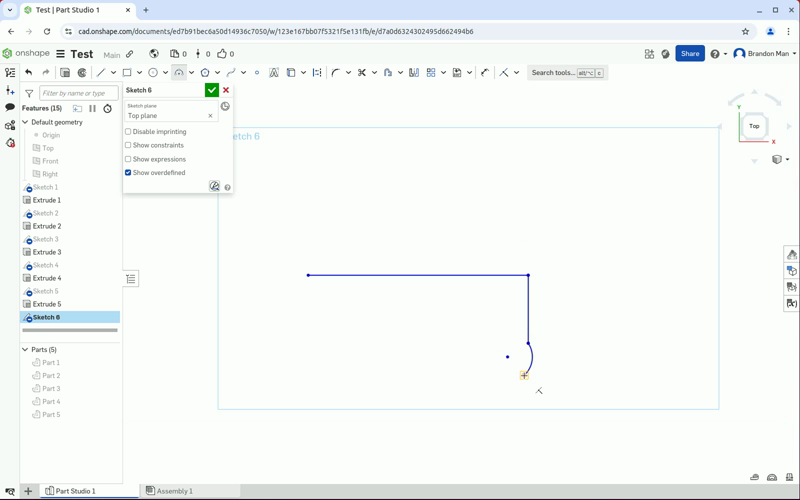
scroll(-6)
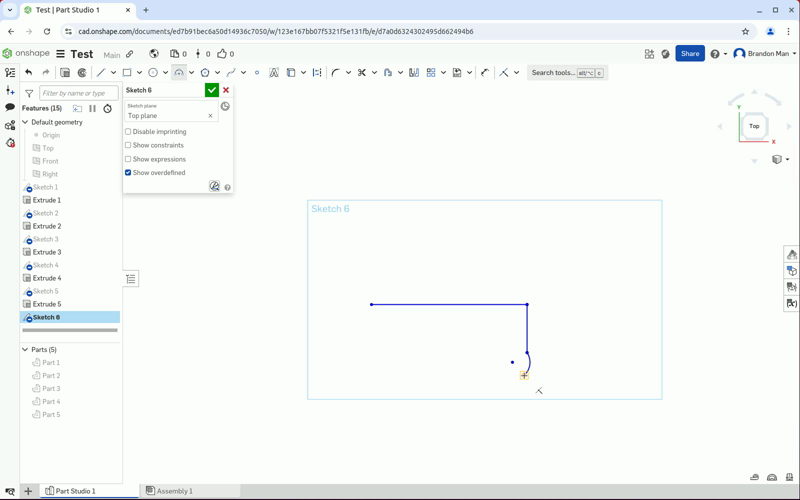
scroll(-6)
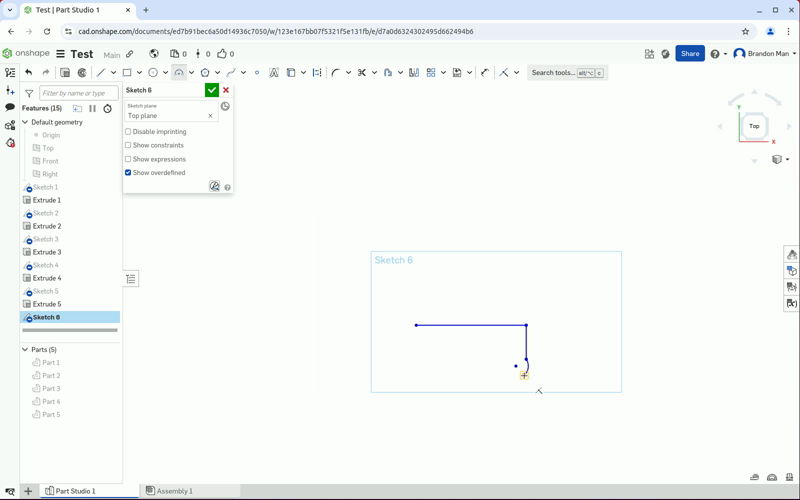
scroll(-6)
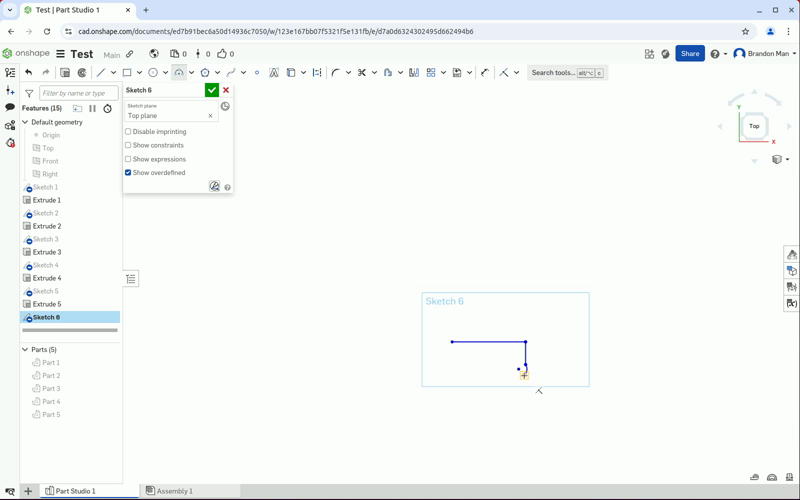
scroll(-6)
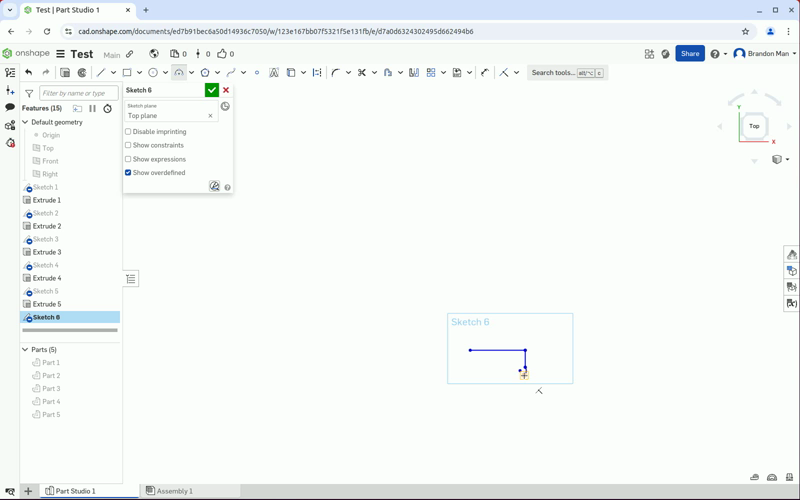
scroll(-6)
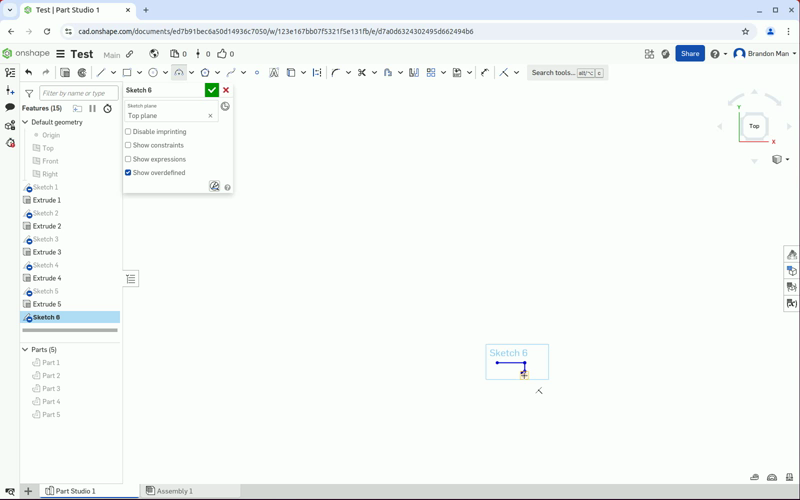
key_down(shift)
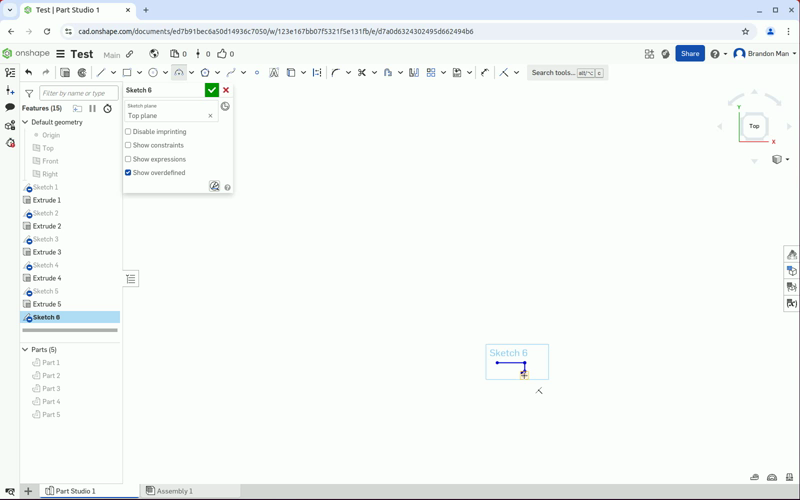
mouse_move(530, 358)
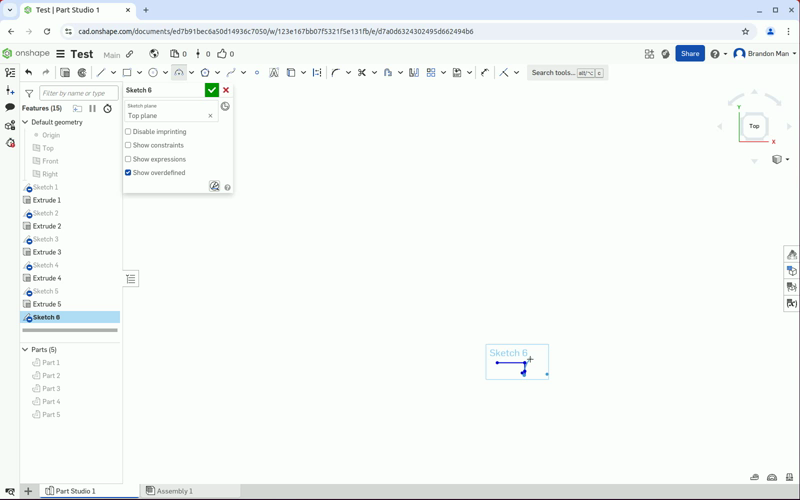
click(530, 358)
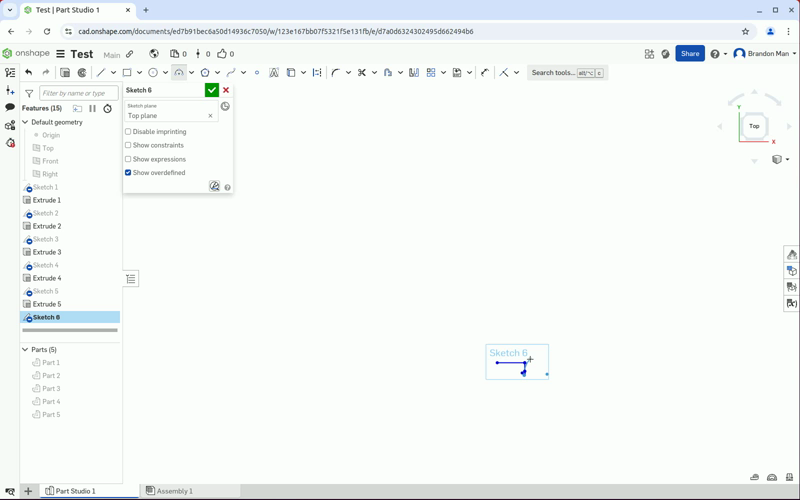
mouse_move(528, 367)
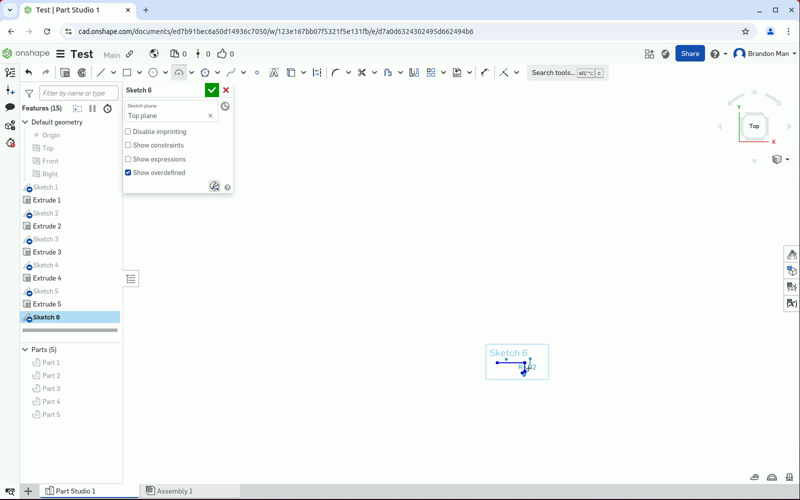
click(528, 367)
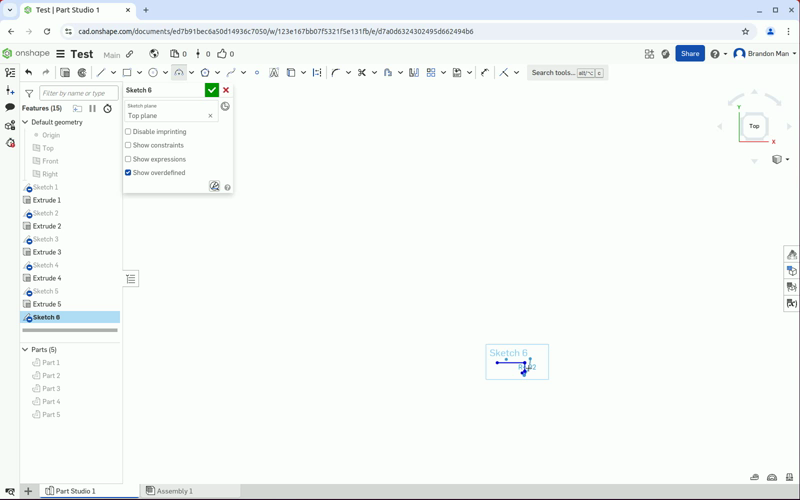
key_up(shift)
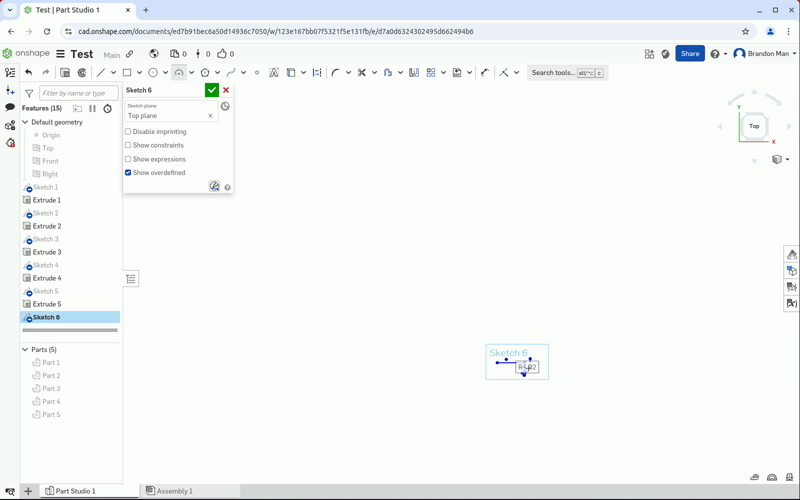
key(esc)
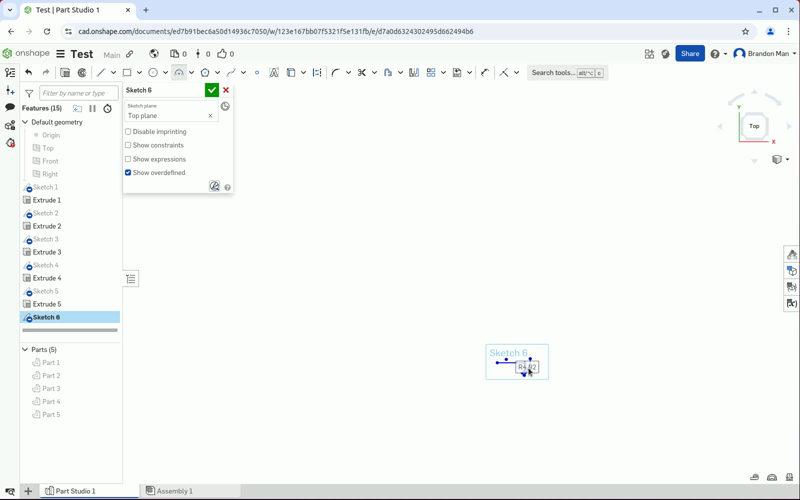
key(l)
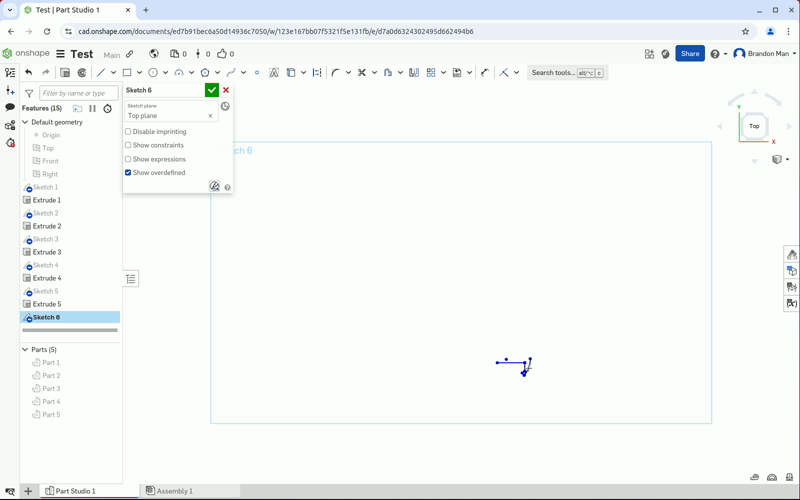
mouse_move(530, 358)
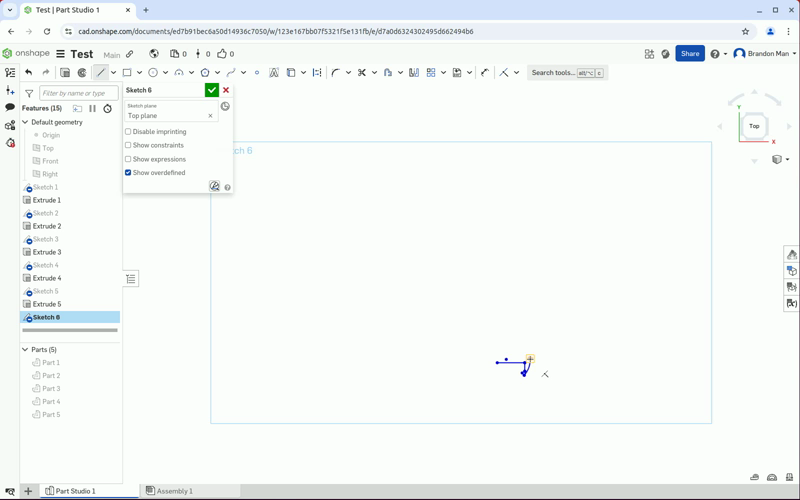
click(530, 358)
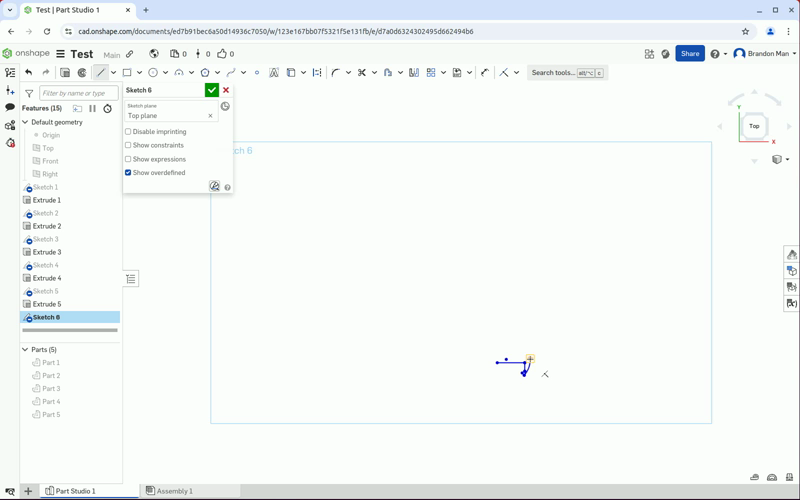
key_down(shift)
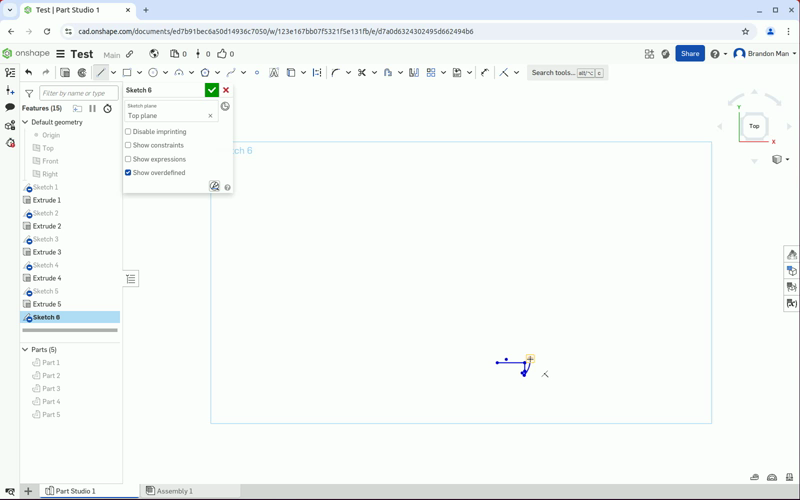
mouse_move(560, 358)
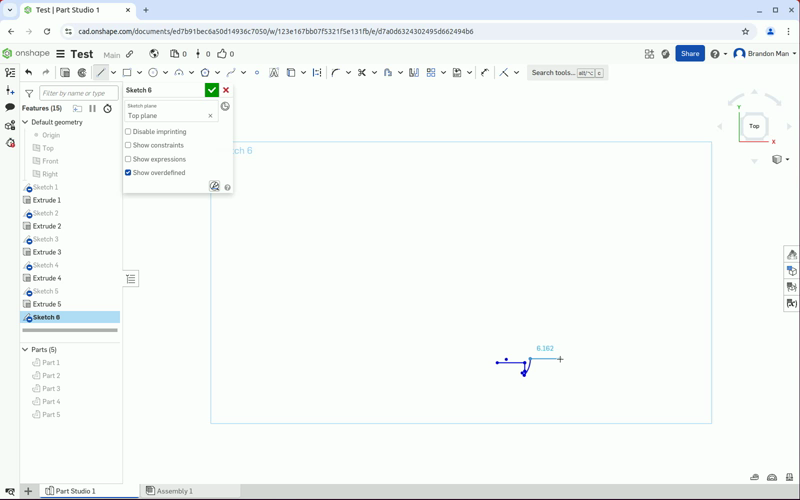
mouse_move(530, 308)
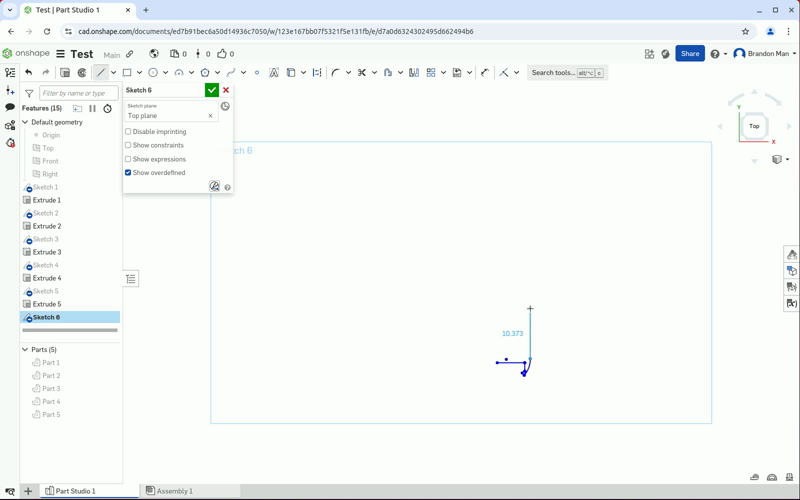
click(530, 308)
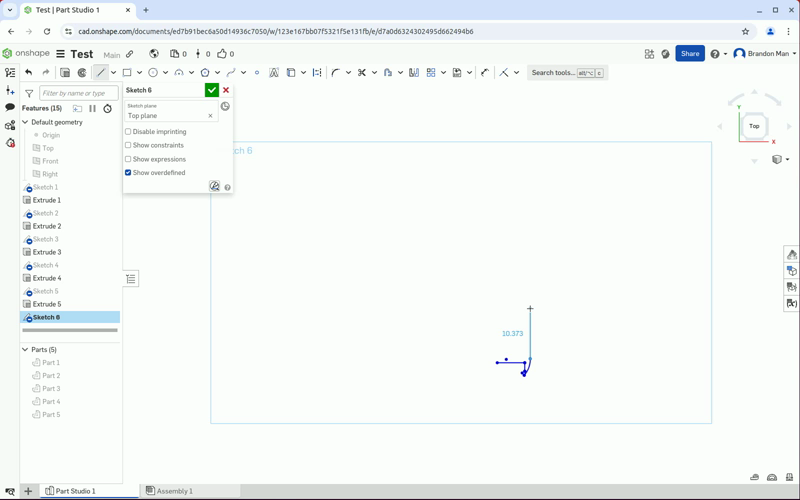
key_up(shift)
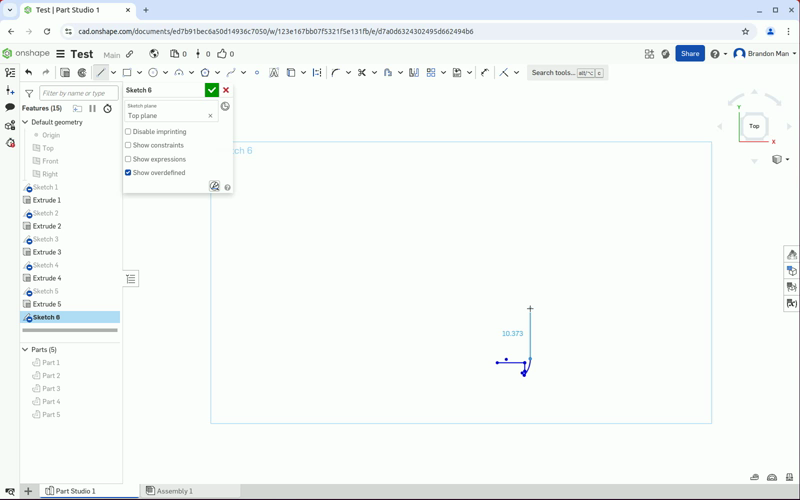
key_down(shift)
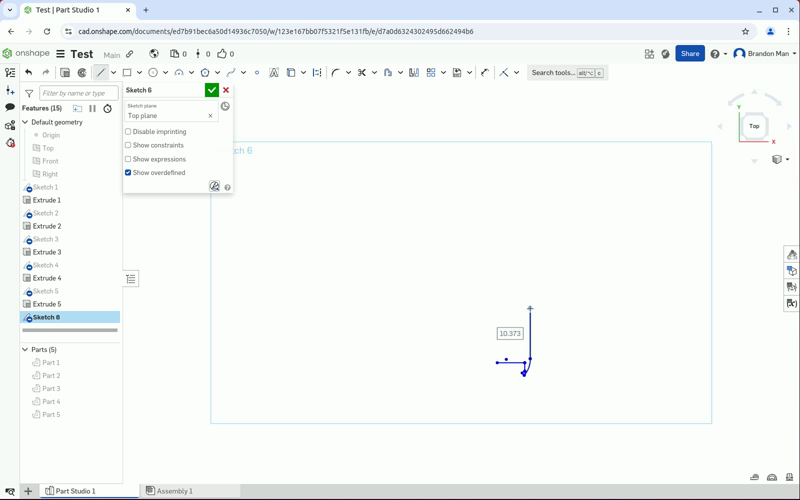
mouse_move(560, 308)
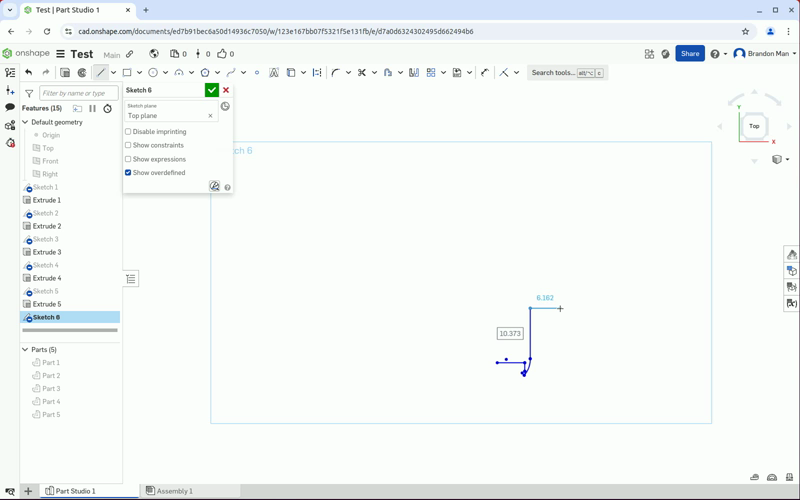
mouse_move(502, 308)
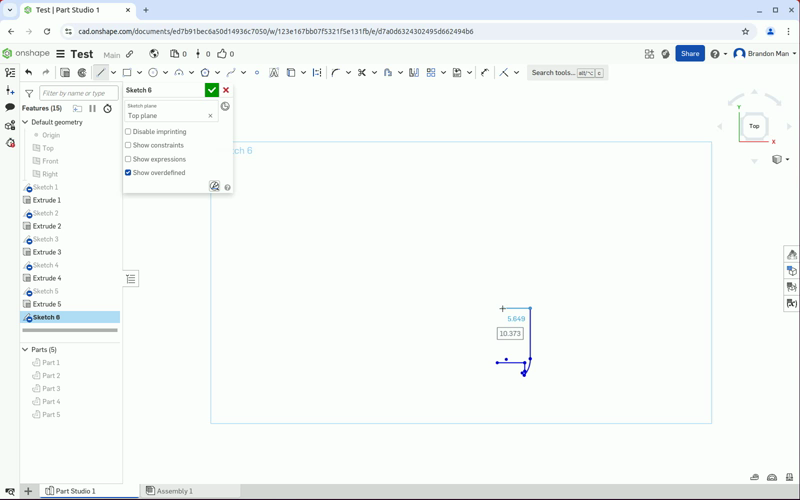
click(502, 308)
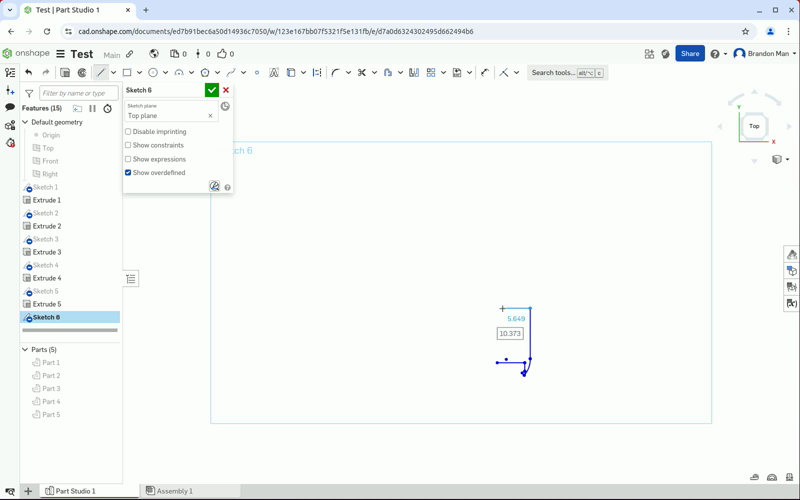
key_up(shift)
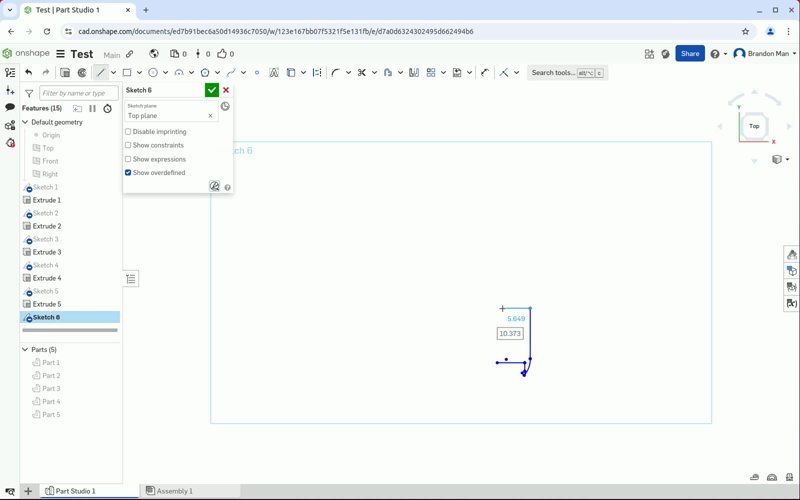
key(esc)
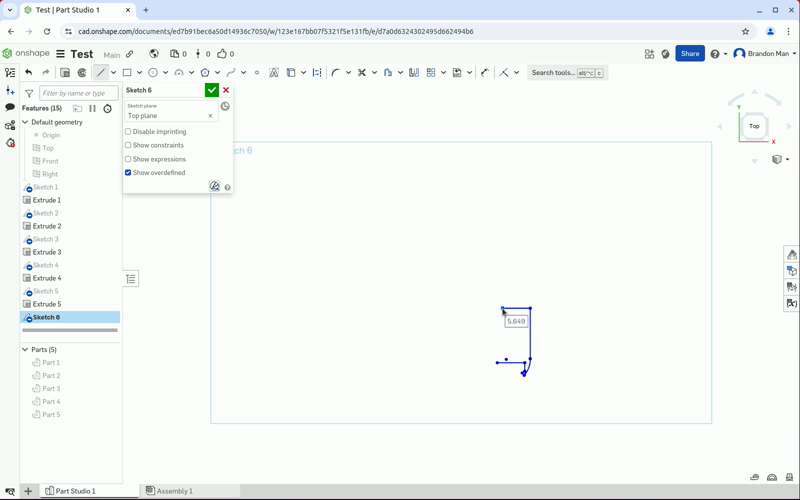
key(a)
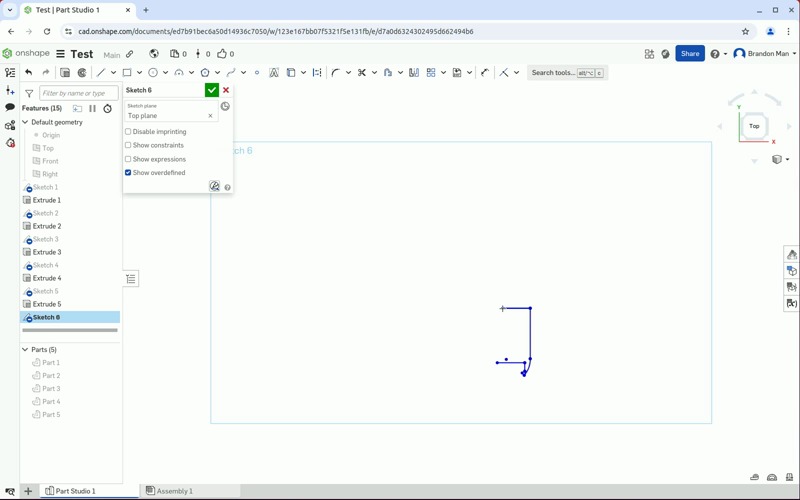
mouse_move(502, 308)
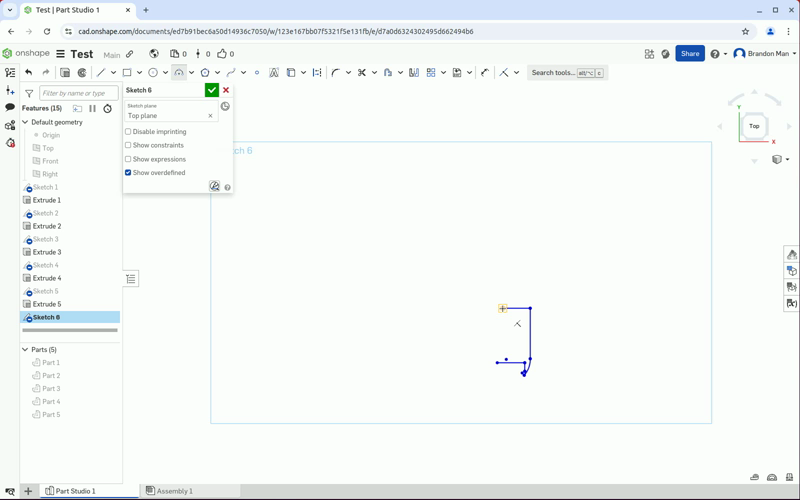
click(502, 308)
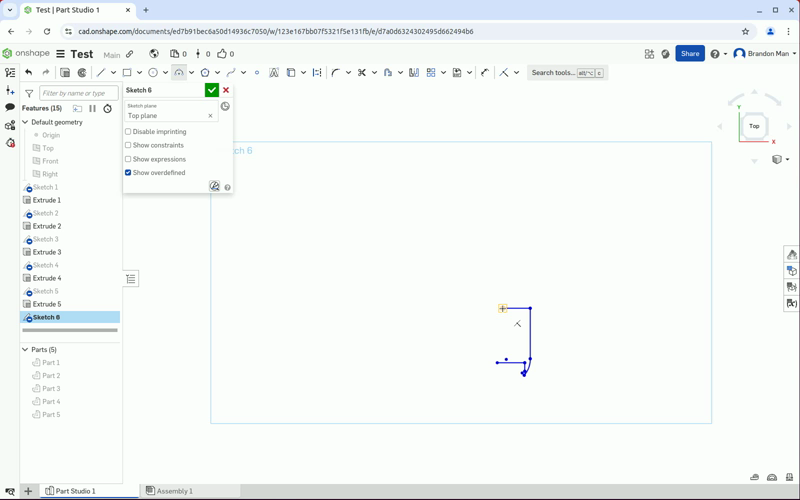
key_down(shift)
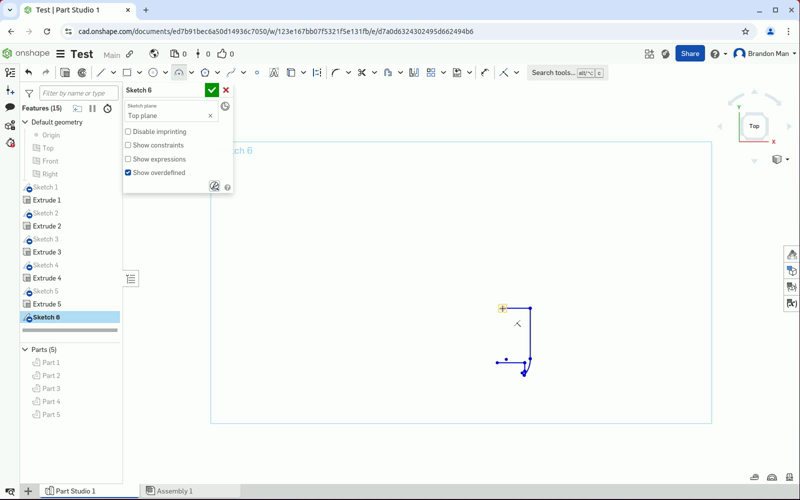
mouse_move(497, 315)
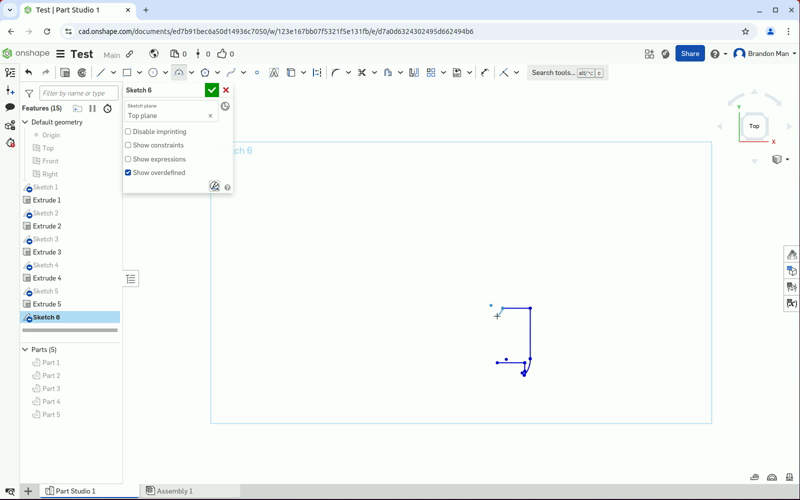
click(497, 315)
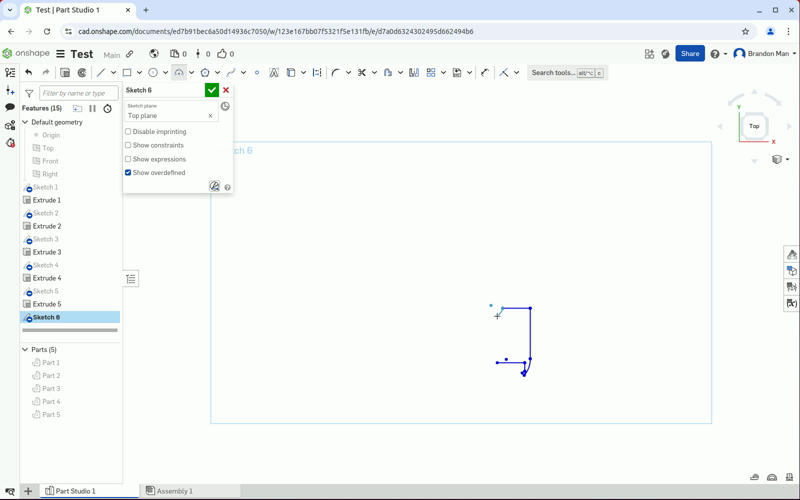
mouse_move(501, 312)
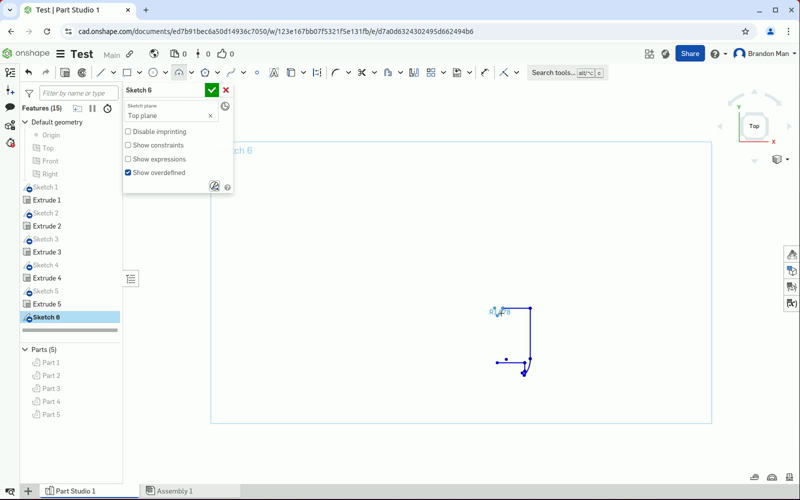
click(501, 312)
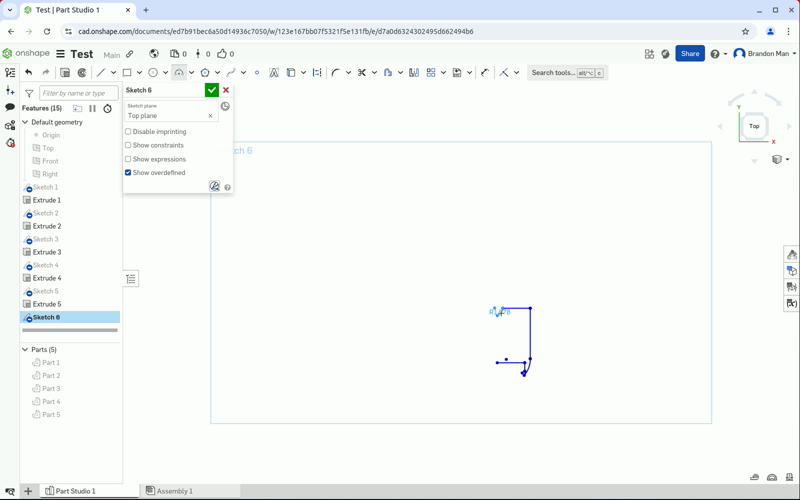
key_up(shift)
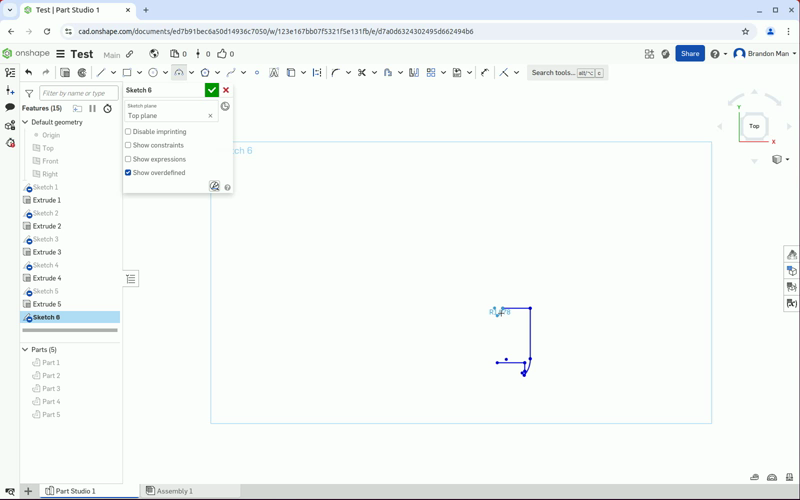
key(esc)
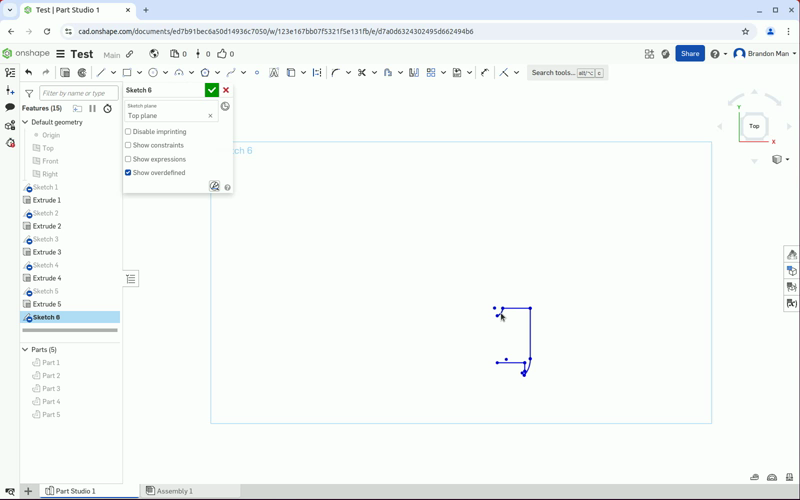
key(l)
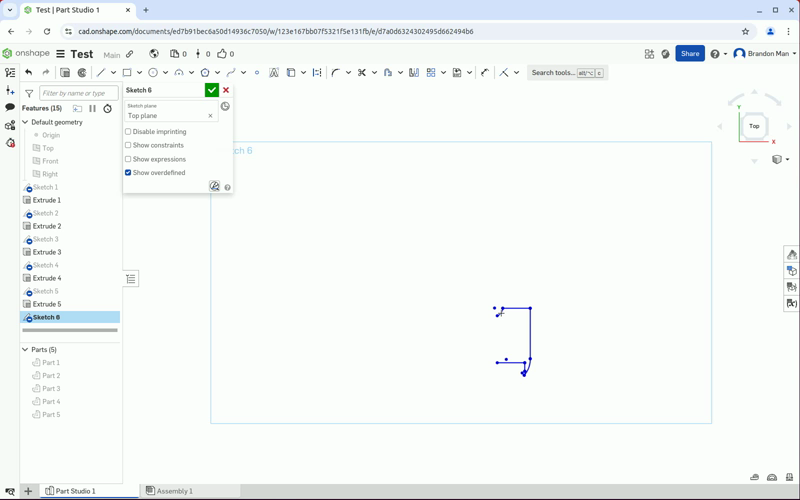
mouse_move(497, 315)
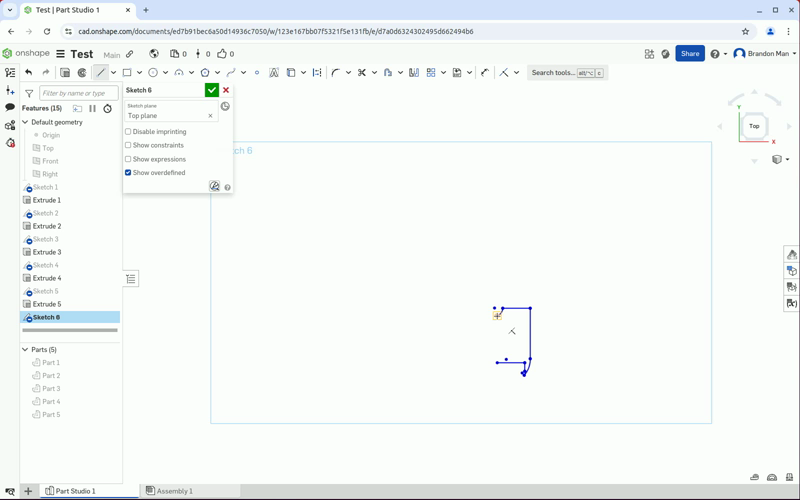
click(497, 315)
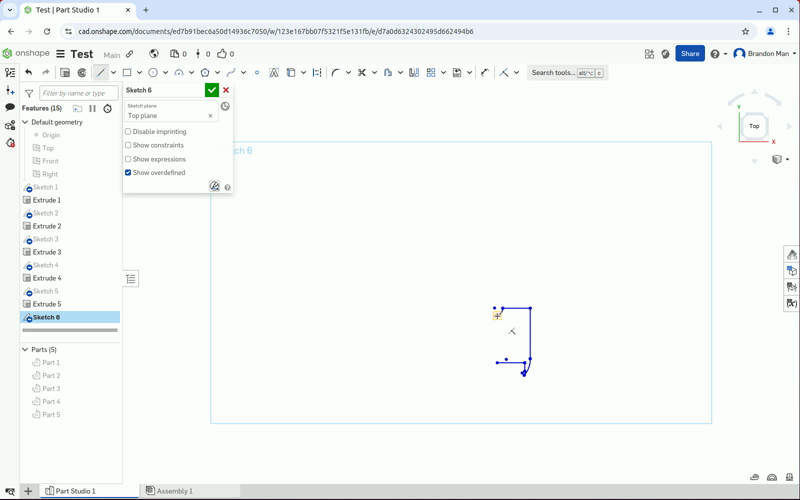
mouse_move(527, 315)
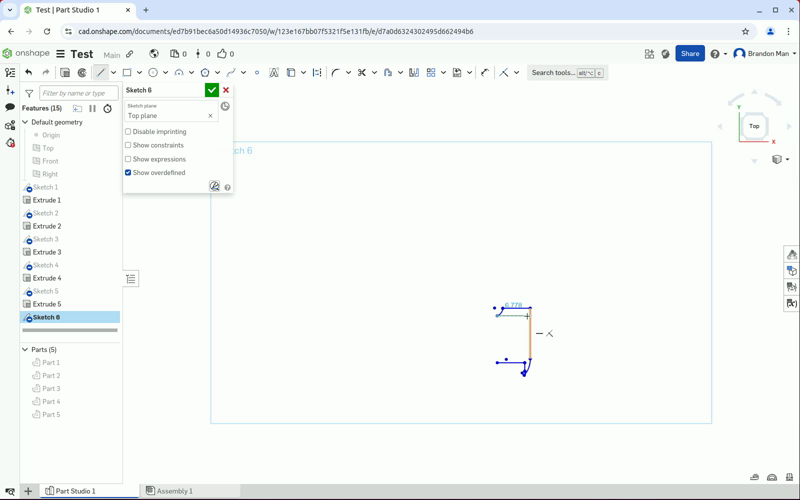
key_down(shift)
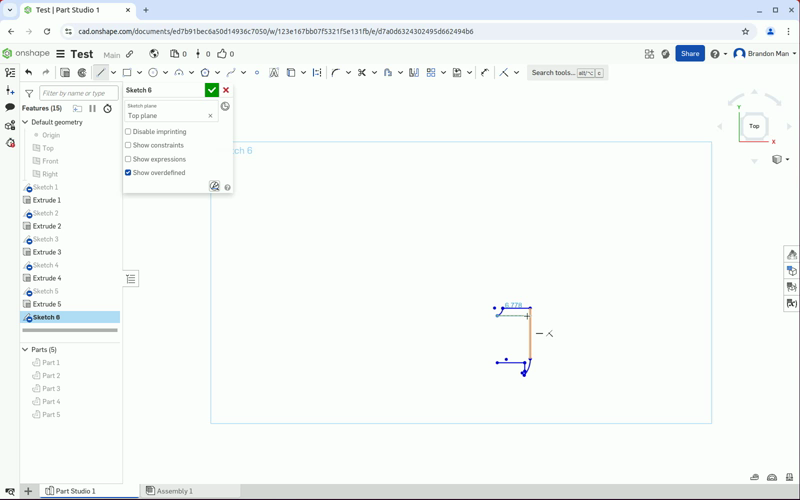
mouse_move(497, 362)
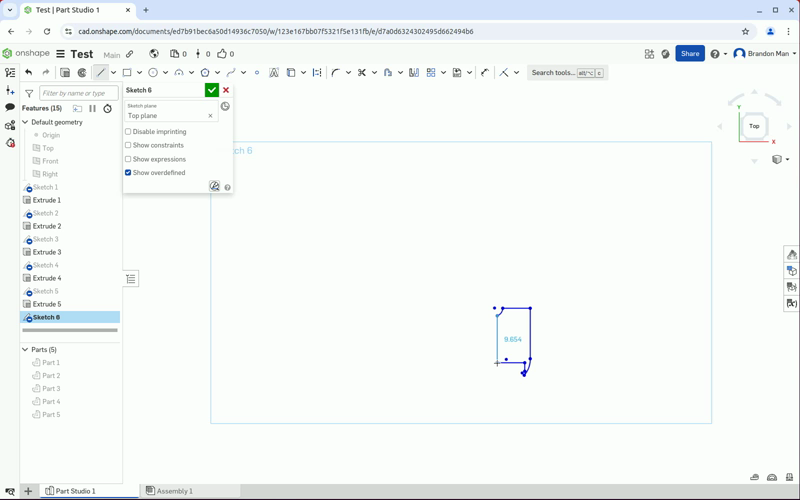
key_up(shift)
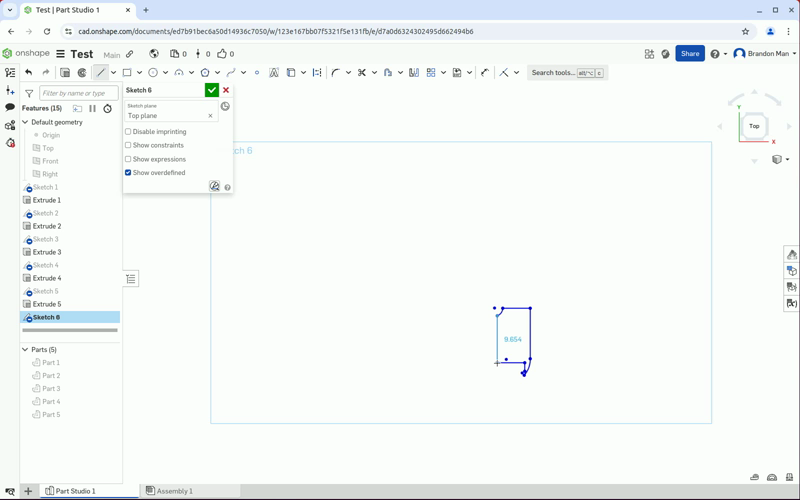
click(497, 362)
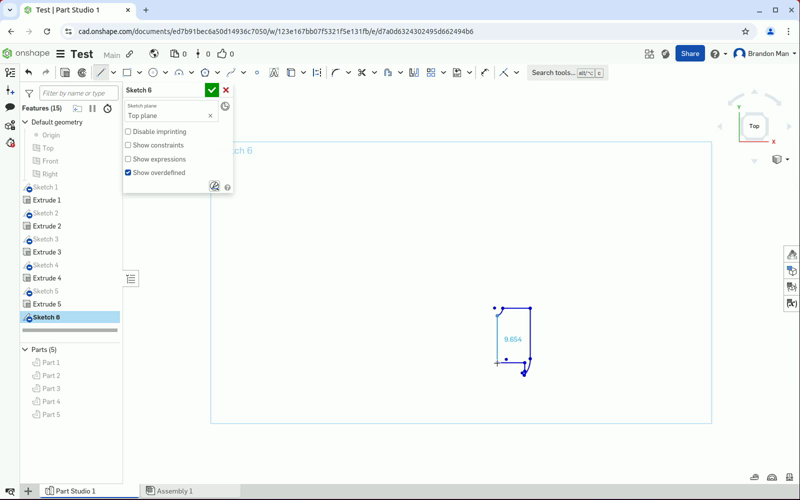
key(esc)
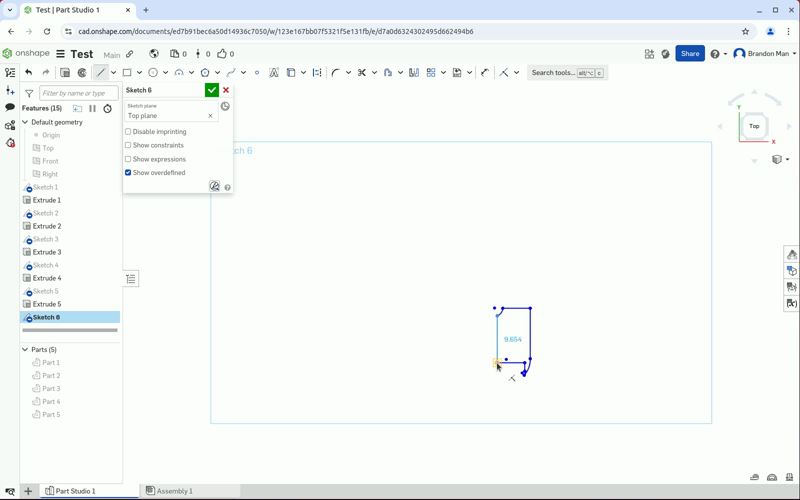
mouse_move(500, 361)
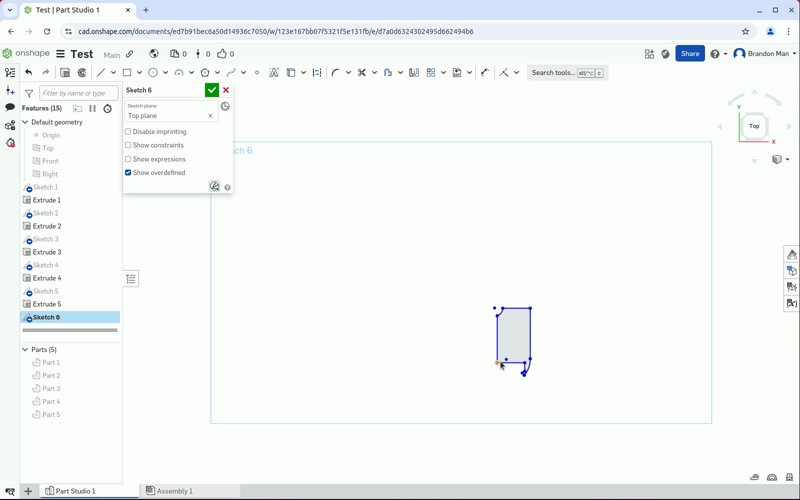
click(500, 361)
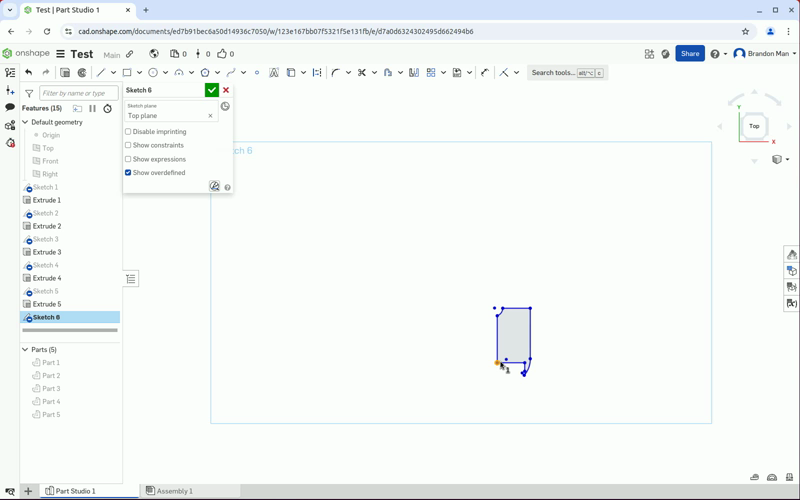
mouse_move(73, 352)
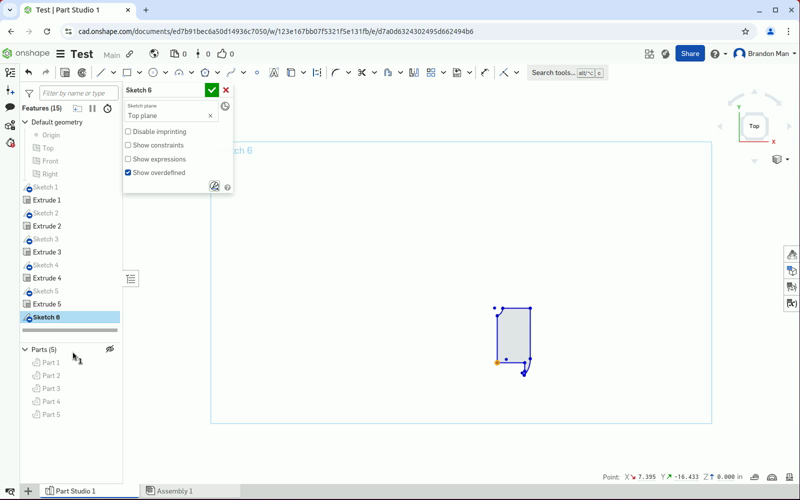
key(shift+y)
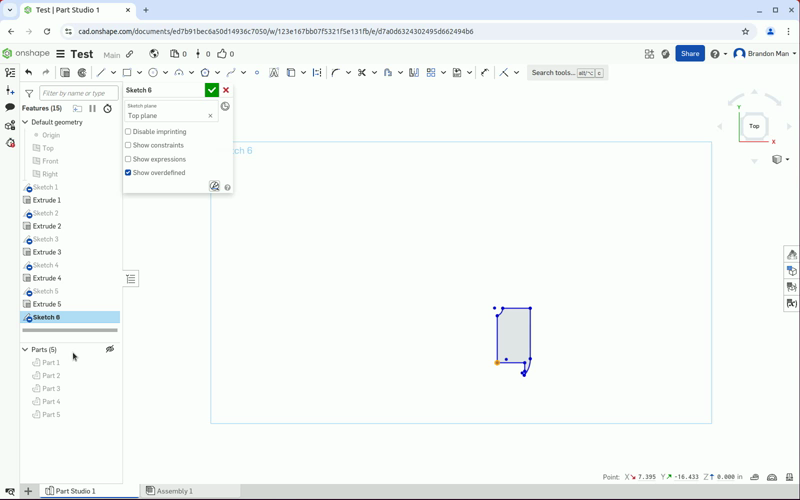
key(shift+e)
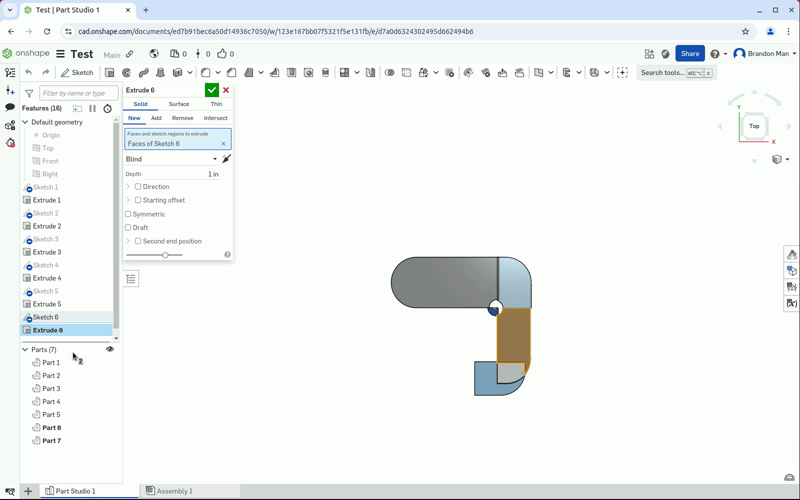
mouse_move(143, 106)
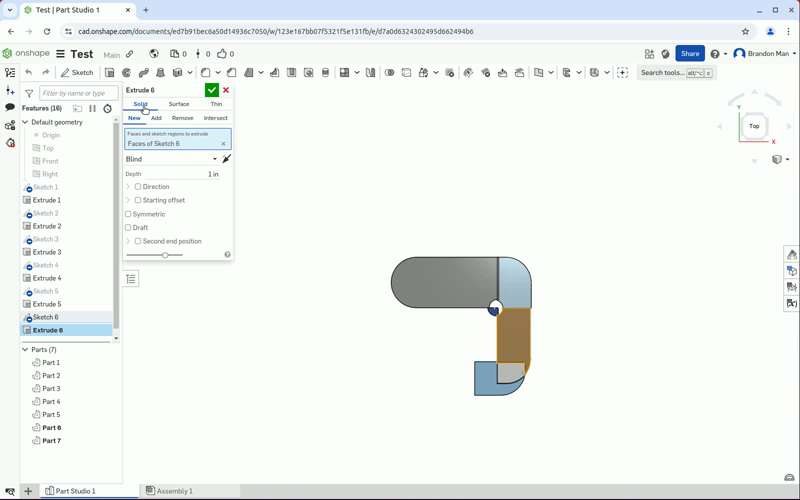
click(143, 106)
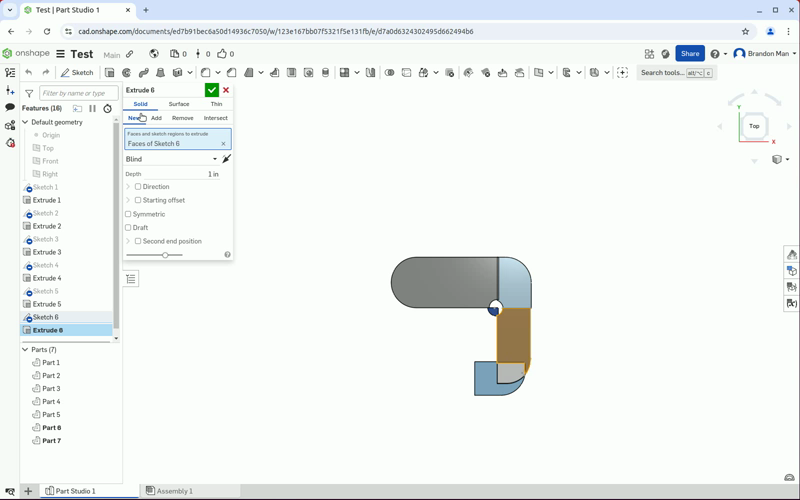
mouse_move(137, 120)
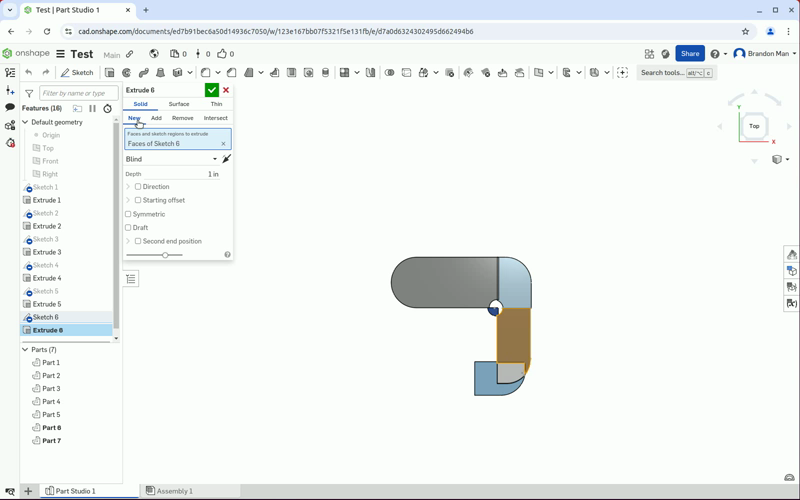
click(137, 120)
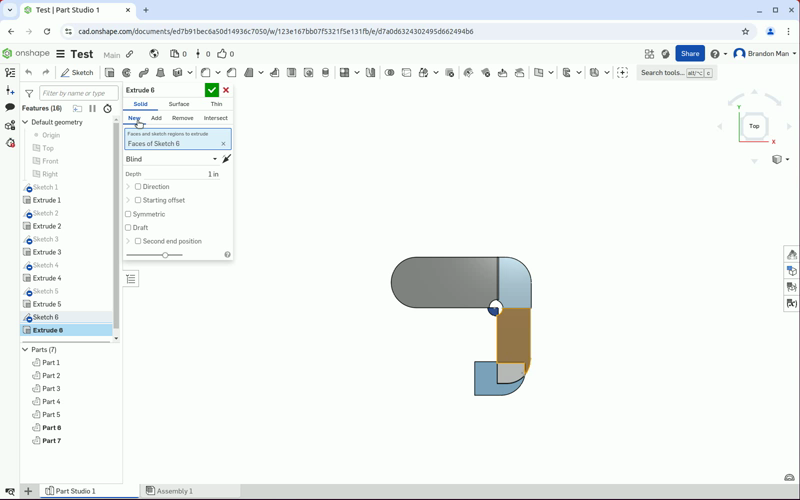
key(tab, 4)
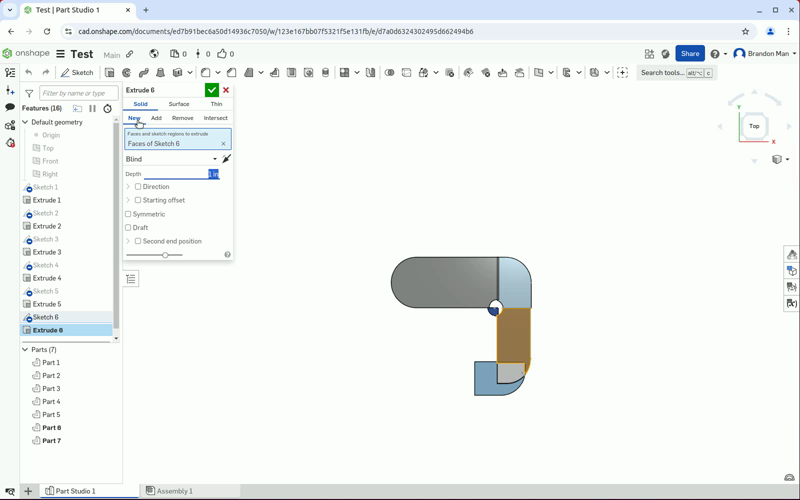
text(4.332)
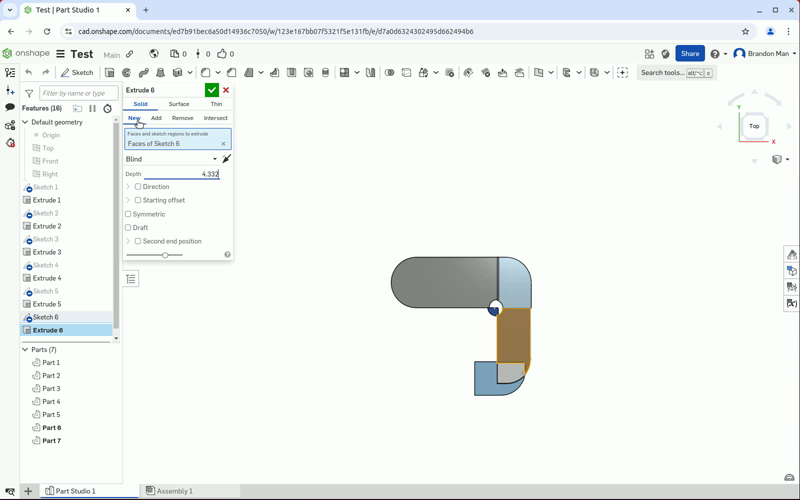
key(tab, 3)
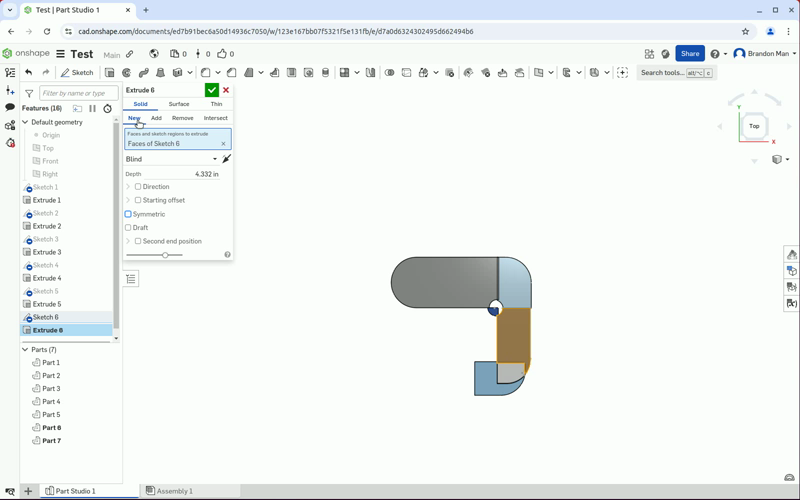
key(space)
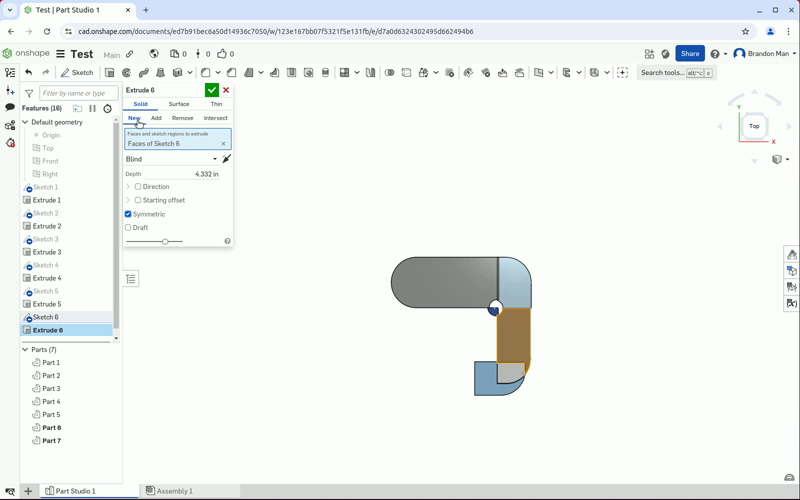
key(enter)
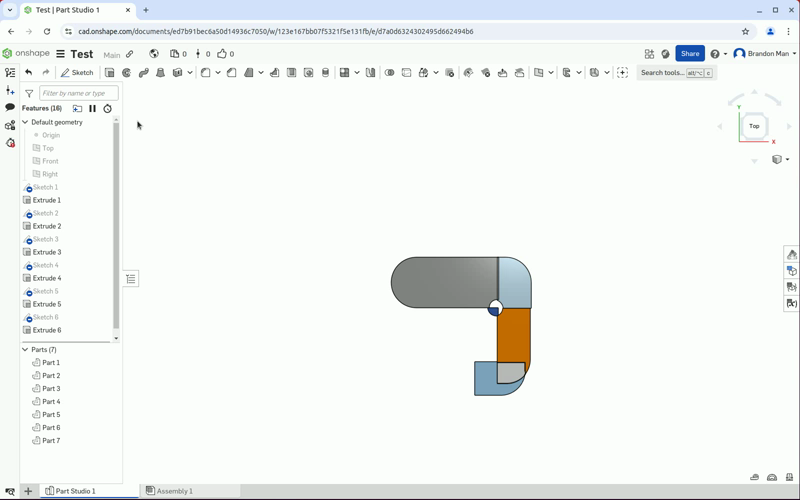
key(shift+h)
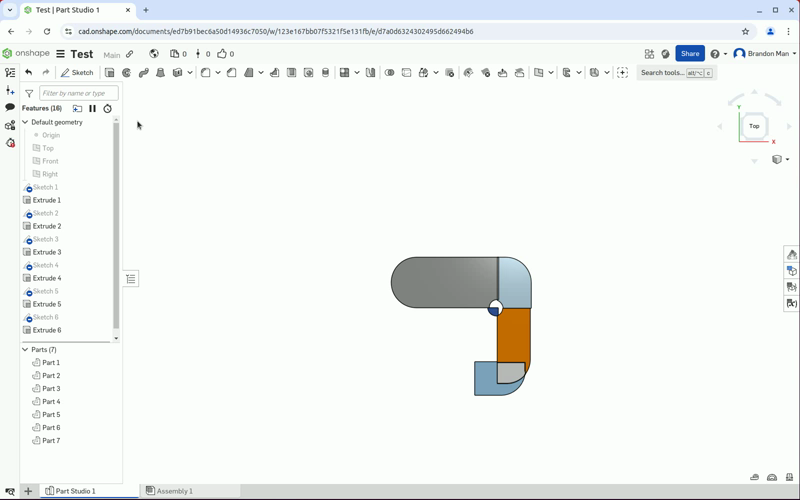
key(shift+h)
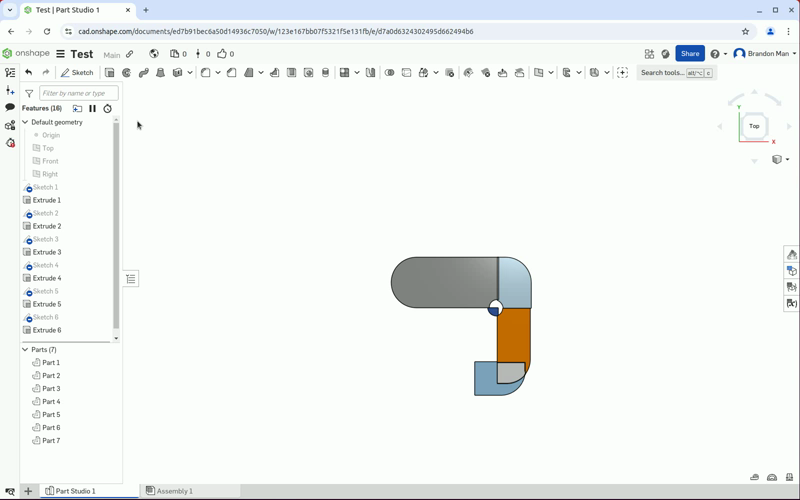
mouse_move(69, 189)
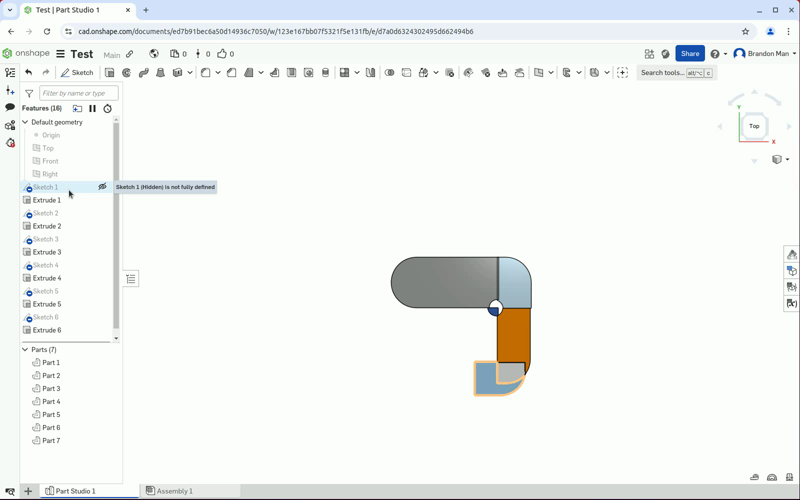
click(69, 189)
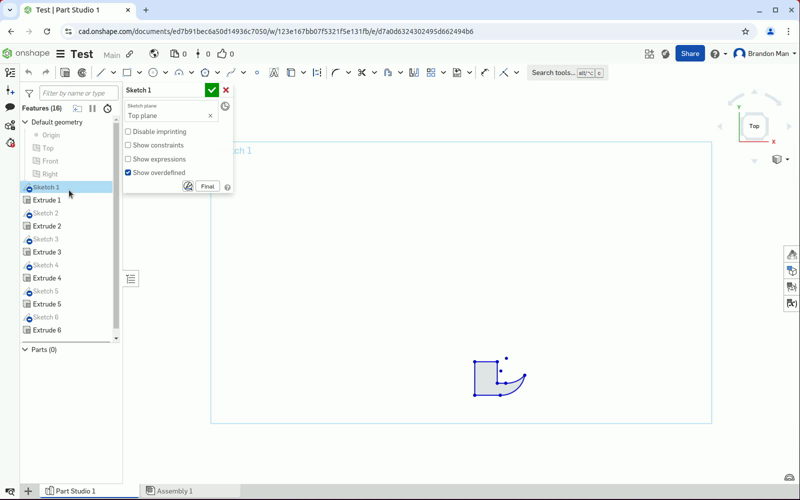
mouse_move(229, 92)
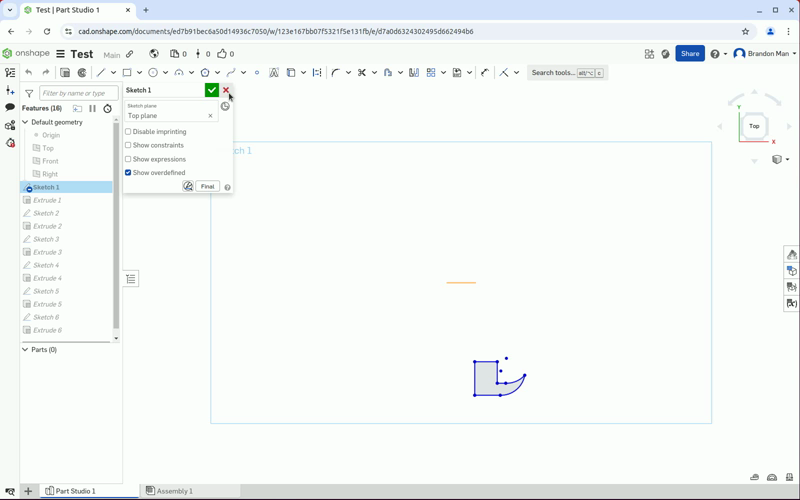
click(229, 92)
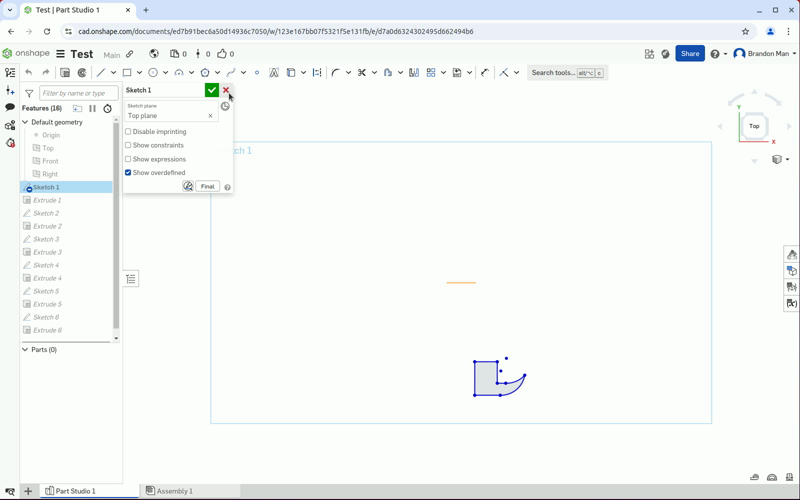
key(shift+s)
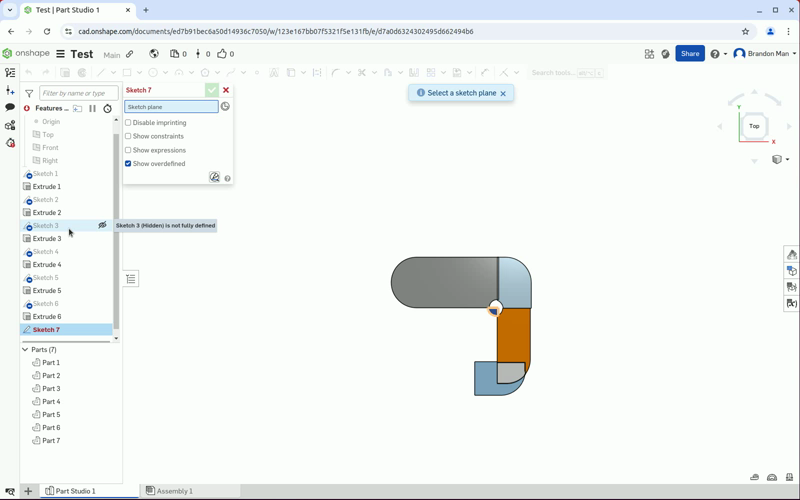
scroll(3)
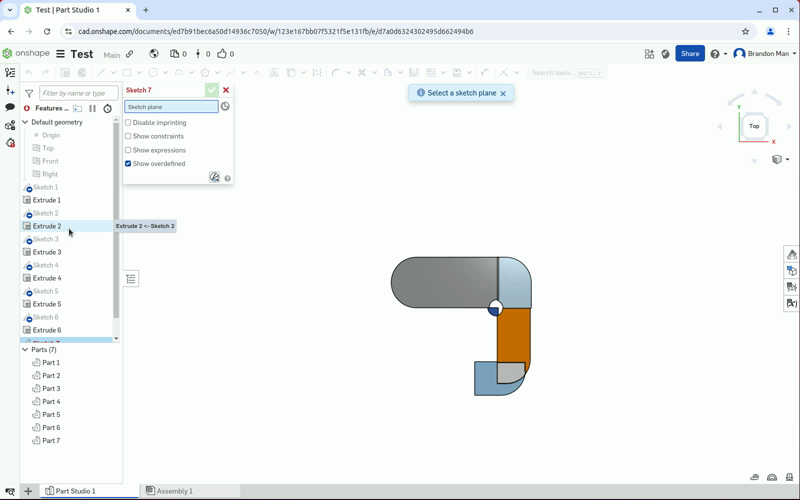
mouse_move(69, 150)
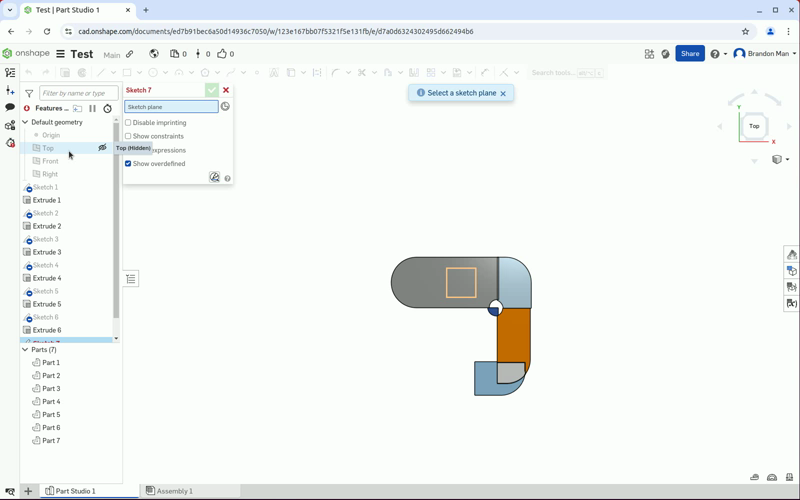
click(69, 150)
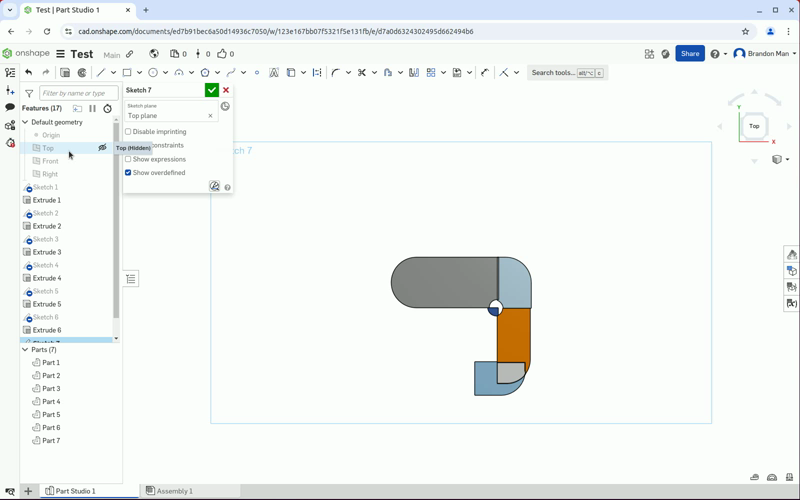
mouse_move(73, 352)
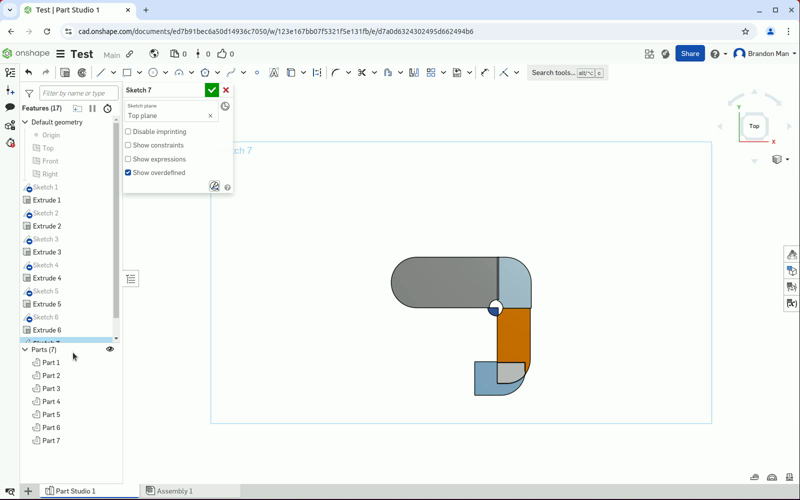
key(y)
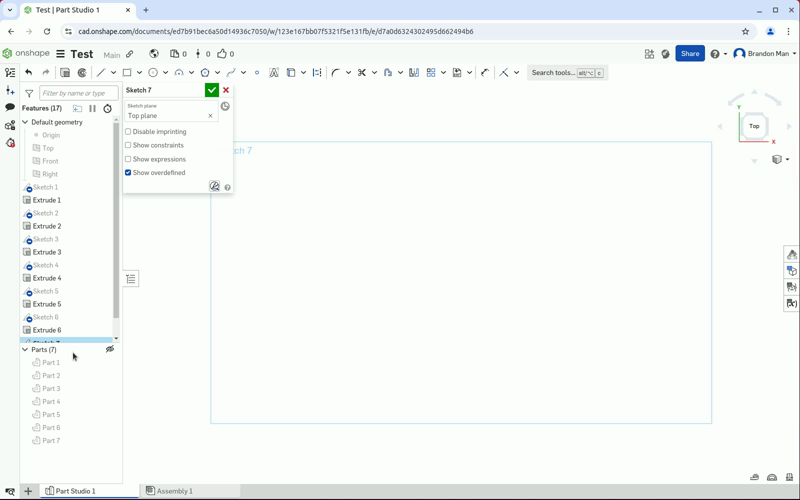
key(a)
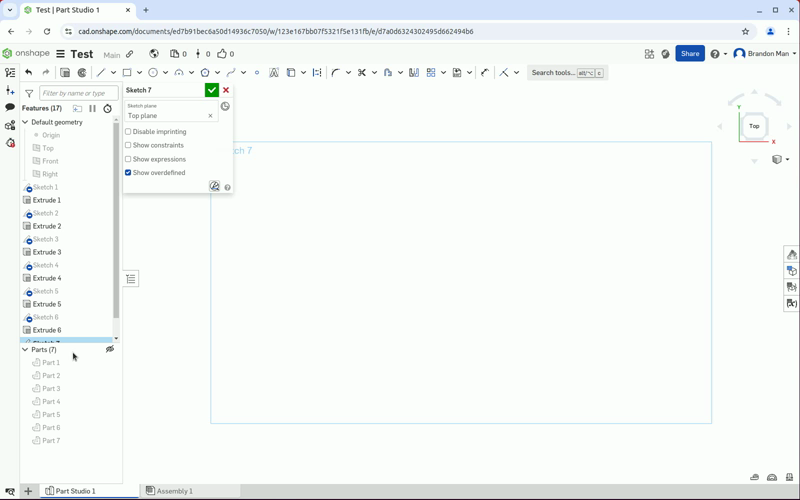
key_down(shift)
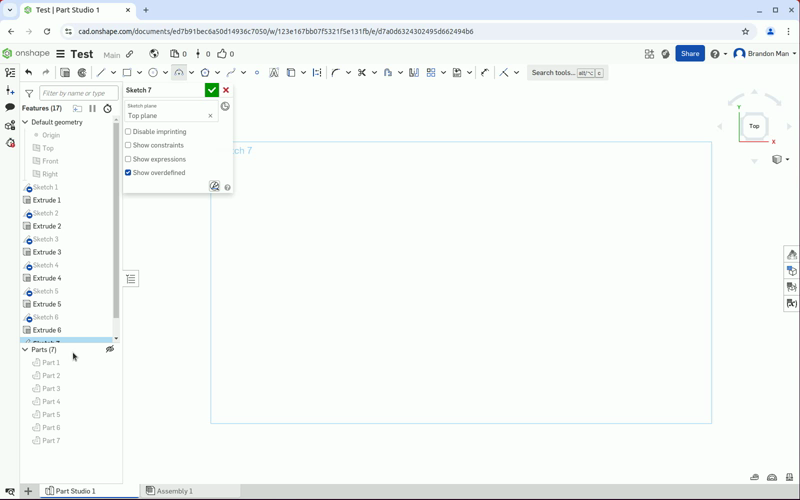
mouse_move(497, 314)
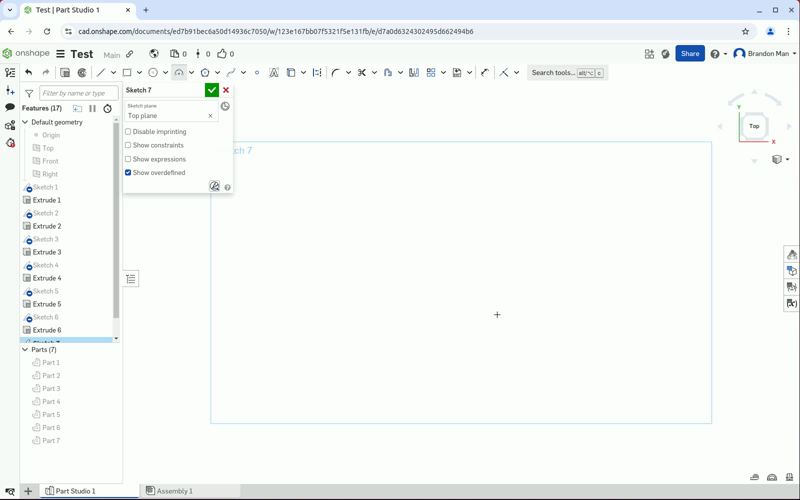
click(497, 314)
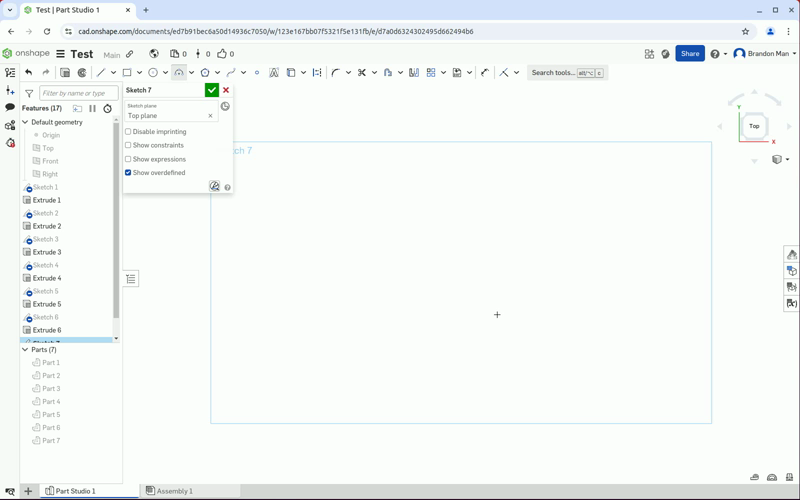
key_up(shift)
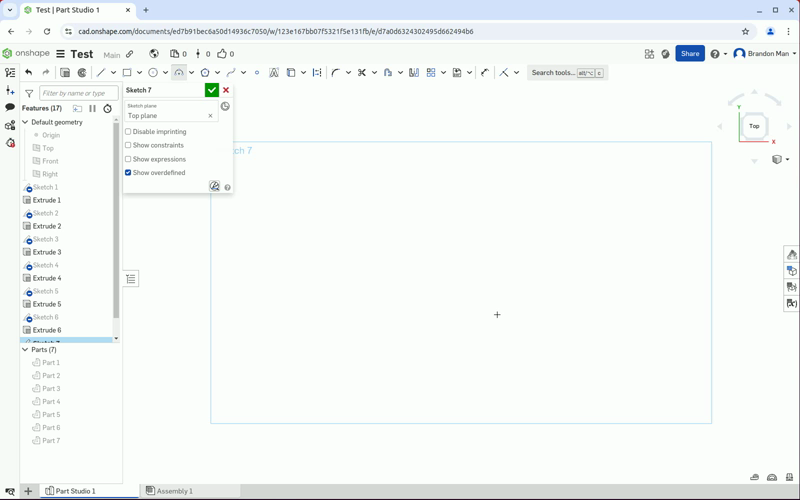
key_down(shift)
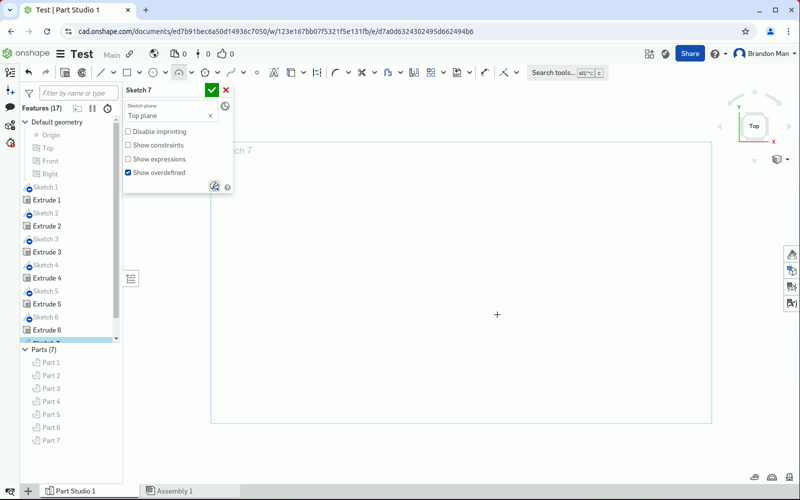
mouse_move(503, 306)
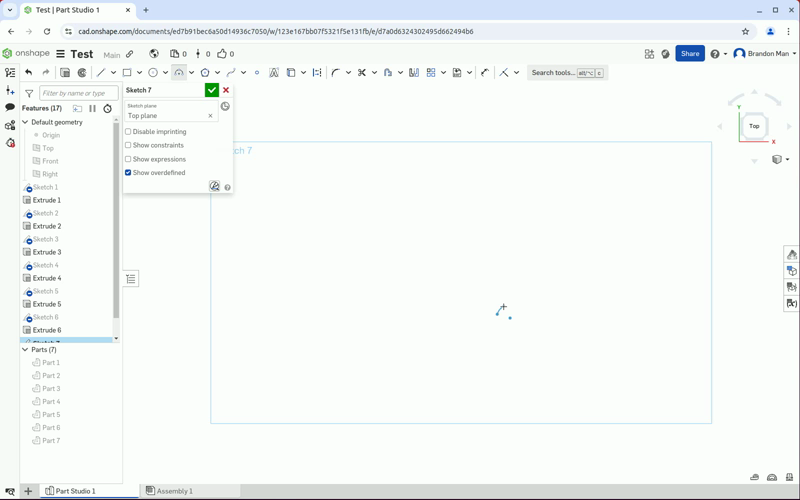
click(503, 306)
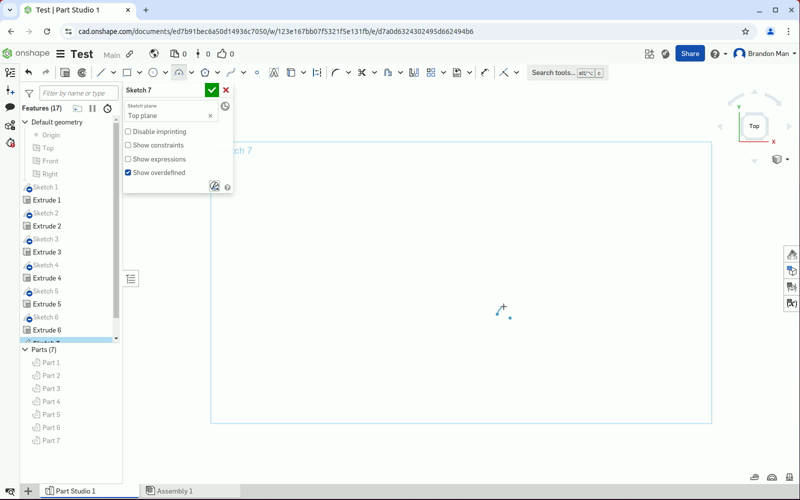
mouse_move(501, 311)
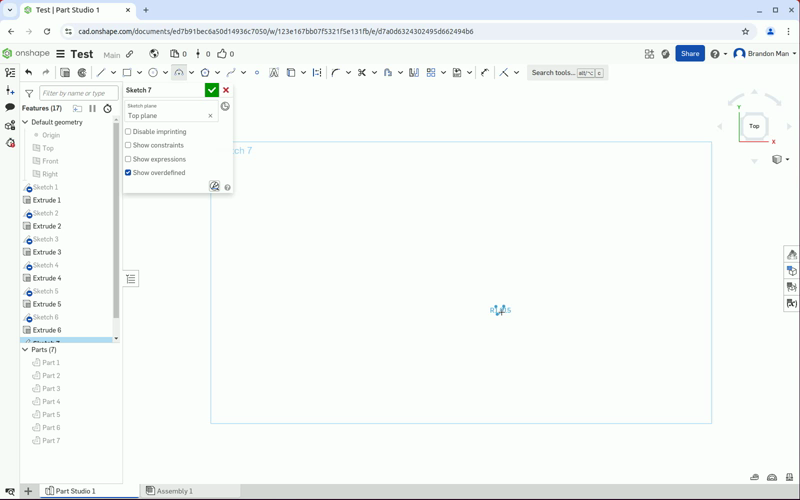
click(501, 311)
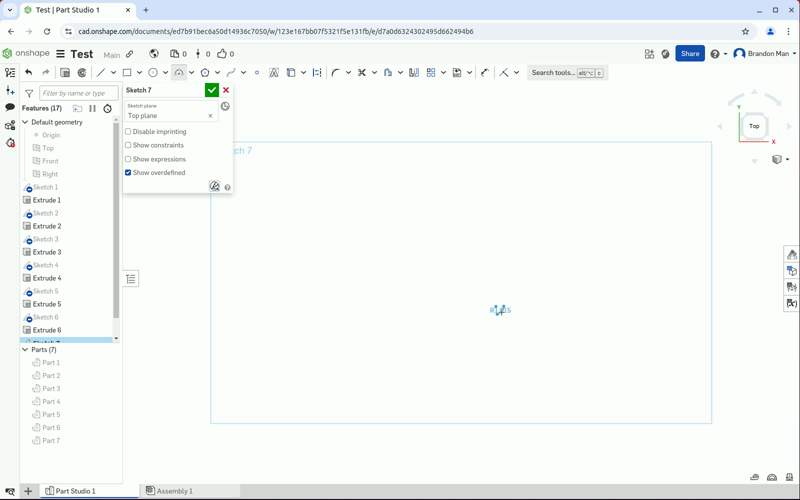
key_up(shift)
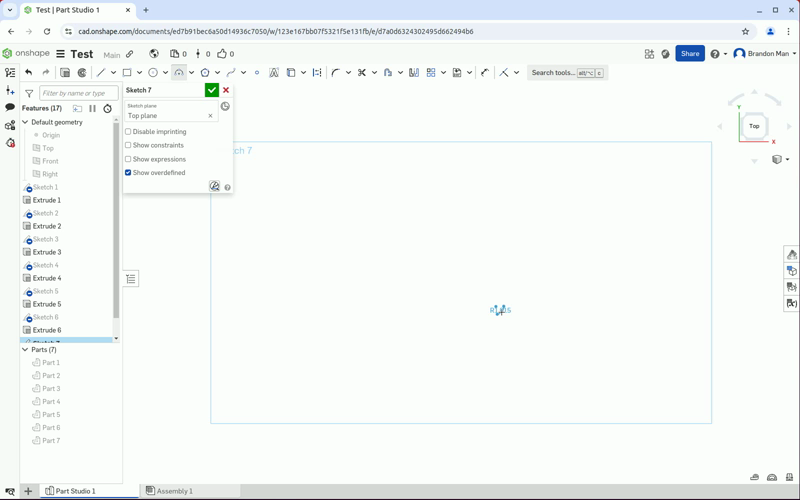
key(esc)
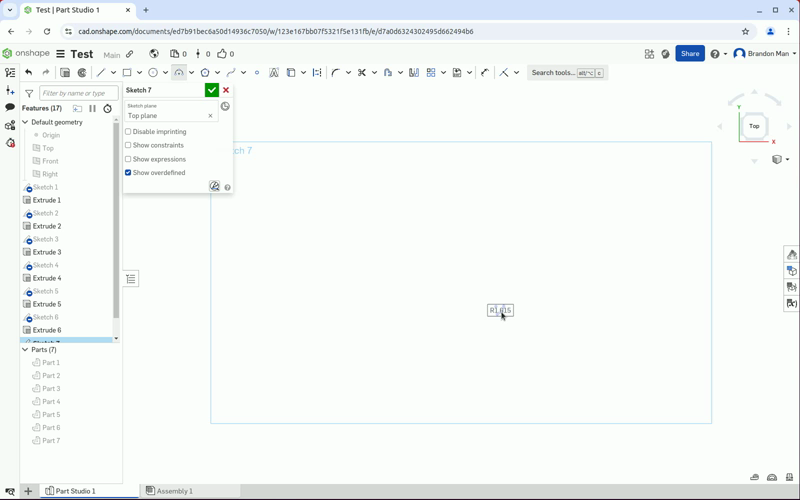
key(l)
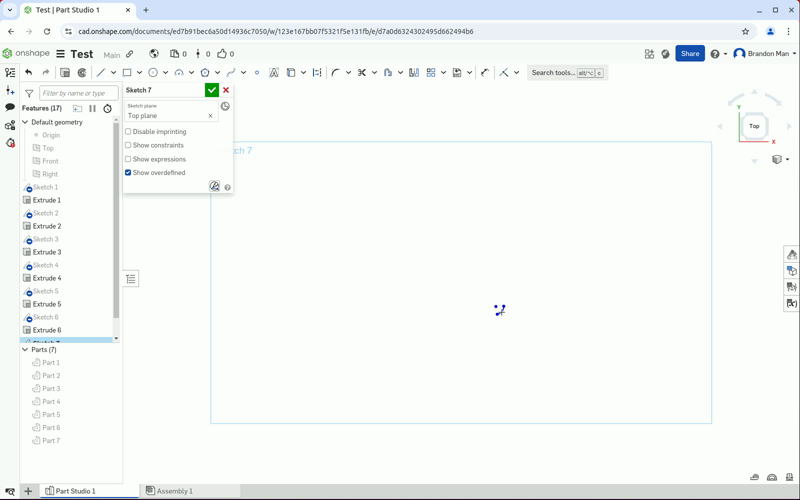
mouse_move(503, 306)
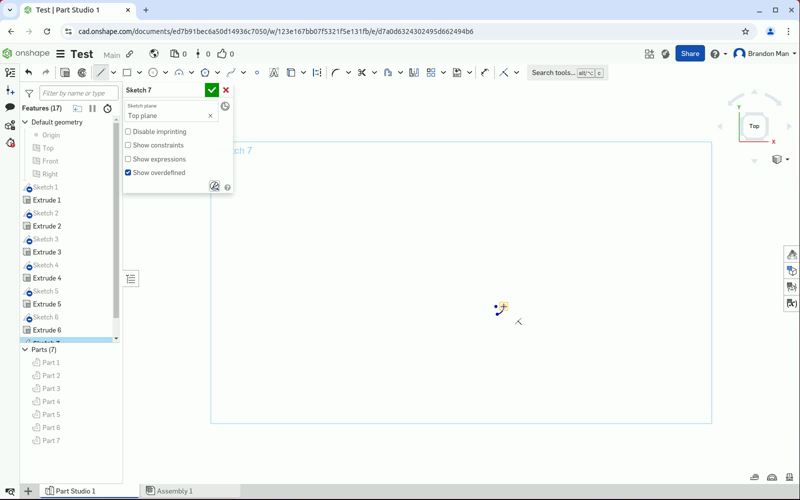
click(503, 306)
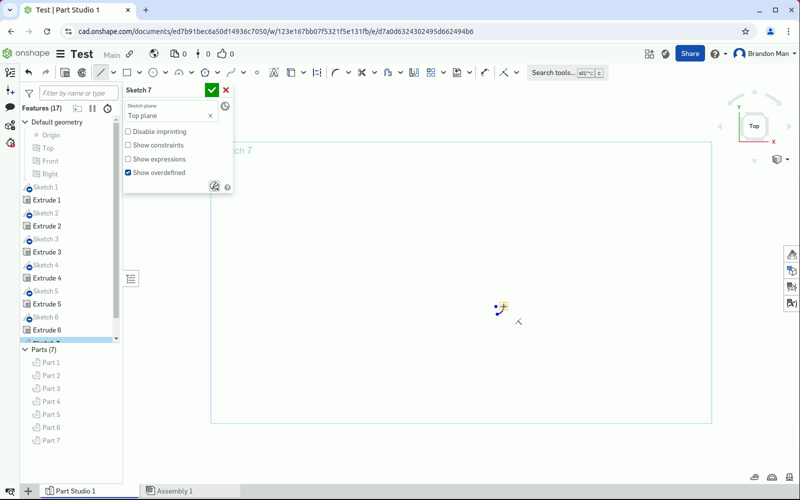
key_down(shift)
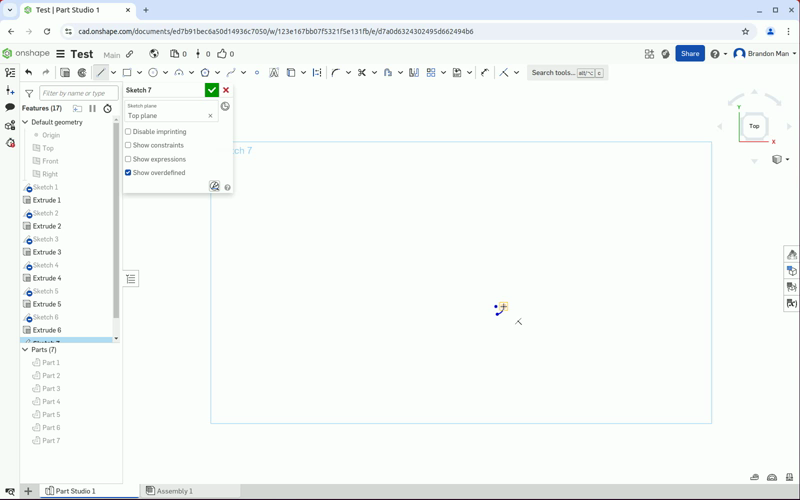
mouse_move(533, 306)
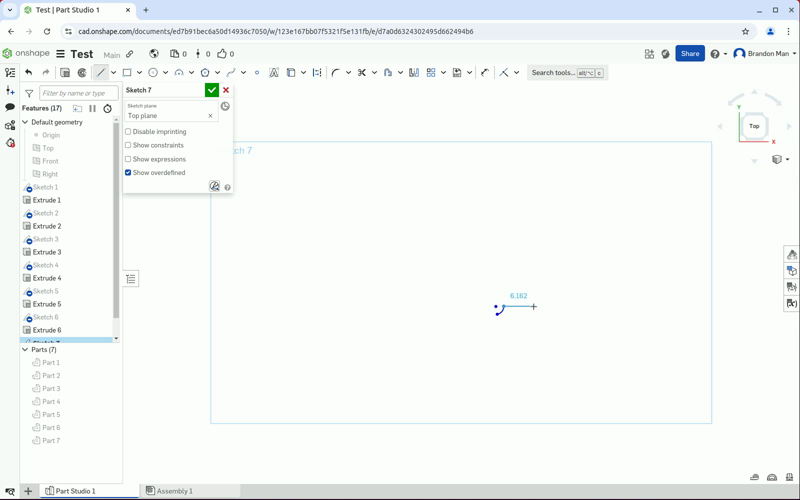
mouse_move(497, 306)
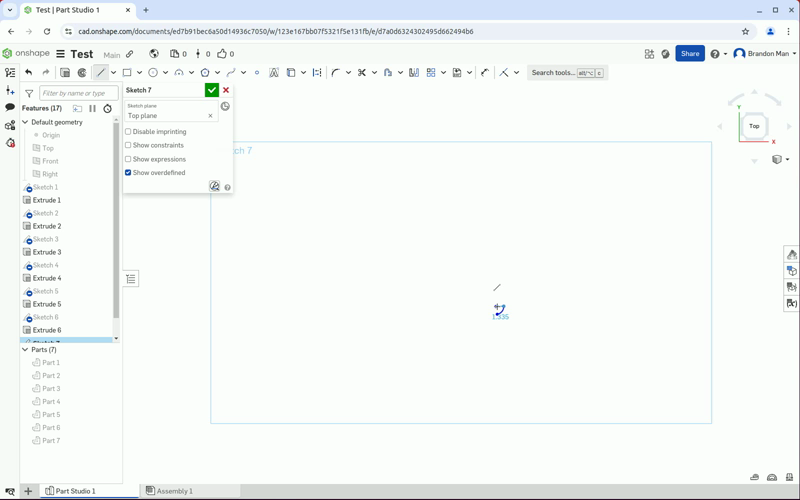
scroll(6)
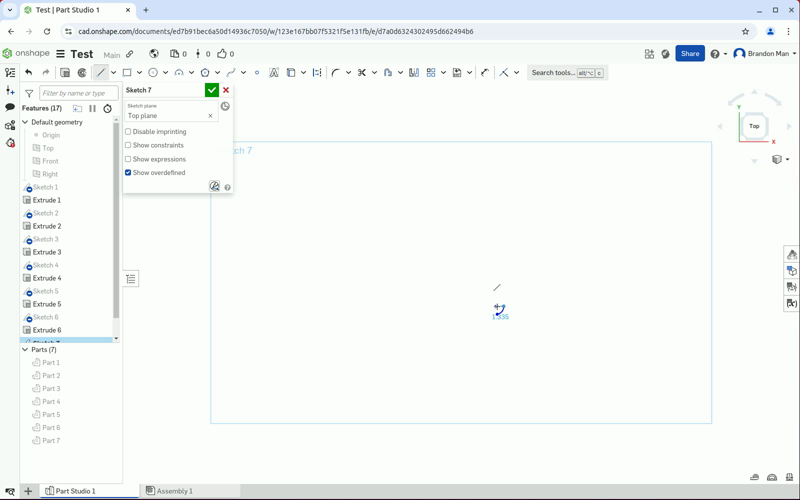
scroll(6)
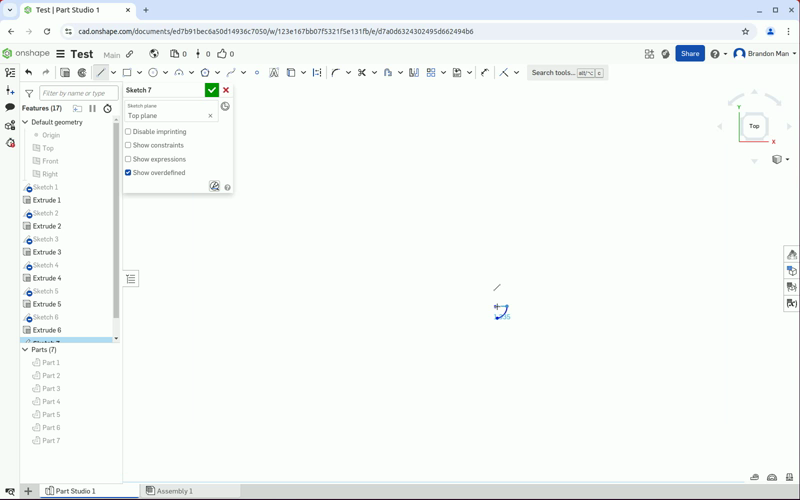
scroll(6)
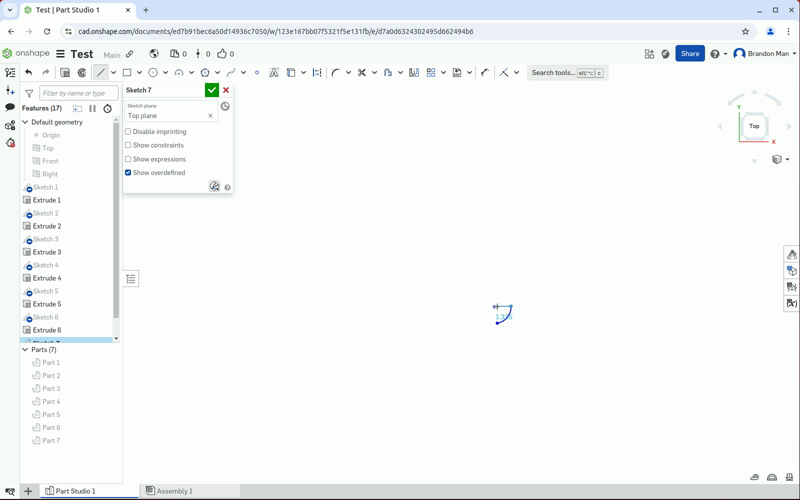
scroll(6)
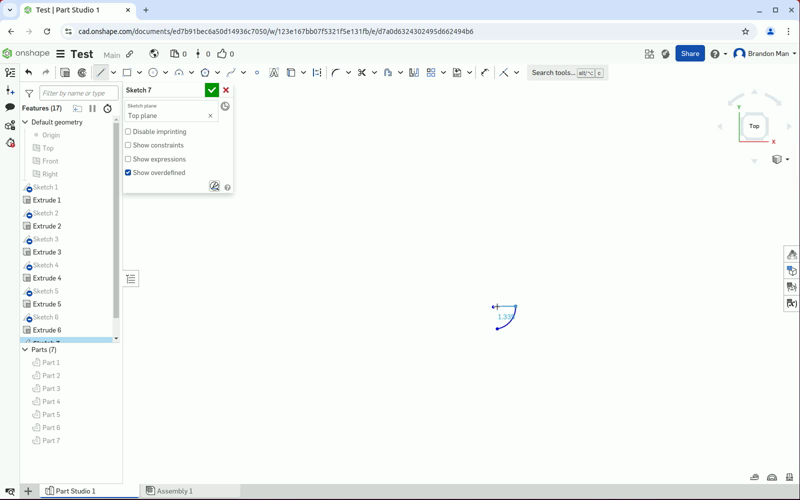
scroll(6)
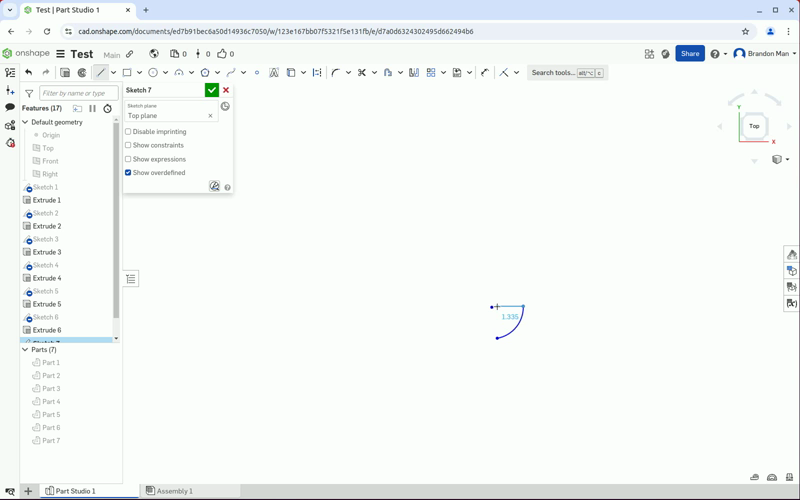
scroll(6)
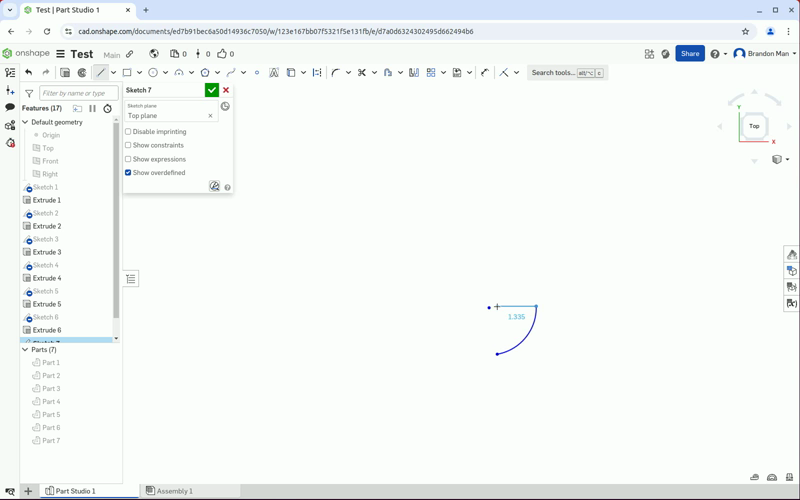
scroll(6)
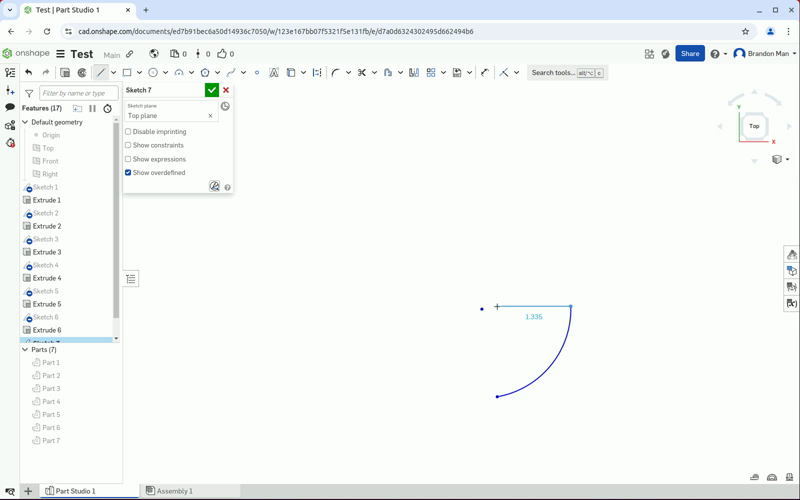
click(497, 306)
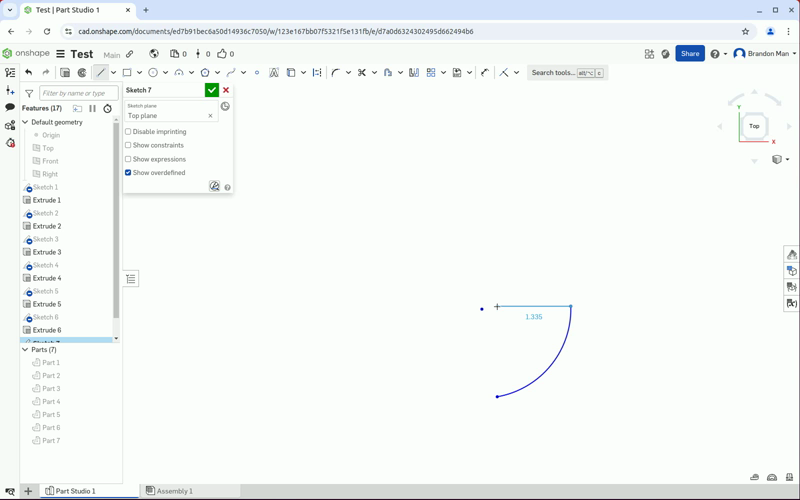
scroll(-6)
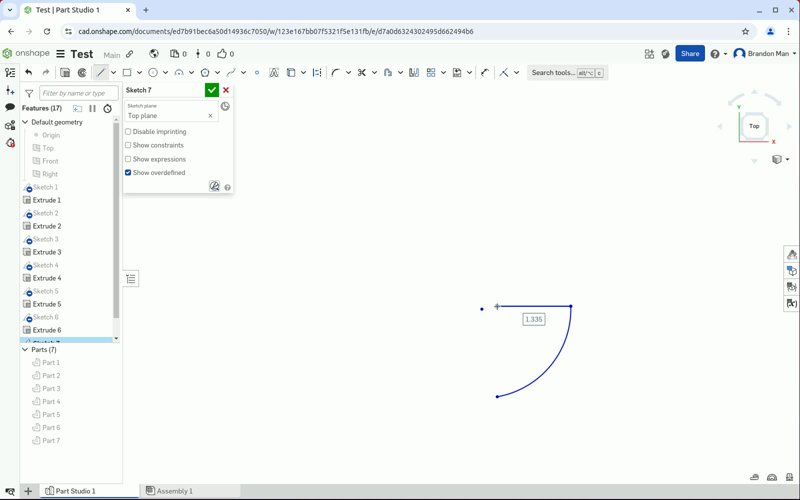
scroll(-6)
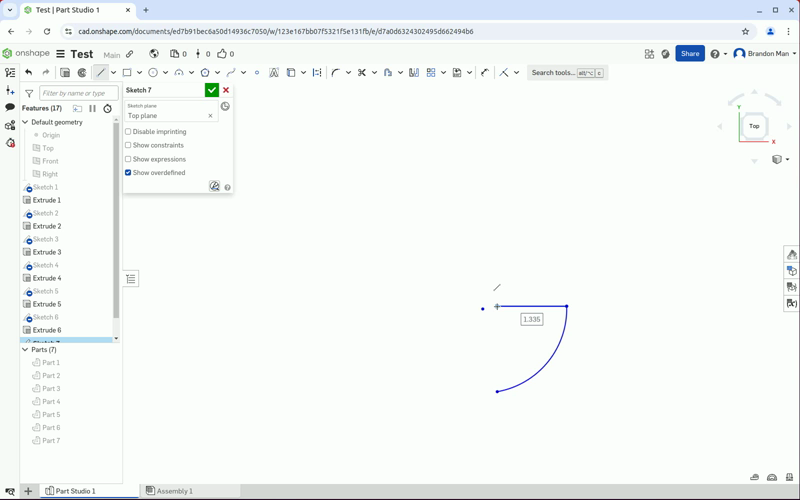
scroll(-6)
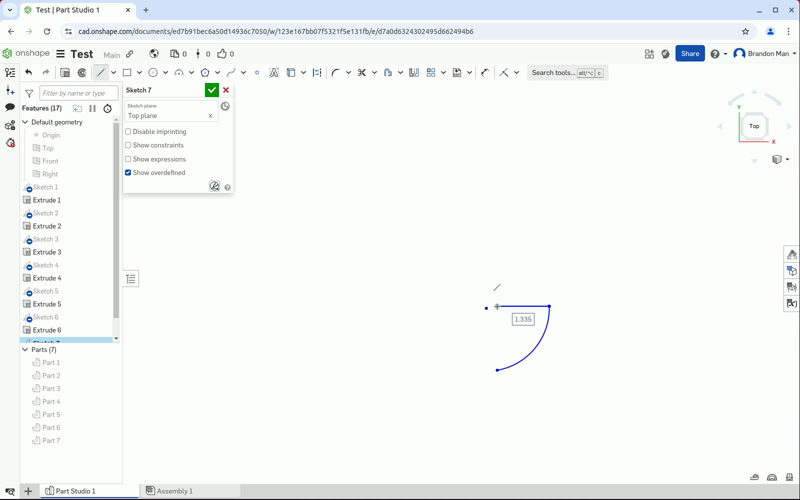
scroll(-6)
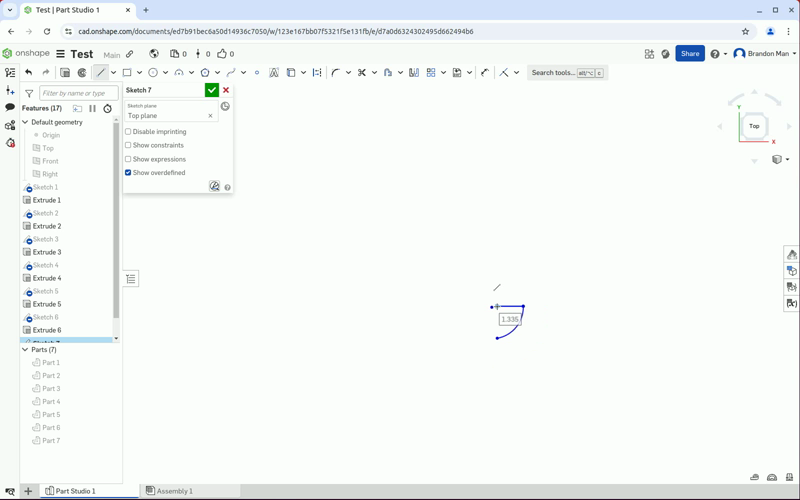
scroll(-6)
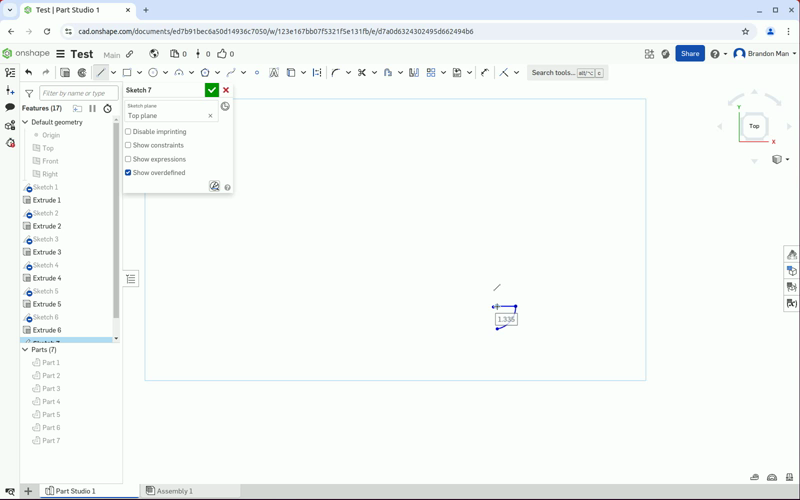
scroll(-6)
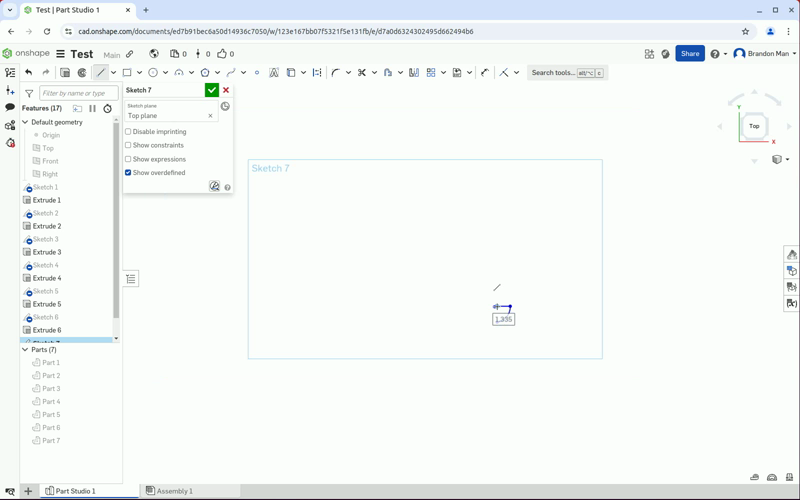
scroll(-6)
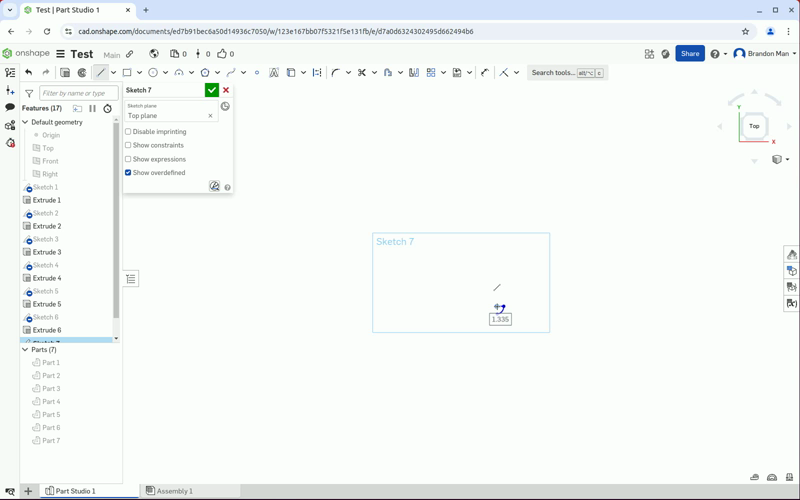
key_up(shift)
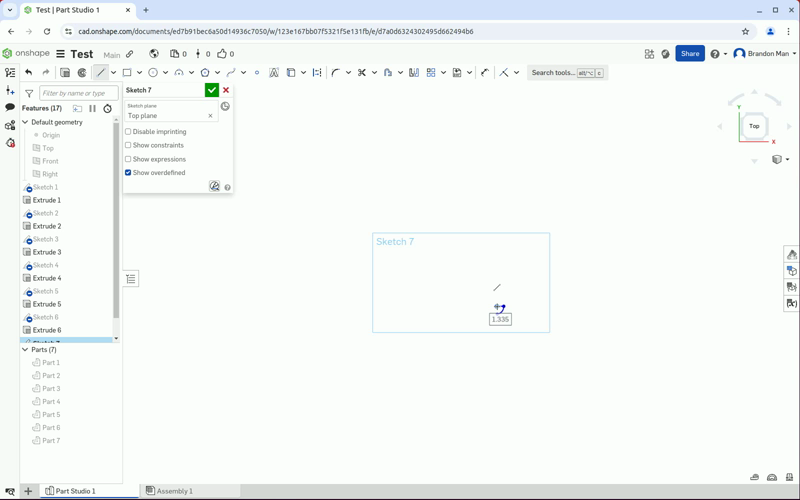
mouse_move(527, 306)
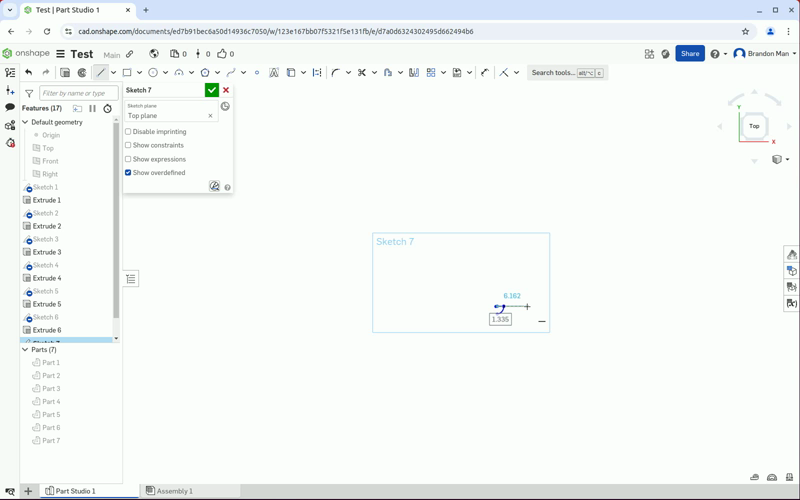
key_down(shift)
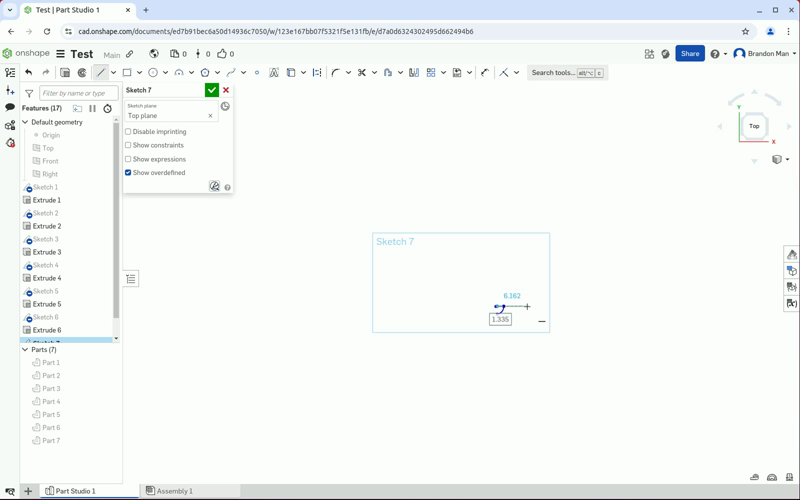
mouse_move(497, 314)
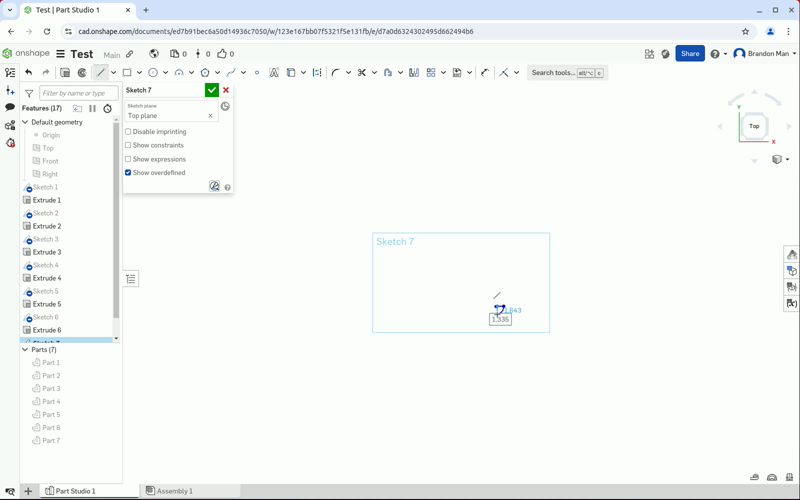
key_up(shift)
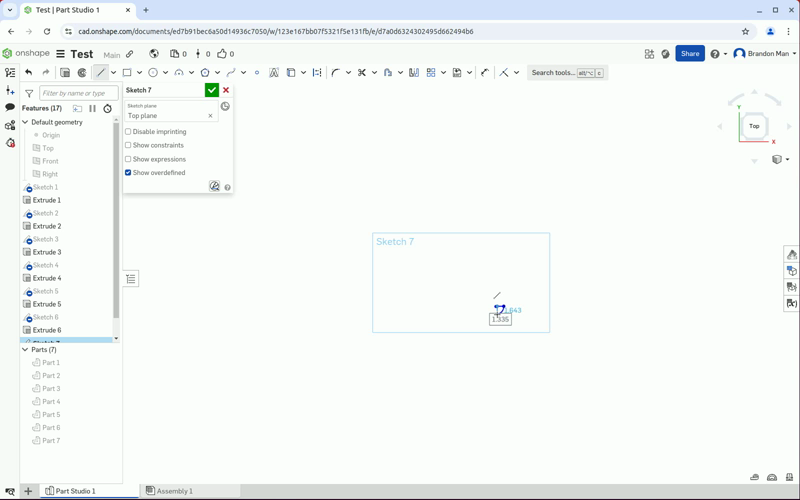
click(497, 314)
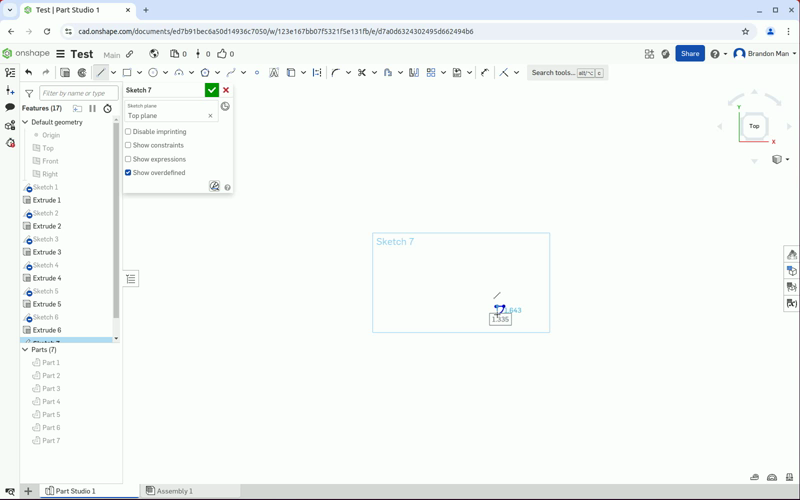
key(esc)
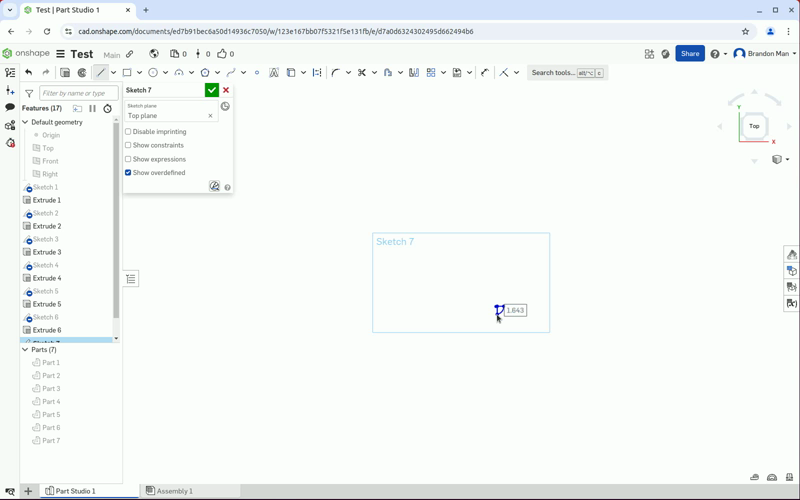
mouse_move(499, 307)
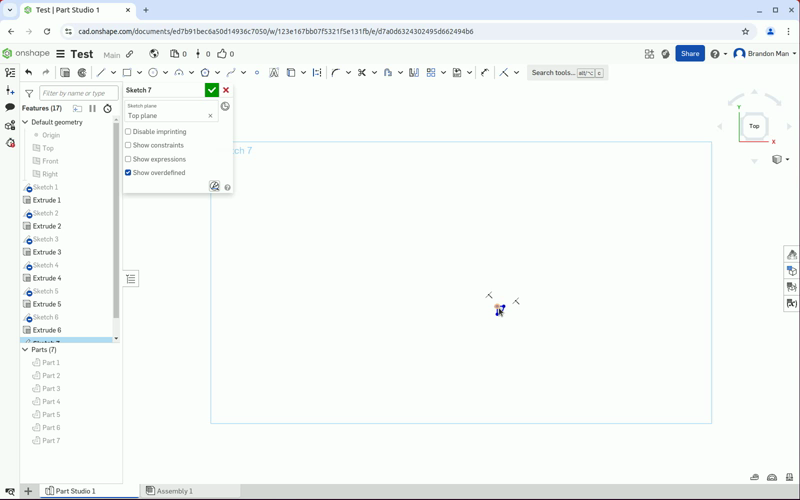
scroll(6)
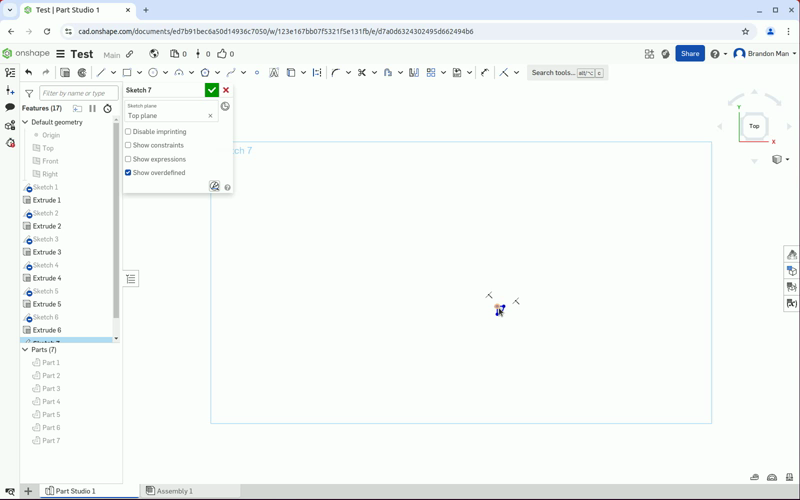
scroll(6)
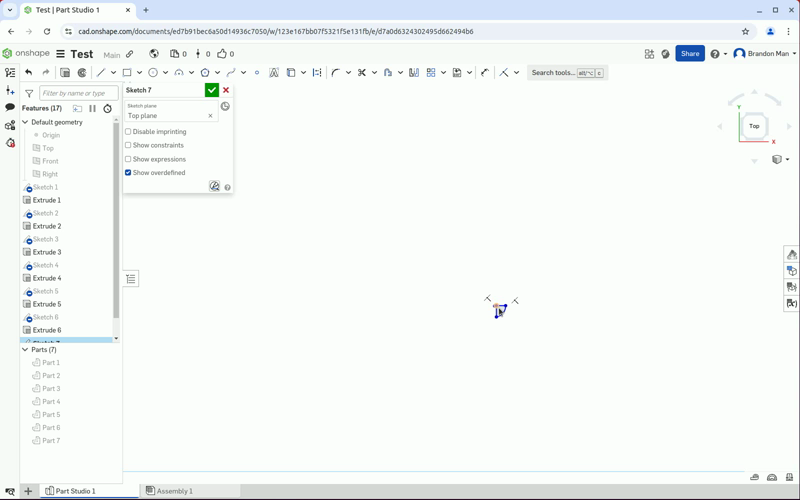
scroll(6)
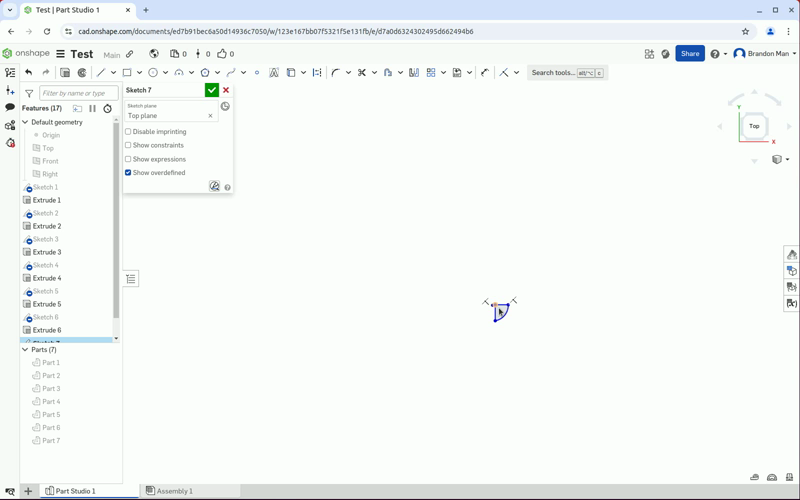
scroll(6)
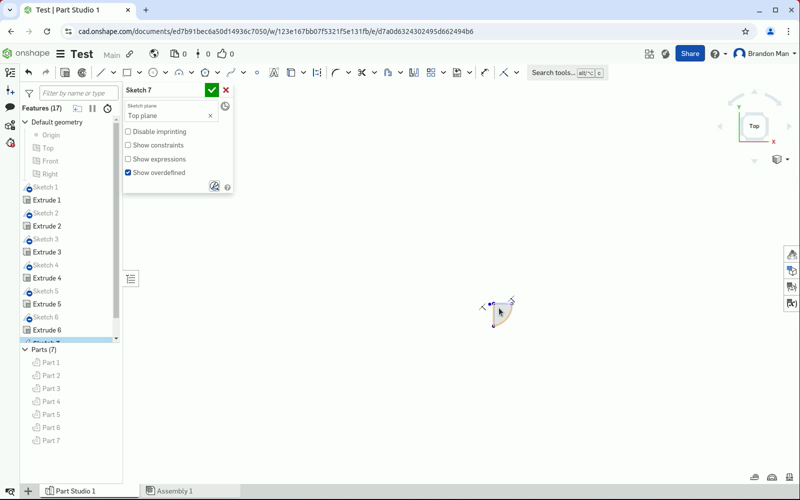
scroll(6)
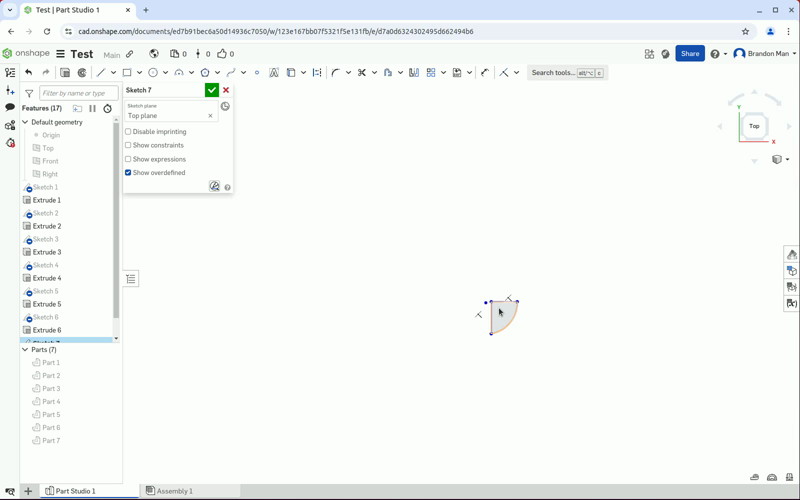
scroll(6)
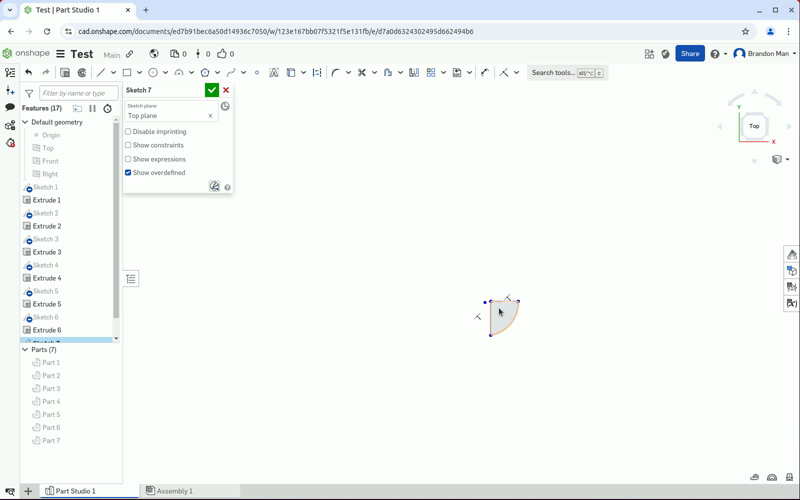
scroll(6)
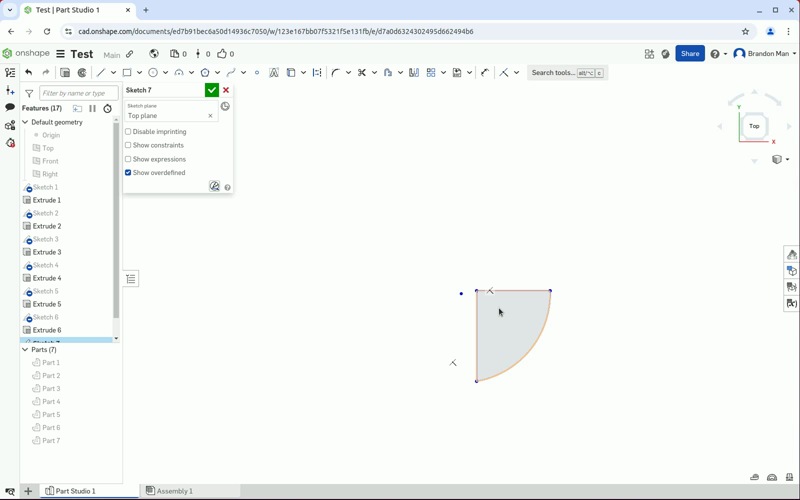
click(499, 307)
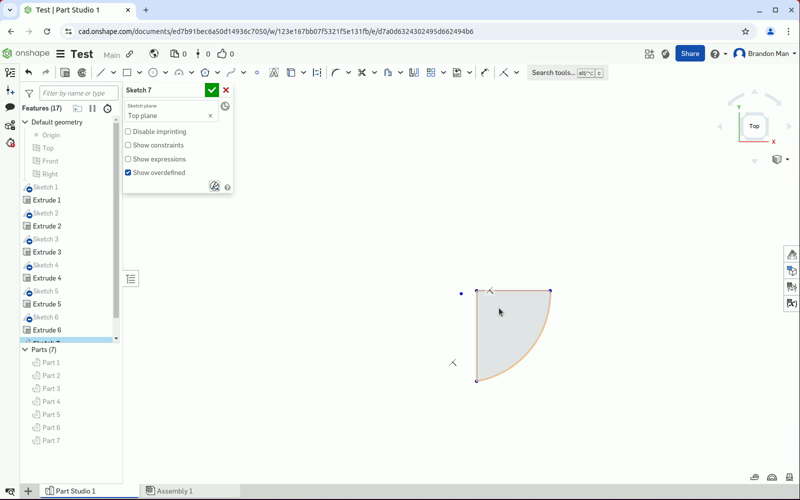
scroll(-6)
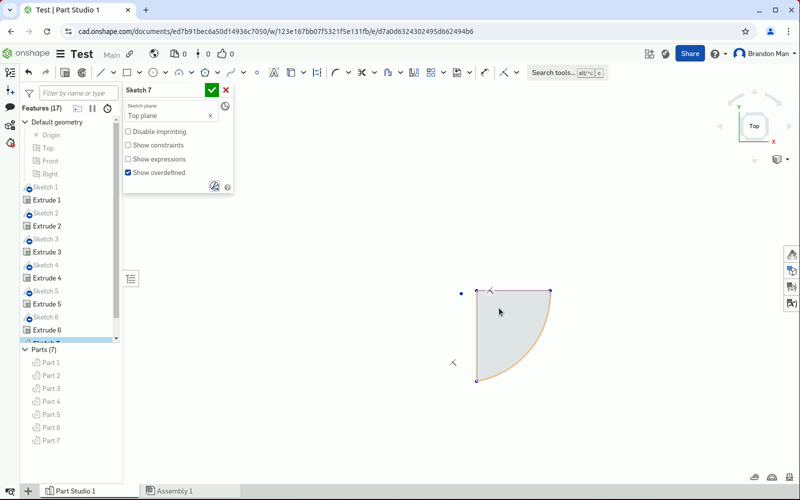
scroll(-6)
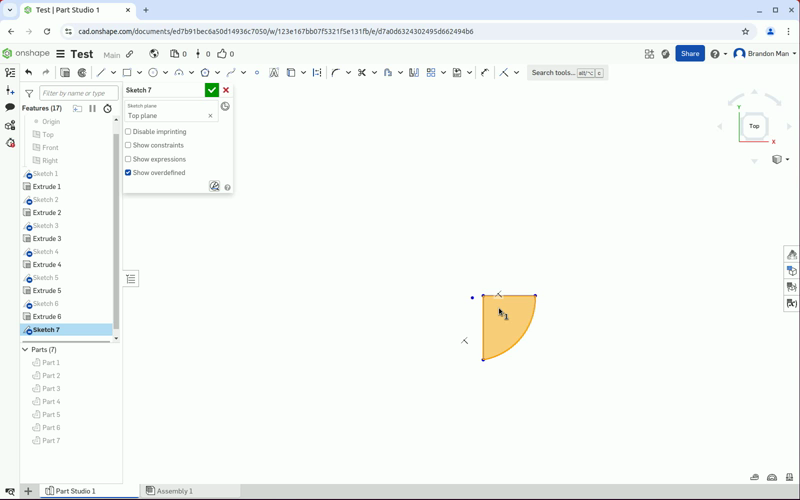
scroll(-6)
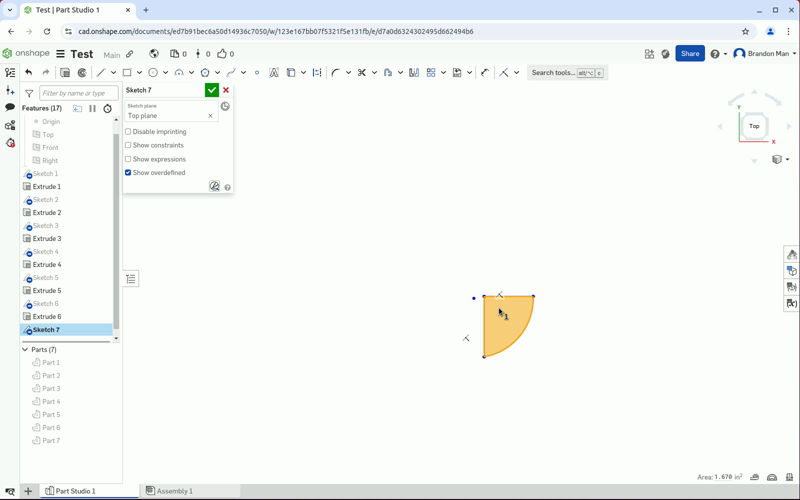
scroll(-6)
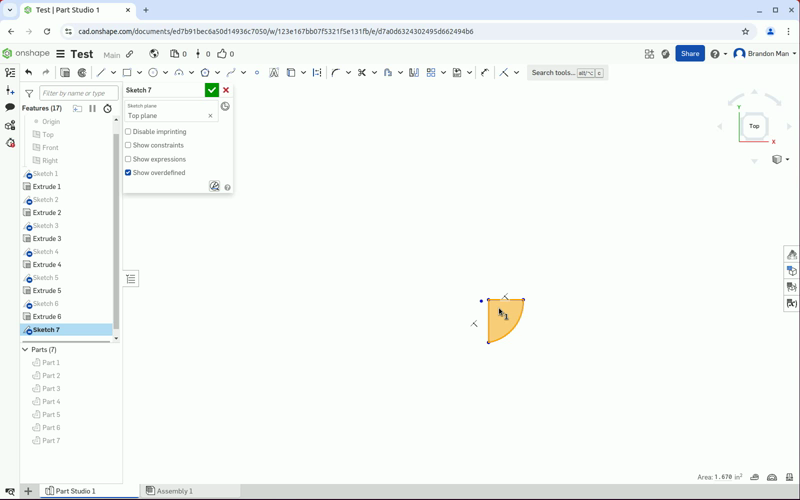
scroll(-6)
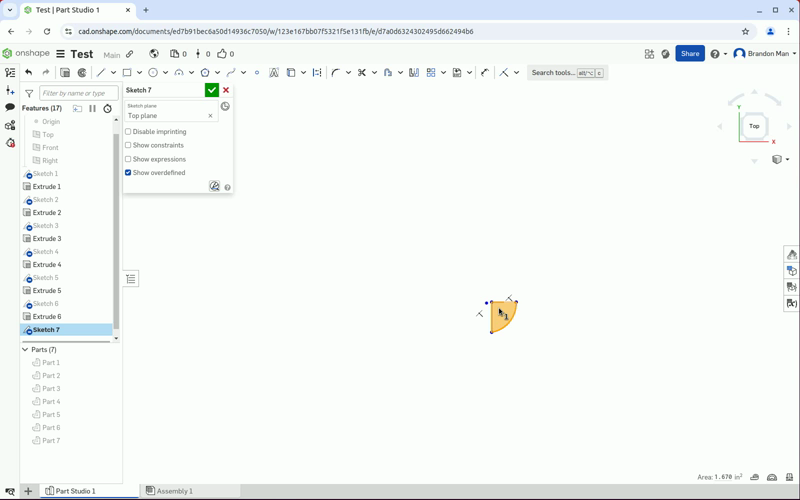
scroll(-6)
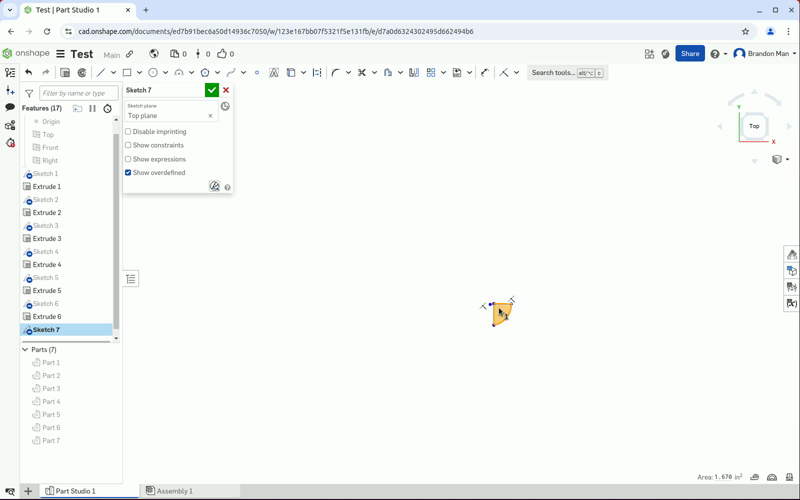
scroll(-6)
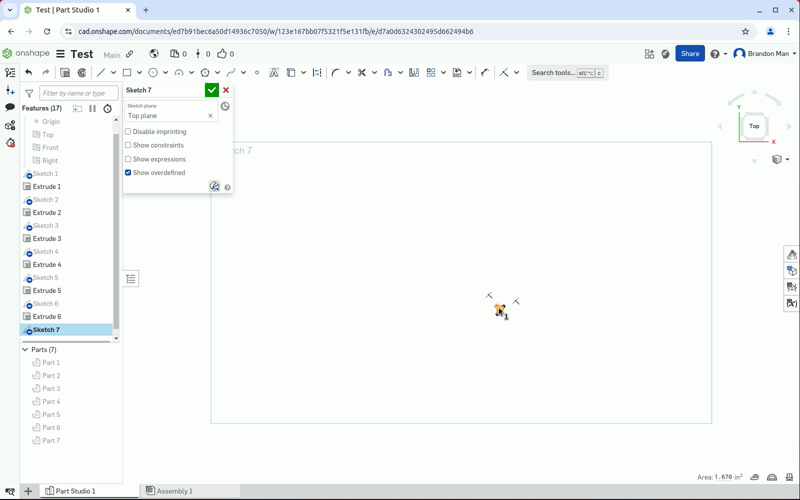
mouse_move(73, 352)
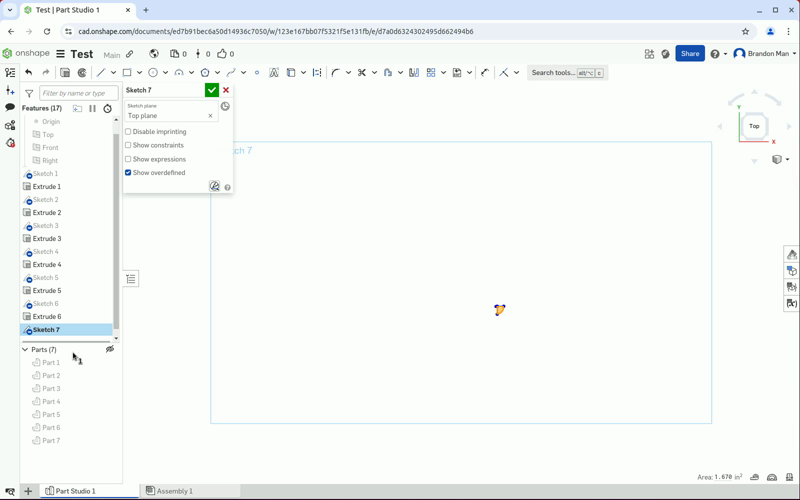
key(shift+y)
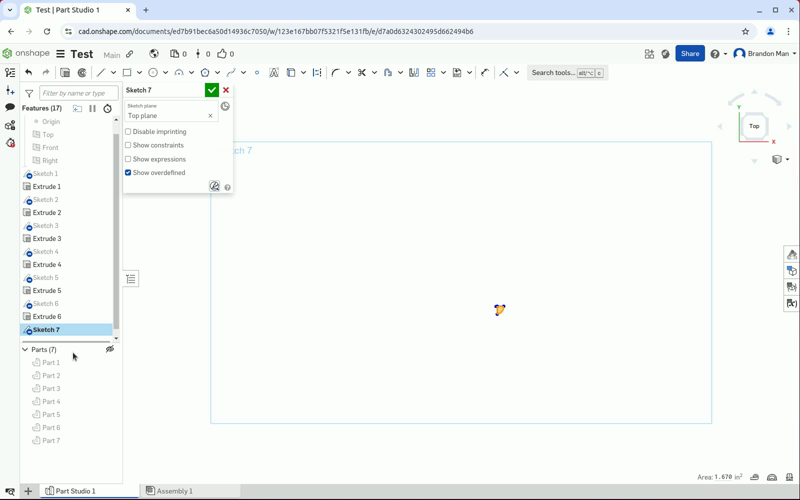
key(shift+e)
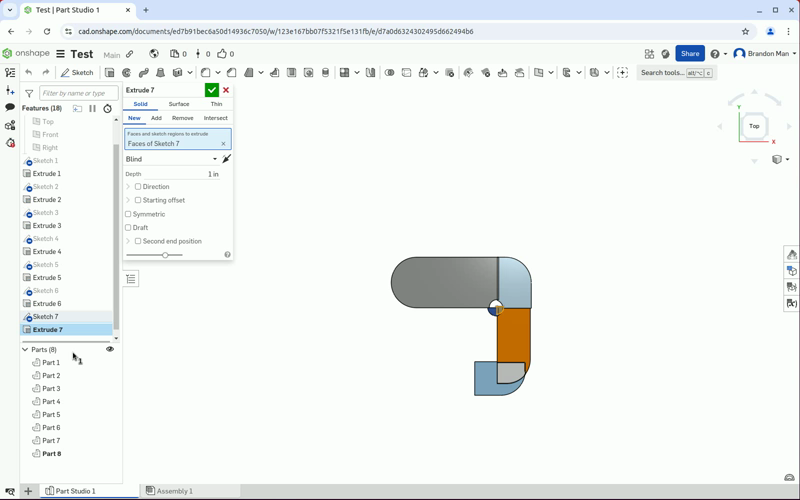
mouse_move(143, 106)
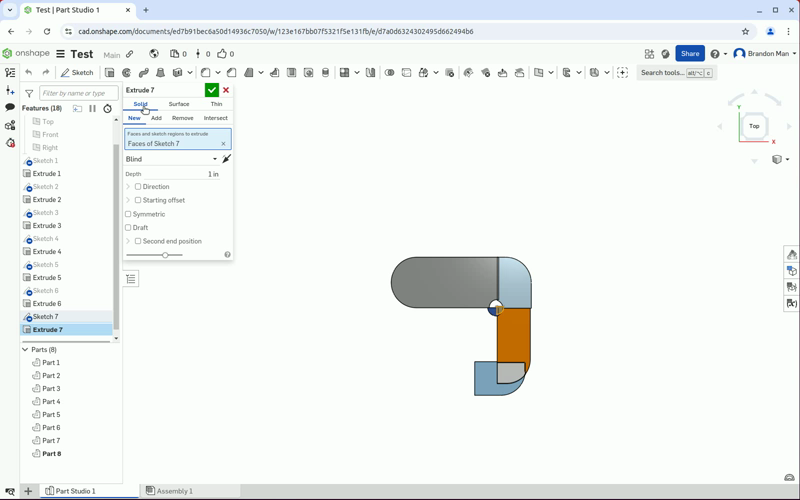
click(143, 106)
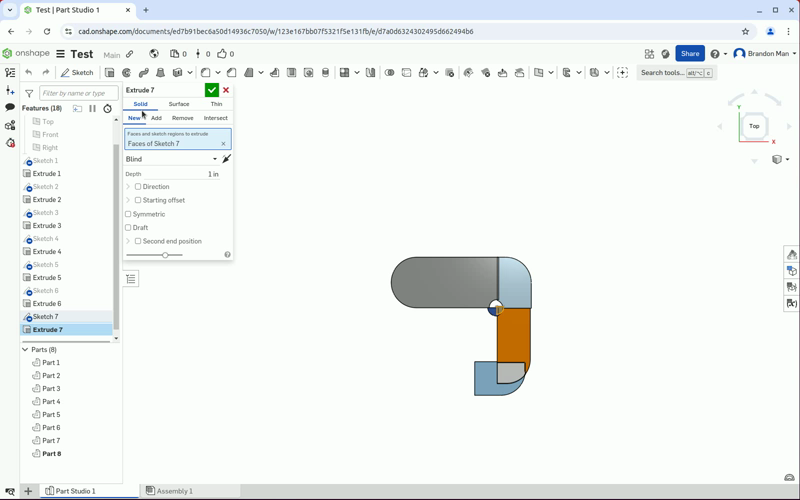
mouse_move(137, 120)
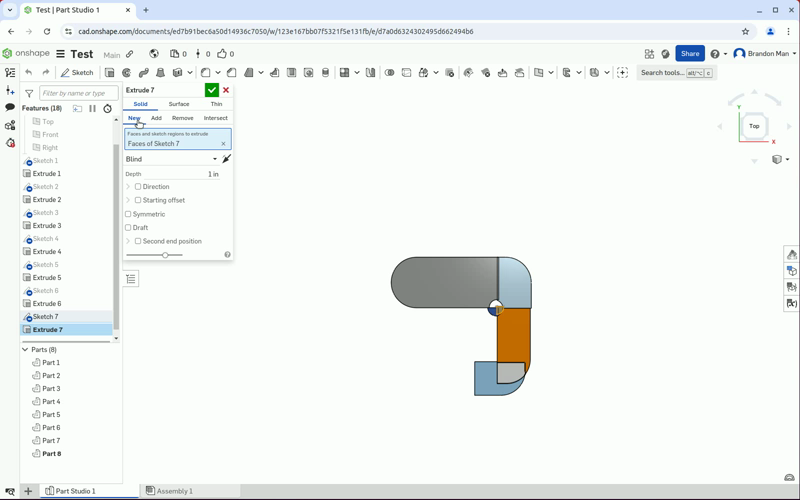
click(137, 120)
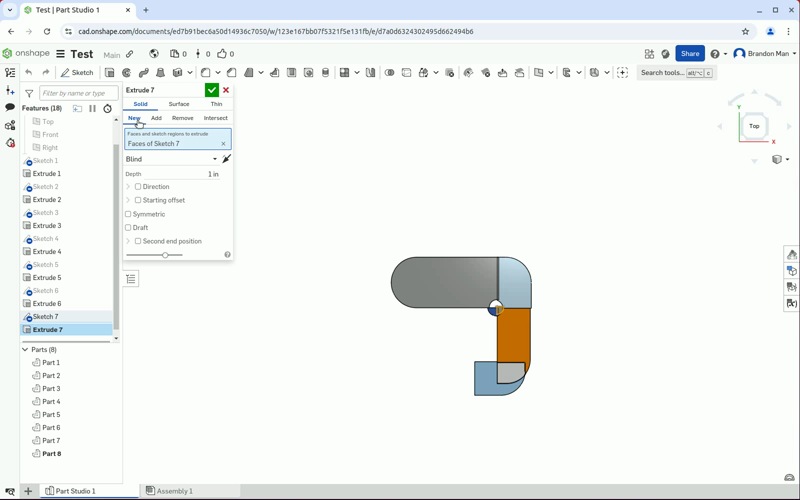
key(tab, 4)
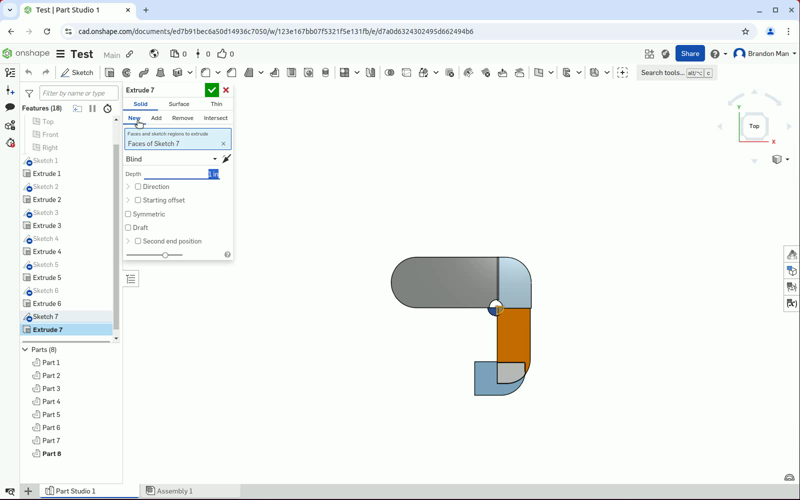
text(4.332)
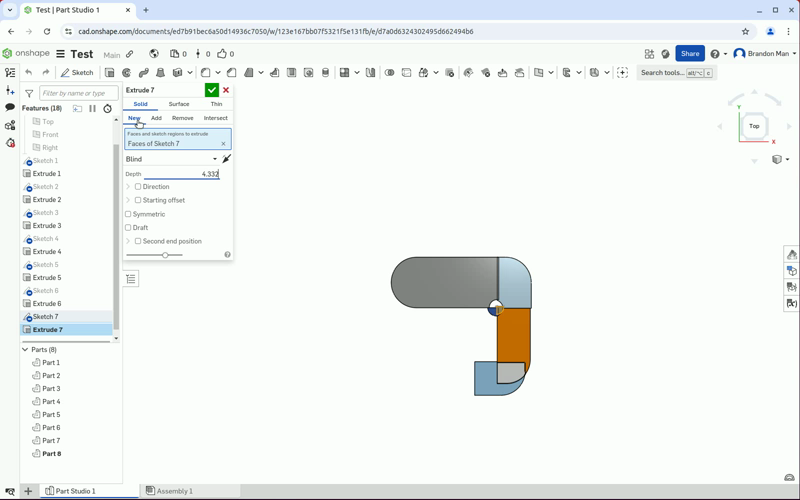
key(tab, 3)
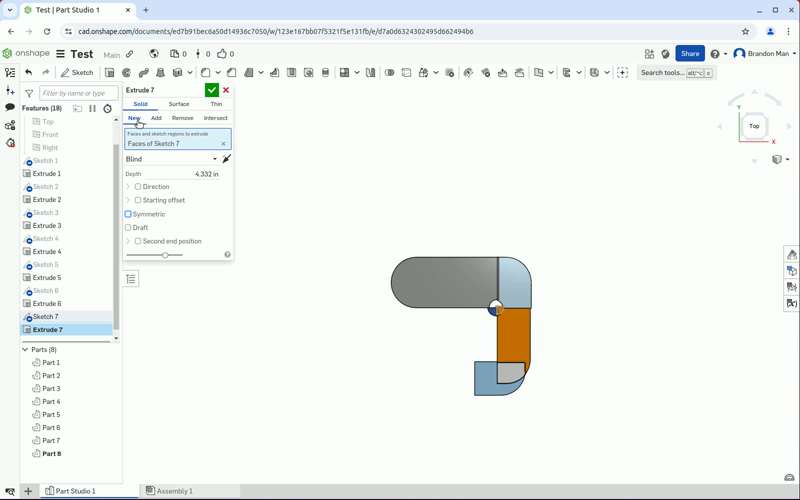
key(space)
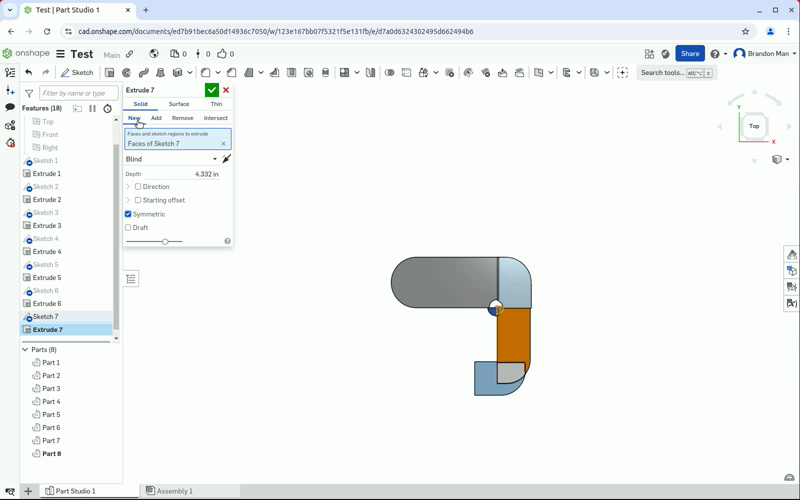
key(enter)
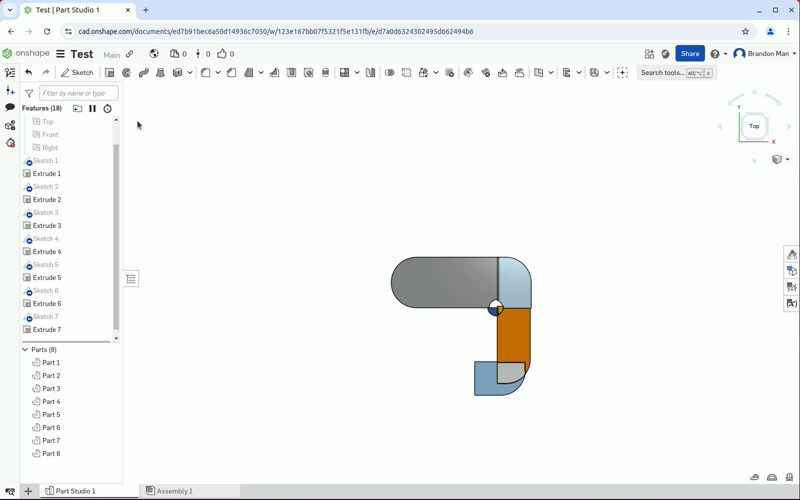
key(shift+h)
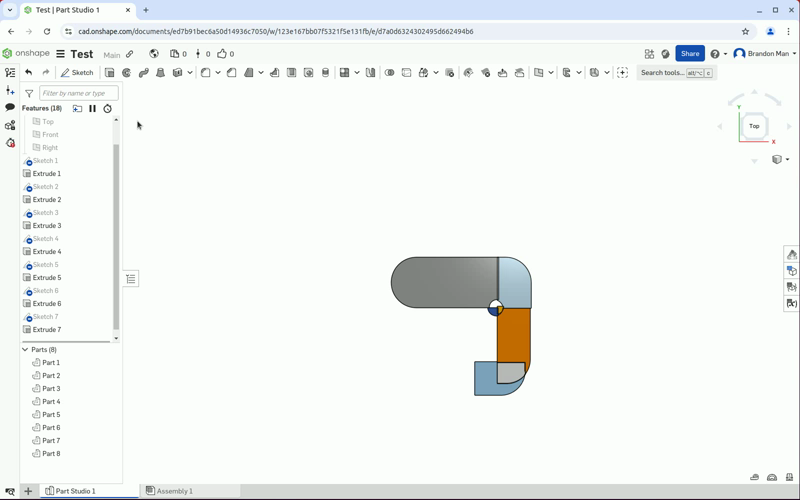
key(shift+h)
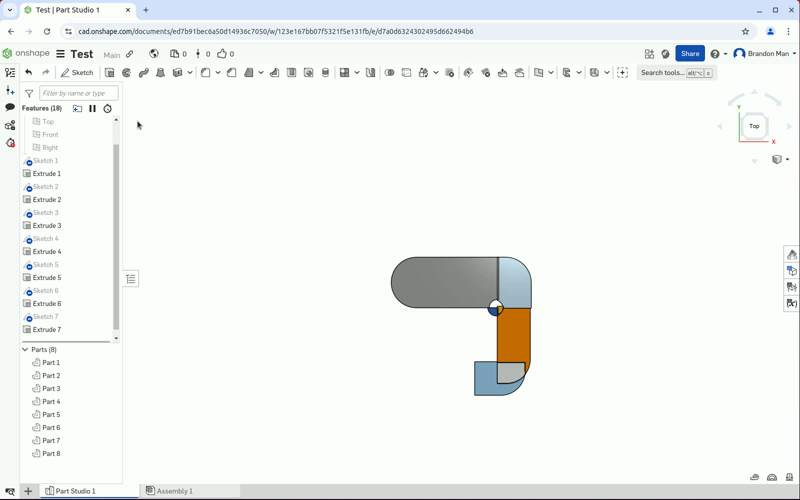
mouse_move(69, 163)
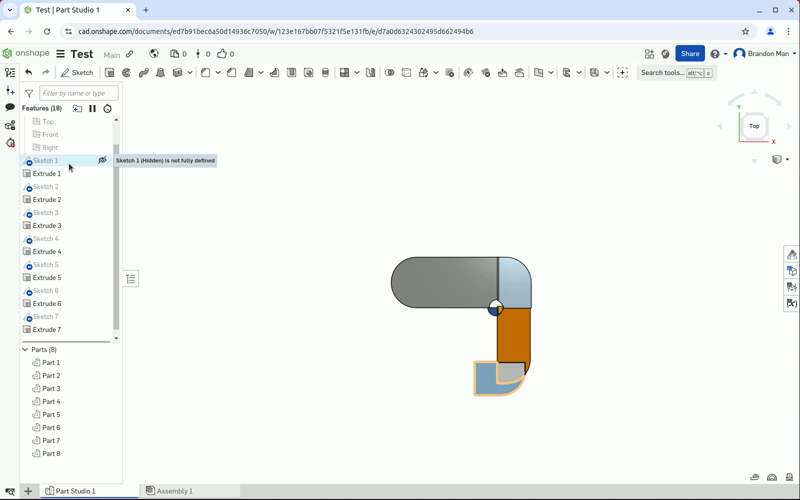
click(69, 163)
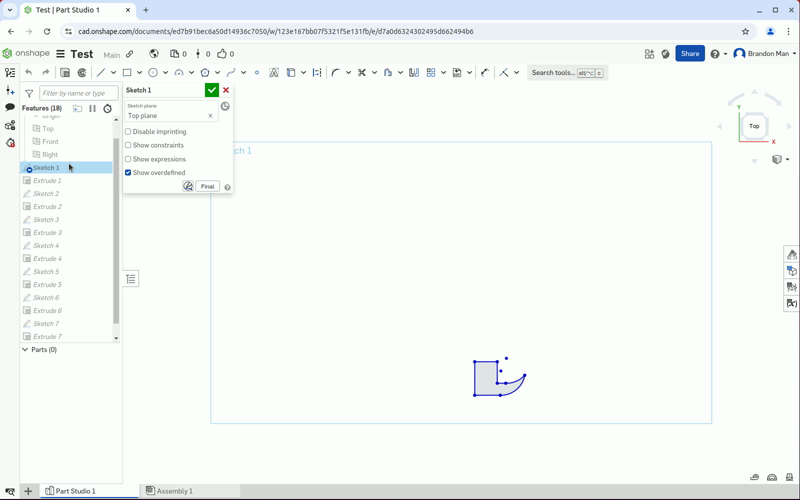
mouse_move(229, 92)
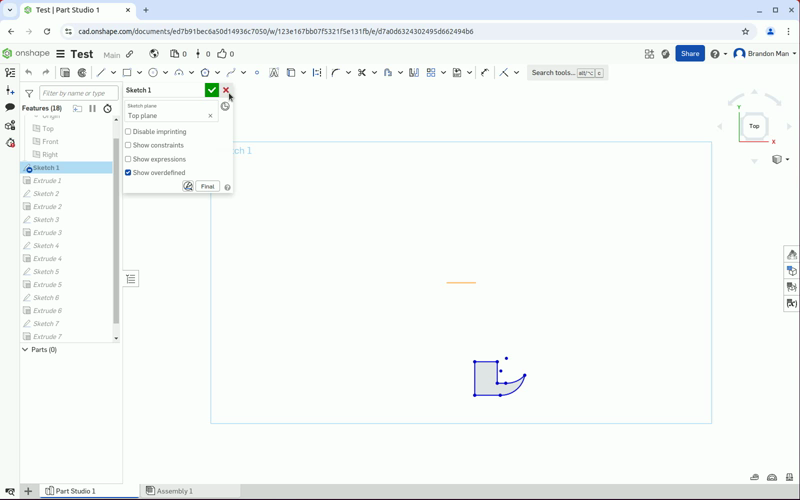
click(229, 92)
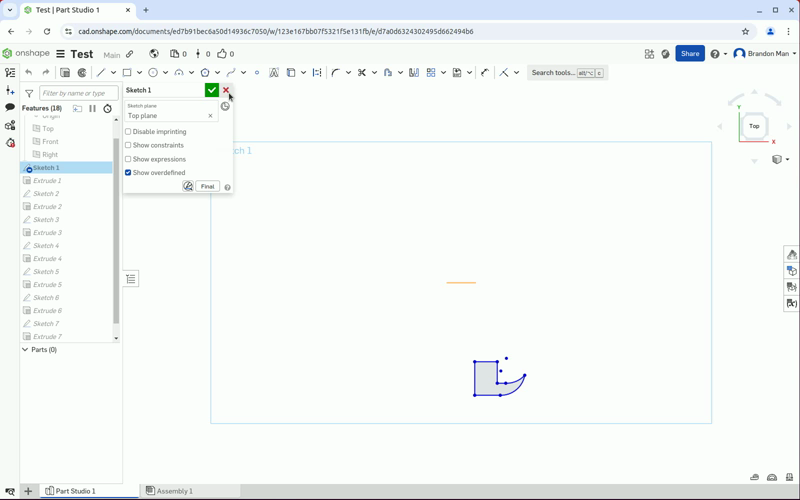
key(shift+s)
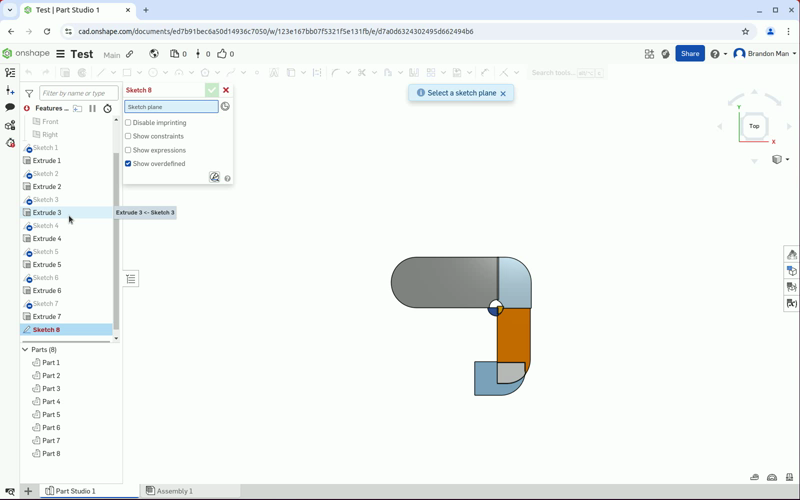
scroll(3)
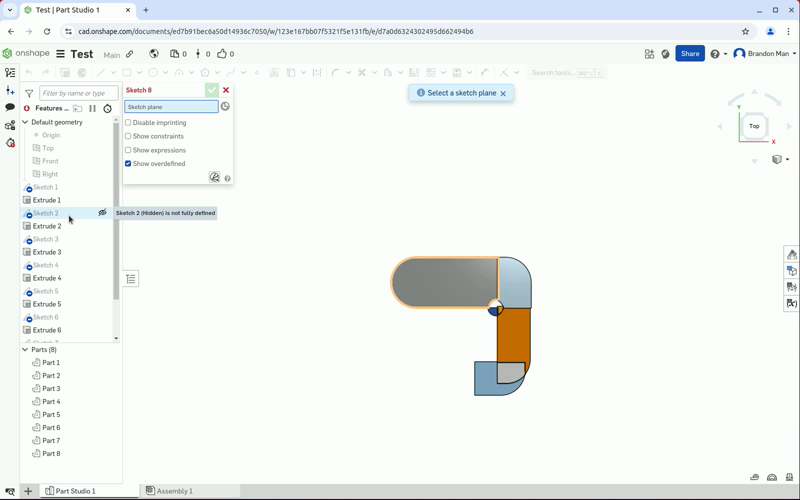
mouse_move(69, 150)
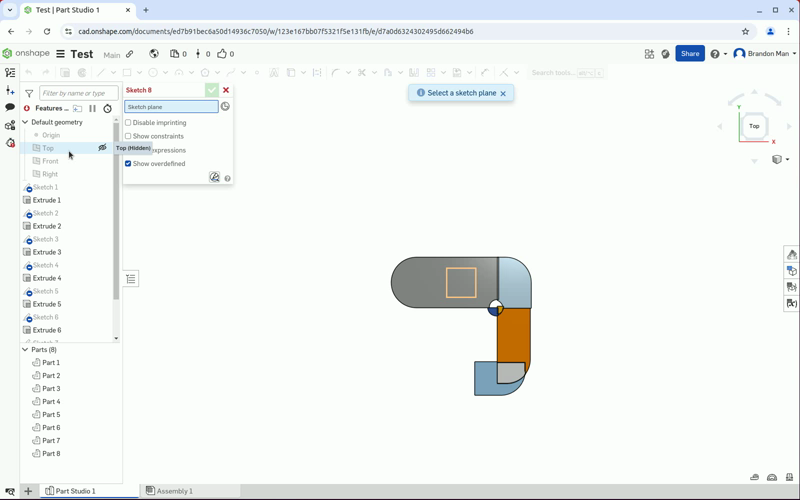
click(69, 150)
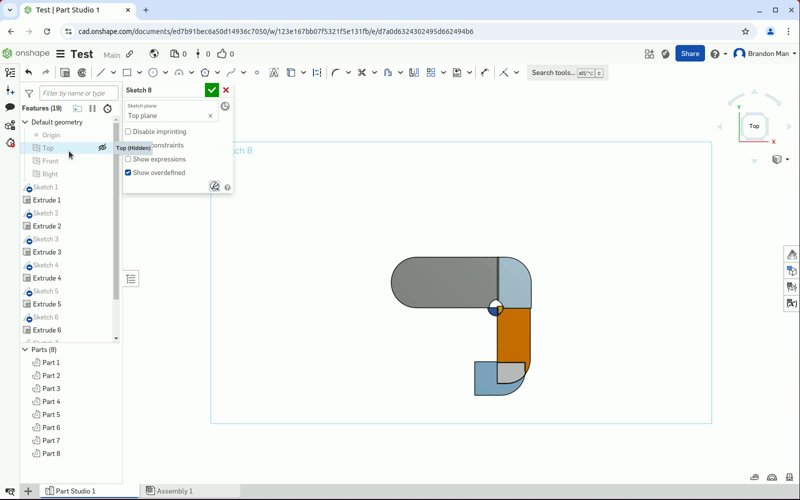
mouse_move(73, 352)
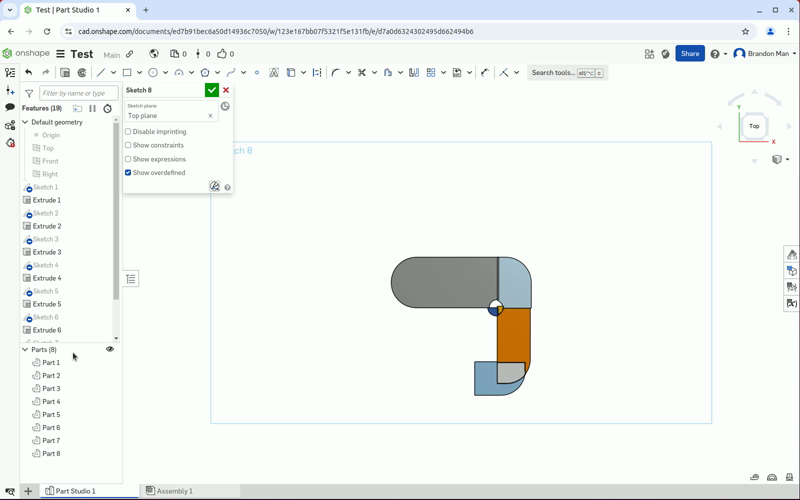
key(y)
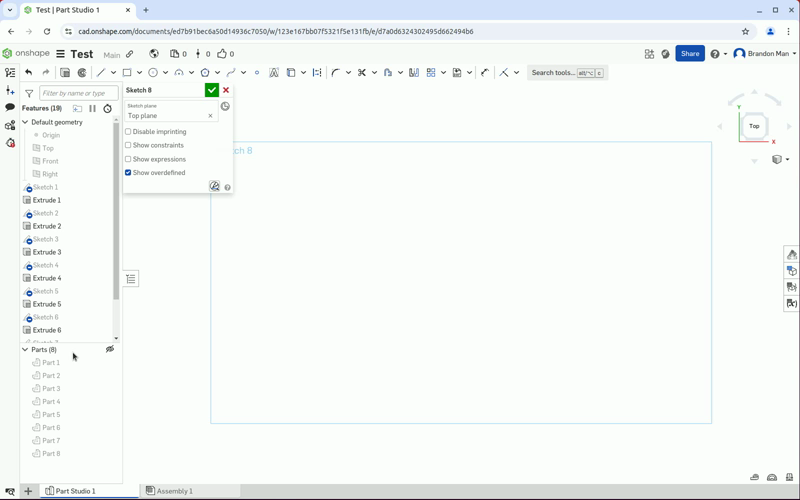
key(l)
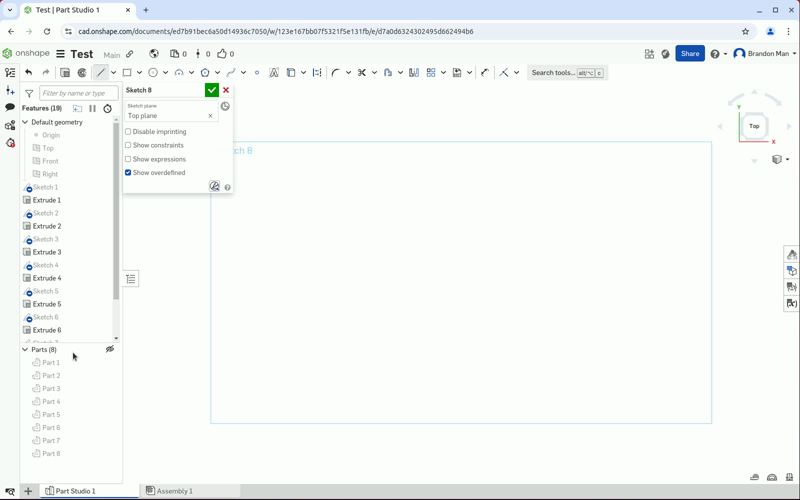
key_down(shift)
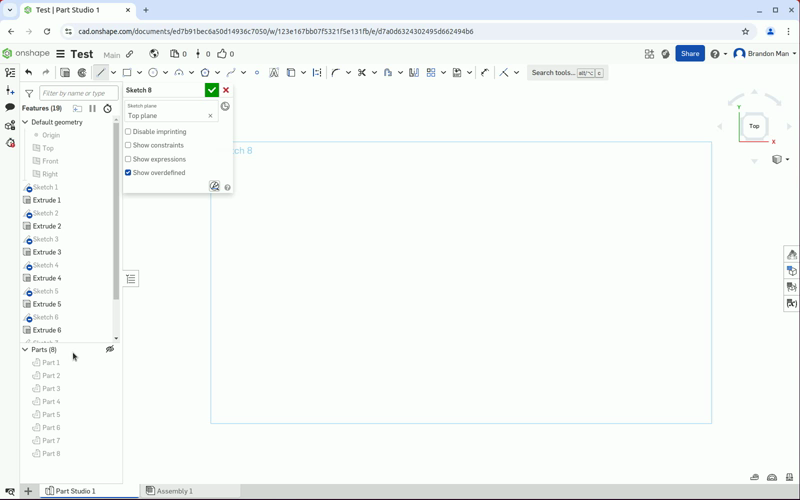
mouse_move(487, 307)
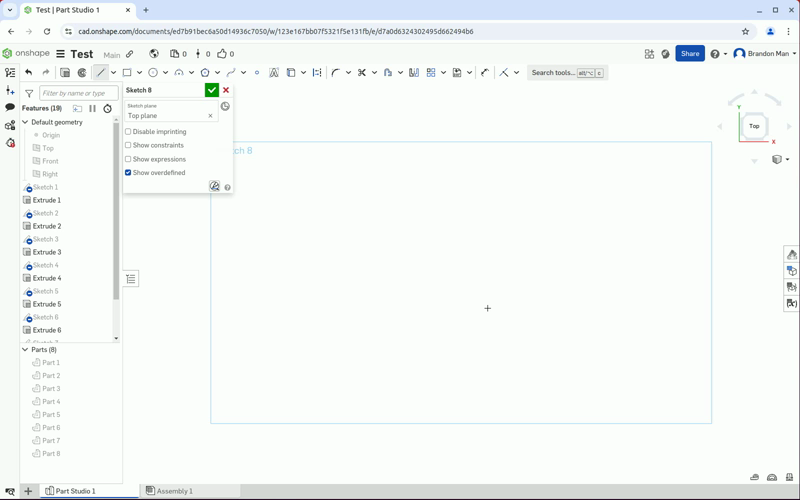
click(487, 307)
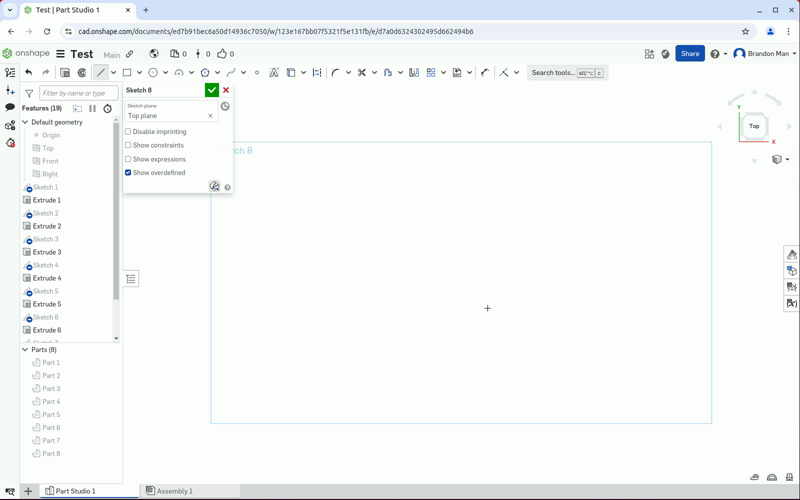
key_up(shift)
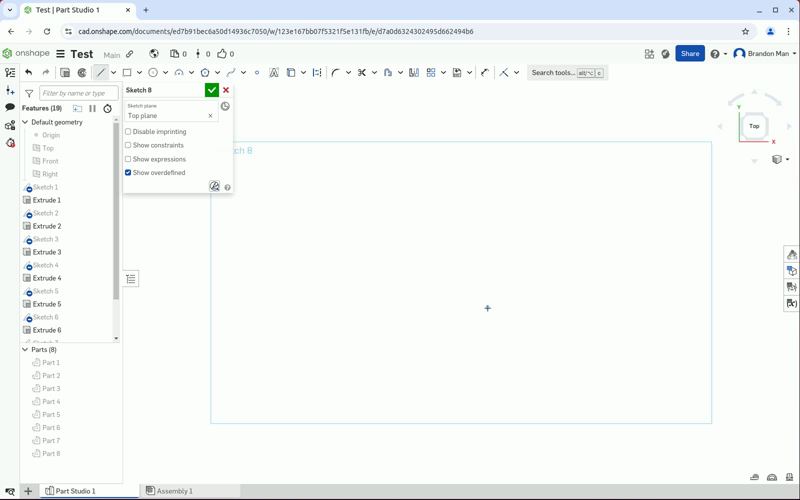
key_down(shift)
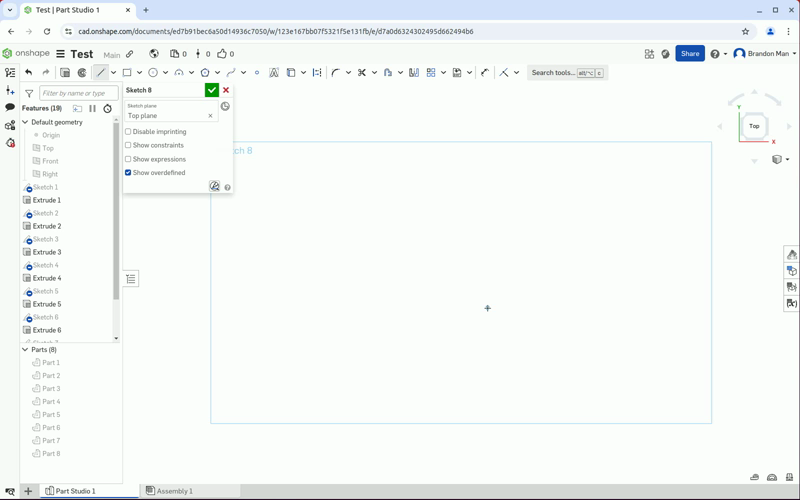
mouse_move(517, 307)
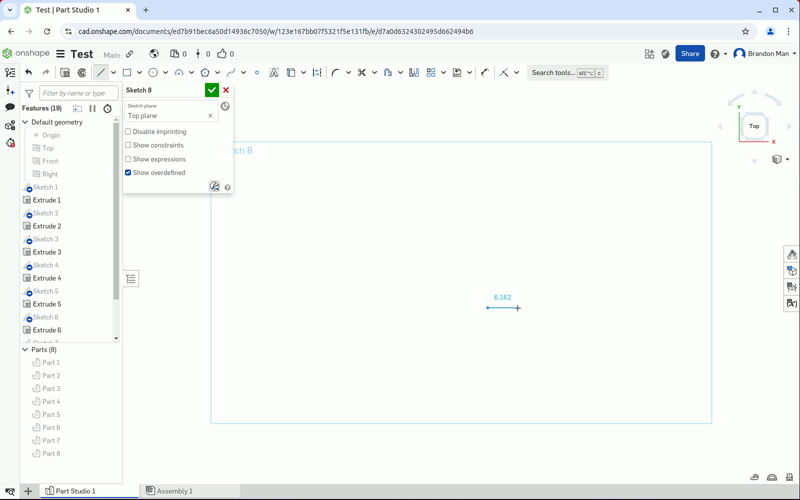
mouse_move(498, 307)
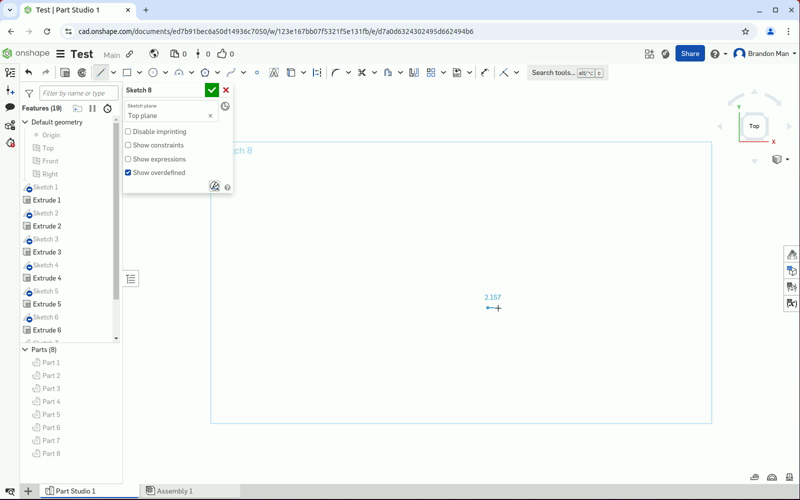
click(498, 307)
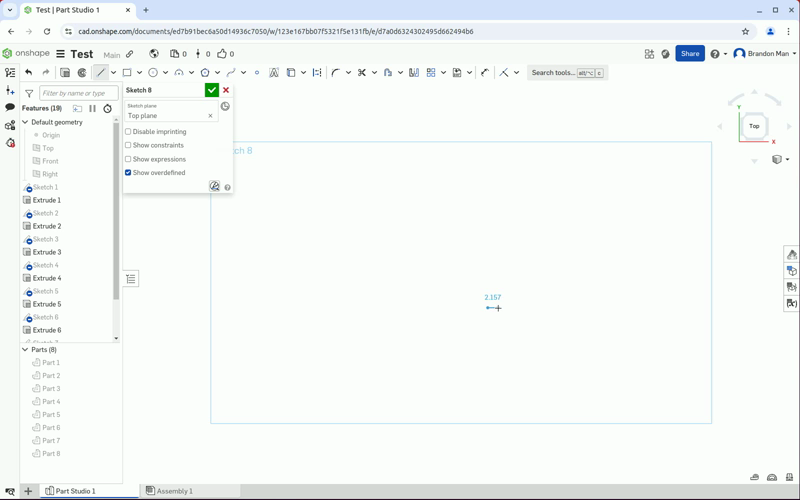
key_up(shift)
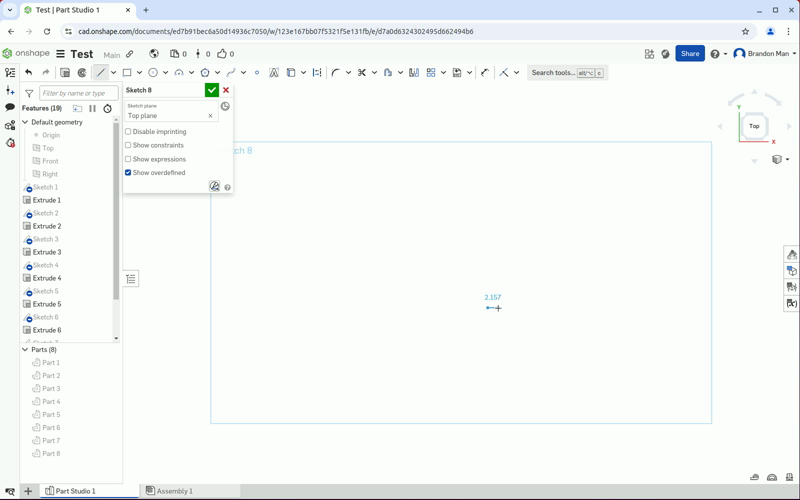
key_down(shift)
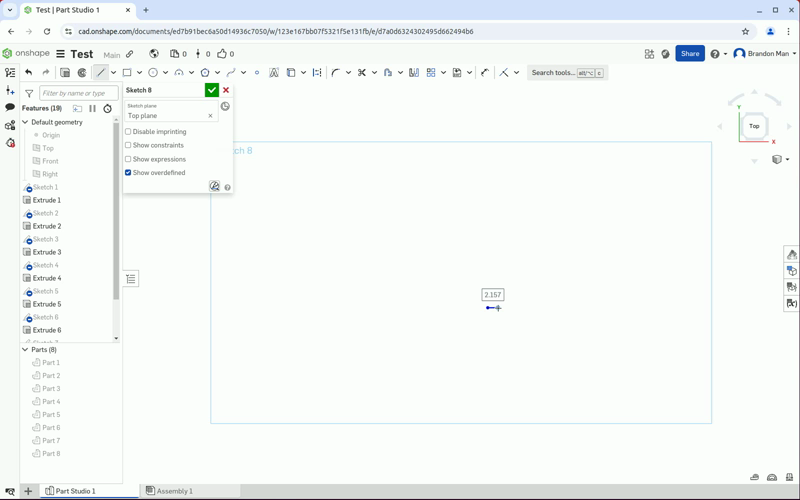
mouse_move(528, 307)
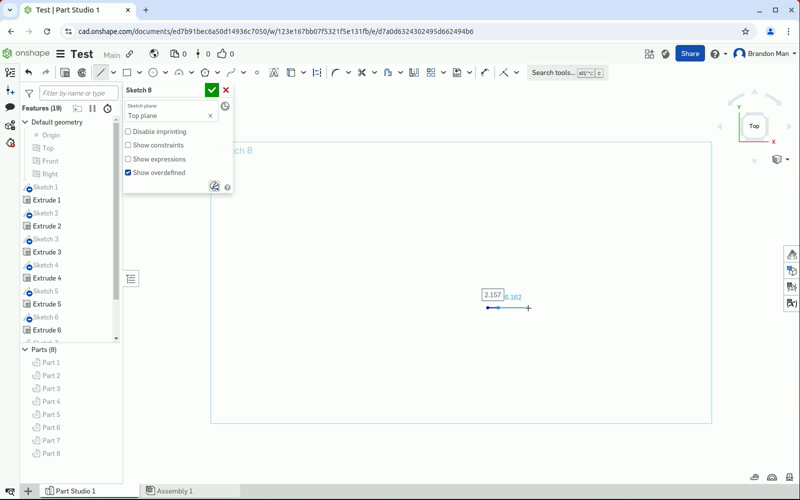
mouse_move(498, 299)
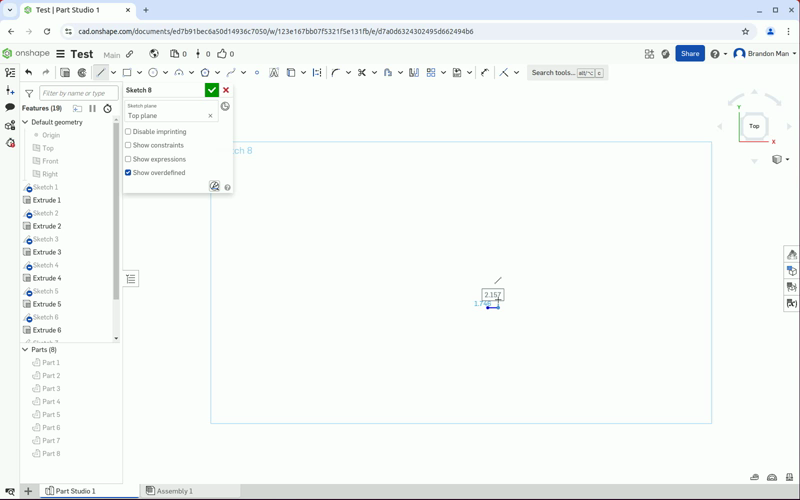
click(498, 299)
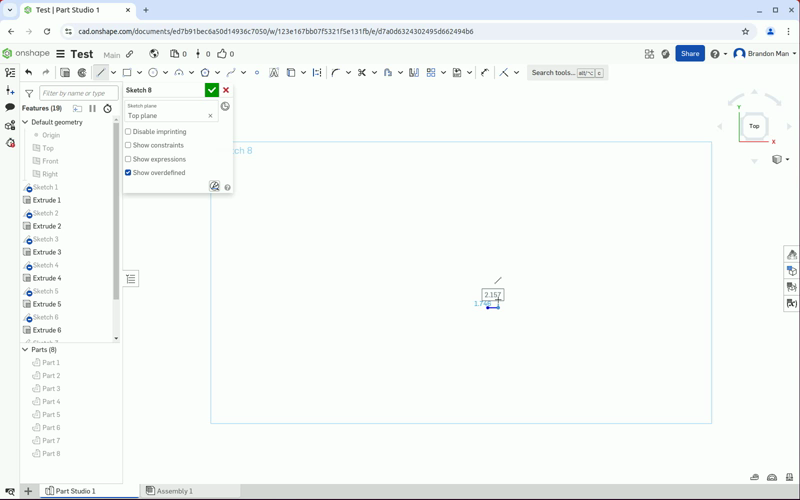
key_up(shift)
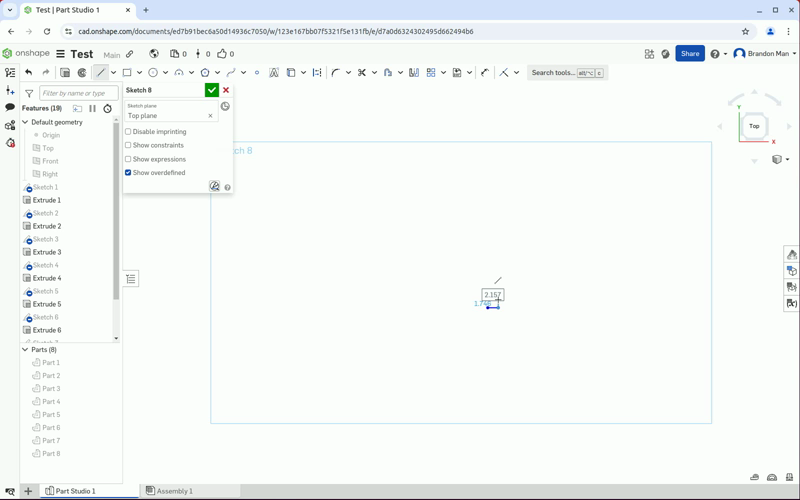
key(esc)
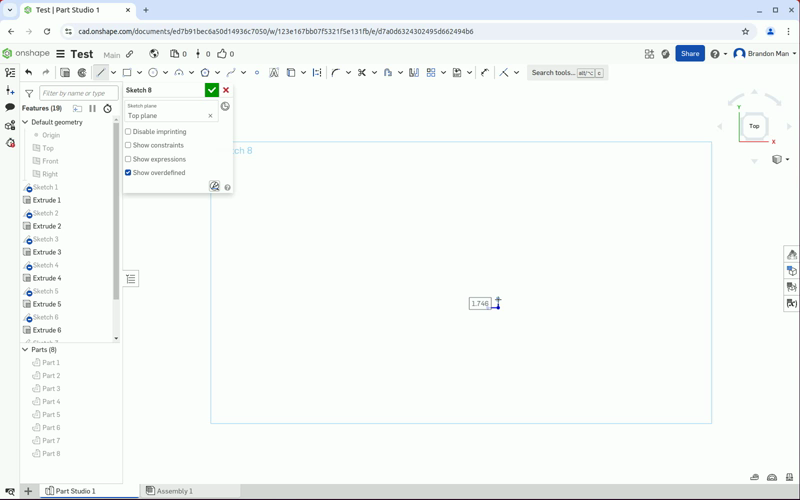
key(a)
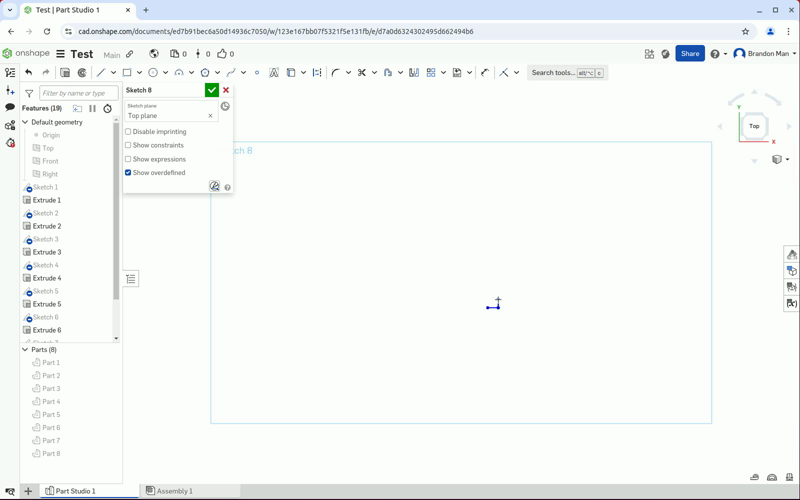
mouse_move(498, 299)
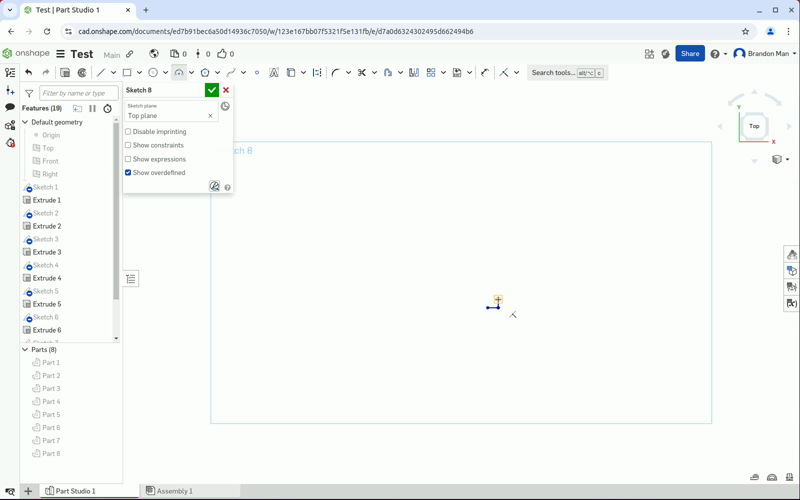
click(498, 299)
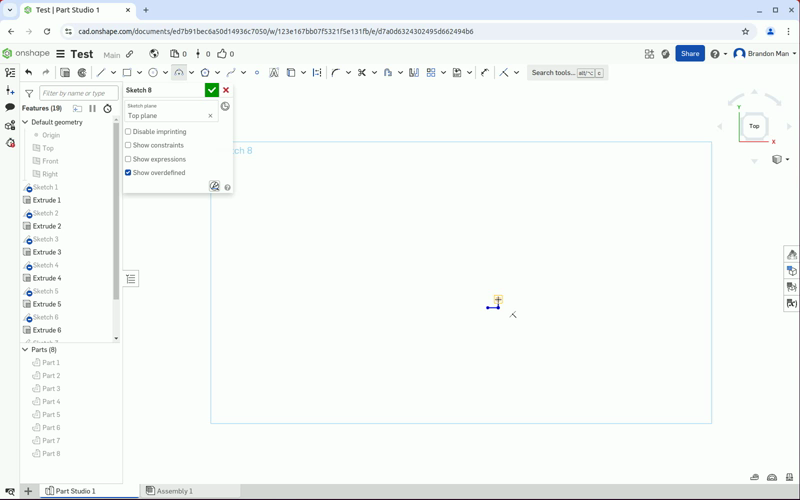
mouse_move(487, 307)
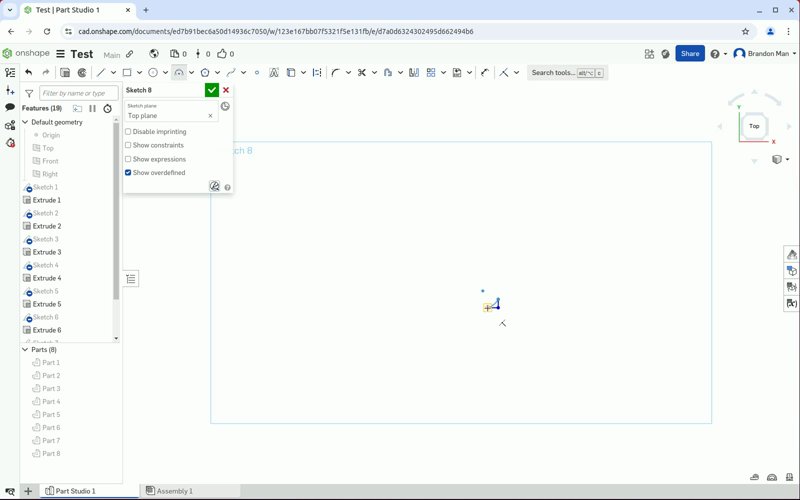
click(487, 307)
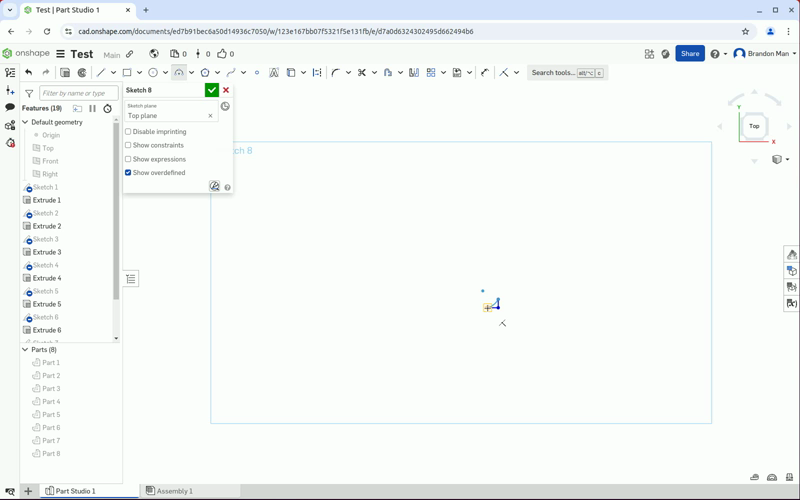
key_down(shift)
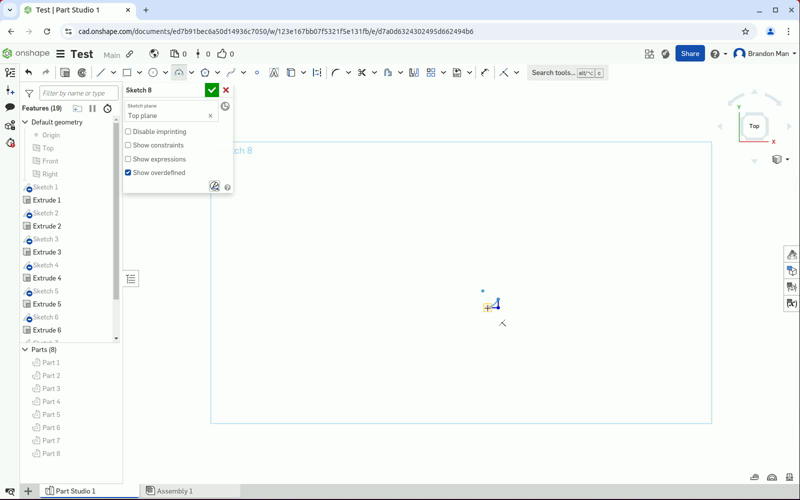
mouse_move(490, 300)
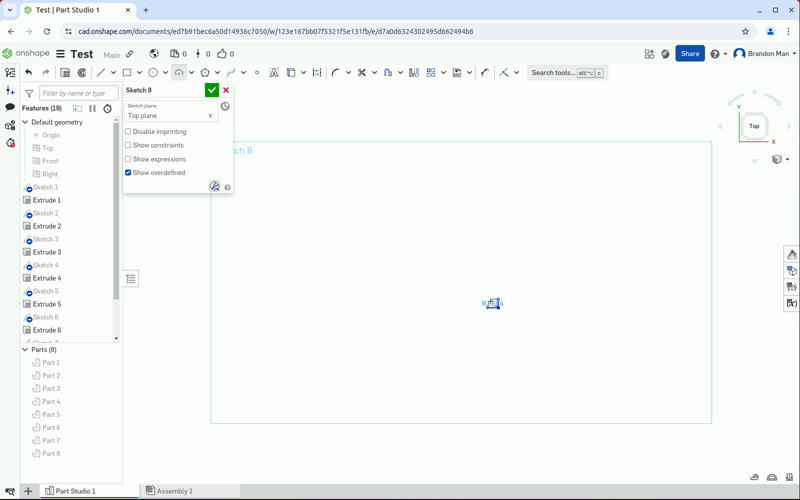
click(490, 300)
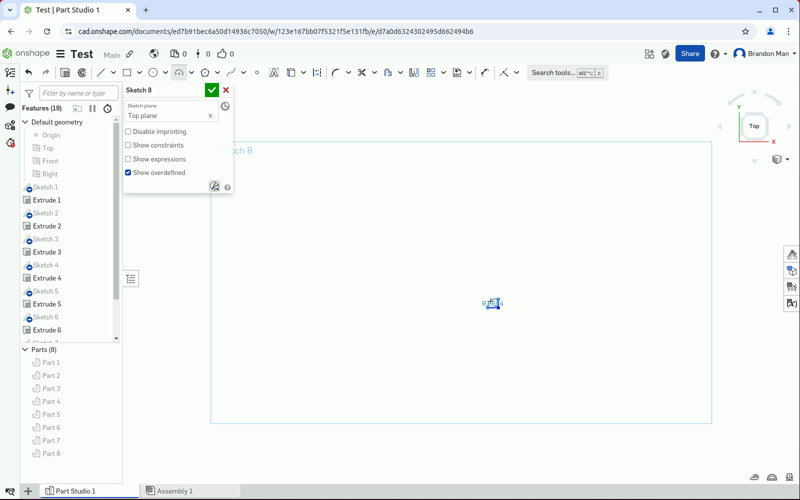
key_up(shift)
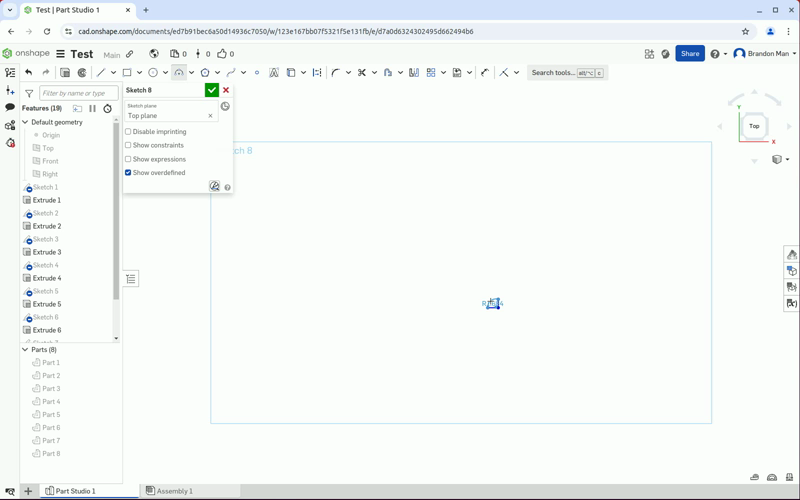
key(esc)
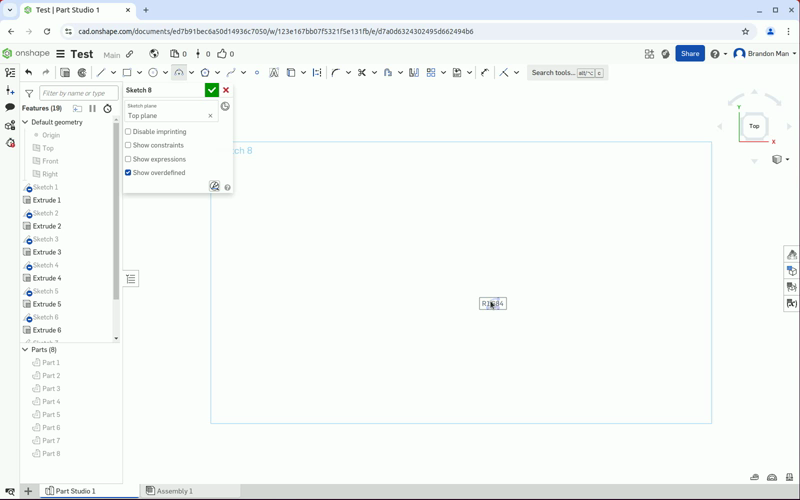
mouse_move(493, 306)
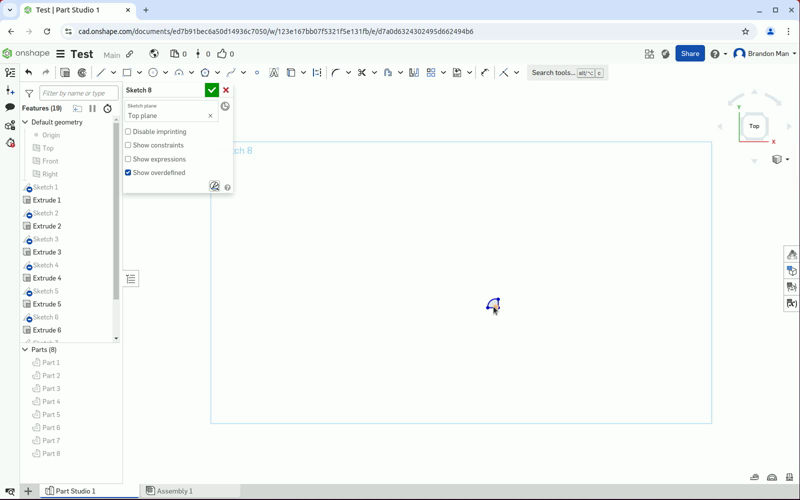
scroll(6)
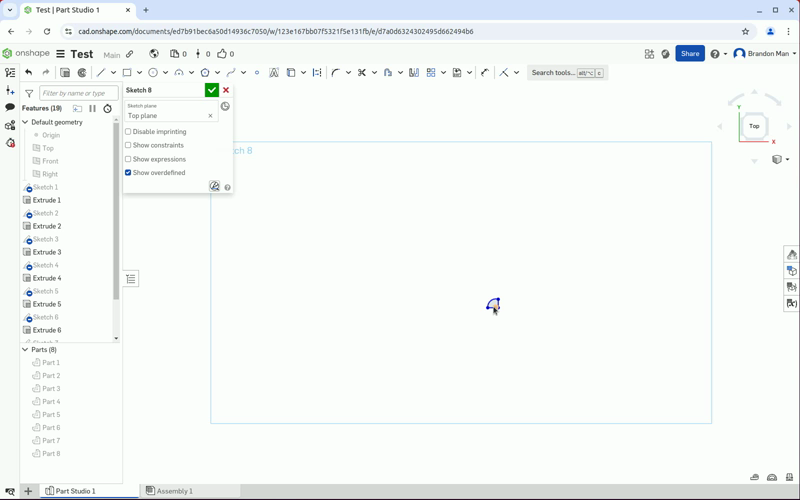
scroll(6)
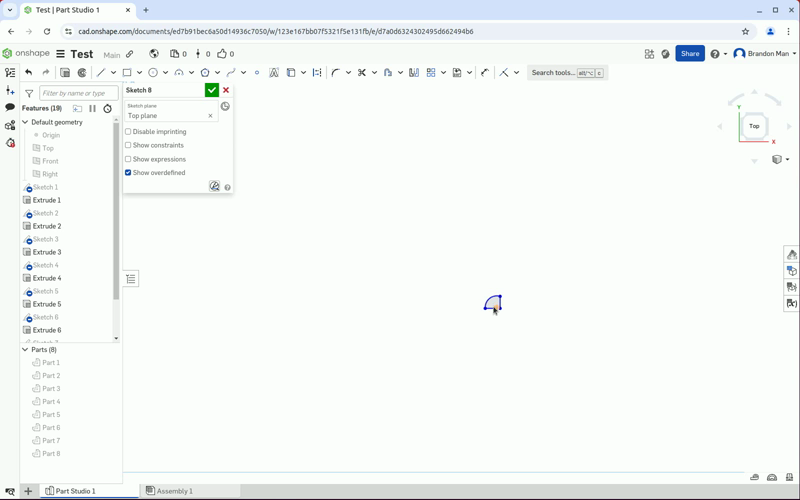
scroll(6)
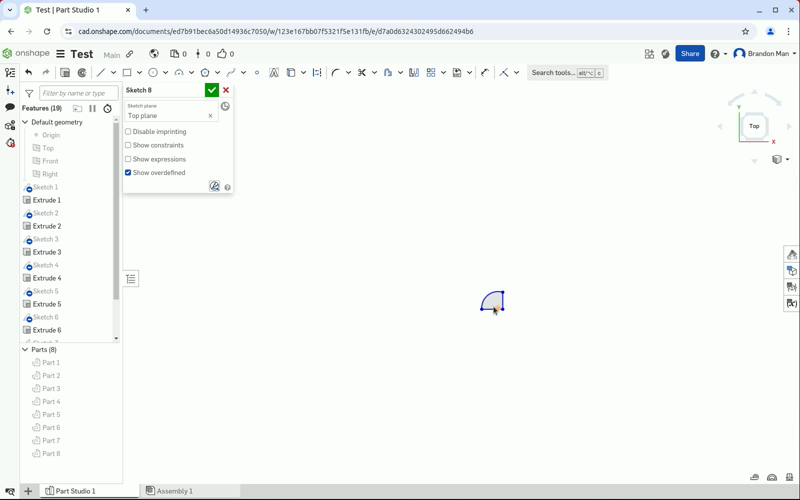
scroll(6)
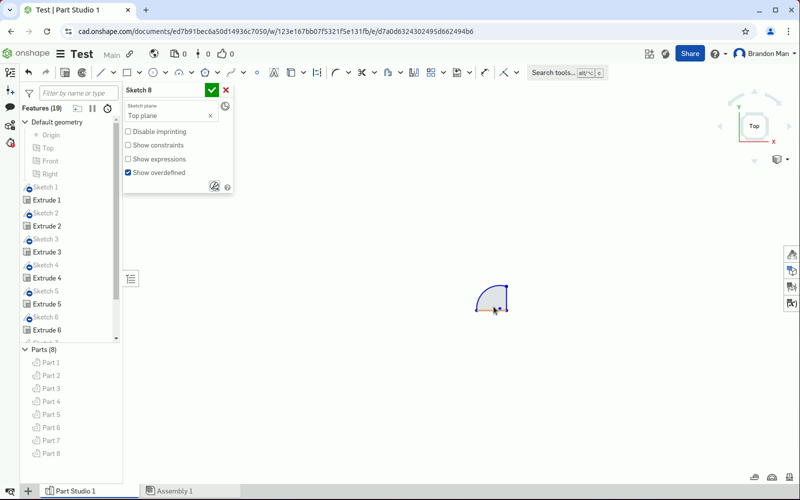
scroll(6)
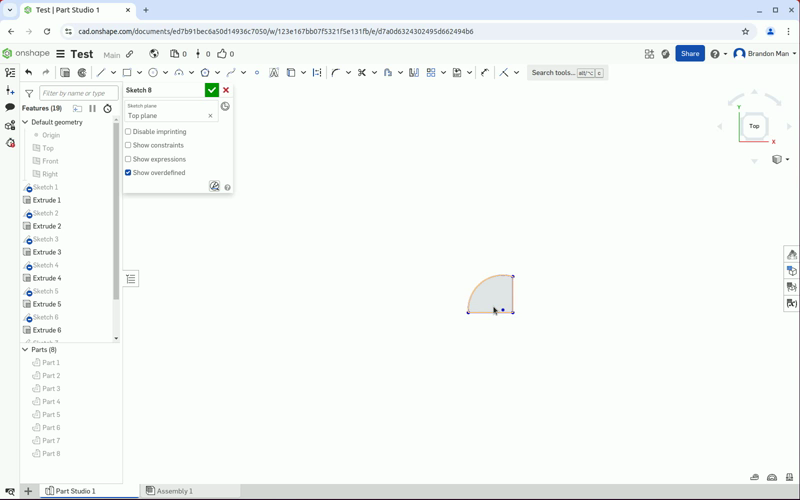
scroll(6)
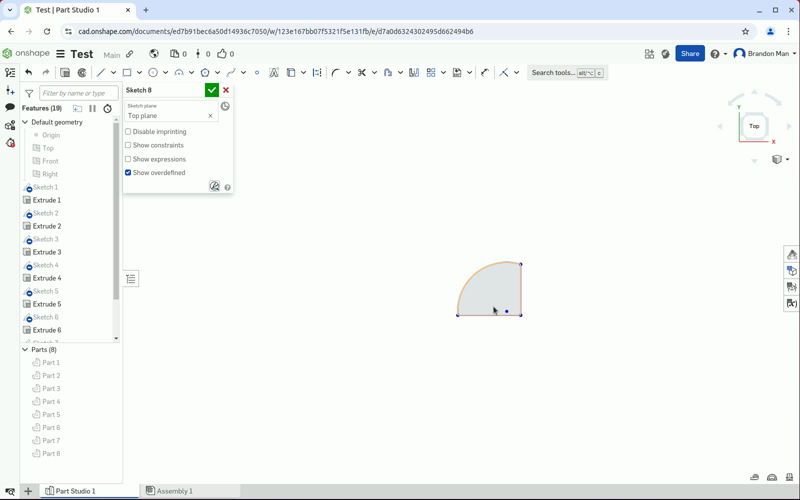
scroll(6)
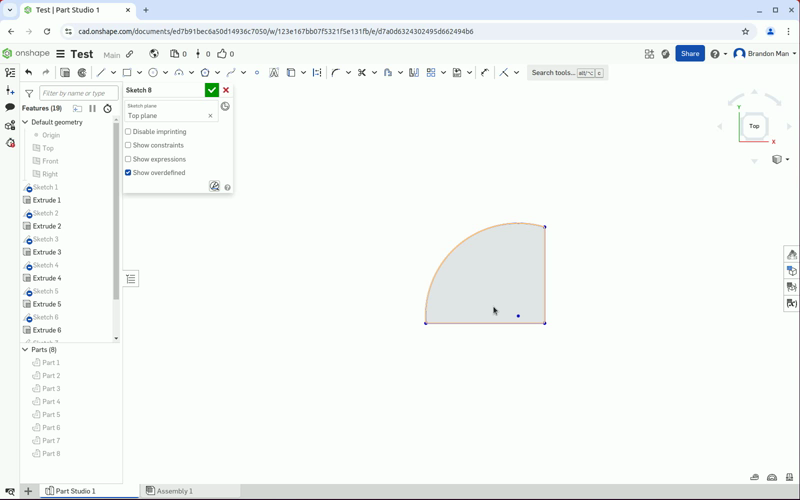
click(493, 306)
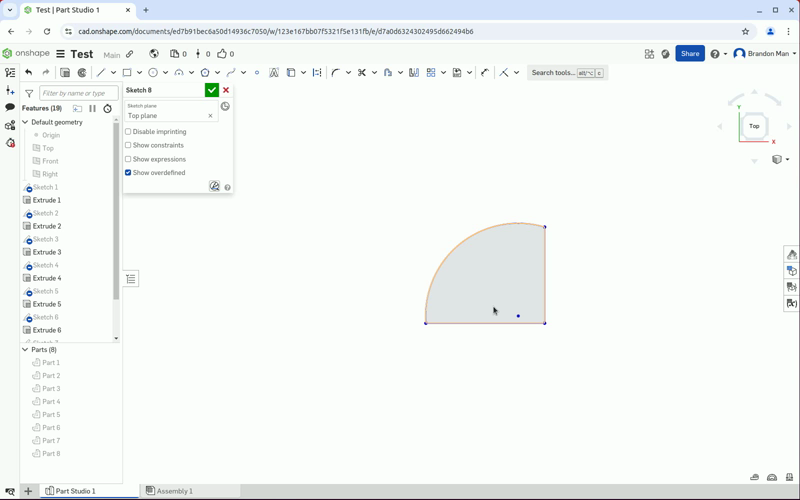
scroll(-6)
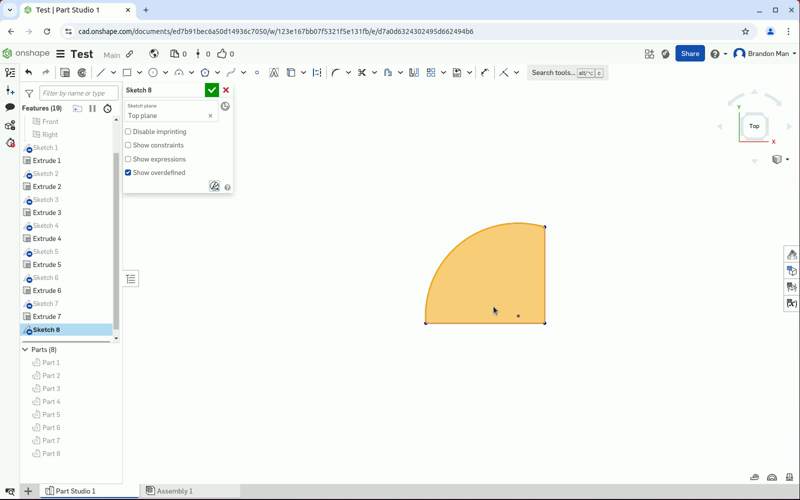
scroll(-6)
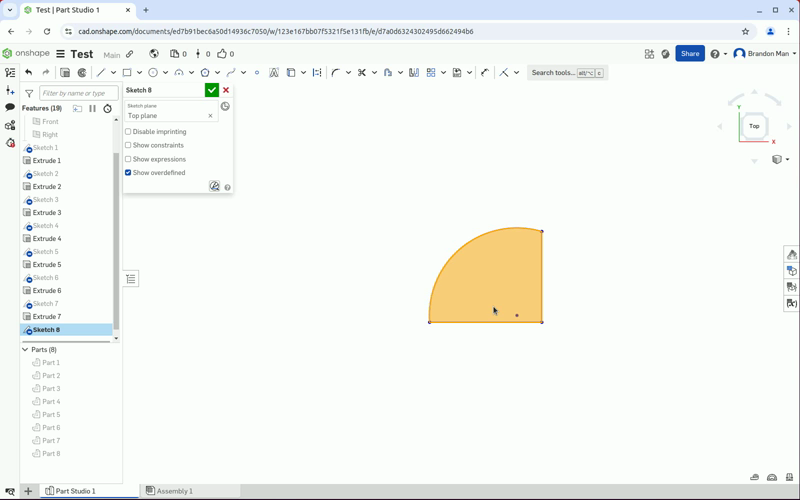
scroll(-6)
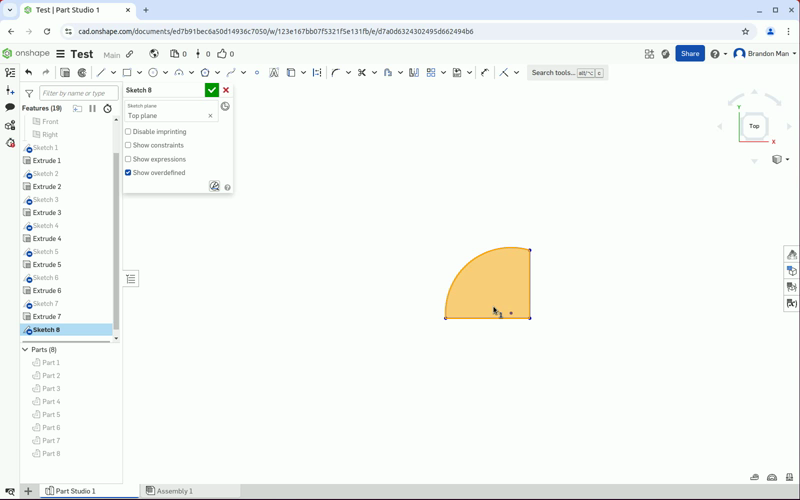
scroll(-6)
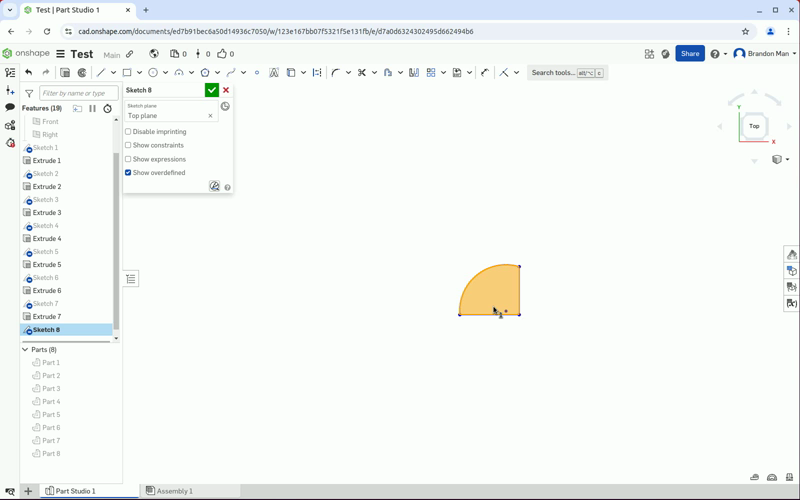
scroll(-6)
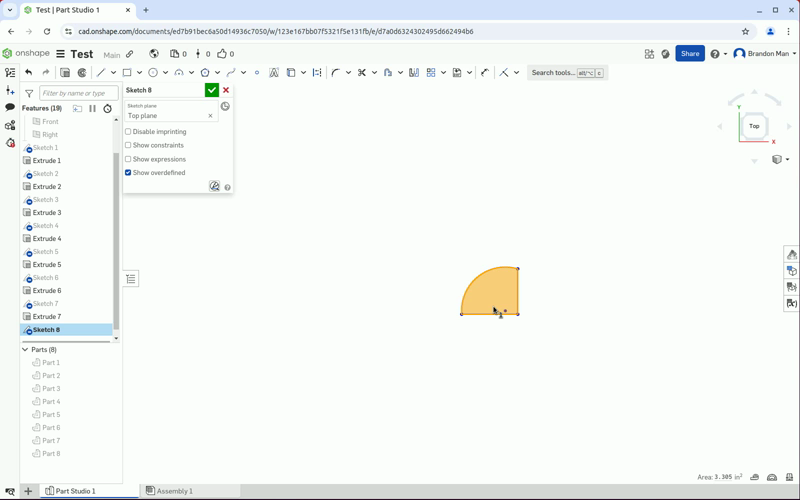
scroll(-6)
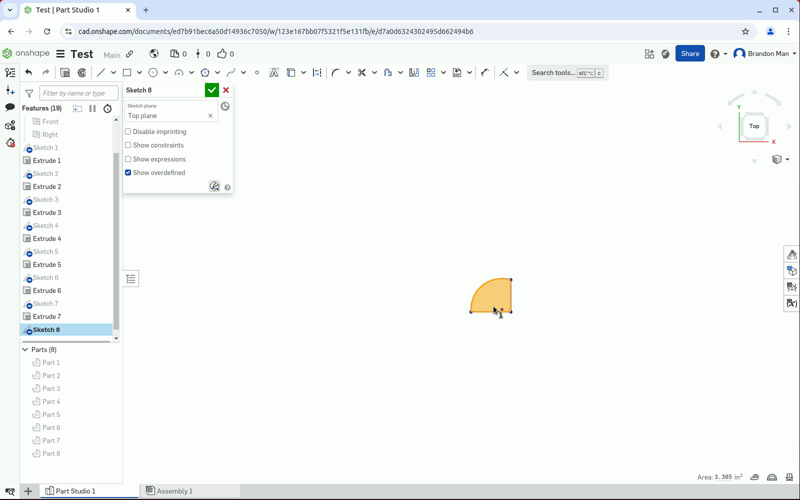
scroll(-6)
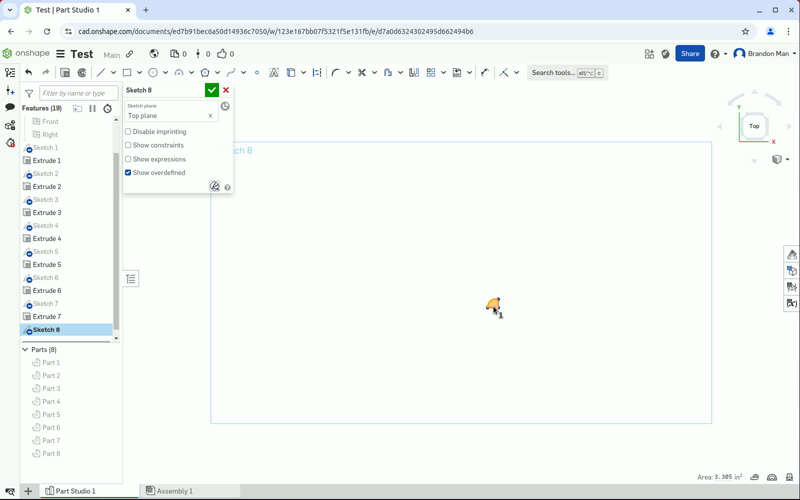
mouse_move(73, 352)
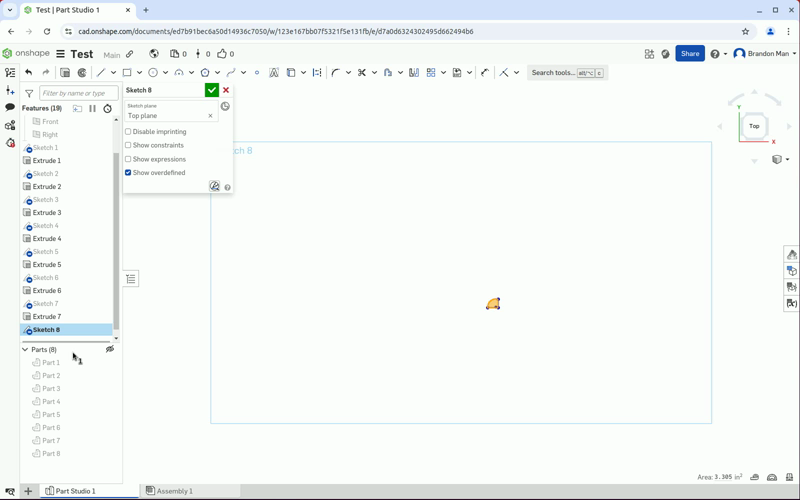
key(shift+y)
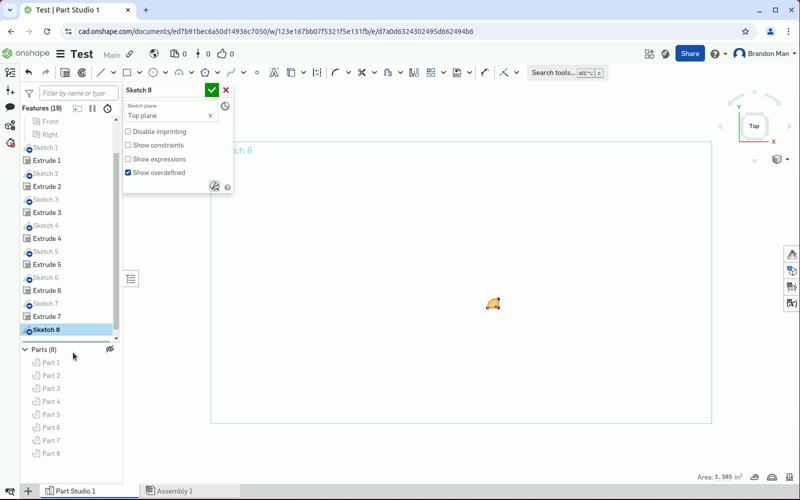
key(shift+e)
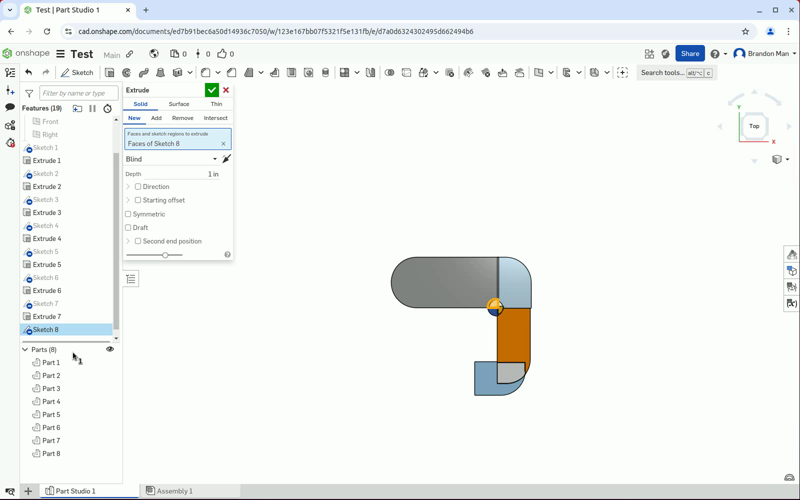
mouse_move(143, 106)
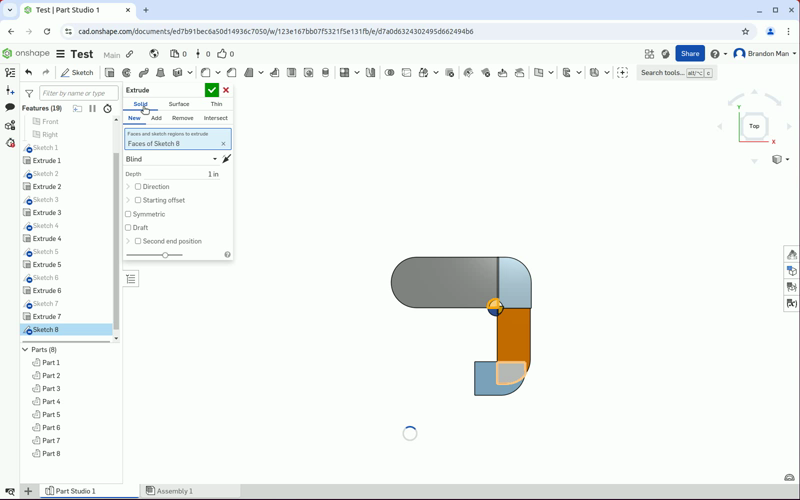
click(143, 106)
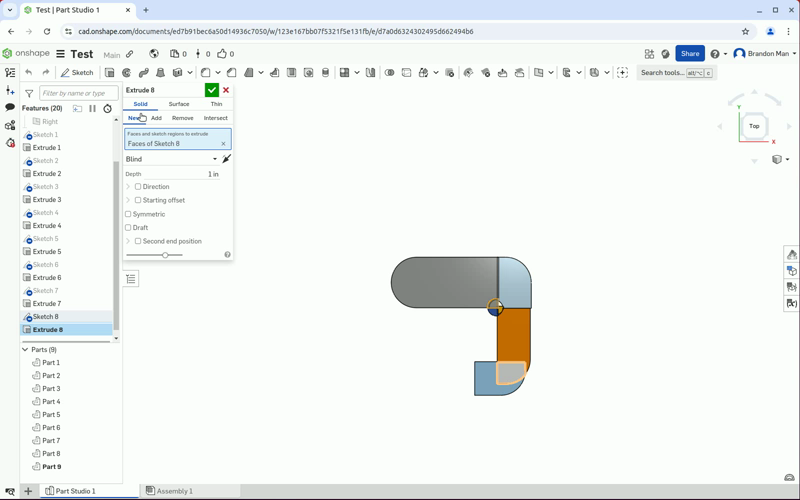
mouse_move(137, 120)
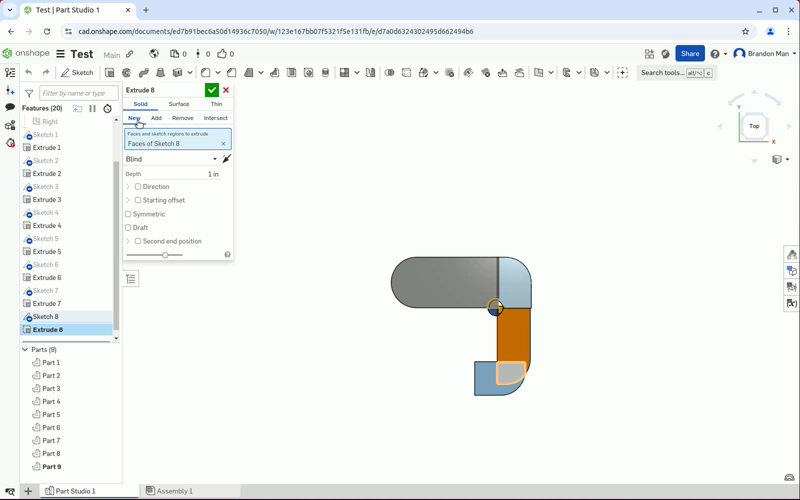
click(137, 120)
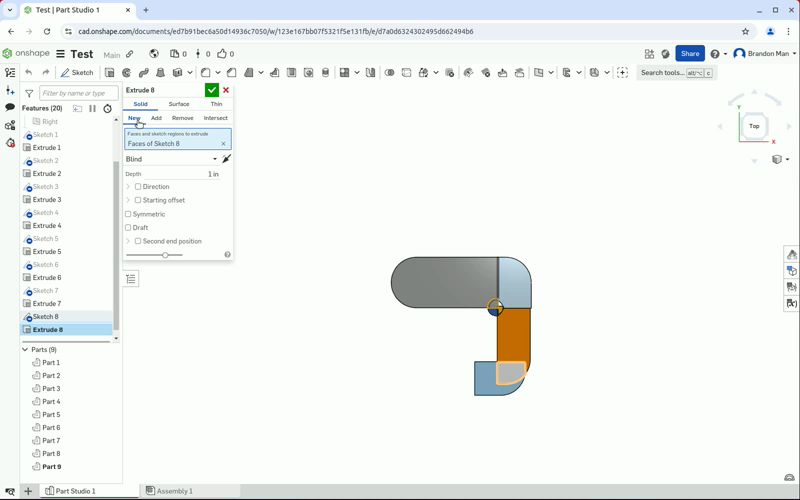
key(tab, 4)
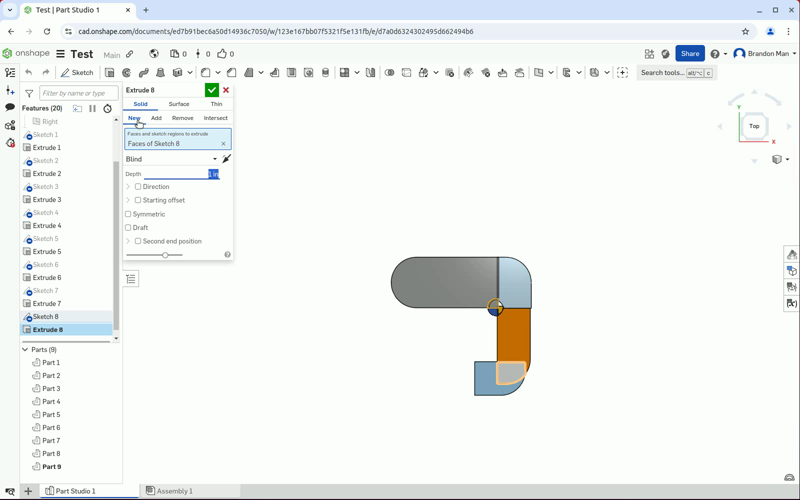
text(4.332)
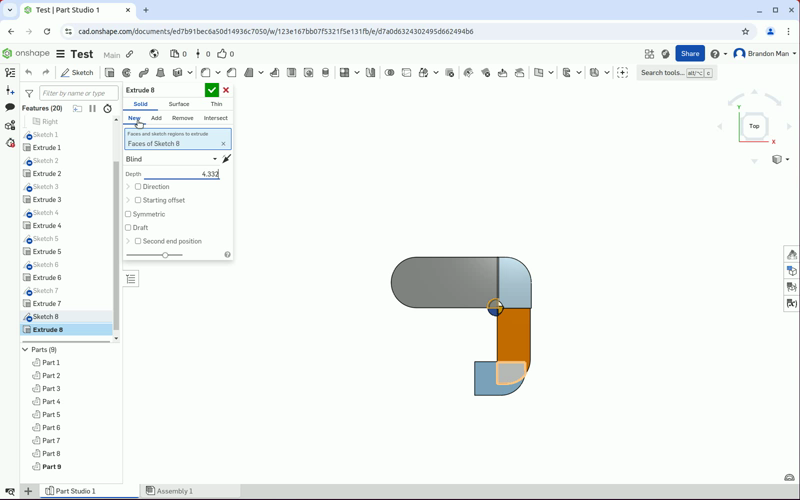
key(tab, 3)
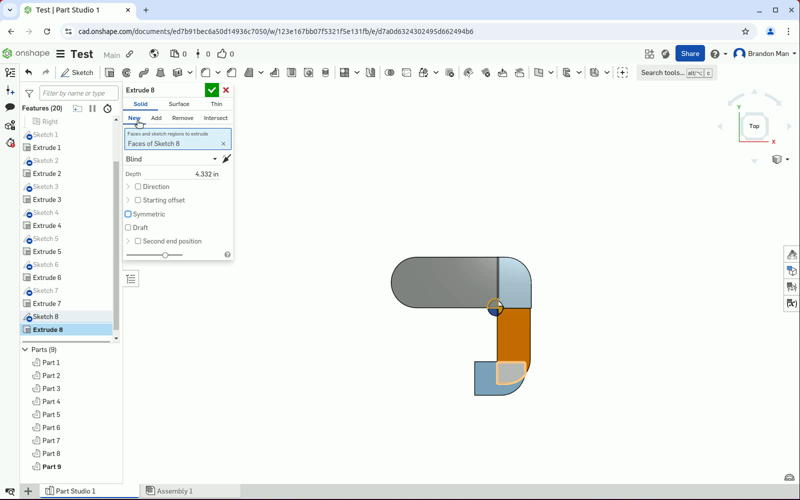
key(space)
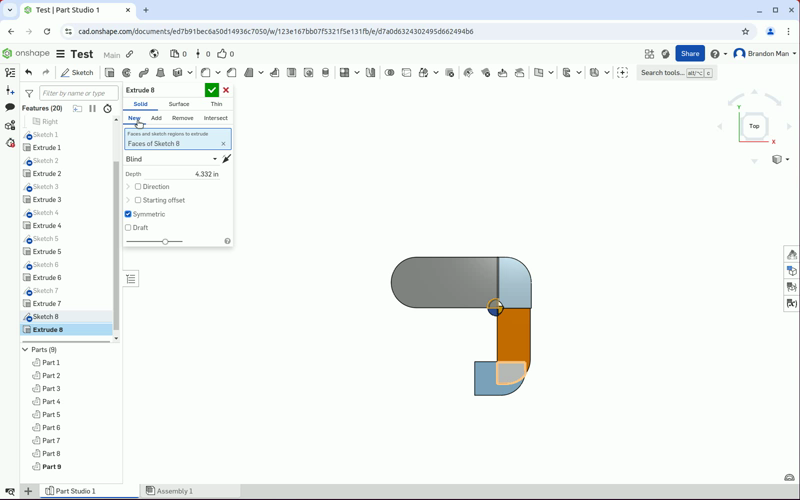
key(enter)
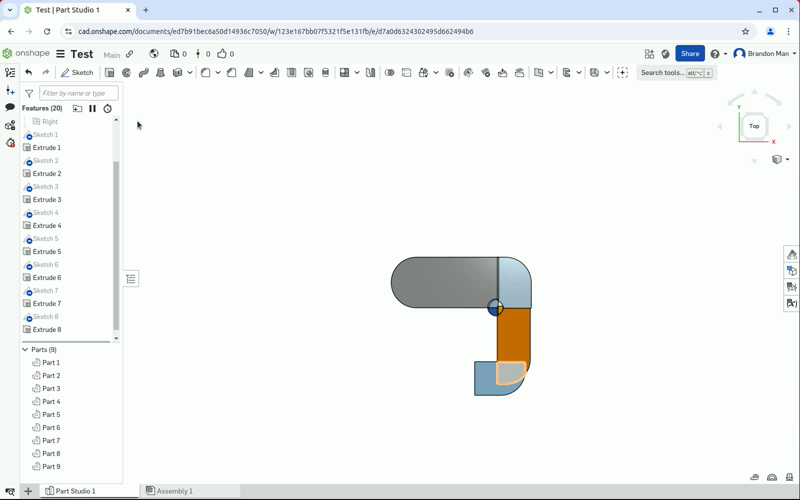
key(shift+h)
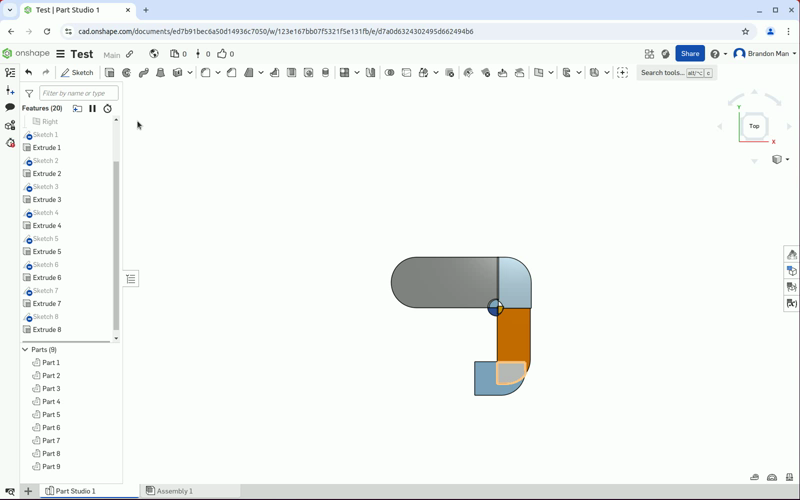
key(shift+h)
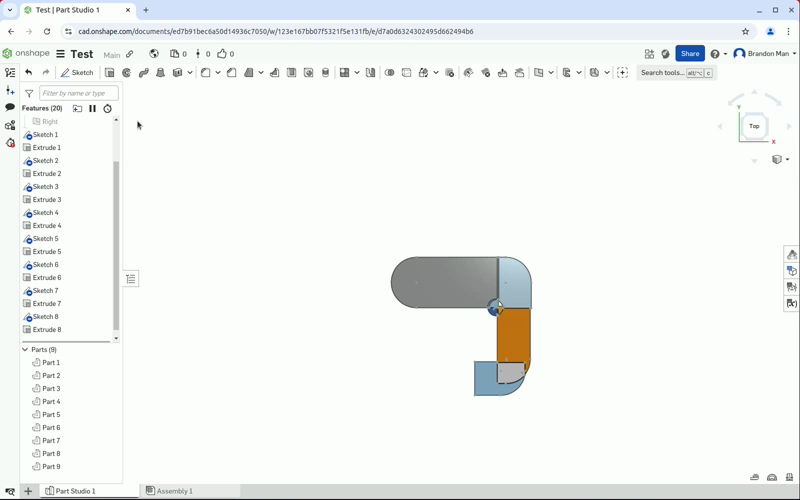
key(shift+7)
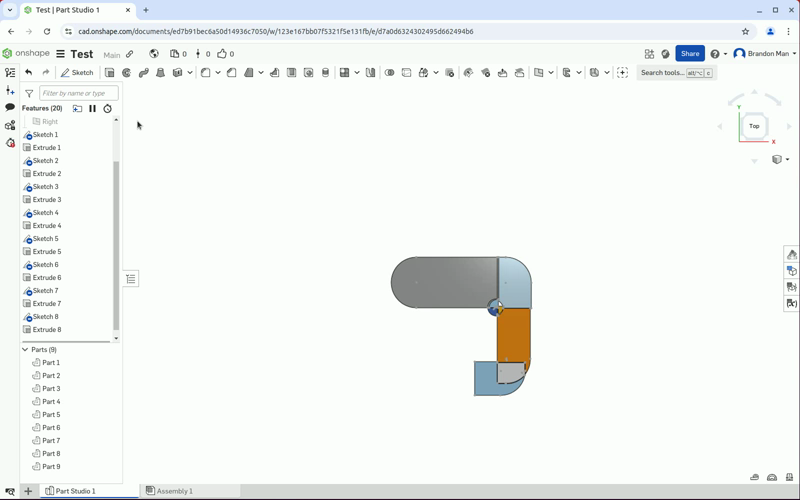
key(up, 3)
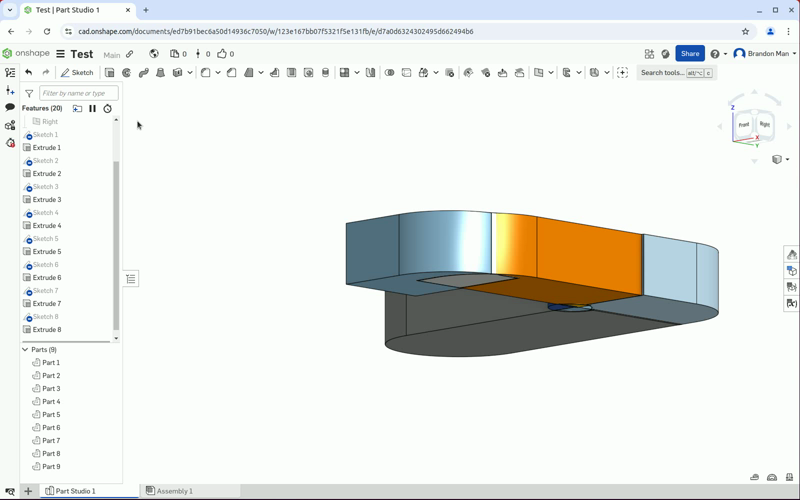
key(left, 3)
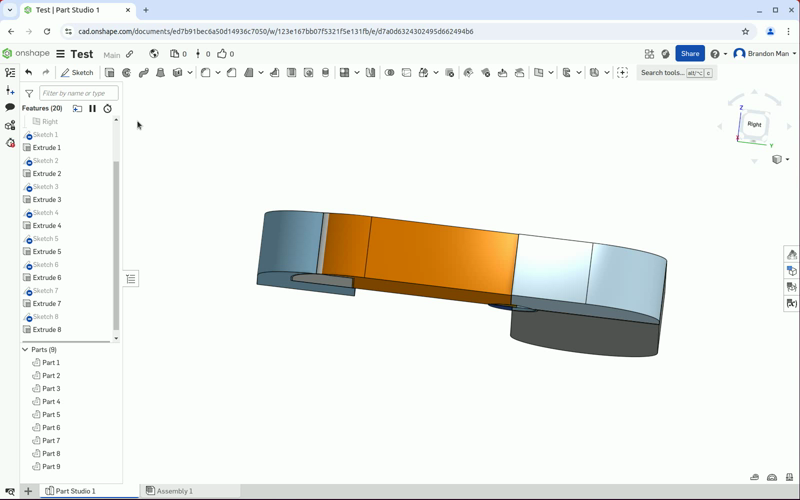
key(right, 3)
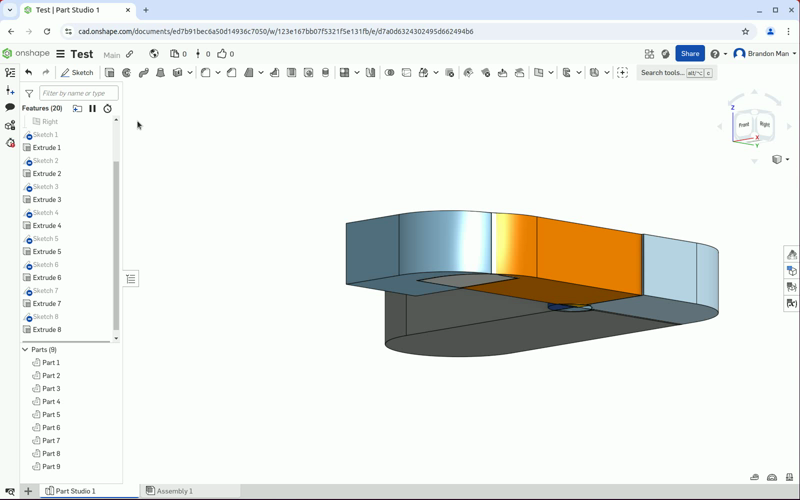
key(down, 3)
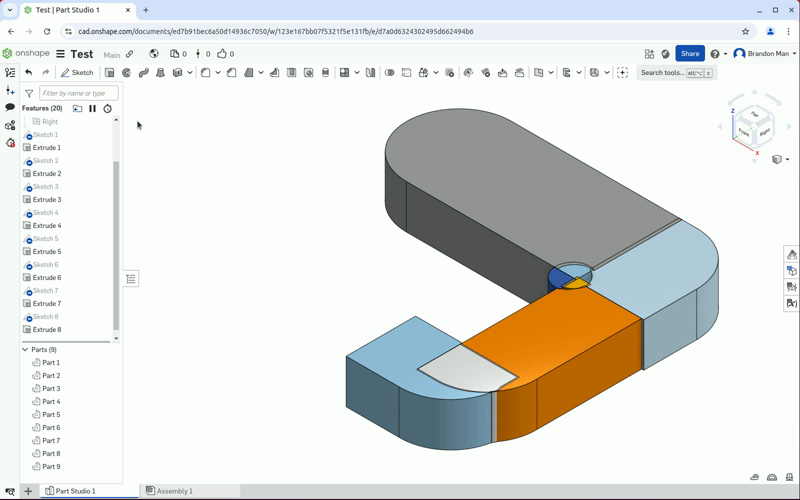
mouse_move(69, 137)
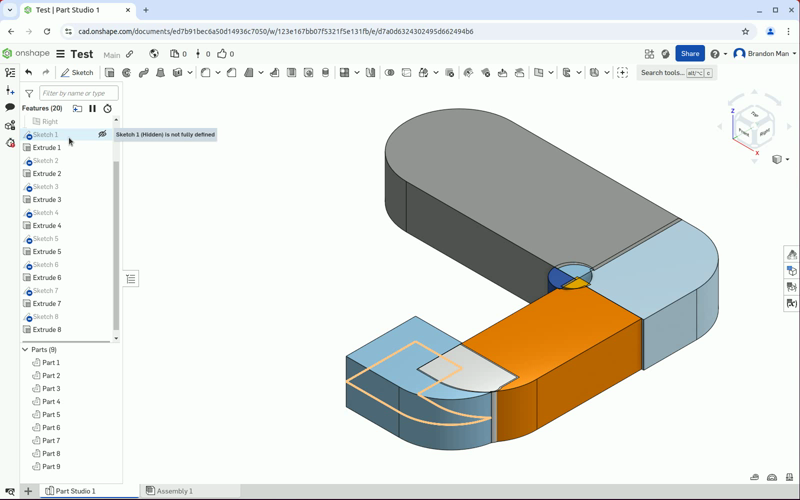
click(69, 137)